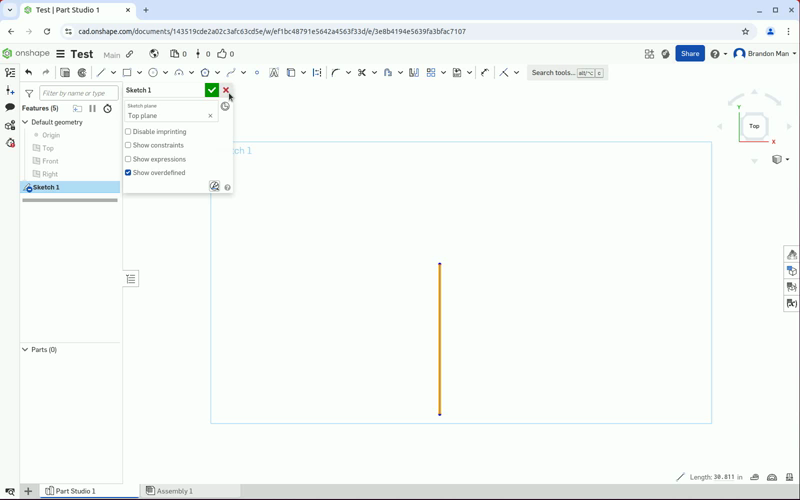
key(shift+h)
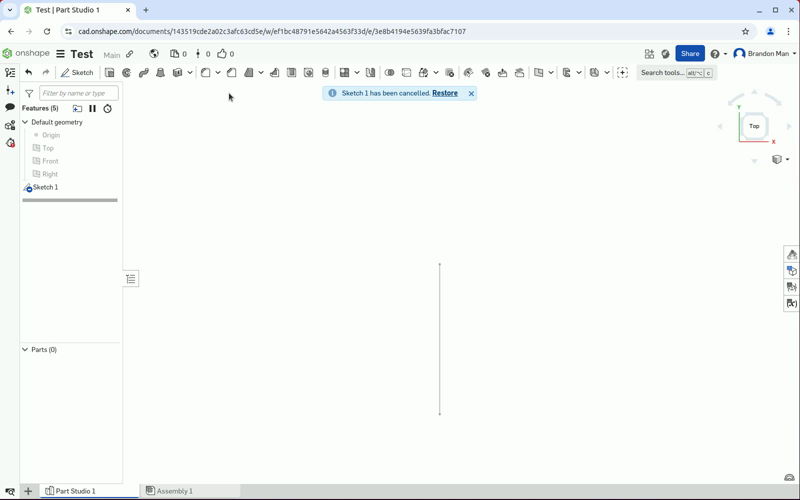
mouse_move(73, 352)
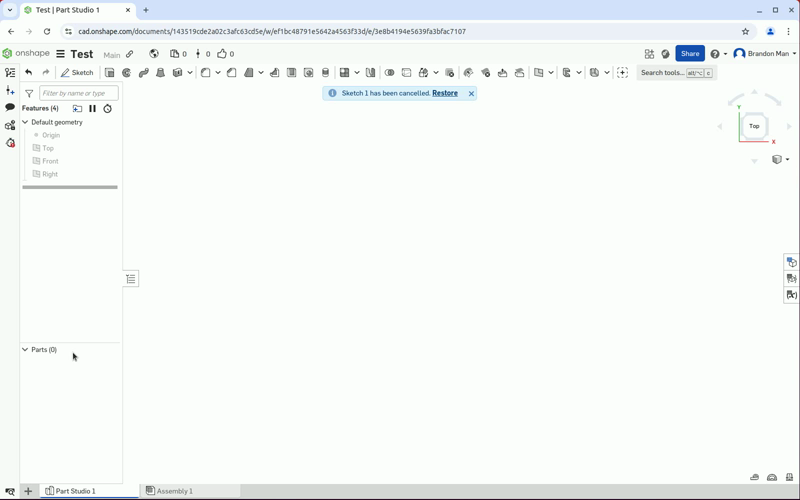
key(y)
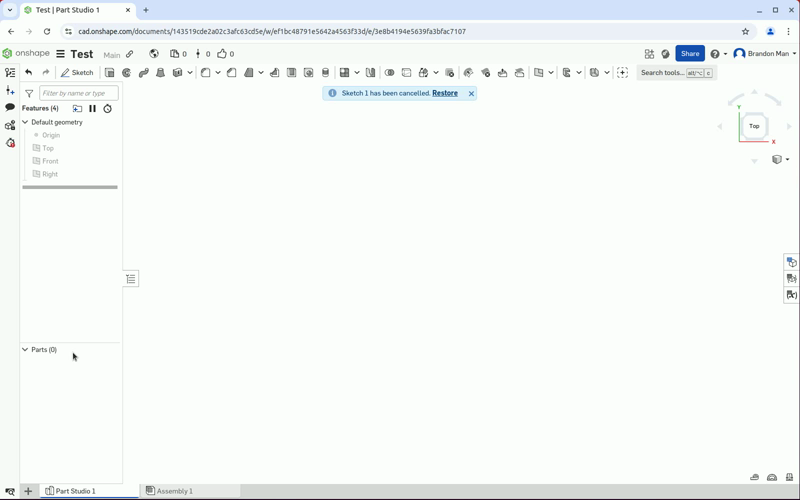
key(shift+p)
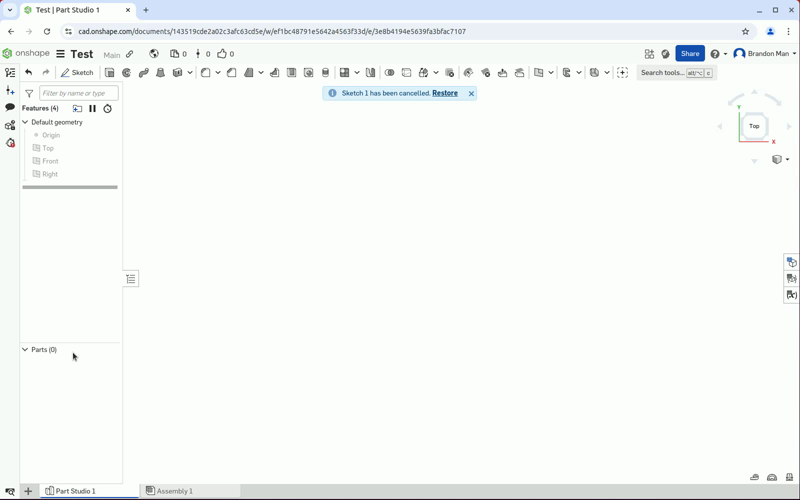
key(space)
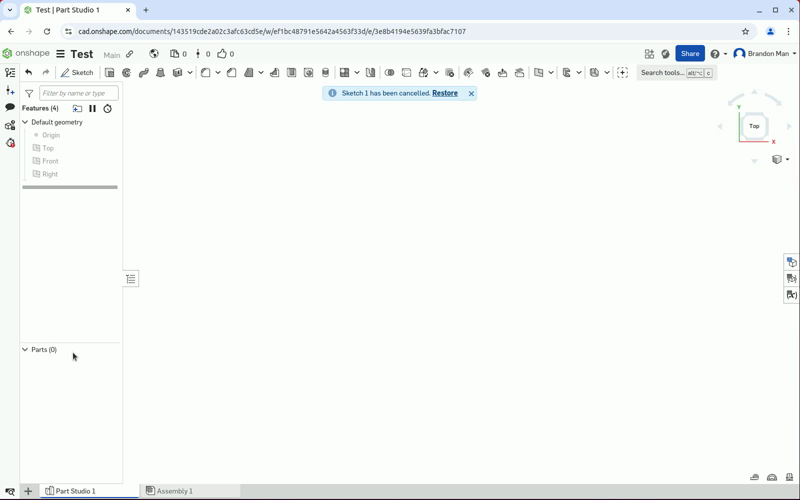
key_down(shift)
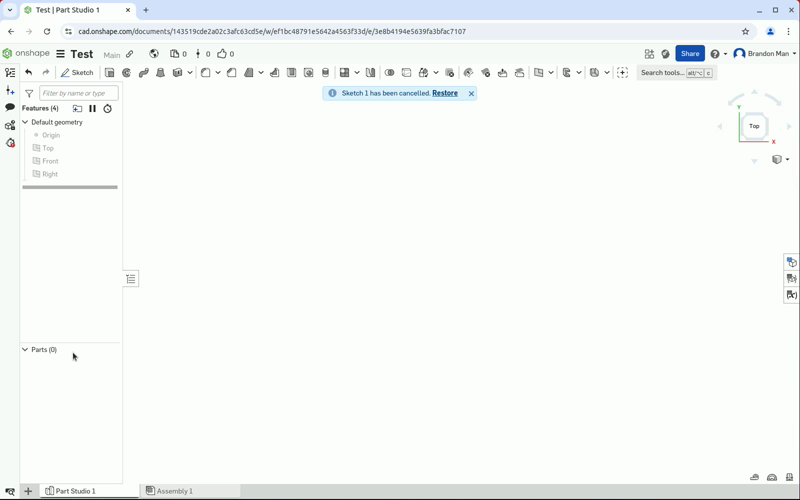
key(up)
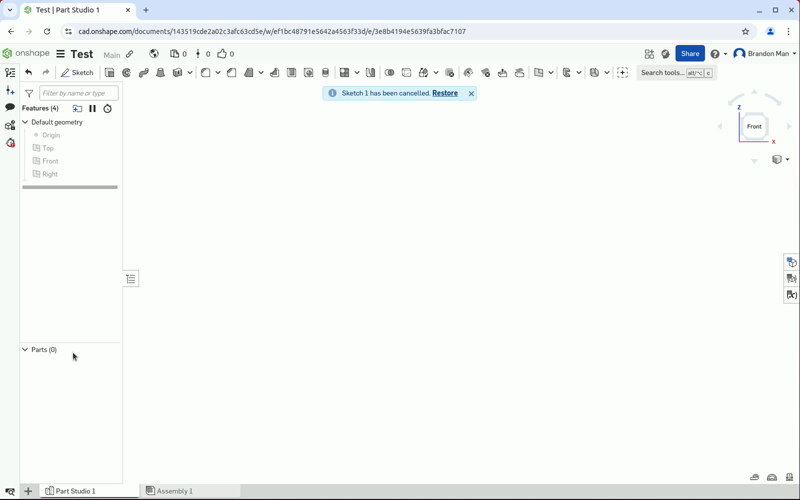
key_up(shift)
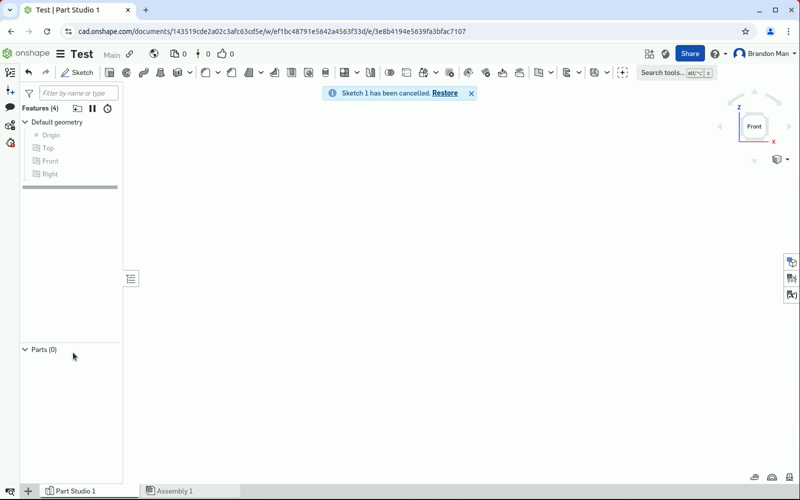
key(space)
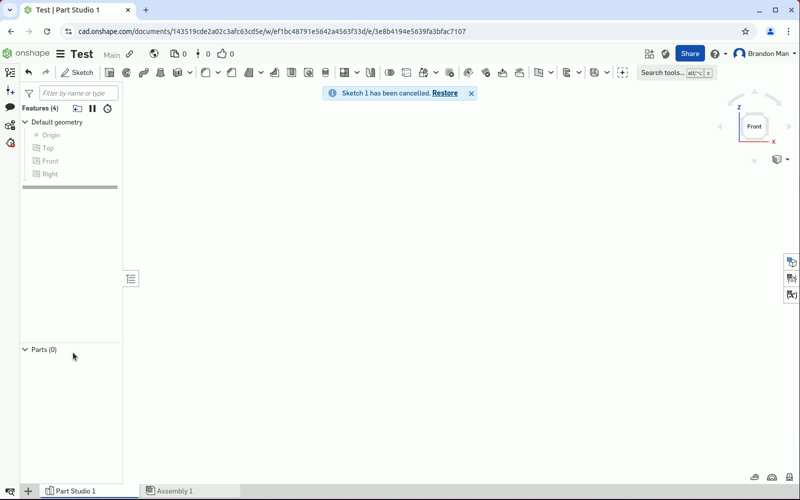
key_down(shift)
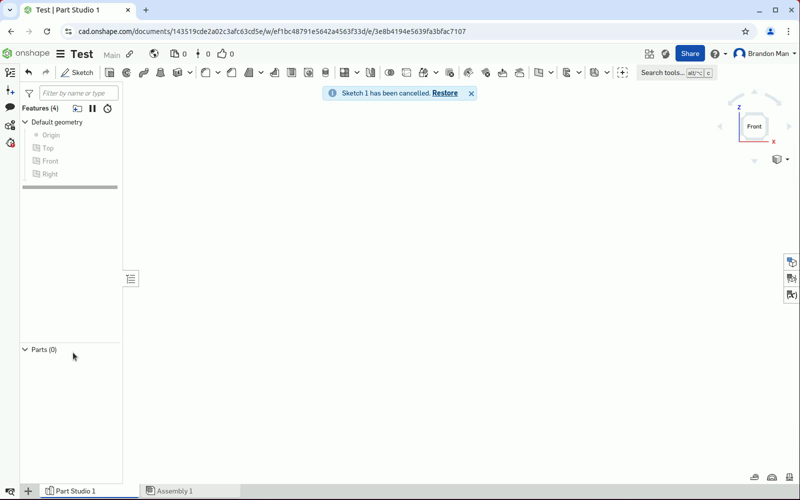
key(left)
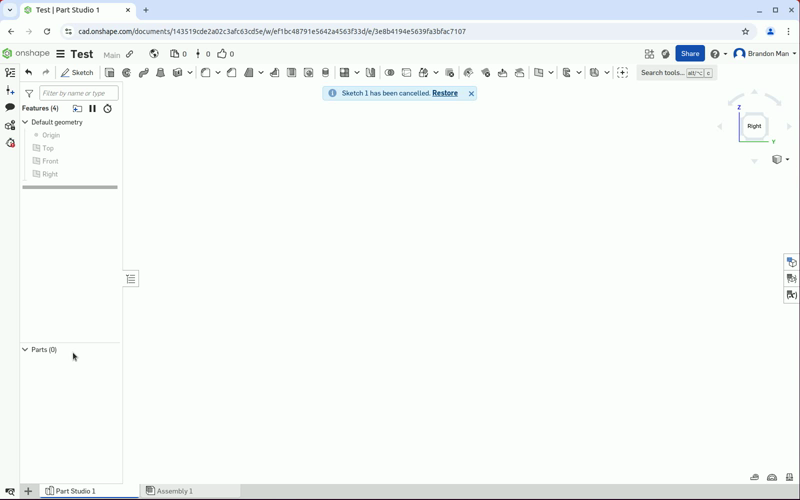
key_up(shift)
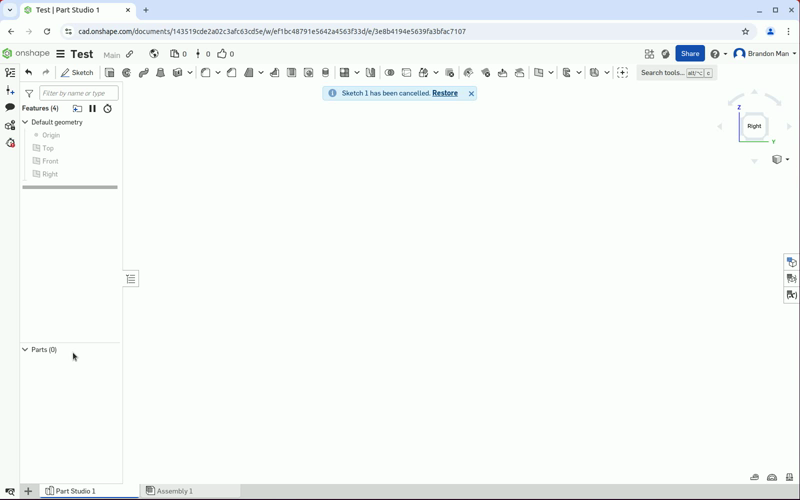
mouse_move(73, 352)
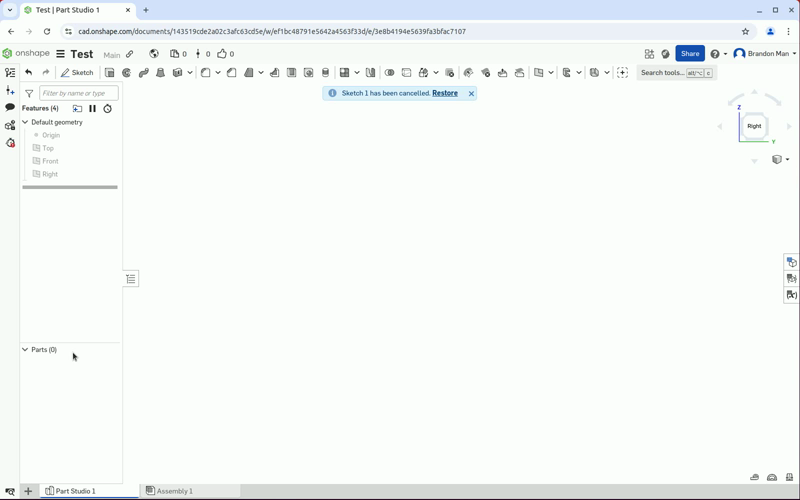
key(shift+y)
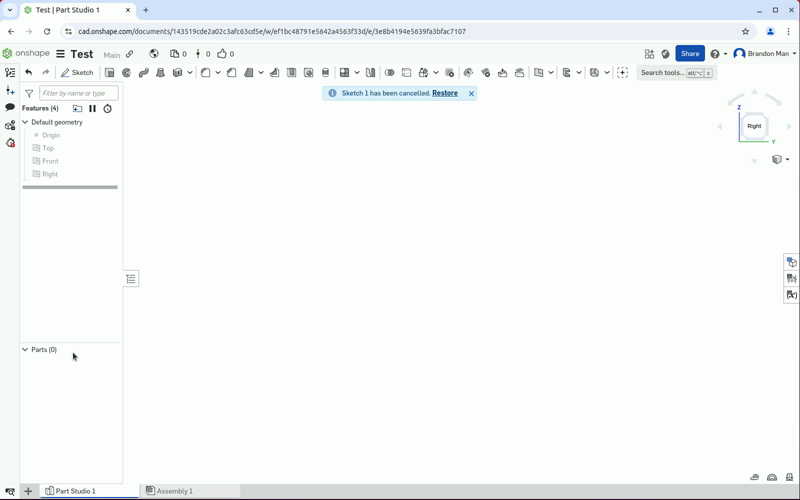
key(shift+s)
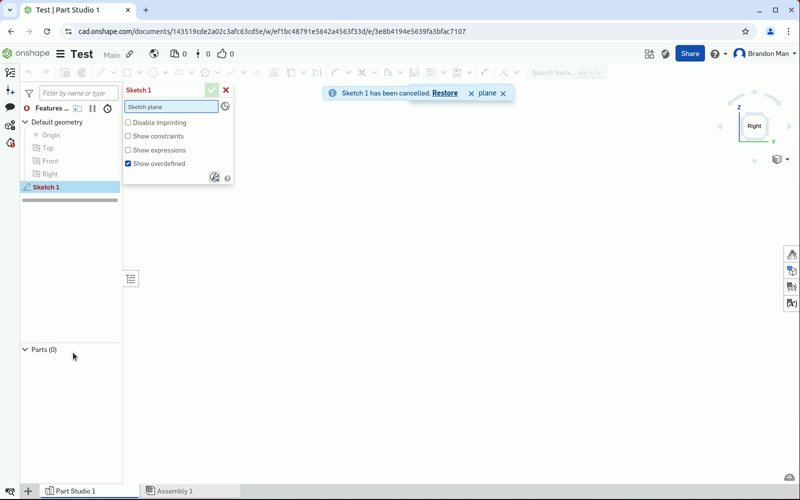
mouse_move(73, 176)
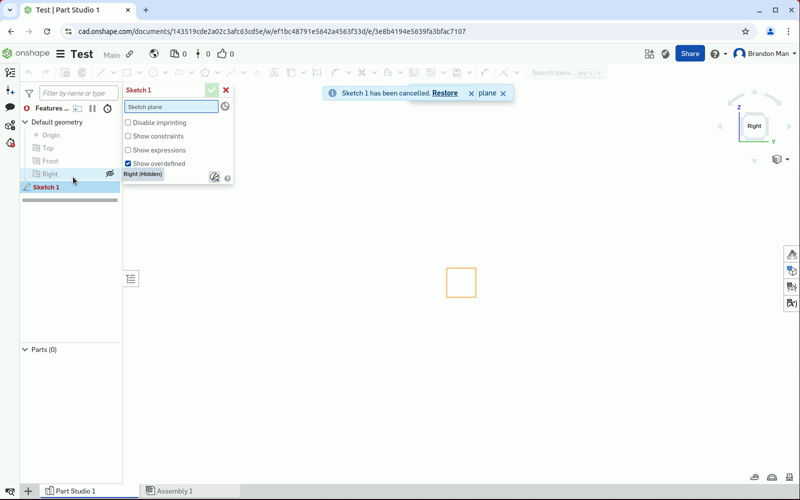
click(73, 176)
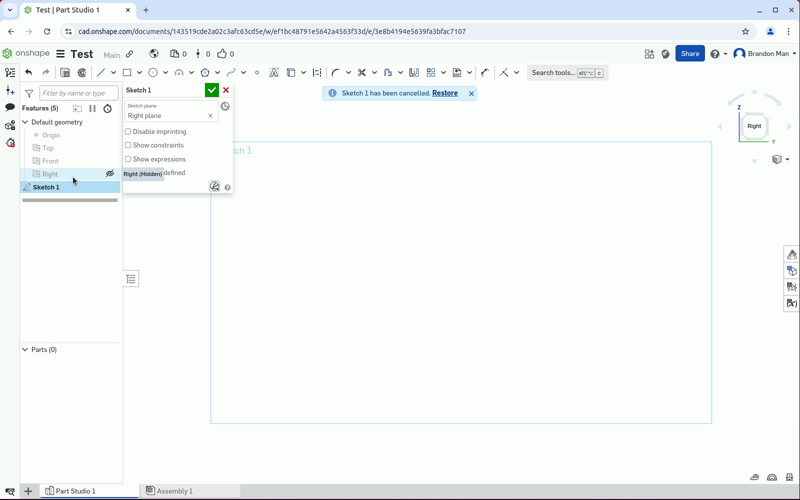
mouse_move(73, 352)
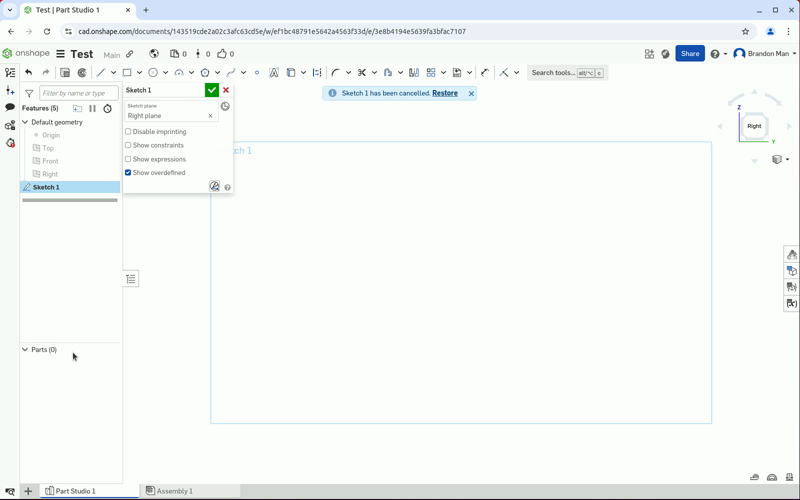
key(y)
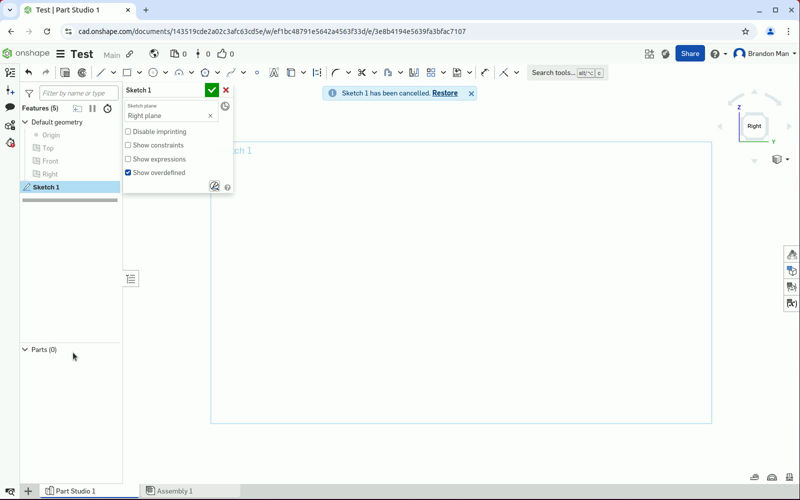
key(l)
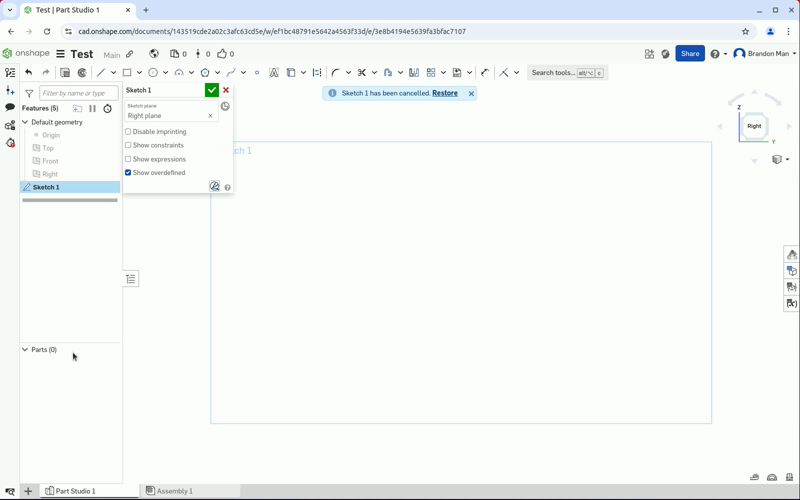
key_down(shift)
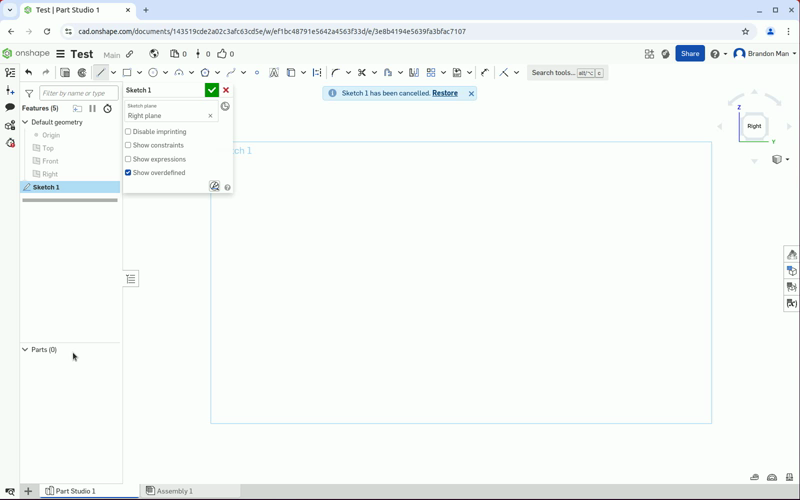
mouse_move(460, 282)
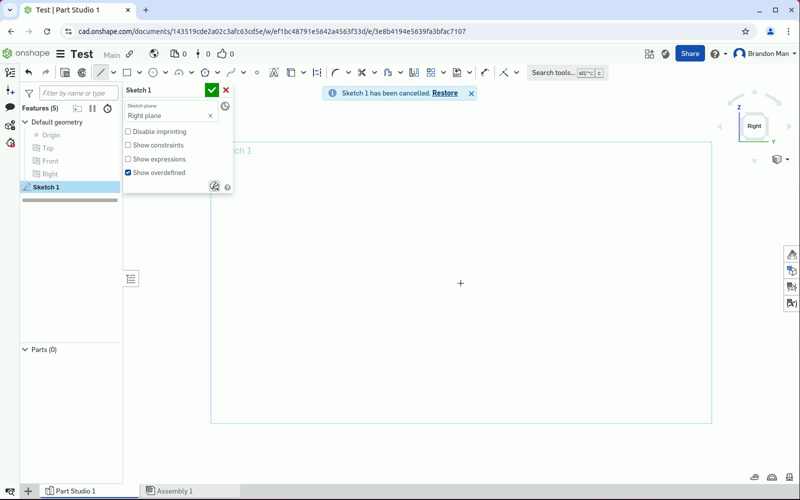
click(460, 282)
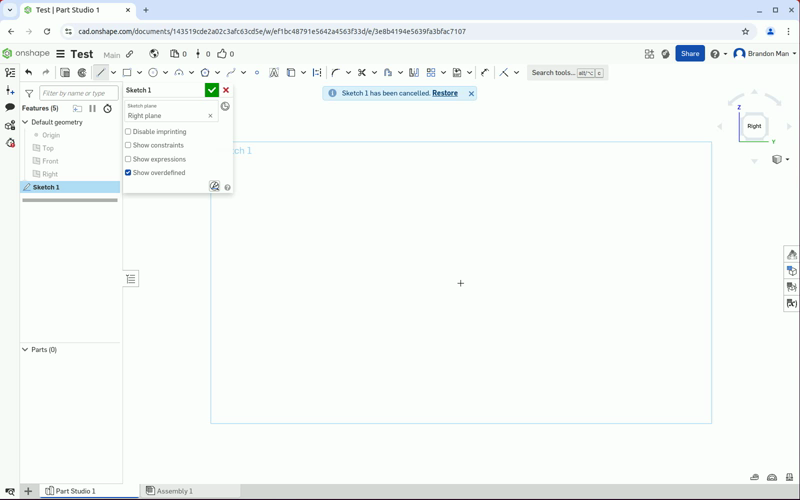
key_up(shift)
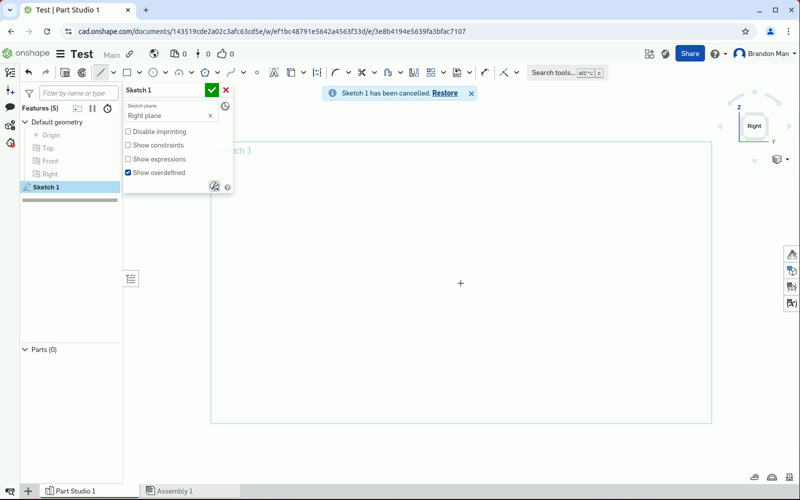
key_down(shift)
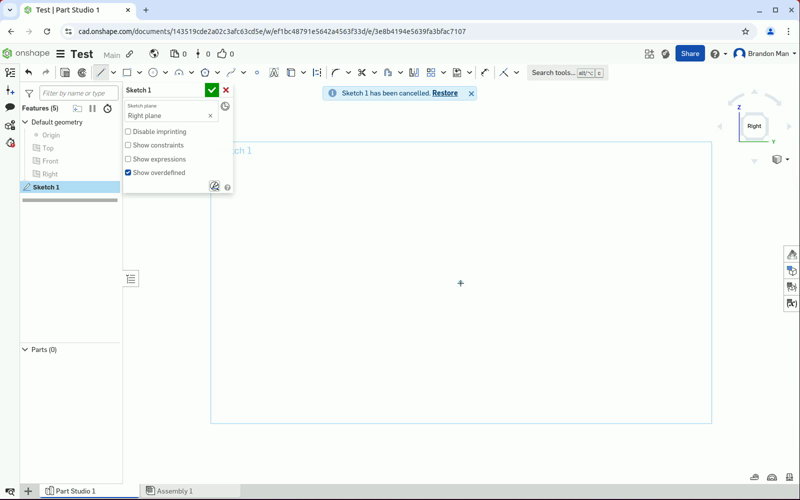
mouse_move(573, 282)
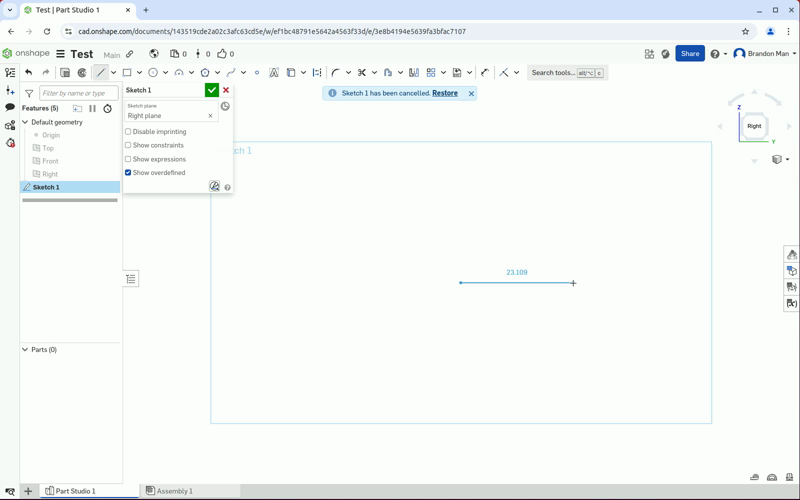
click(573, 282)
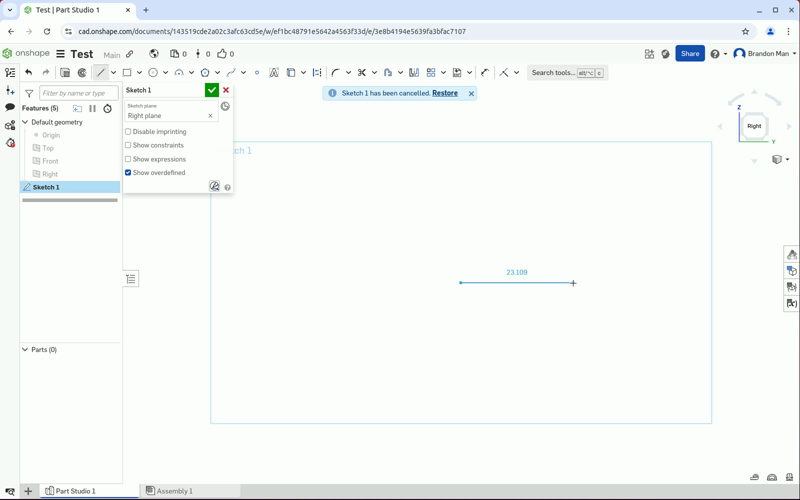
key_up(shift)
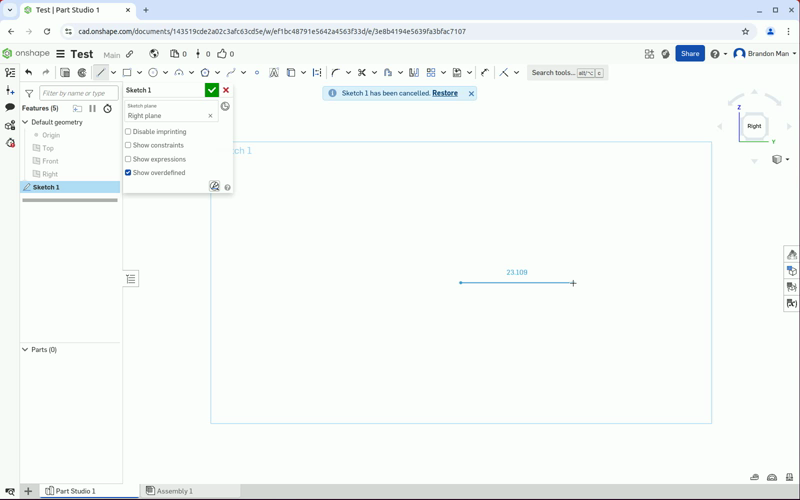
key_down(shift)
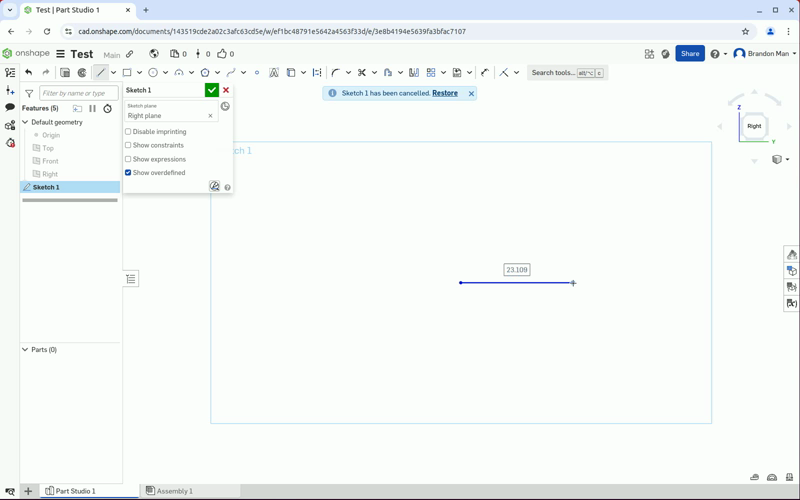
mouse_move(589, 282)
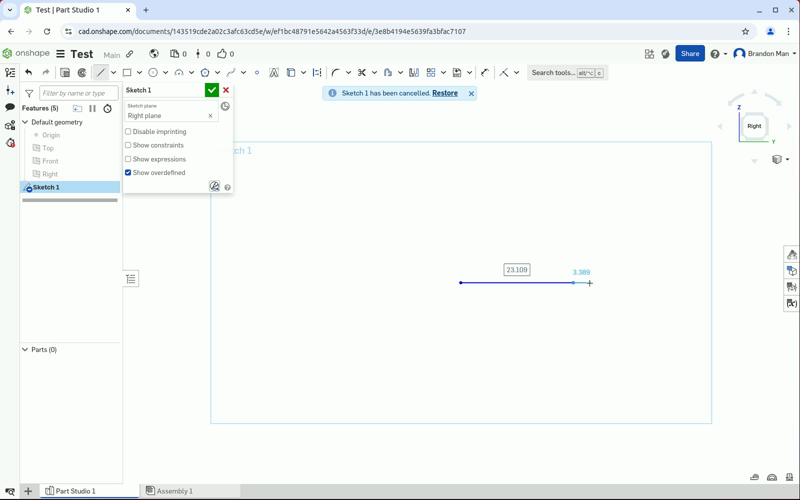
mouse_move(573, 248)
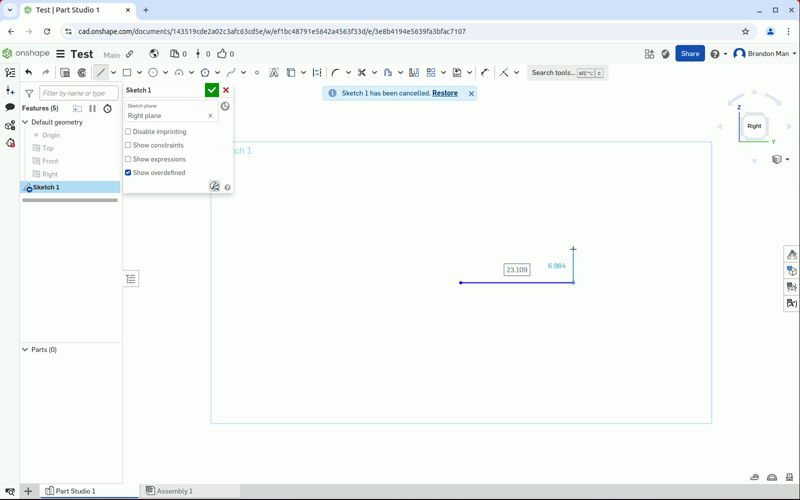
click(573, 248)
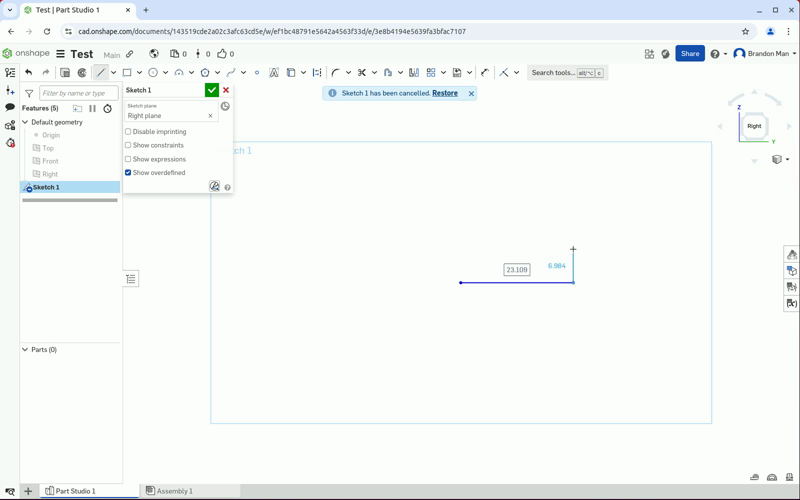
key_up(shift)
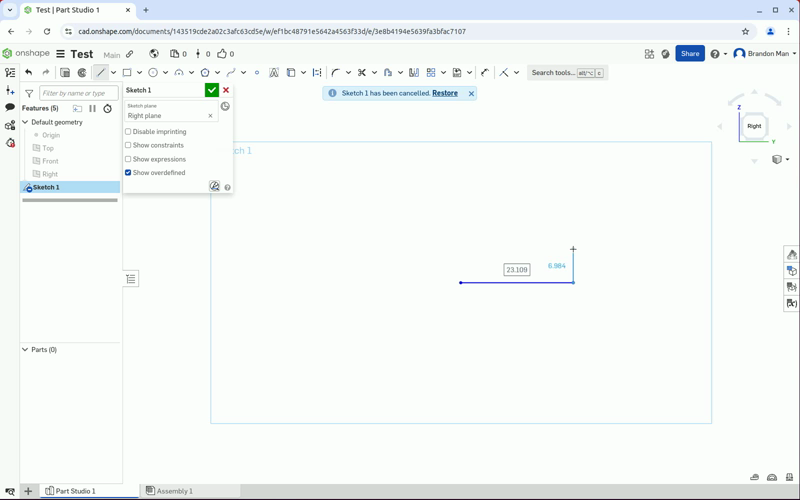
key_down(shift)
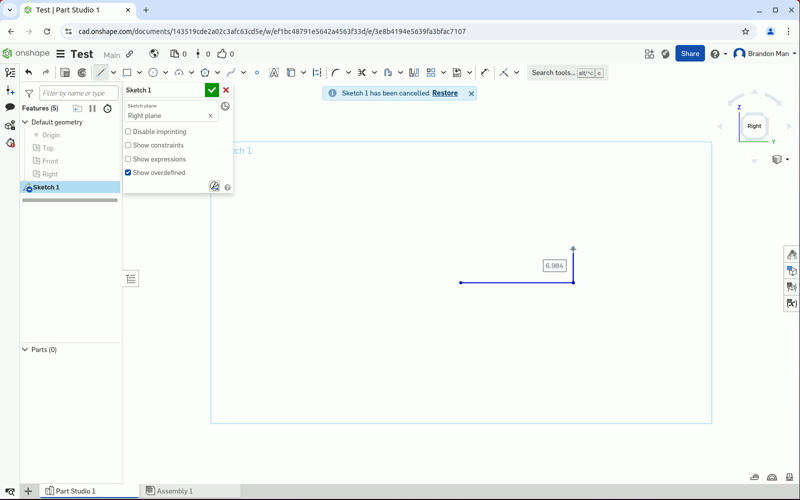
mouse_move(460, 248)
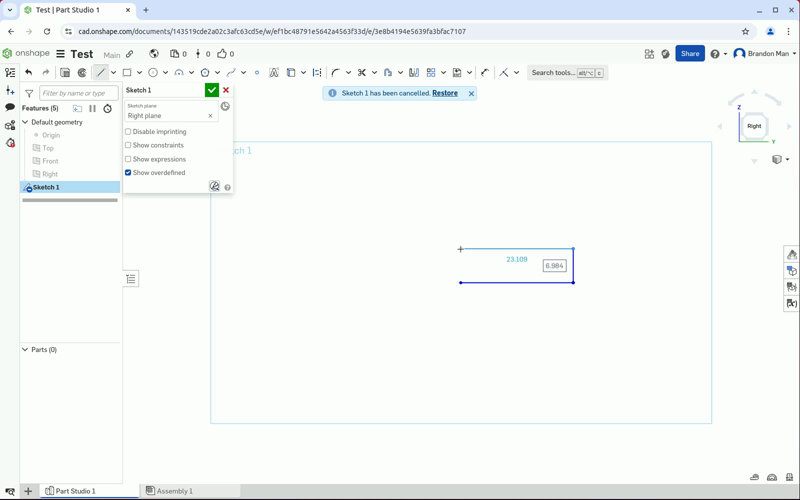
click(460, 248)
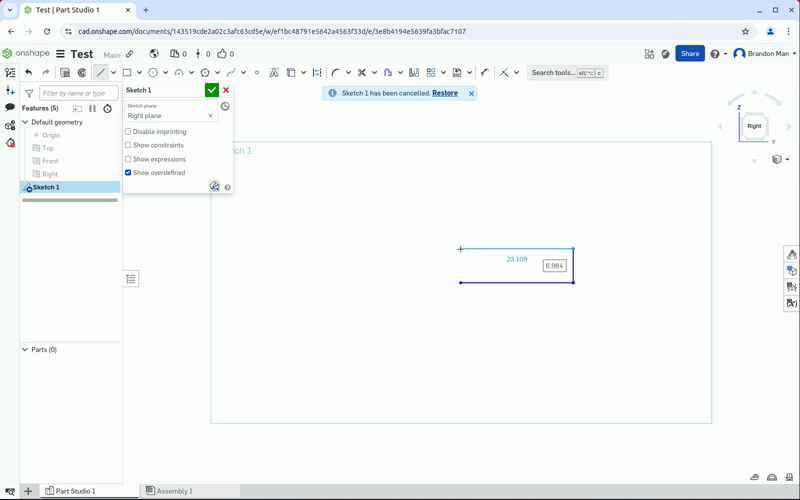
key_up(shift)
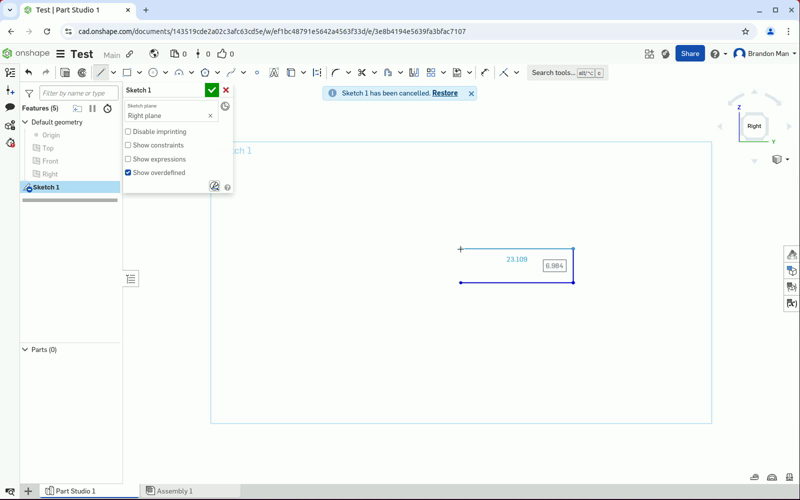
mouse_move(490, 248)
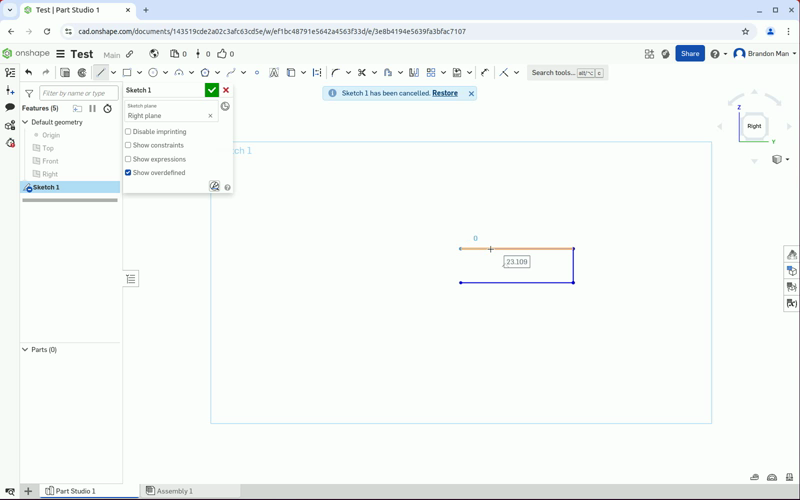
key_down(shift)
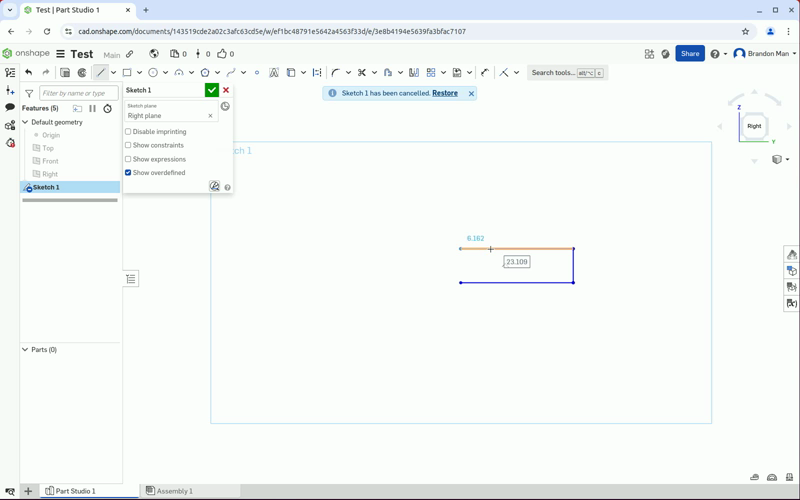
mouse_move(460, 282)
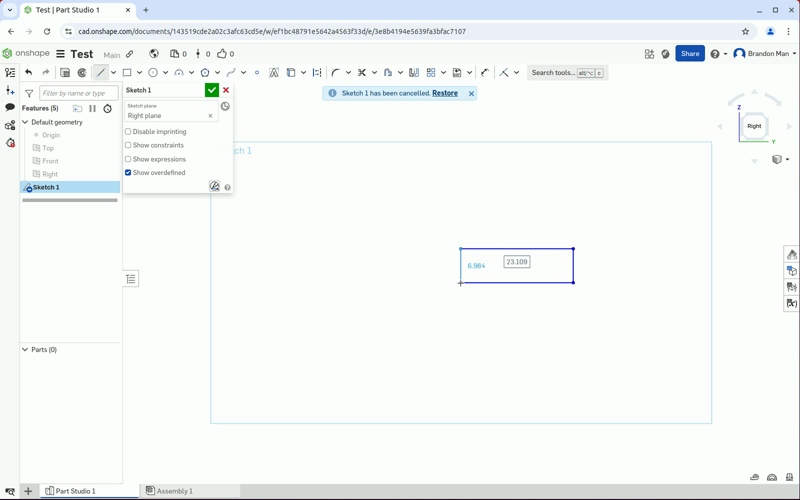
key_up(shift)
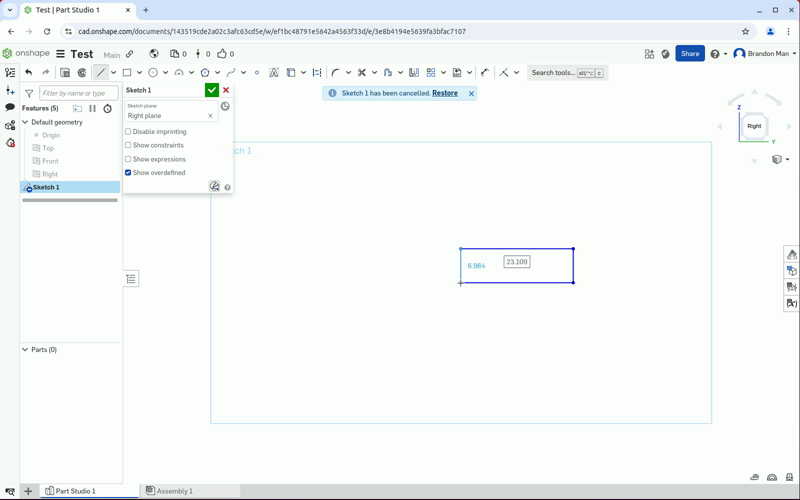
click(460, 282)
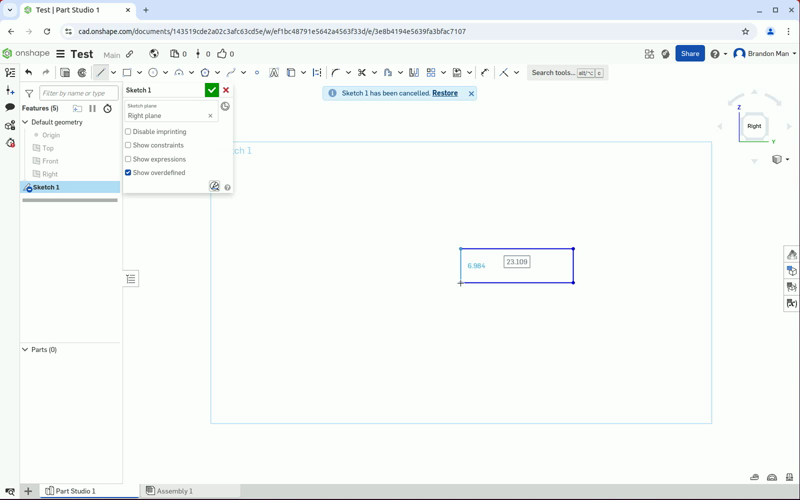
key(esc)
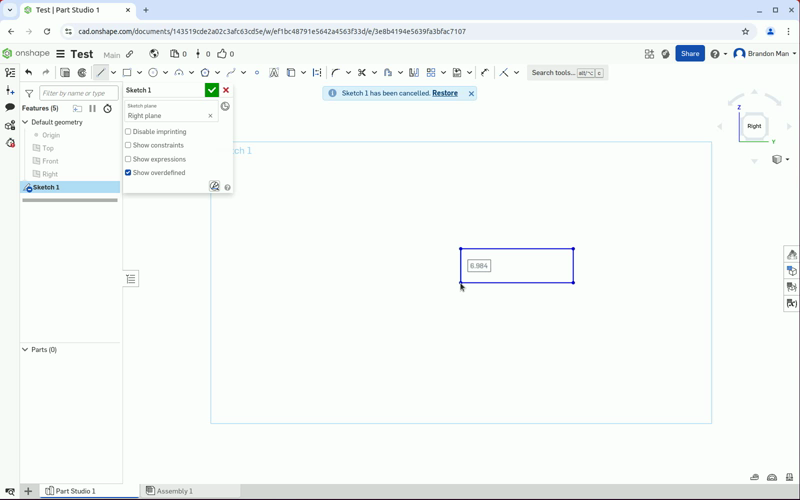
mouse_move(486, 263)
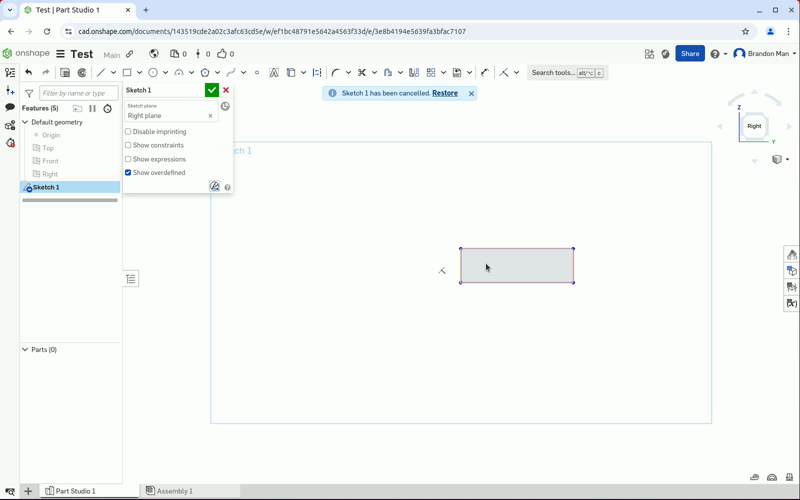
click(486, 263)
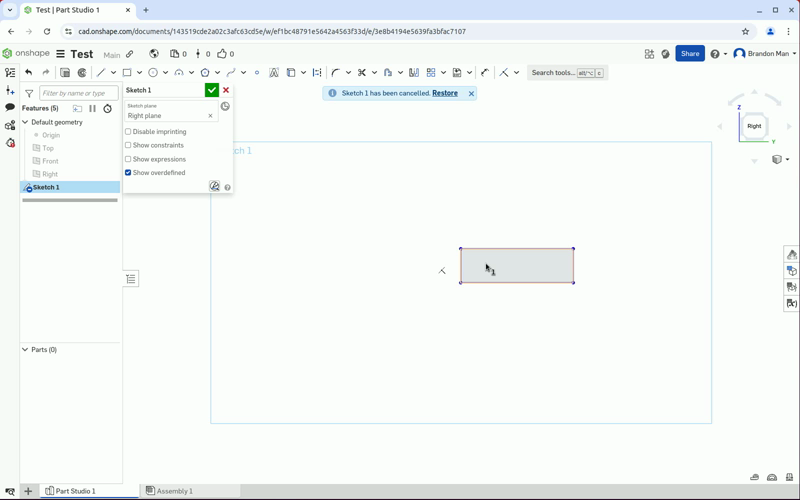
mouse_move(73, 352)
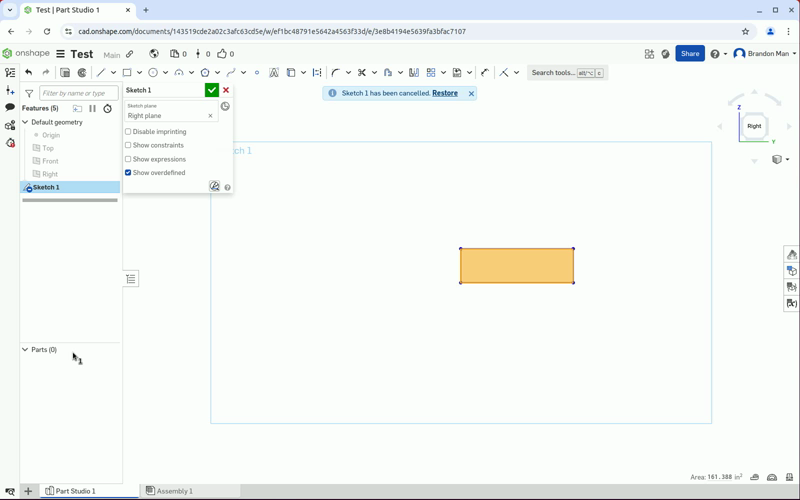
key(shift+y)
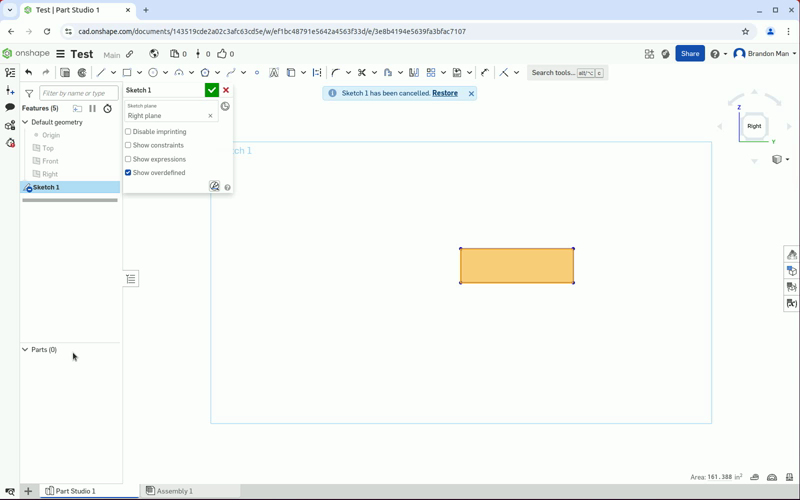
key(shift+e)
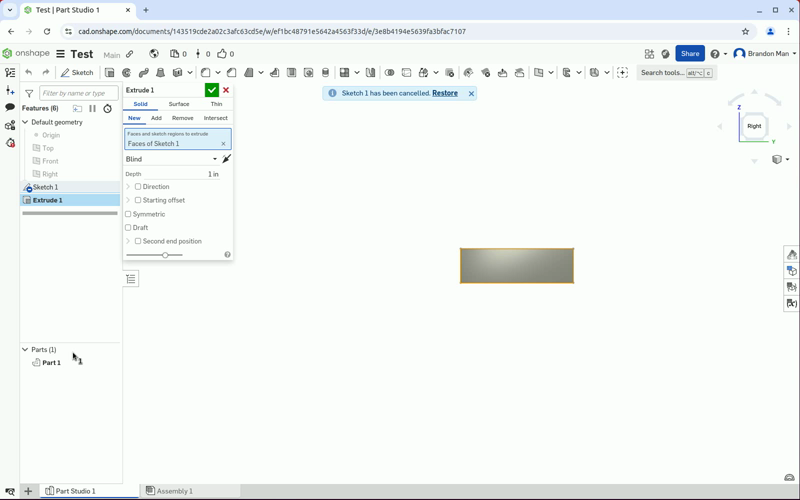
mouse_move(143, 106)
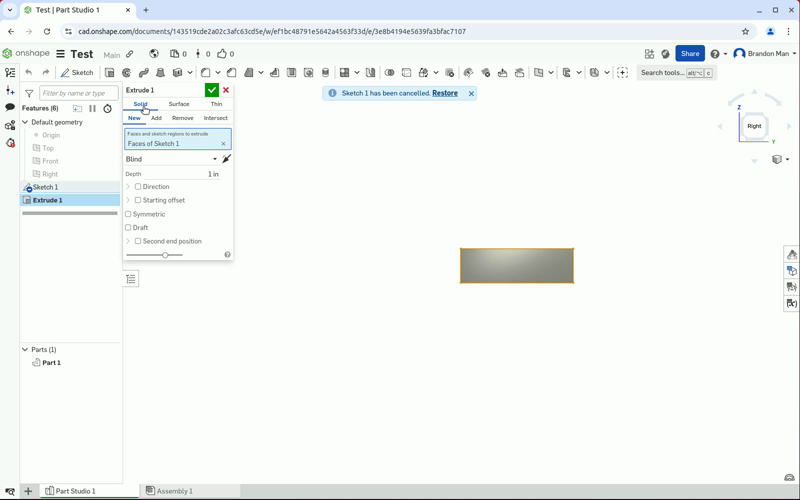
click(143, 106)
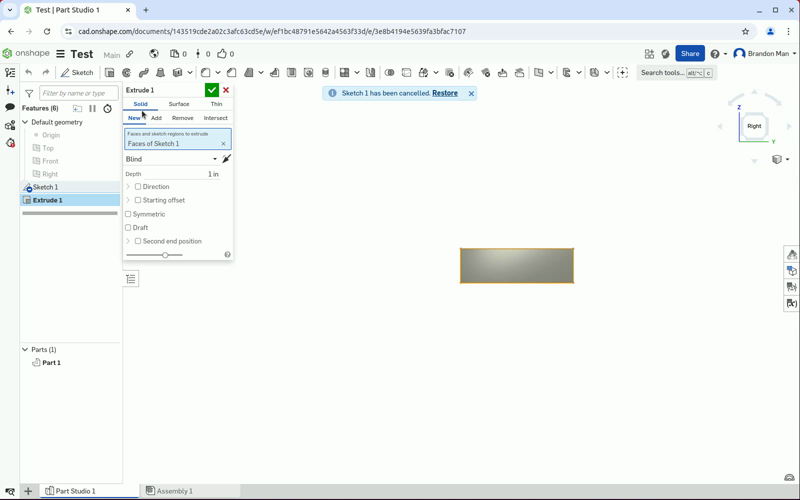
mouse_move(137, 120)
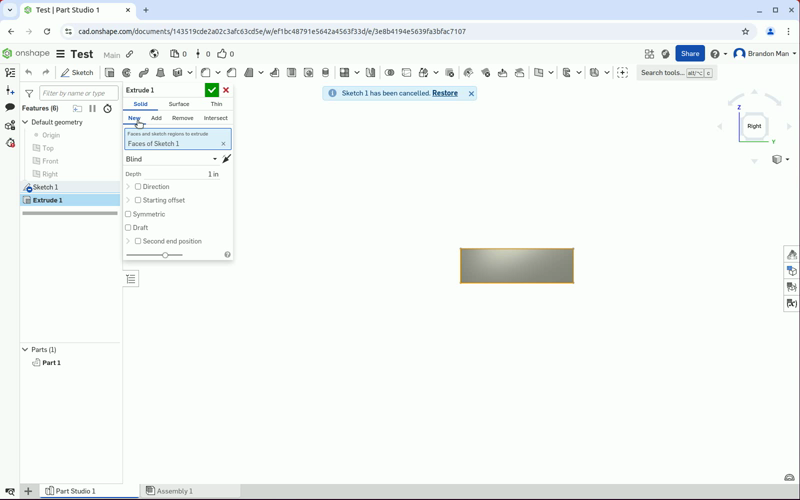
click(137, 120)
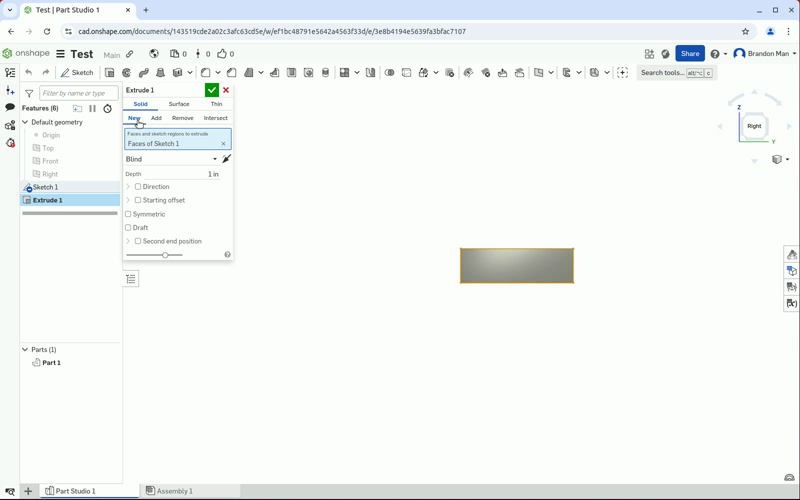
key(tab, 4)
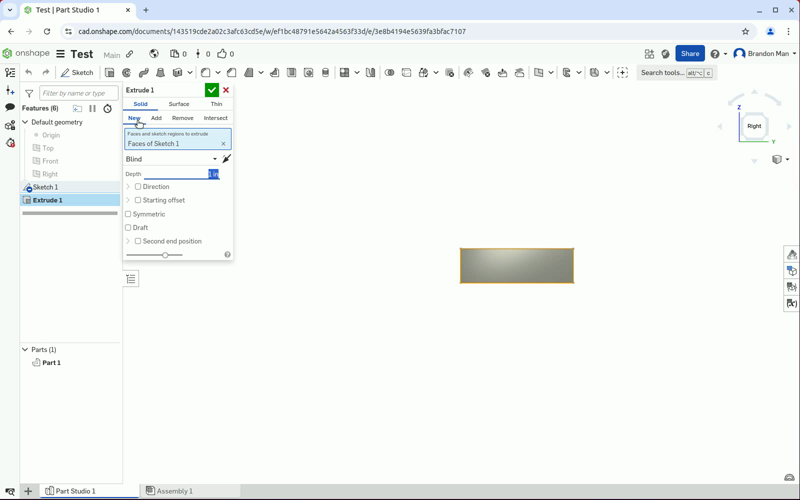
text(1.204)
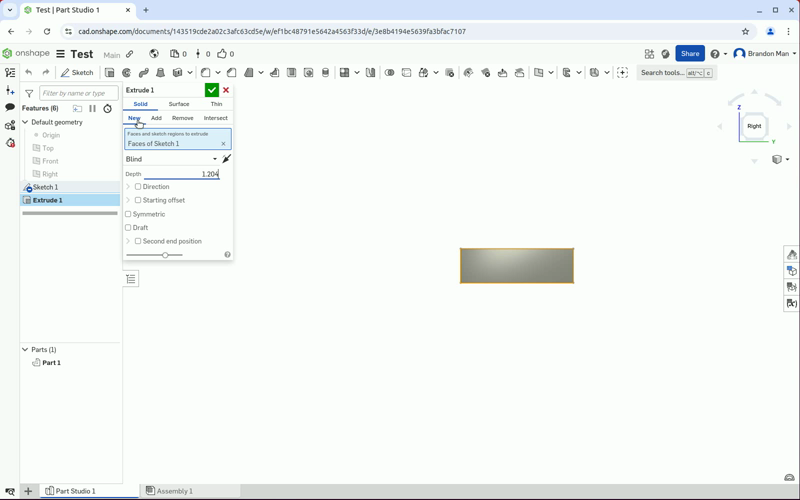
key(enter)
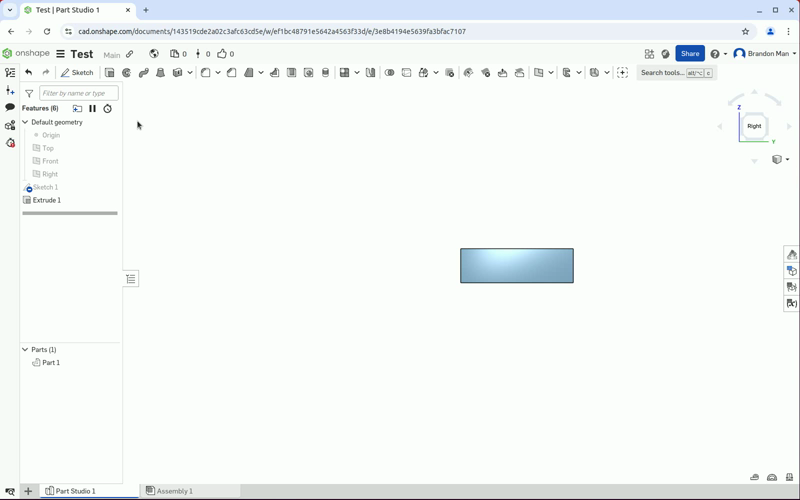
key(shift+h)
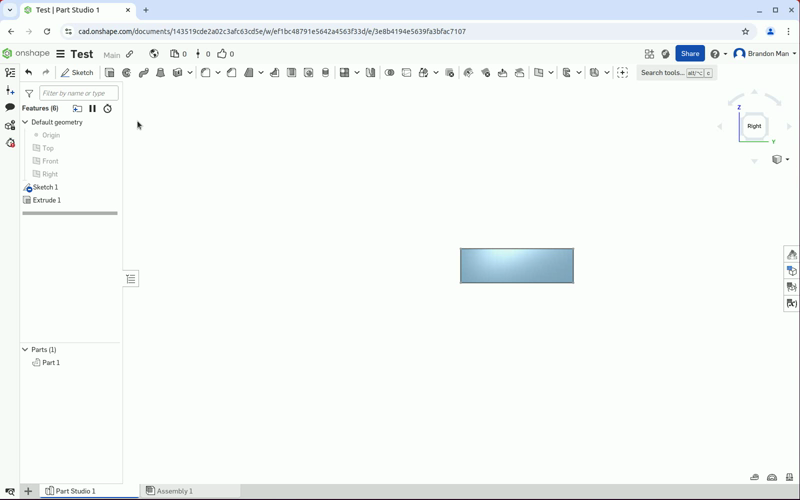
key(shift+h)
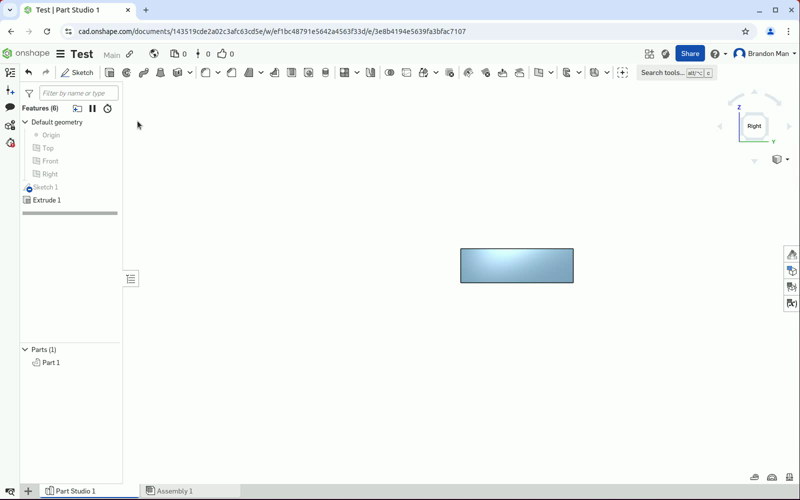
mouse_move(73, 189)
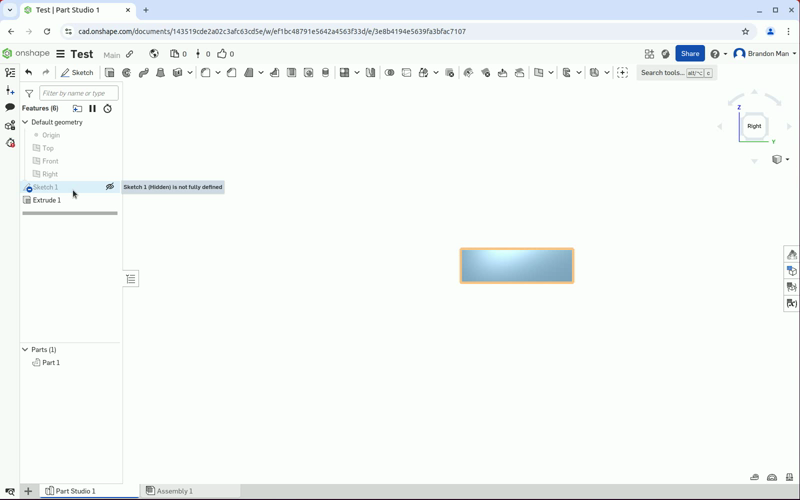
click(73, 189)
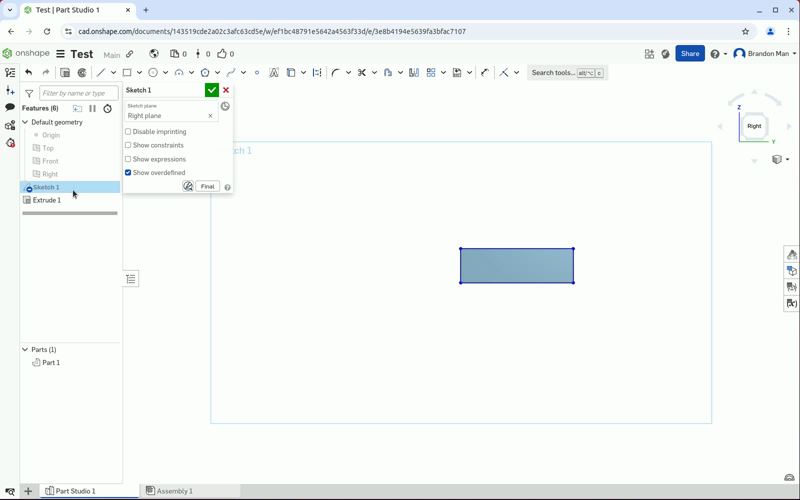
mouse_move(229, 92)
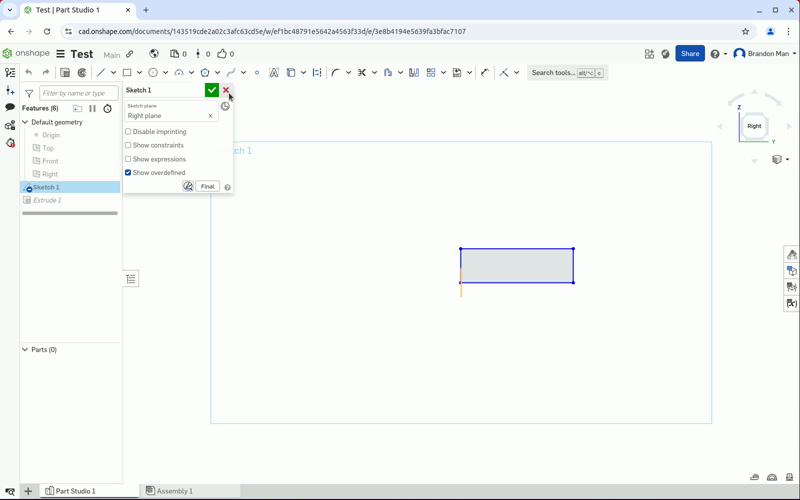
click(229, 92)
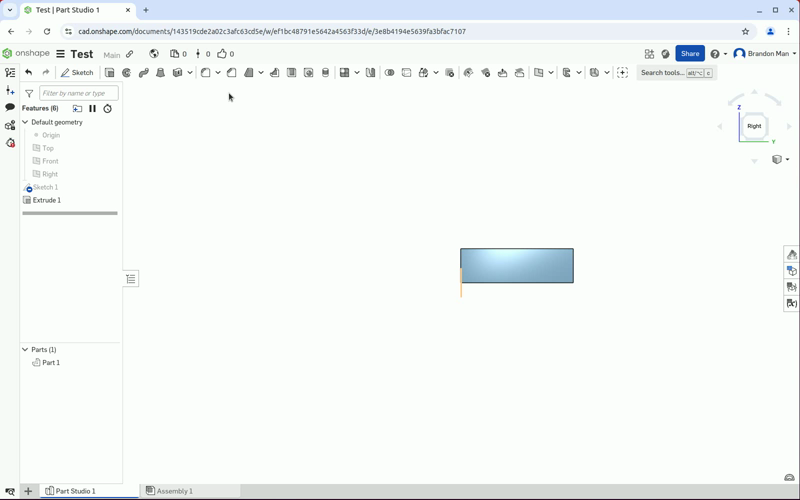
mouse_move(541, 75)
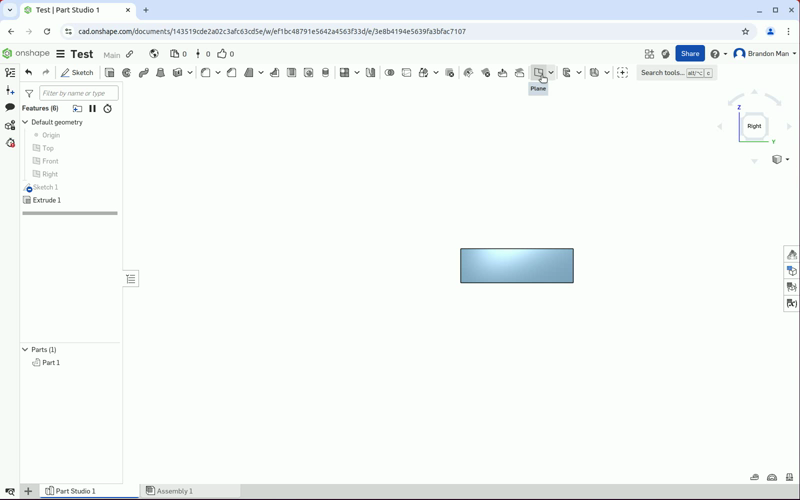
click(541, 75)
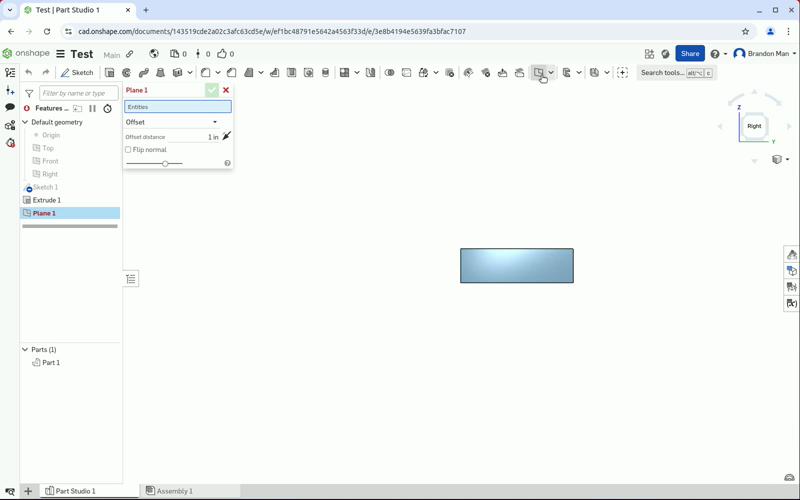
mouse_move(73, 176)
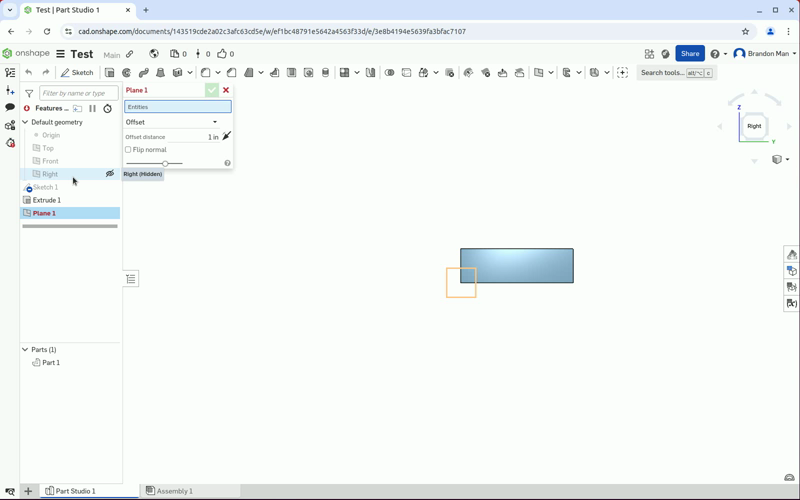
click(73, 176)
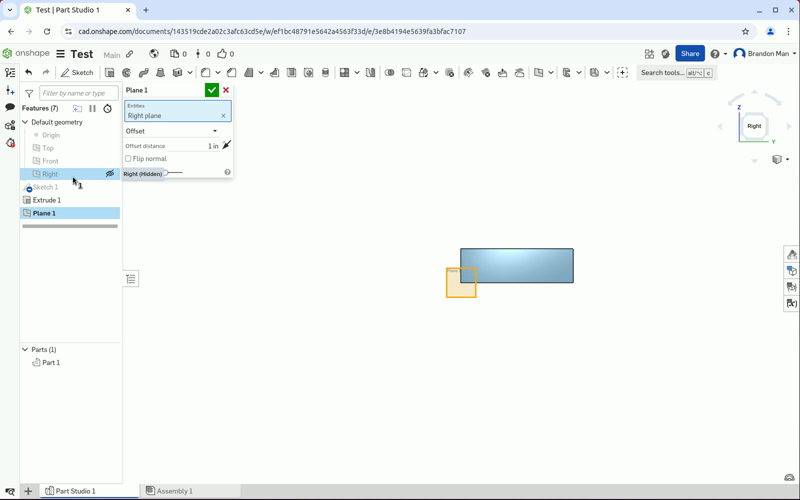
key(tab, 2)
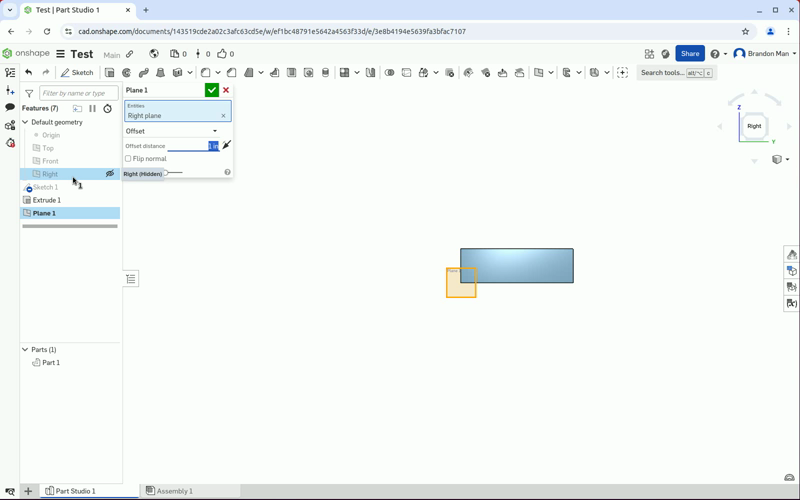
text(1.202)
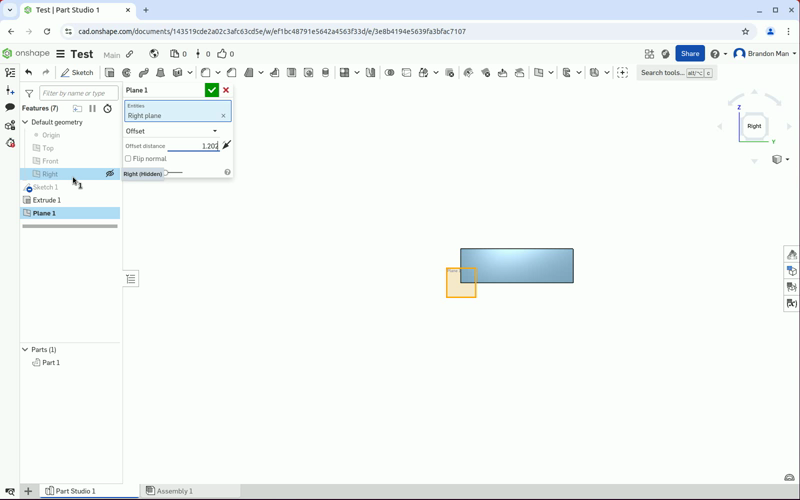
key(enter, 2)
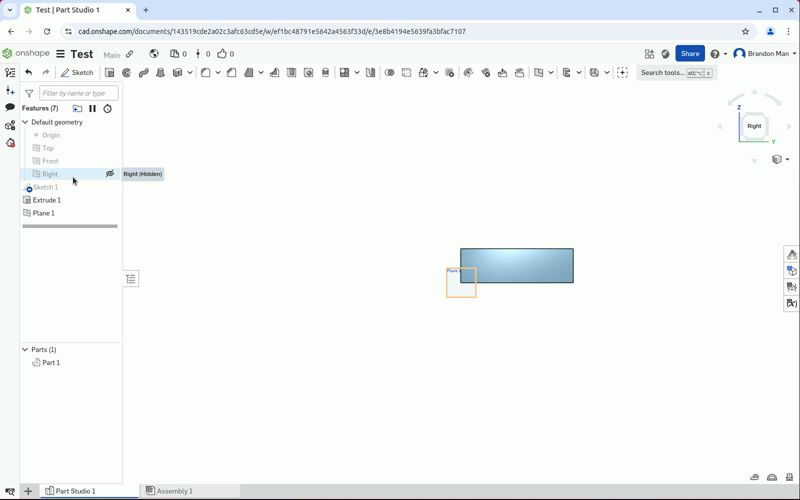
key(shift+s)
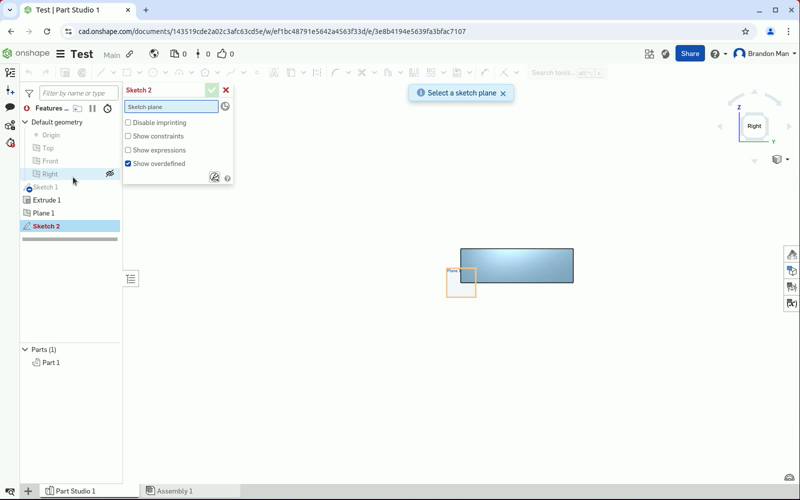
mouse_move(73, 215)
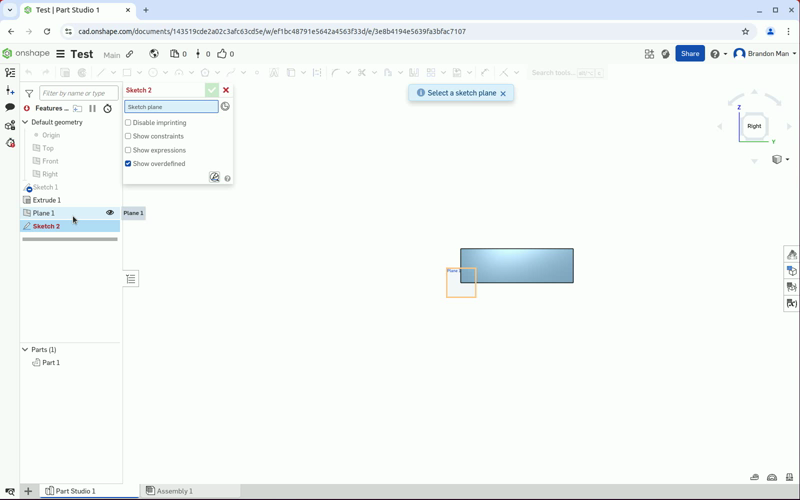
click(73, 215)
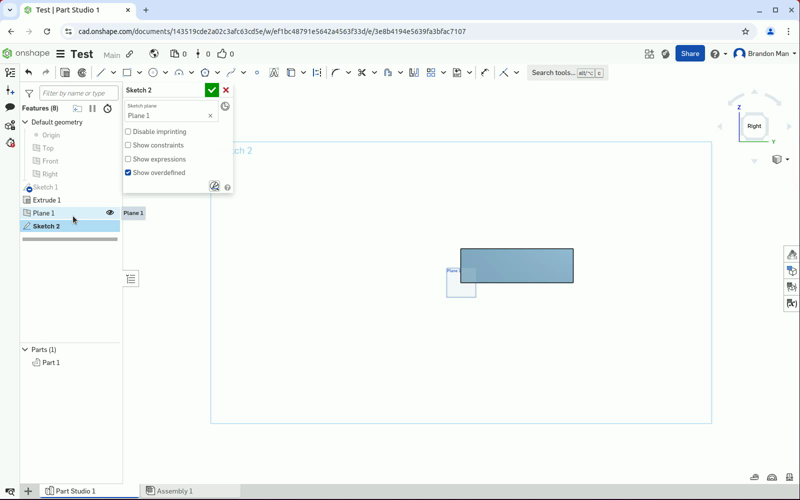
mouse_move(73, 352)
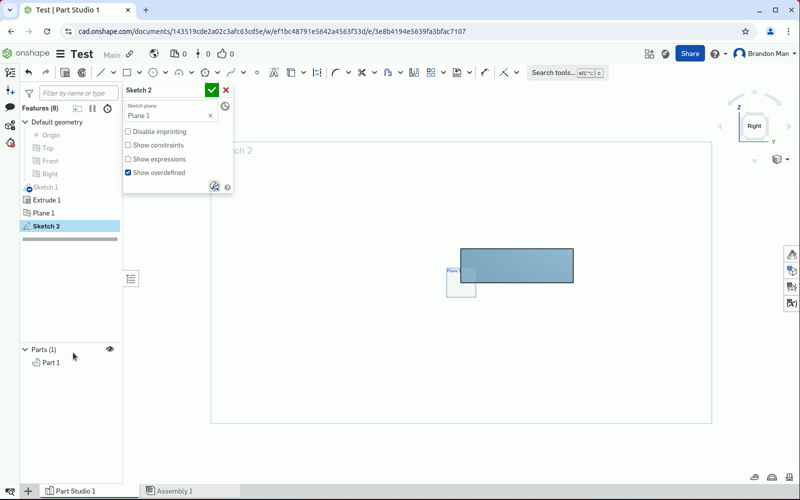
key(y)
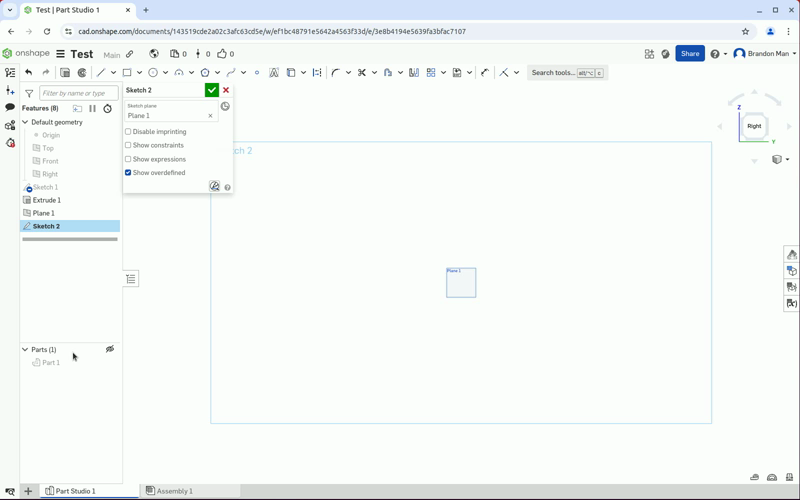
key(l)
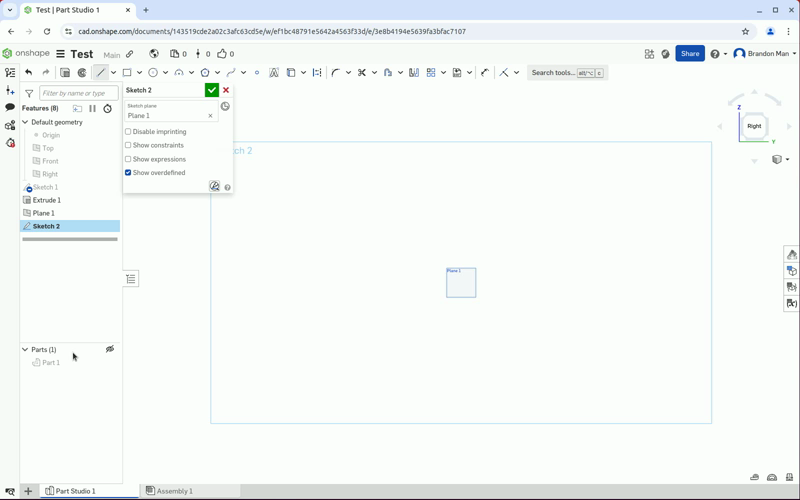
key_down(shift)
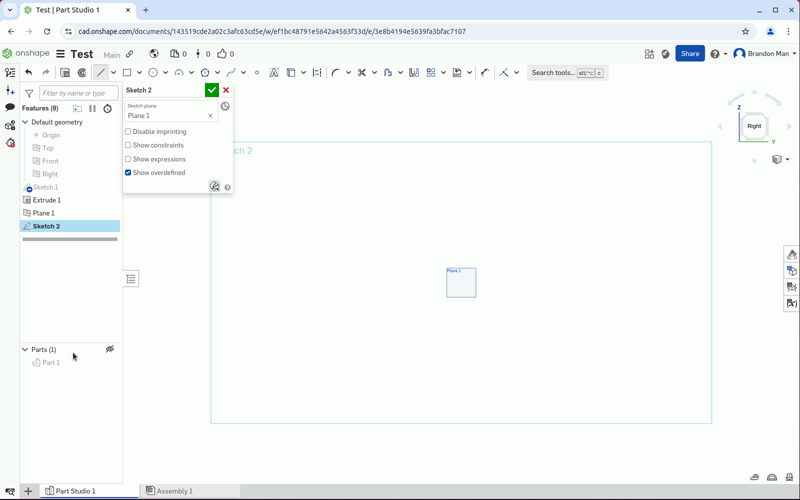
mouse_move(460, 259)
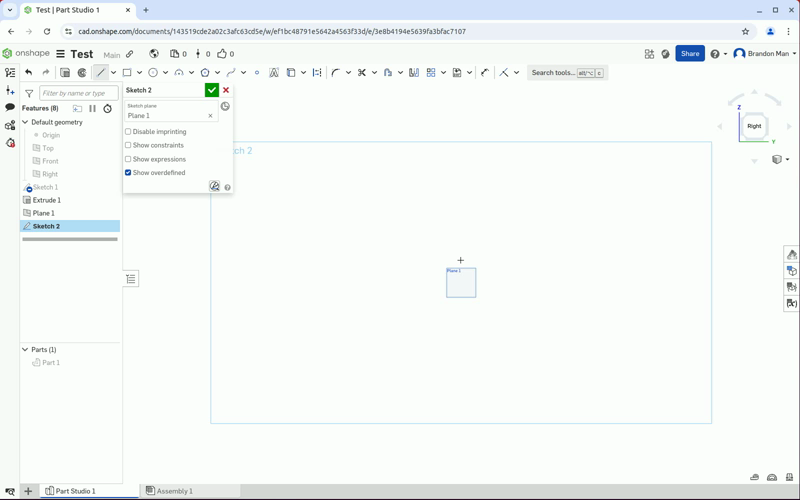
click(460, 259)
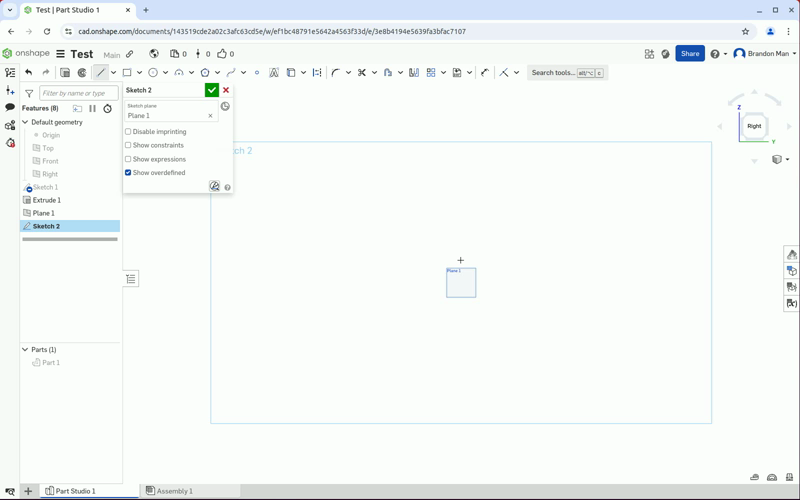
key_up(shift)
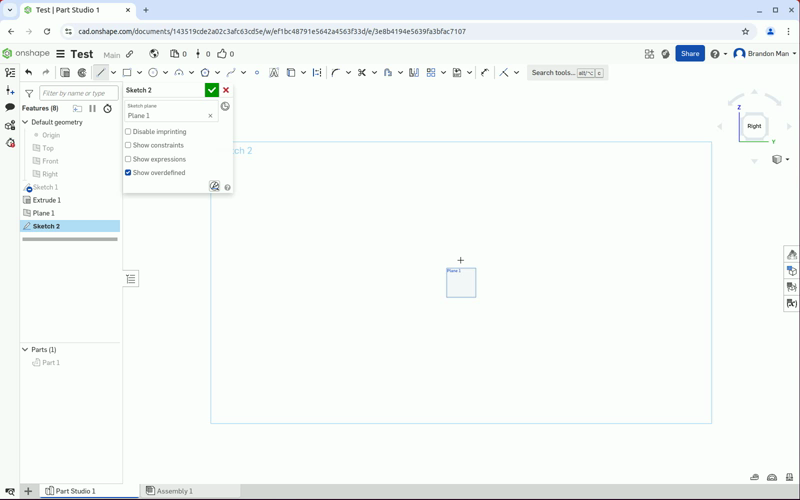
key_down(shift)
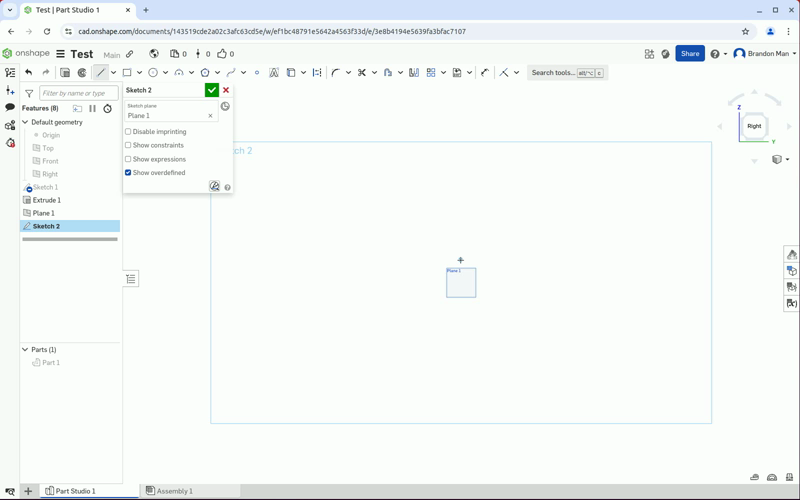
mouse_move(490, 259)
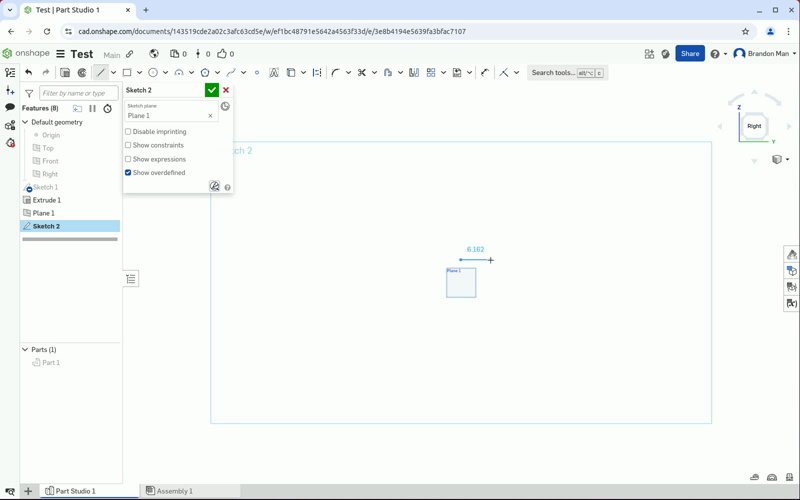
mouse_move(467, 259)
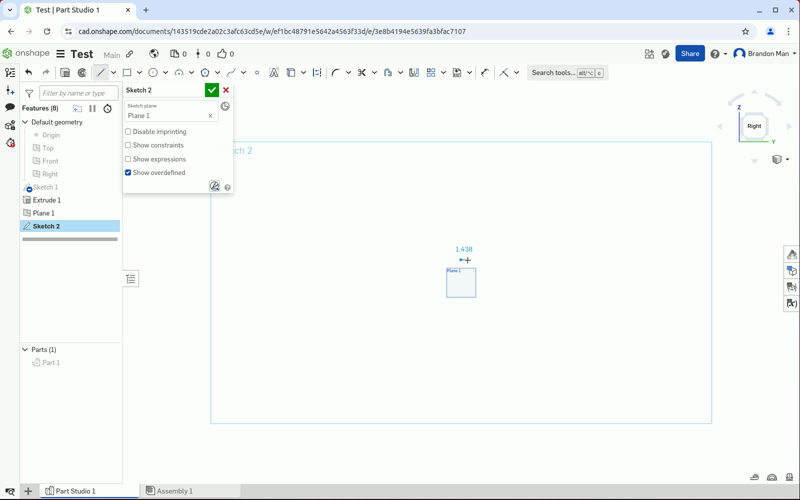
scroll(6)
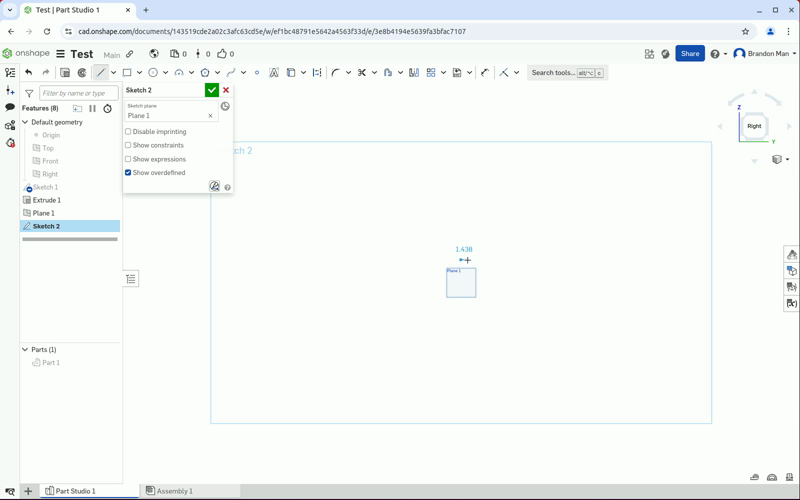
scroll(6)
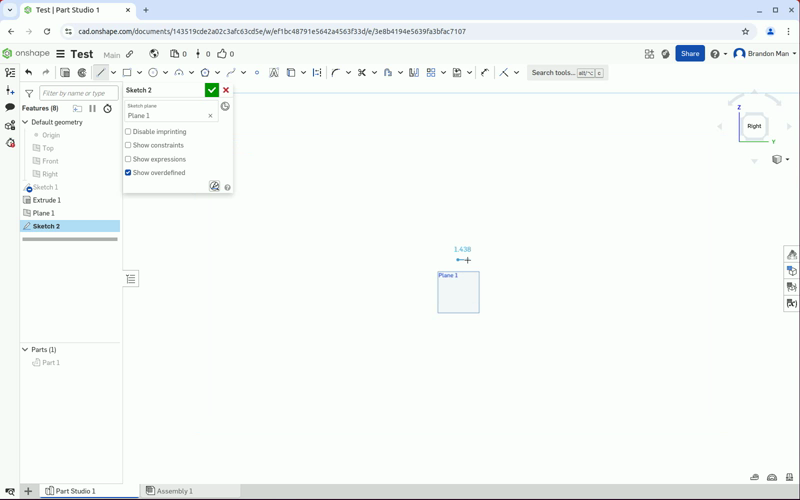
scroll(6)
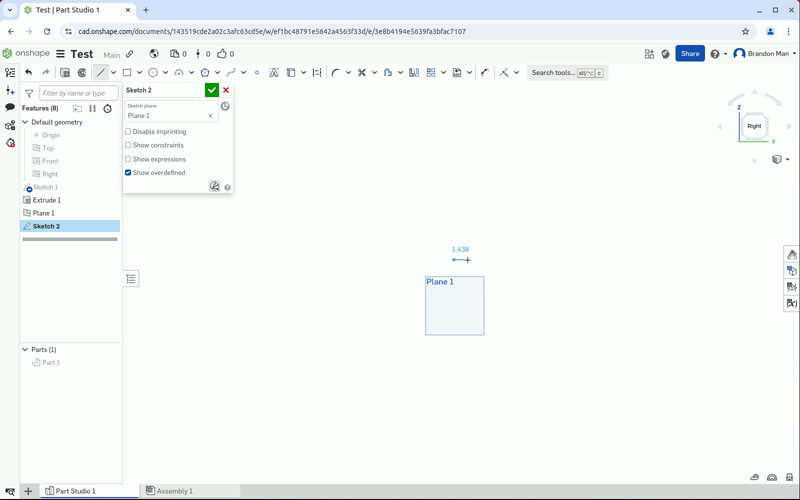
scroll(6)
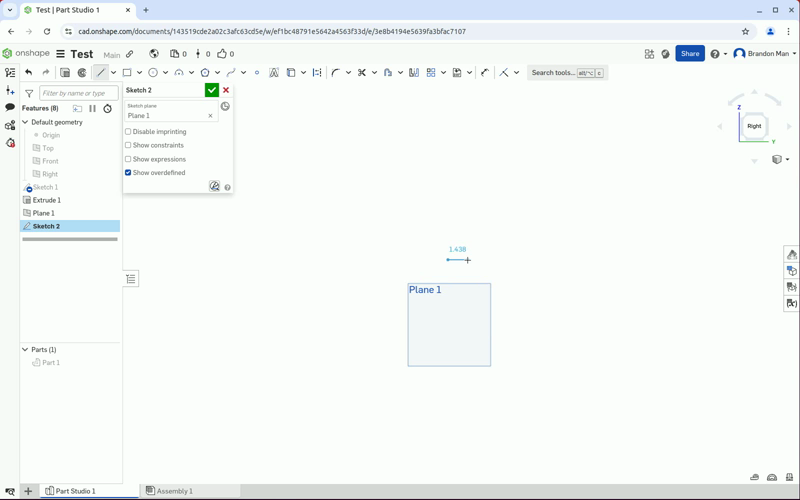
scroll(6)
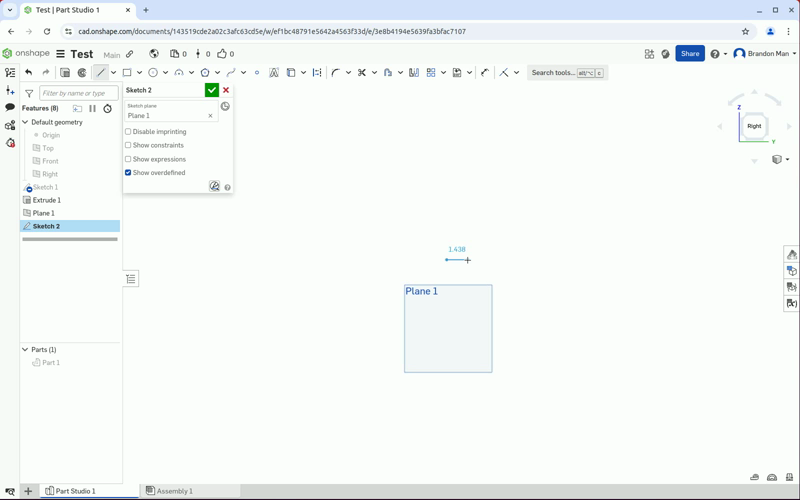
scroll(6)
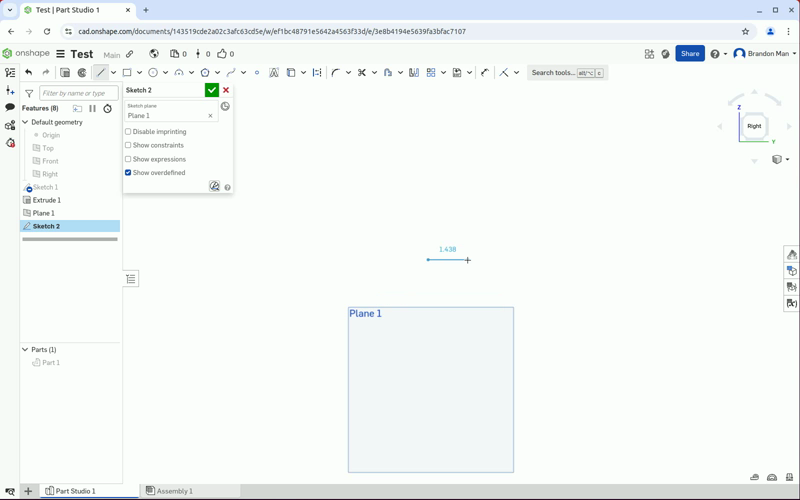
scroll(6)
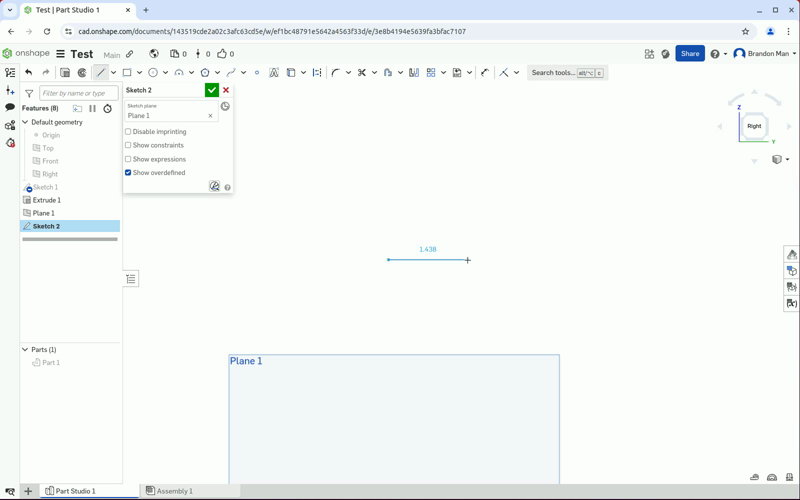
click(467, 259)
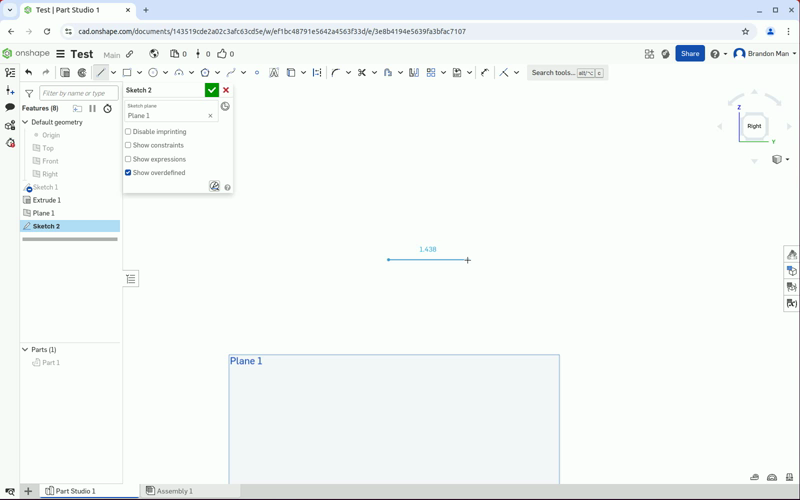
scroll(-6)
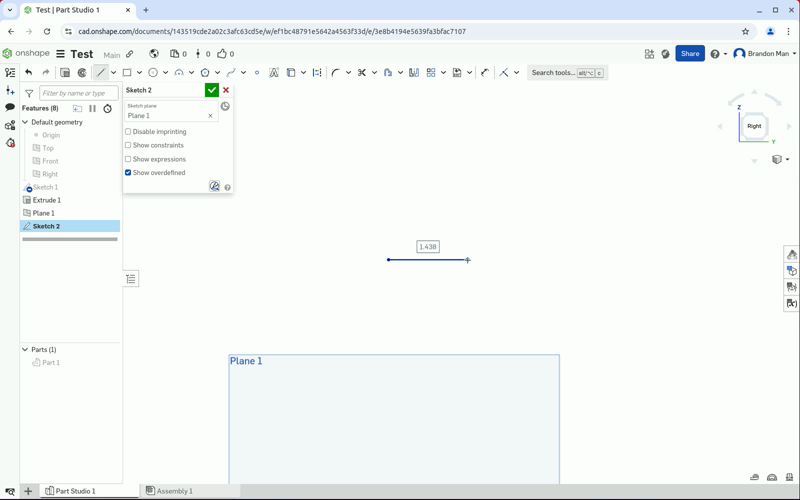
scroll(-6)
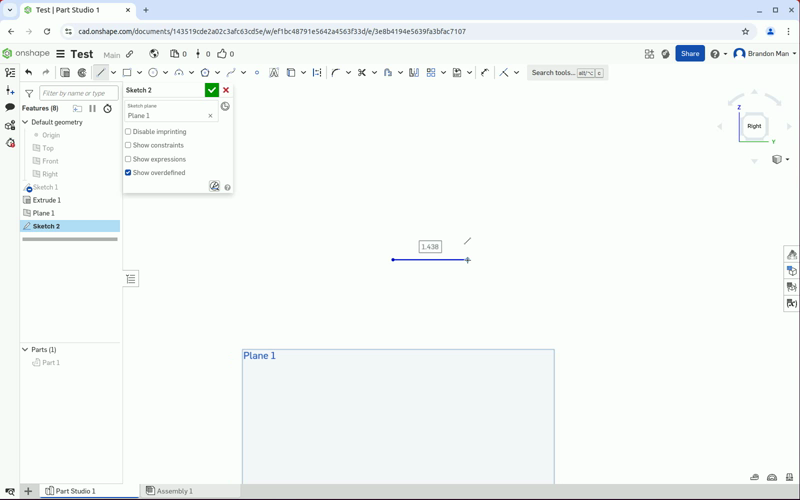
scroll(-6)
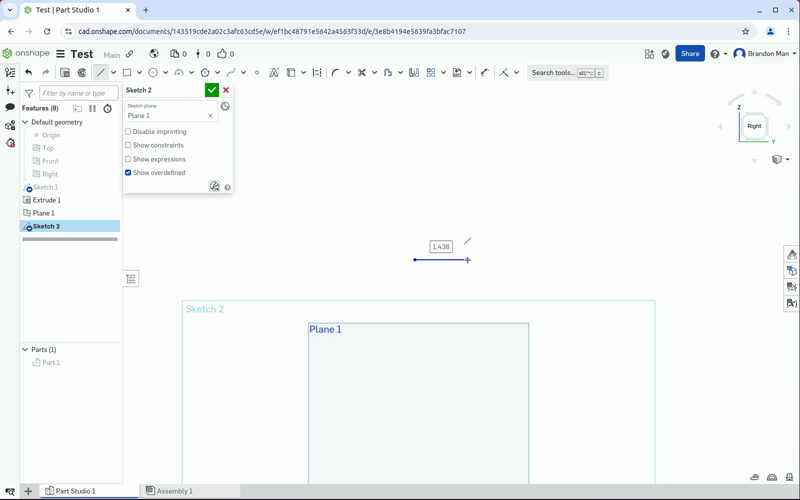
scroll(-6)
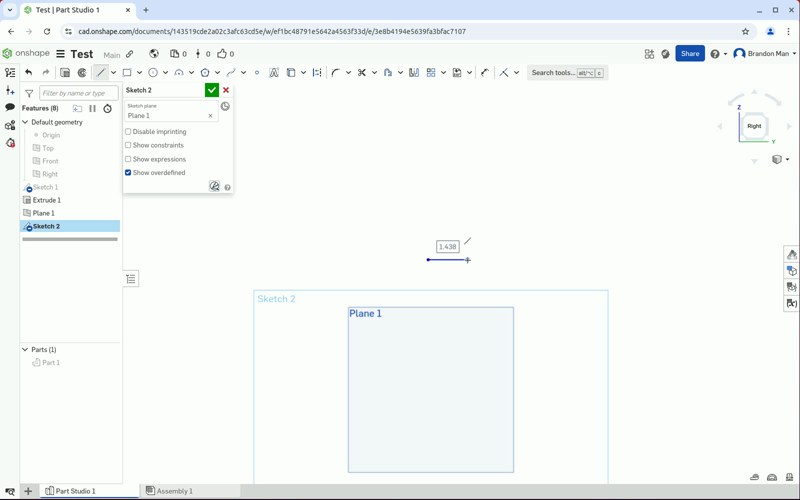
scroll(-6)
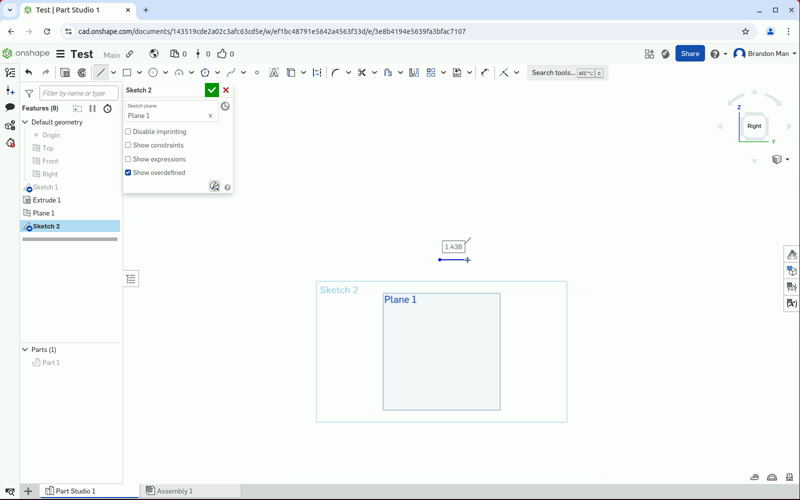
scroll(-6)
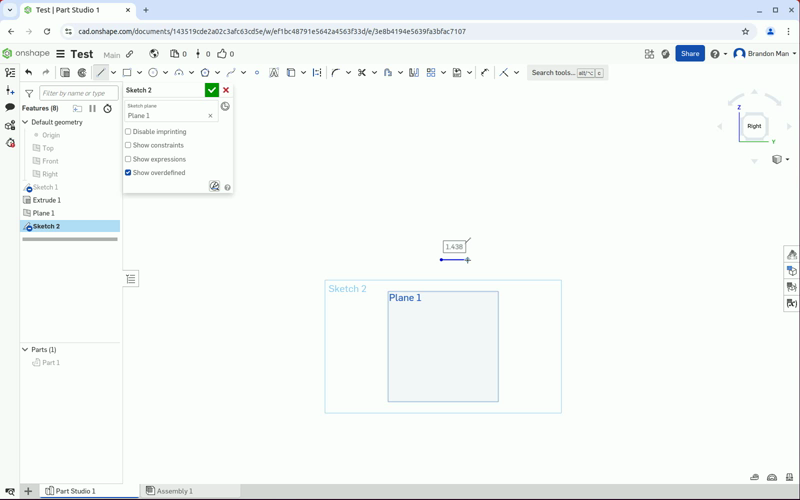
scroll(-6)
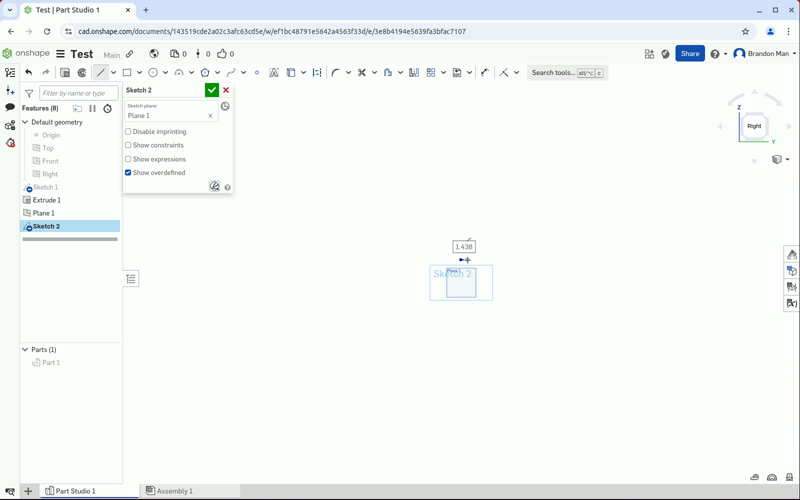
key_up(shift)
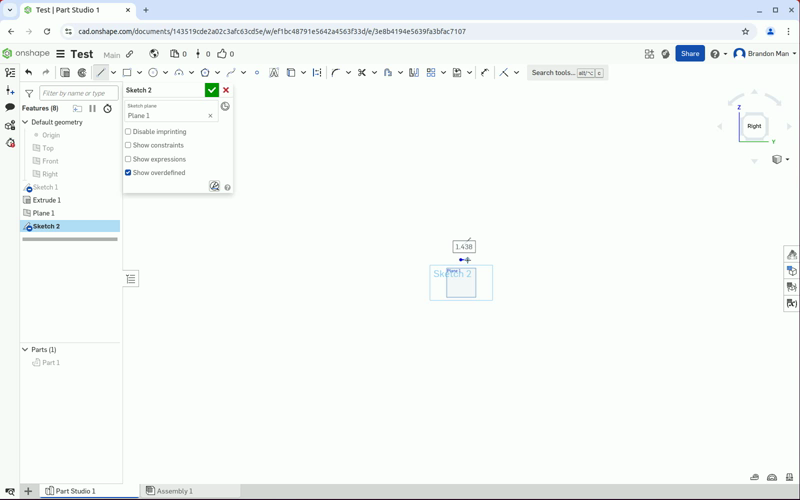
key_down(shift)
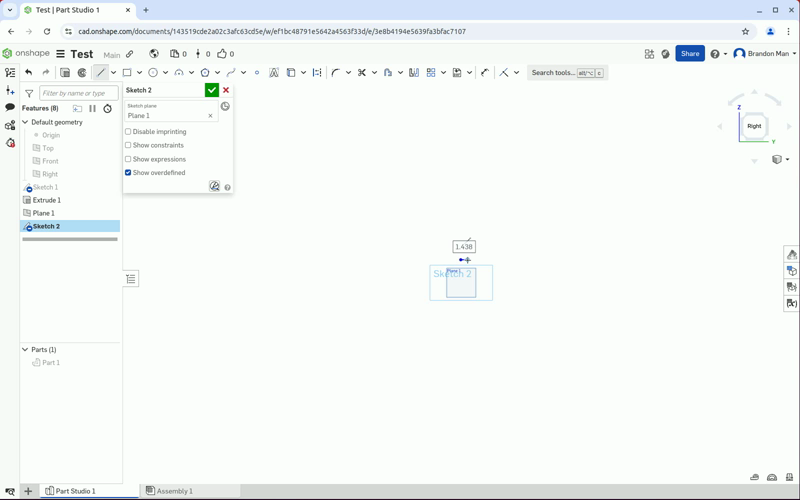
mouse_move(497, 259)
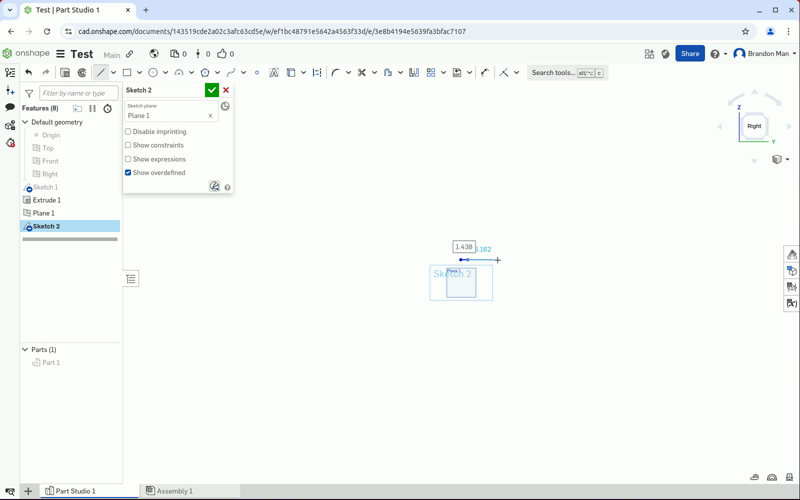
mouse_move(467, 252)
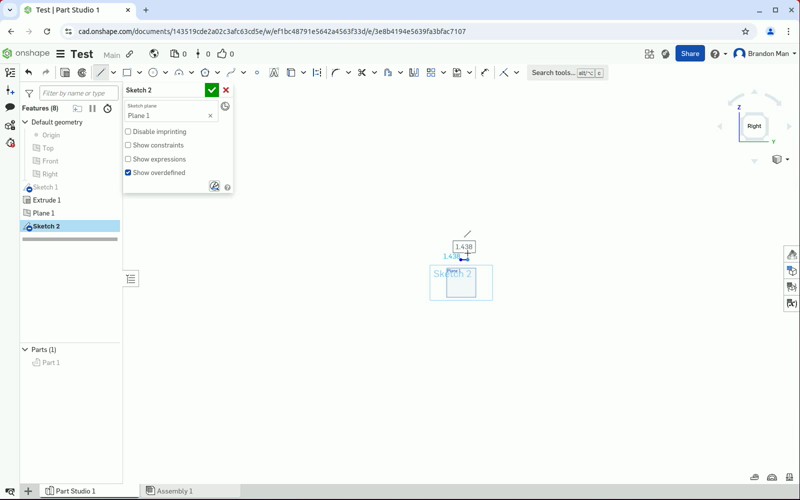
scroll(6)
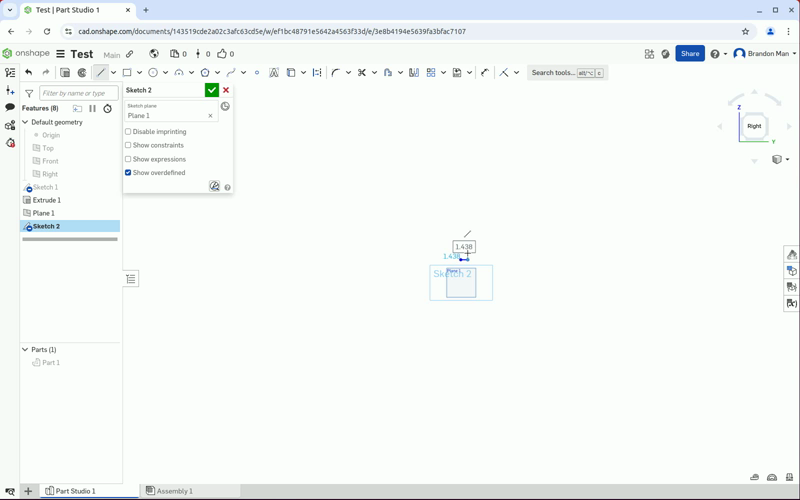
scroll(6)
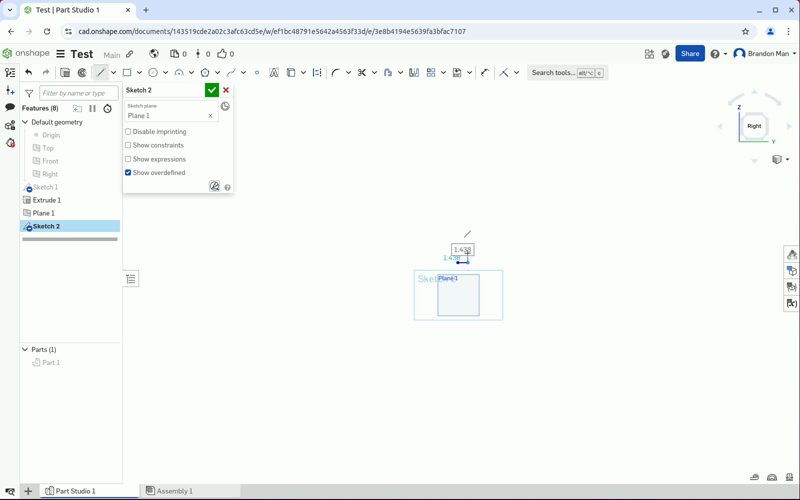
scroll(6)
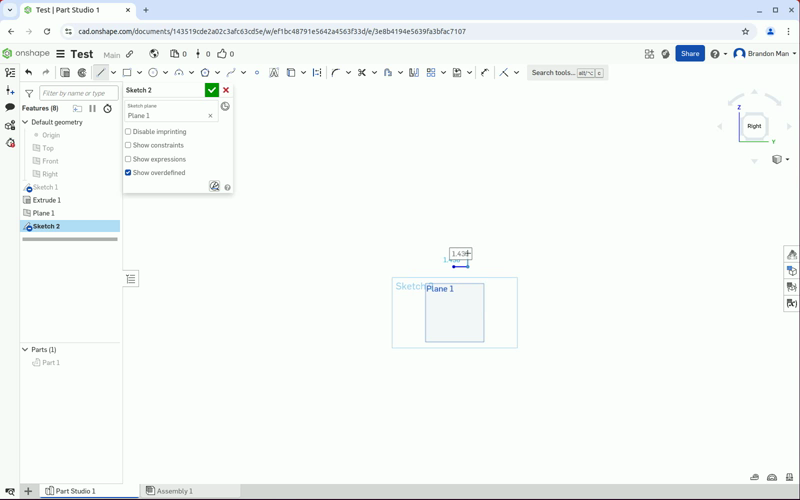
scroll(6)
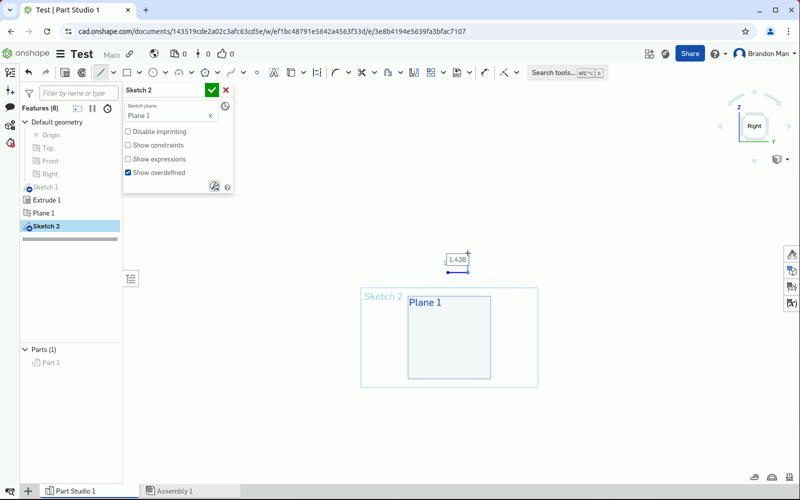
scroll(6)
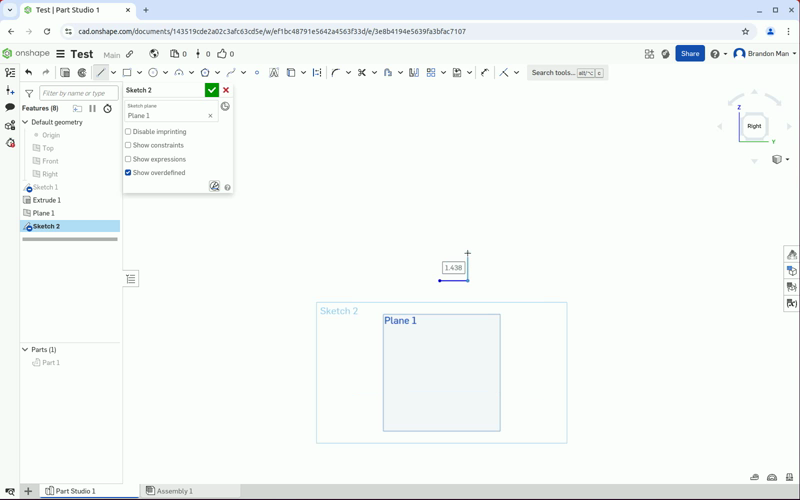
scroll(6)
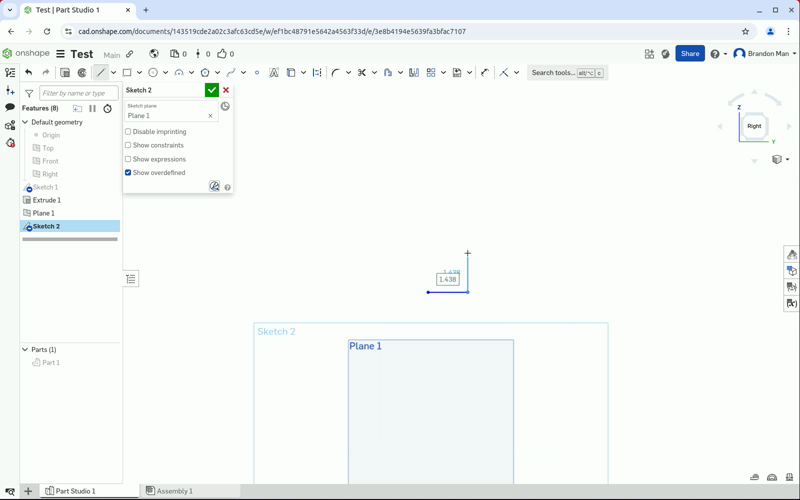
scroll(6)
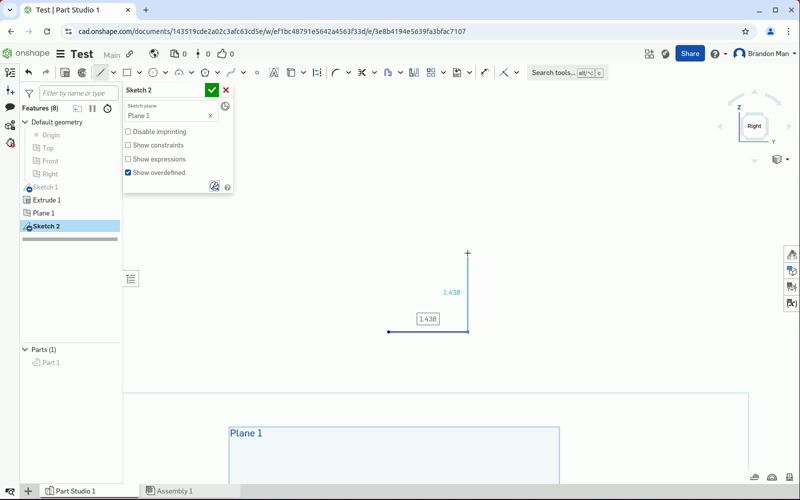
click(467, 252)
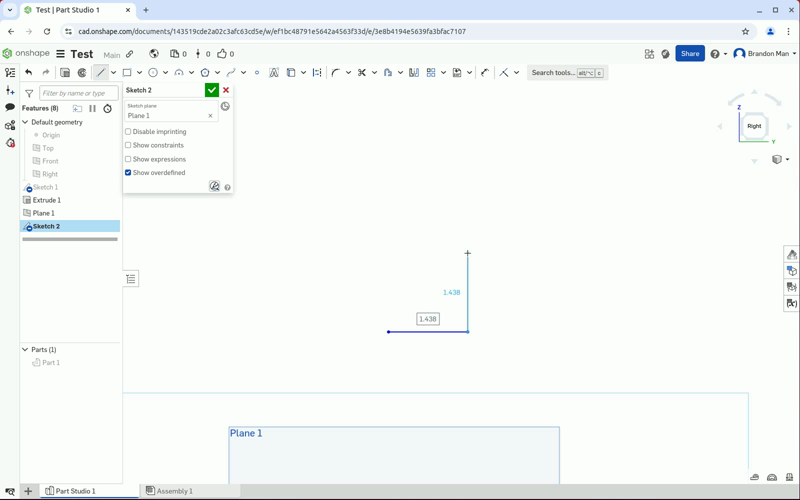
scroll(-6)
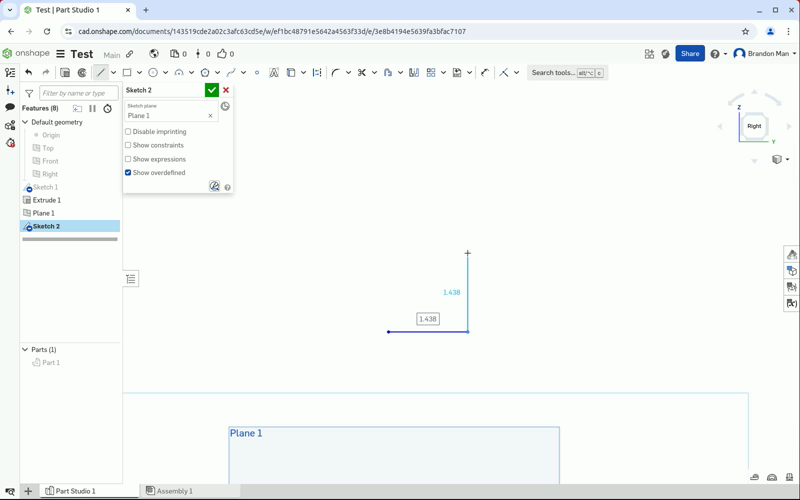
scroll(-6)
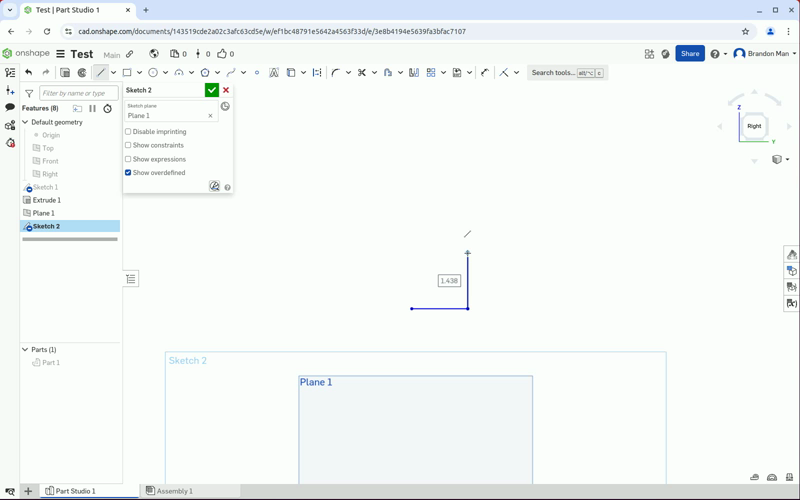
scroll(-6)
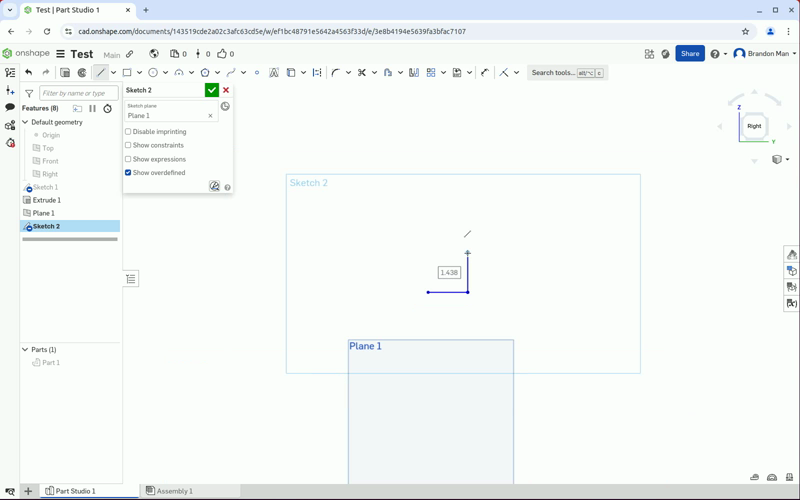
scroll(-6)
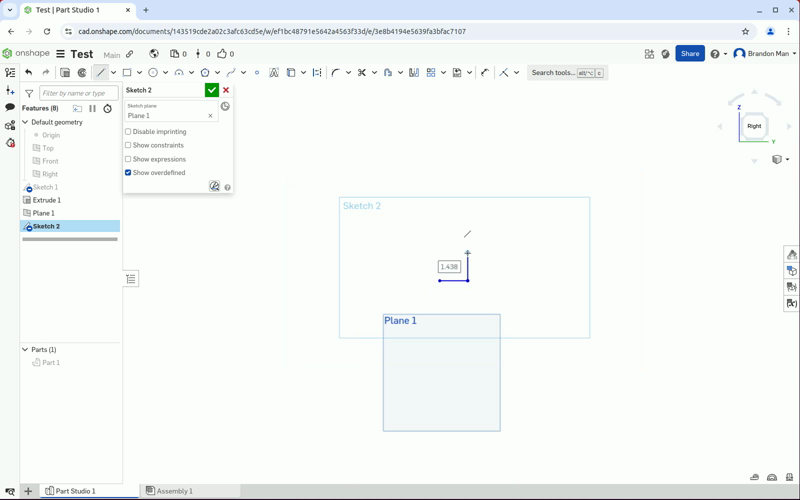
scroll(-6)
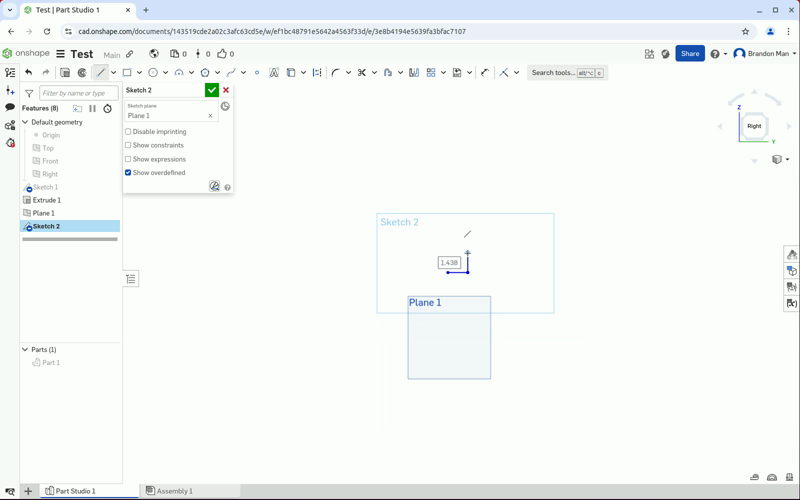
scroll(-6)
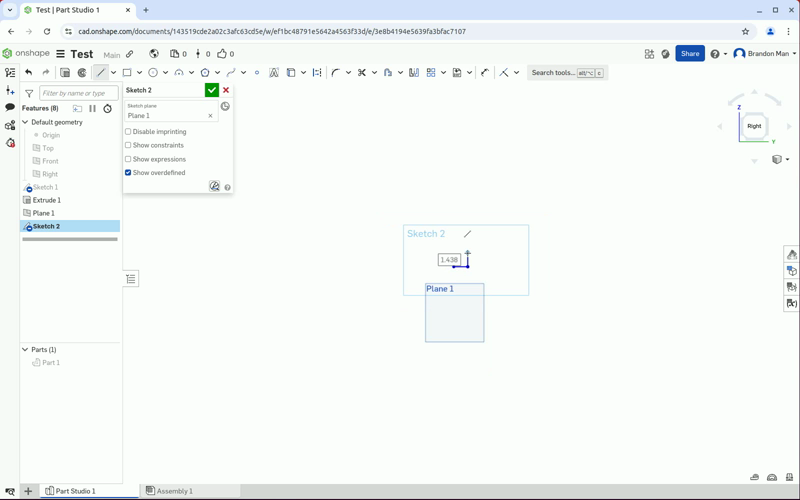
scroll(-6)
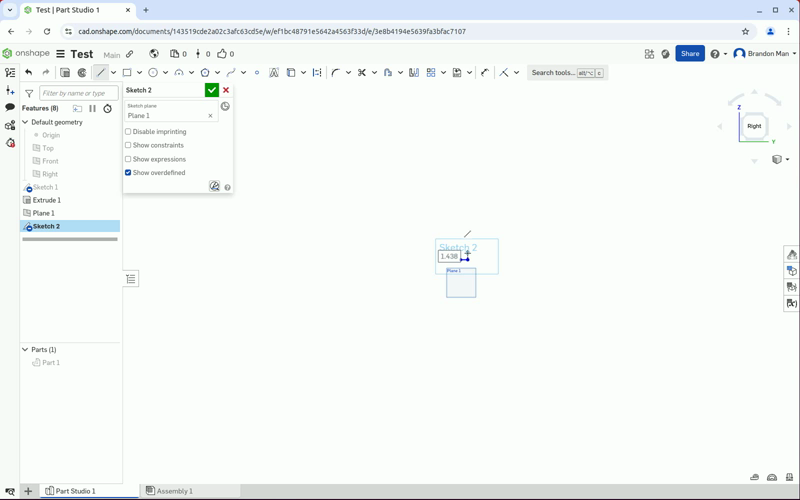
key_up(shift)
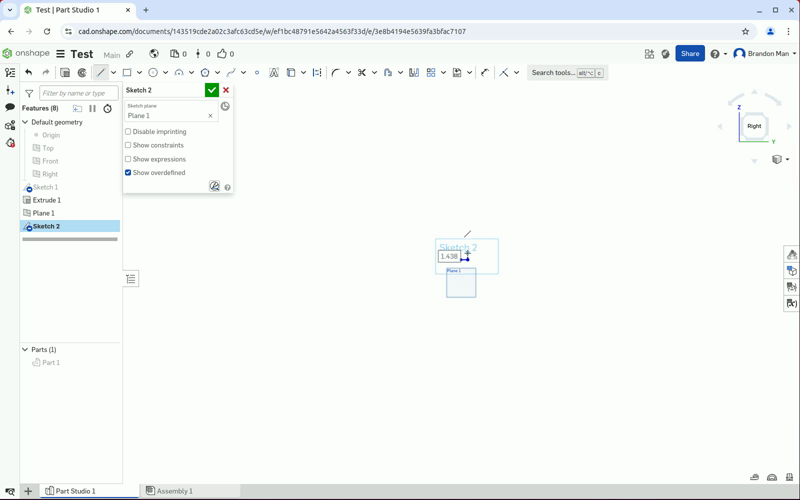
key_down(shift)
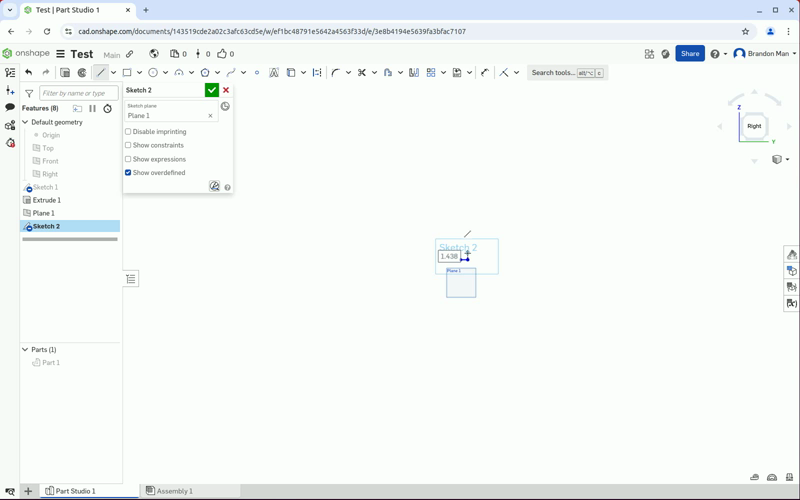
mouse_move(497, 252)
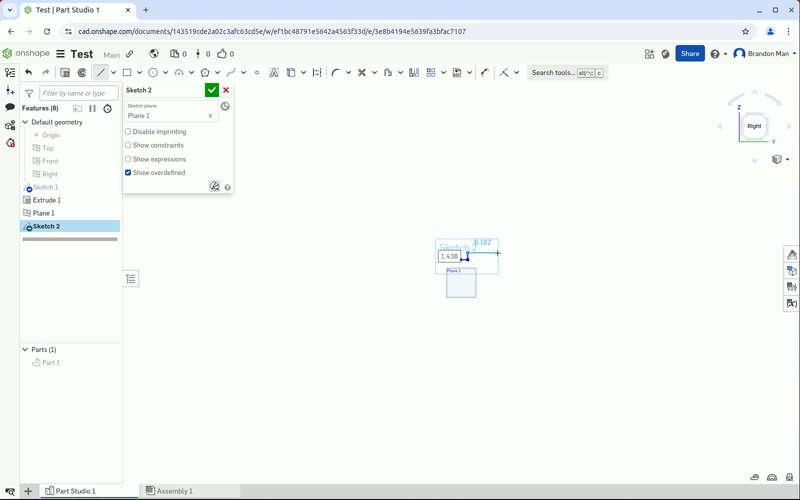
mouse_move(460, 252)
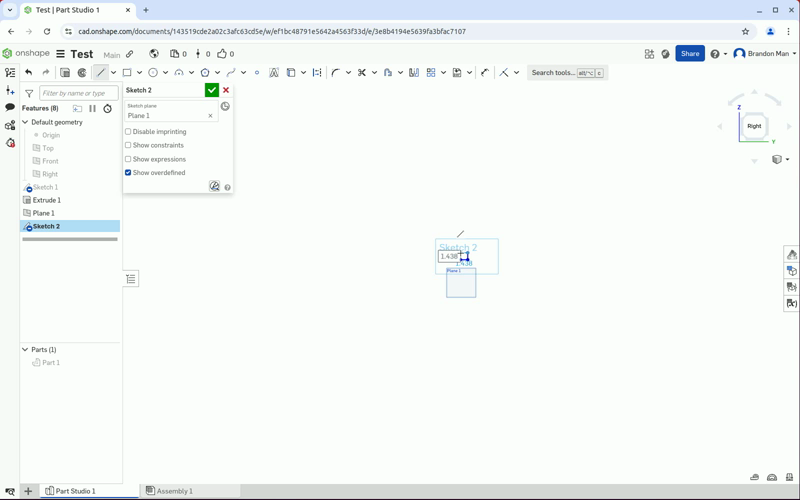
scroll(6)
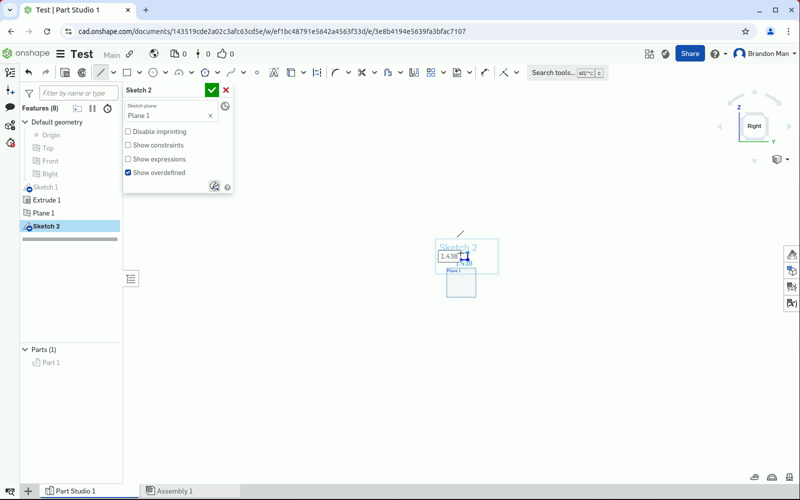
scroll(6)
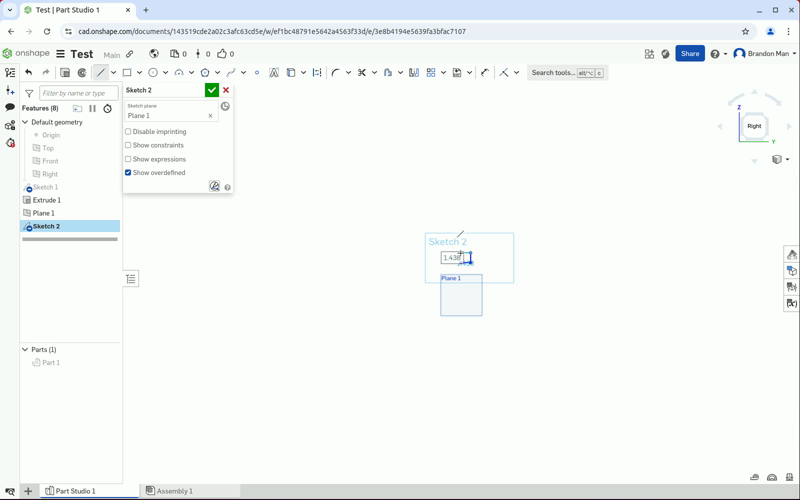
scroll(6)
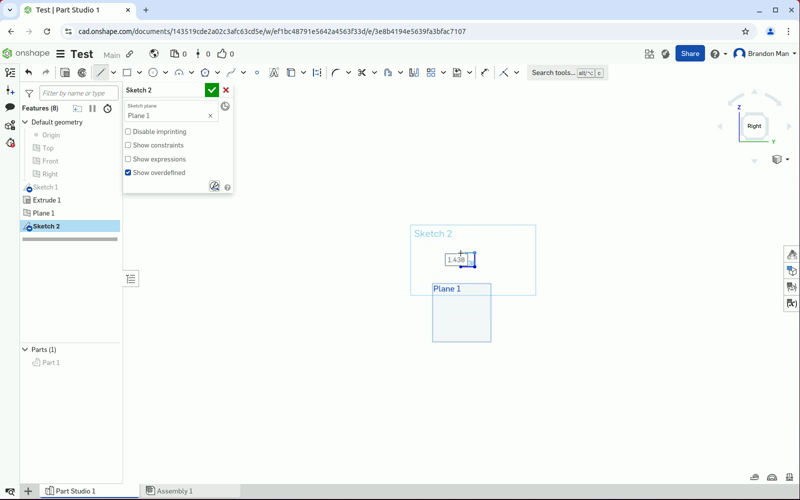
scroll(6)
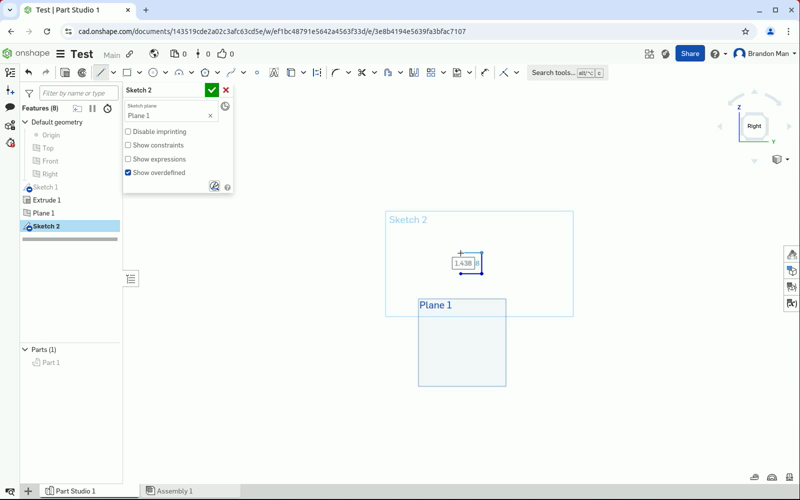
scroll(6)
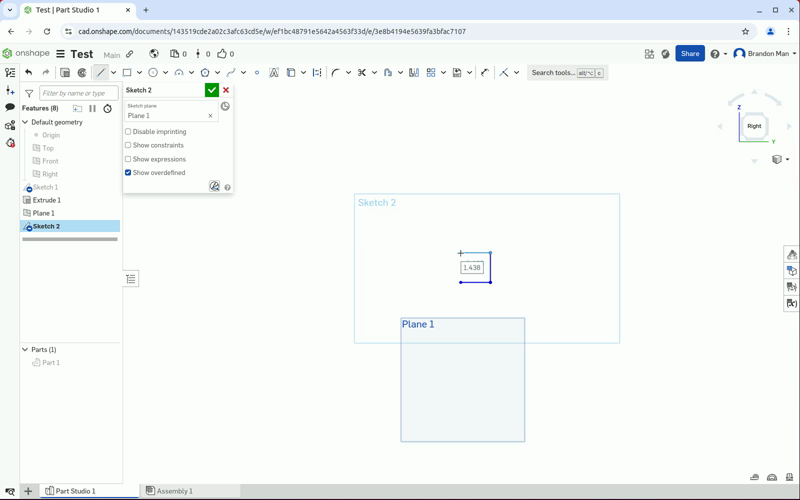
scroll(6)
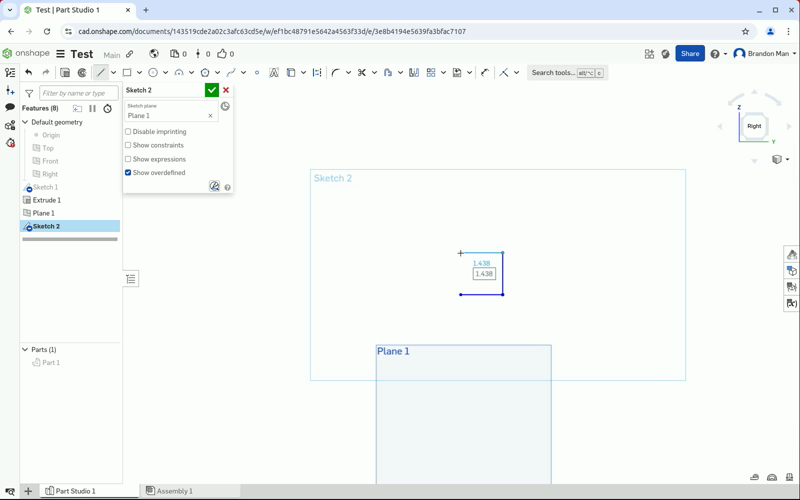
scroll(6)
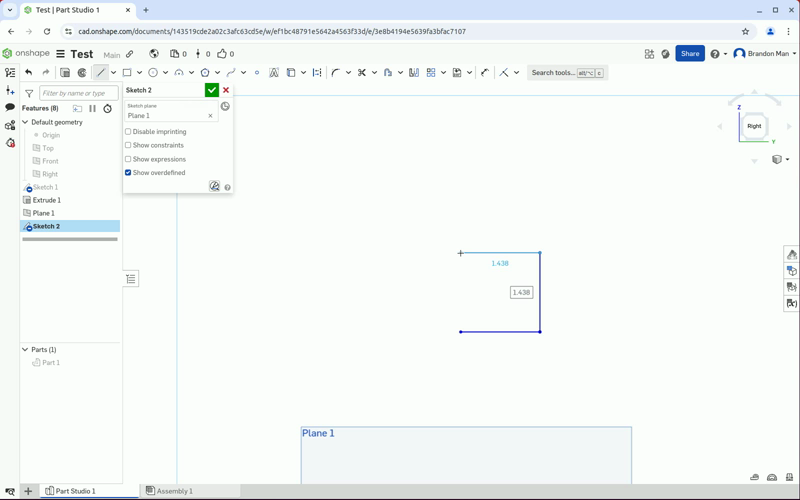
click(460, 252)
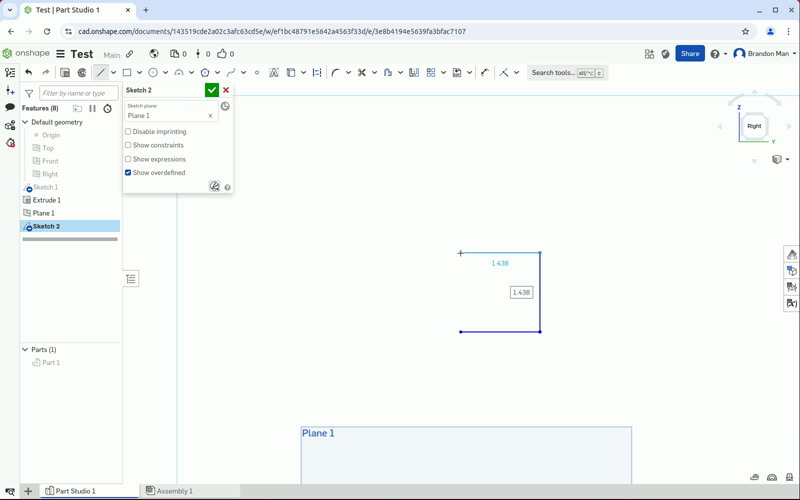
scroll(-6)
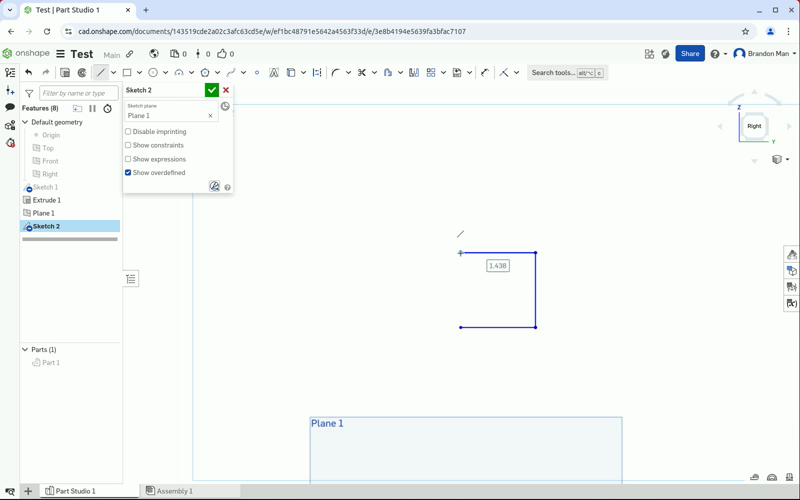
scroll(-6)
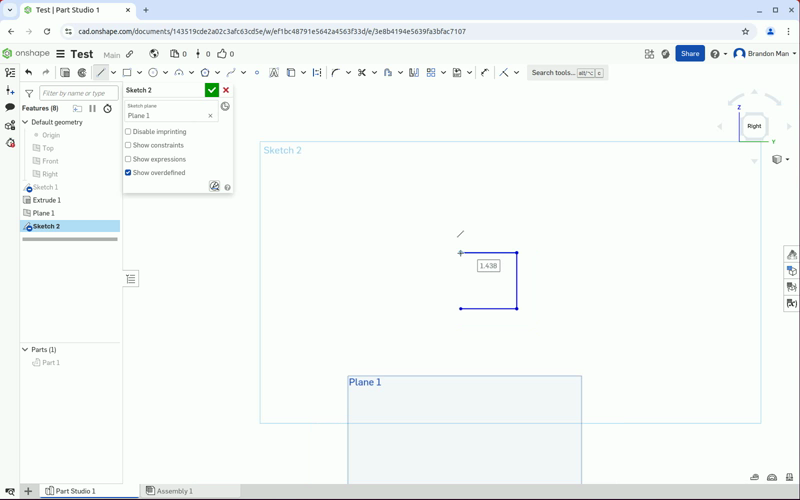
scroll(-6)
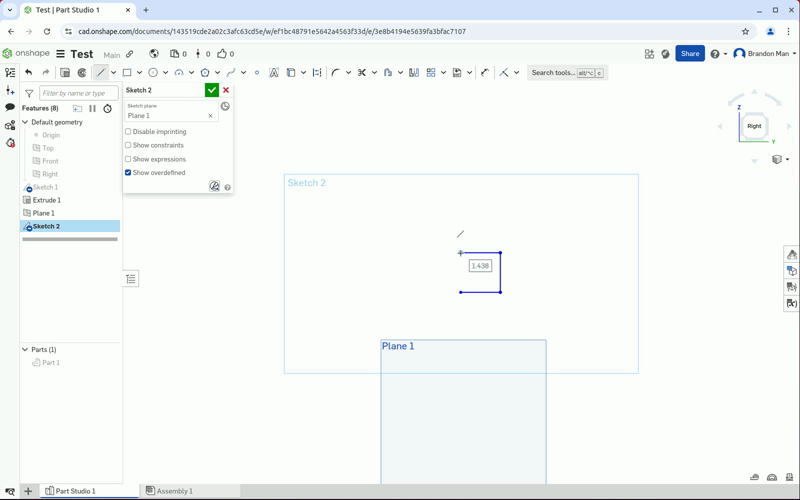
scroll(-6)
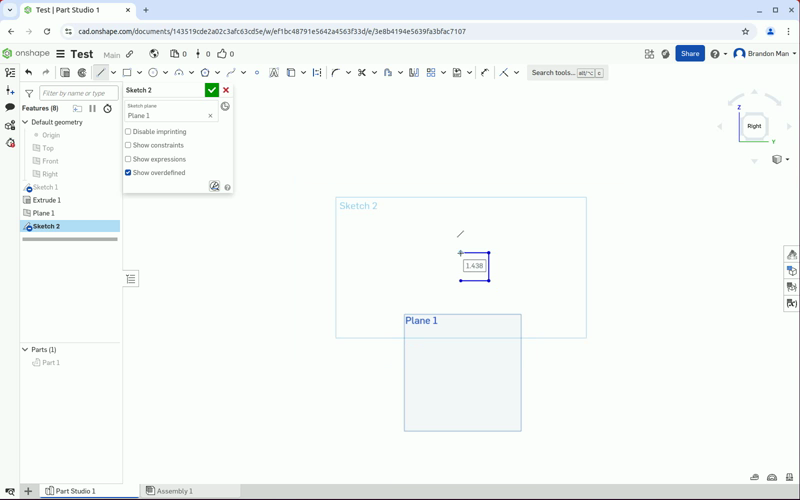
scroll(-6)
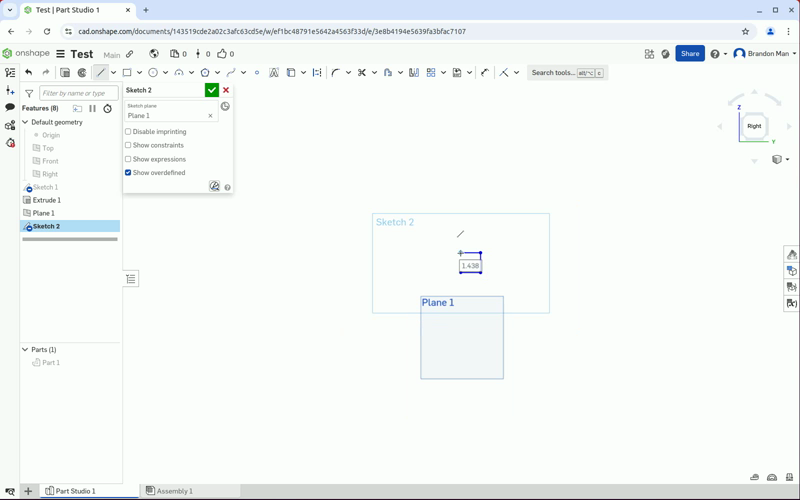
scroll(-6)
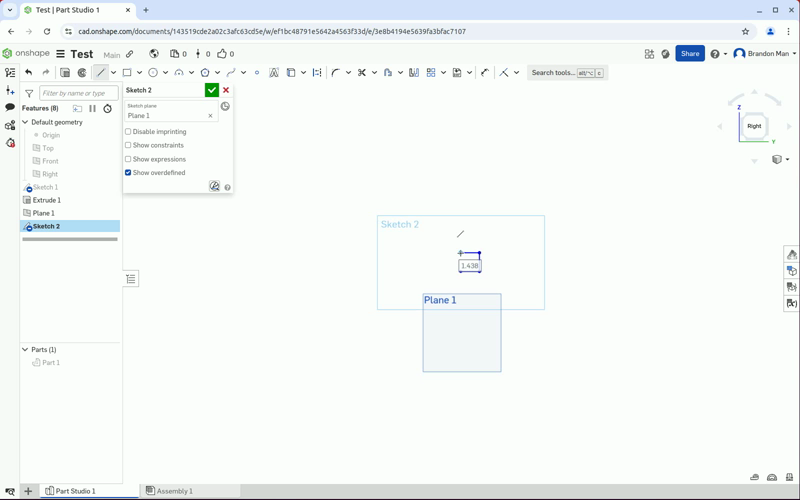
scroll(-6)
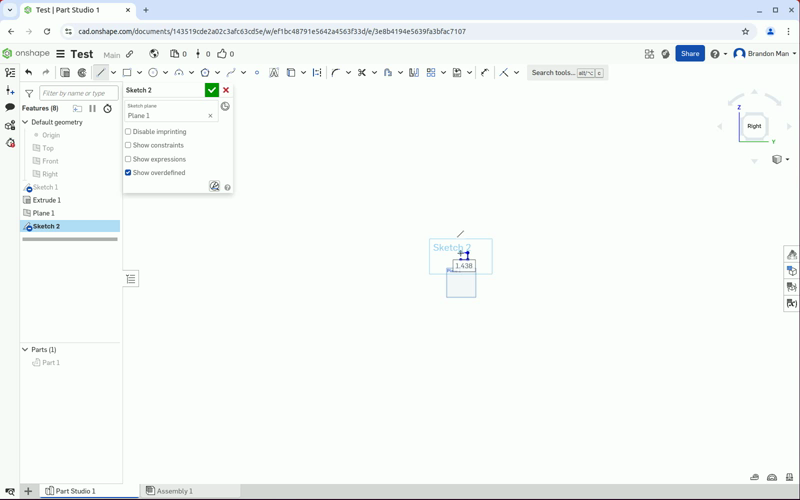
key_up(shift)
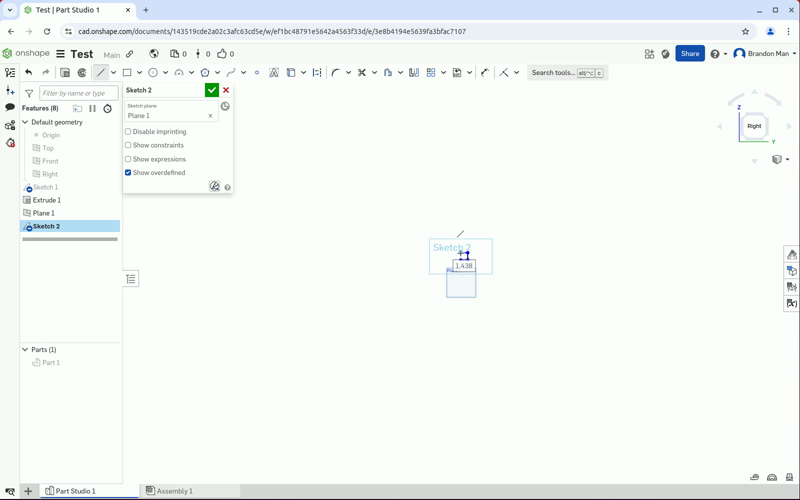
mouse_move(490, 252)
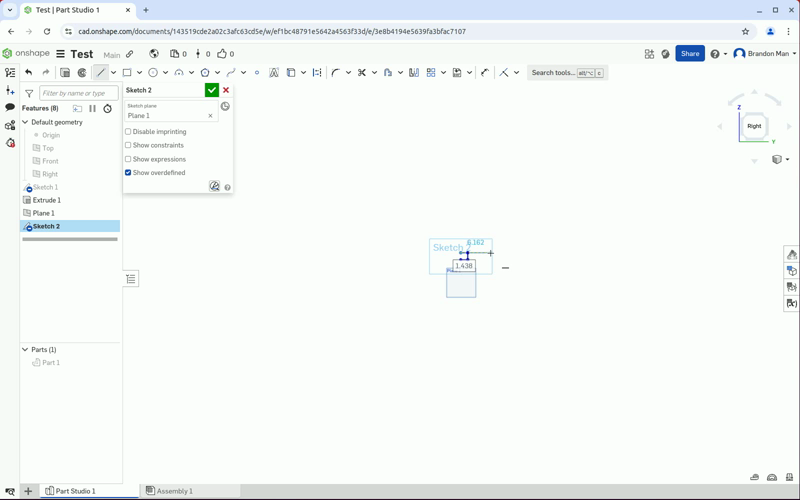
key_down(shift)
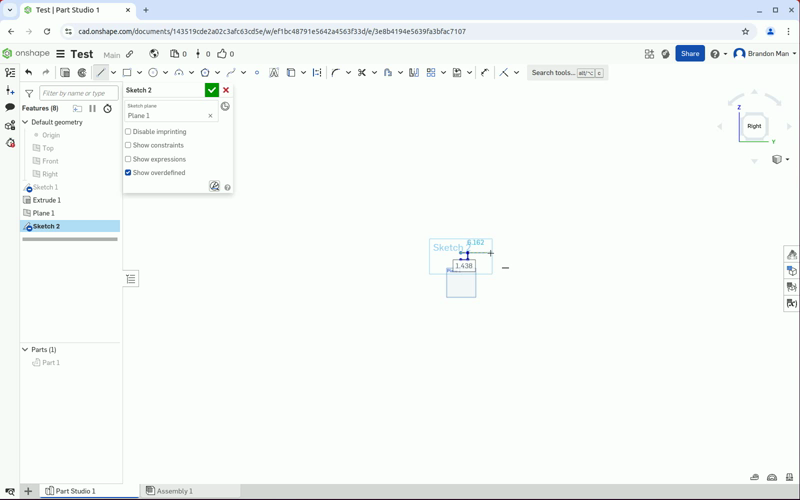
mouse_move(460, 259)
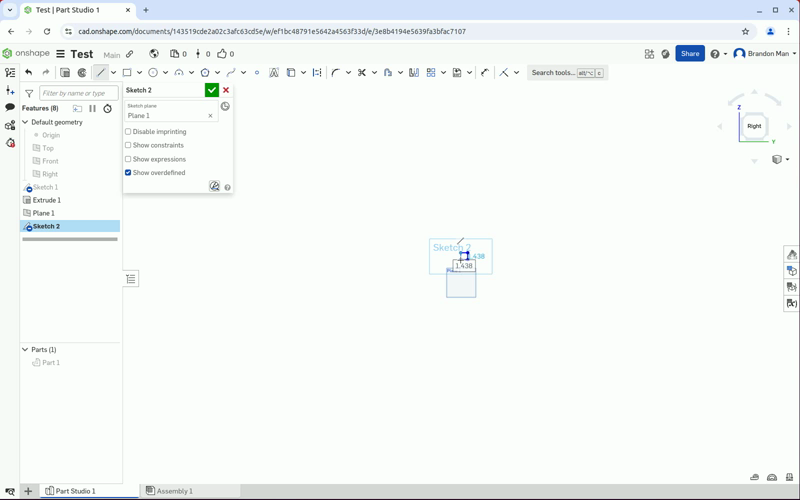
scroll(6)
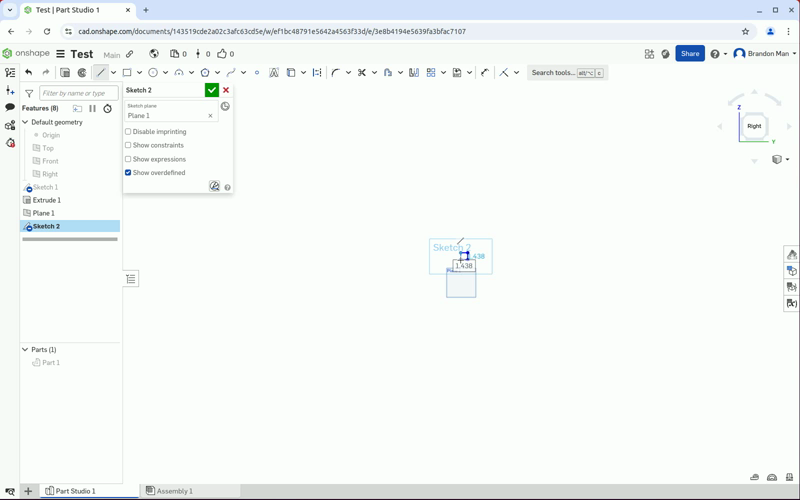
scroll(6)
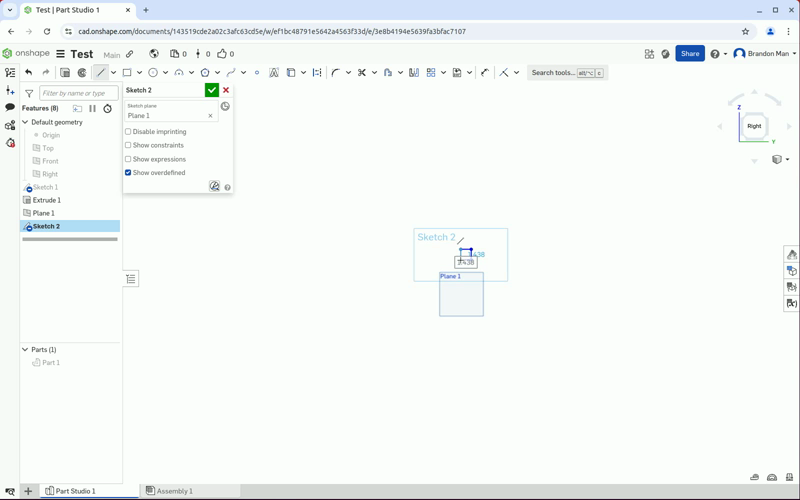
scroll(6)
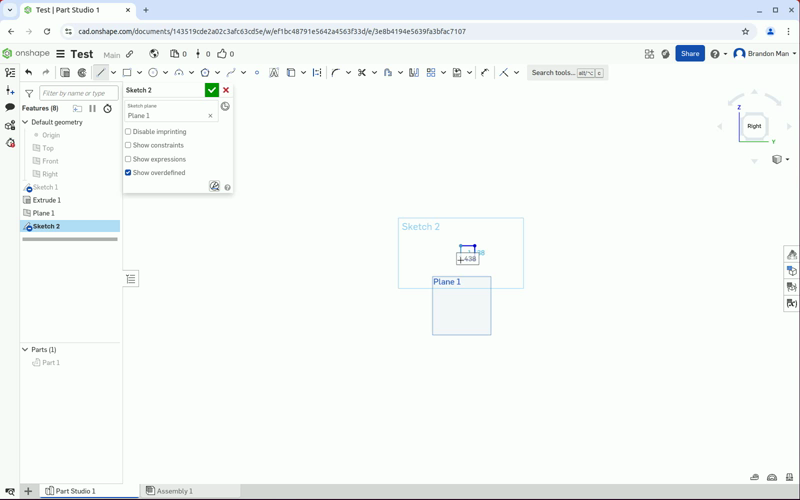
scroll(6)
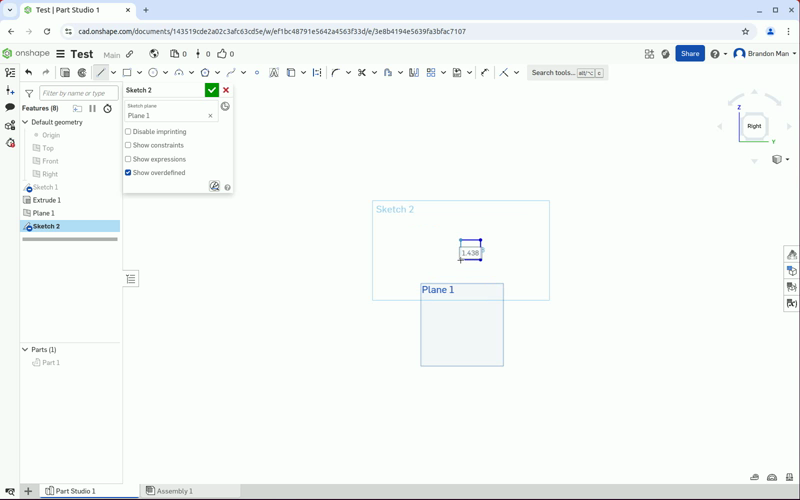
scroll(6)
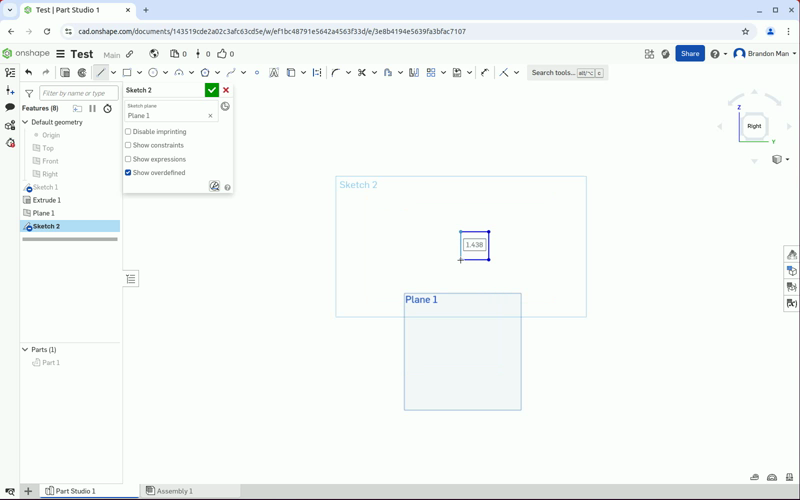
scroll(6)
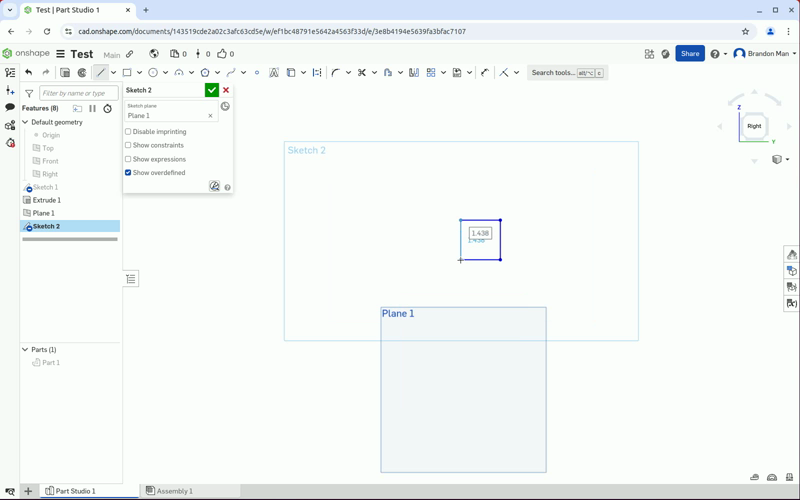
scroll(6)
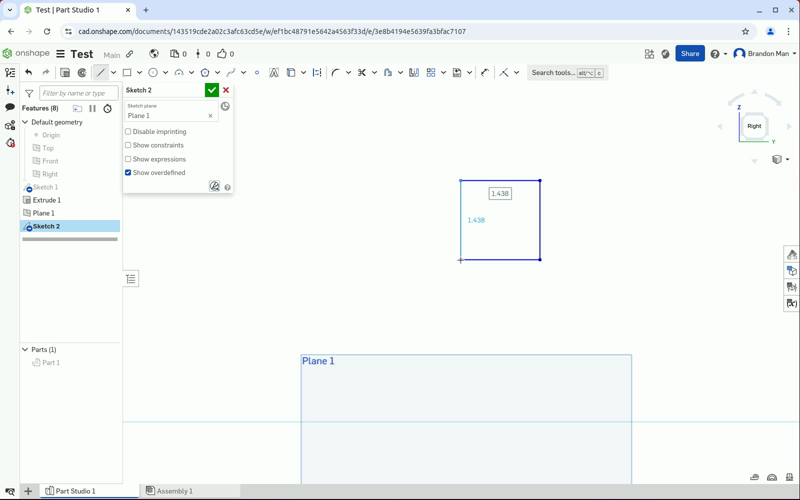
key_up(shift)
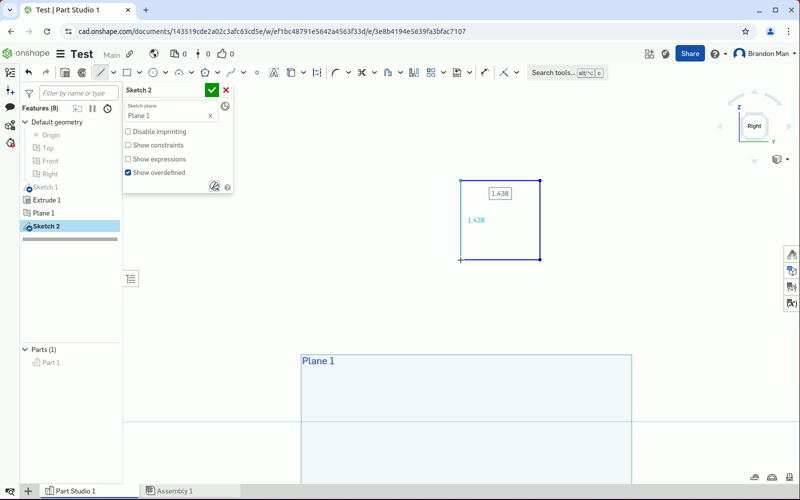
click(460, 259)
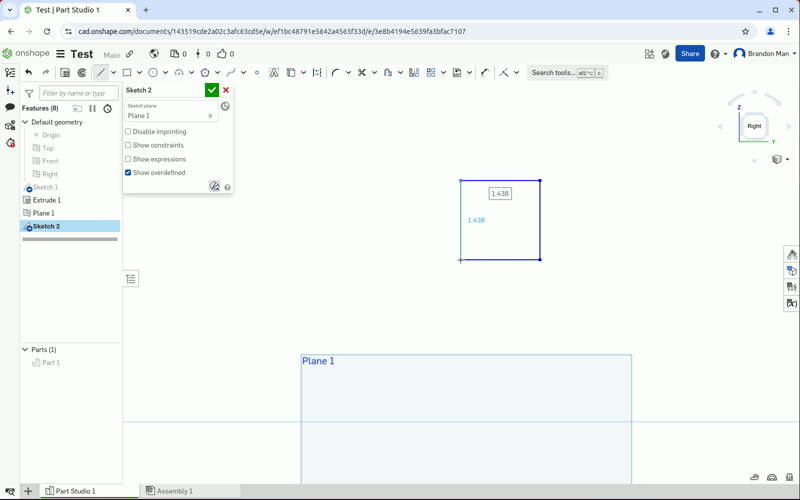
scroll(-6)
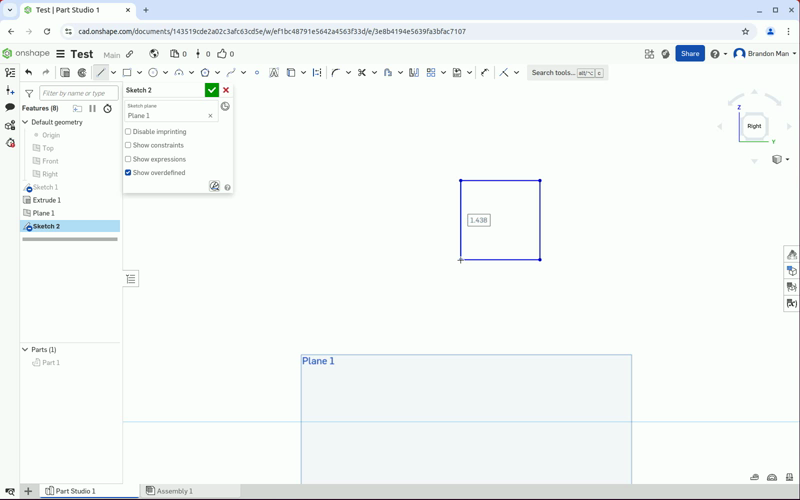
scroll(-6)
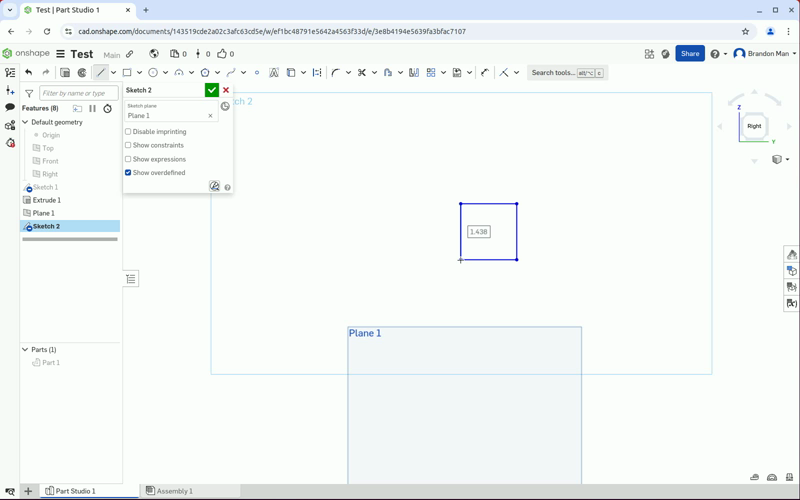
scroll(-6)
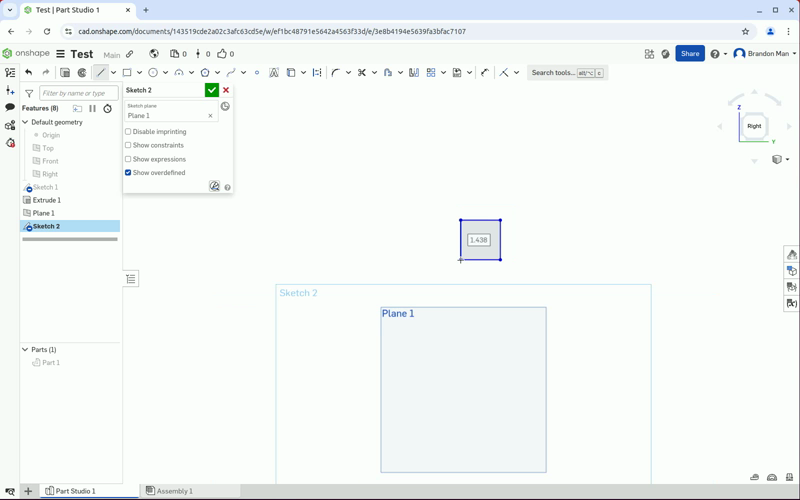
scroll(-6)
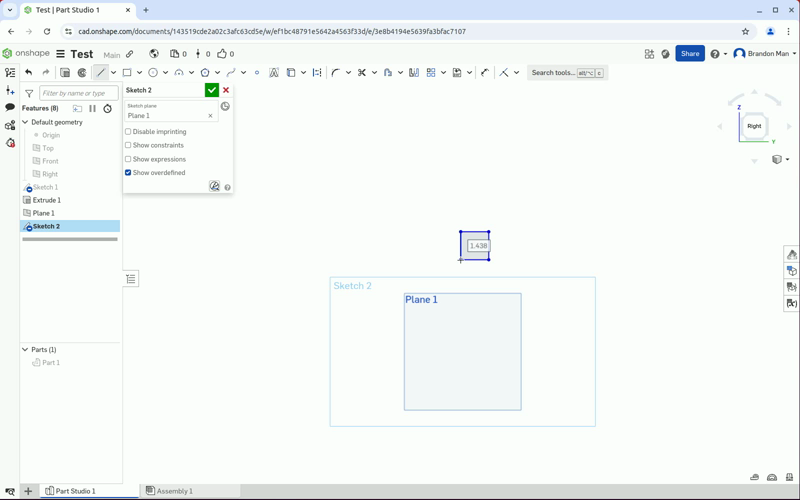
scroll(-6)
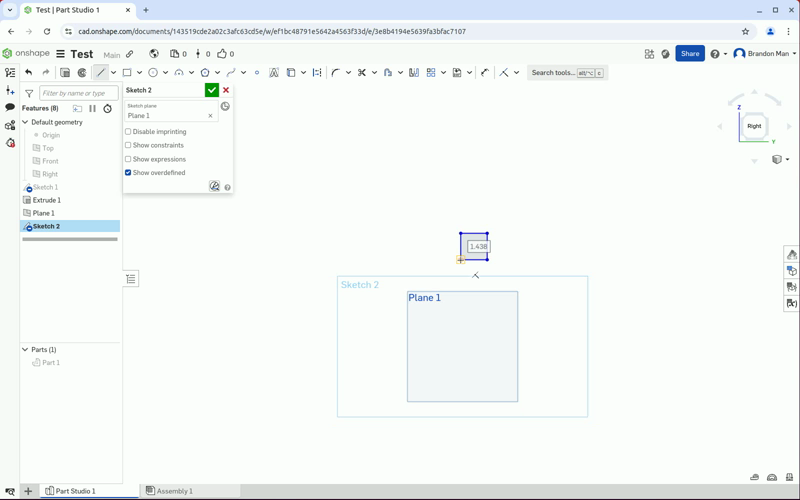
scroll(-6)
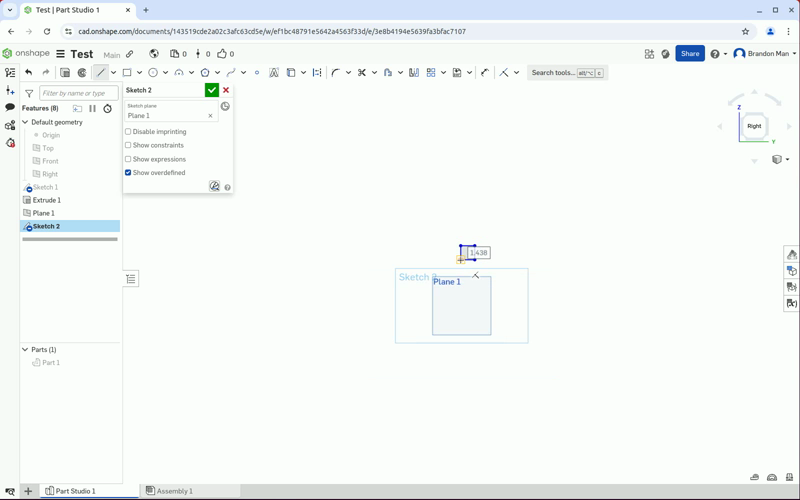
scroll(-6)
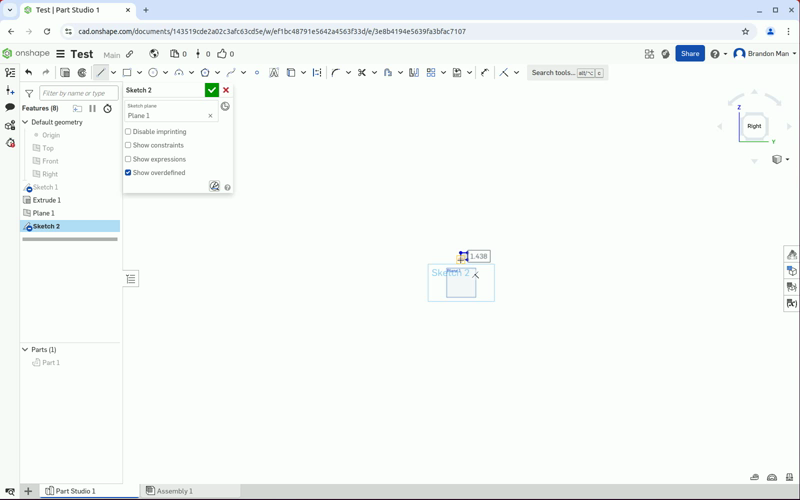
key(esc)
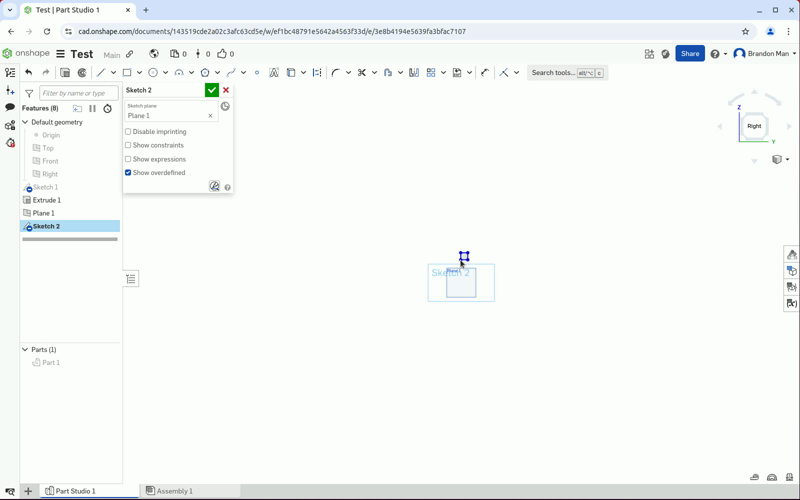
mouse_move(464, 258)
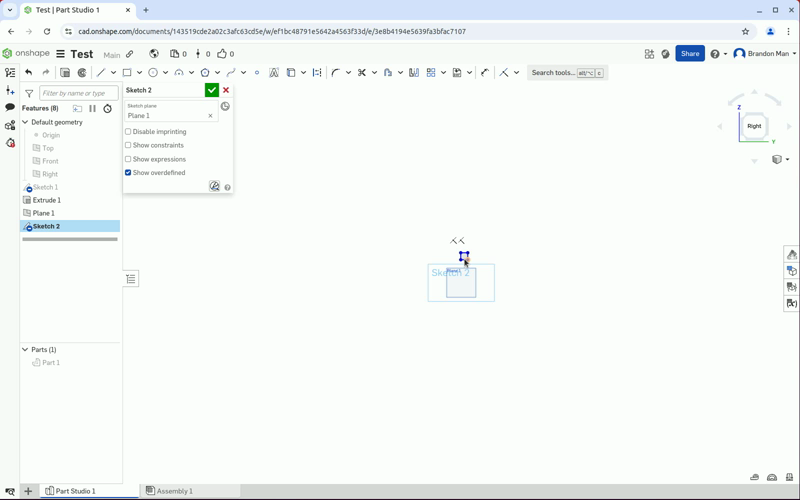
scroll(6)
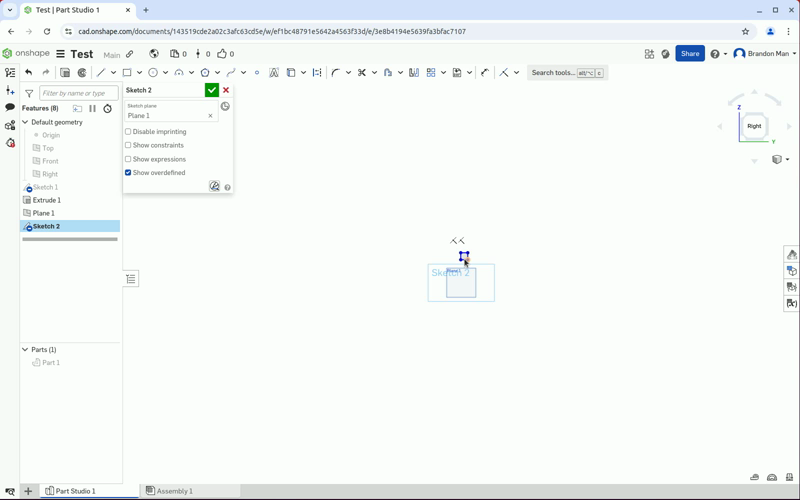
scroll(6)
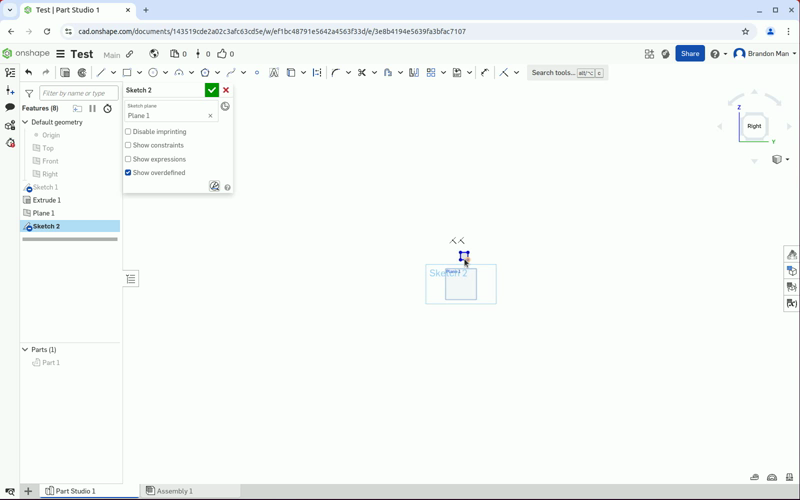
scroll(6)
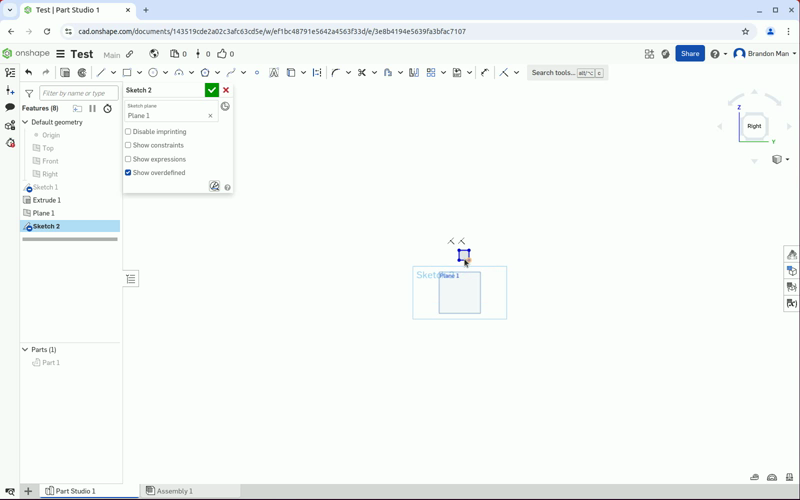
scroll(6)
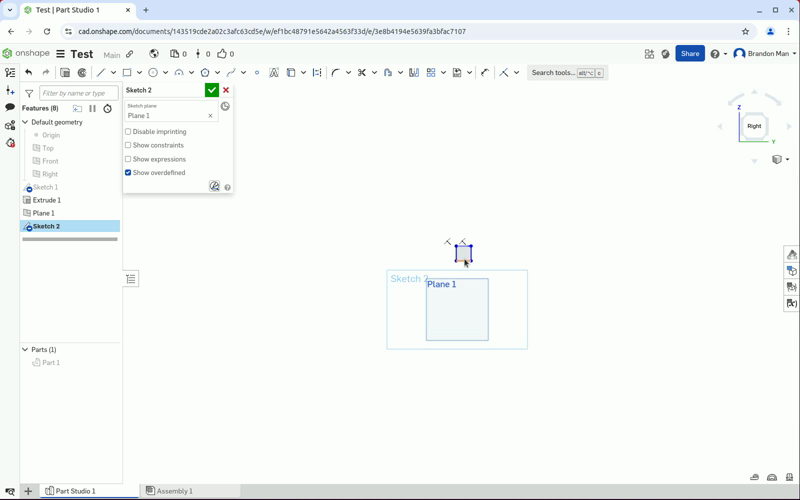
scroll(6)
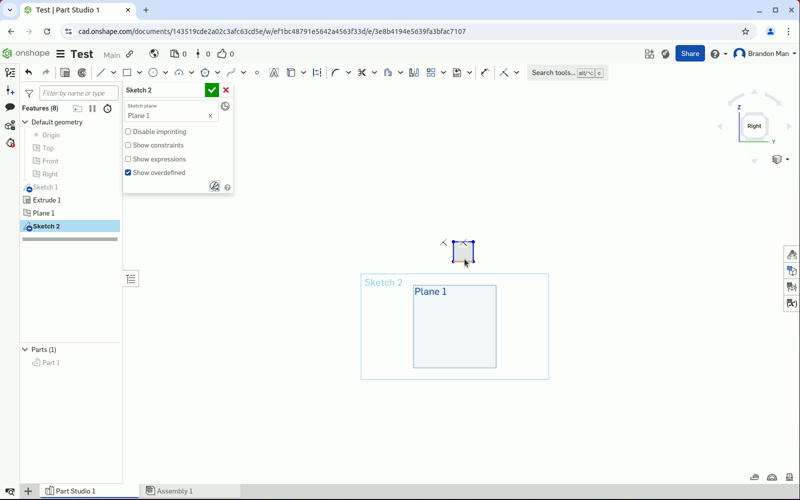
scroll(6)
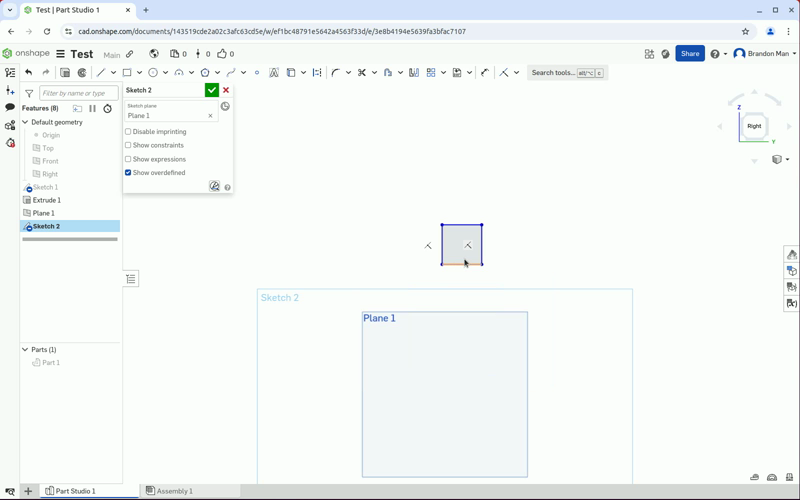
scroll(6)
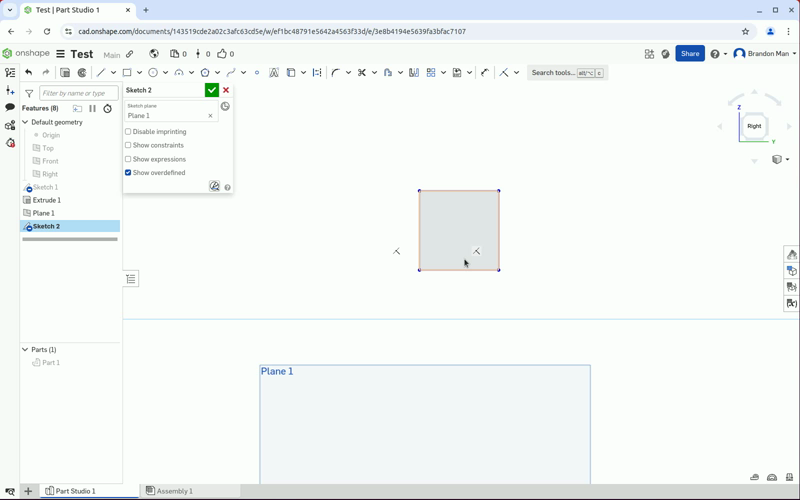
click(464, 258)
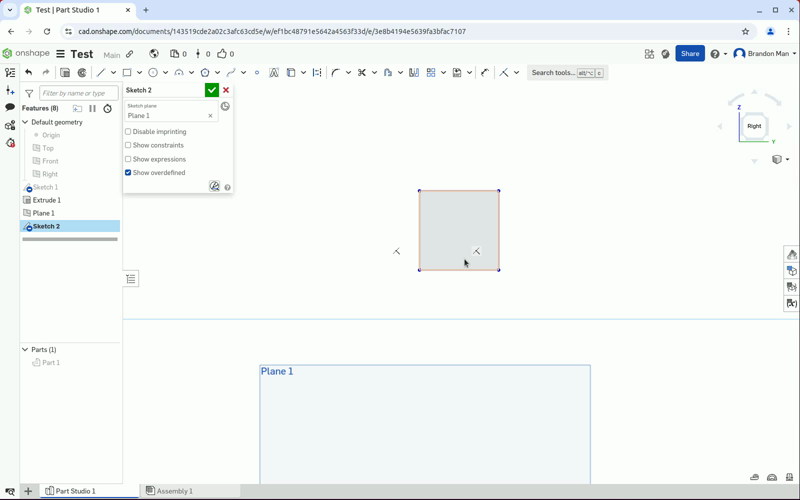
scroll(-6)
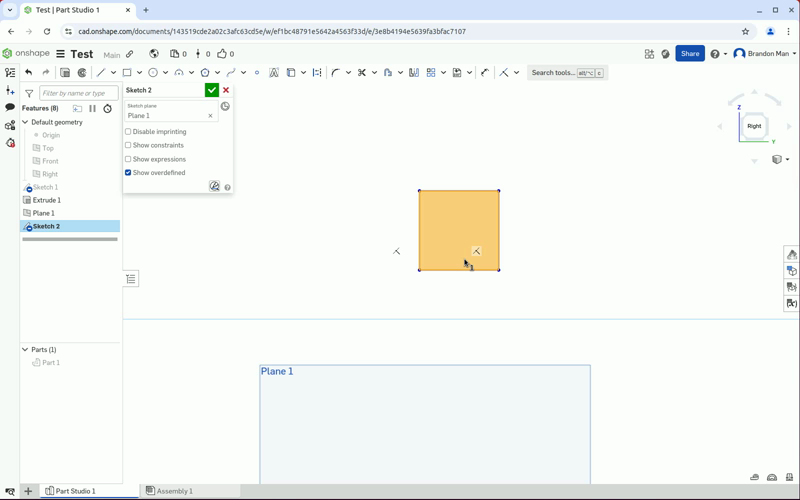
scroll(-6)
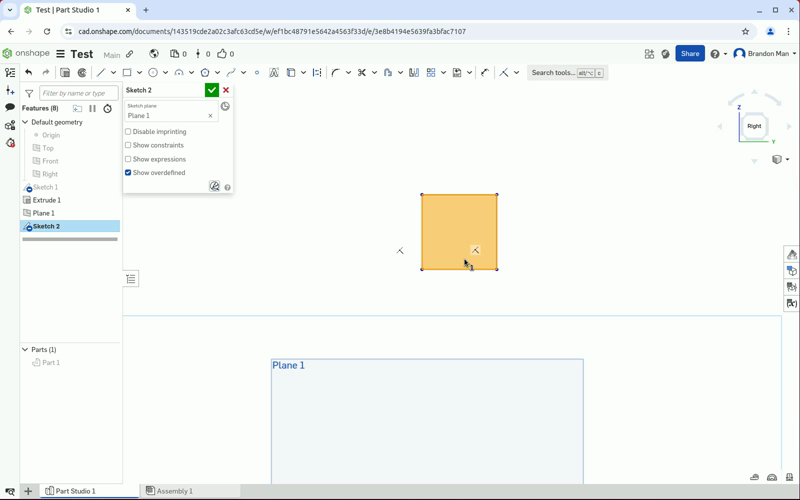
scroll(-6)
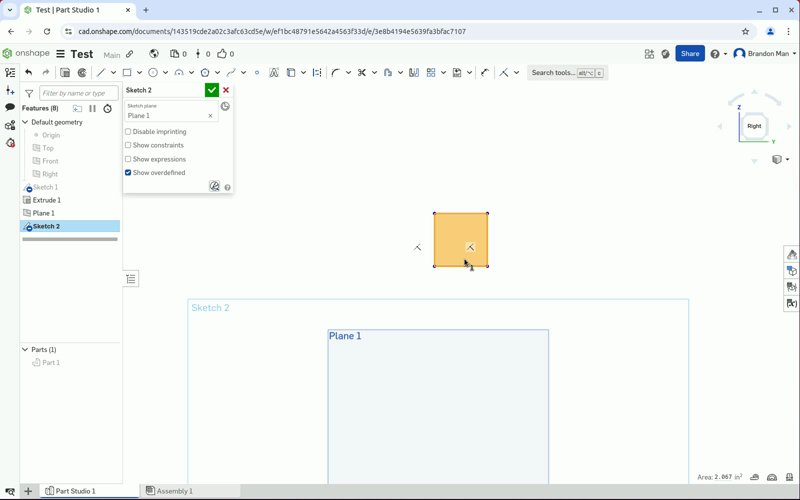
scroll(-6)
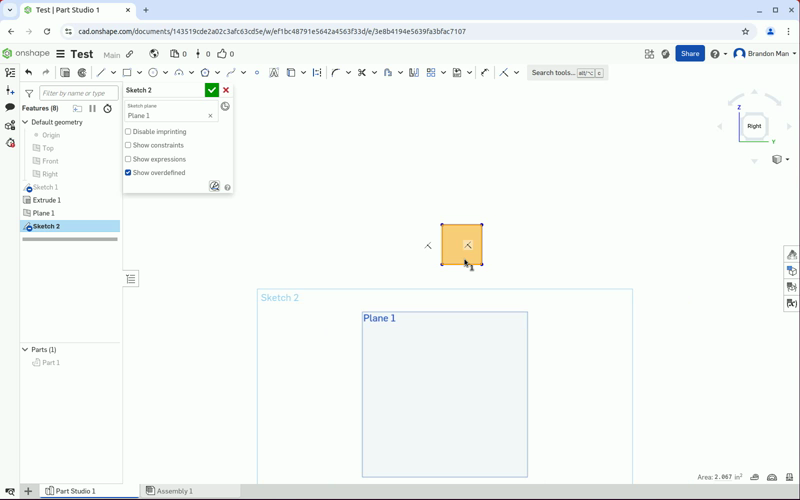
scroll(-6)
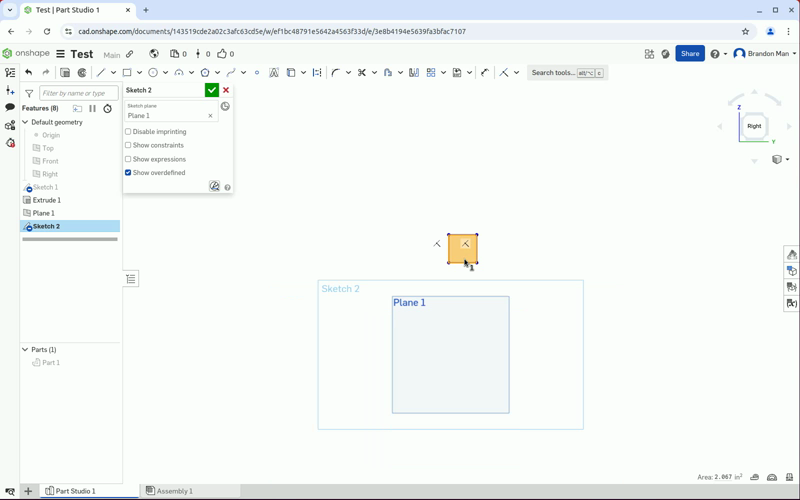
scroll(-6)
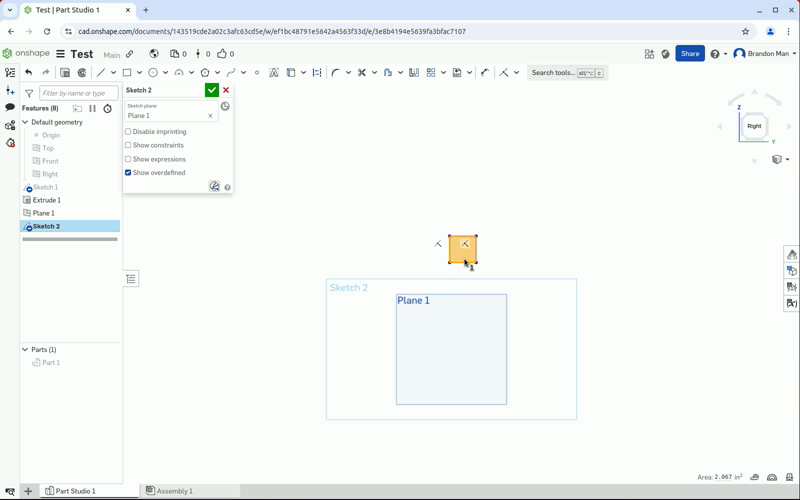
scroll(-6)
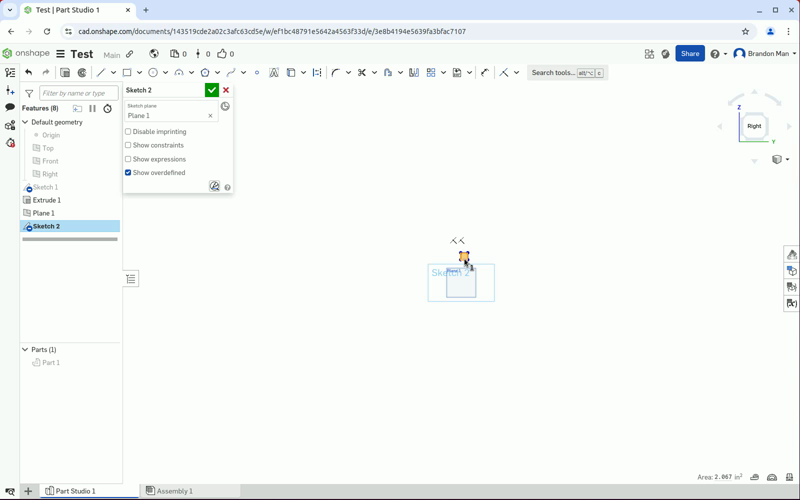
mouse_move(73, 352)
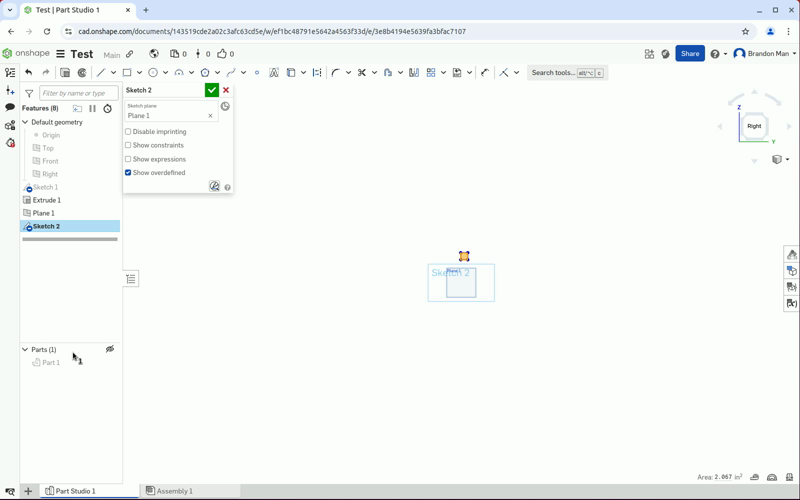
key(shift+y)
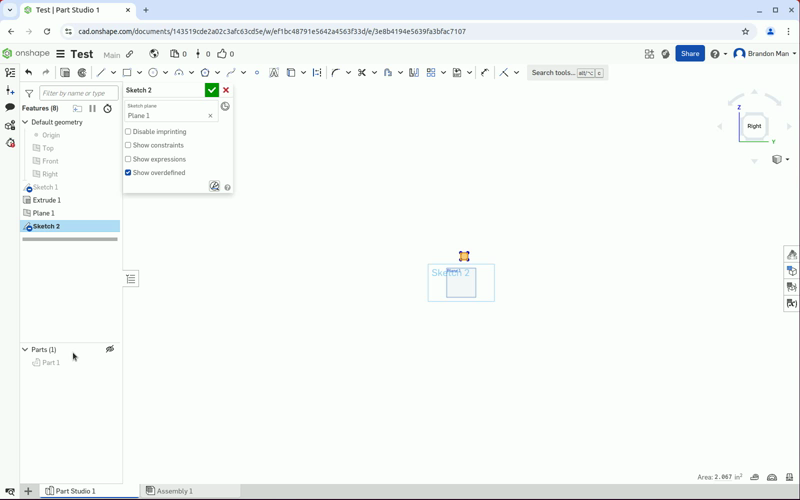
key(shift+e)
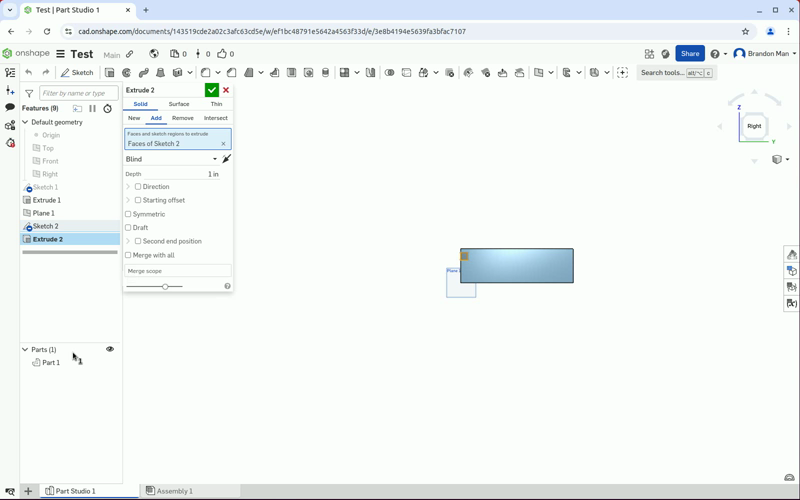
mouse_move(143, 106)
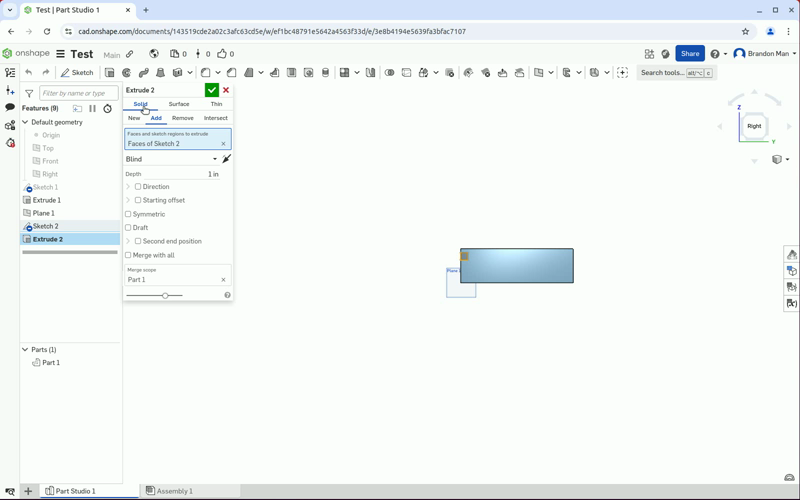
click(143, 106)
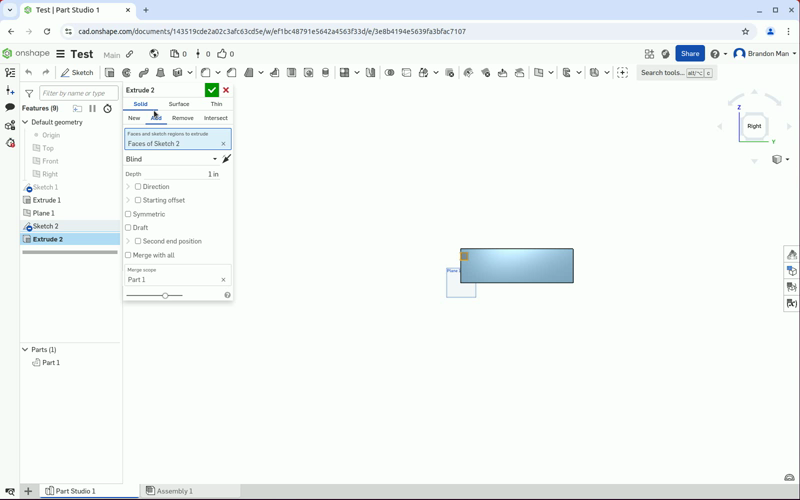
mouse_move(186, 120)
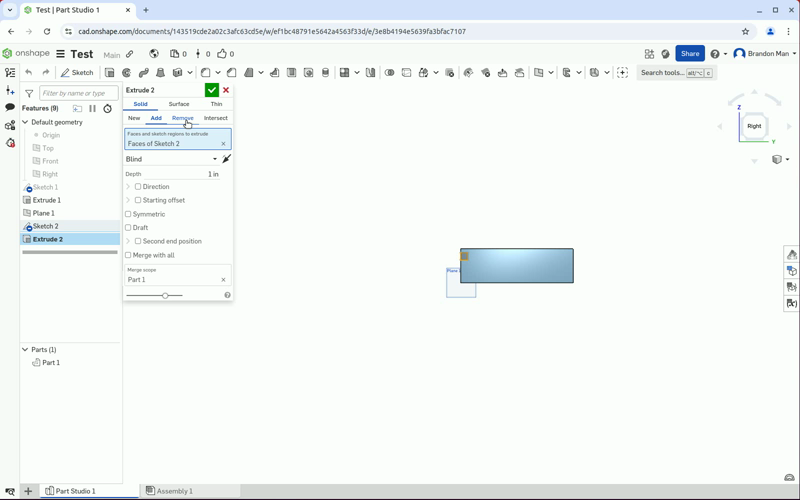
click(186, 120)
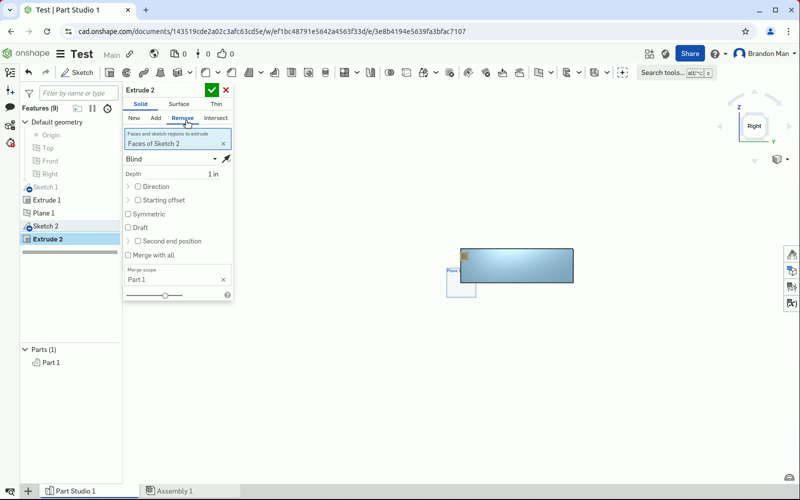
key(tab, 4)
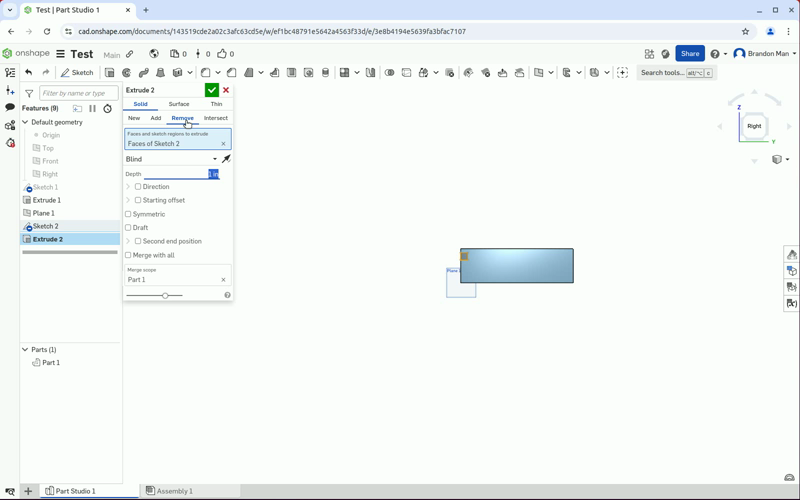
text(1.444)
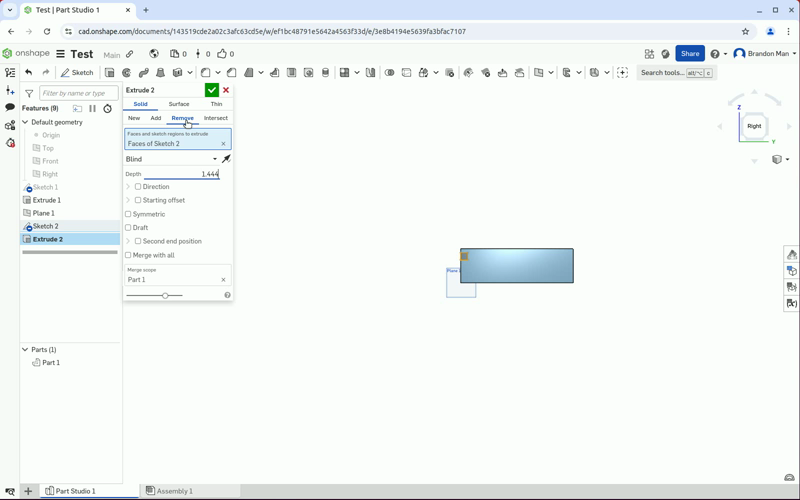
key(tab, 6)
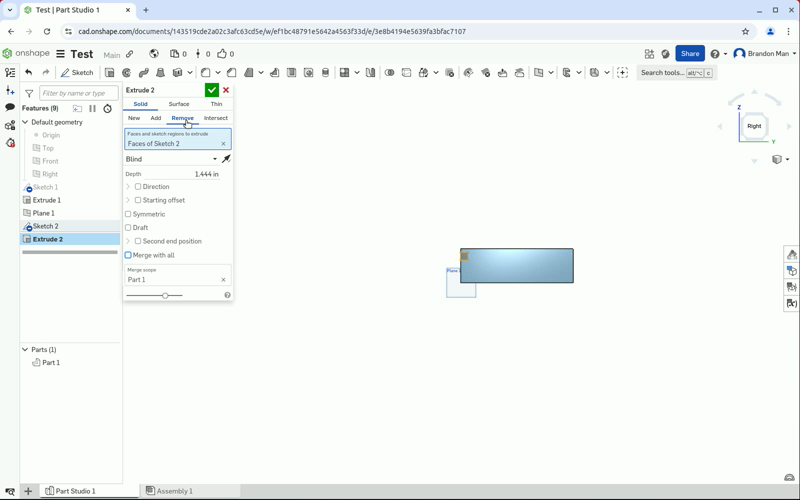
key(space)
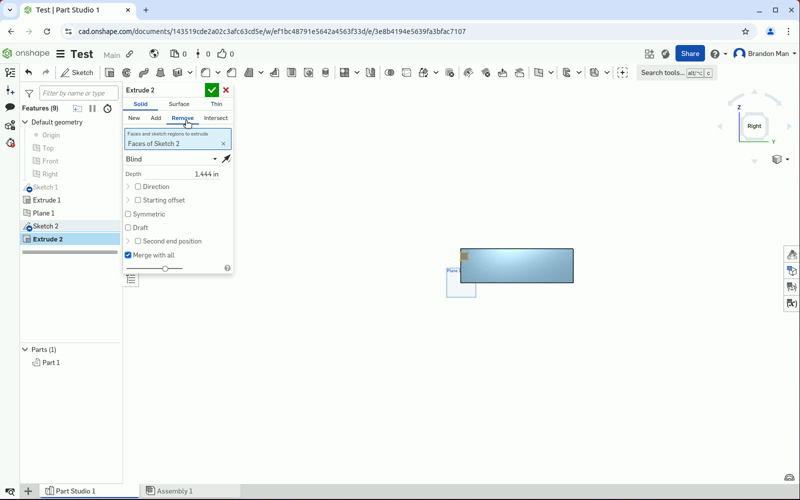
key(enter)
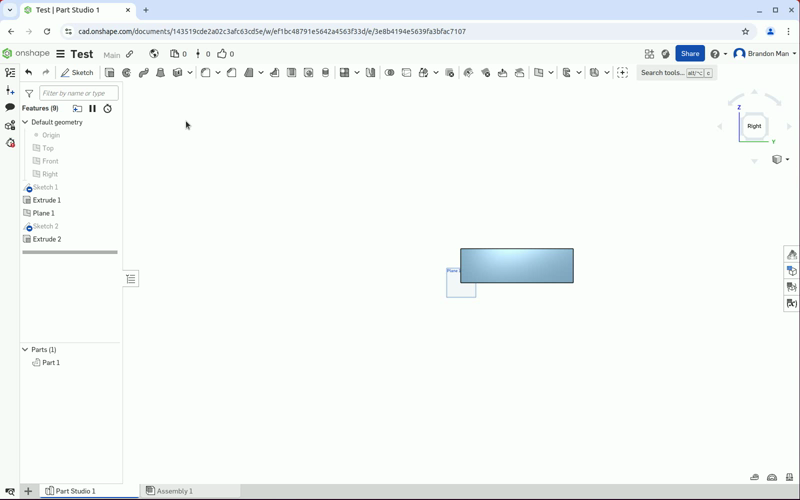
key(shift+h)
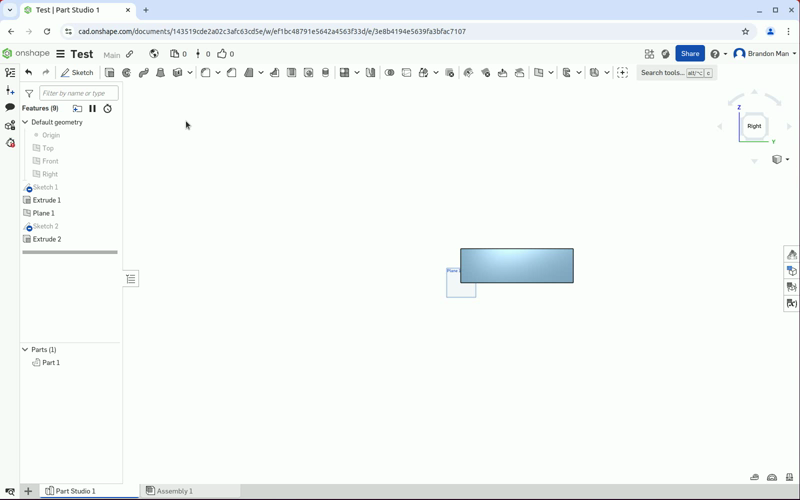
key(shift+h)
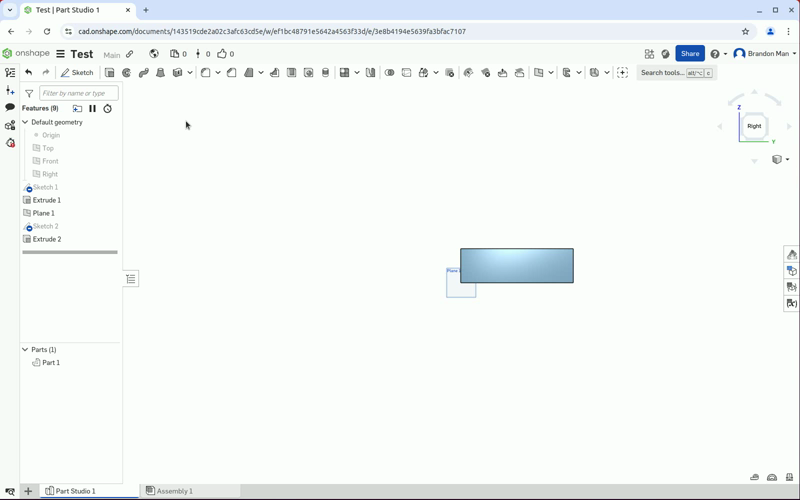
mouse_move(73, 189)
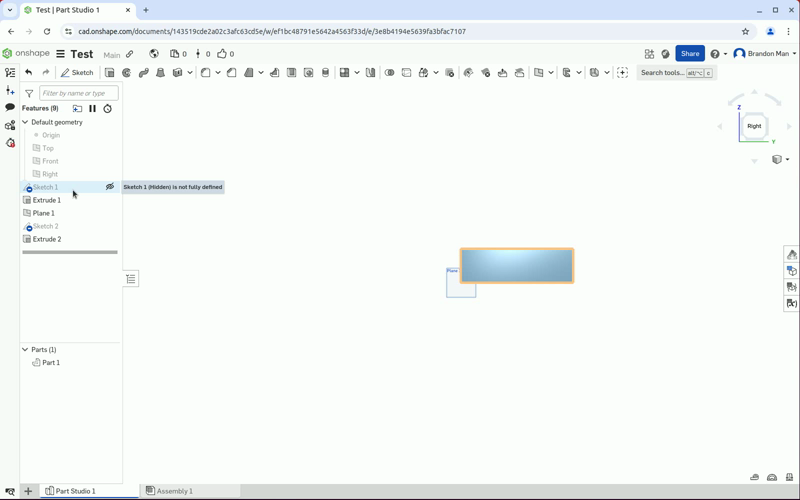
click(73, 189)
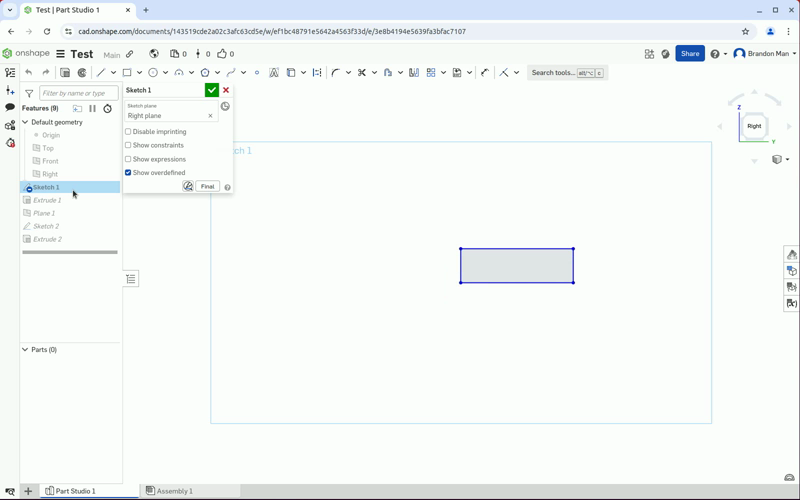
mouse_move(229, 92)
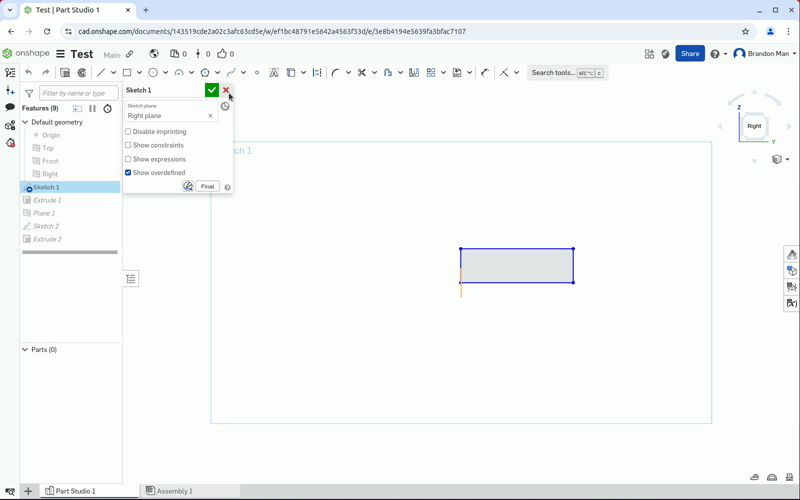
click(229, 92)
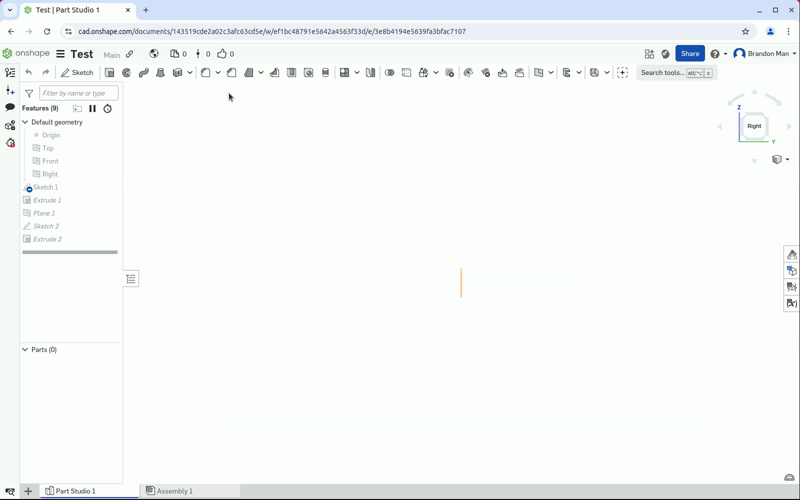
key(shift+s)
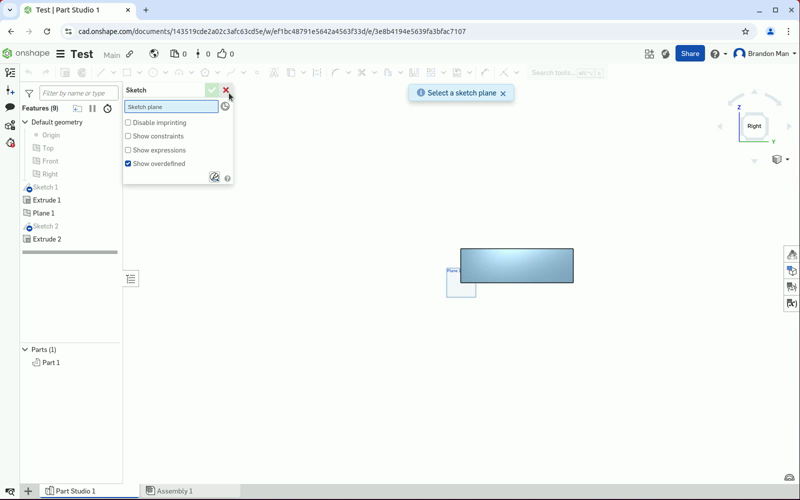
mouse_move(73, 215)
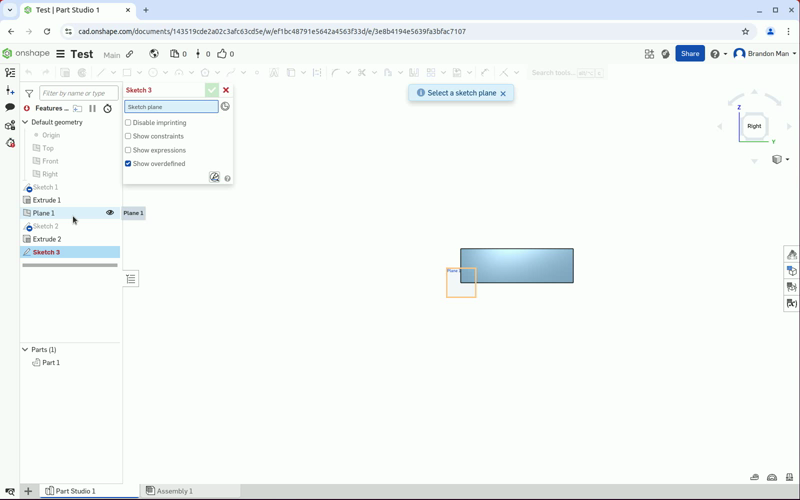
click(73, 215)
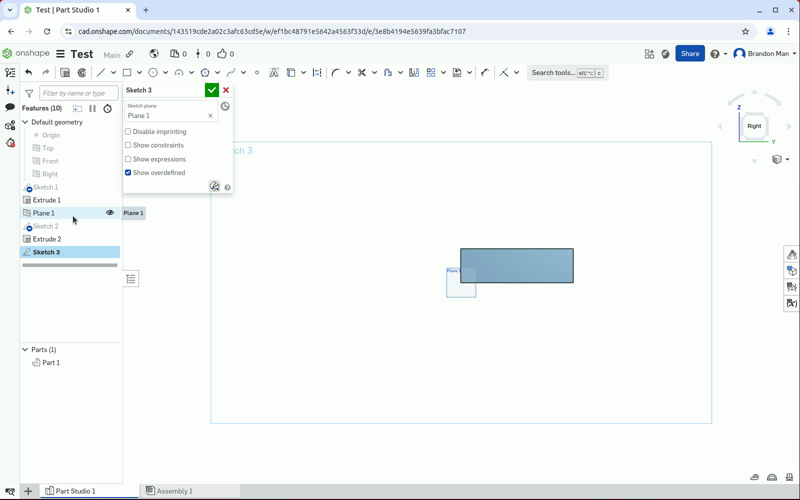
mouse_move(73, 352)
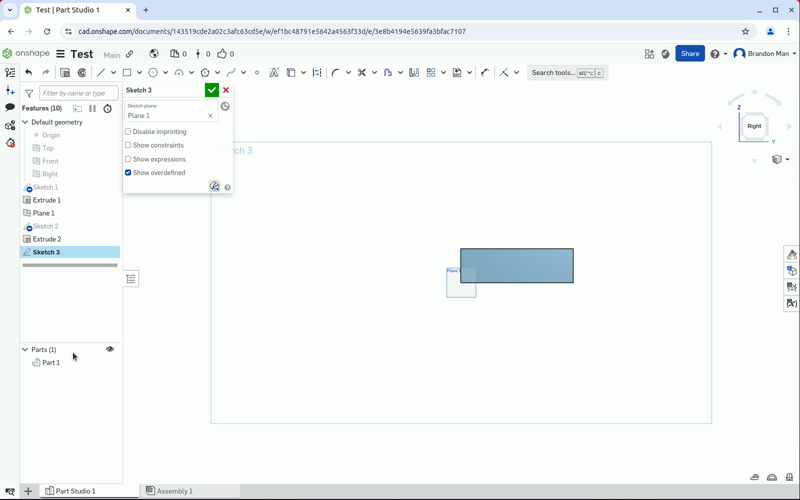
key(y)
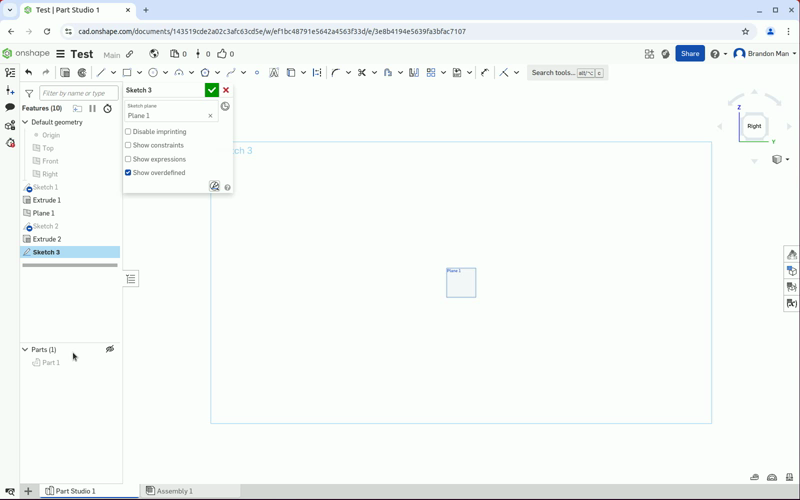
key(l)
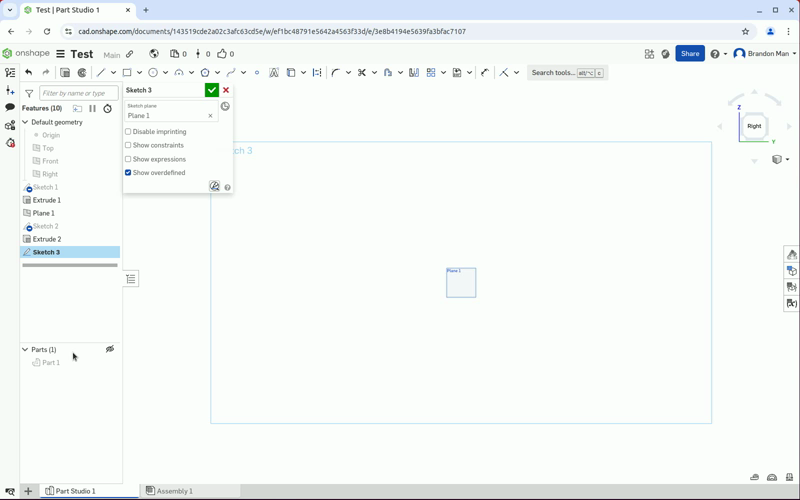
key_down(shift)
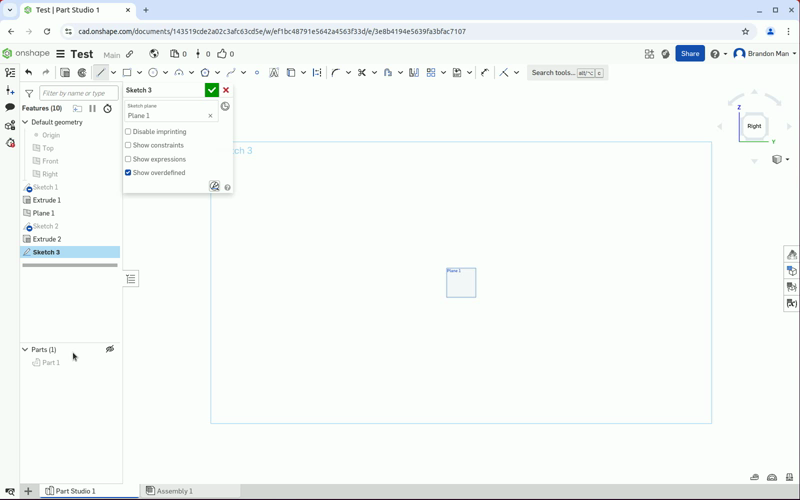
mouse_move(460, 271)
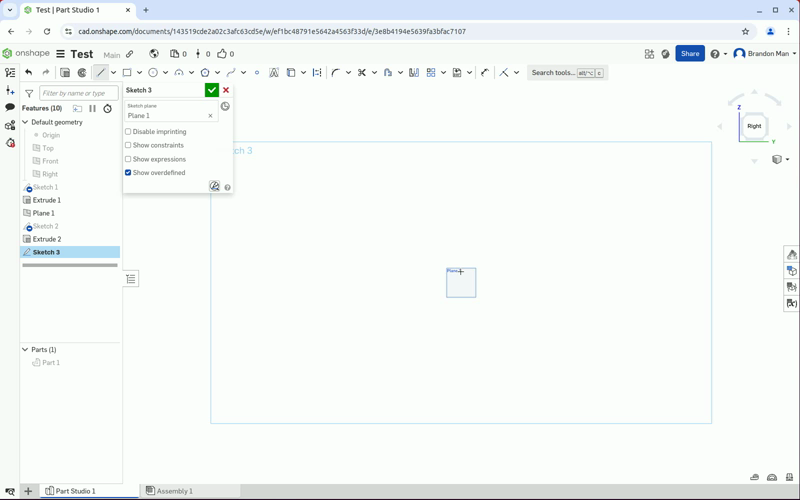
click(460, 271)
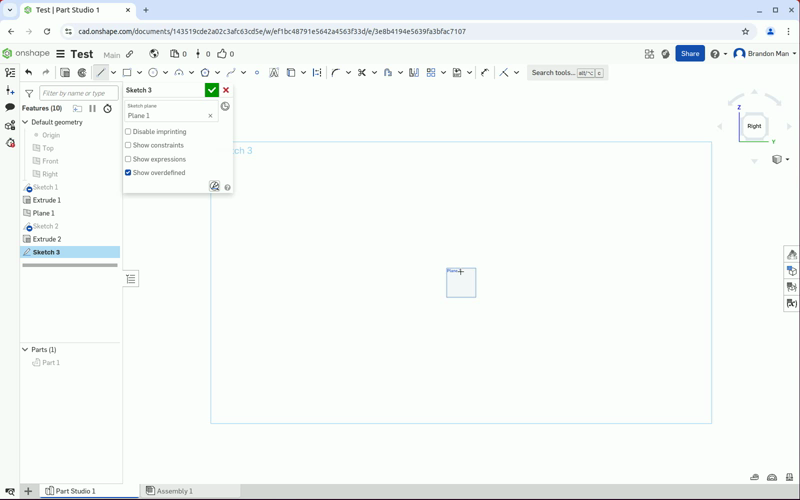
key_up(shift)
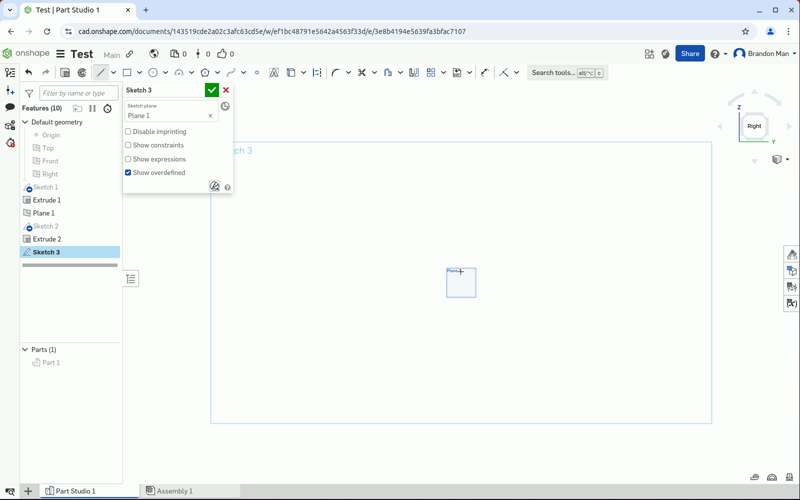
key_down(shift)
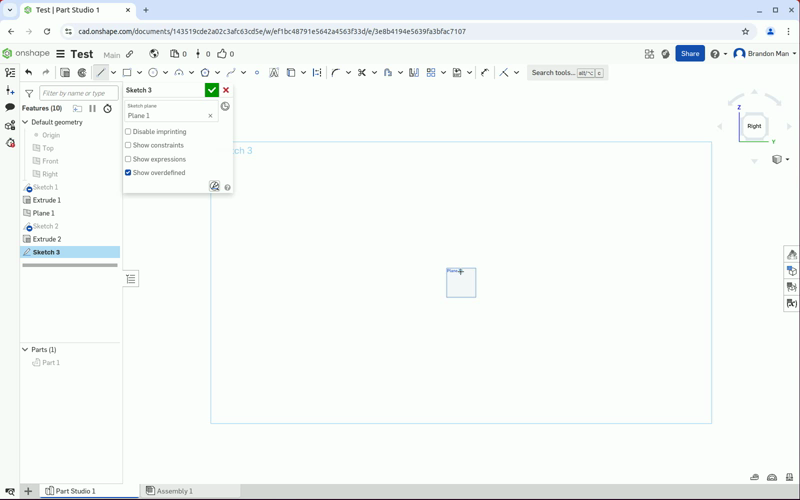
mouse_move(490, 271)
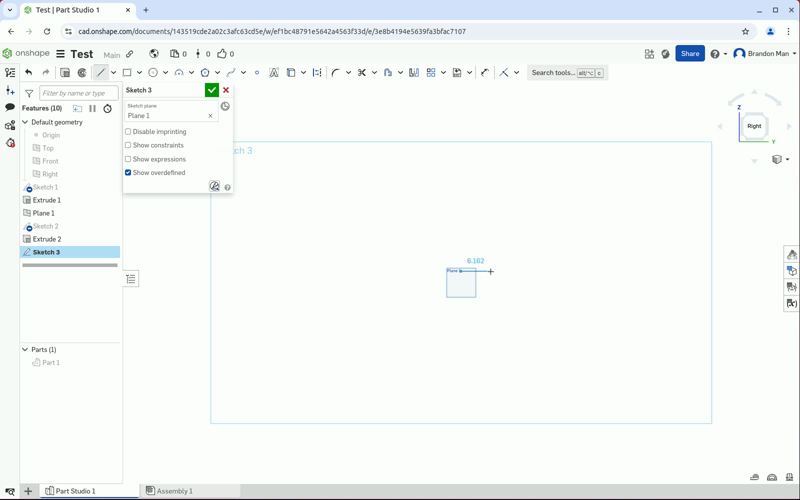
mouse_move(467, 271)
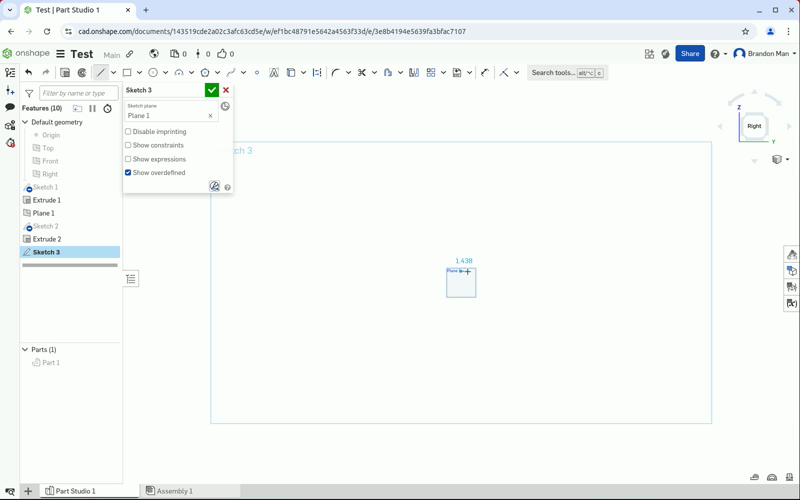
scroll(6)
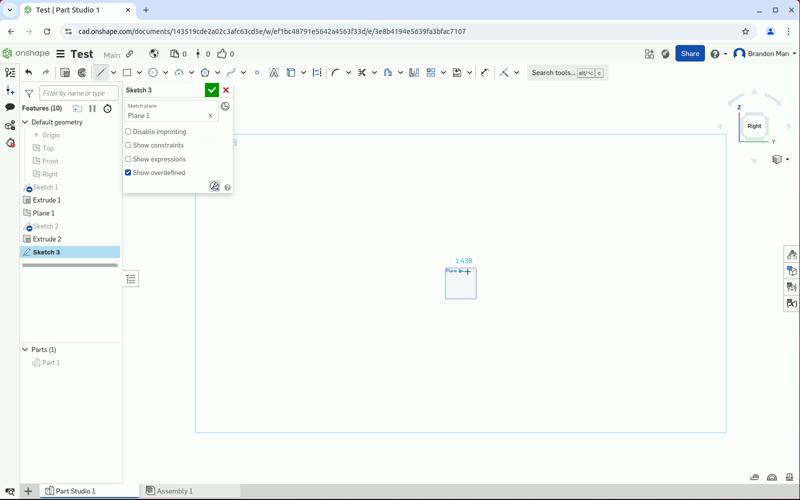
scroll(6)
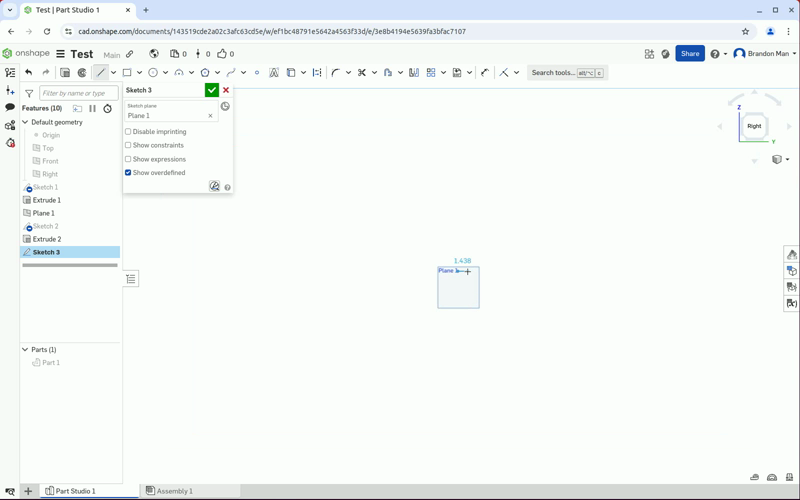
scroll(6)
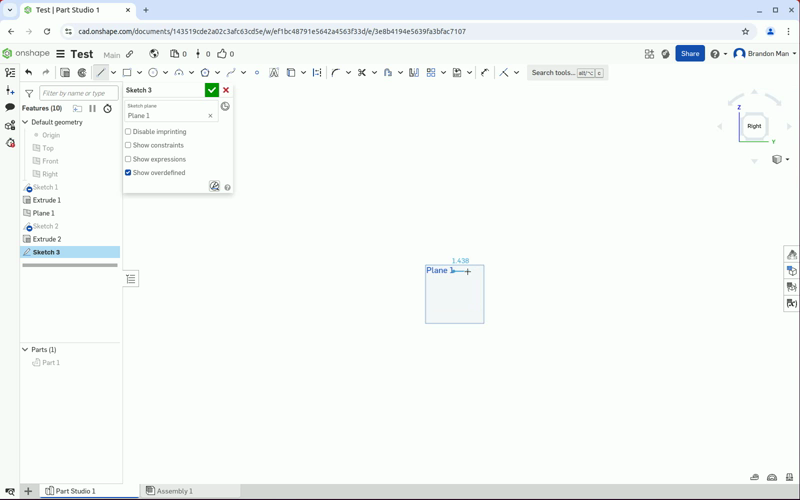
scroll(6)
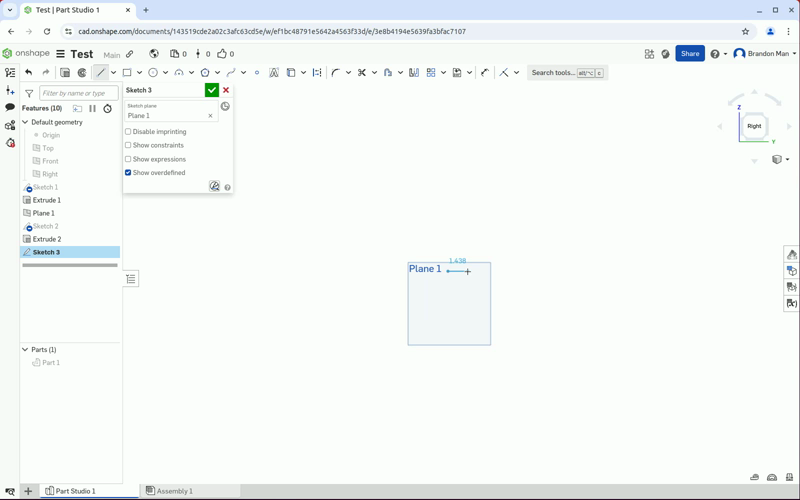
scroll(6)
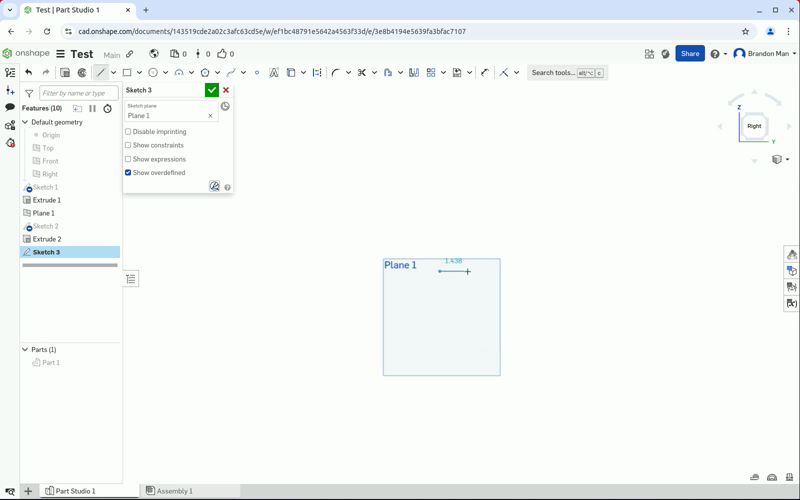
scroll(6)
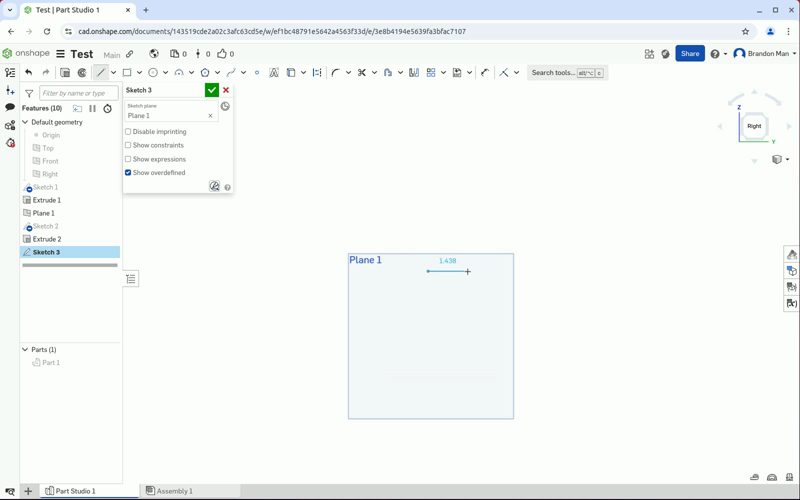
scroll(6)
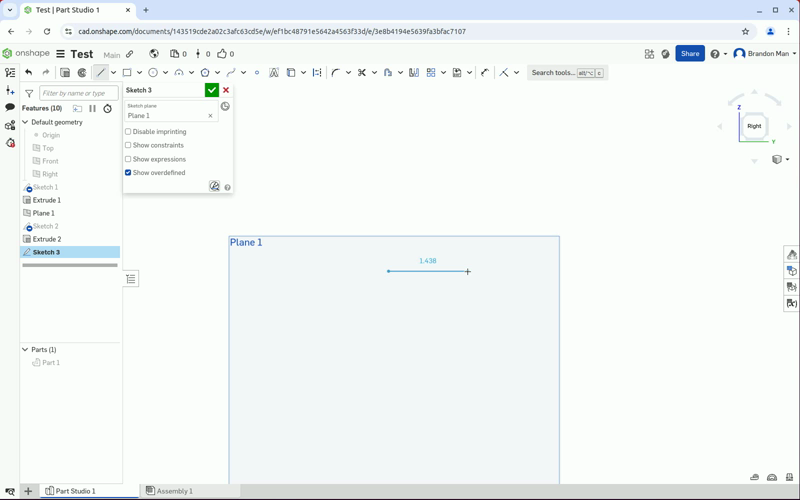
click(467, 271)
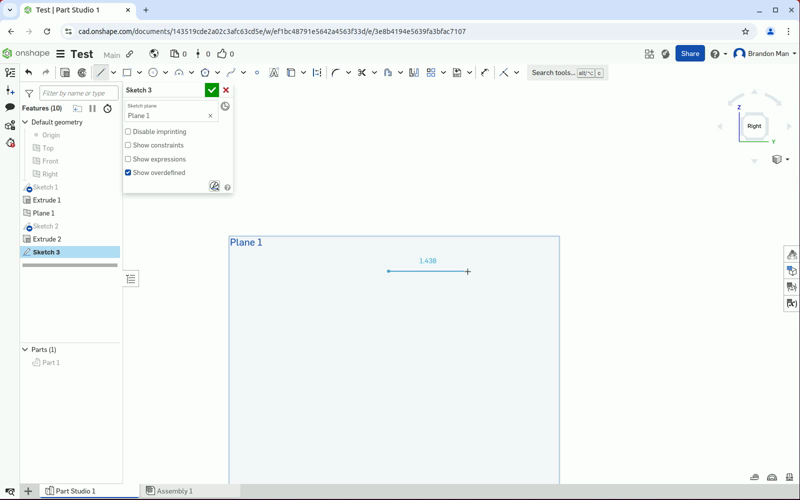
scroll(-6)
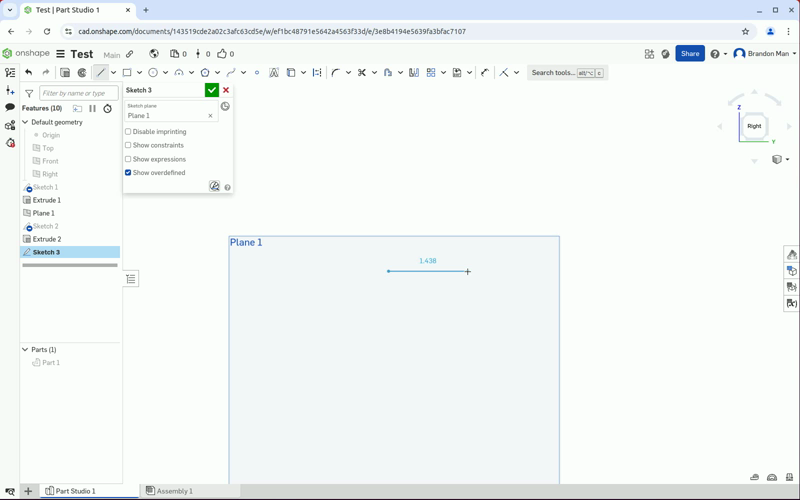
scroll(-6)
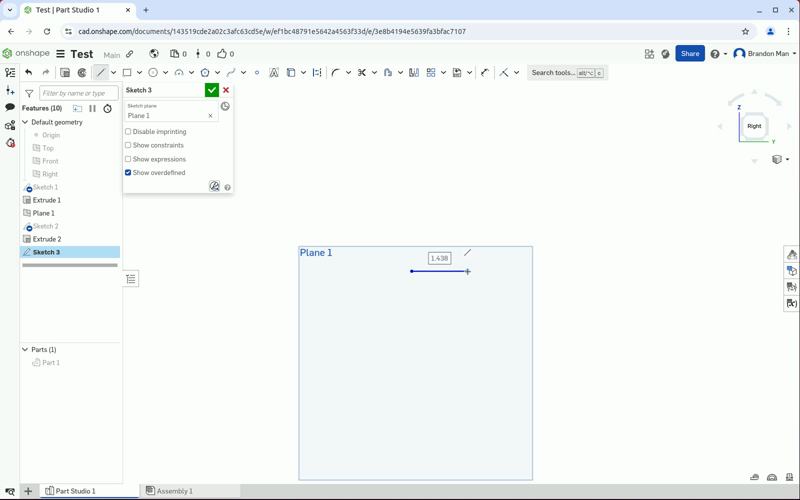
scroll(-6)
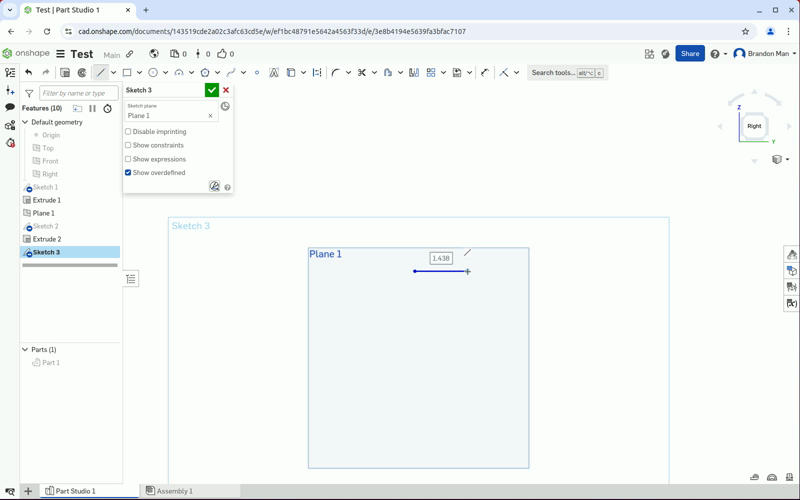
scroll(-6)
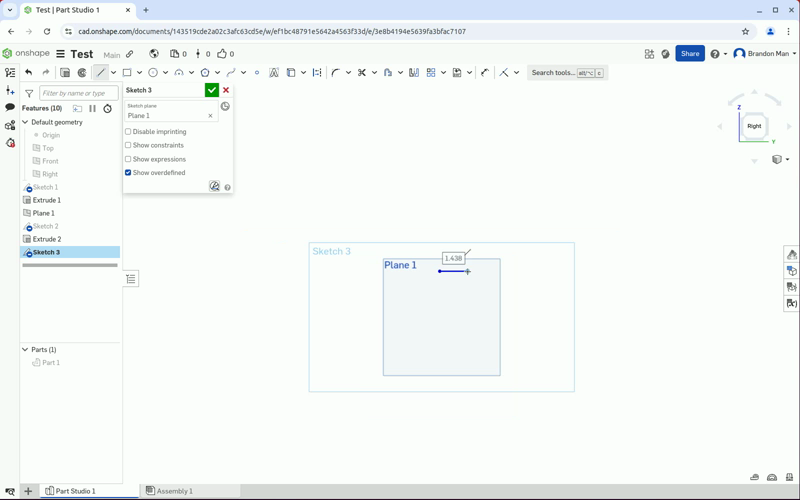
scroll(-6)
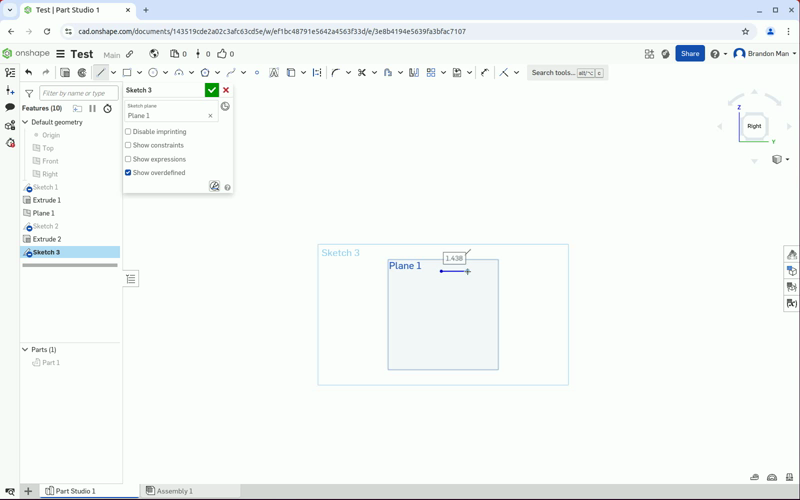
scroll(-6)
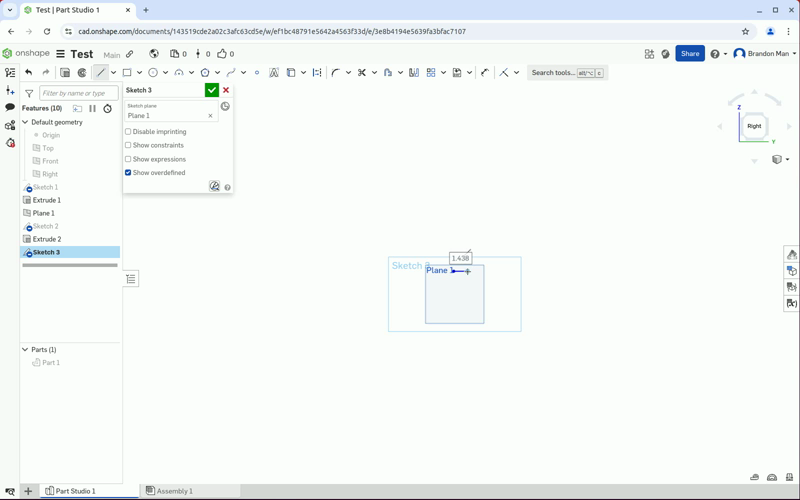
scroll(-6)
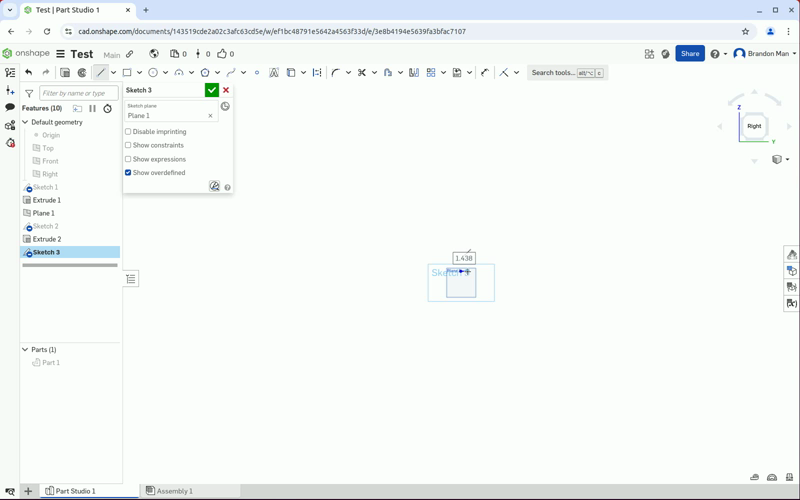
key_up(shift)
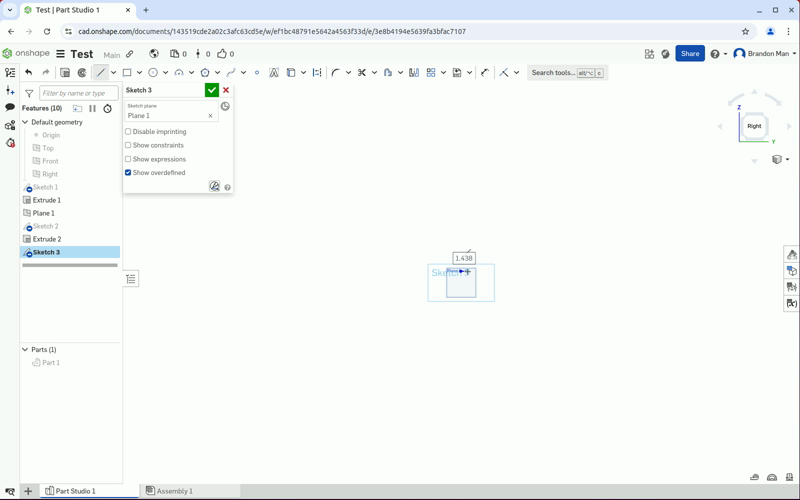
key_down(shift)
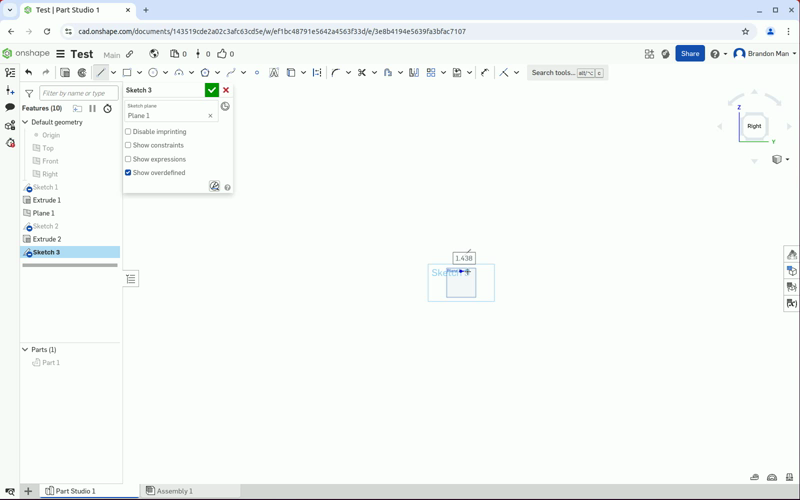
mouse_move(497, 271)
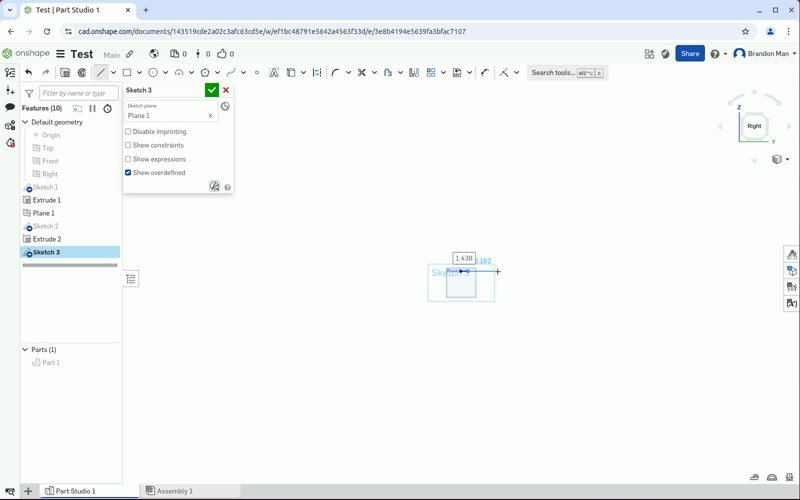
mouse_move(467, 264)
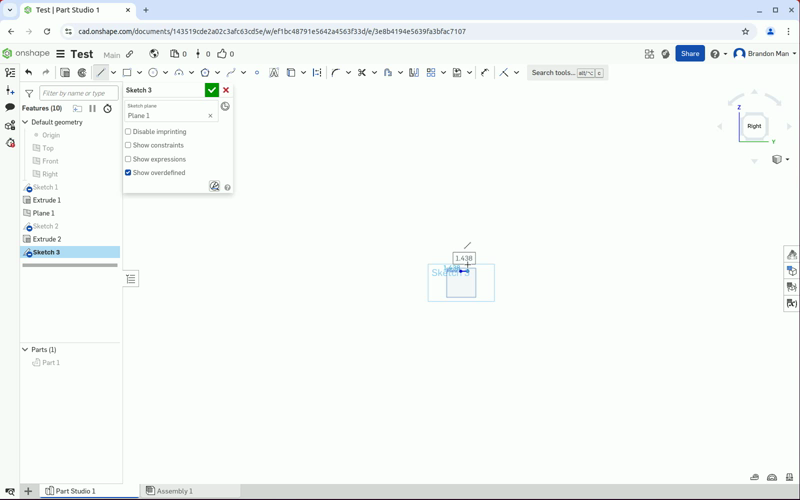
scroll(6)
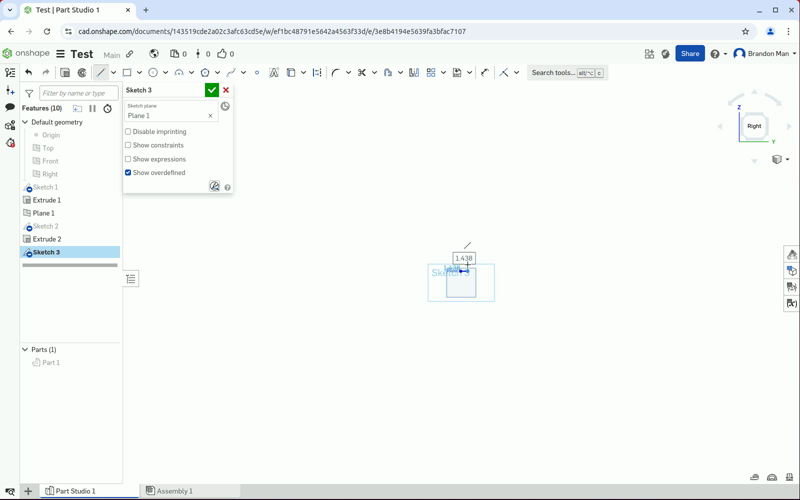
scroll(6)
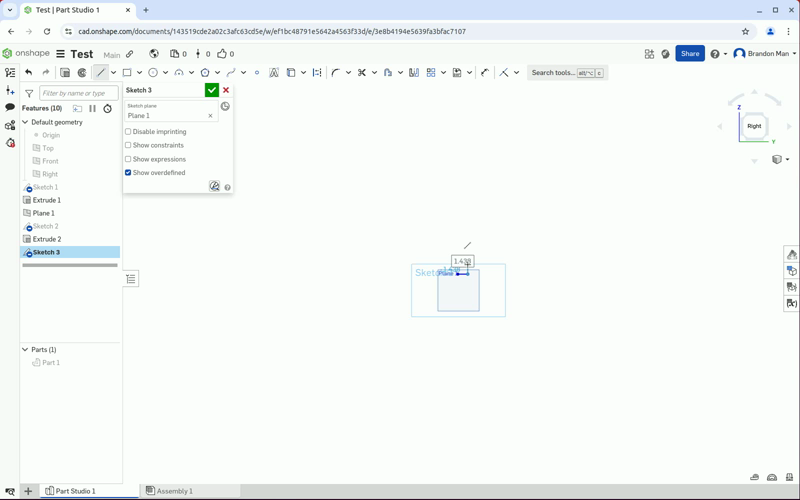
scroll(6)
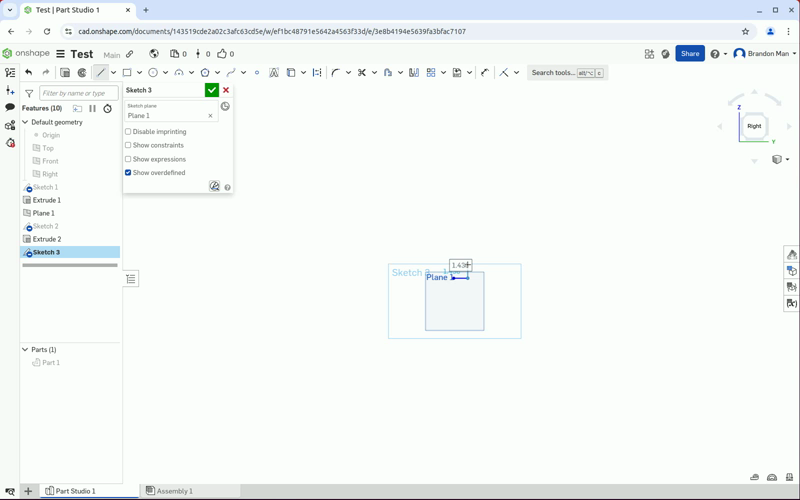
scroll(6)
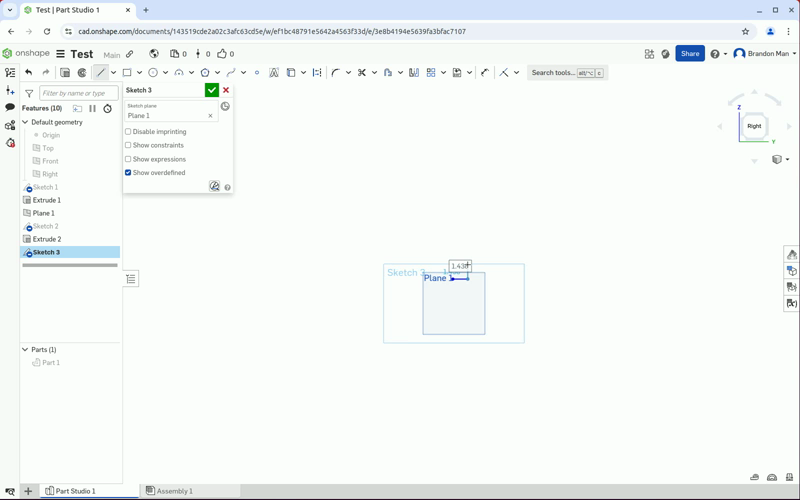
scroll(6)
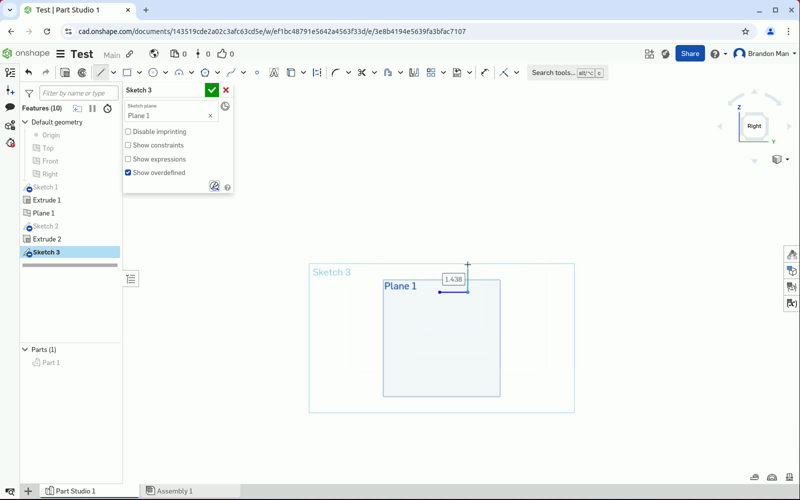
scroll(6)
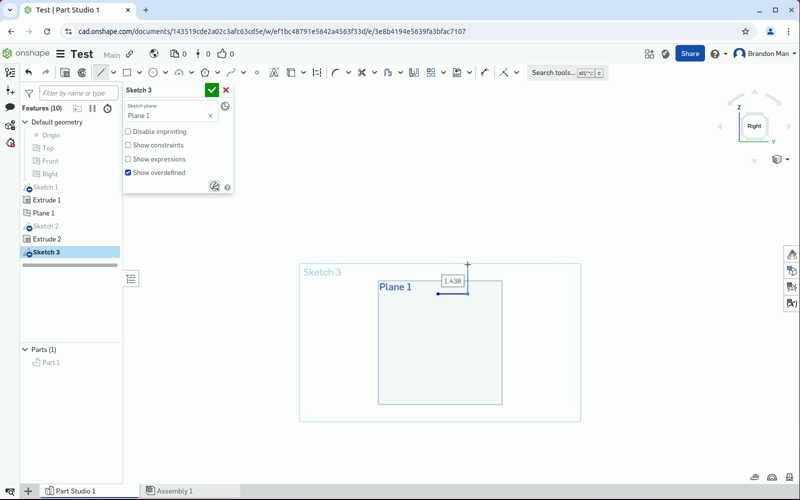
scroll(6)
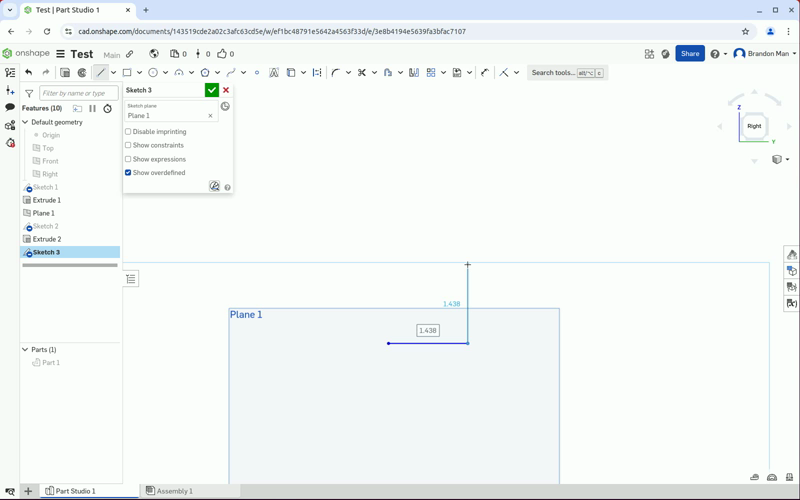
click(467, 264)
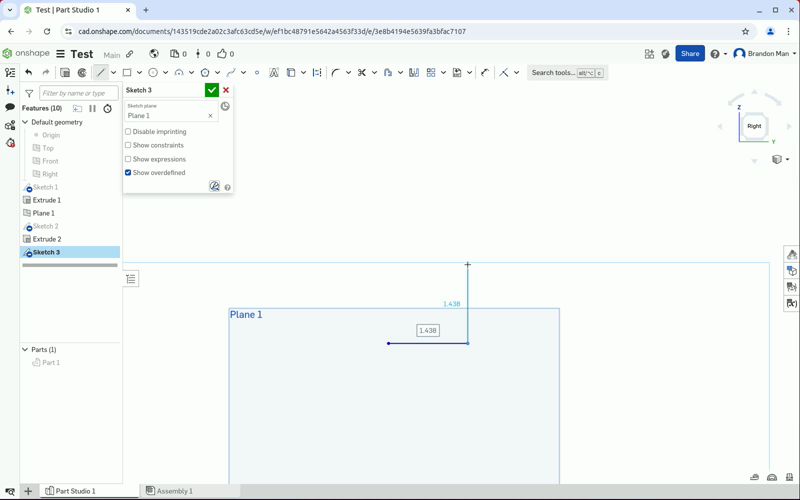
scroll(-6)
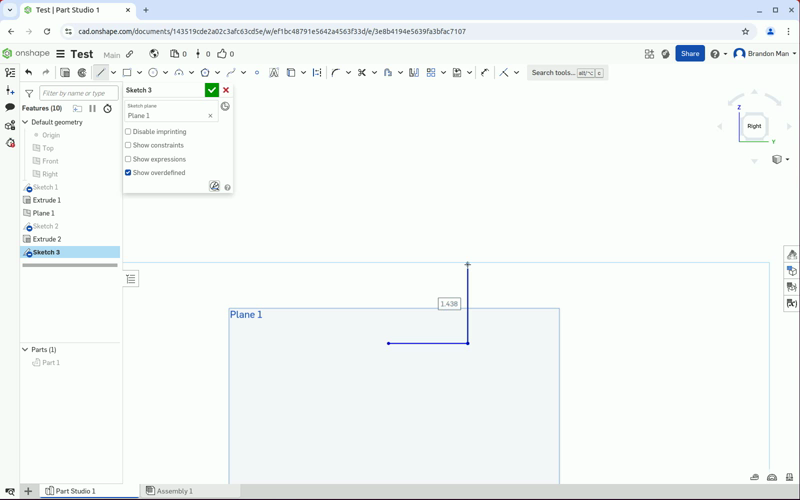
scroll(-6)
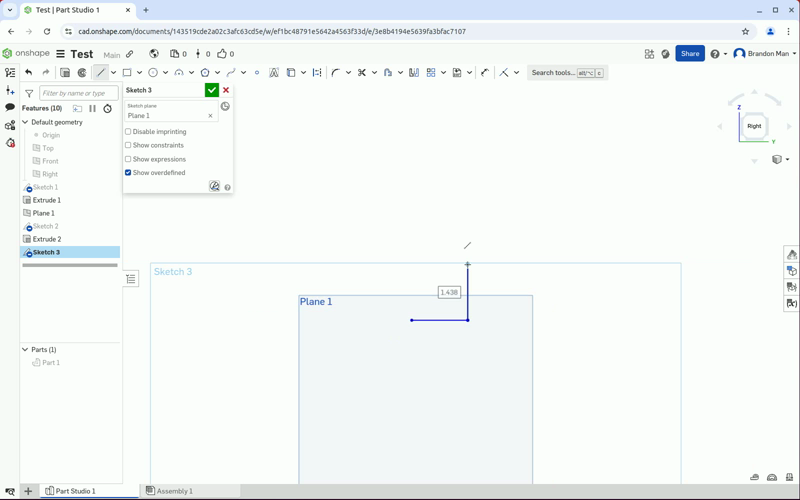
scroll(-6)
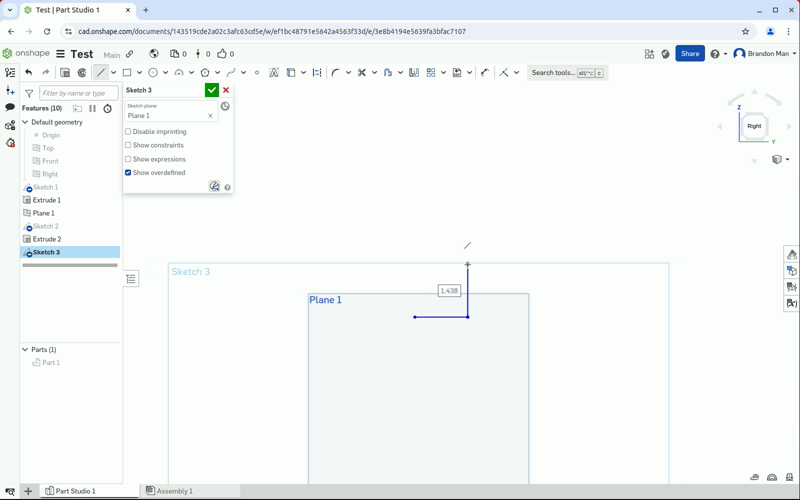
scroll(-6)
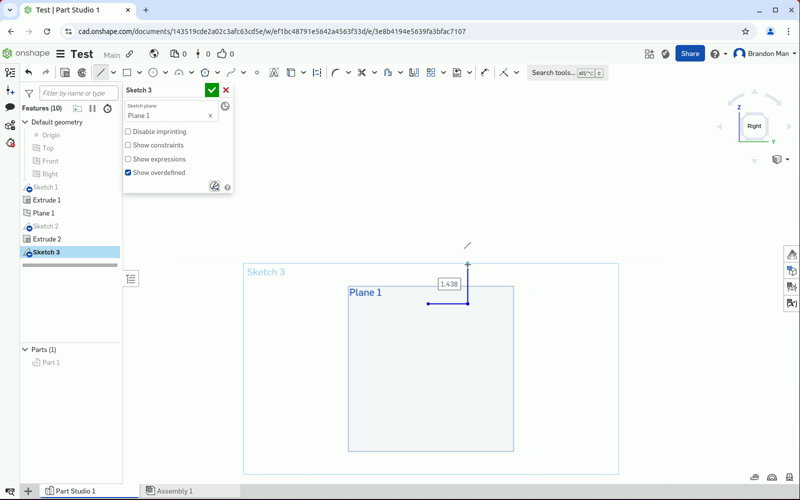
scroll(-6)
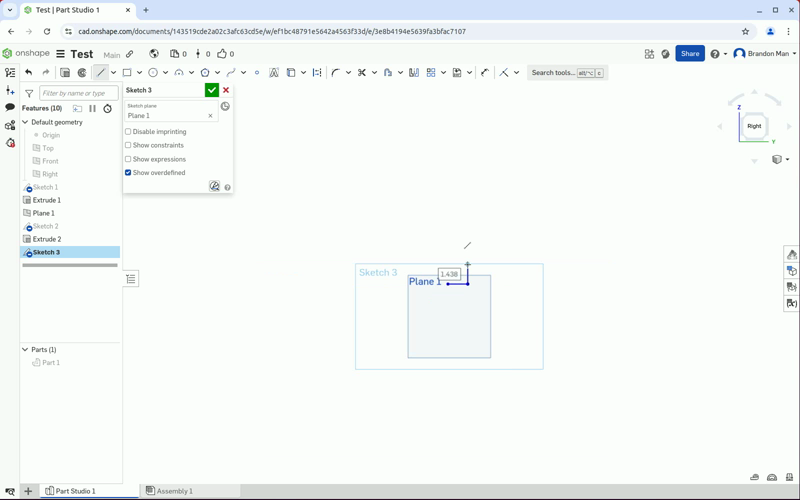
scroll(-6)
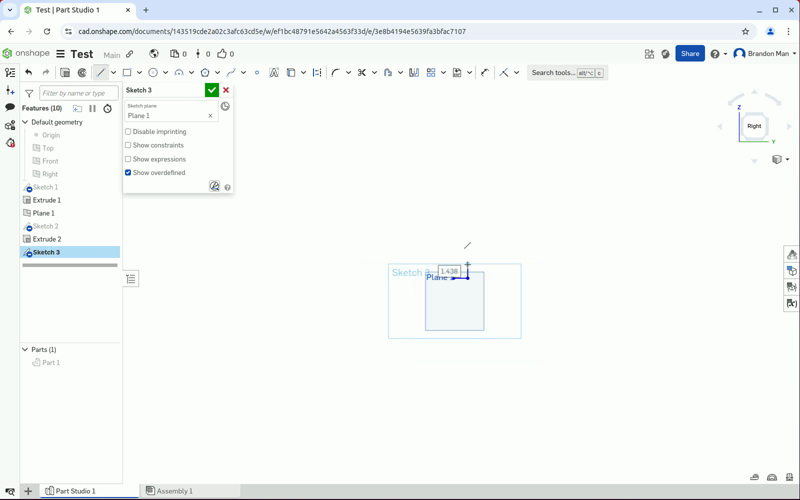
scroll(-6)
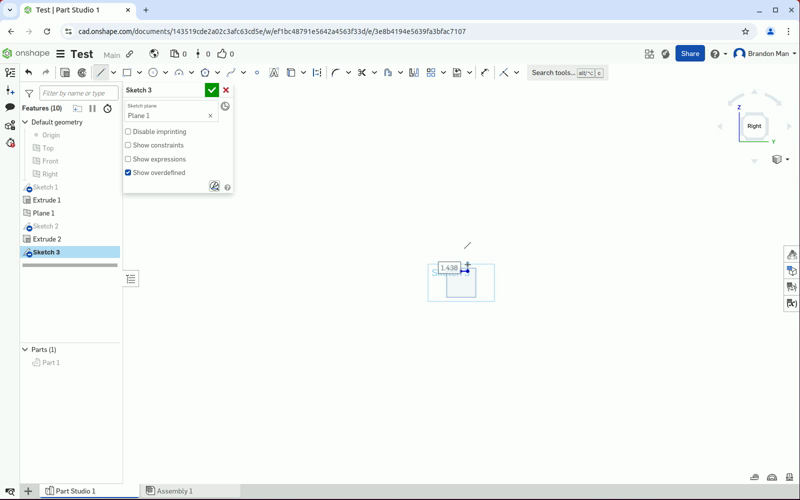
key_up(shift)
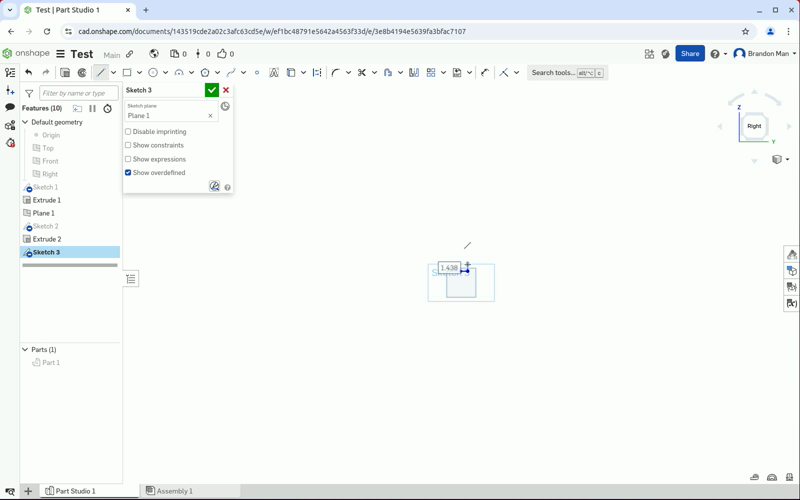
key_down(shift)
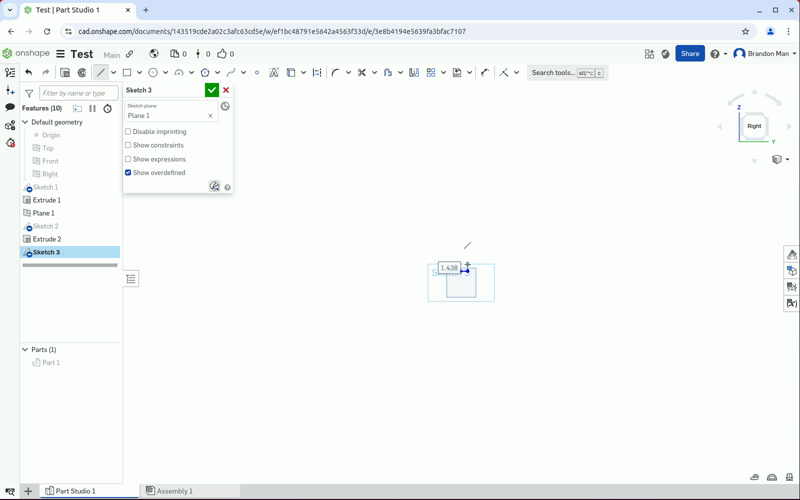
mouse_move(497, 264)
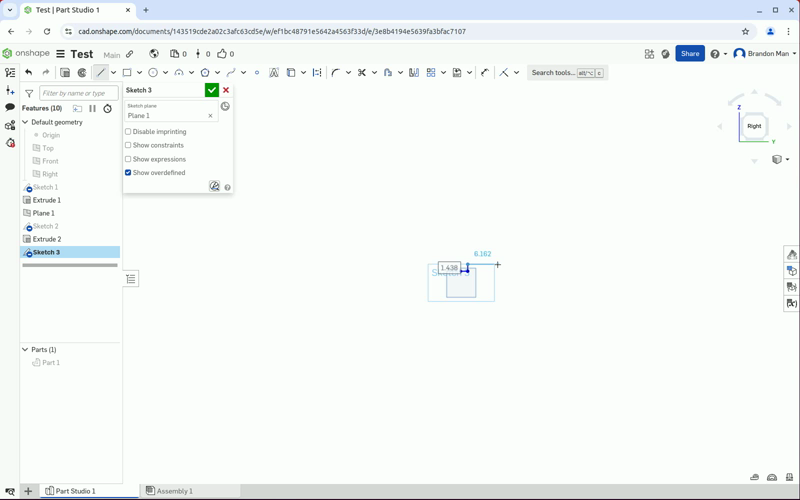
mouse_move(460, 264)
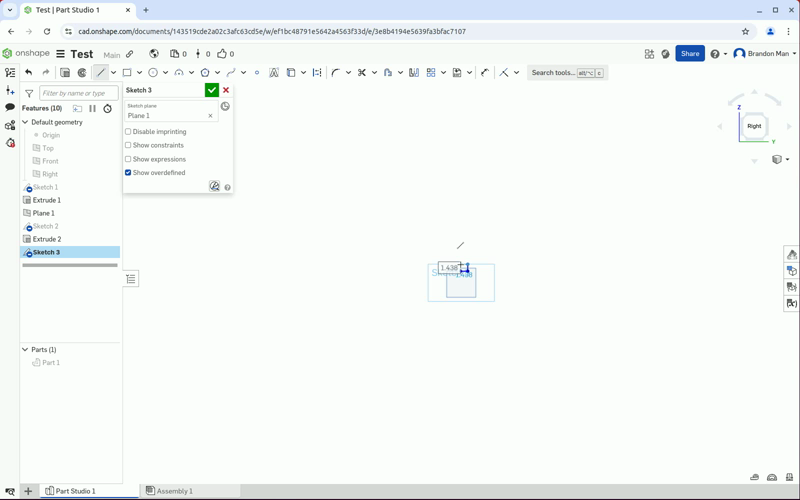
scroll(6)
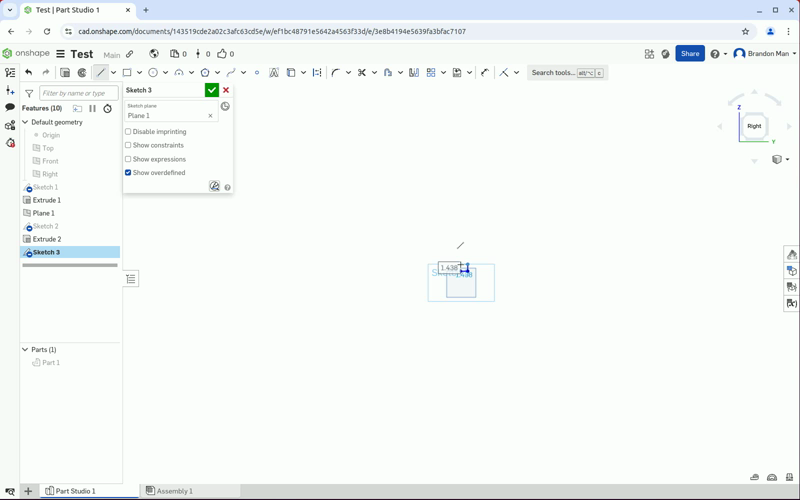
scroll(6)
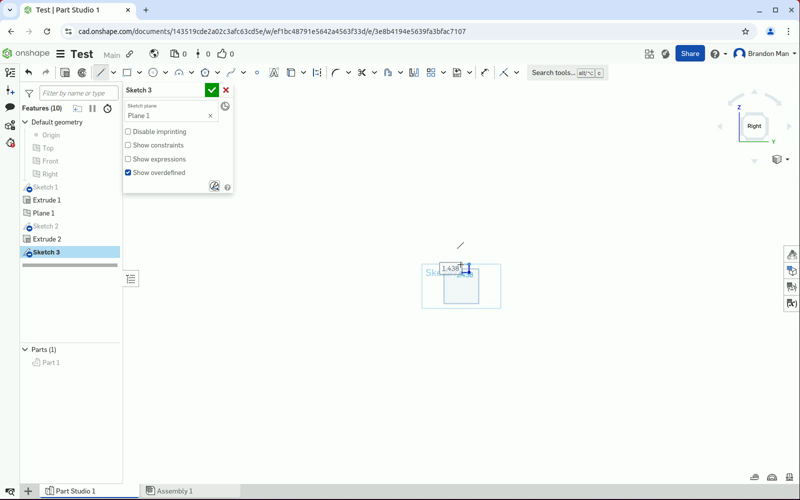
scroll(6)
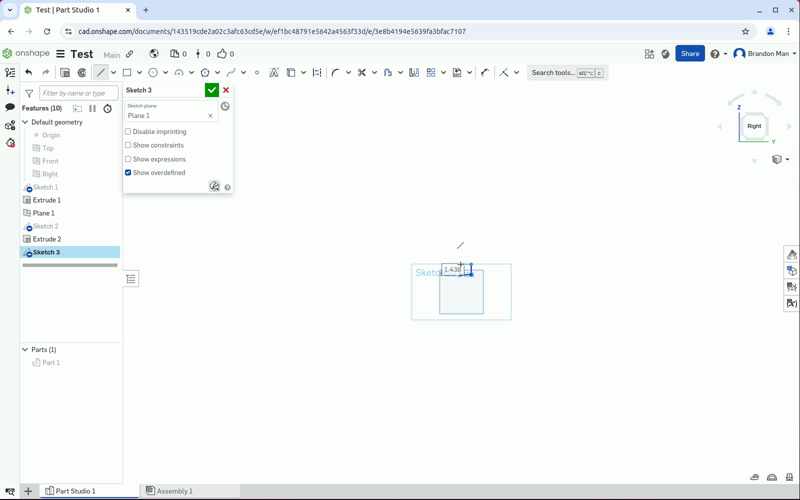
scroll(6)
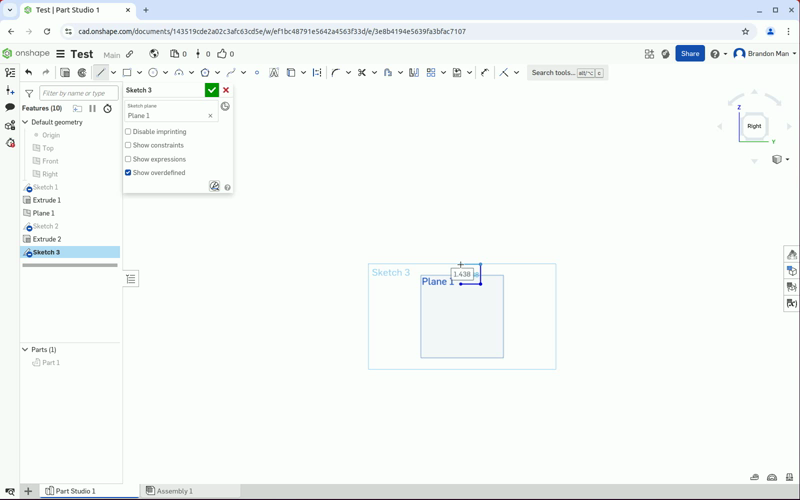
scroll(6)
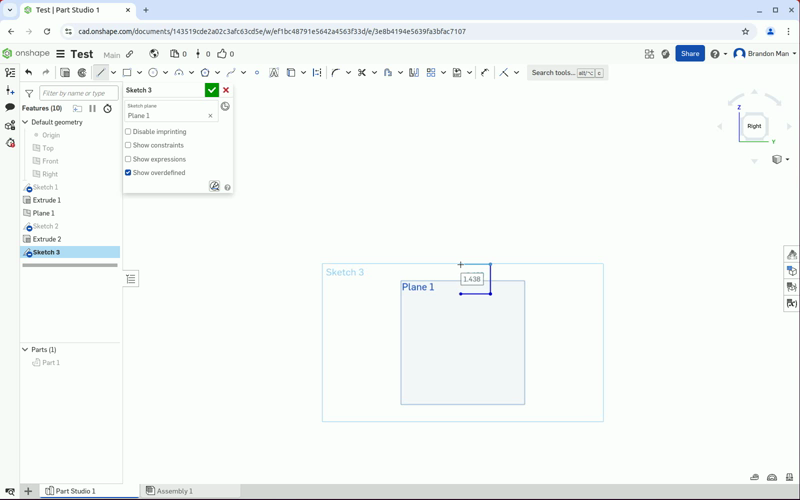
scroll(6)
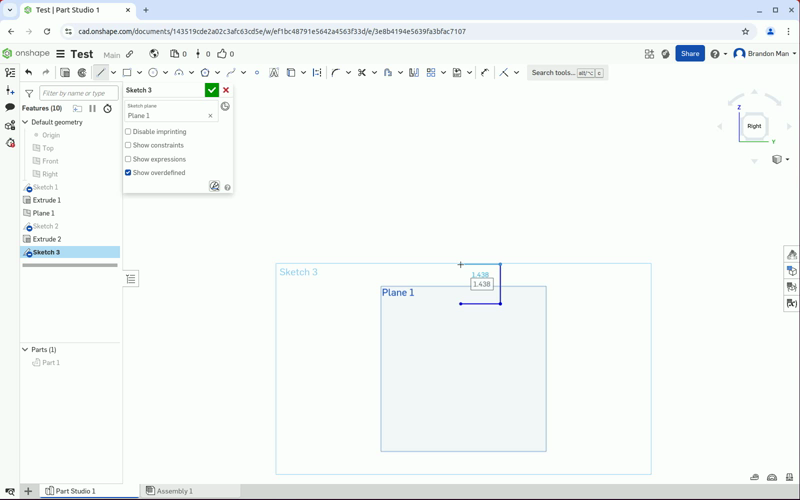
scroll(6)
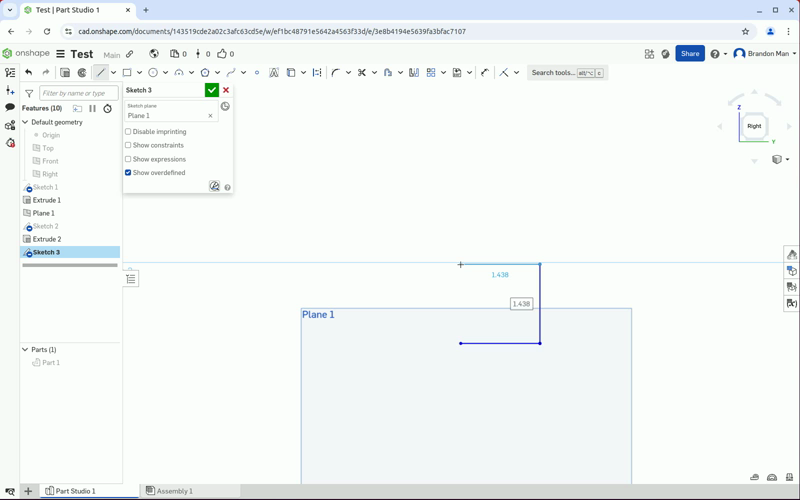
click(460, 264)
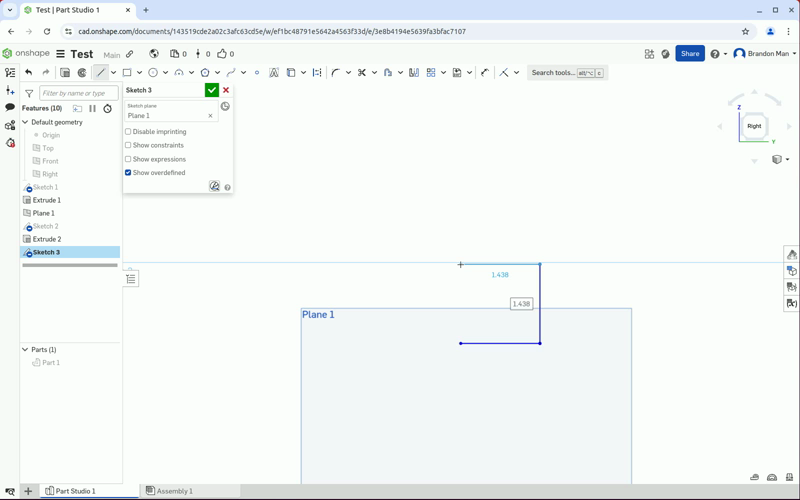
scroll(-6)
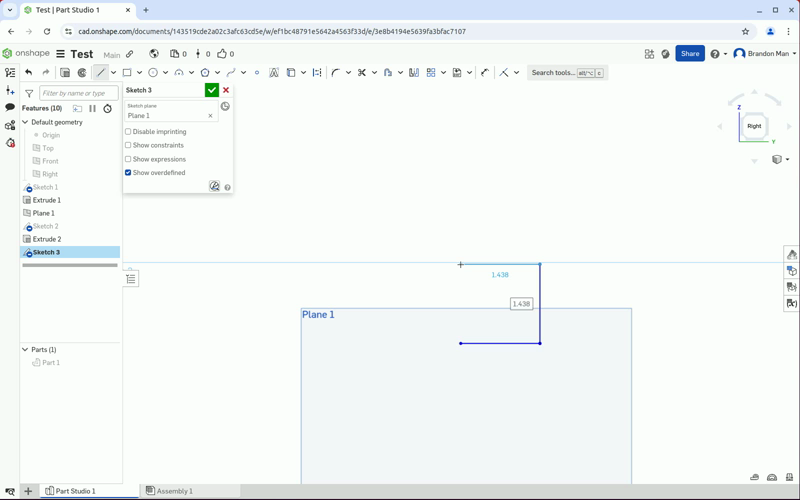
scroll(-6)
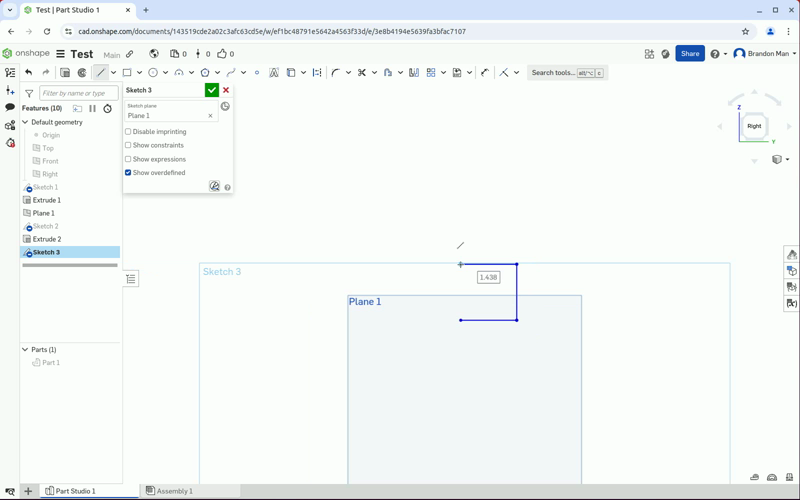
scroll(-6)
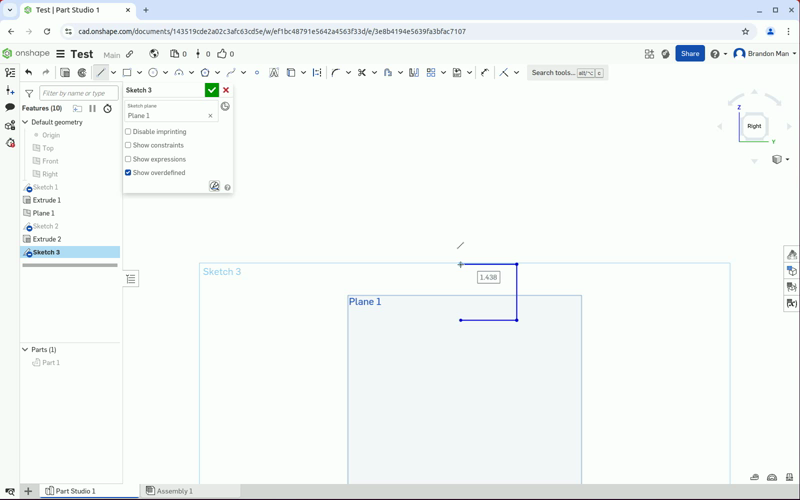
scroll(-6)
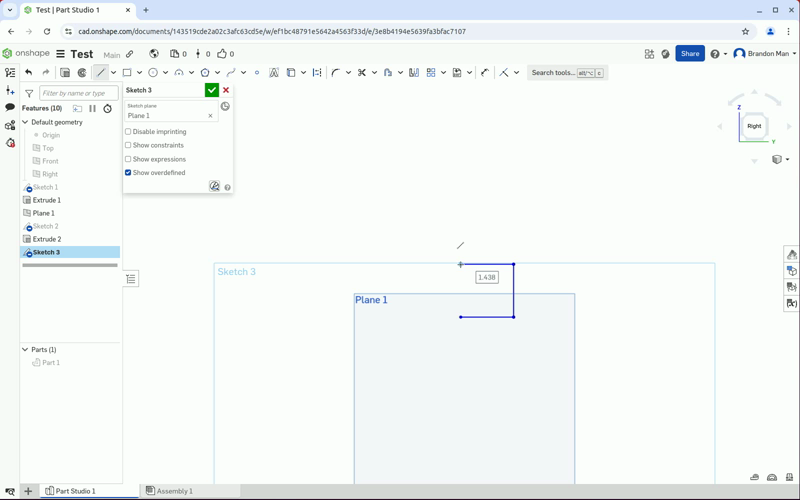
scroll(-6)
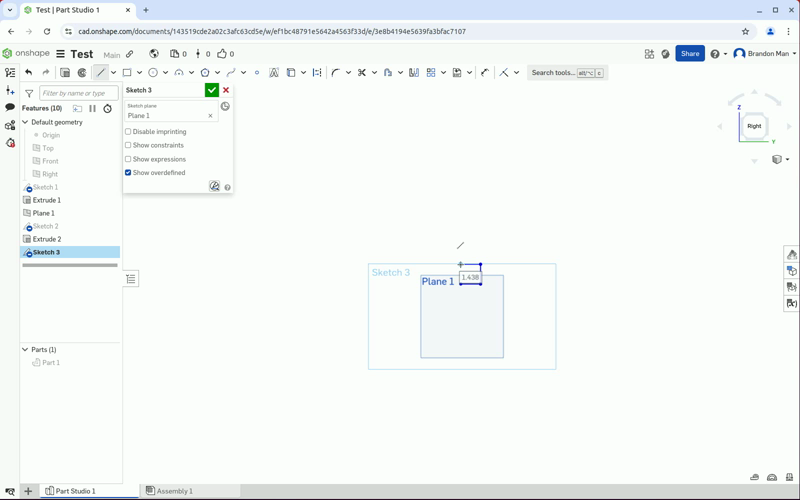
scroll(-6)
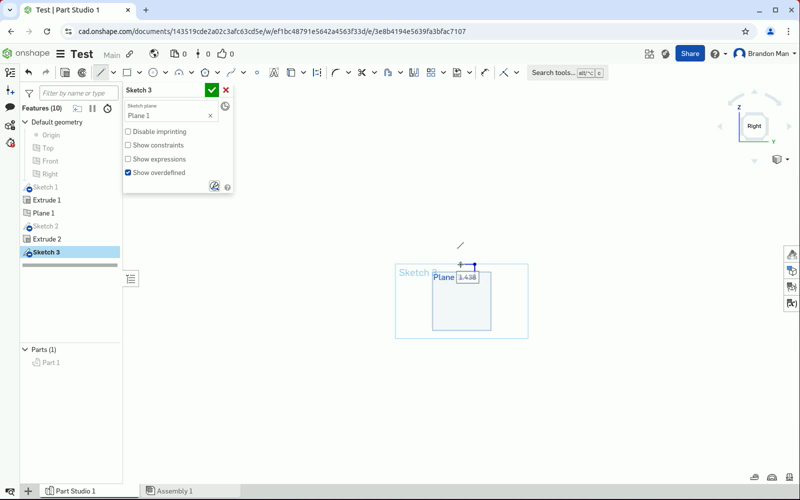
scroll(-6)
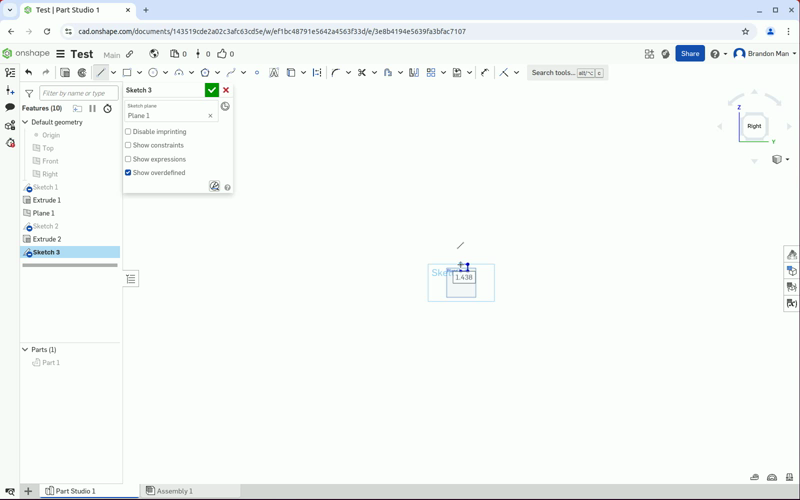
key_up(shift)
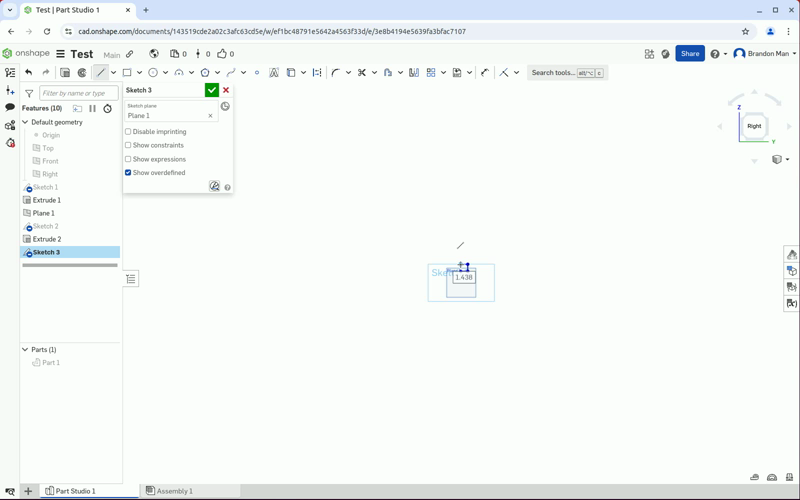
mouse_move(490, 264)
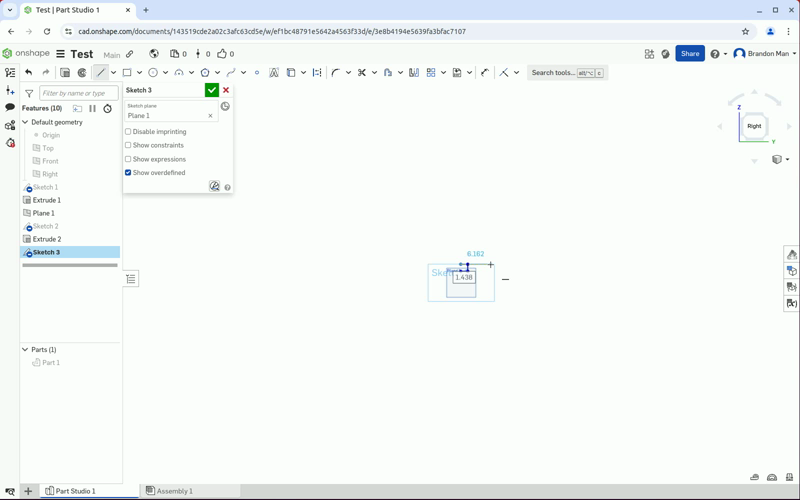
key_down(shift)
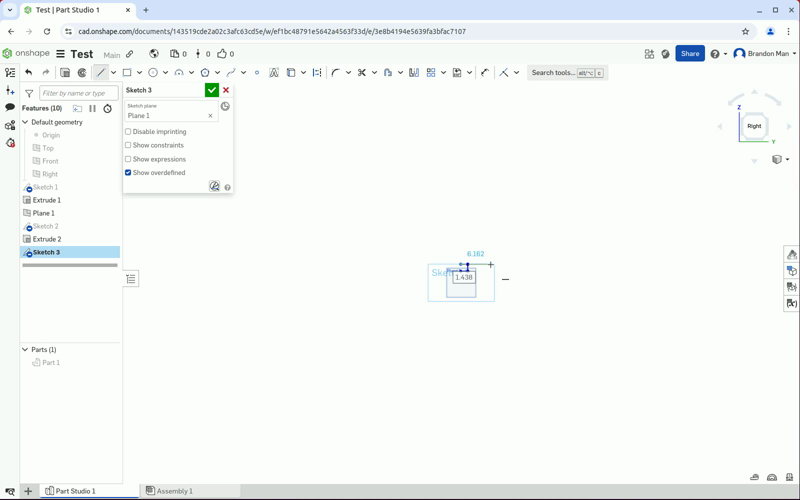
mouse_move(460, 271)
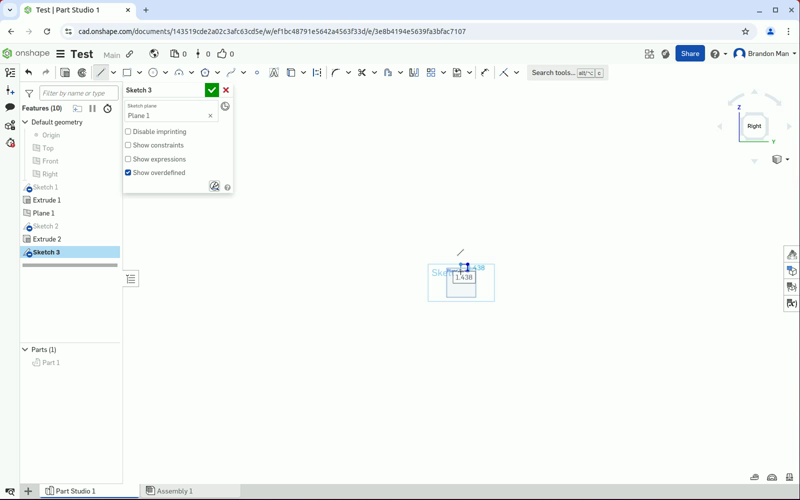
scroll(6)
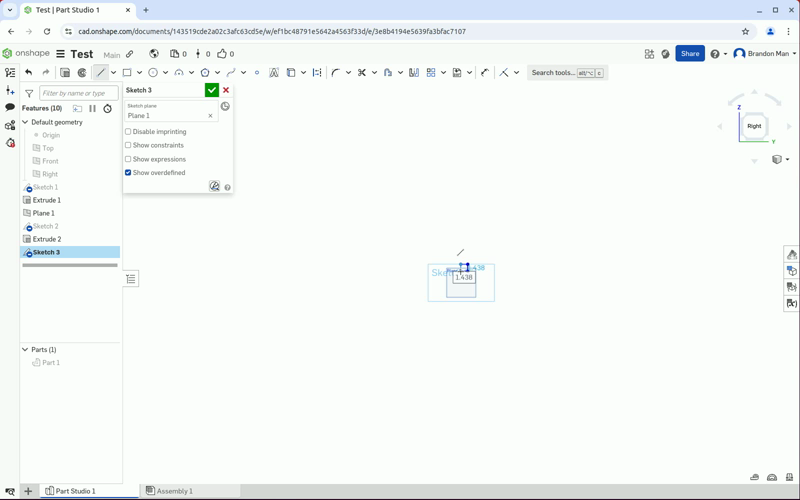
scroll(6)
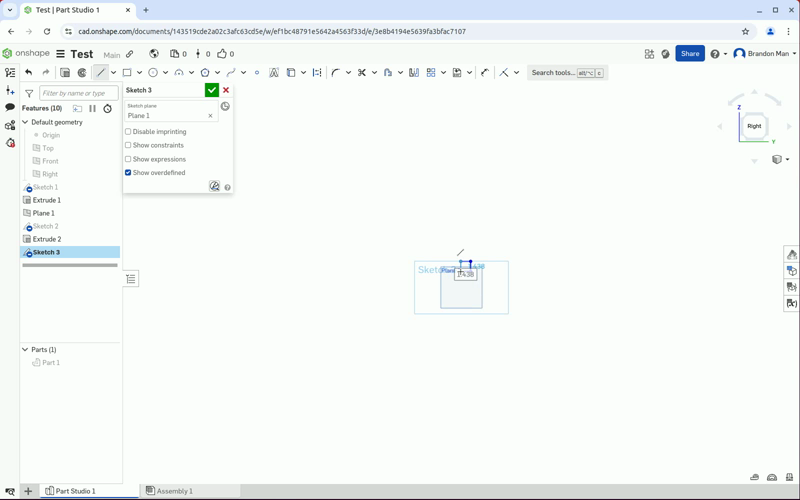
scroll(6)
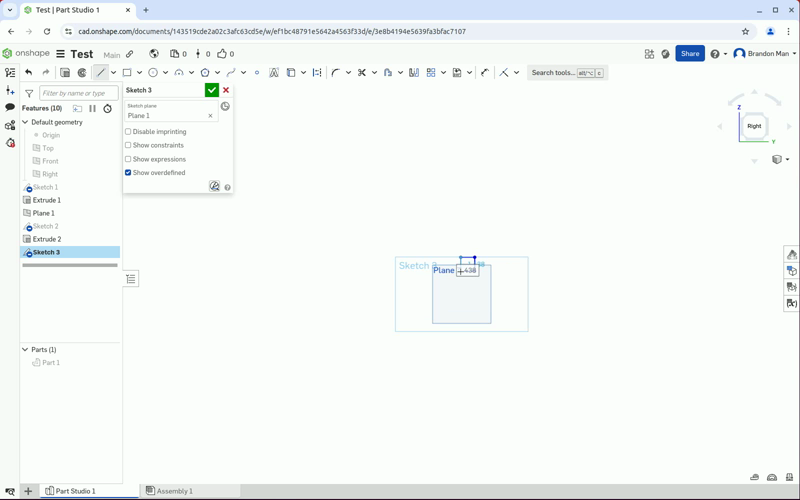
scroll(6)
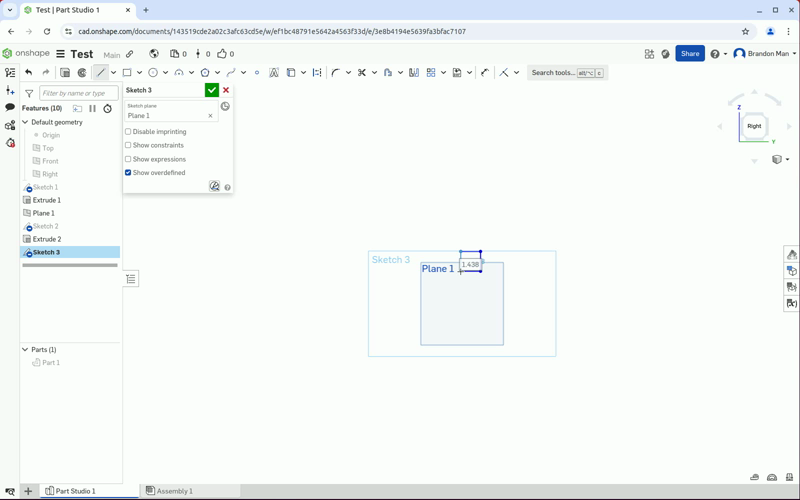
scroll(6)
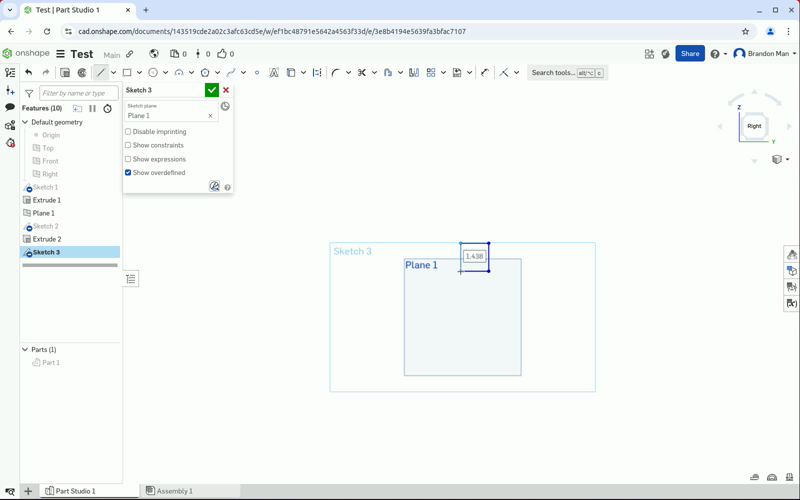
scroll(6)
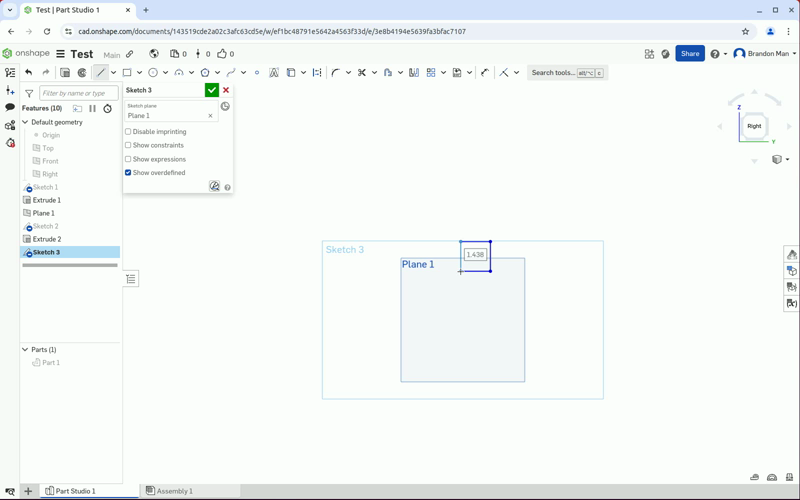
scroll(6)
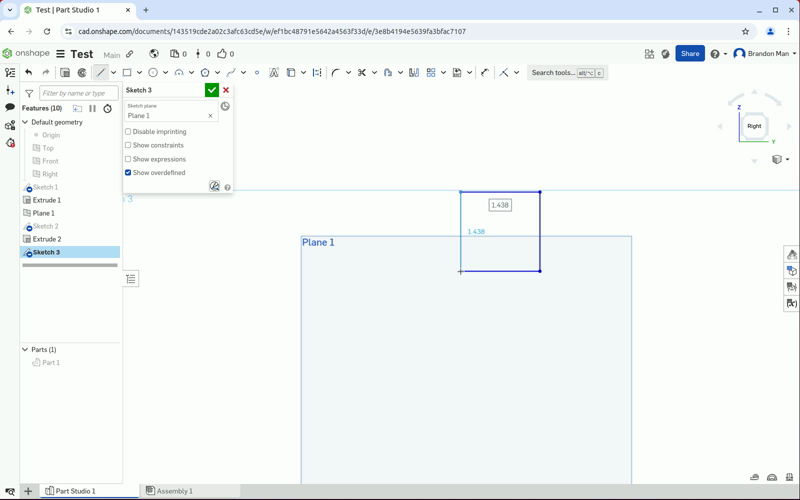
key_up(shift)
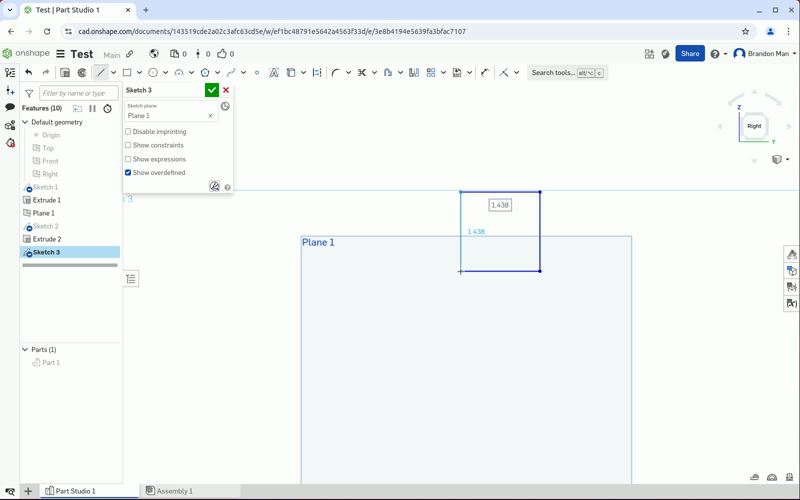
click(460, 271)
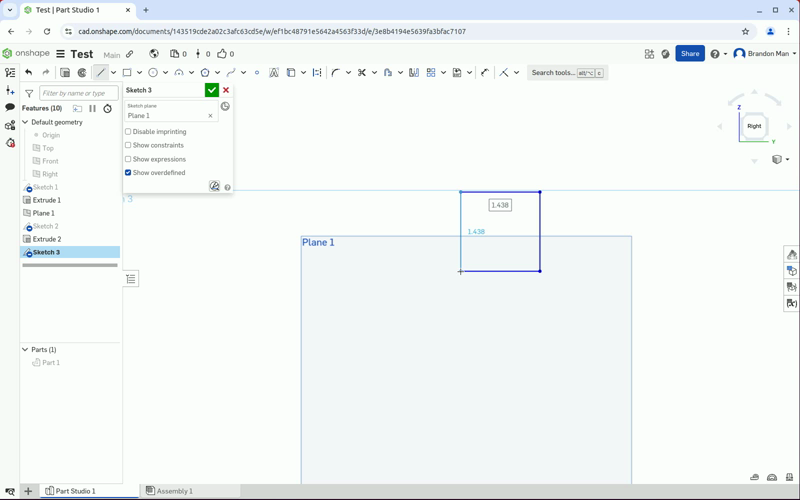
scroll(-6)
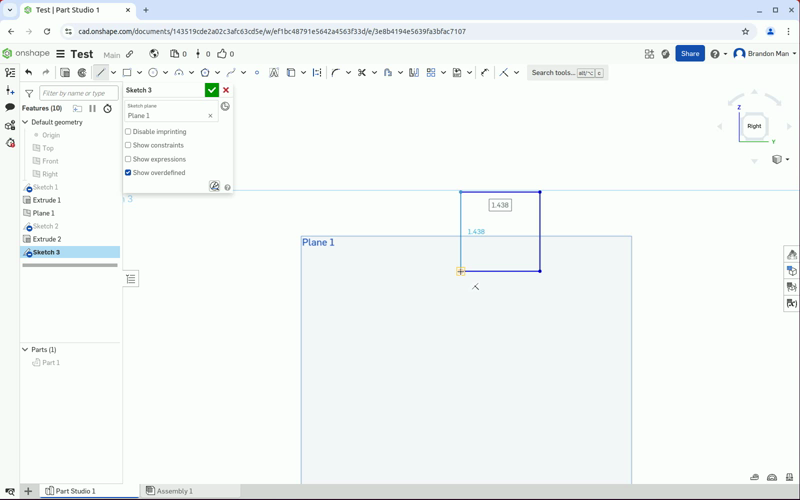
scroll(-6)
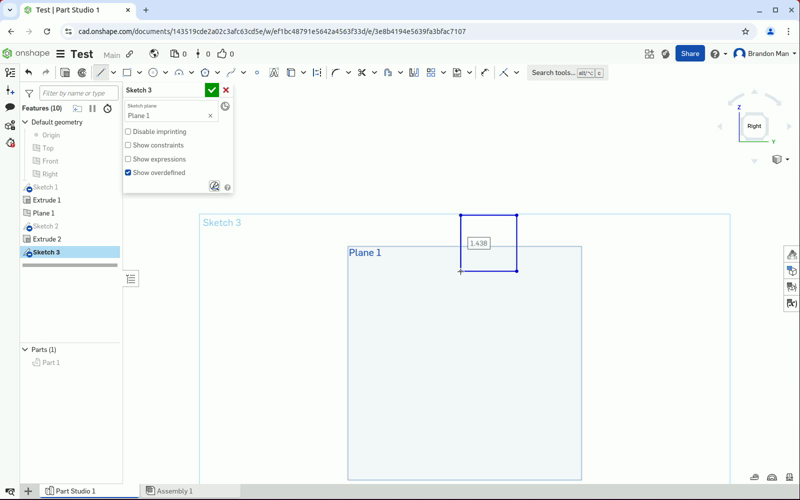
scroll(-6)
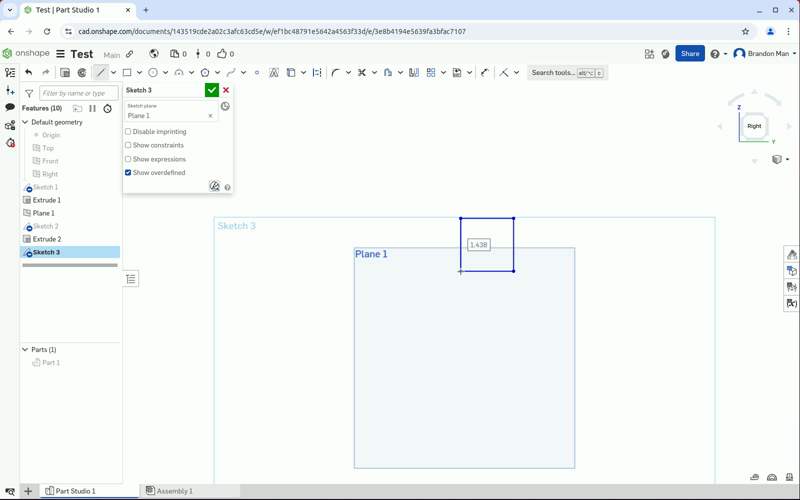
scroll(-6)
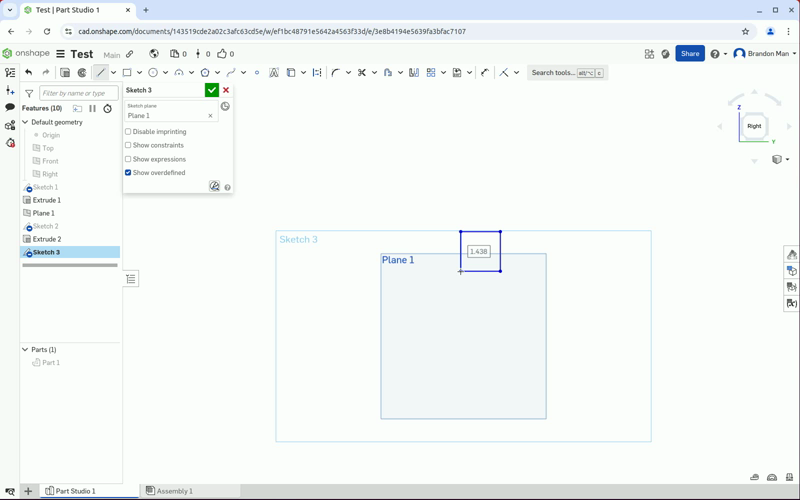
scroll(-6)
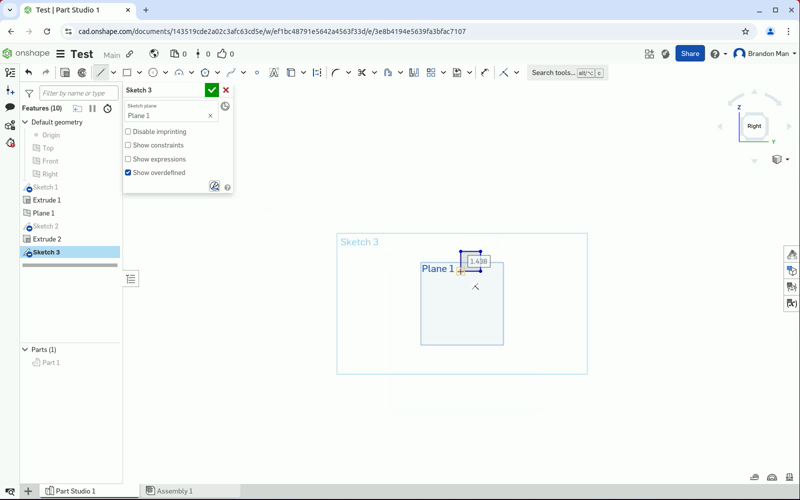
scroll(-6)
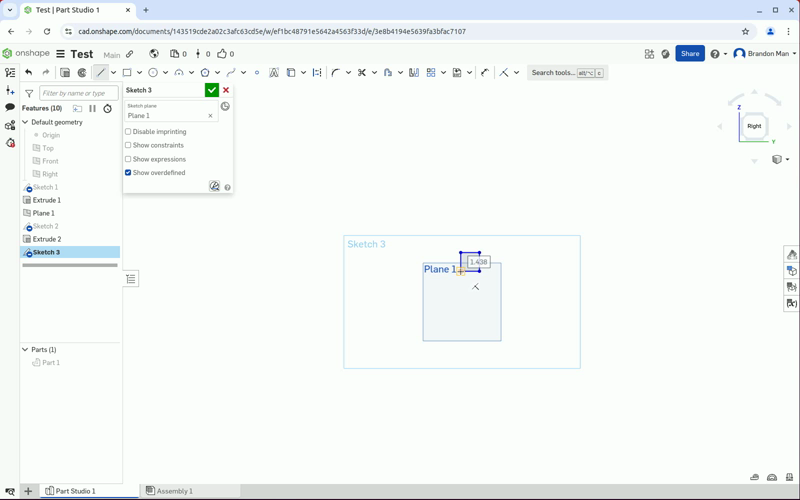
scroll(-6)
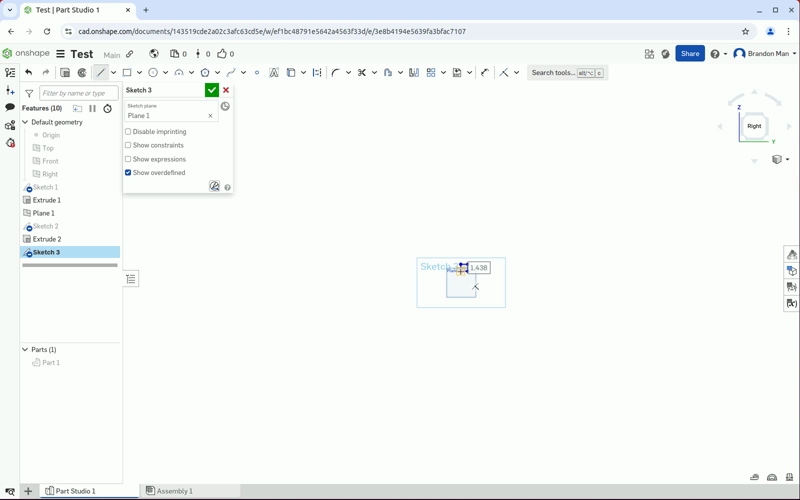
key(esc)
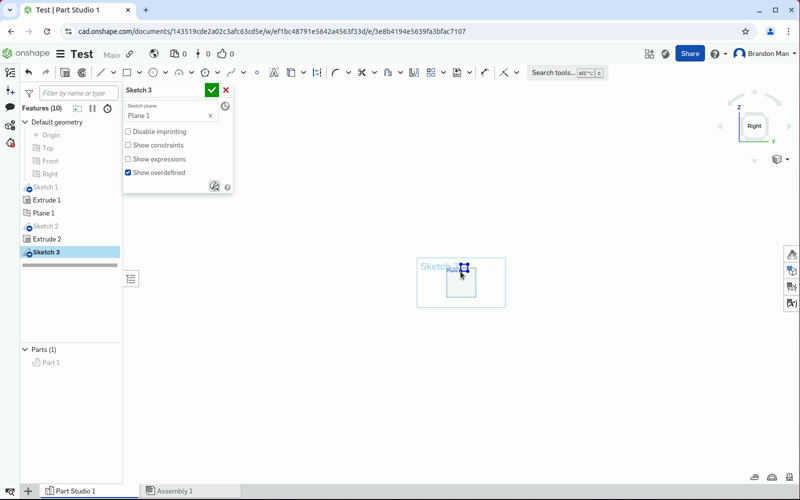
mouse_move(464, 266)
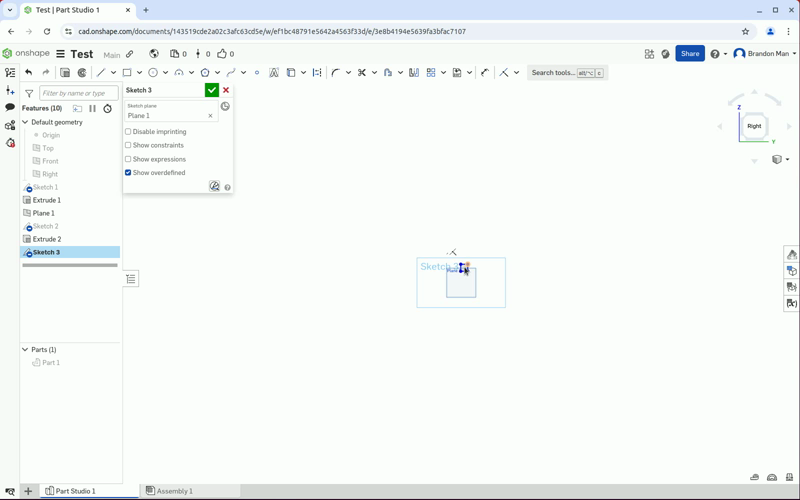
scroll(6)
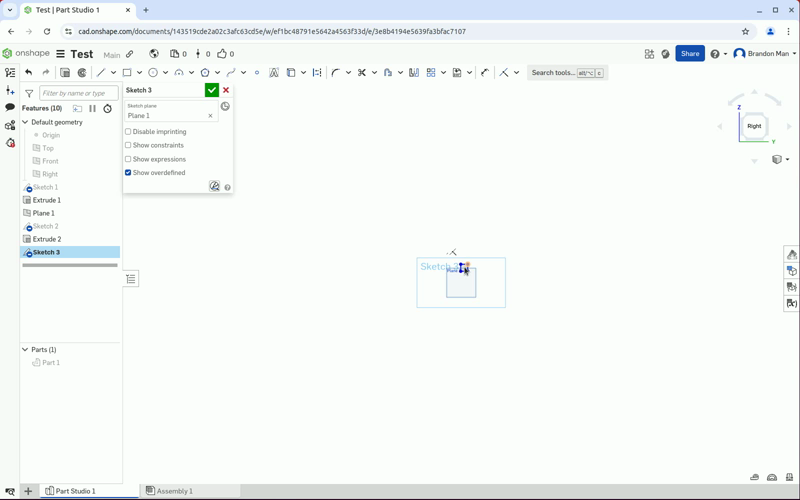
scroll(6)
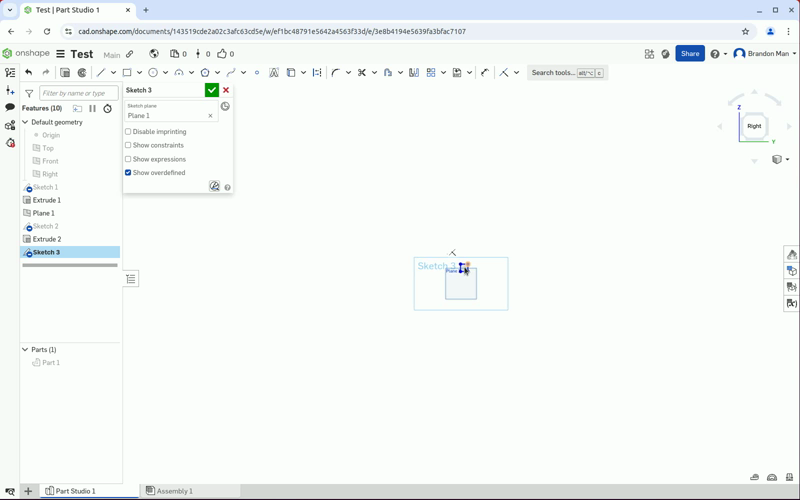
scroll(6)
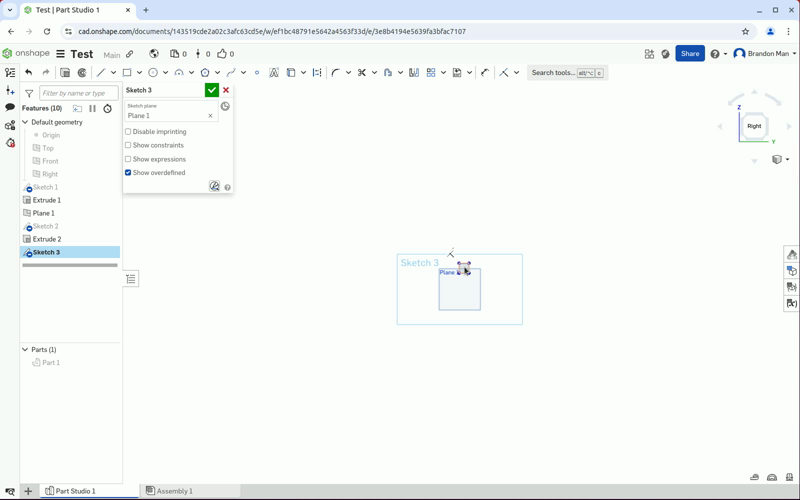
scroll(6)
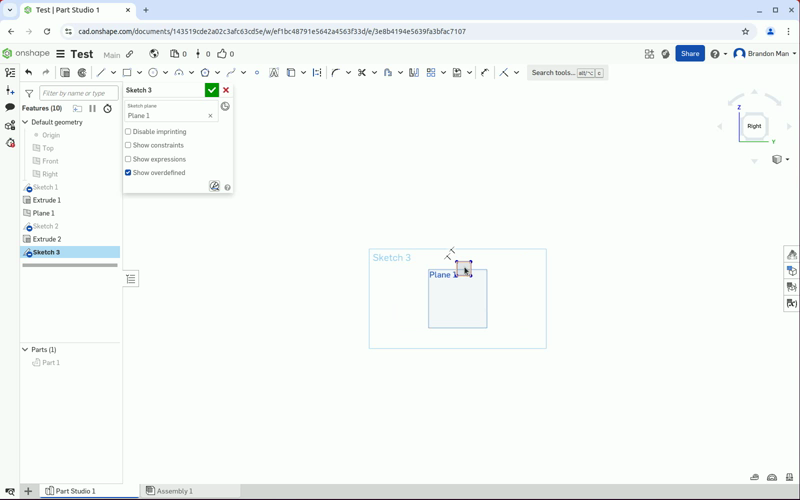
scroll(6)
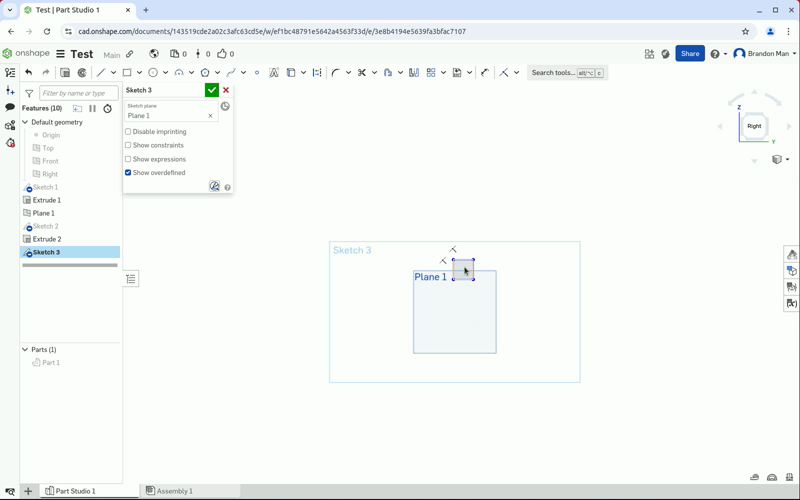
scroll(6)
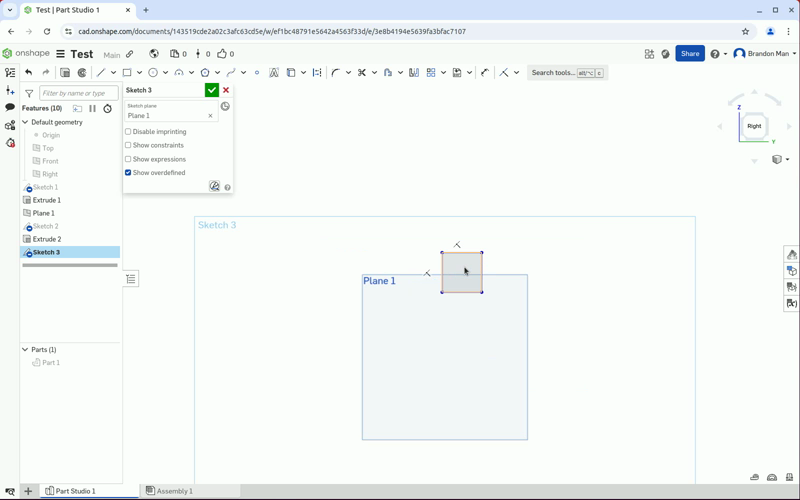
scroll(6)
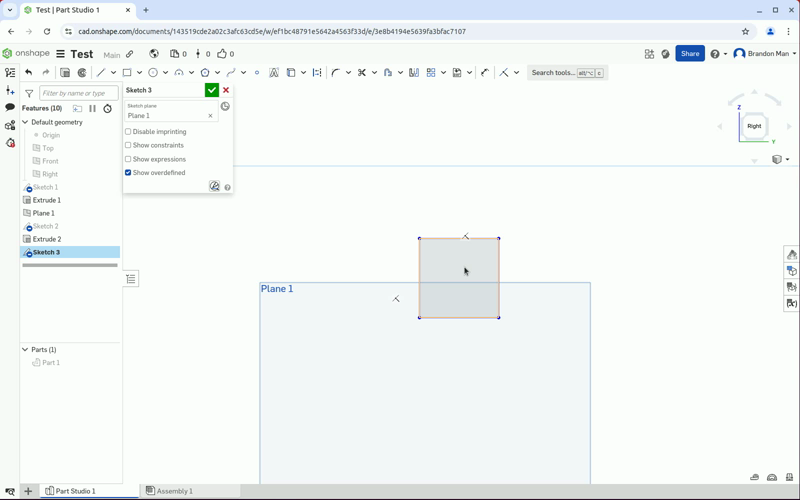
click(464, 266)
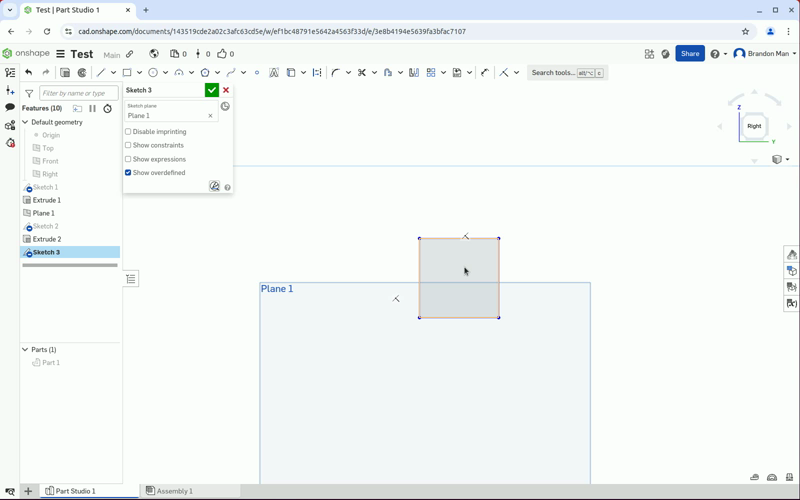
scroll(-6)
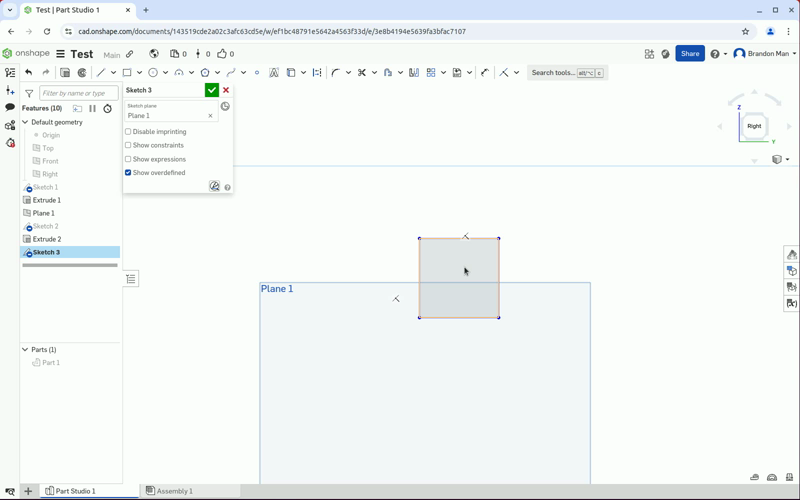
scroll(-6)
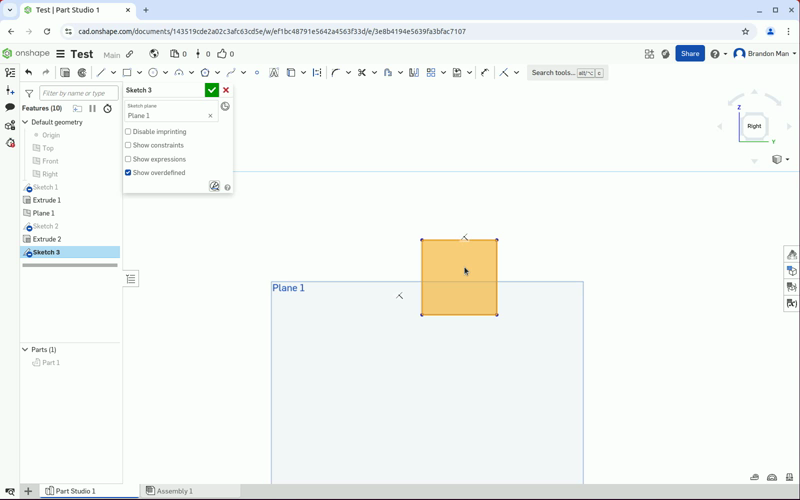
scroll(-6)
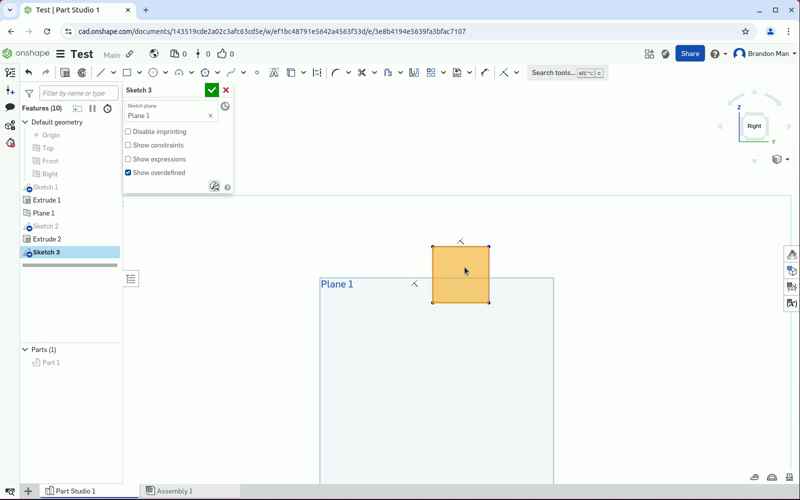
scroll(-6)
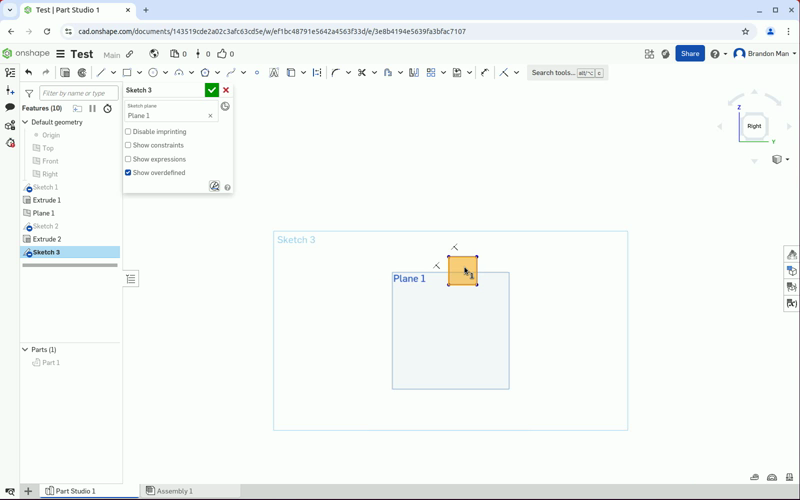
scroll(-6)
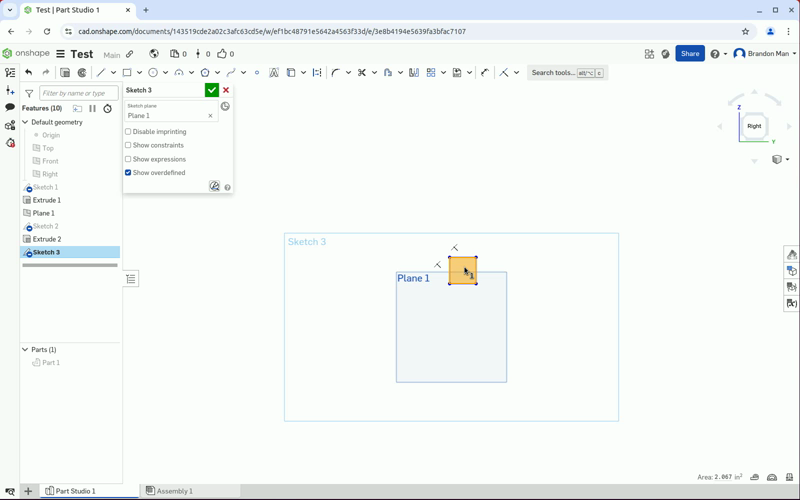
scroll(-6)
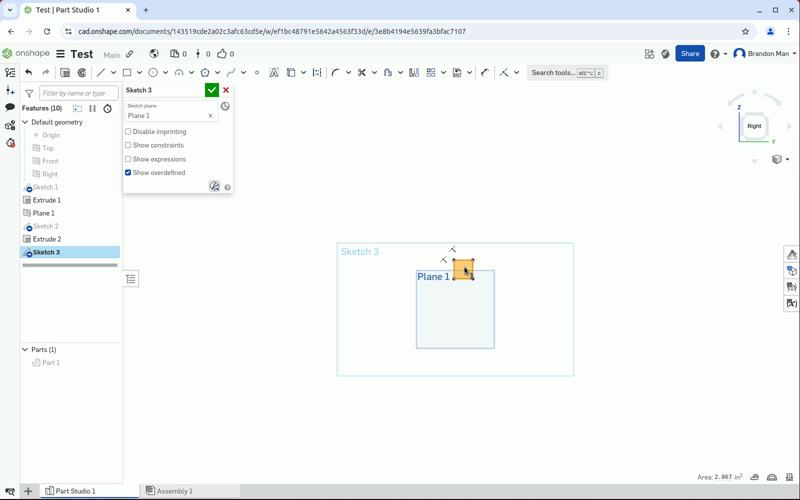
scroll(-6)
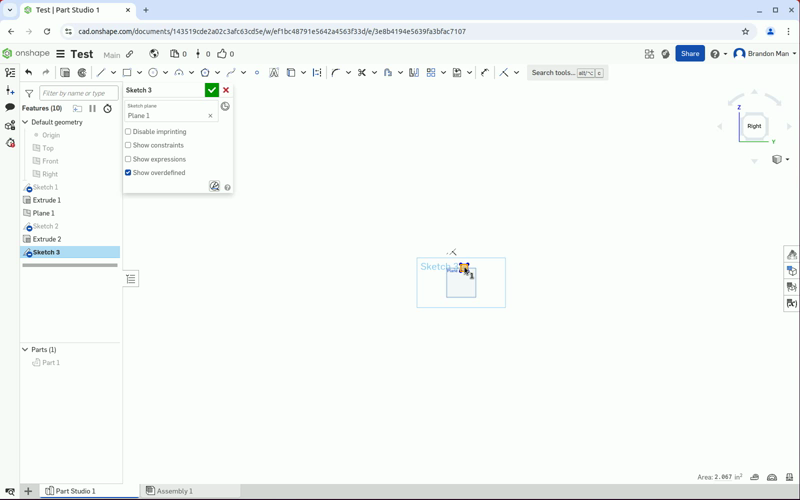
mouse_move(73, 352)
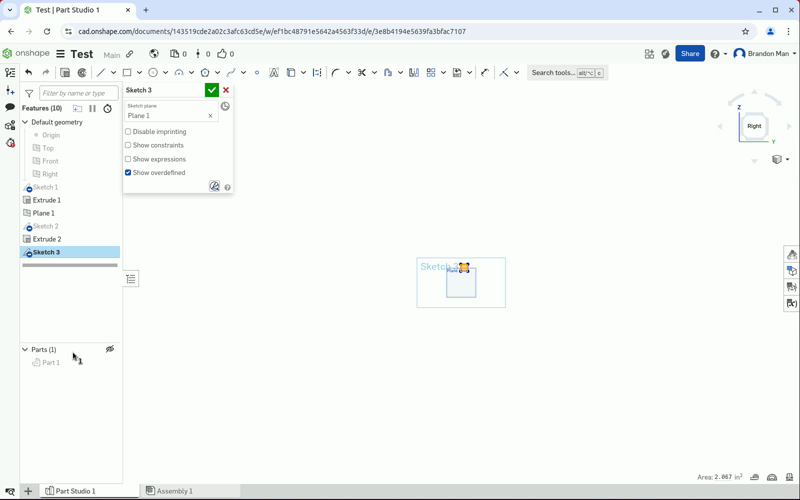
key(shift+y)
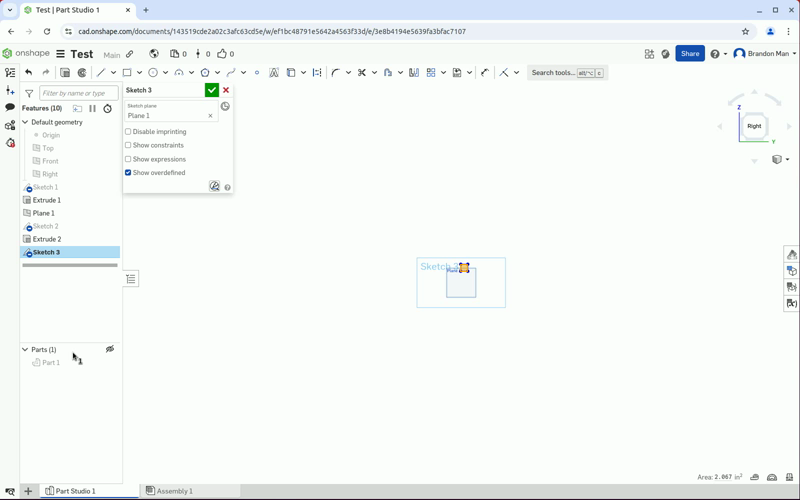
key(shift+e)
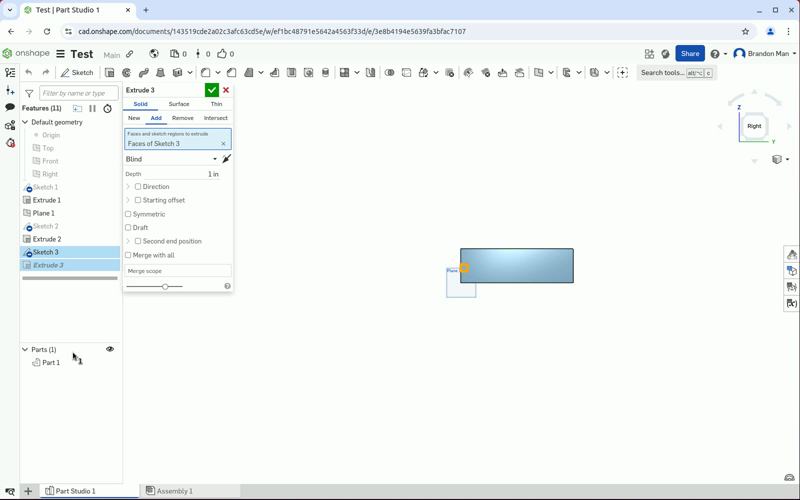
mouse_move(143, 106)
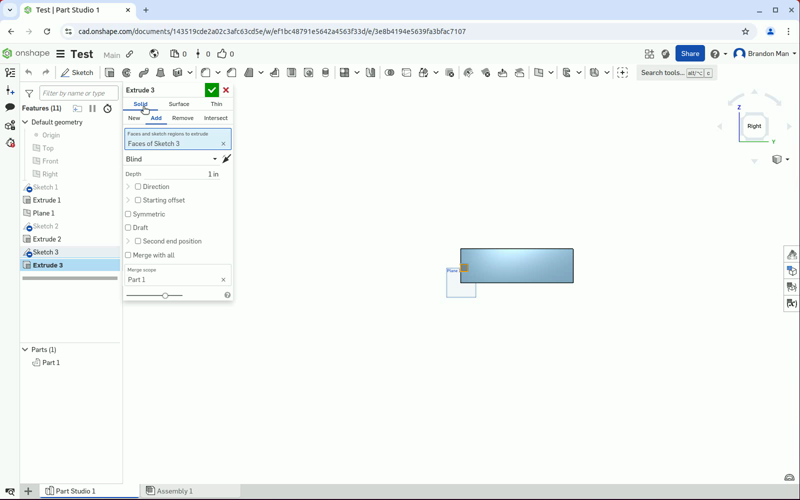
click(143, 106)
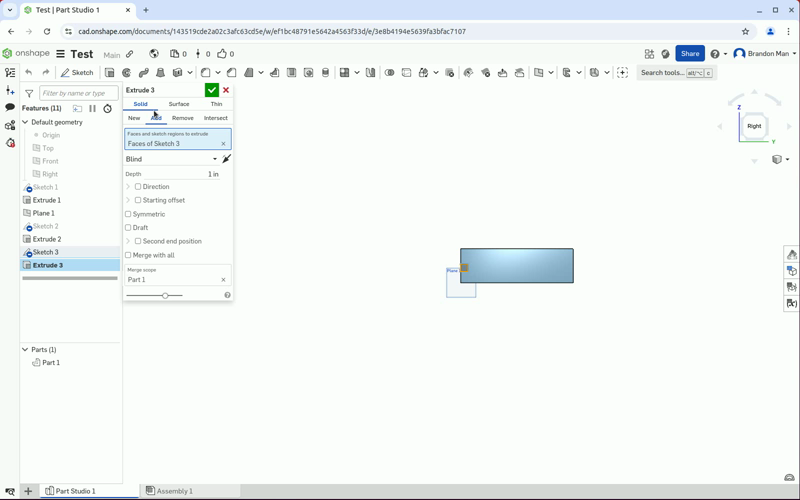
mouse_move(186, 120)
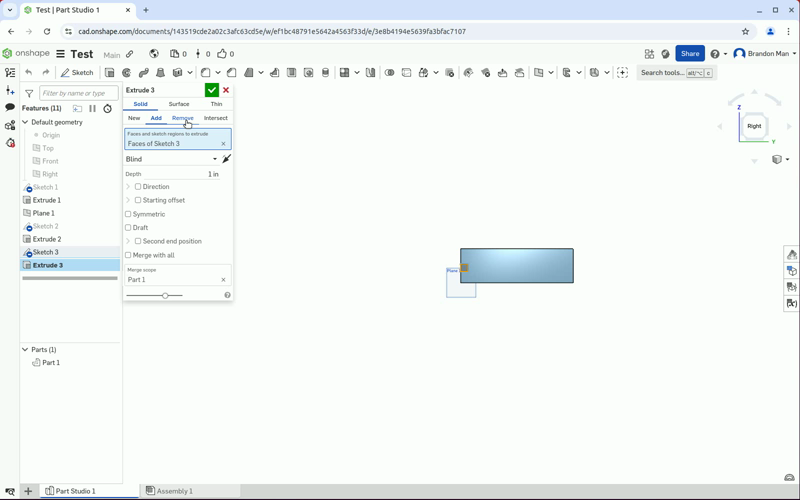
click(186, 120)
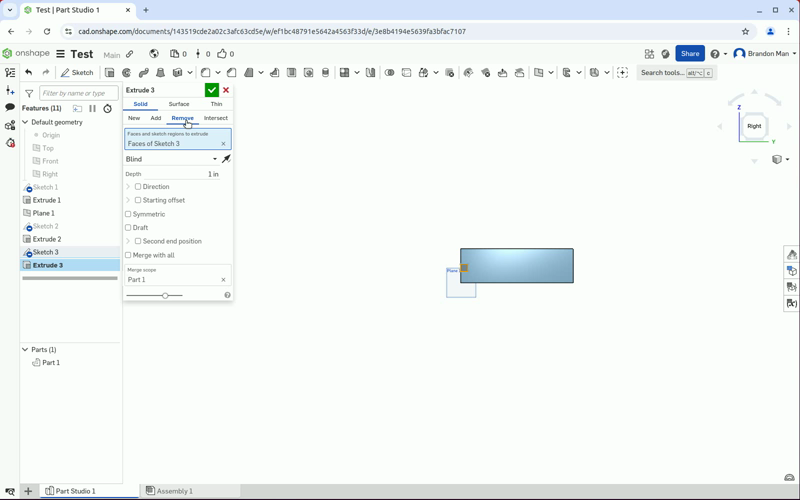
key(tab, 4)
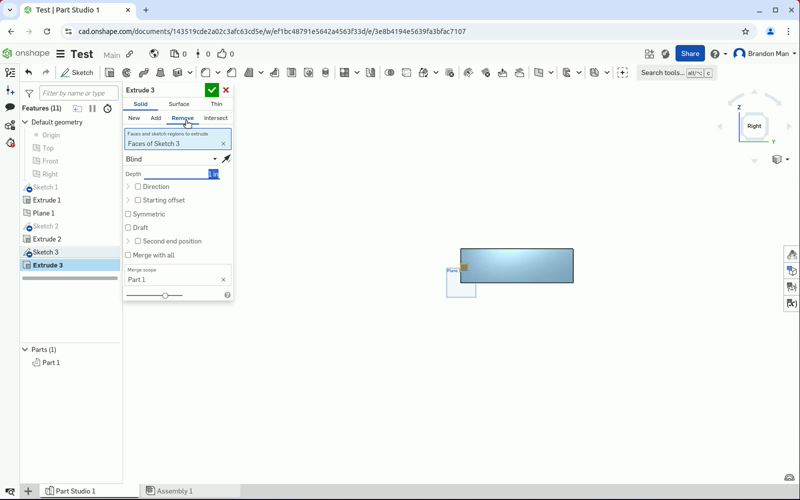
text(1.444)
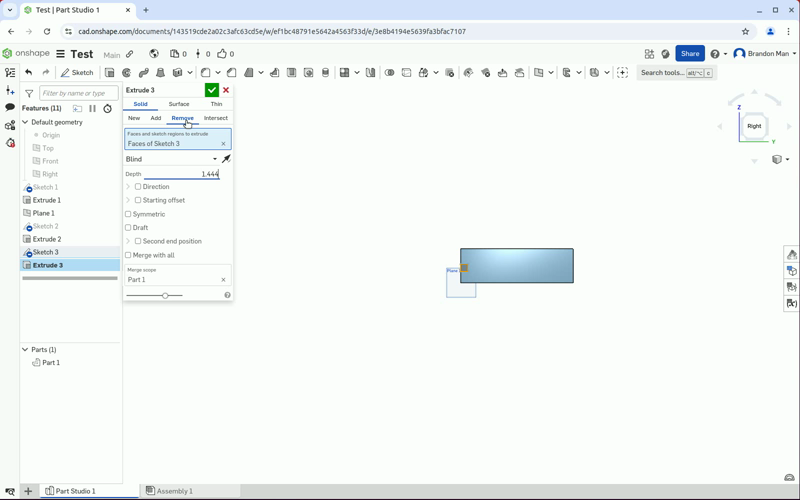
key(tab, 6)
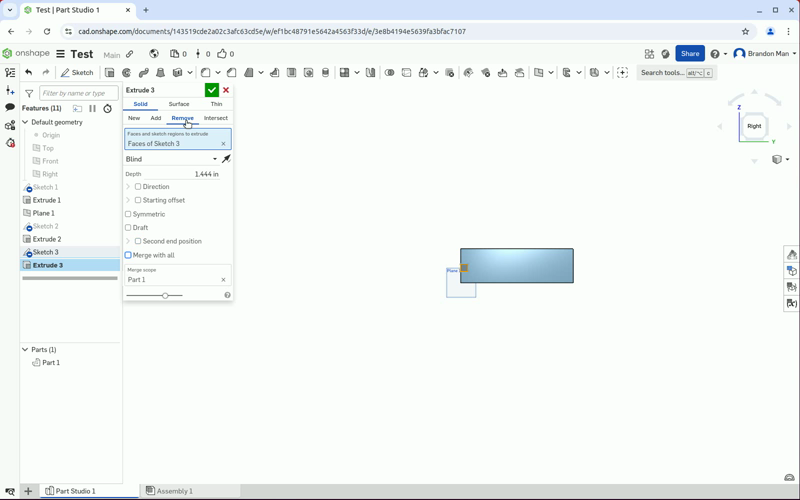
key(space)
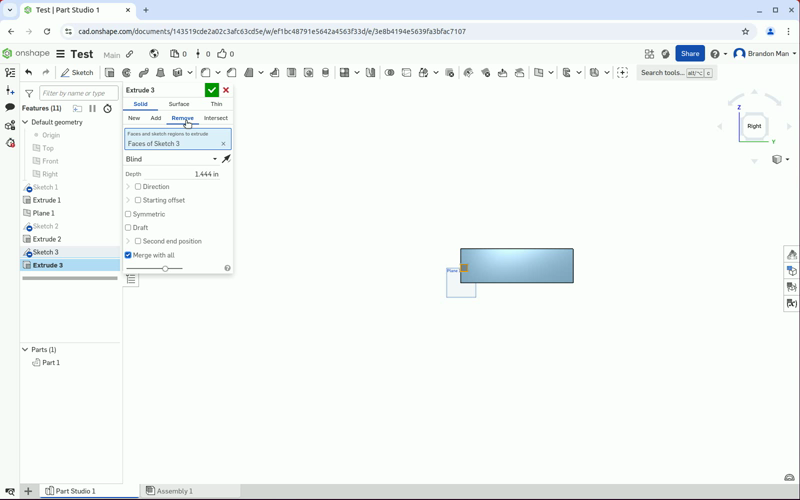
key(enter)
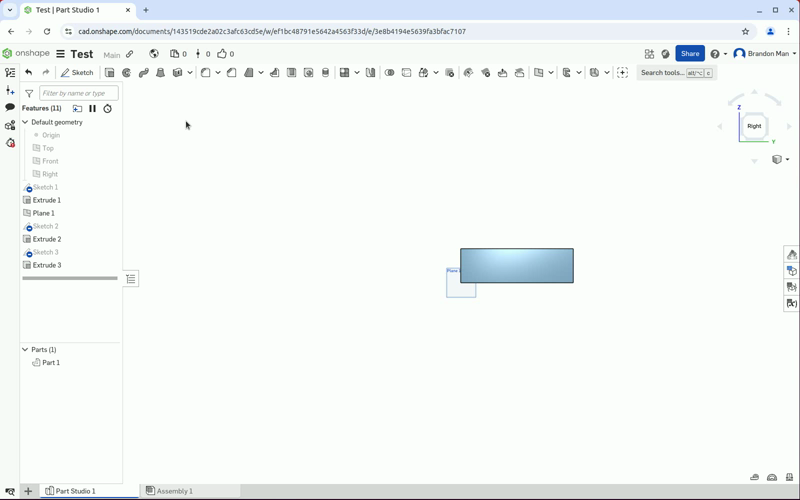
key(shift+h)
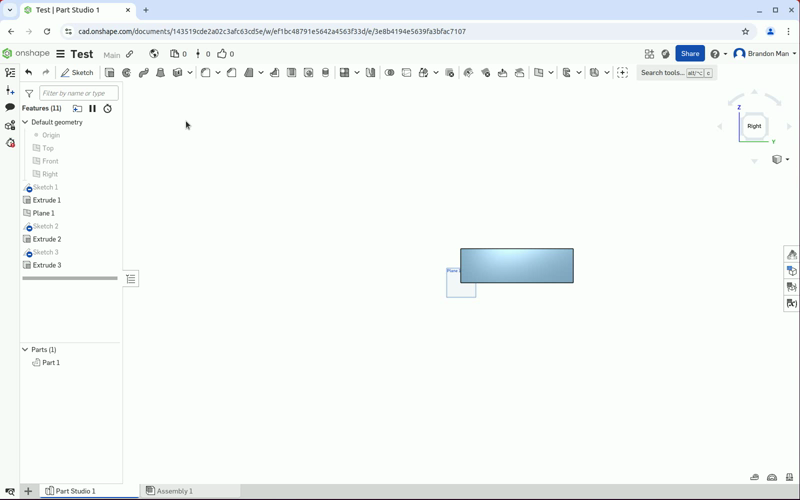
key(shift+h)
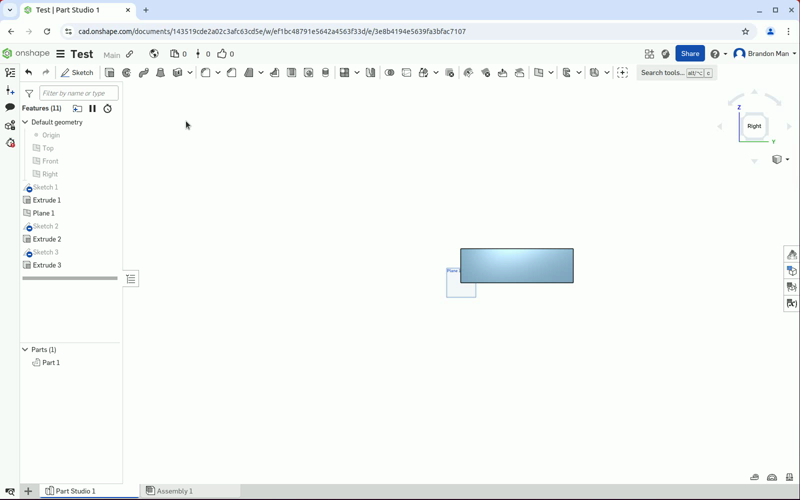
mouse_move(73, 189)
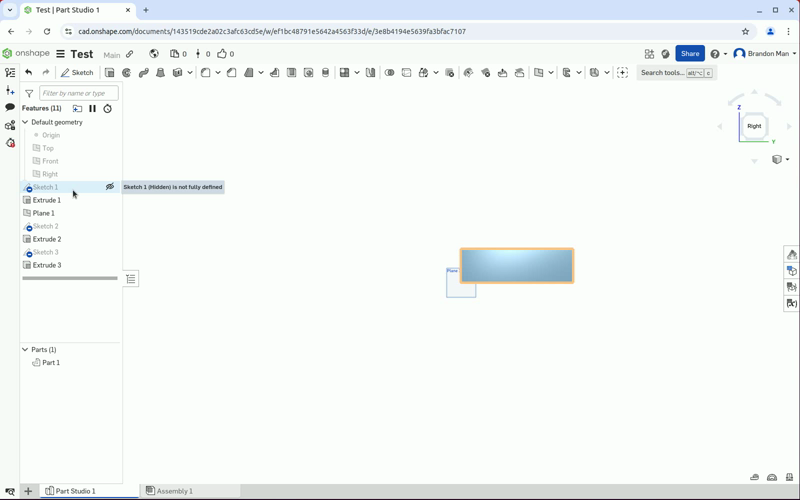
click(73, 189)
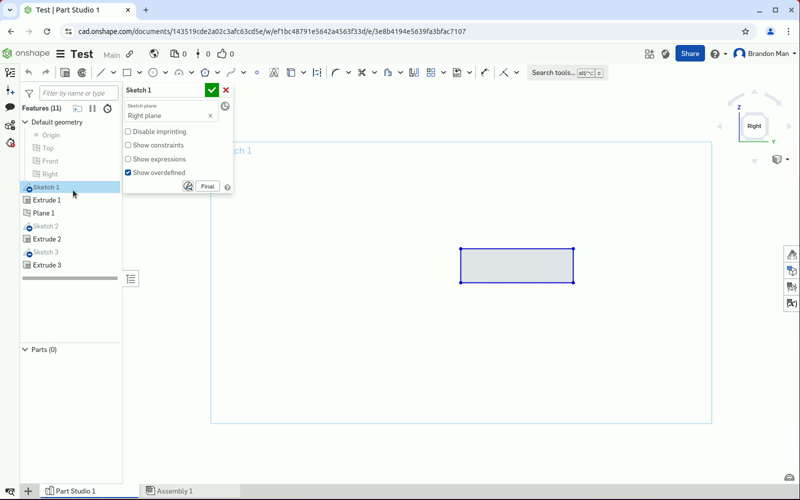
mouse_move(229, 92)
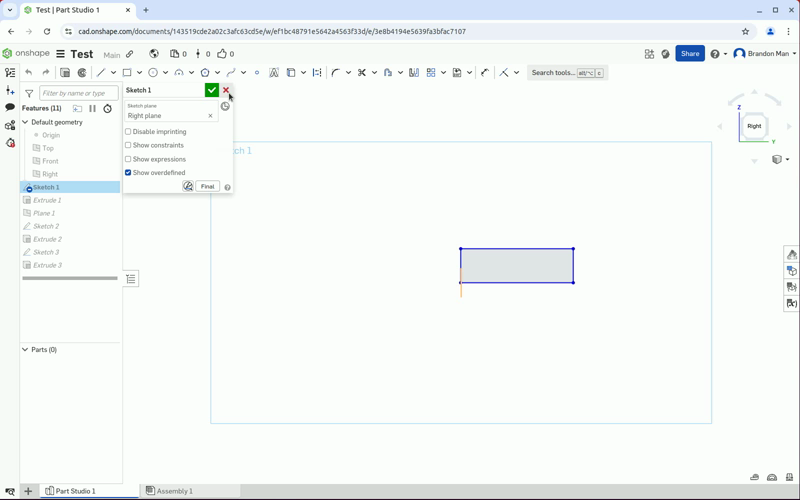
click(229, 92)
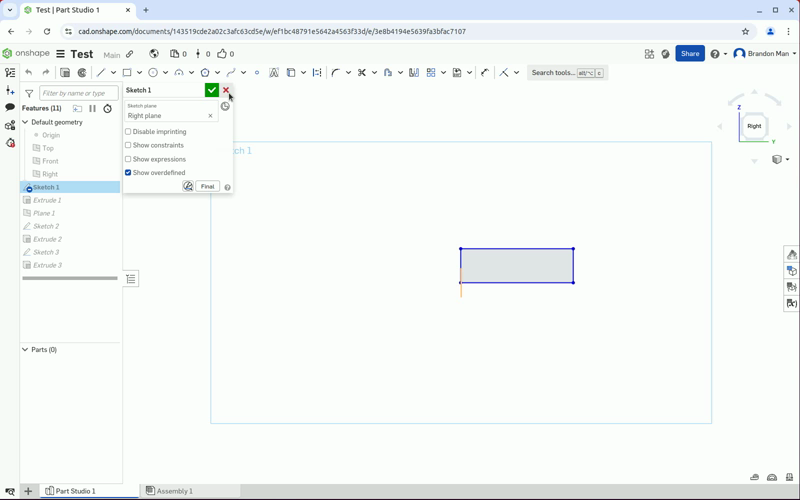
key(shift+s)
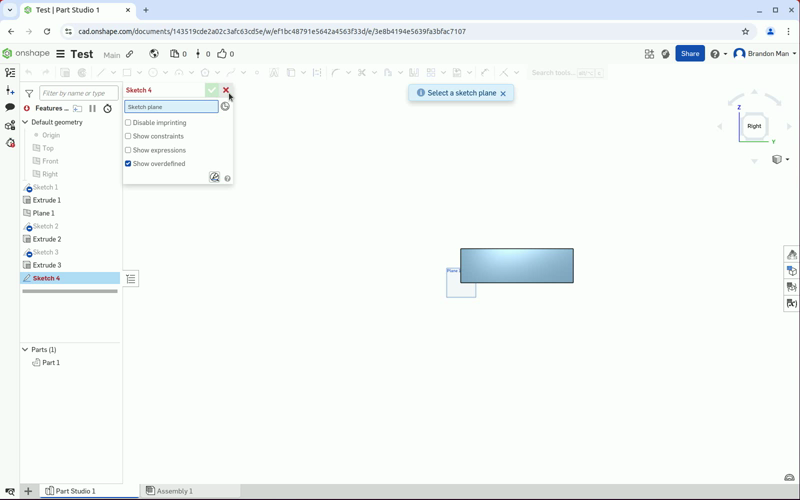
mouse_move(73, 215)
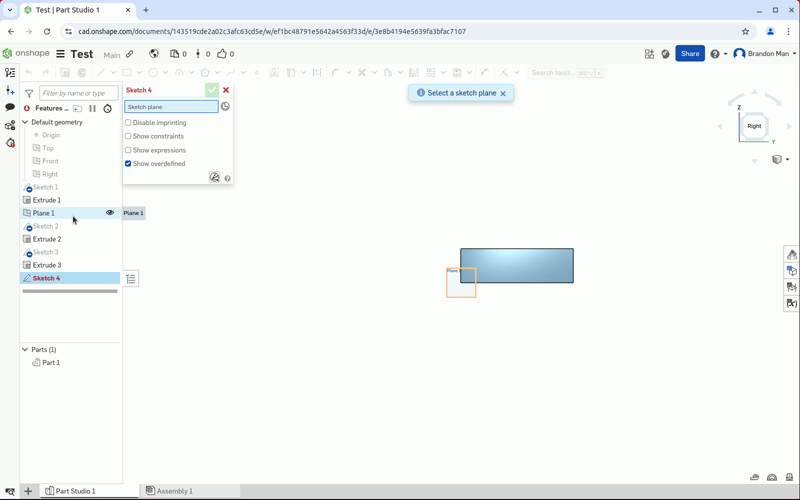
click(73, 215)
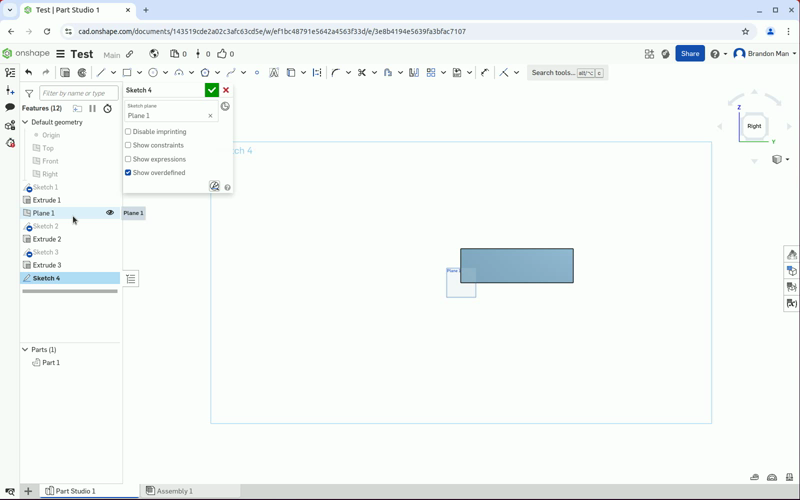
mouse_move(73, 352)
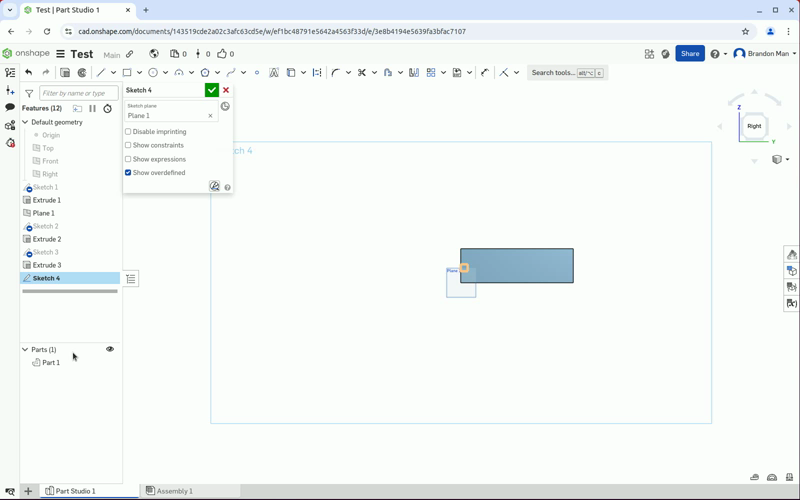
key(y)
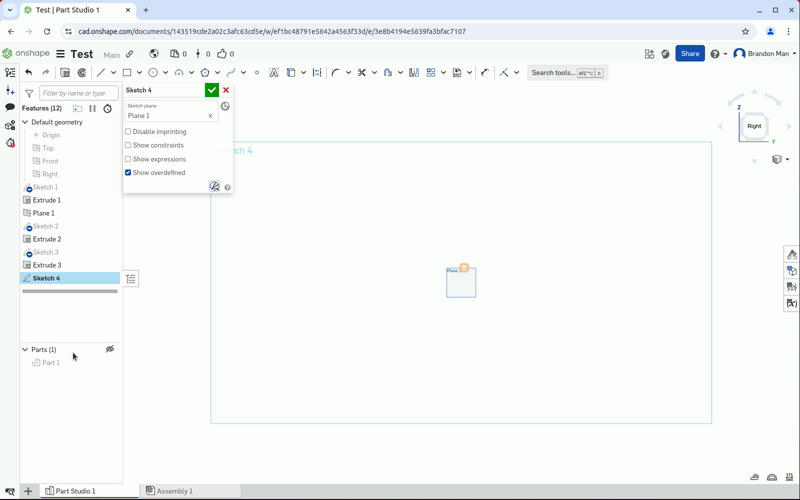
key(l)
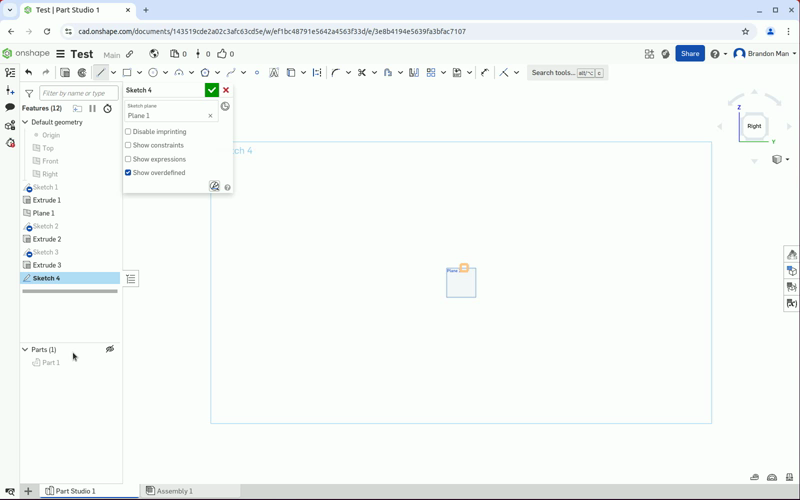
key_down(shift)
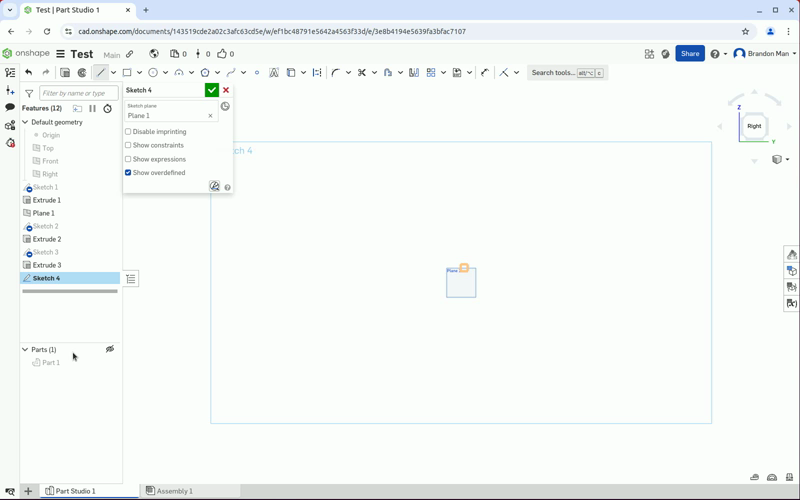
mouse_move(460, 282)
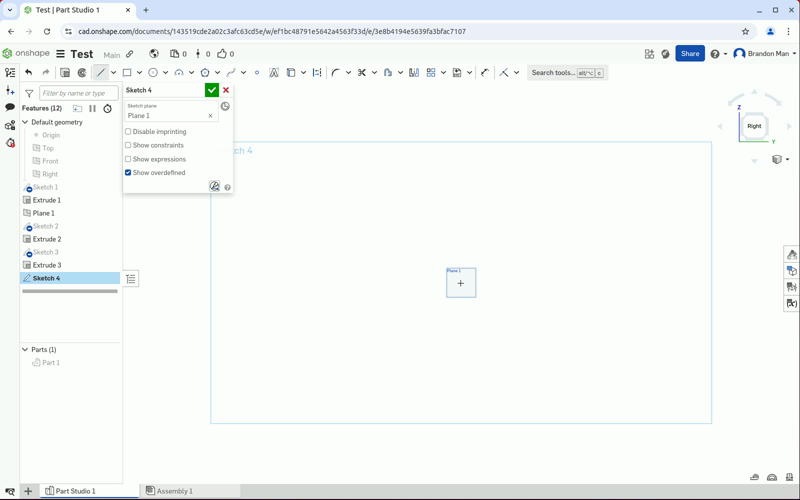
click(460, 282)
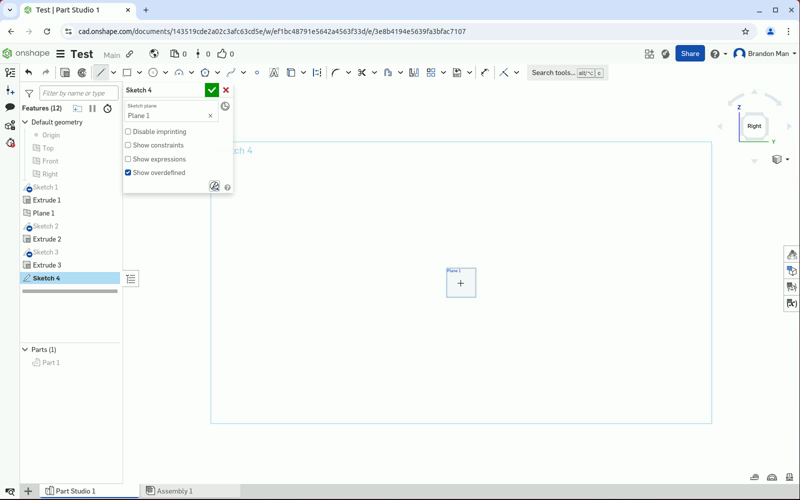
key_up(shift)
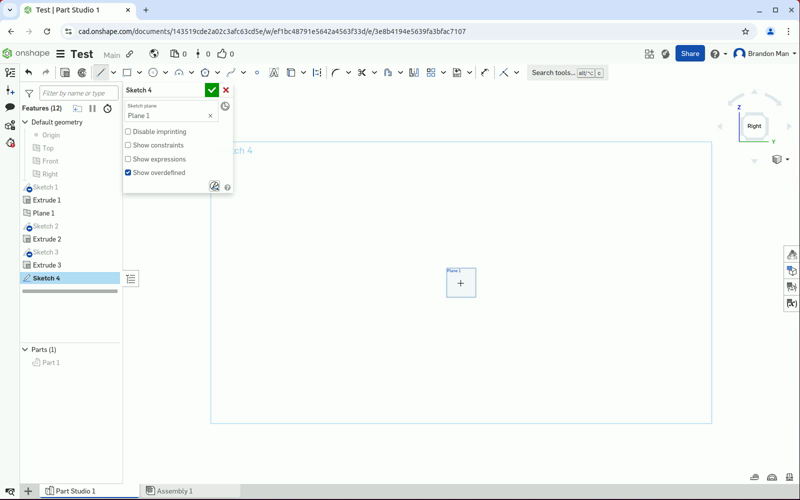
key_down(shift)
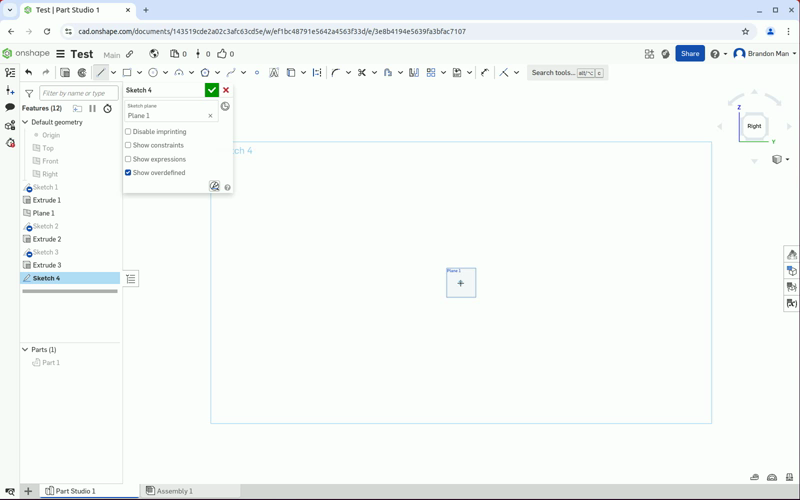
mouse_move(490, 282)
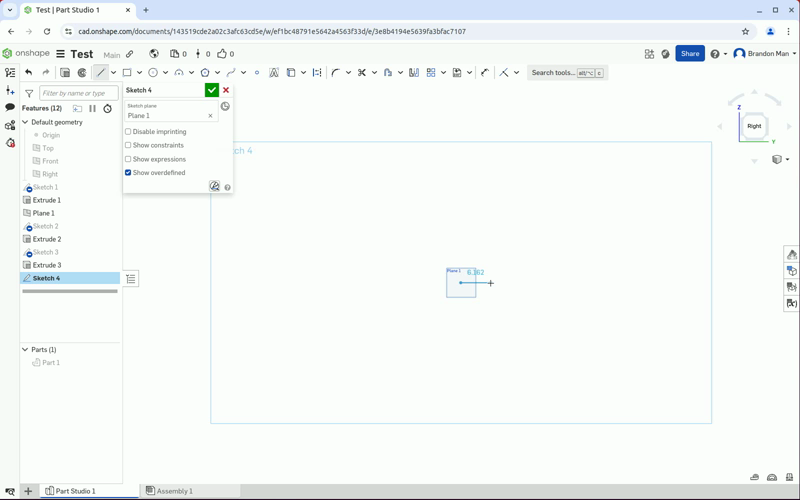
mouse_move(467, 282)
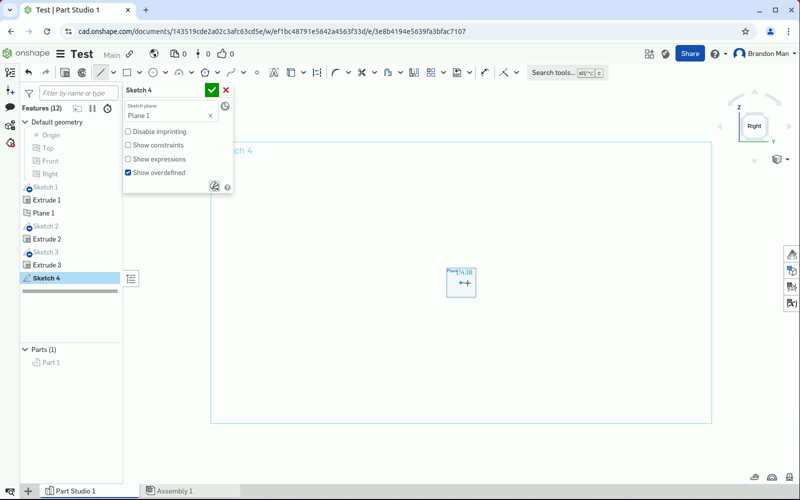
scroll(6)
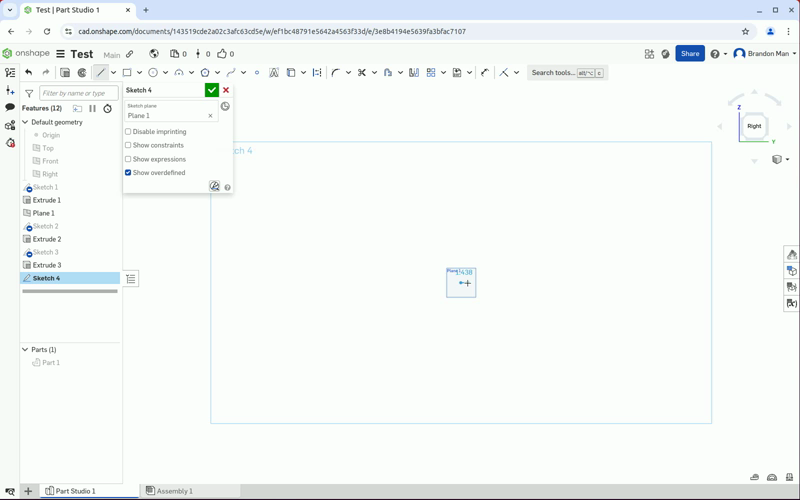
scroll(6)
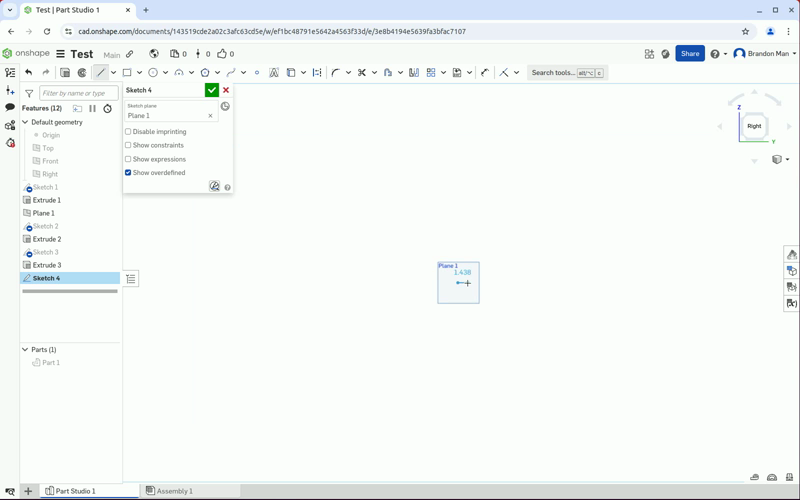
scroll(6)
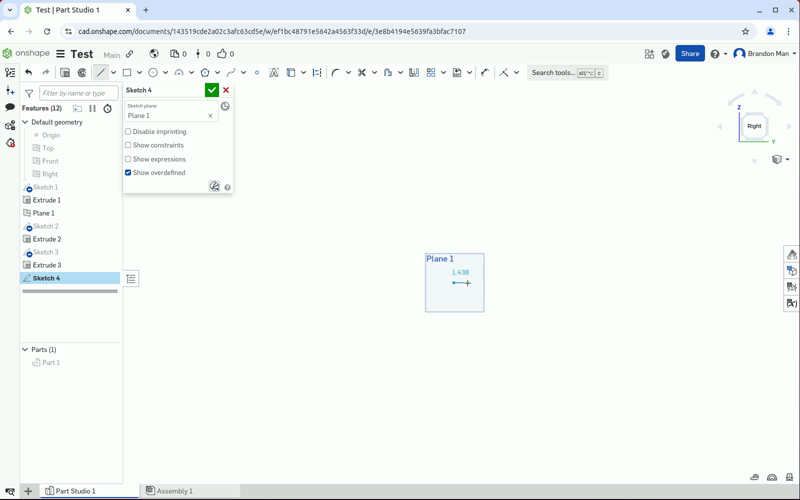
scroll(6)
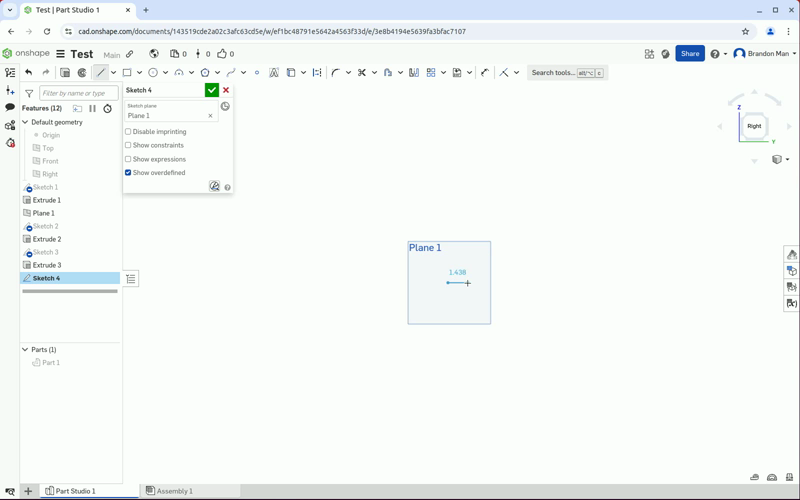
scroll(6)
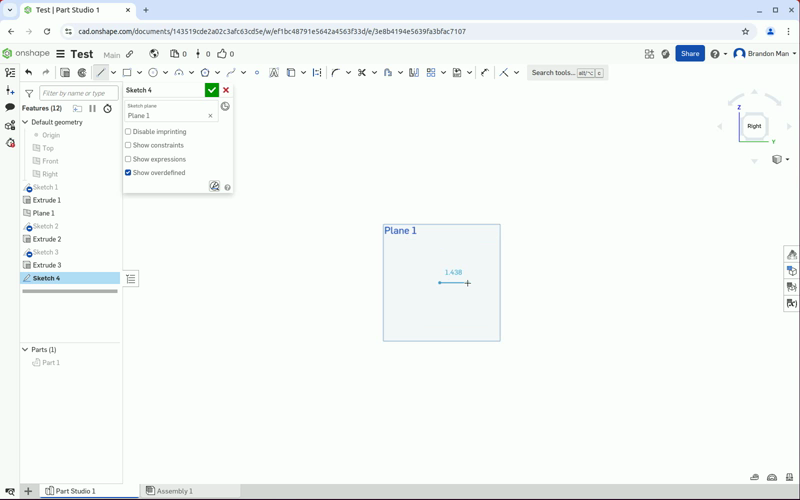
scroll(6)
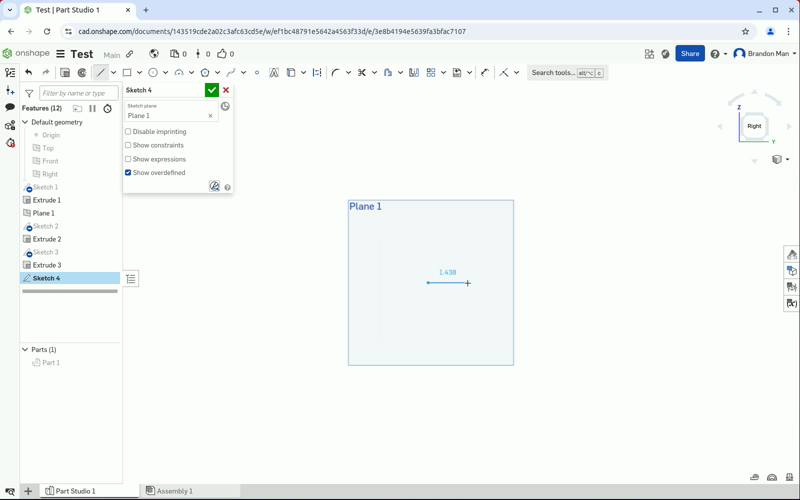
scroll(6)
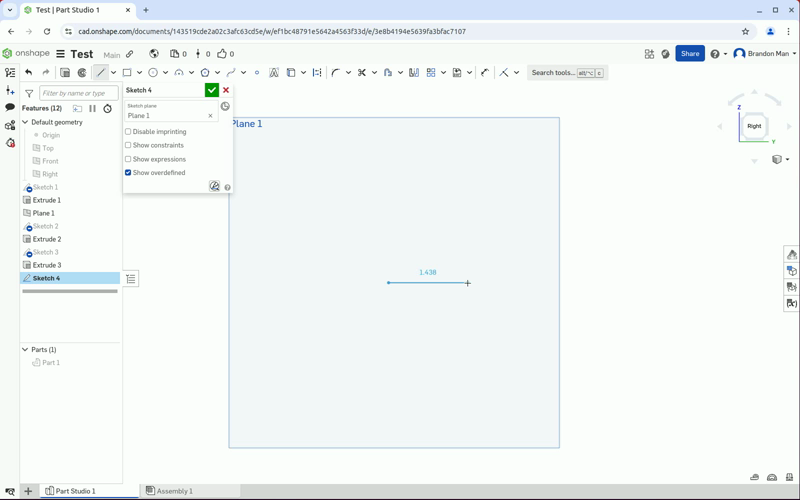
click(467, 282)
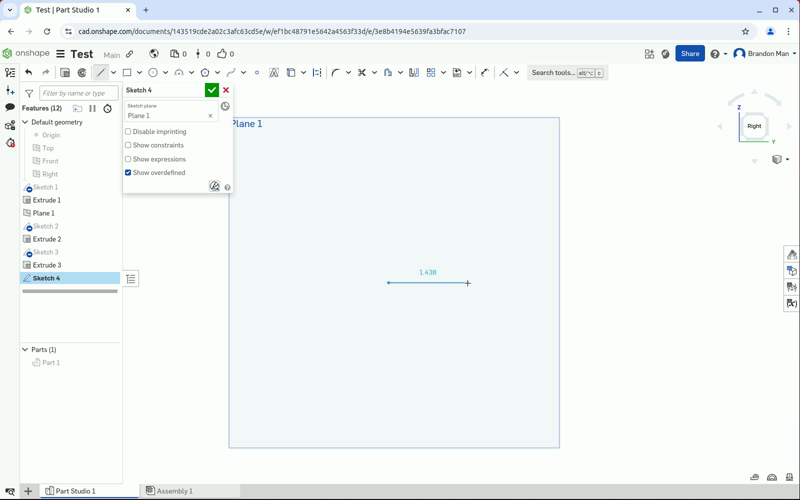
scroll(-6)
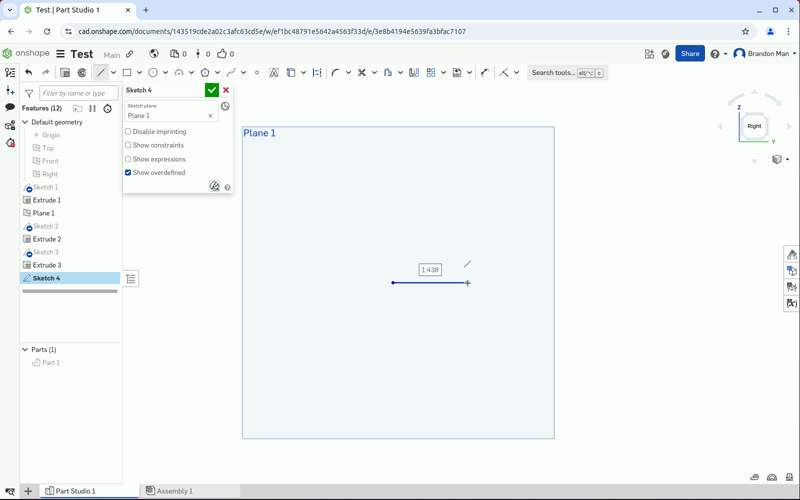
scroll(-6)
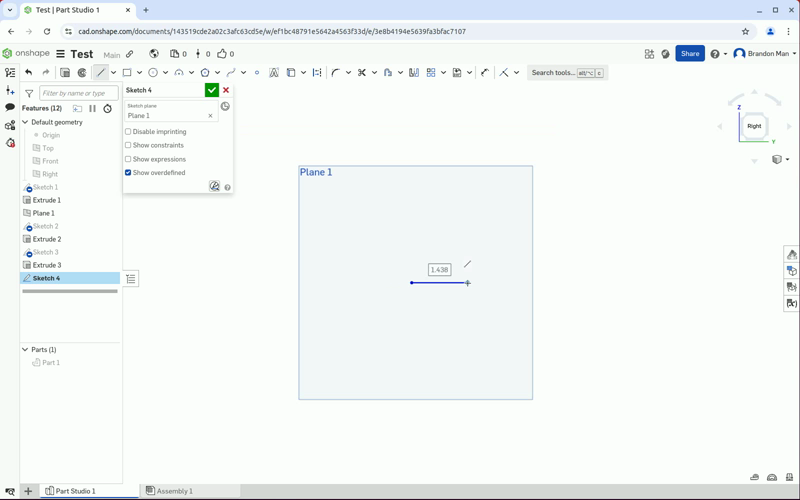
scroll(-6)
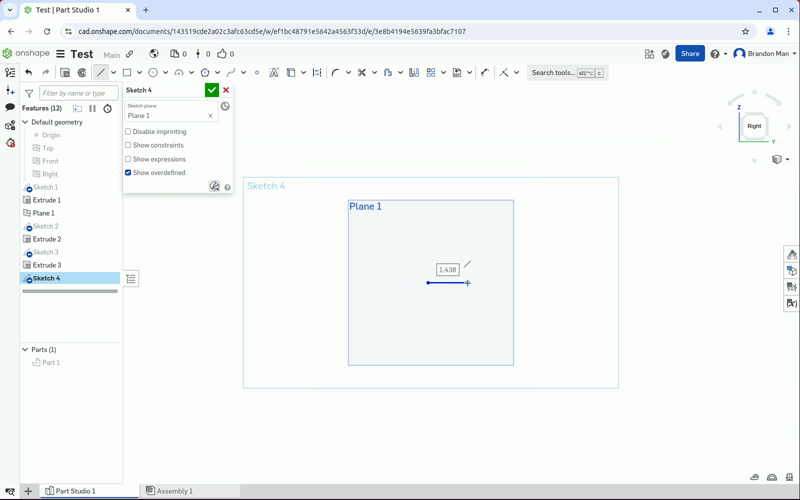
scroll(-6)
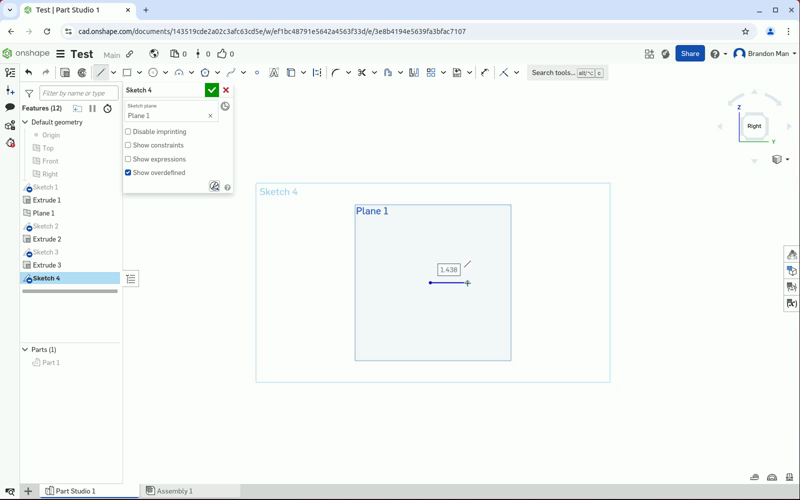
scroll(-6)
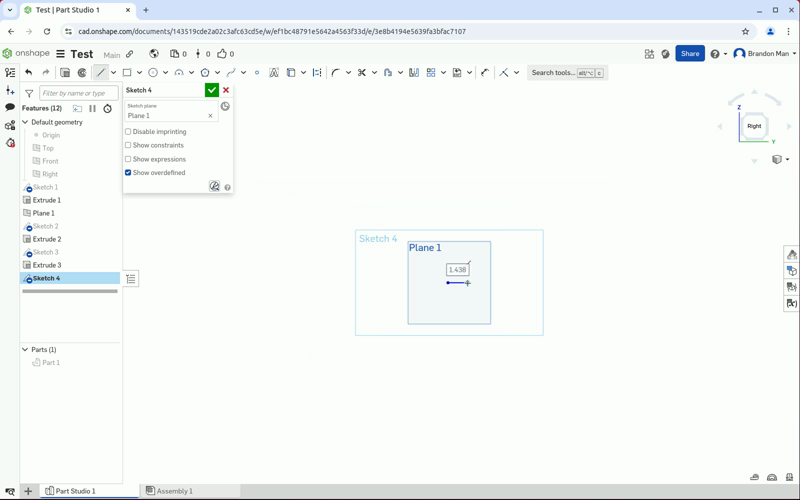
scroll(-6)
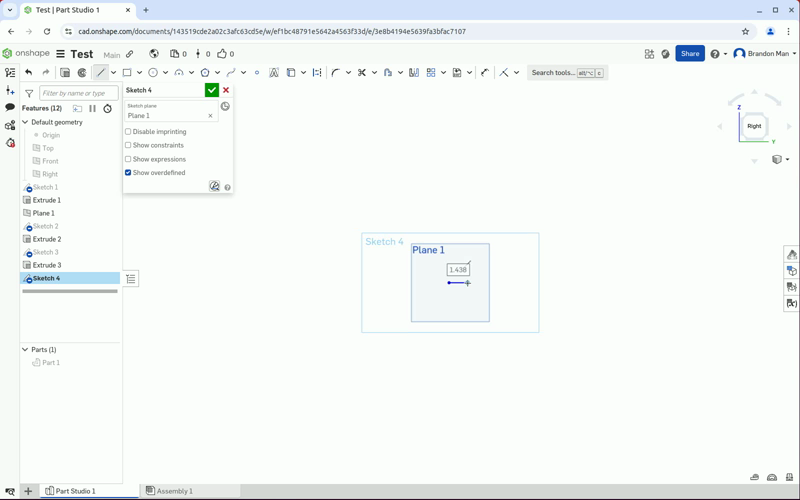
scroll(-6)
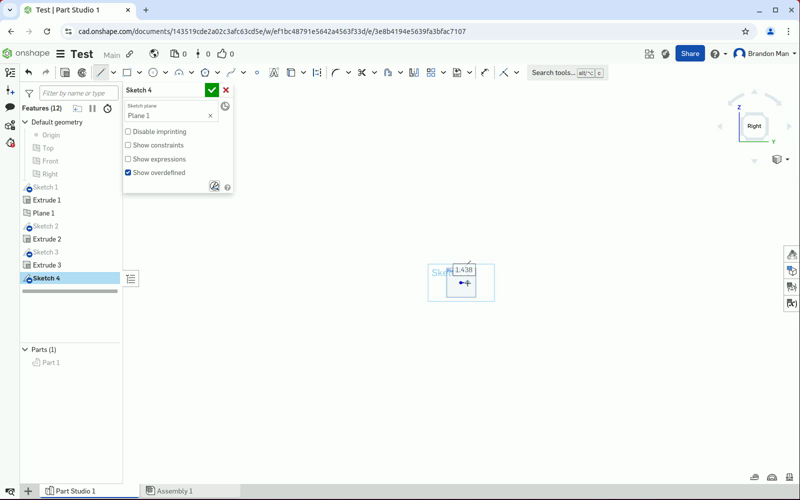
key_up(shift)
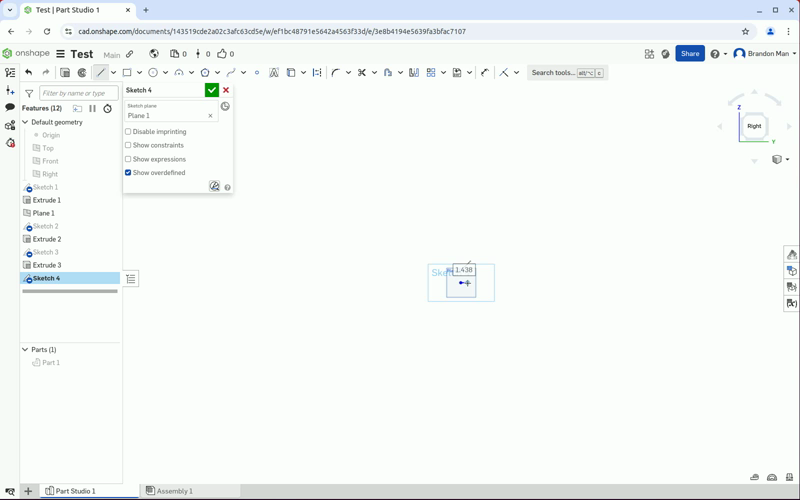
key_down(shift)
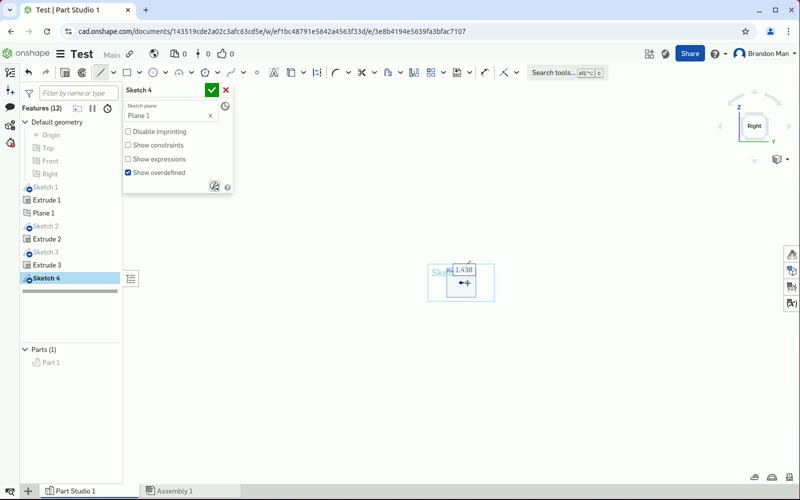
mouse_move(497, 282)
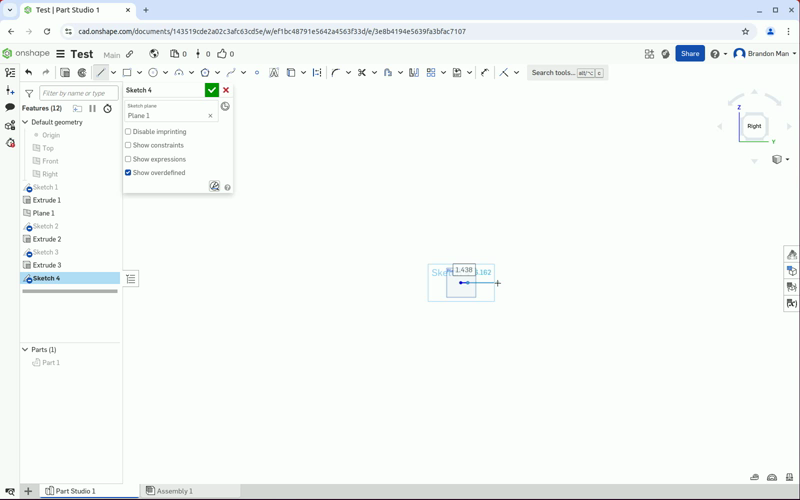
mouse_move(467, 276)
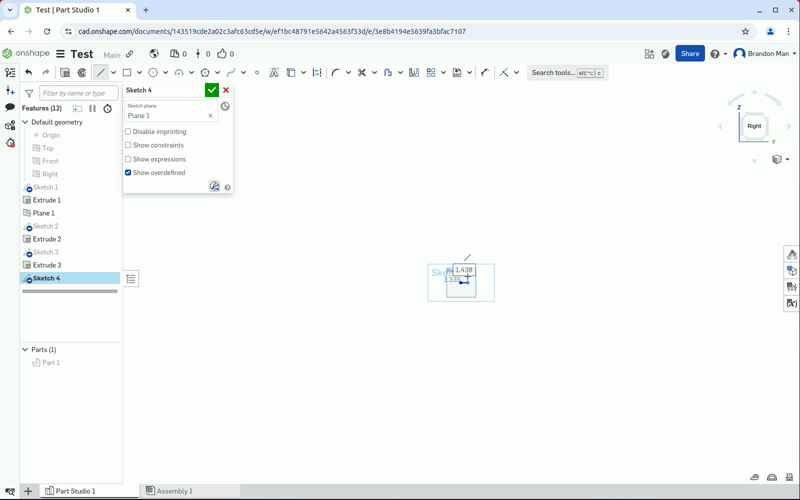
scroll(6)
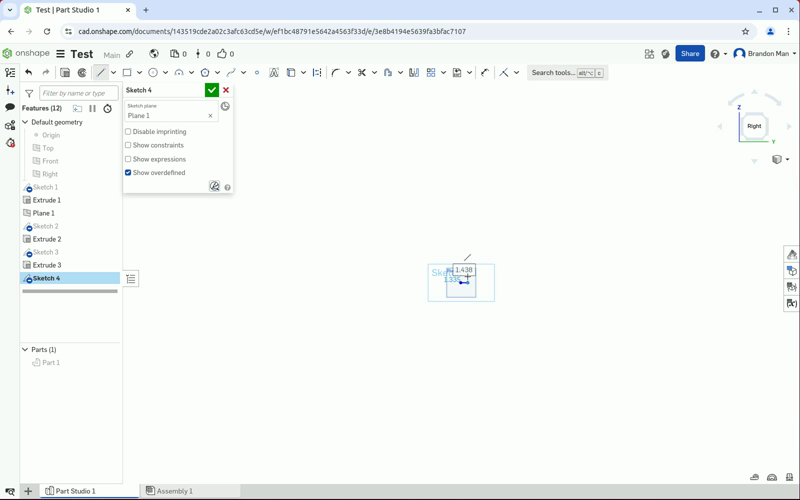
scroll(6)
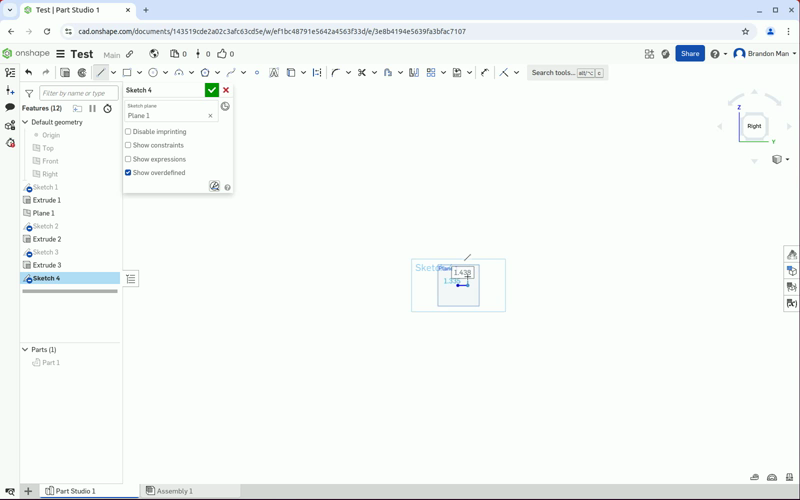
scroll(6)
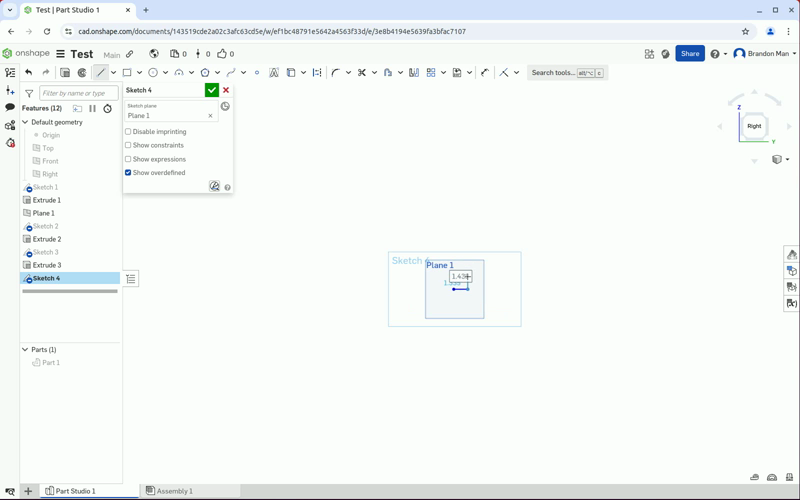
scroll(6)
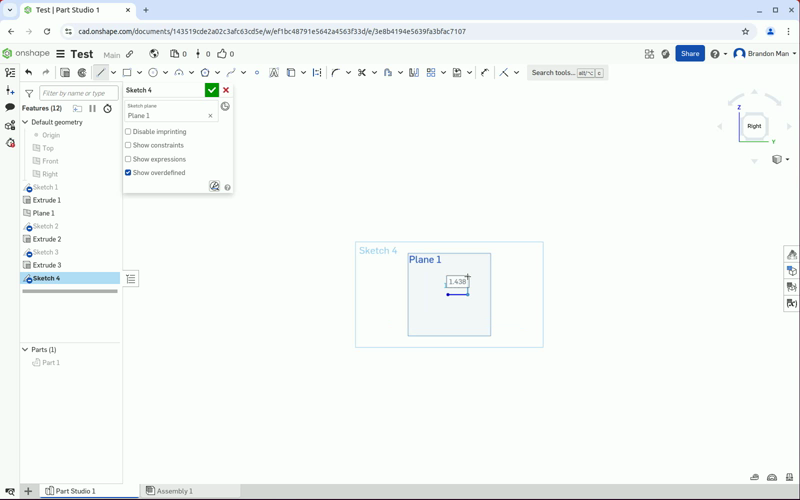
scroll(6)
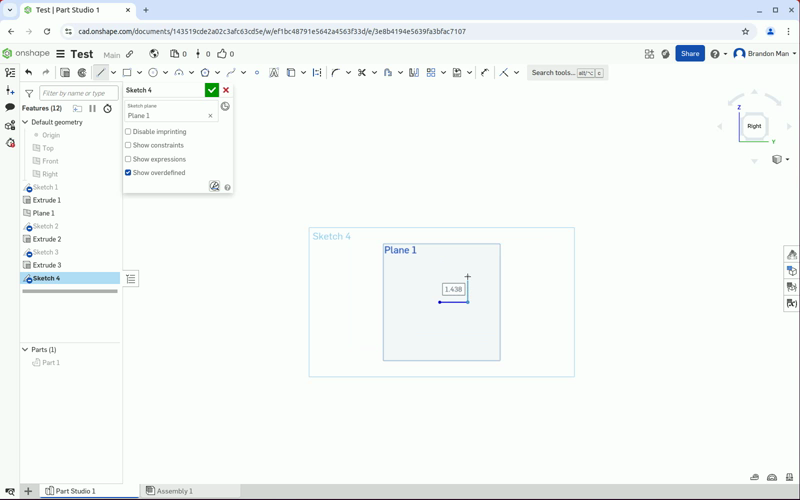
scroll(6)
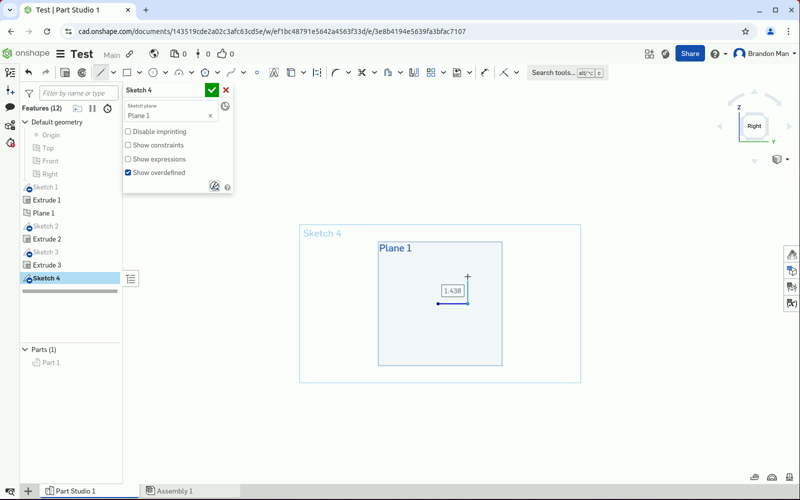
scroll(6)
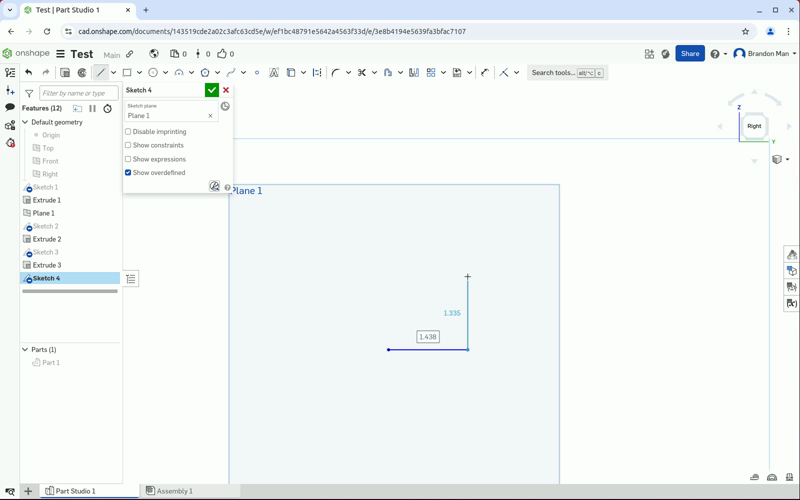
click(467, 276)
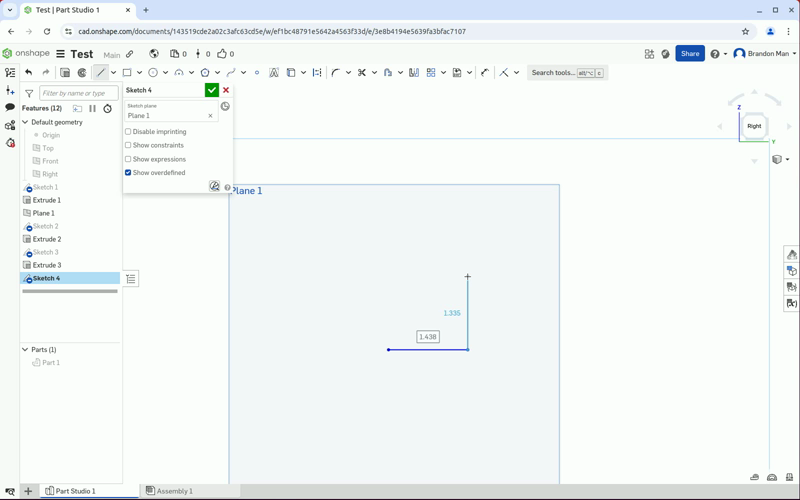
scroll(-6)
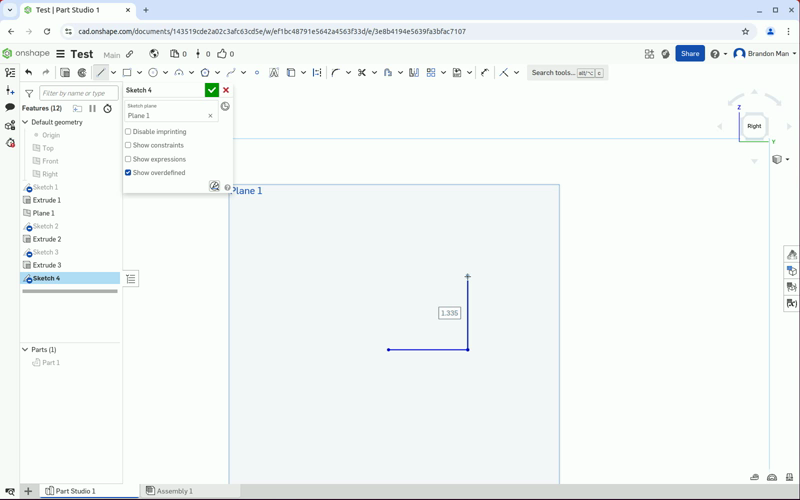
scroll(-6)
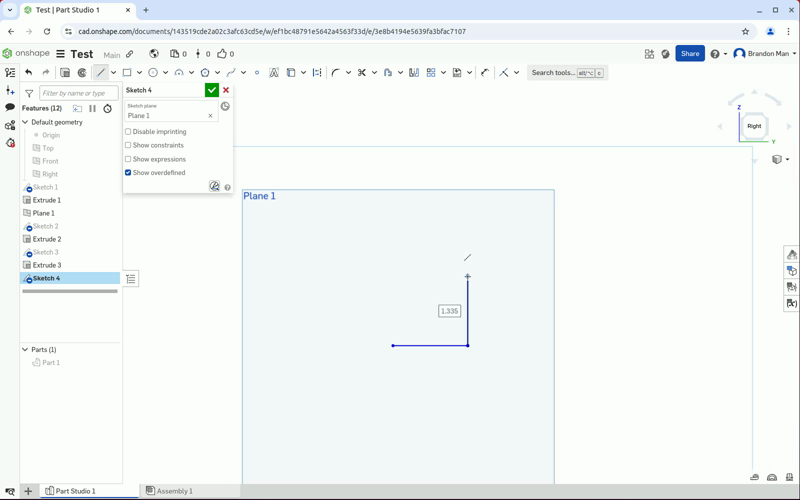
scroll(-6)
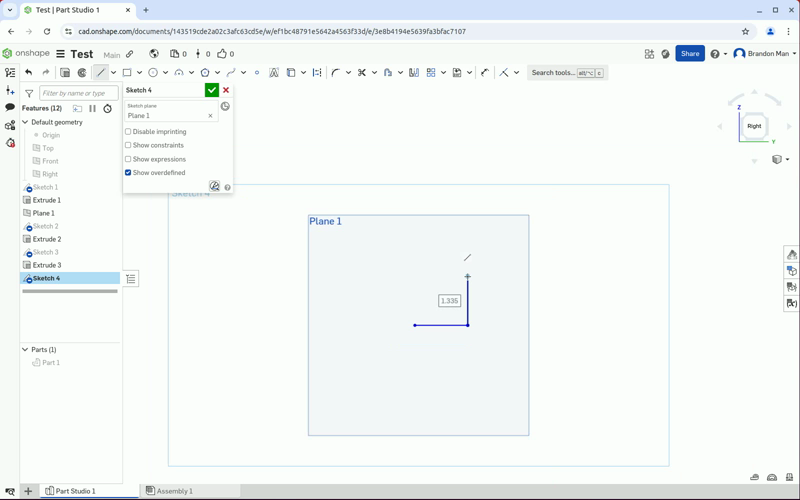
scroll(-6)
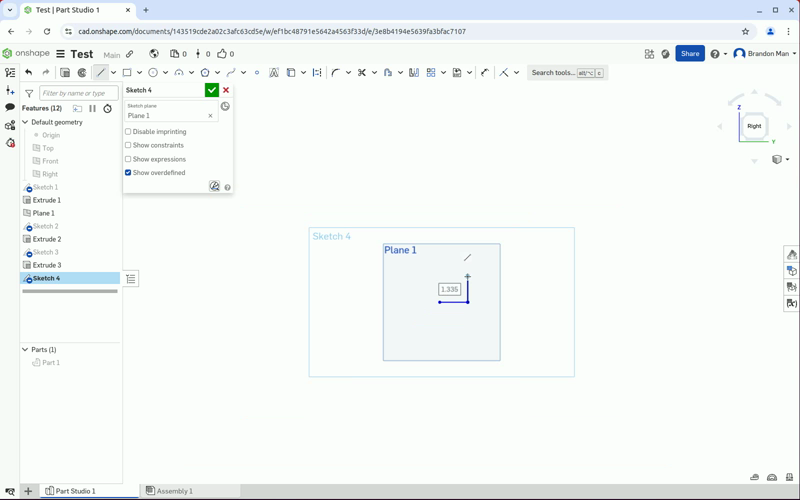
scroll(-6)
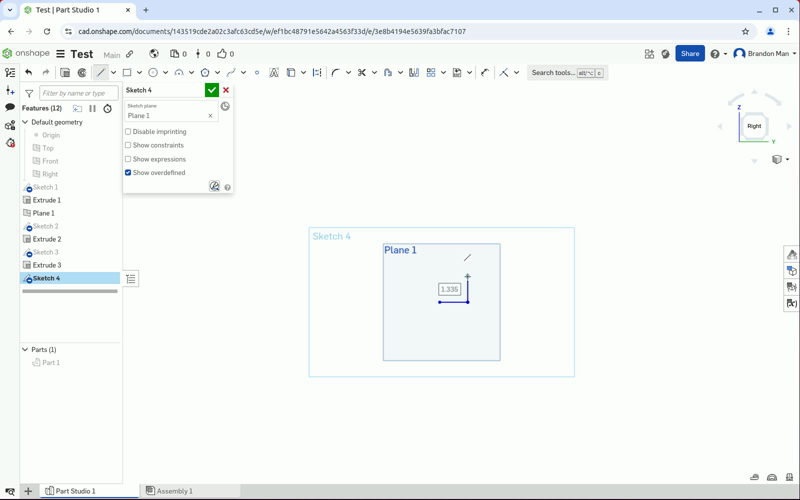
scroll(-6)
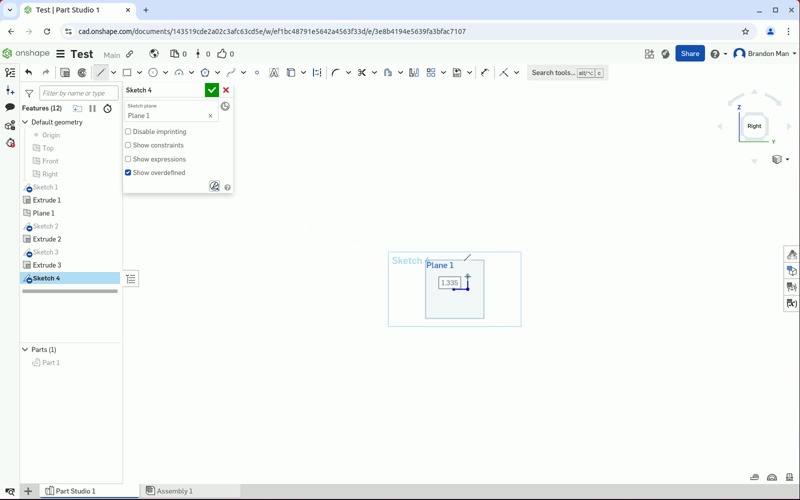
scroll(-6)
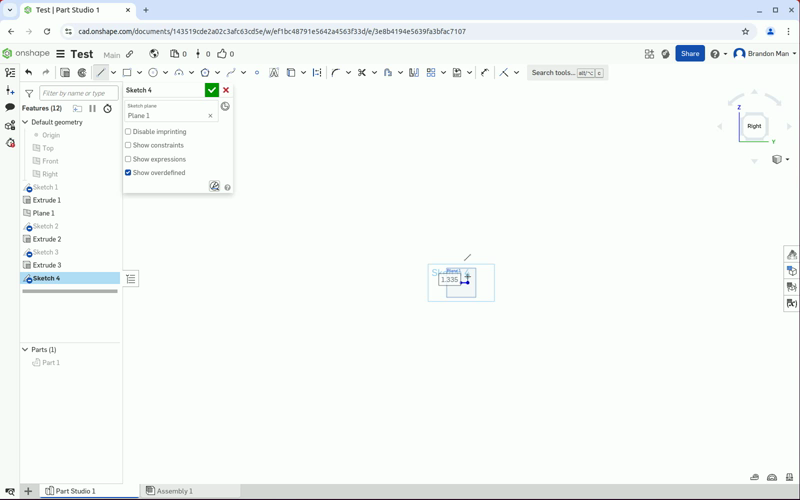
key_up(shift)
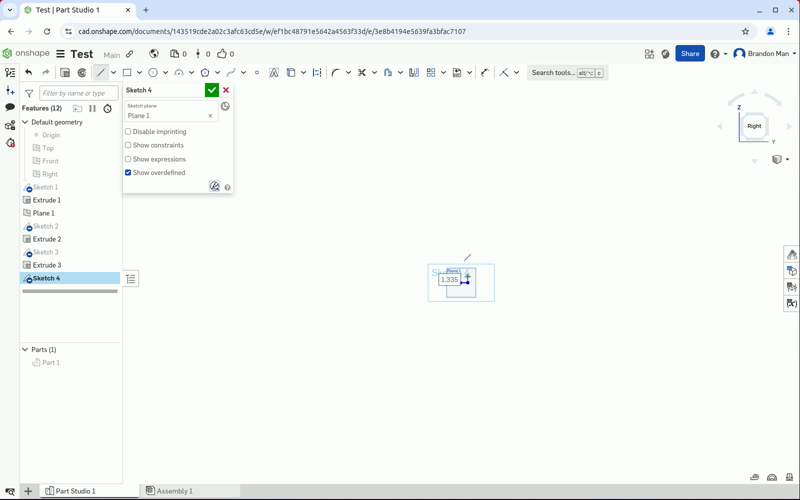
key_down(shift)
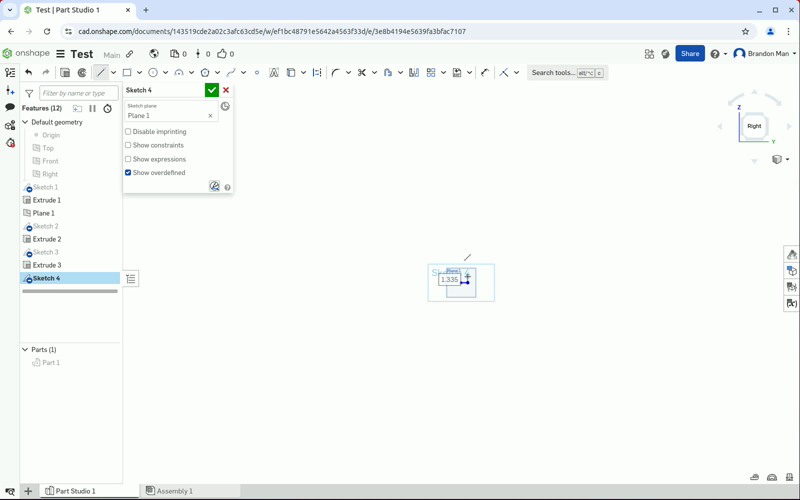
mouse_move(497, 276)
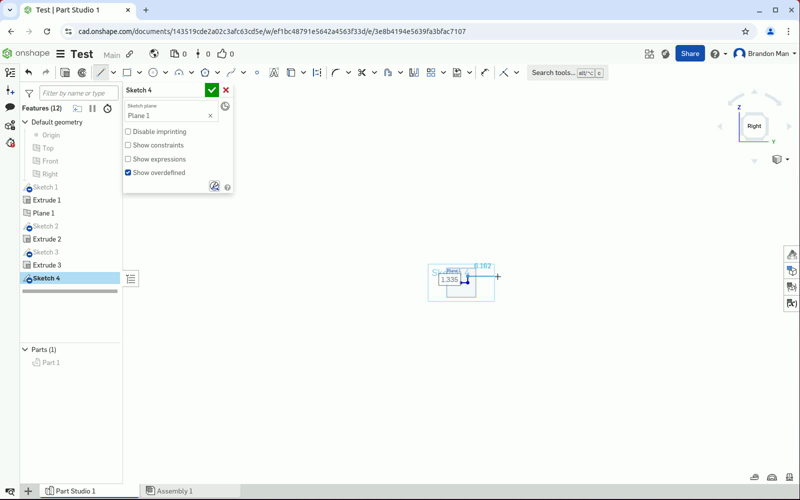
mouse_move(460, 276)
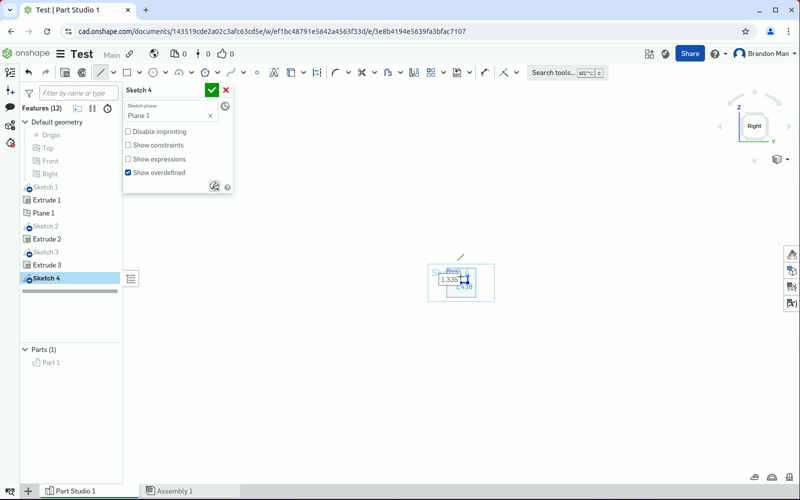
scroll(6)
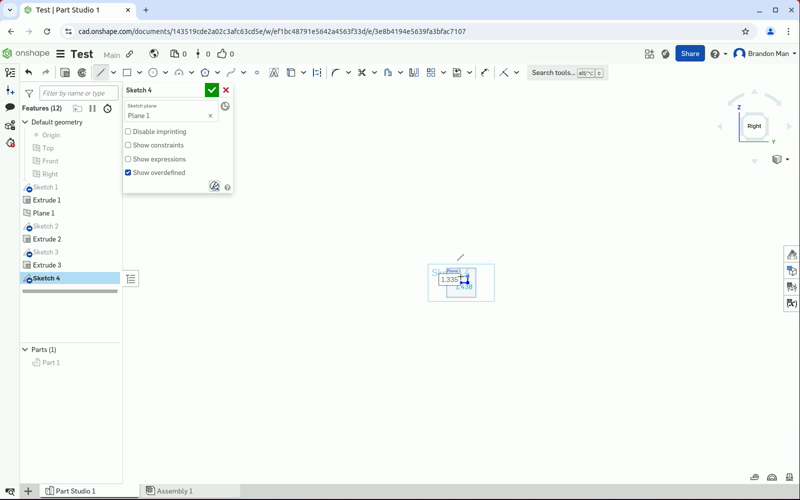
scroll(6)
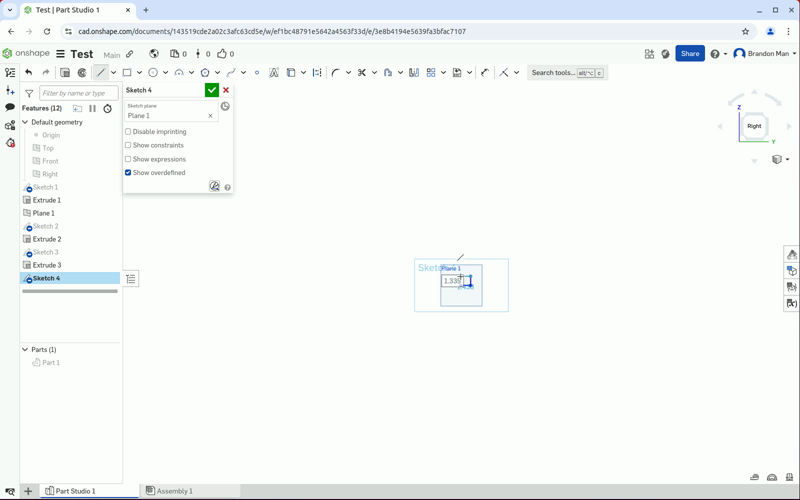
scroll(6)
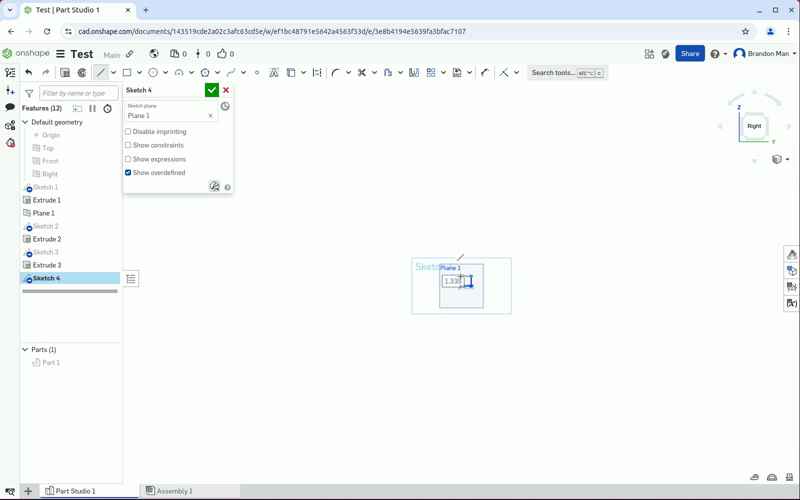
scroll(6)
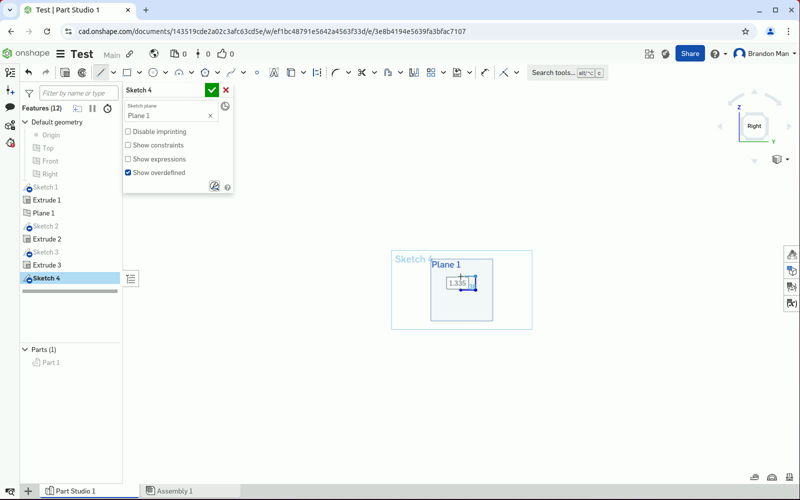
scroll(6)
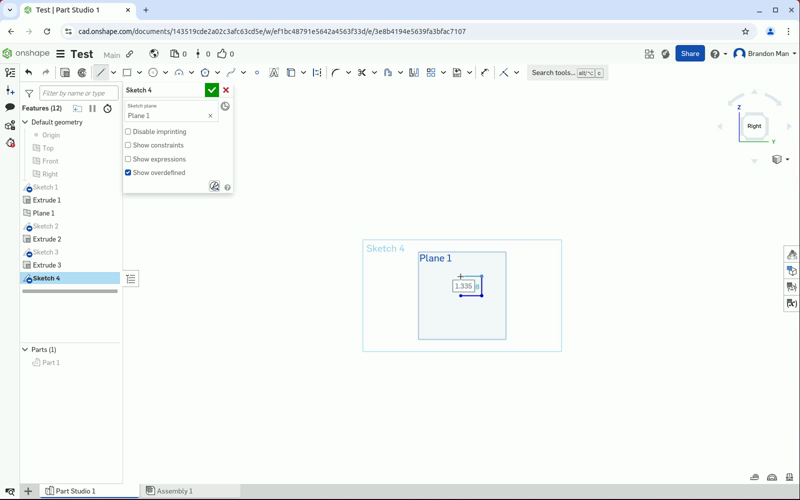
scroll(6)
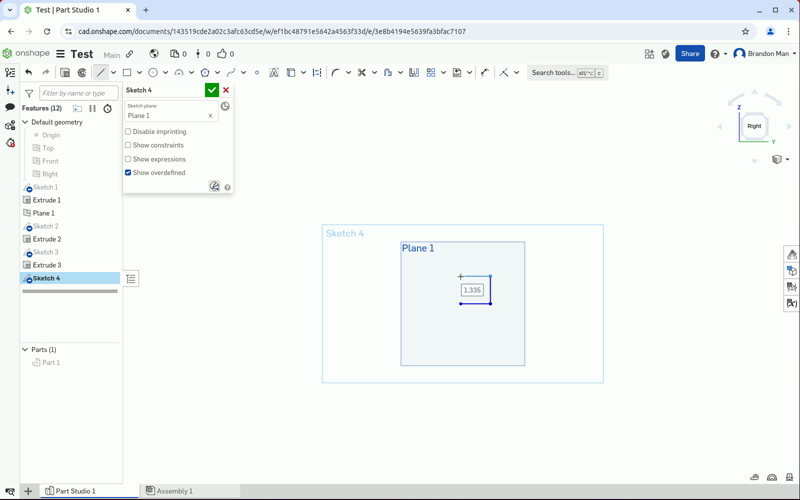
scroll(6)
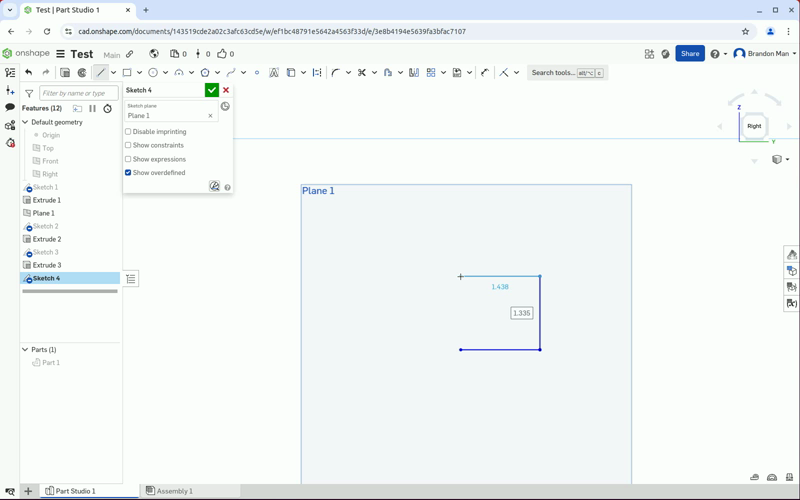
click(460, 276)
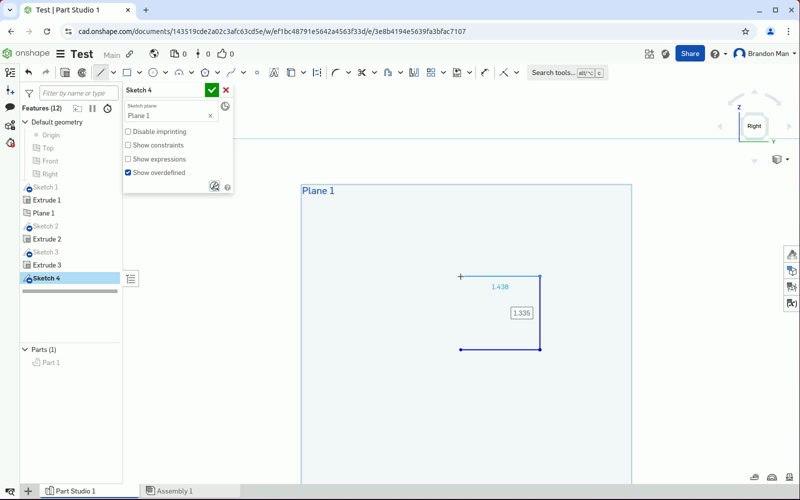
scroll(-6)
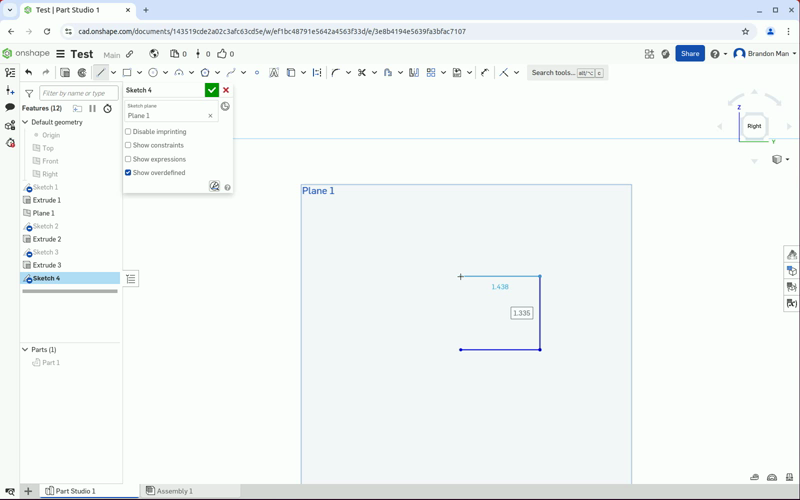
scroll(-6)
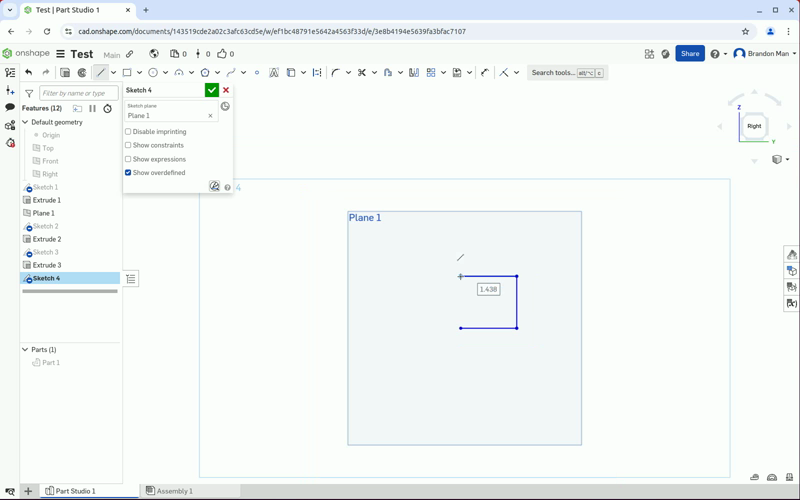
scroll(-6)
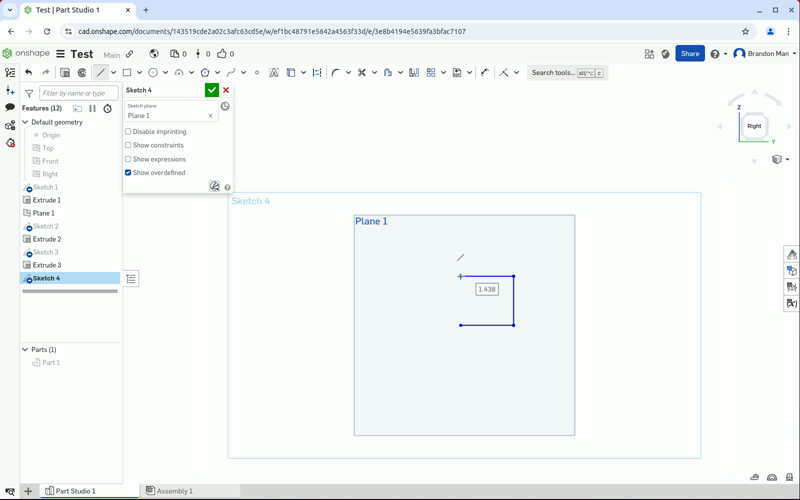
scroll(-6)
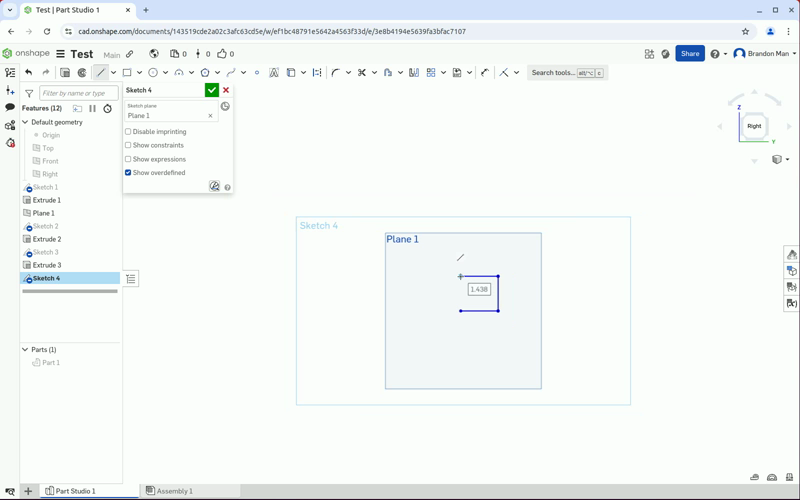
scroll(-6)
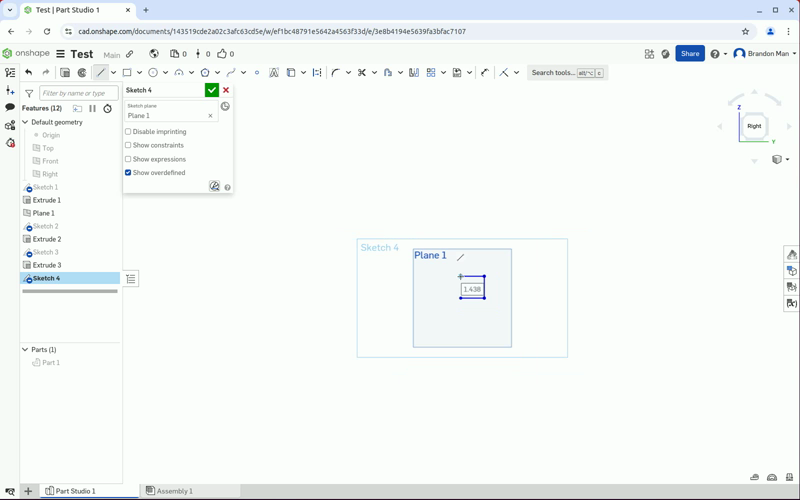
scroll(-6)
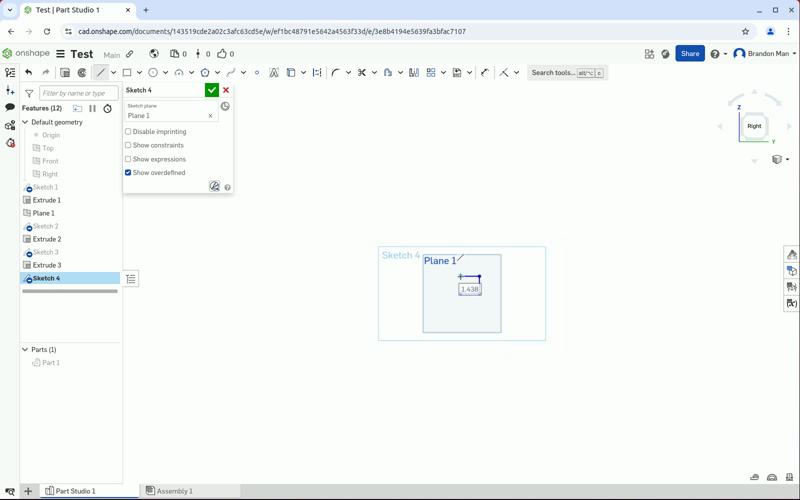
scroll(-6)
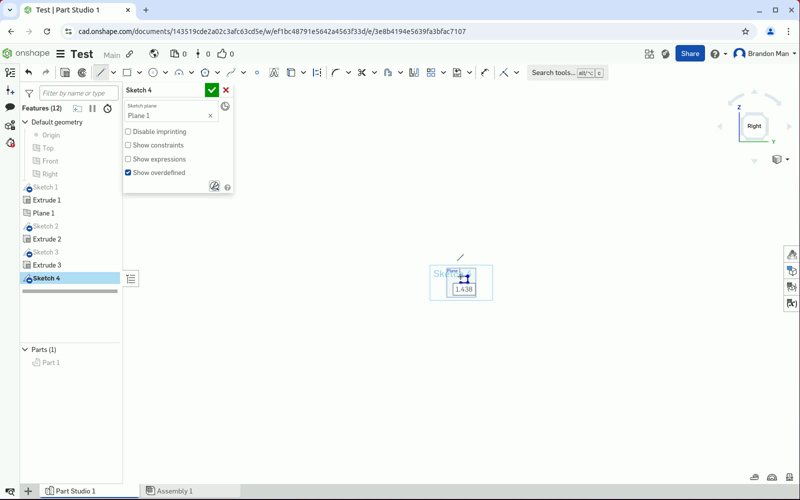
key_up(shift)
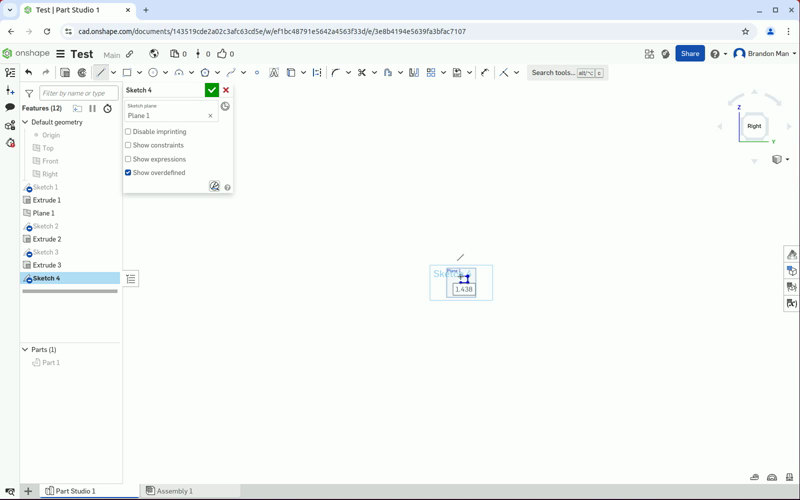
mouse_move(490, 276)
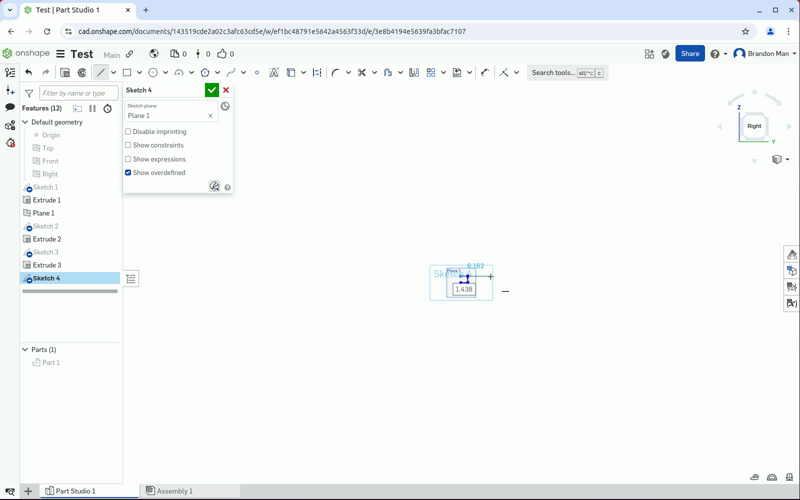
key_down(shift)
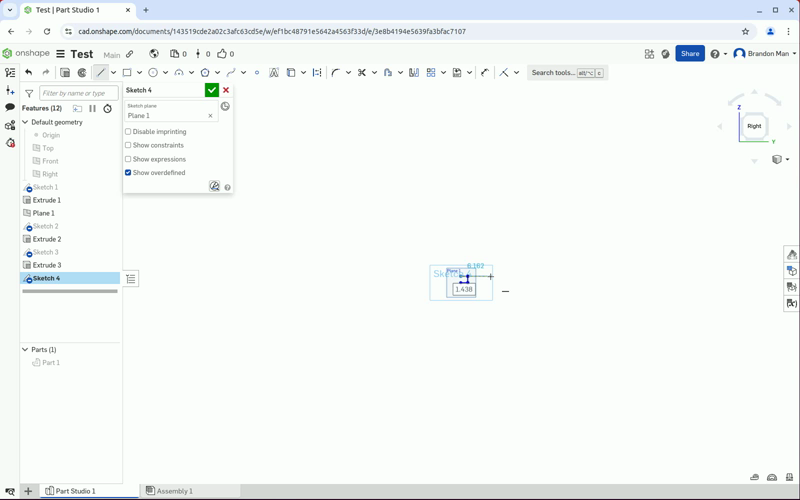
mouse_move(460, 282)
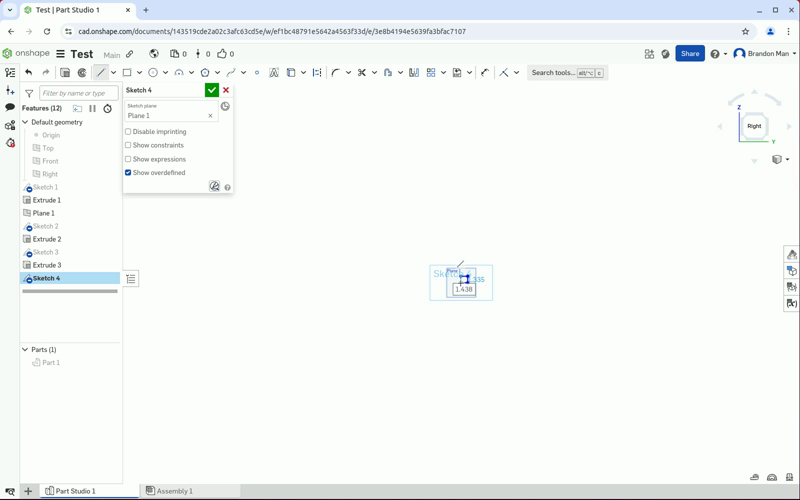
scroll(6)
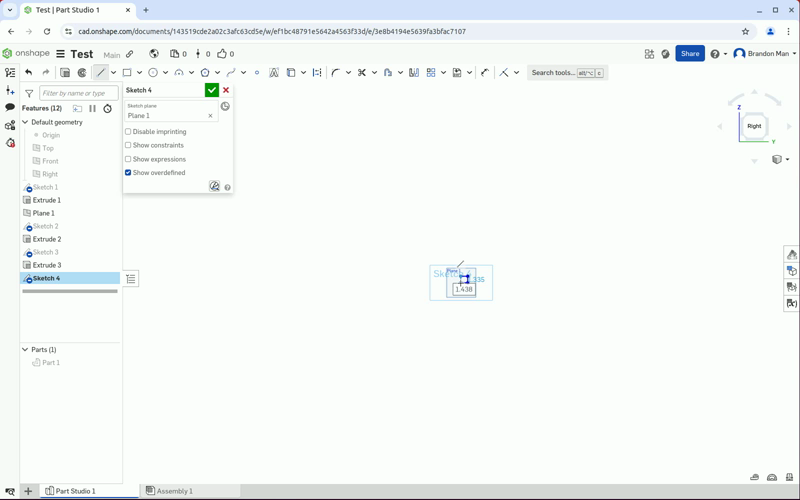
scroll(6)
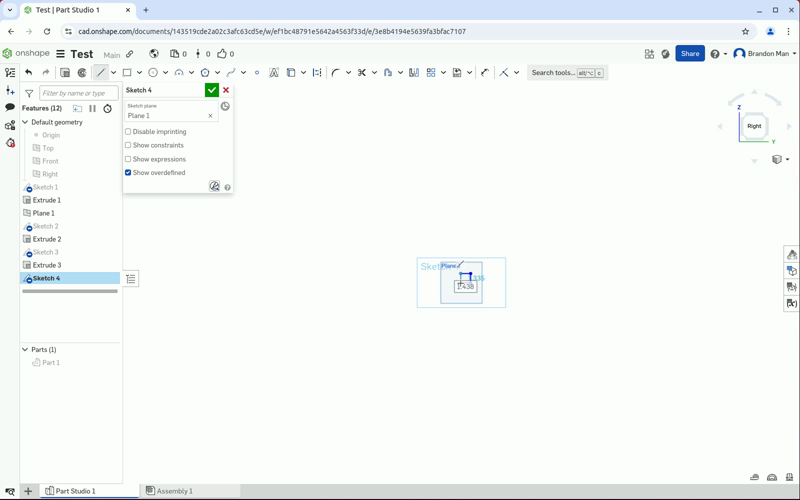
scroll(6)
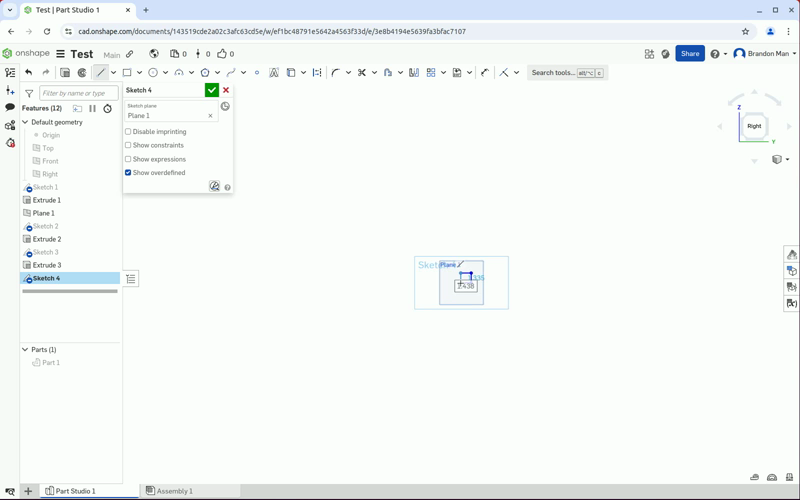
scroll(6)
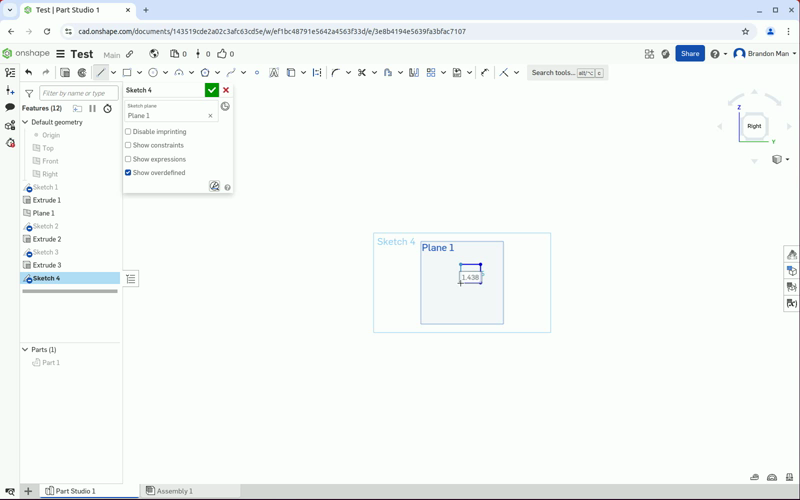
scroll(6)
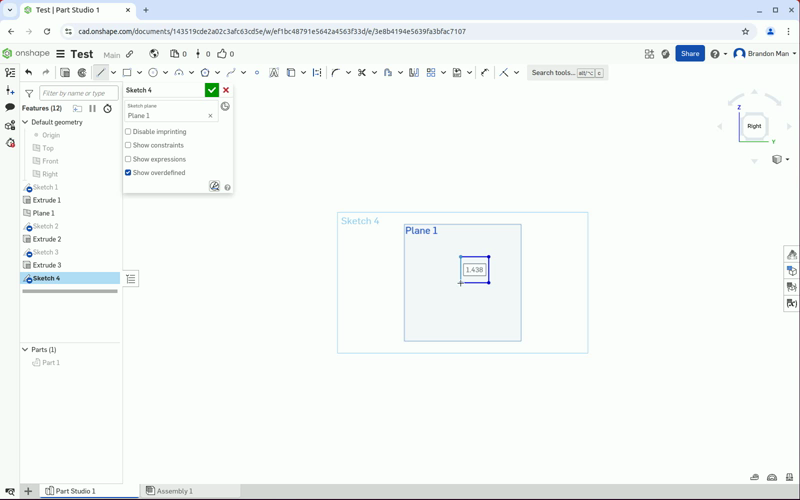
scroll(6)
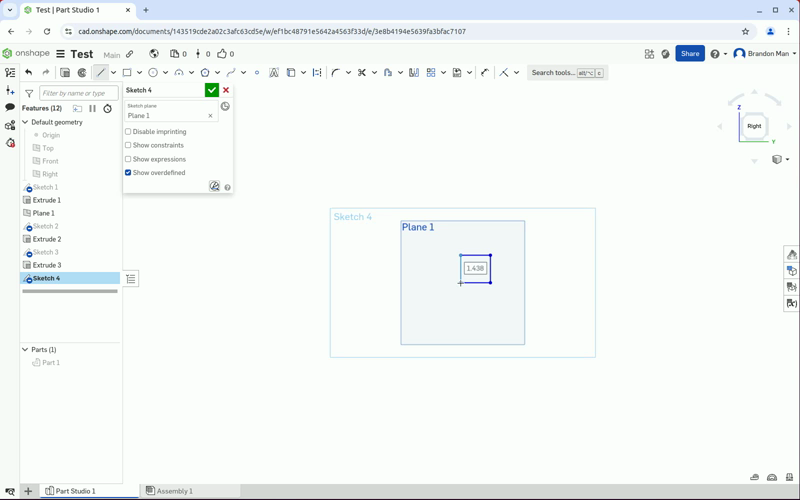
scroll(6)
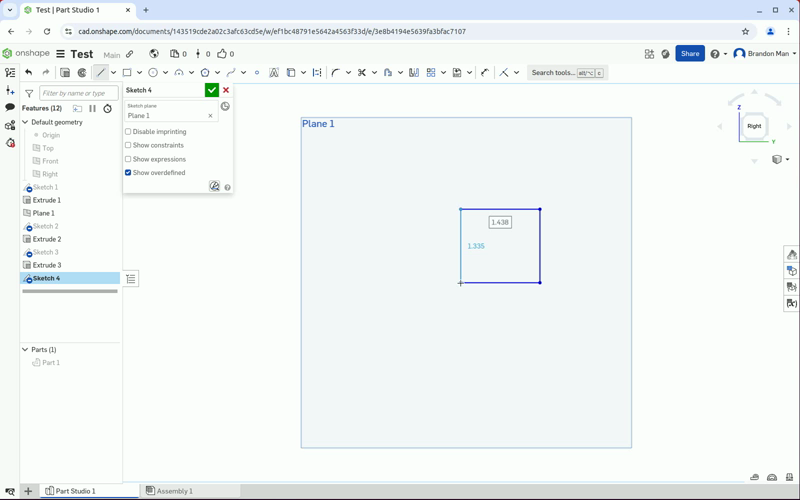
key_up(shift)
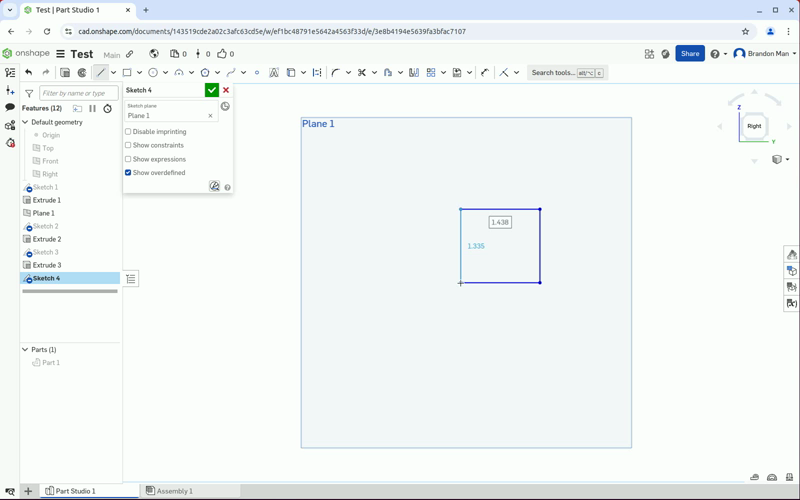
click(460, 282)
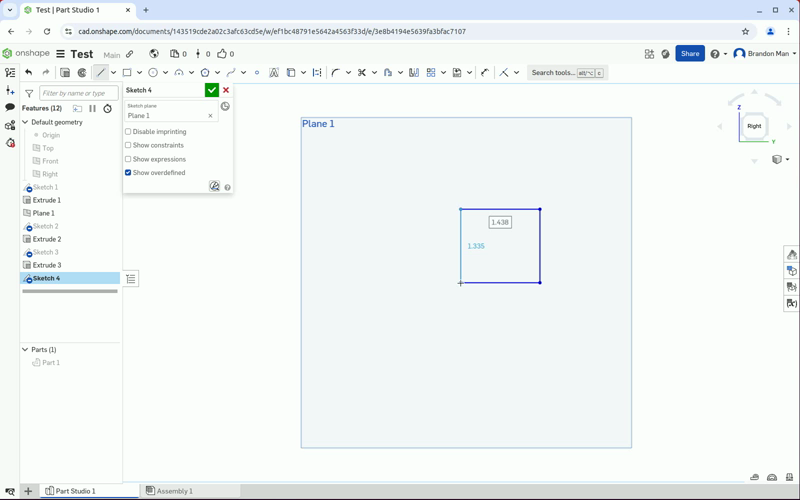
scroll(-6)
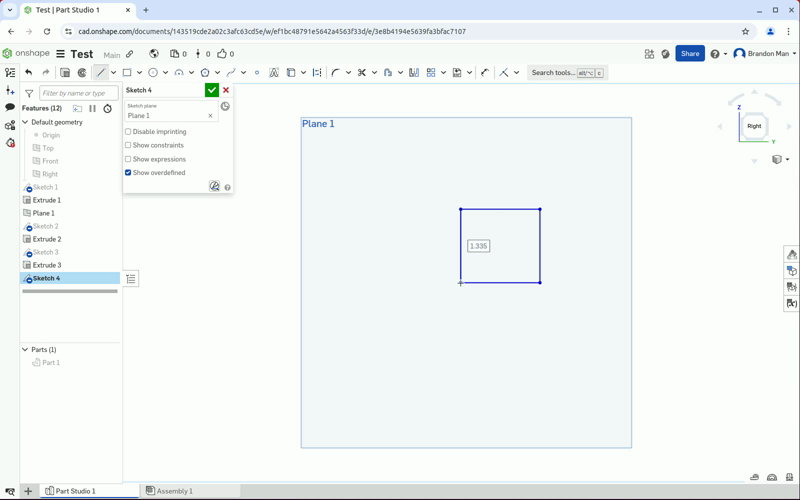
scroll(-6)
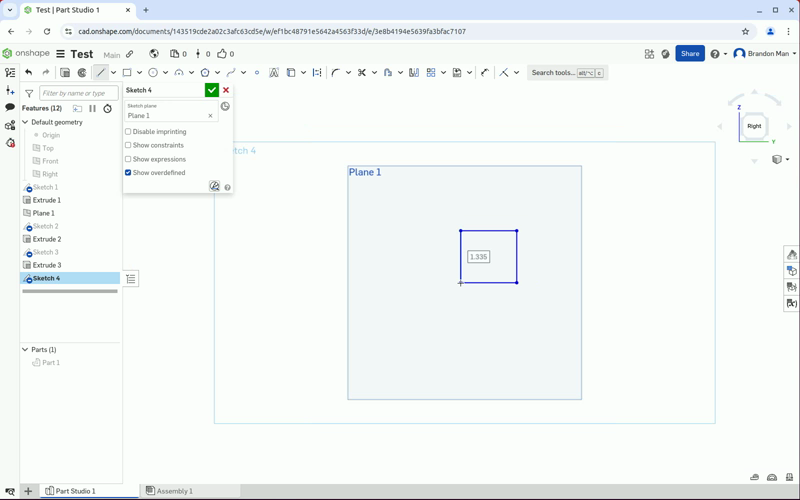
scroll(-6)
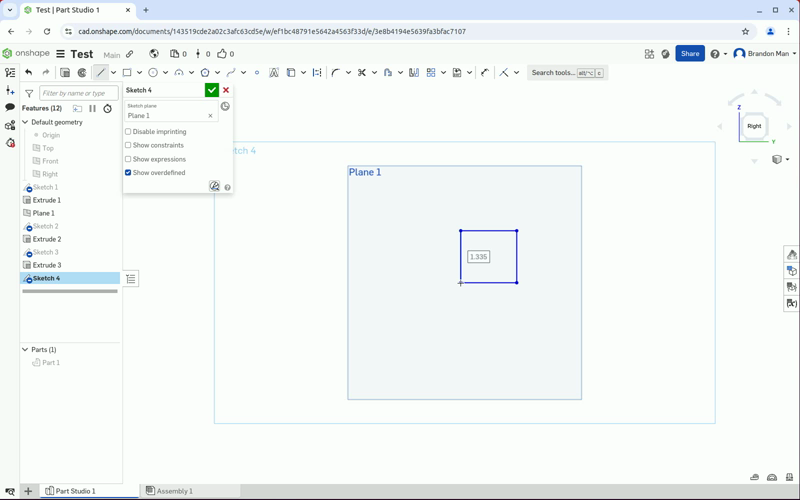
scroll(-6)
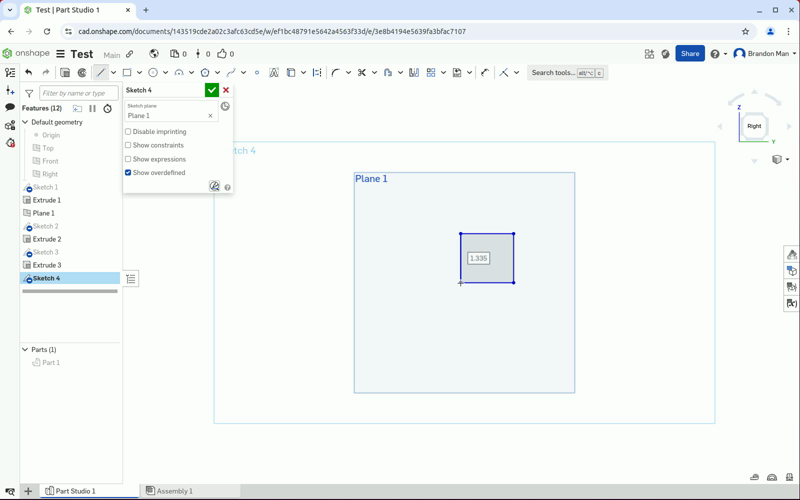
scroll(-6)
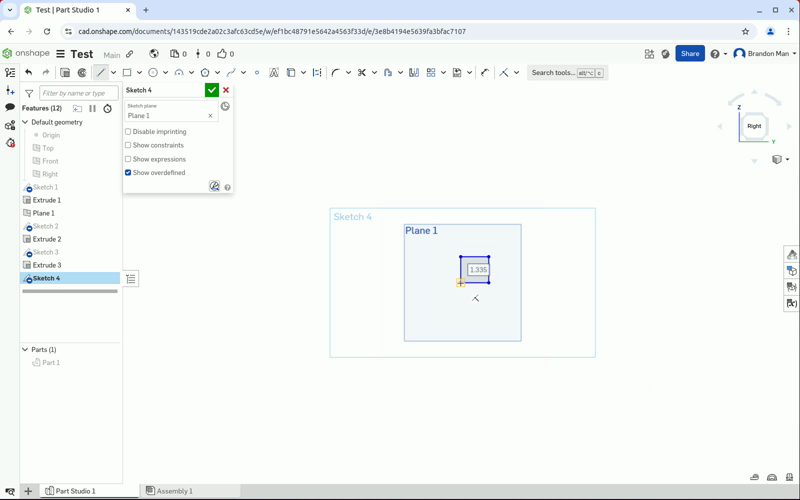
scroll(-6)
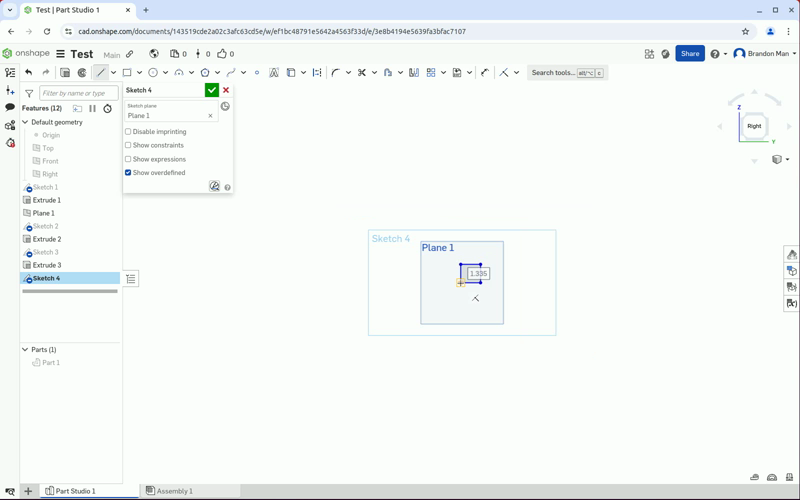
scroll(-6)
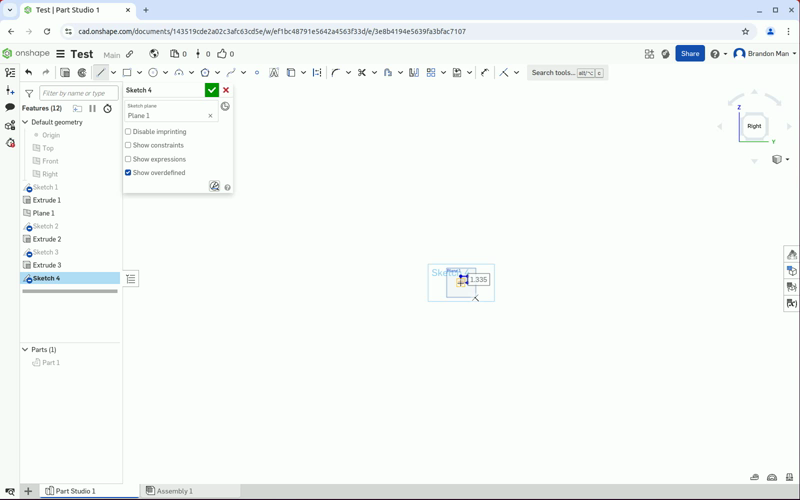
key(esc)
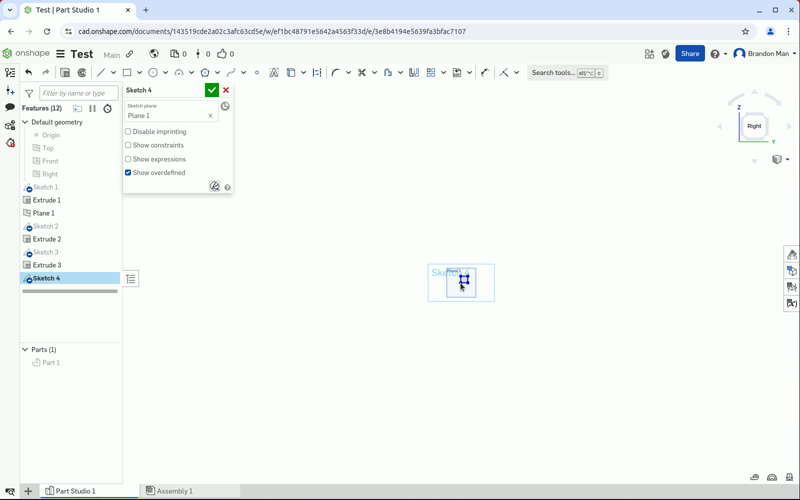
mouse_move(462, 277)
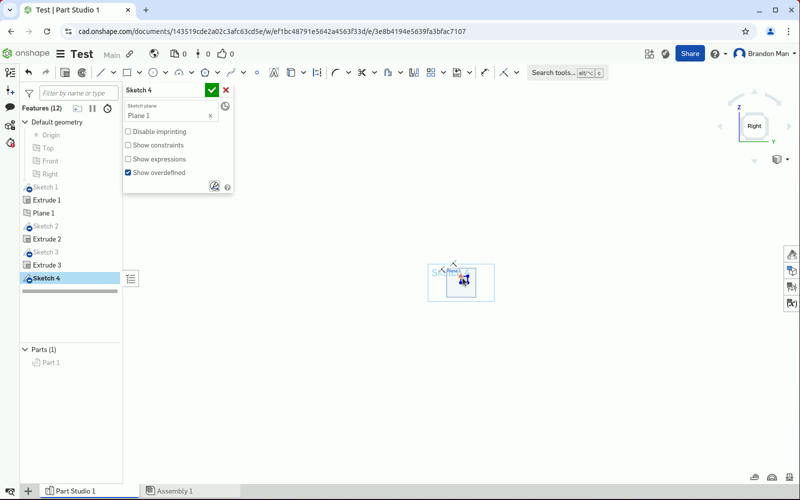
scroll(6)
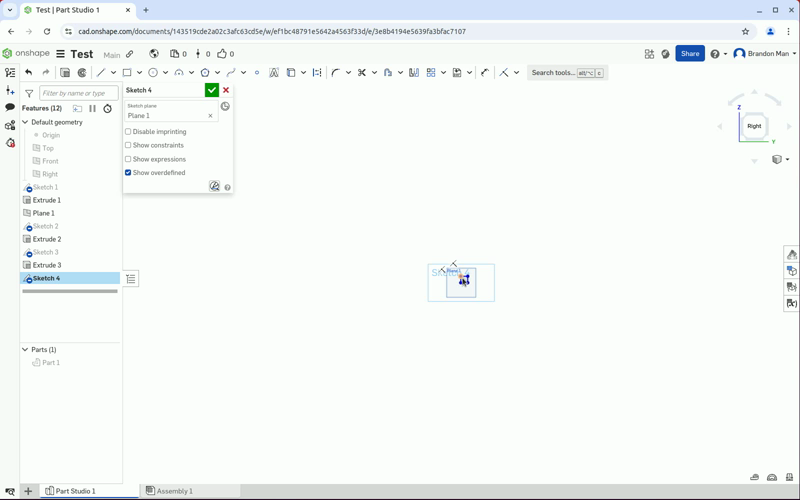
scroll(6)
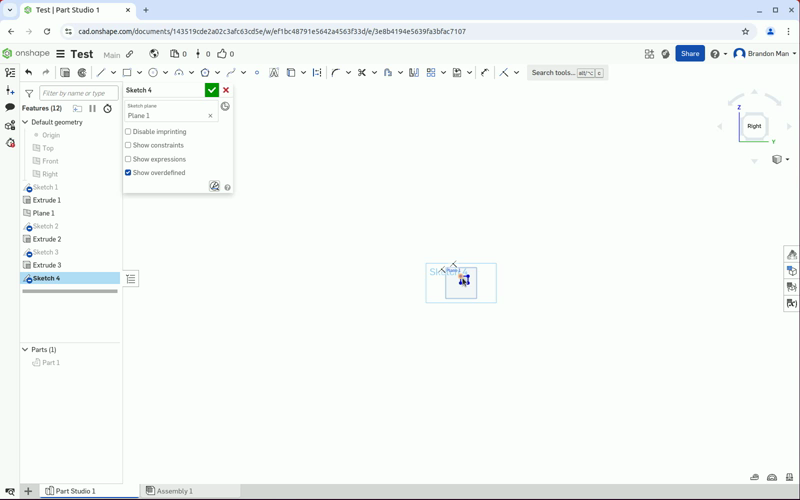
scroll(6)
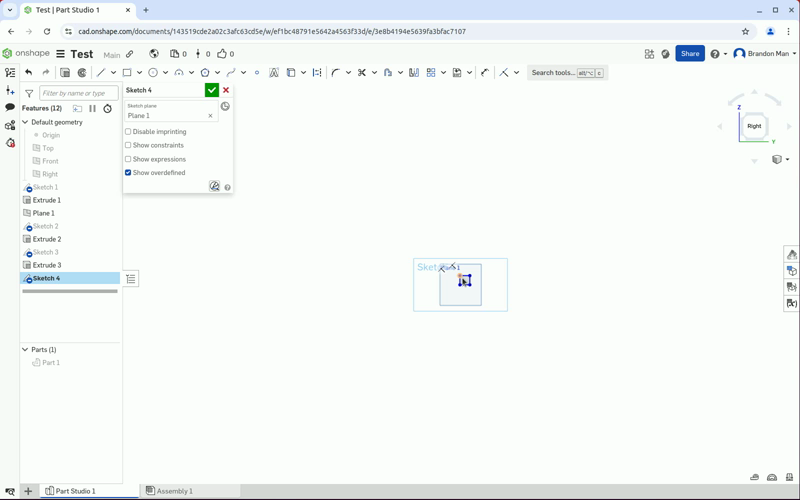
scroll(6)
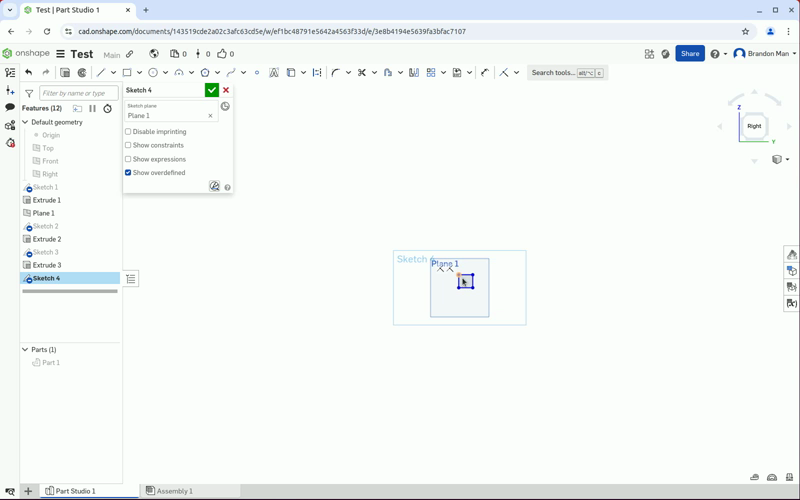
scroll(6)
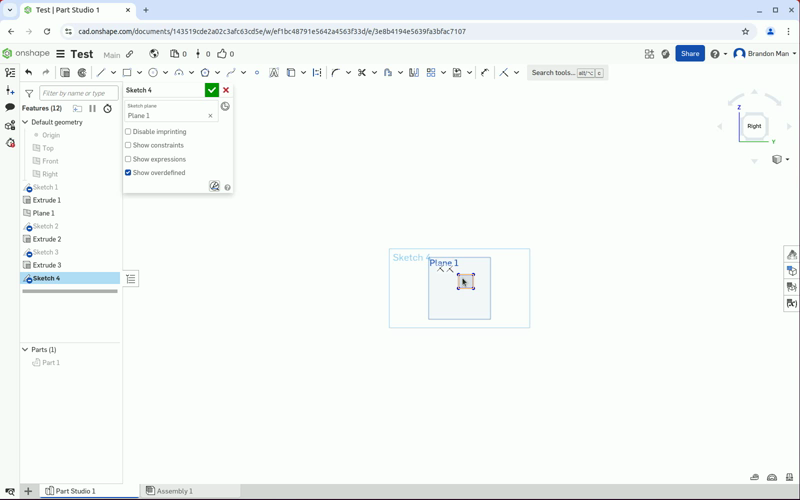
scroll(6)
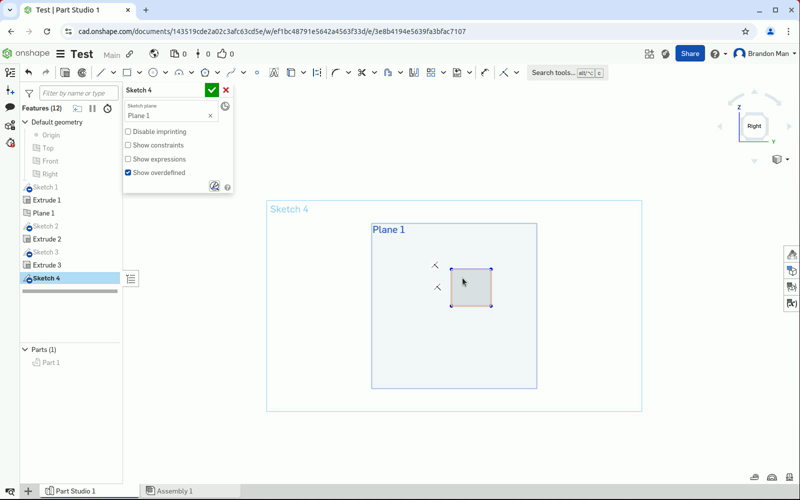
scroll(6)
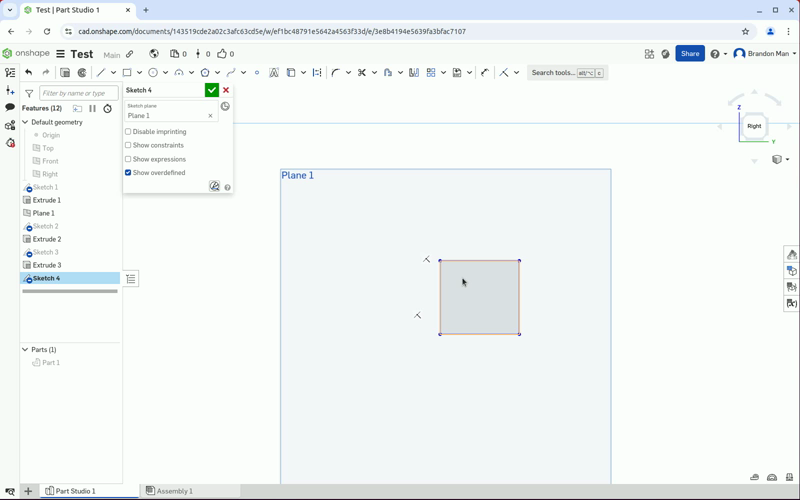
click(462, 277)
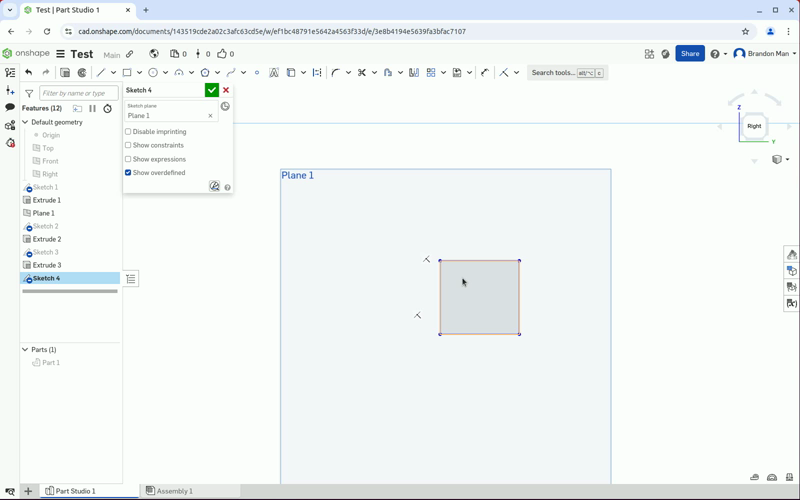
scroll(-6)
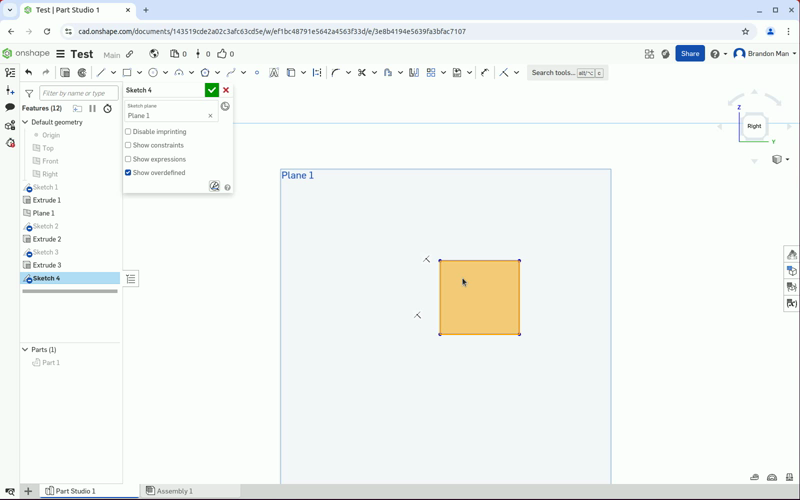
scroll(-6)
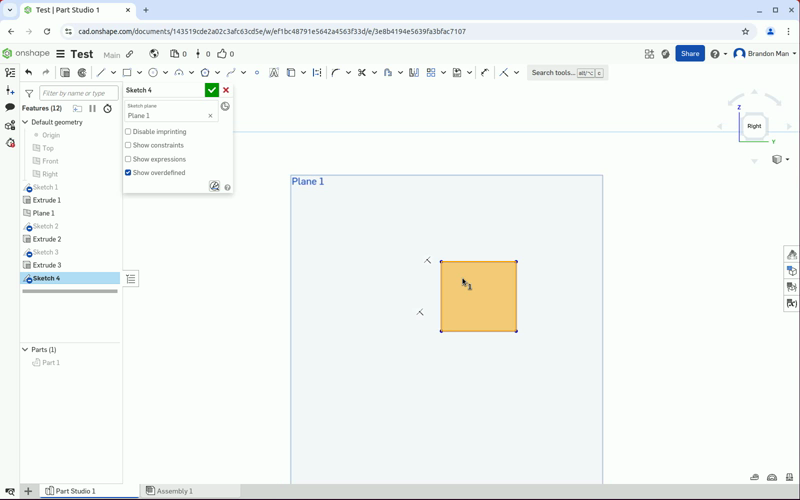
scroll(-6)
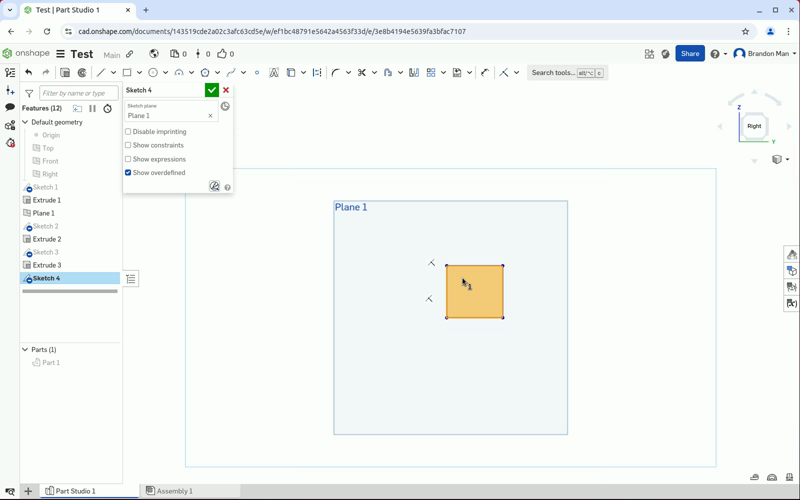
scroll(-6)
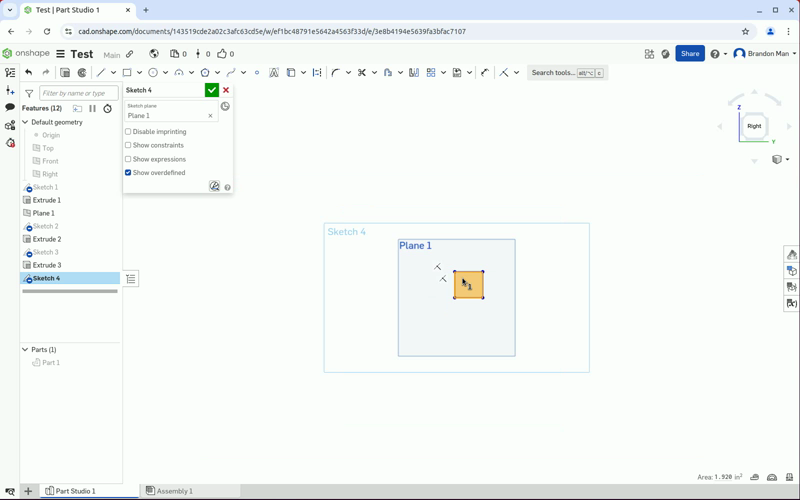
scroll(-6)
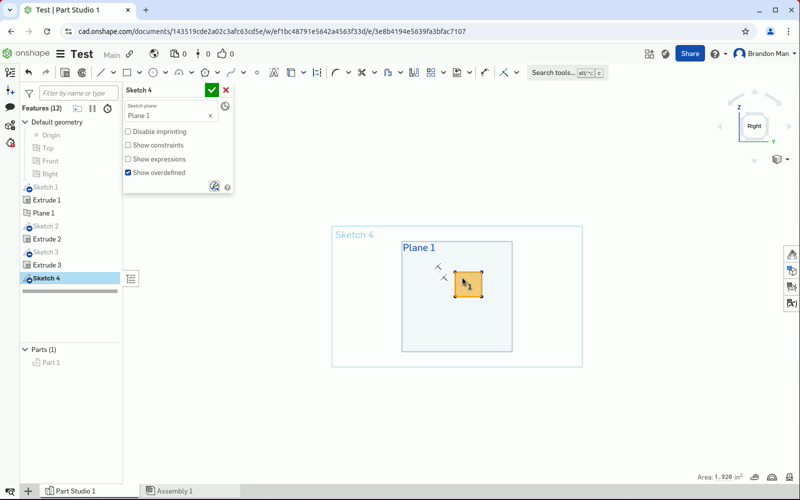
scroll(-6)
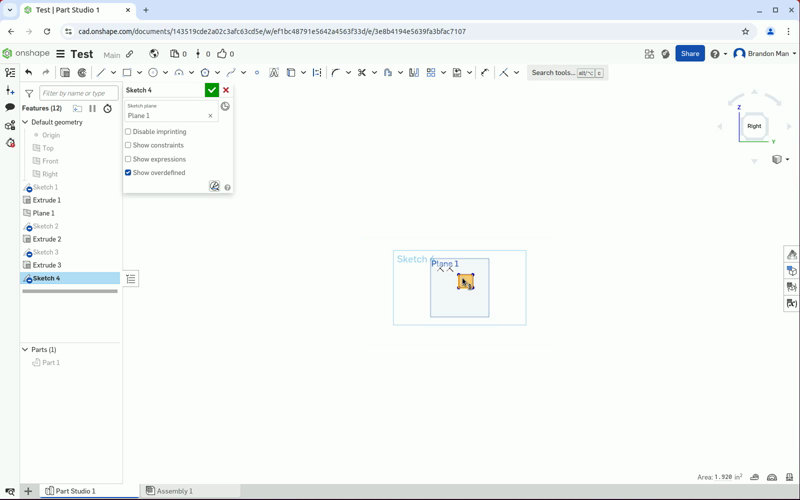
scroll(-6)
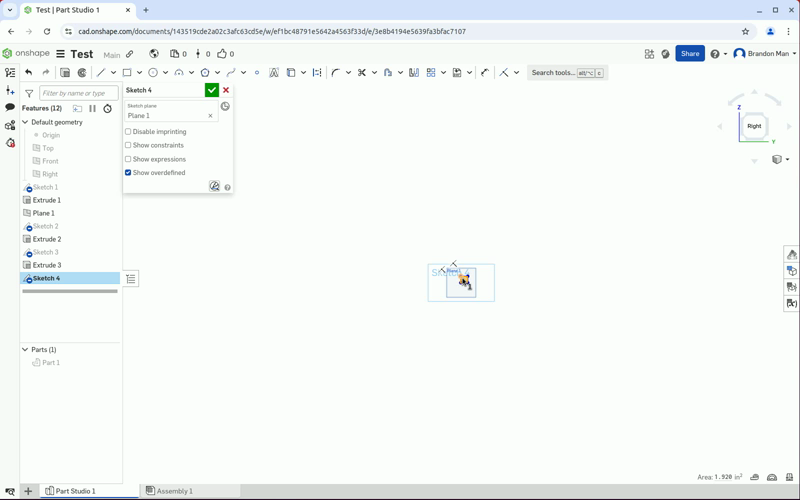
mouse_move(73, 352)
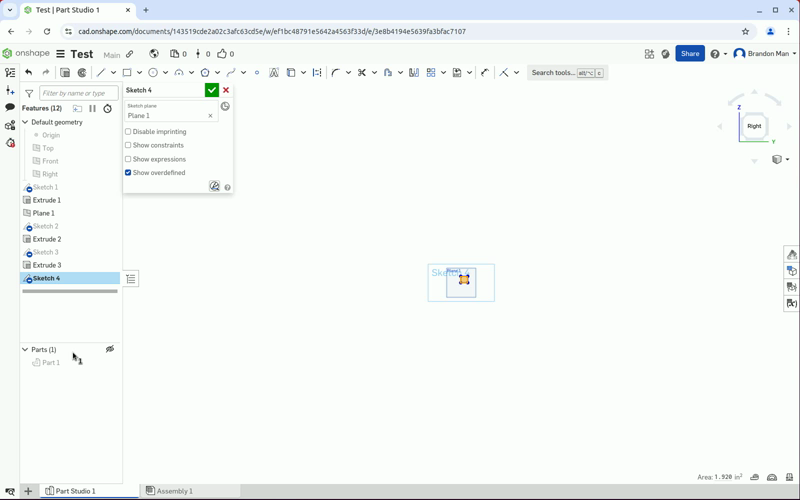
key(shift+y)
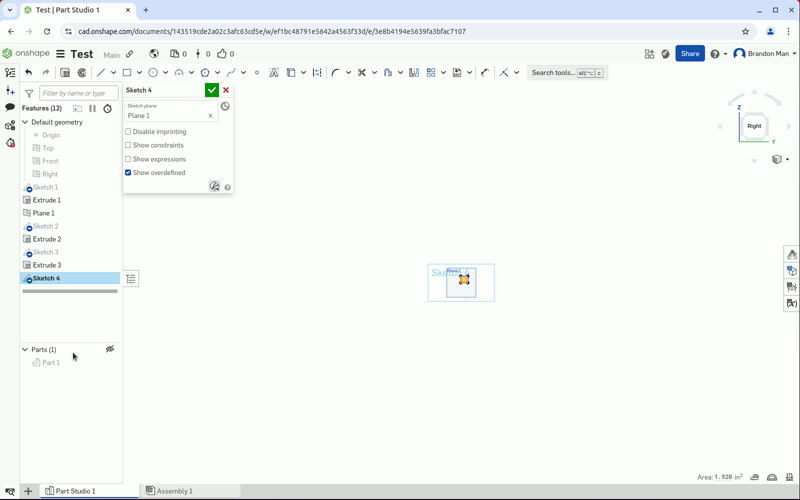
key(shift+e)
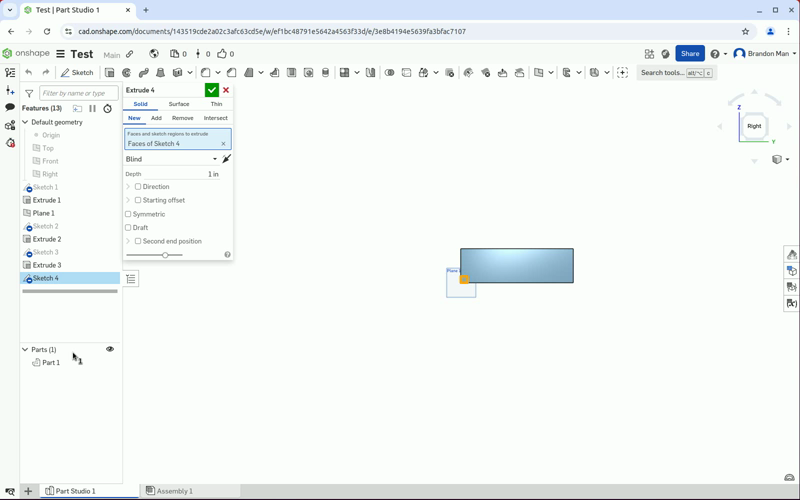
mouse_move(143, 106)
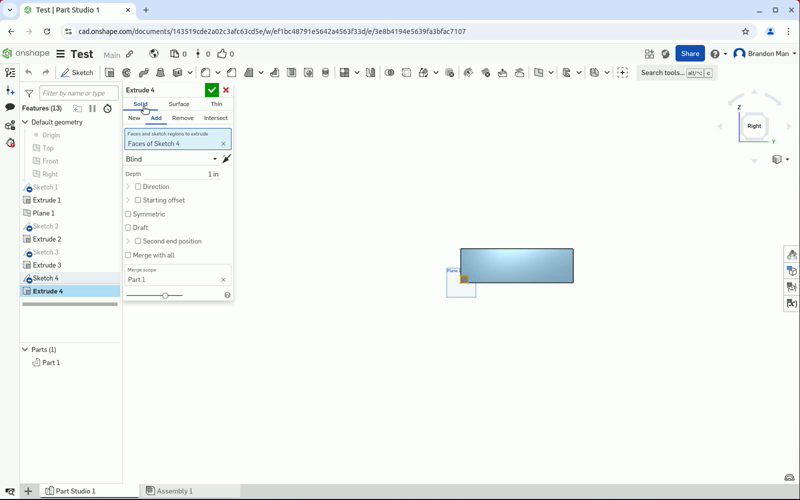
click(143, 106)
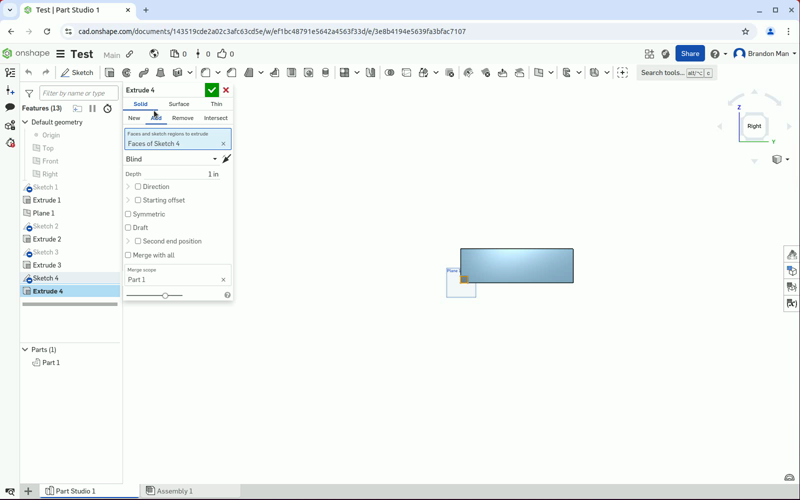
mouse_move(186, 120)
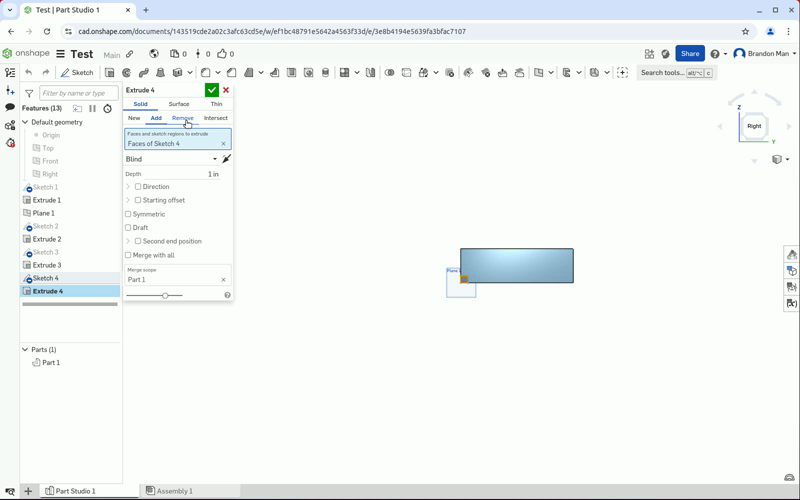
click(186, 120)
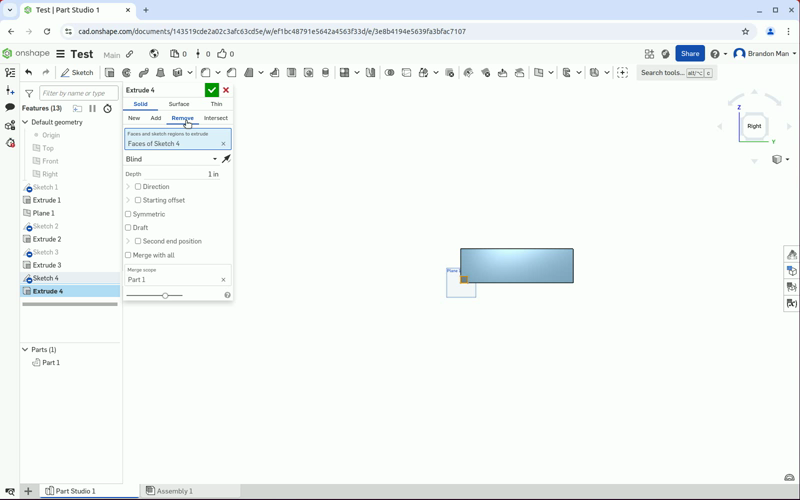
key(tab, 4)
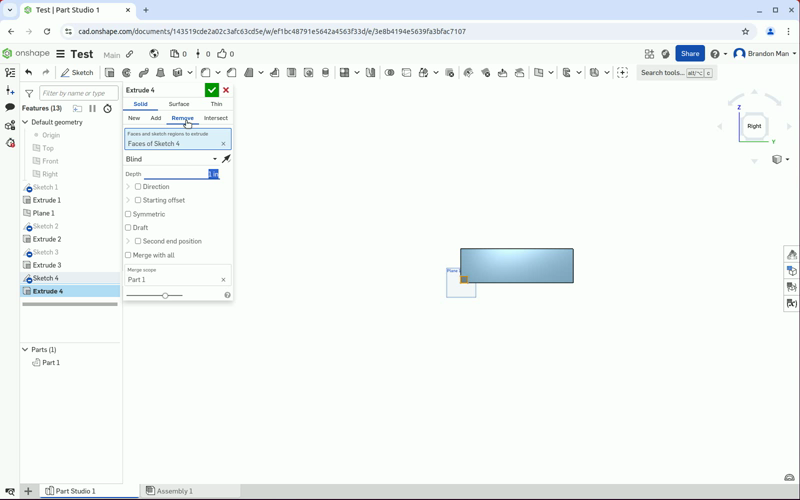
text(1.444)
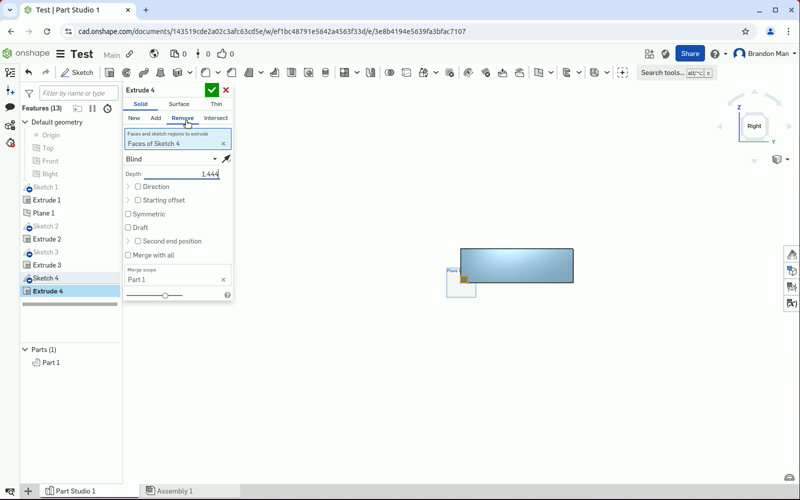
key(tab, 6)
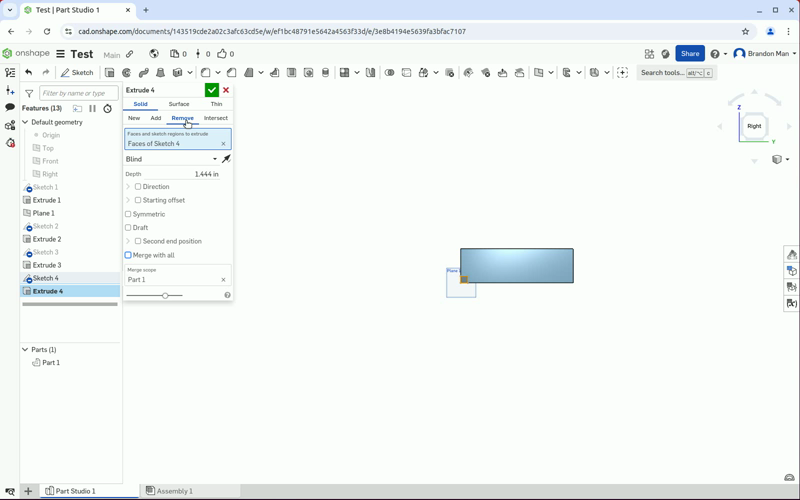
key(space)
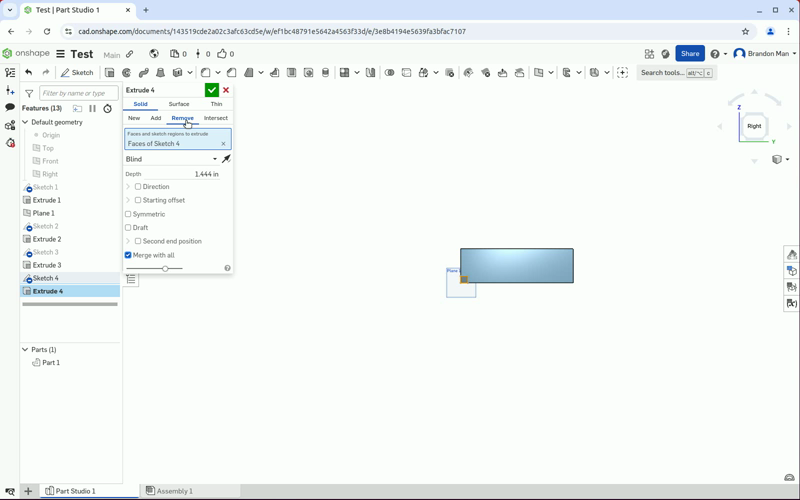
key(enter)
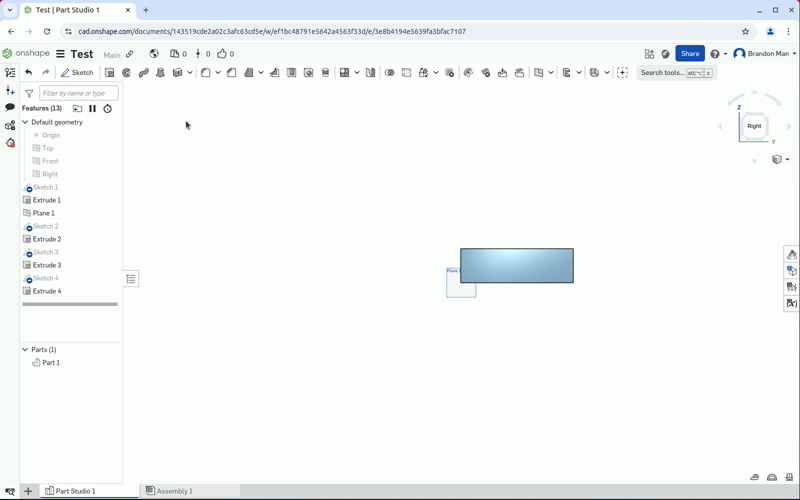
key(shift+h)
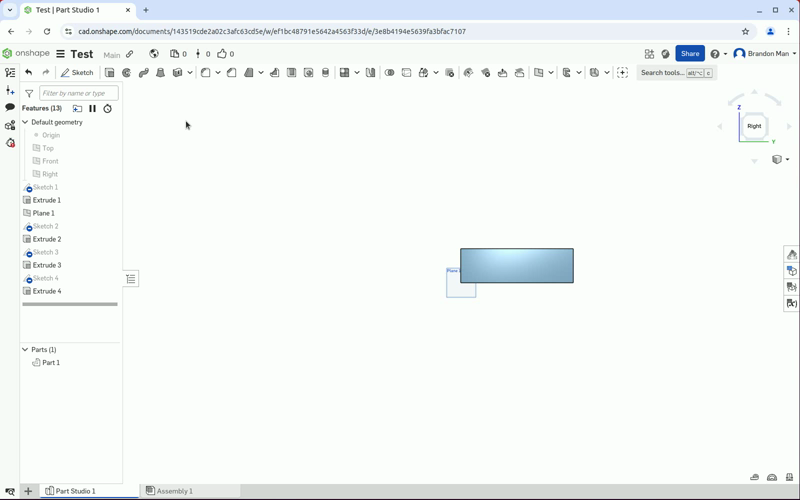
key(shift+h)
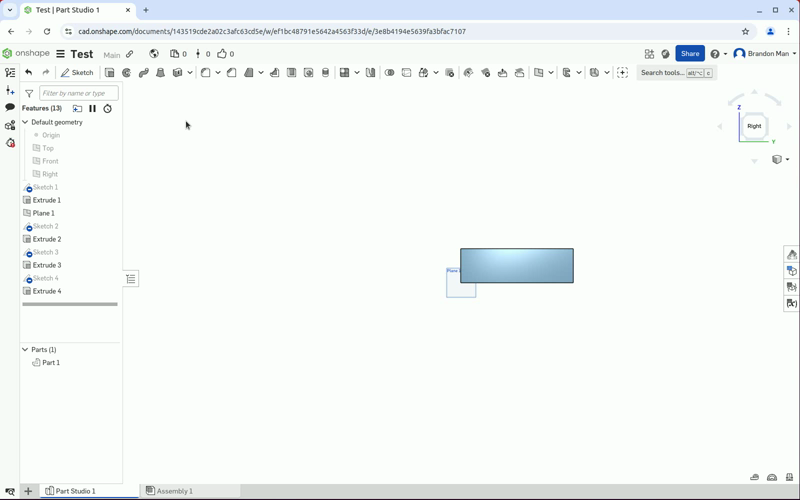
mouse_move(73, 189)
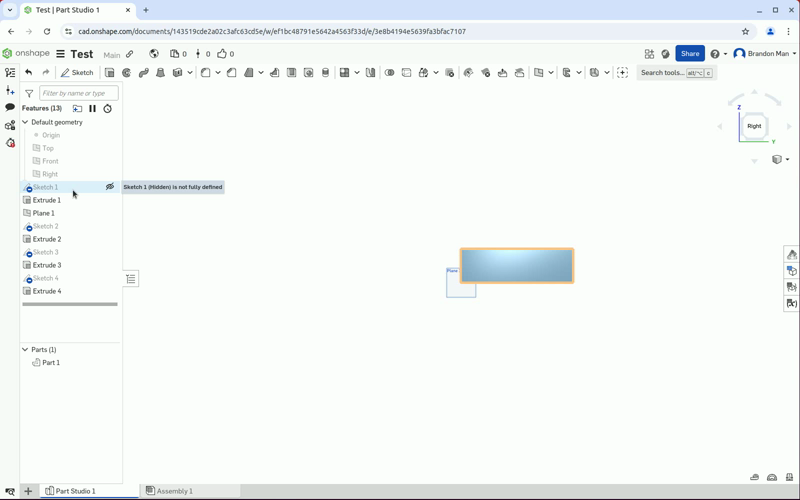
click(73, 189)
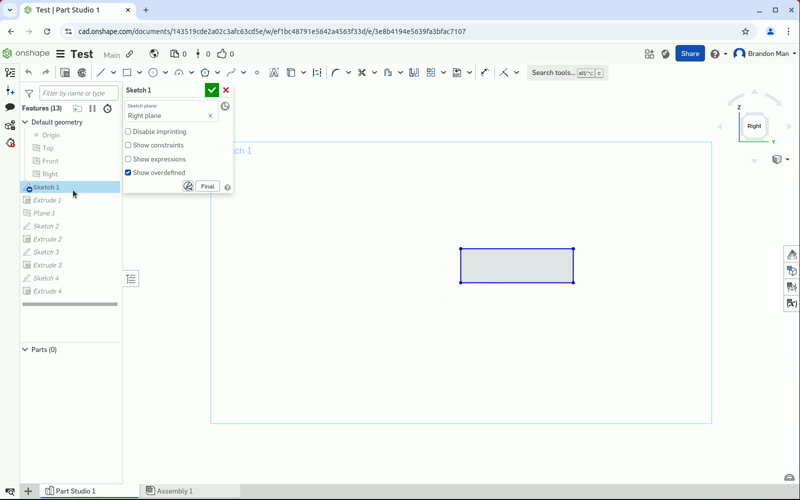
mouse_move(229, 92)
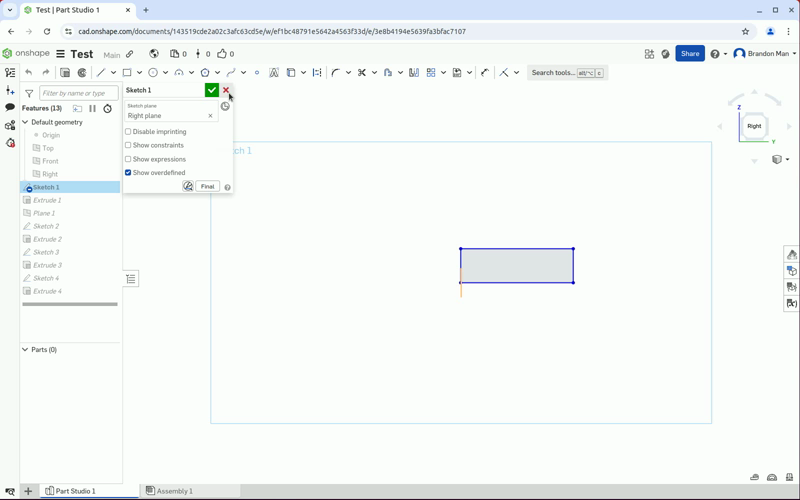
click(229, 92)
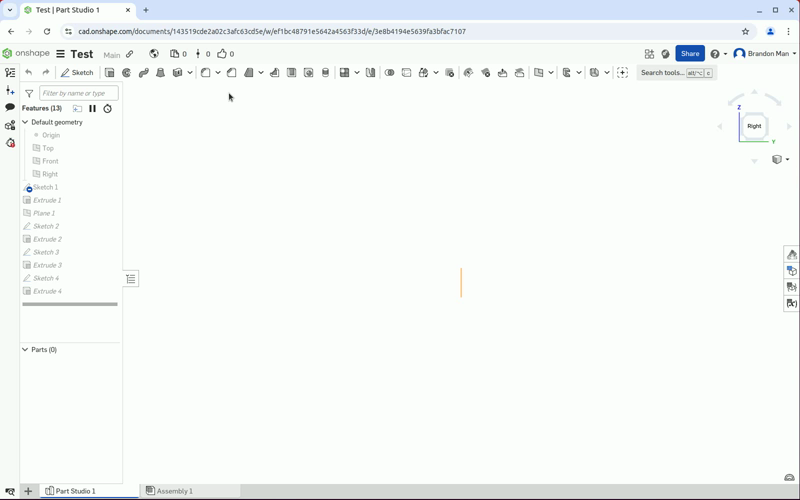
key(shift+s)
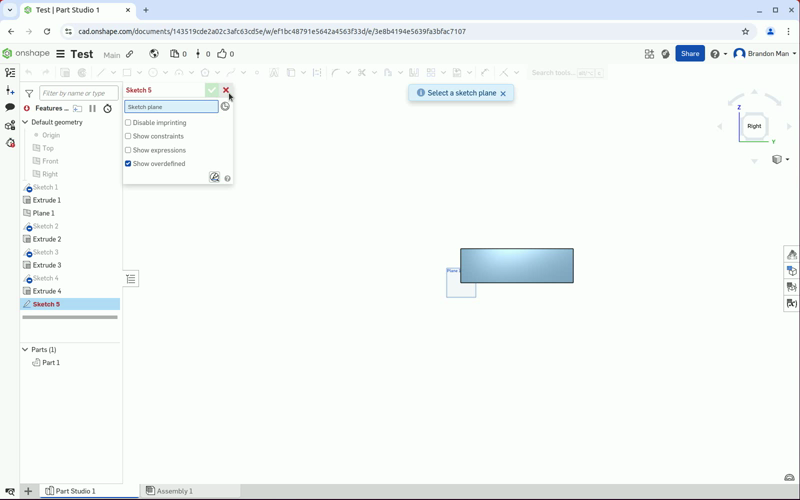
mouse_move(73, 215)
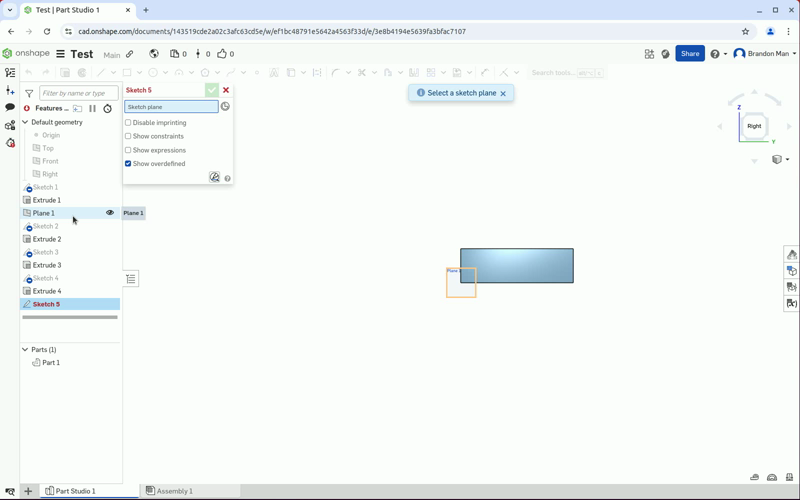
click(73, 215)
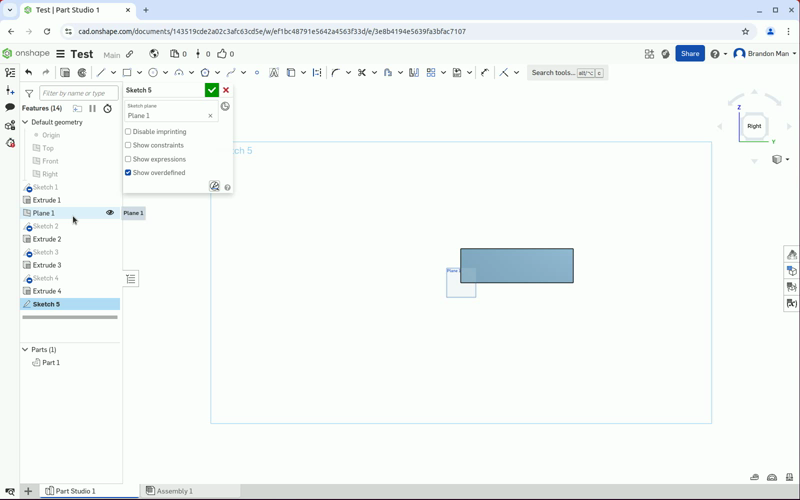
mouse_move(73, 352)
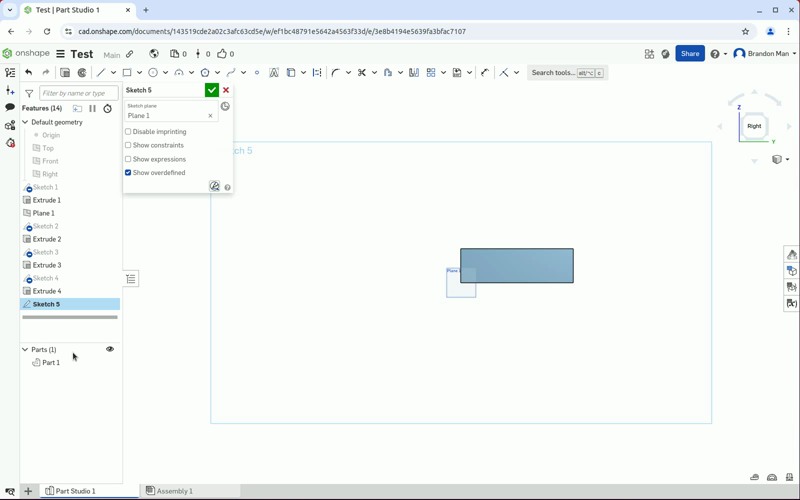
key(y)
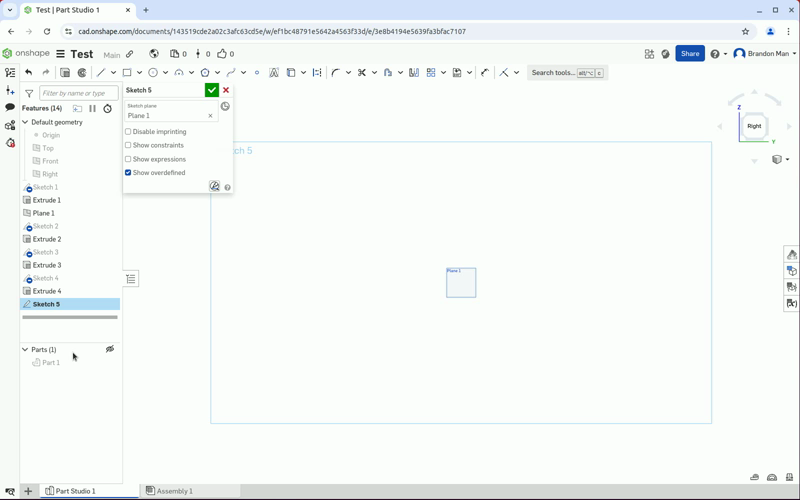
key(l)
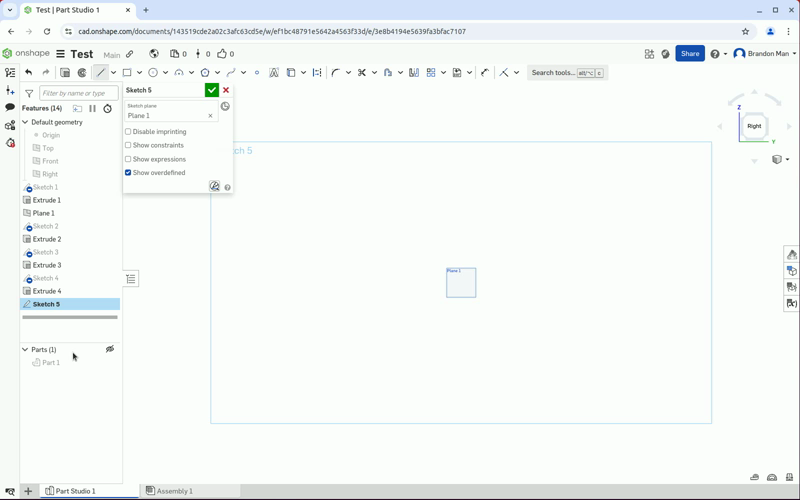
key_down(shift)
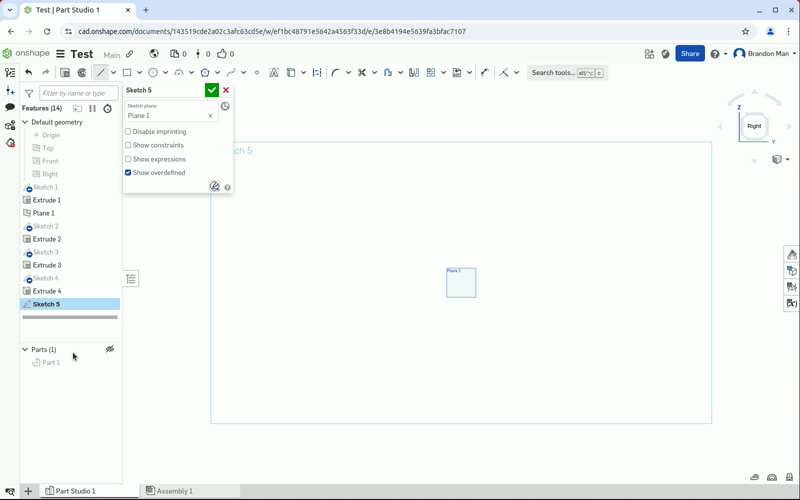
mouse_move(567, 282)
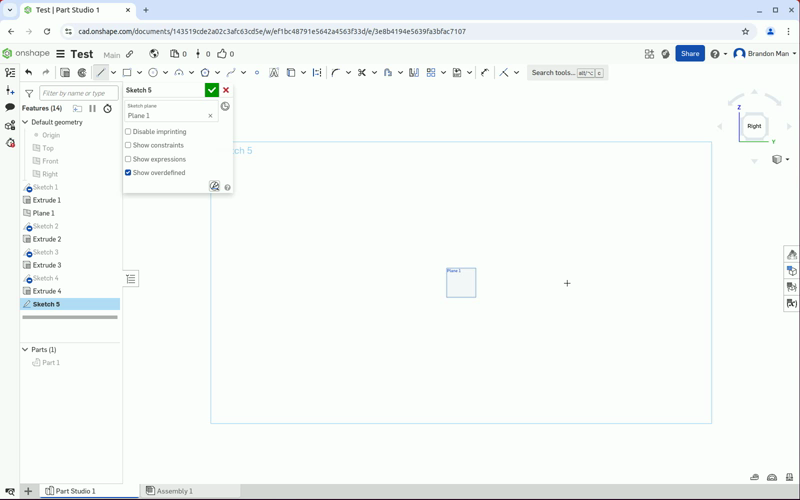
click(567, 282)
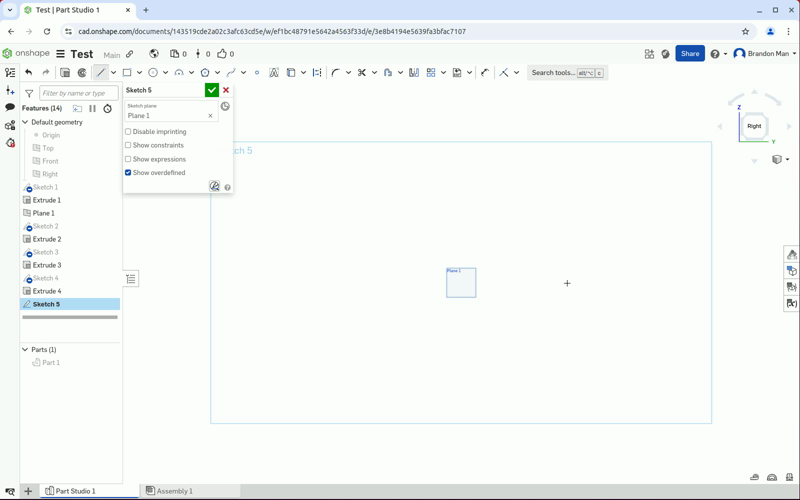
key_up(shift)
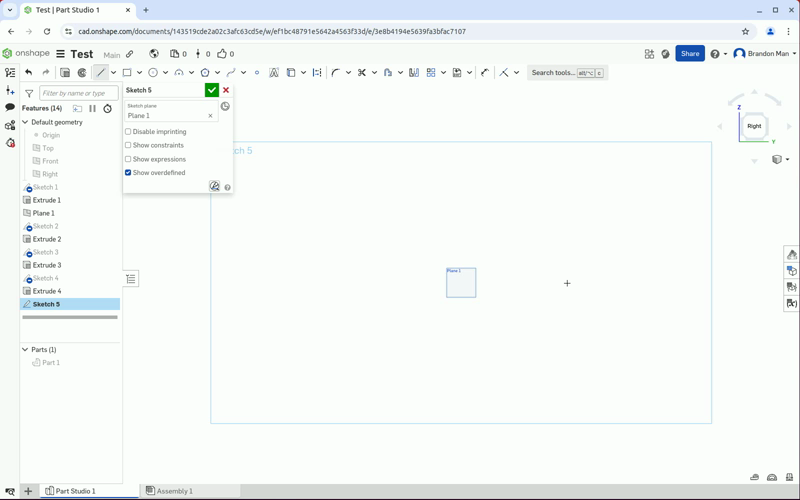
key_down(shift)
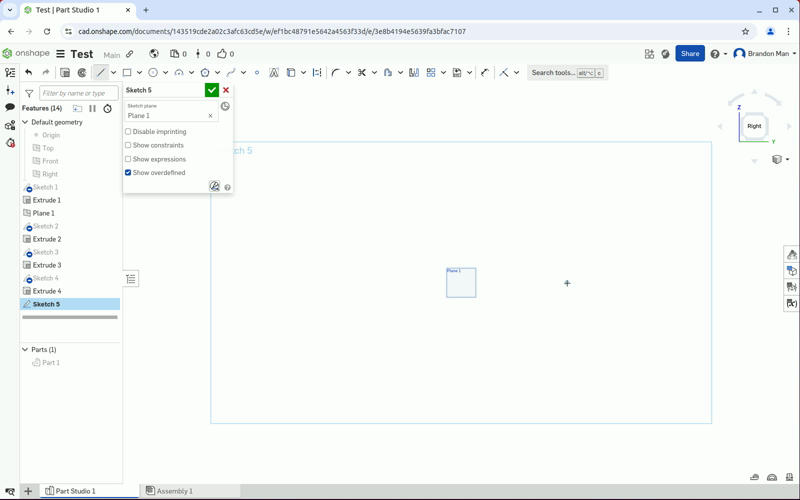
mouse_move(589, 282)
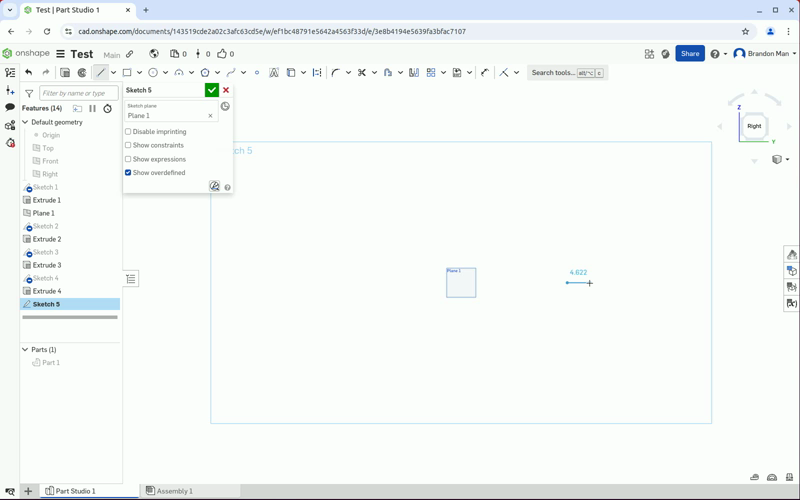
mouse_move(574, 282)
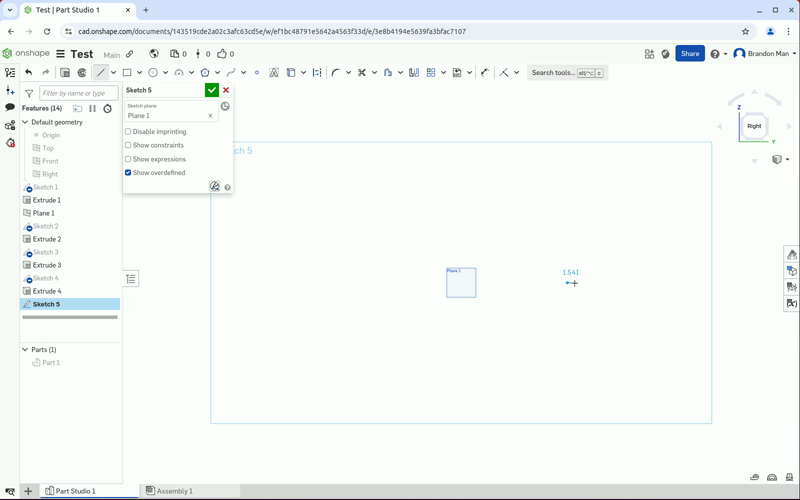
scroll(6)
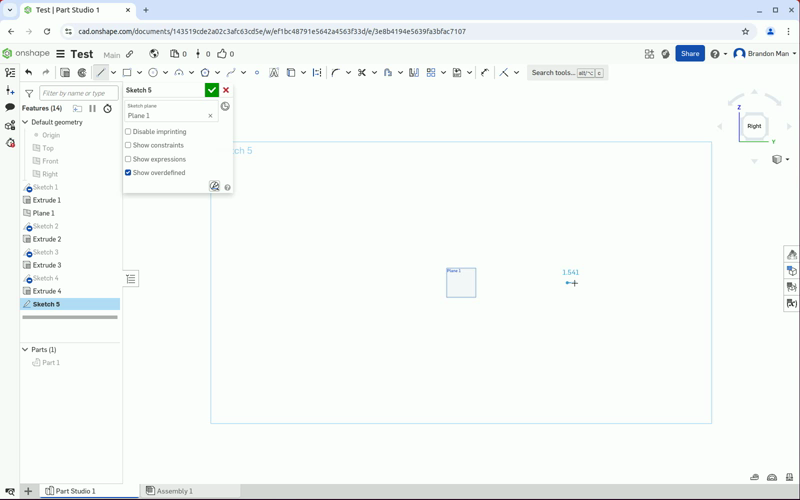
scroll(6)
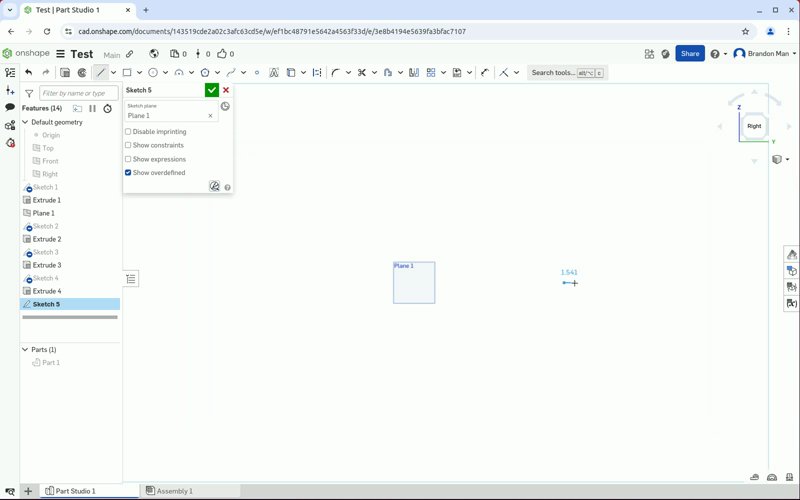
scroll(6)
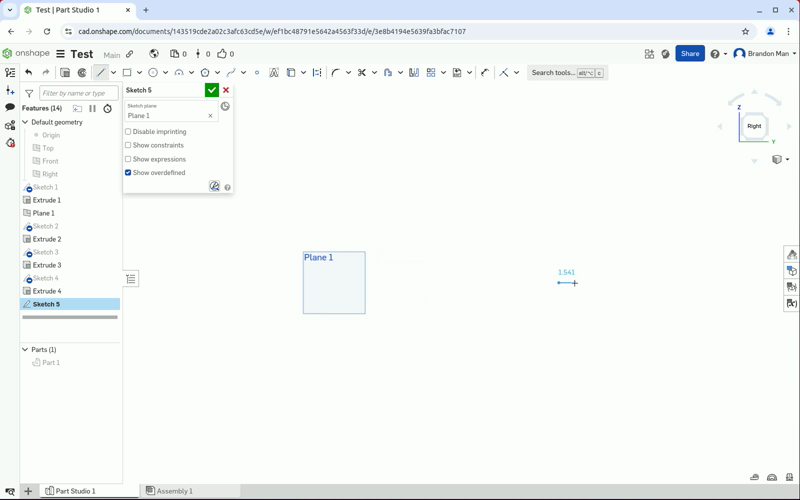
scroll(6)
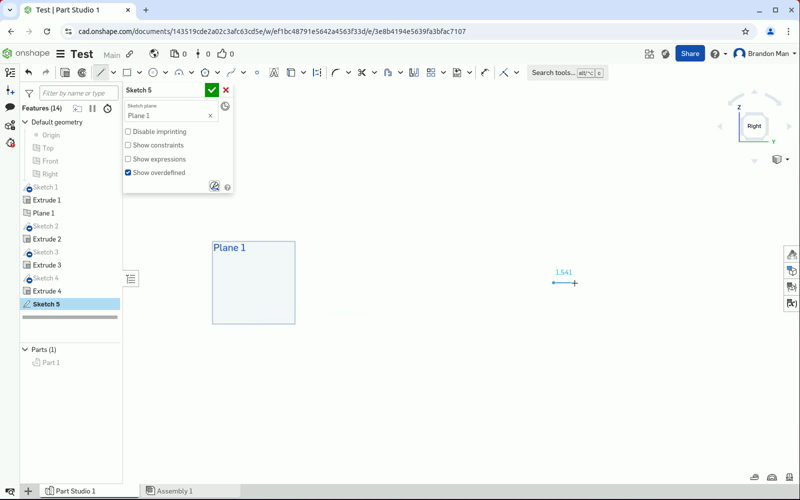
scroll(6)
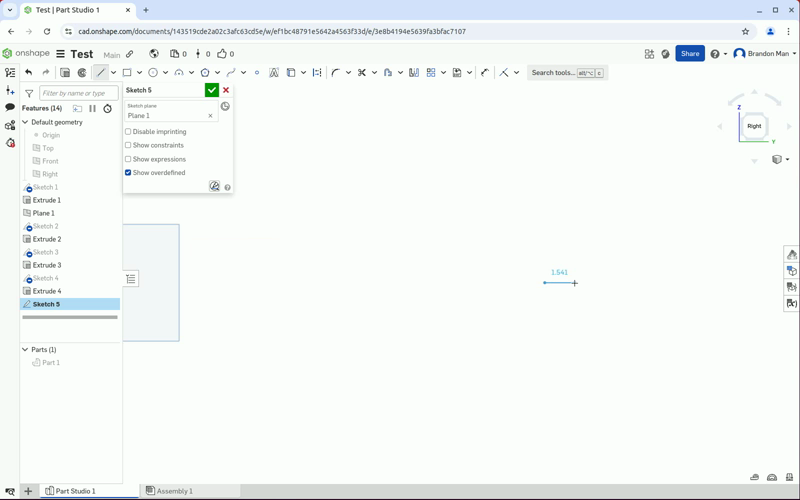
scroll(6)
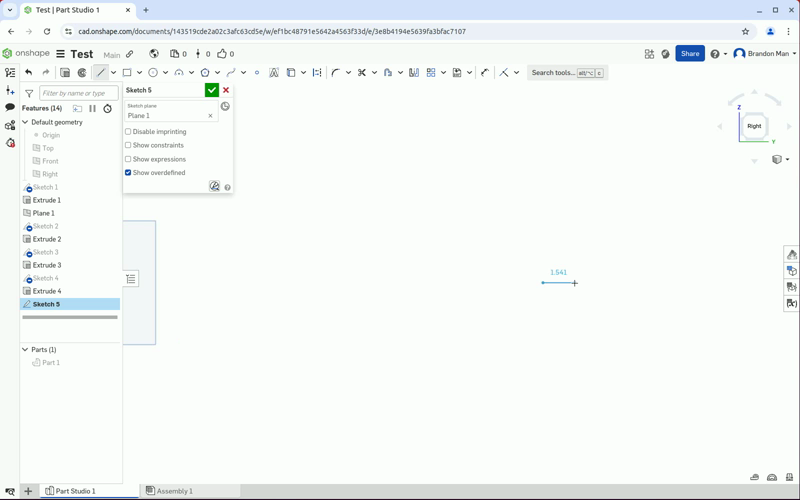
scroll(6)
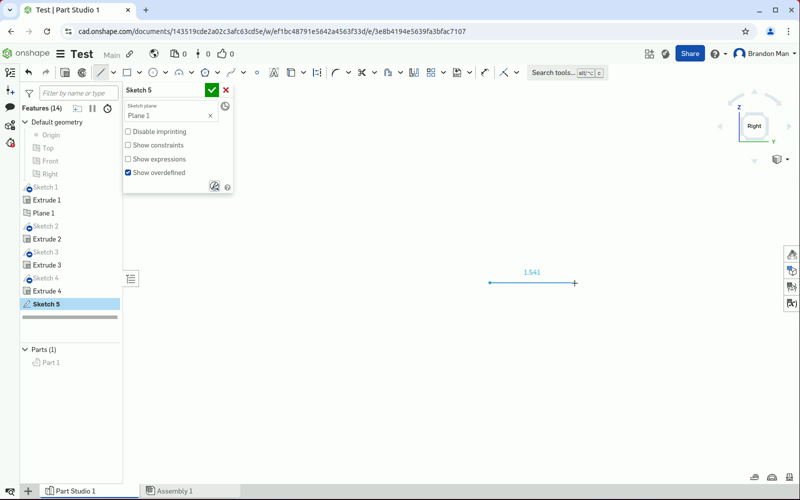
click(574, 282)
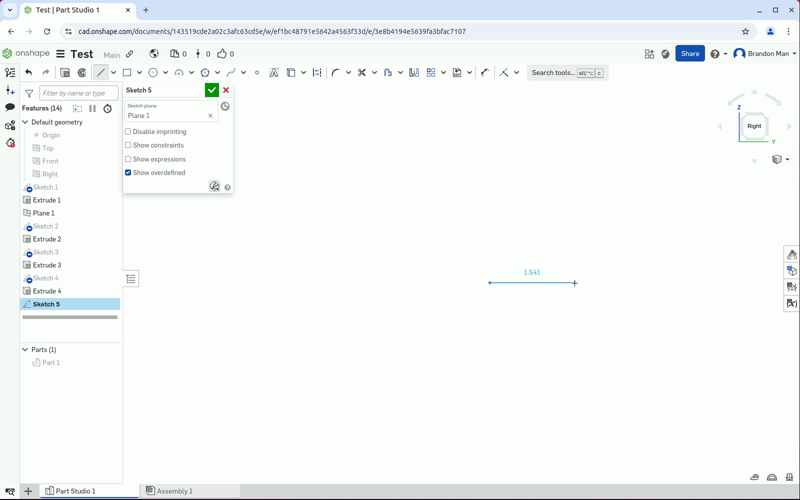
scroll(-6)
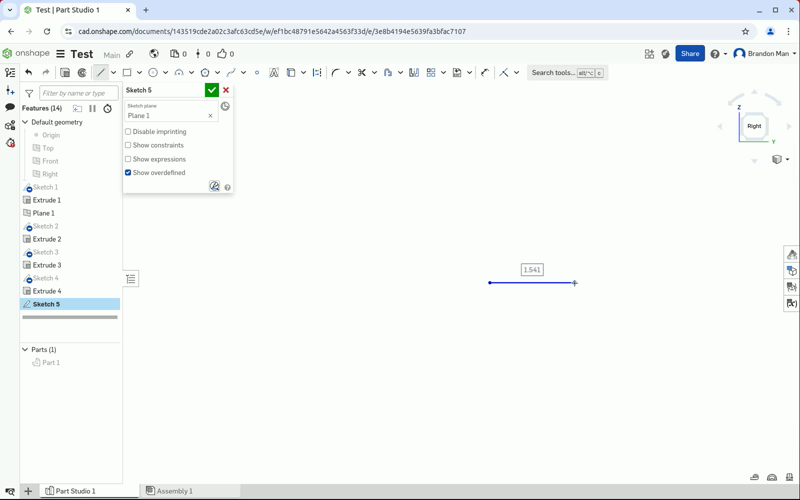
scroll(-6)
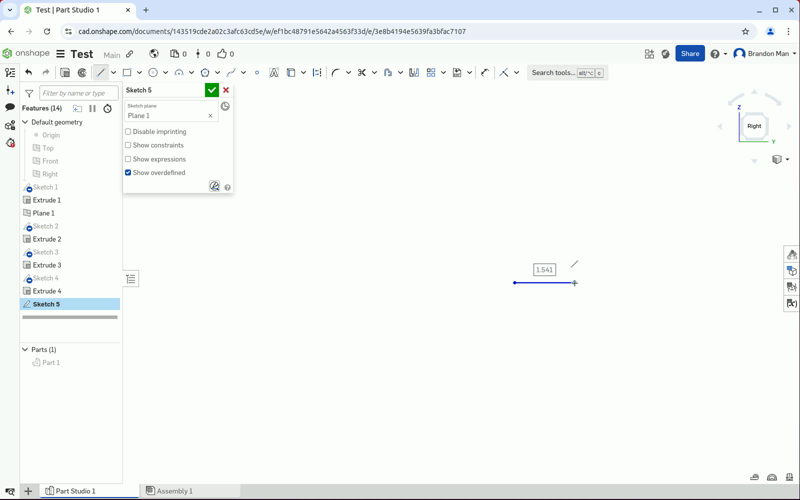
scroll(-6)
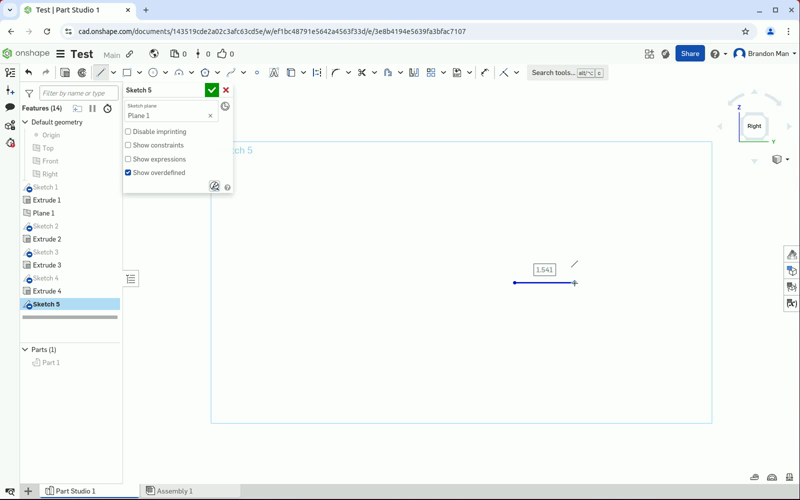
scroll(-6)
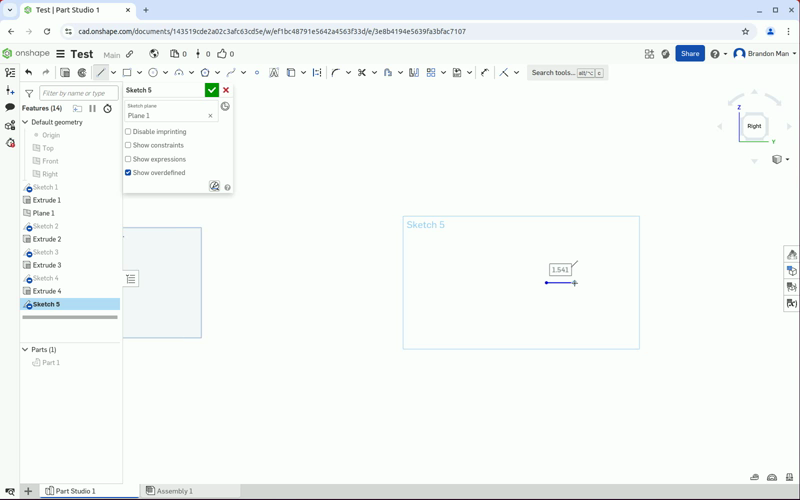
scroll(-6)
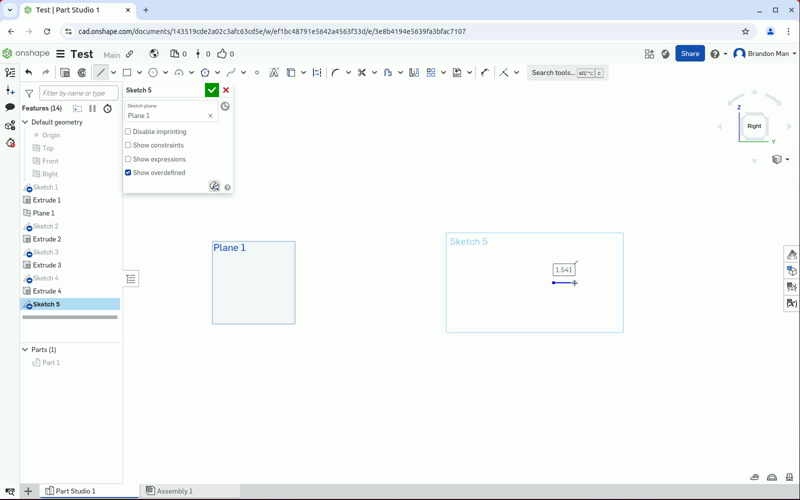
scroll(-6)
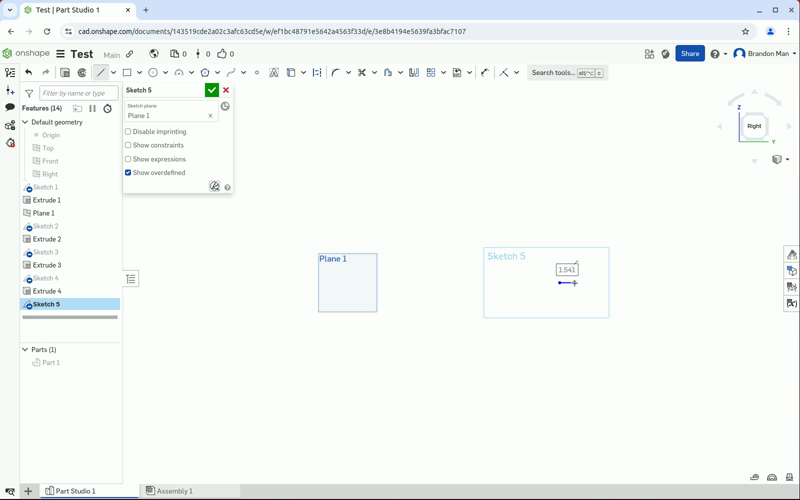
scroll(-6)
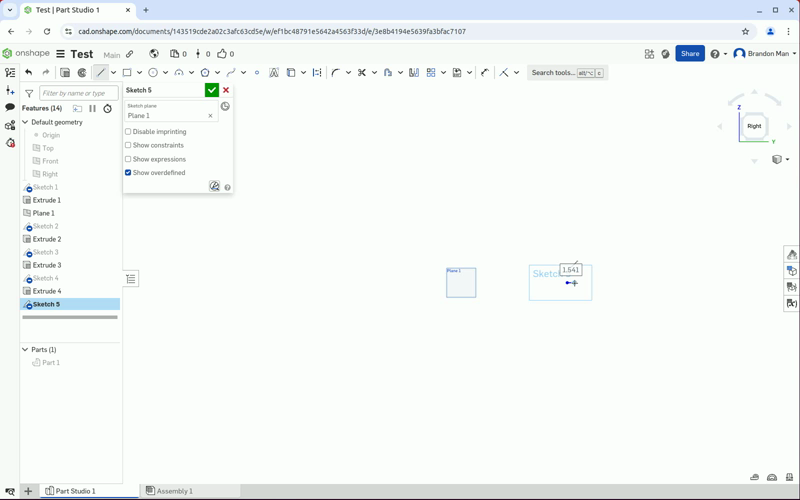
key_up(shift)
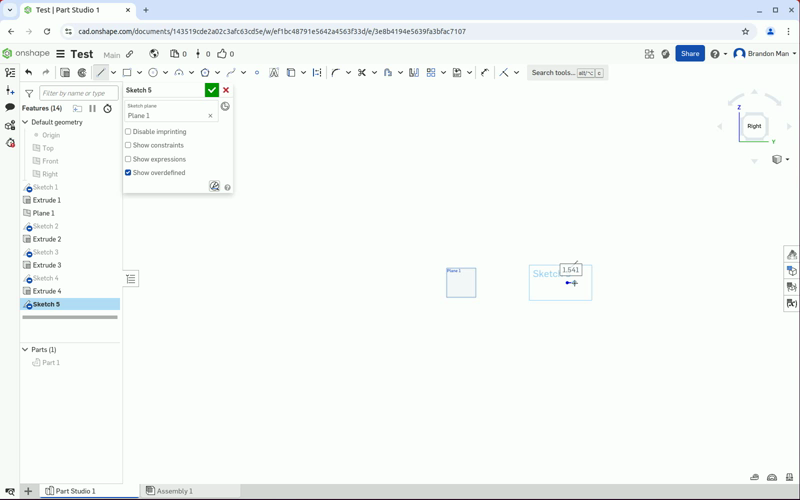
key_down(shift)
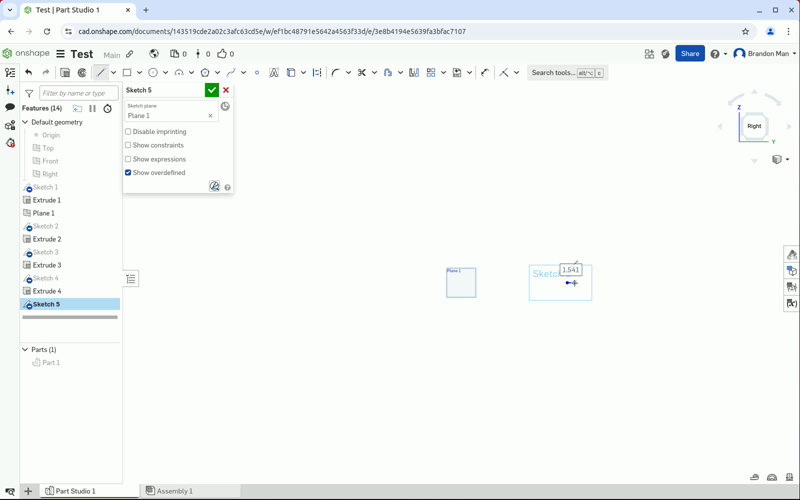
mouse_move(589, 282)
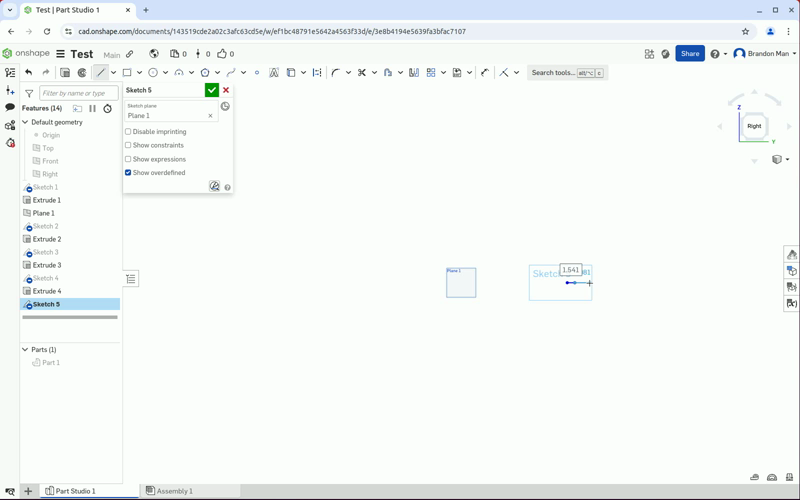
mouse_move(574, 276)
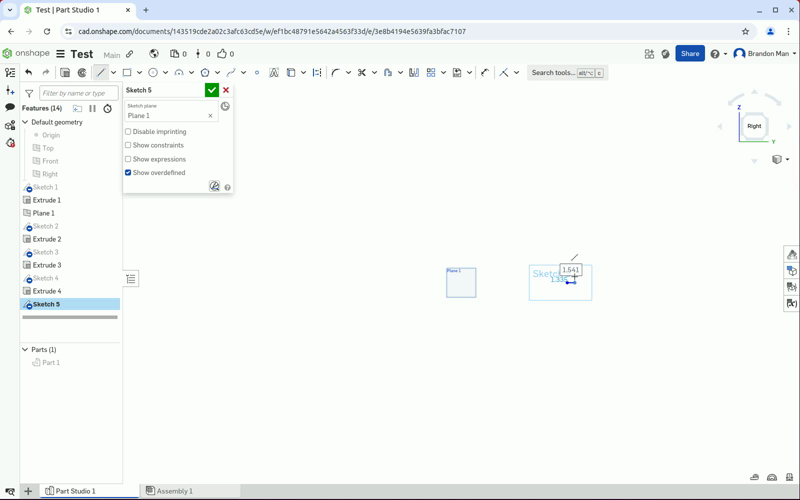
scroll(6)
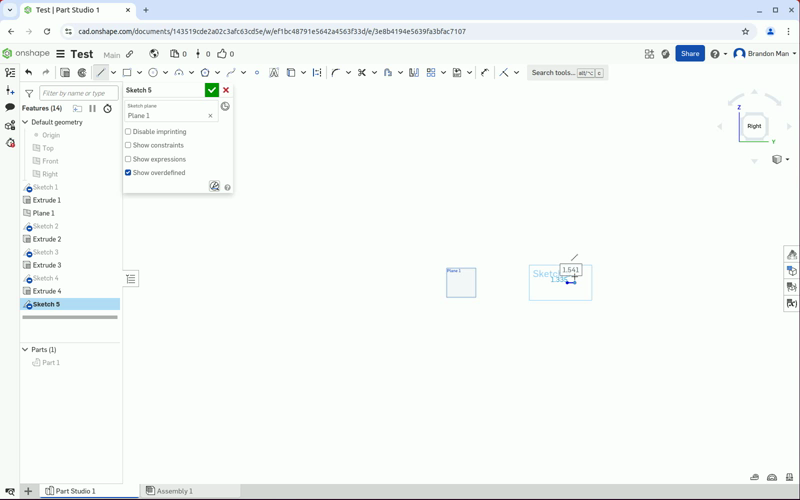
scroll(6)
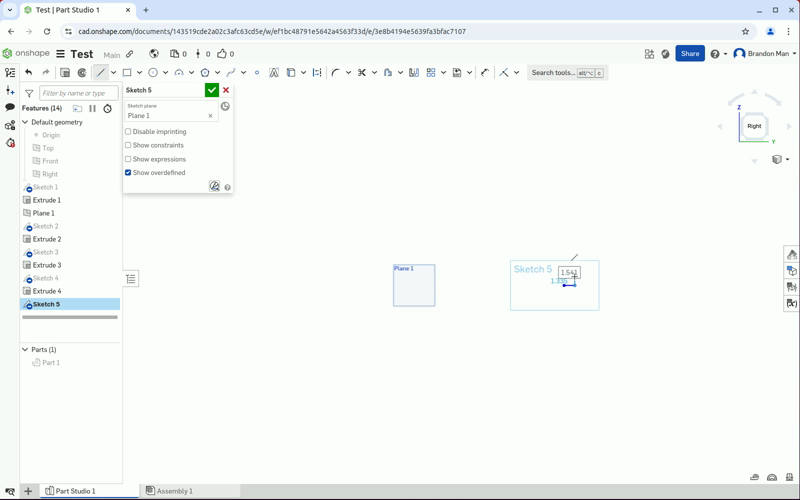
scroll(6)
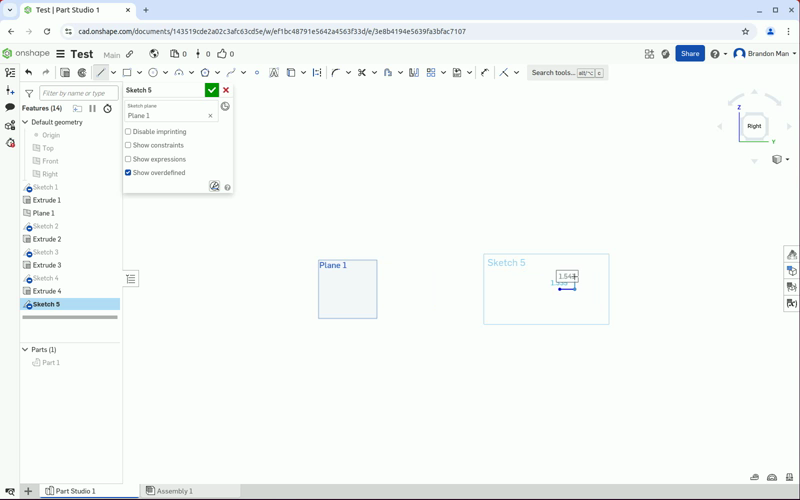
scroll(6)
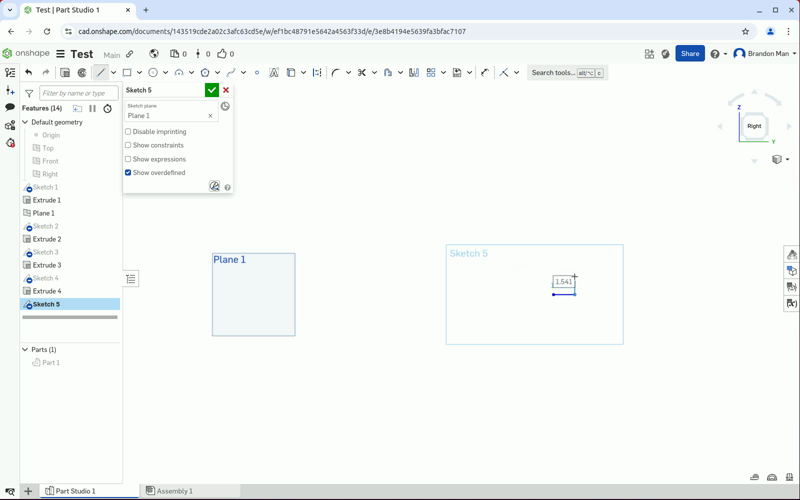
scroll(6)
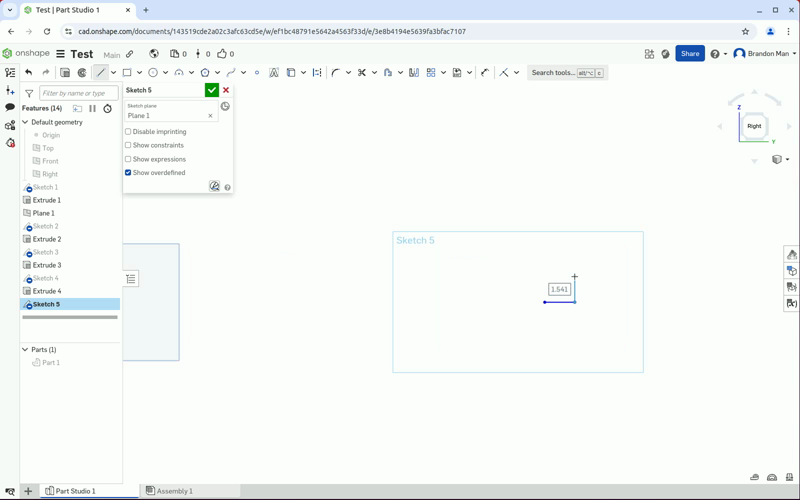
scroll(6)
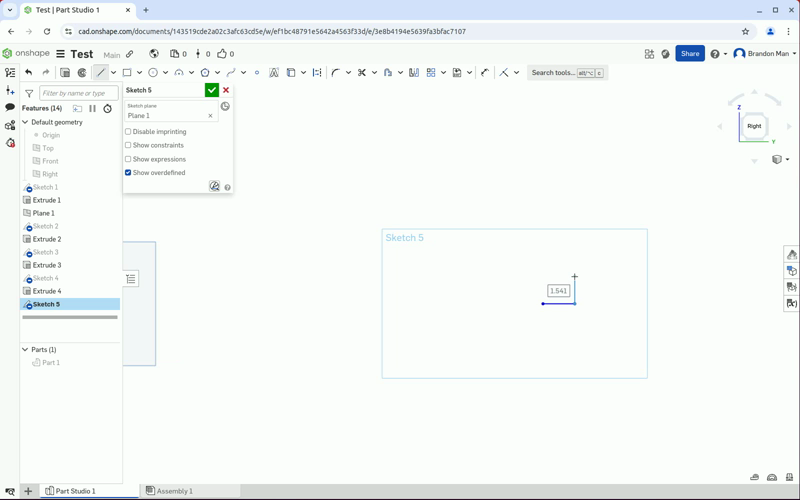
scroll(6)
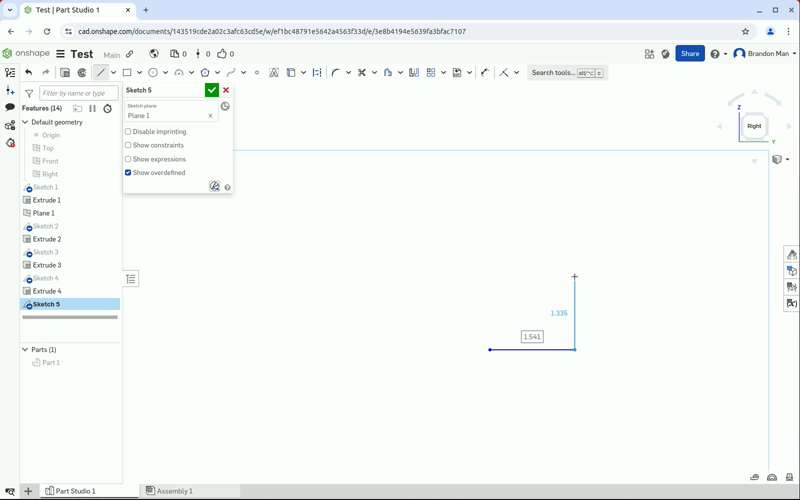
click(574, 276)
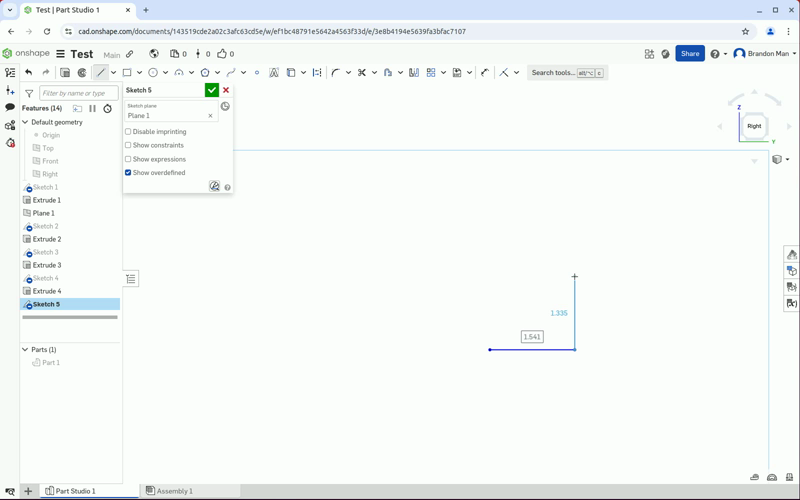
scroll(-6)
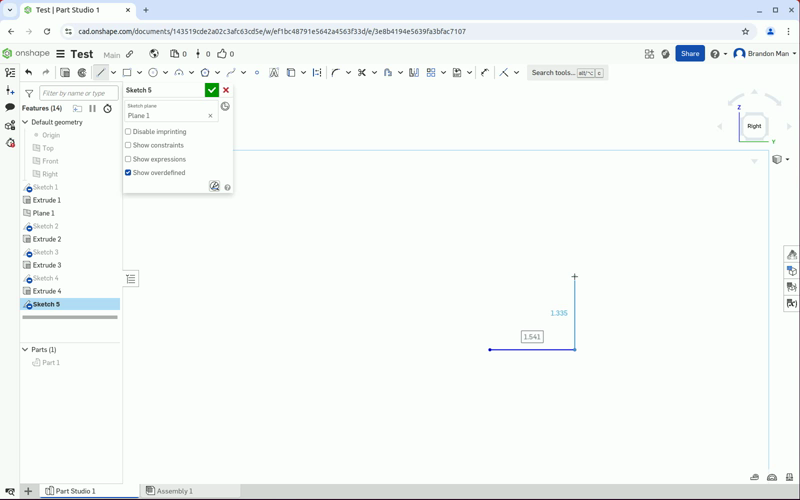
scroll(-6)
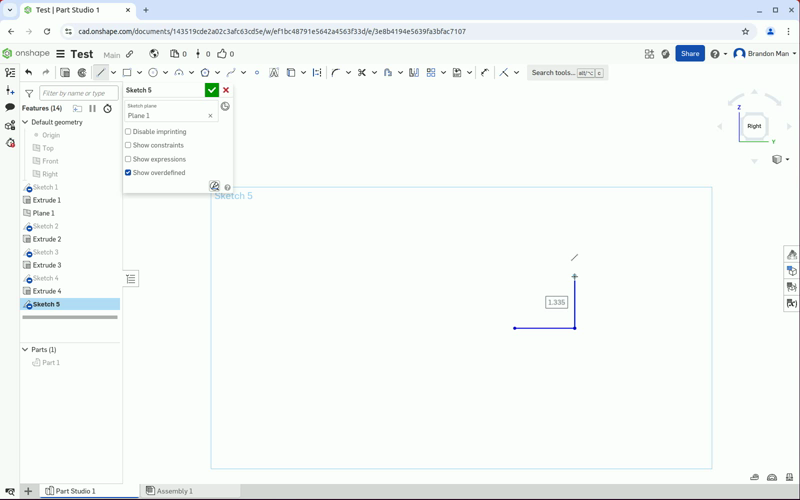
scroll(-6)
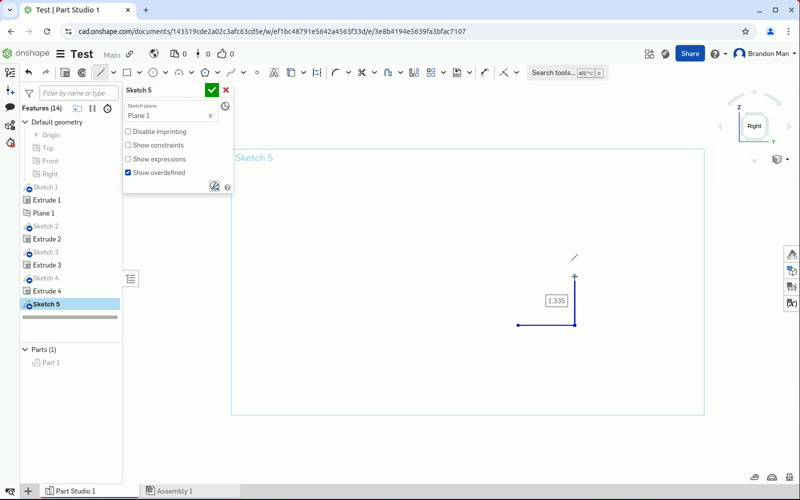
scroll(-6)
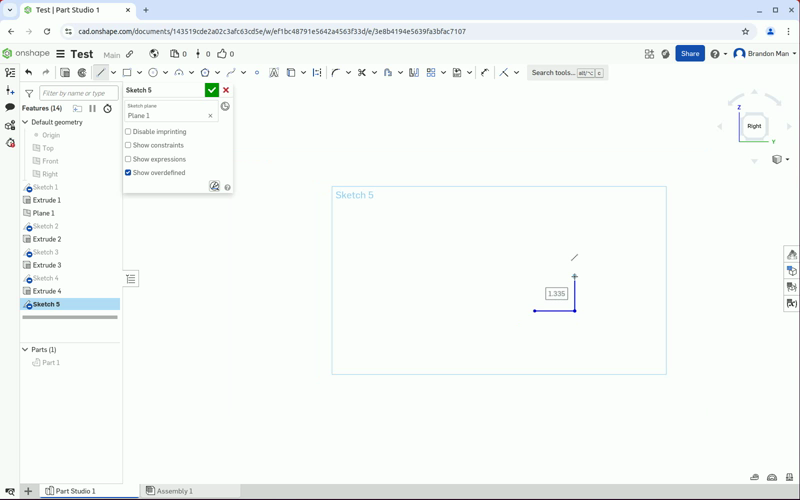
scroll(-6)
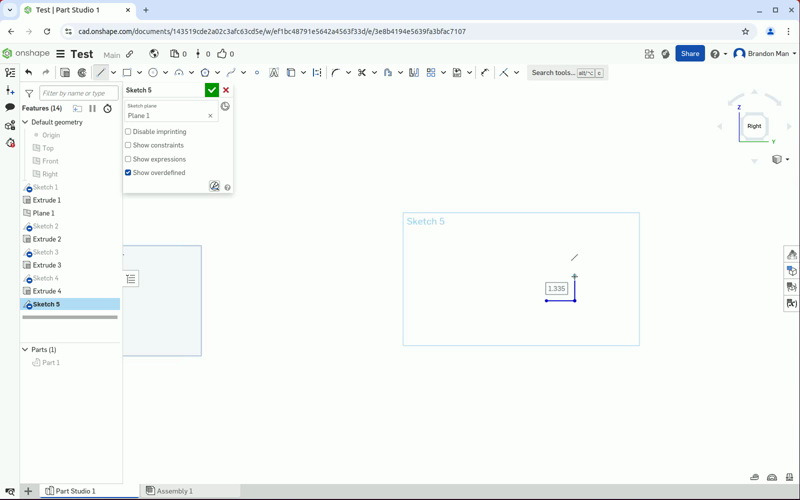
scroll(-6)
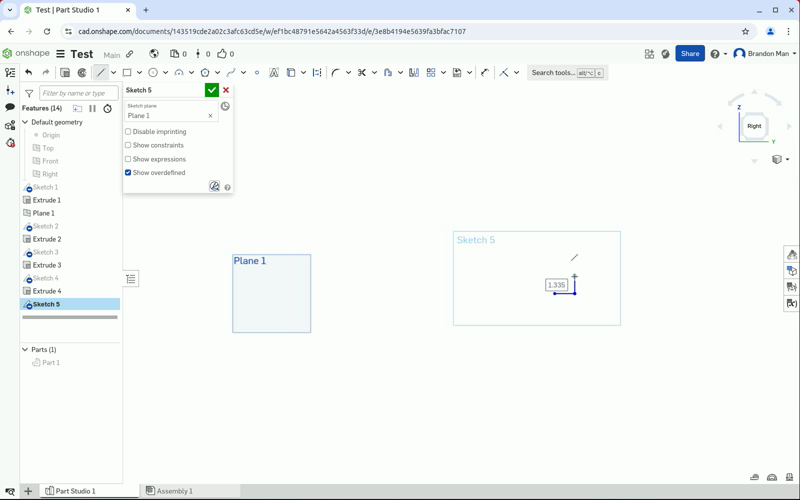
scroll(-6)
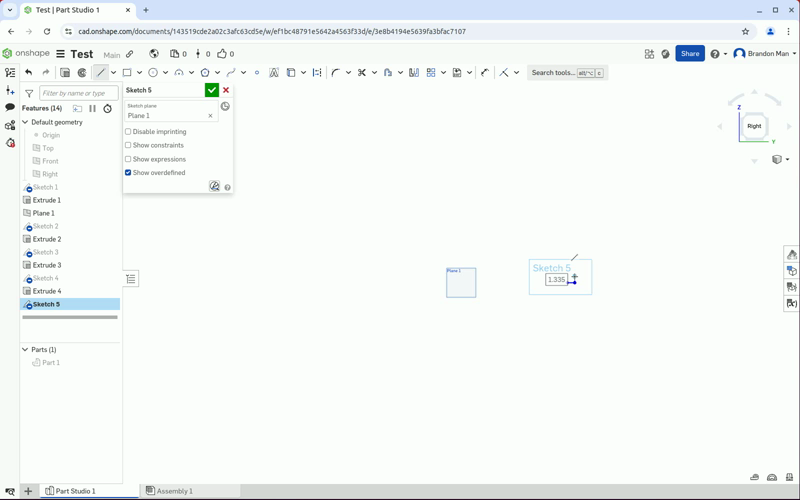
key_up(shift)
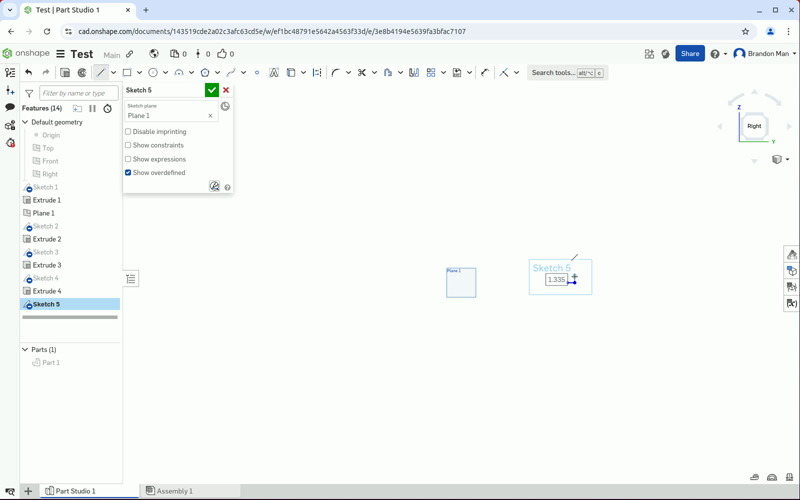
key_down(shift)
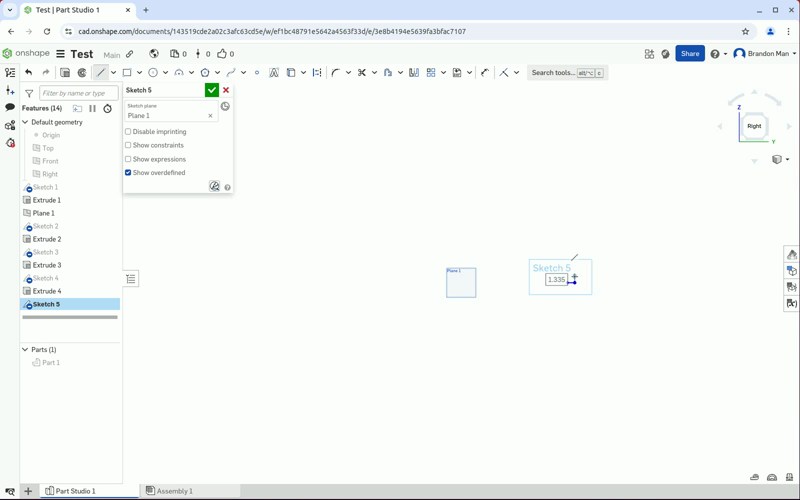
mouse_move(589, 276)
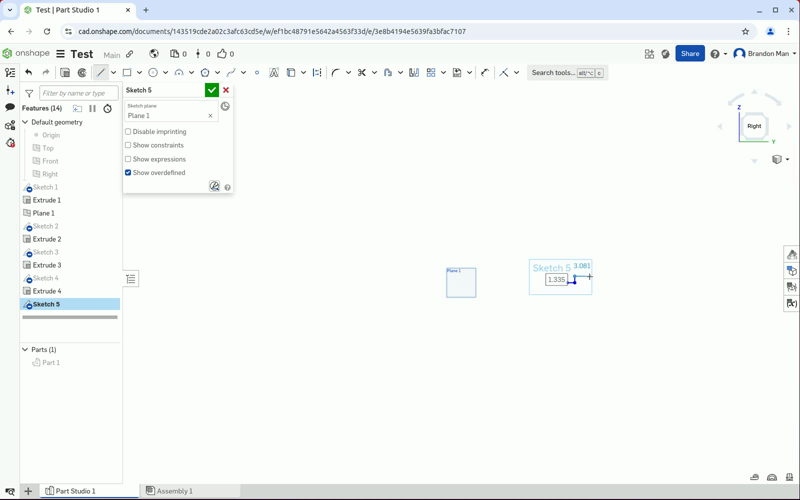
mouse_move(567, 276)
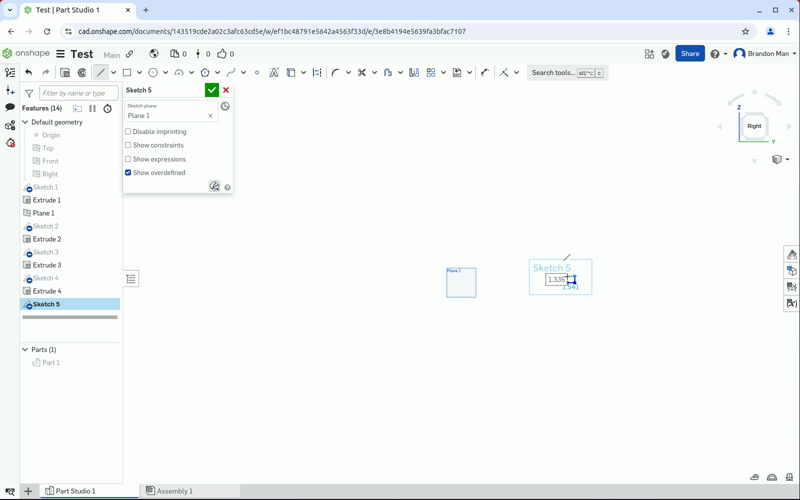
scroll(6)
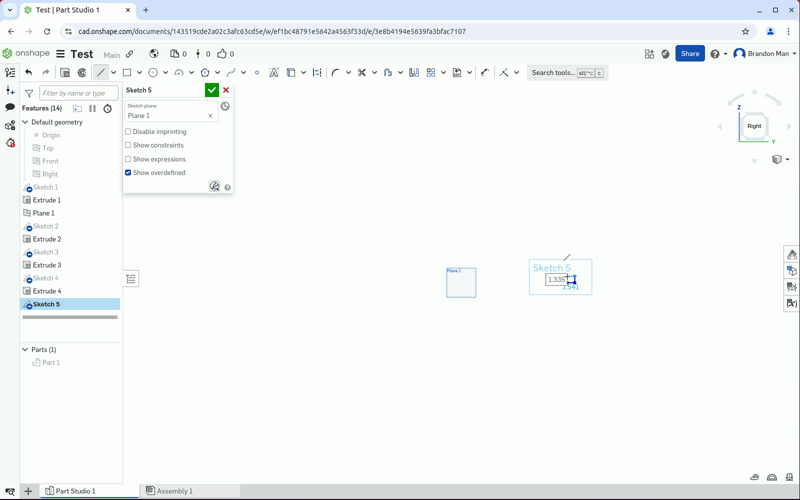
scroll(6)
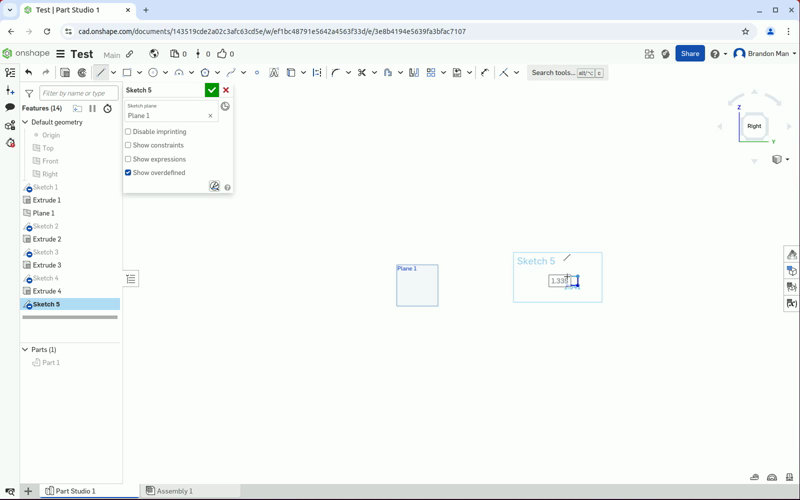
scroll(6)
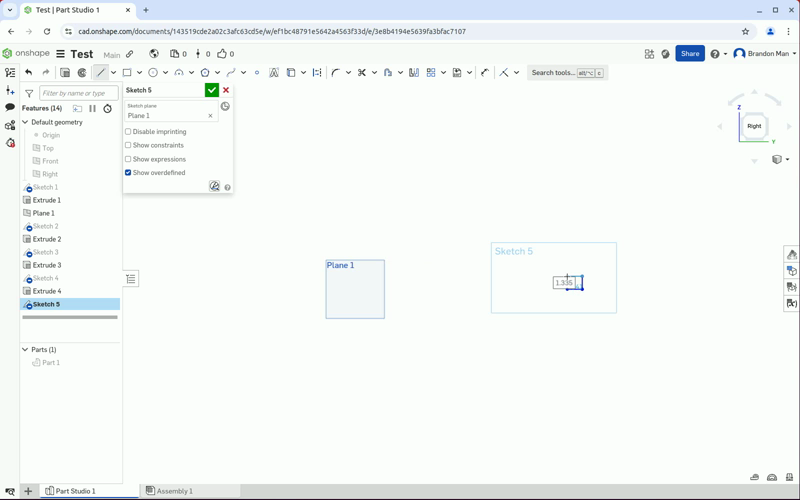
scroll(6)
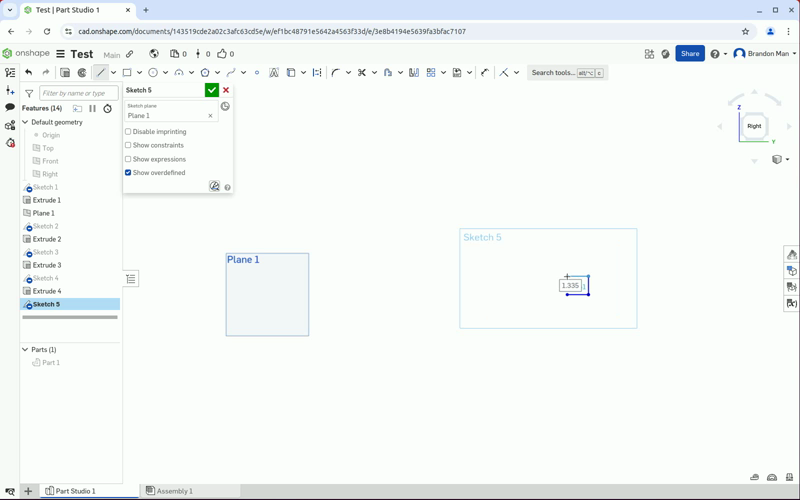
scroll(6)
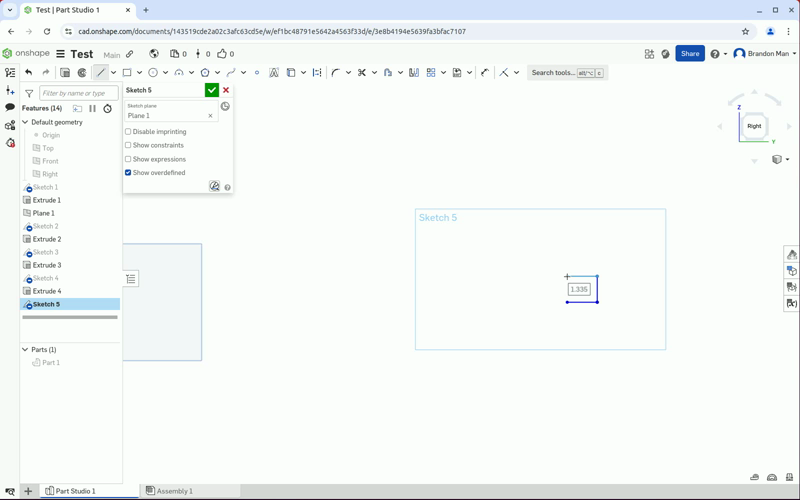
scroll(6)
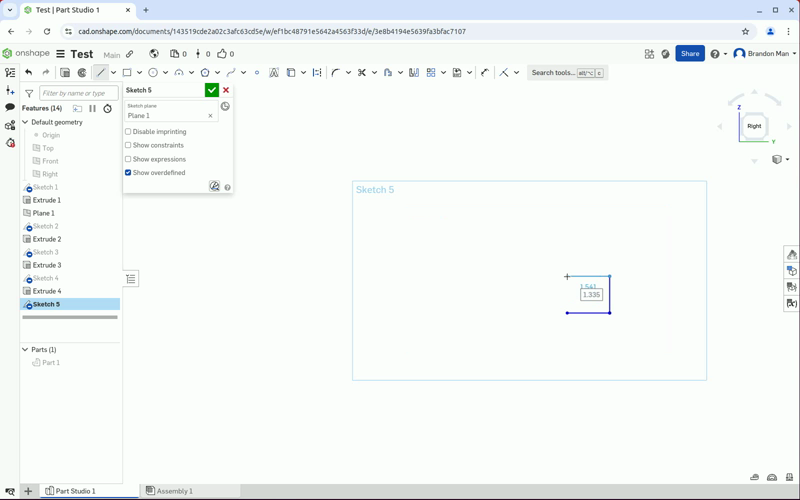
scroll(6)
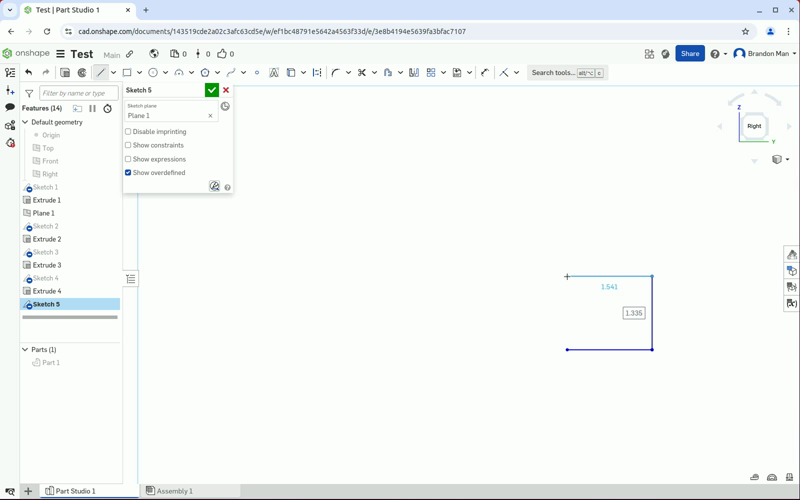
click(567, 276)
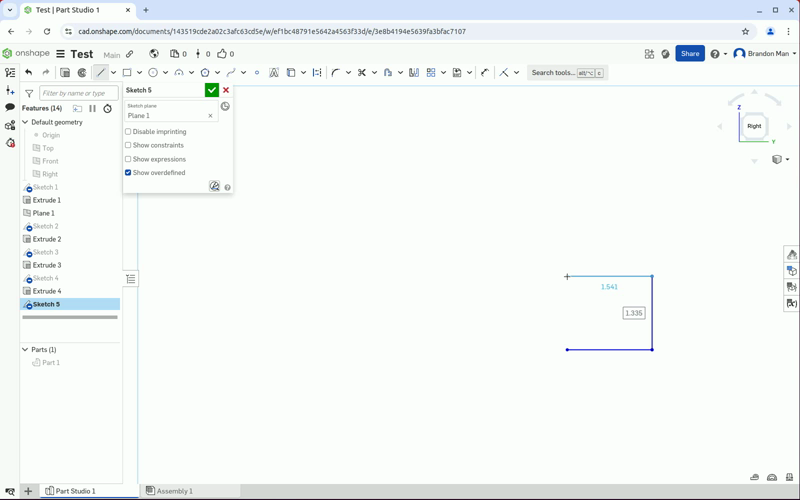
scroll(-6)
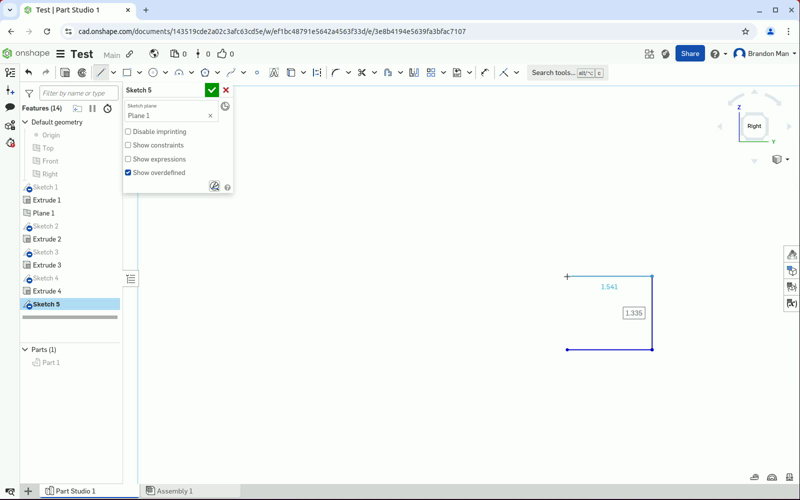
scroll(-6)
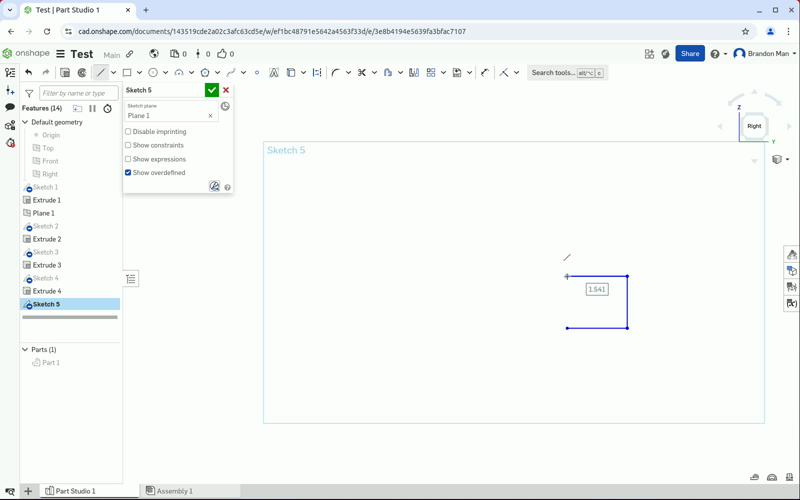
scroll(-6)
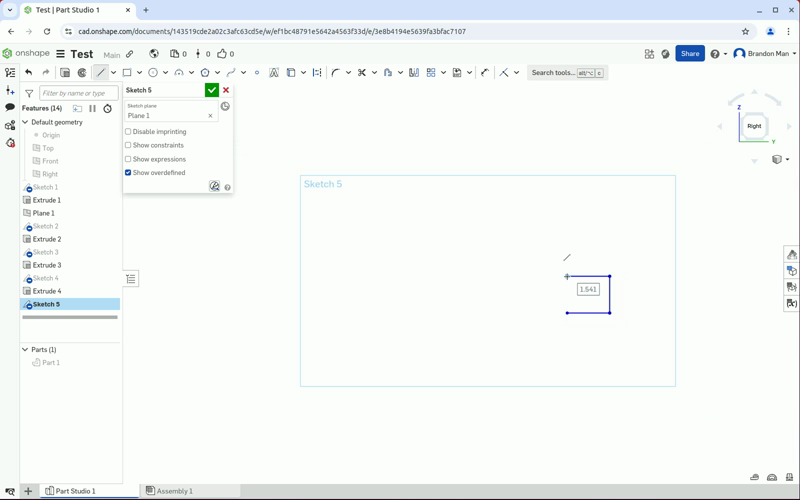
scroll(-6)
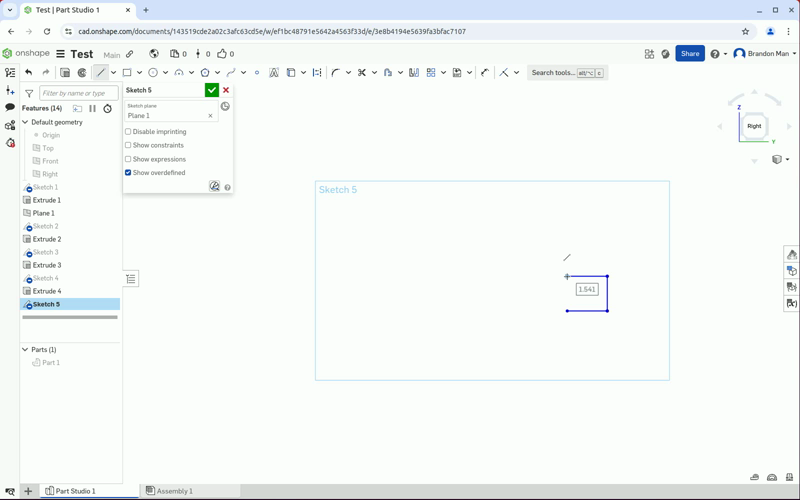
scroll(-6)
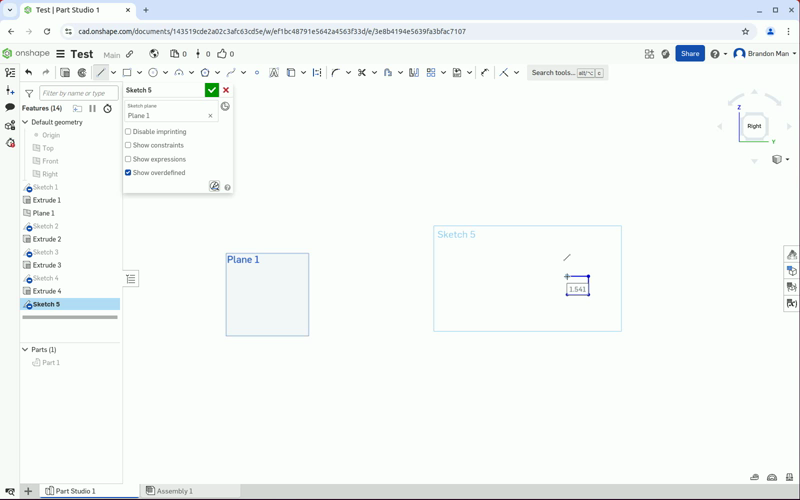
scroll(-6)
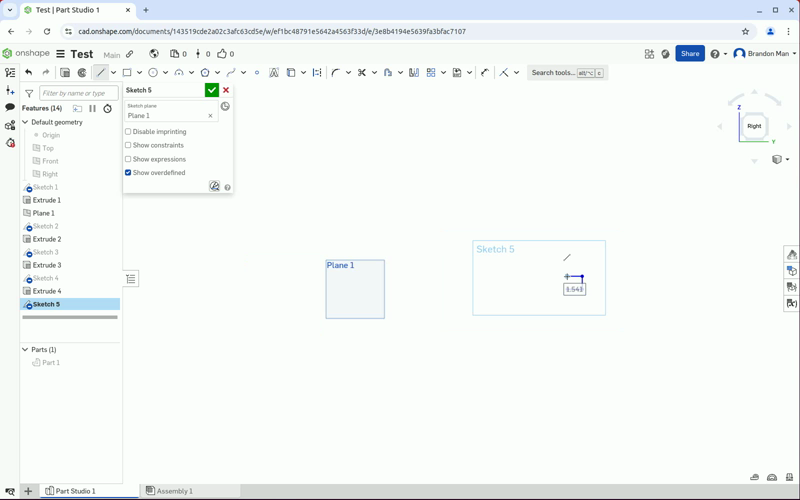
scroll(-6)
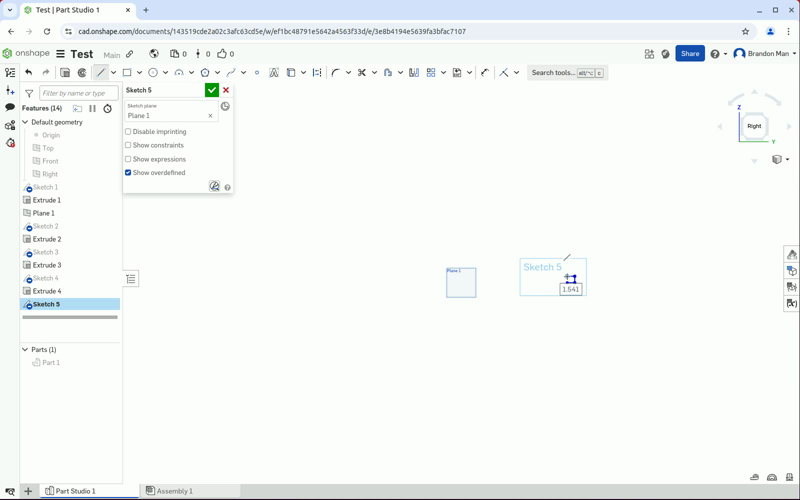
key_up(shift)
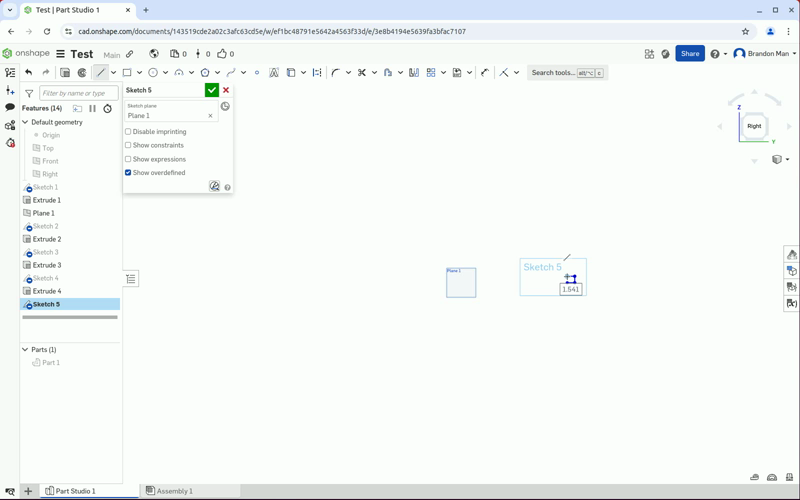
mouse_move(589, 276)
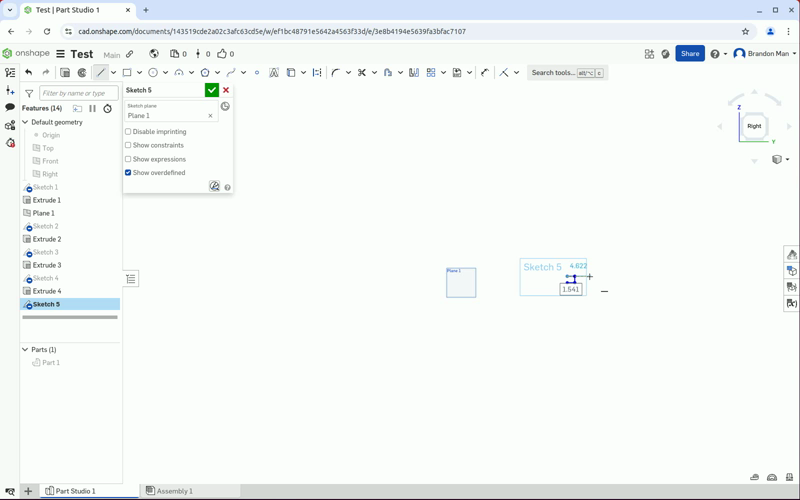
key_down(shift)
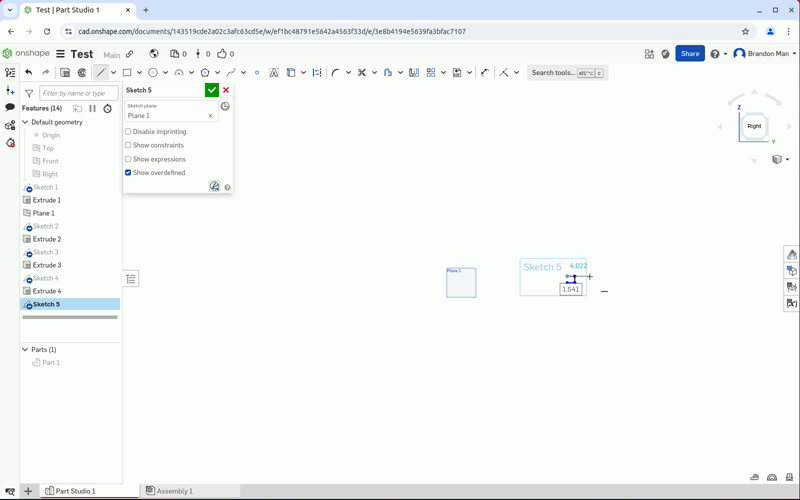
mouse_move(567, 282)
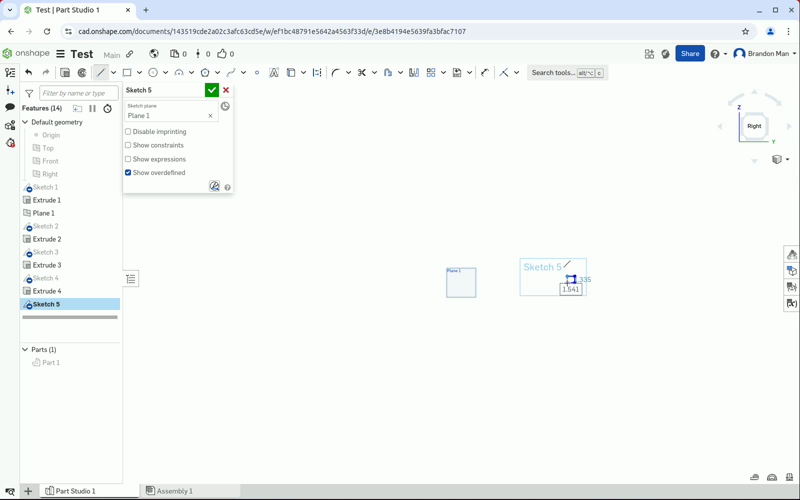
scroll(6)
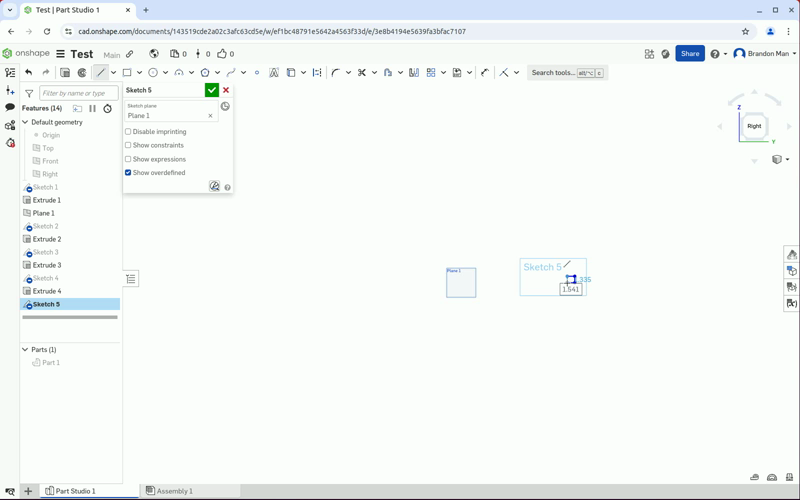
scroll(6)
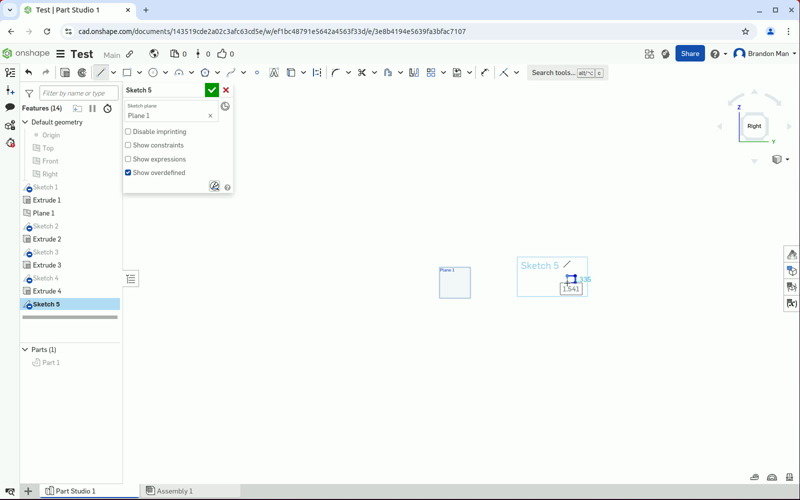
scroll(6)
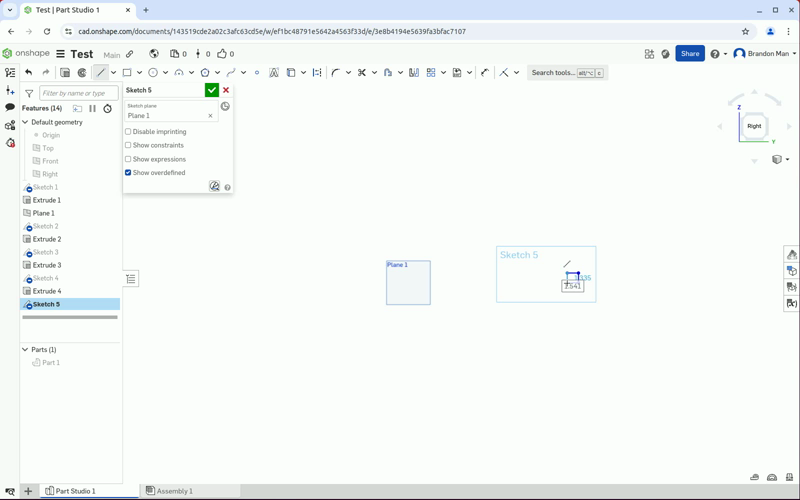
scroll(6)
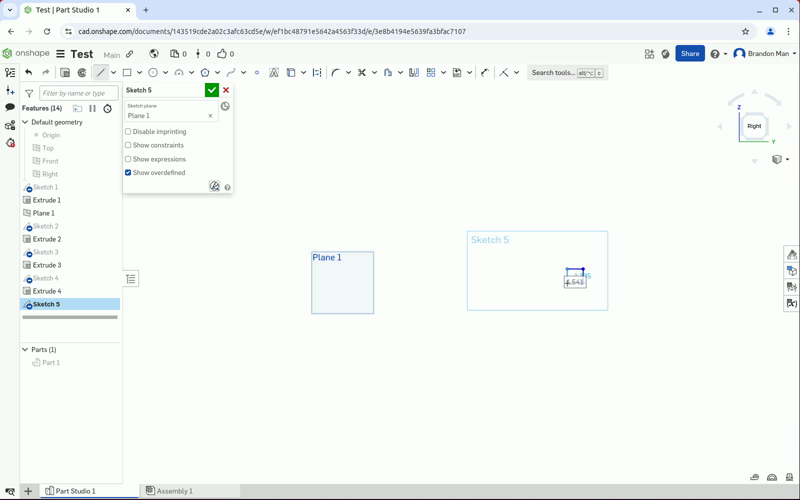
scroll(6)
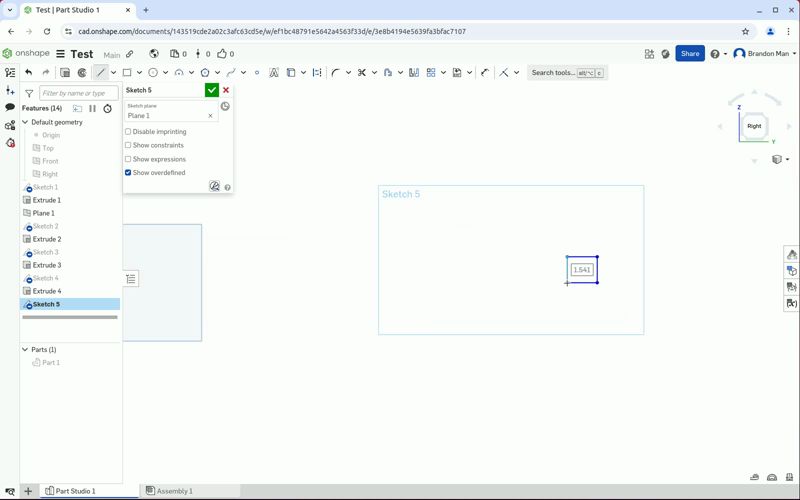
scroll(6)
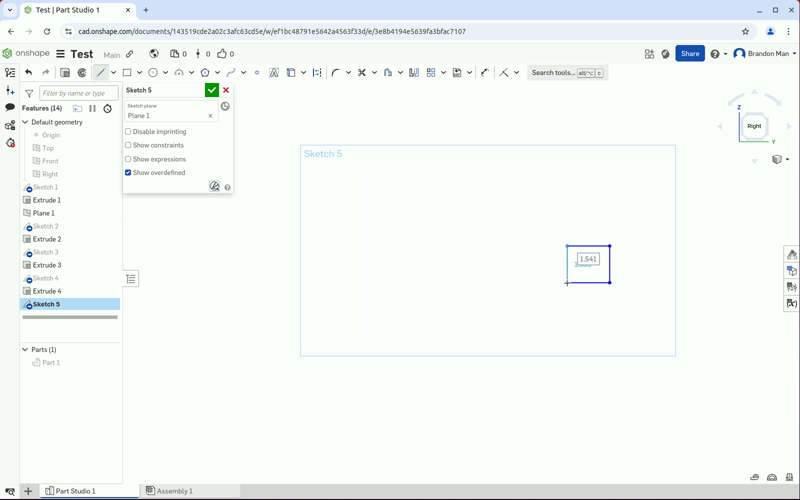
scroll(6)
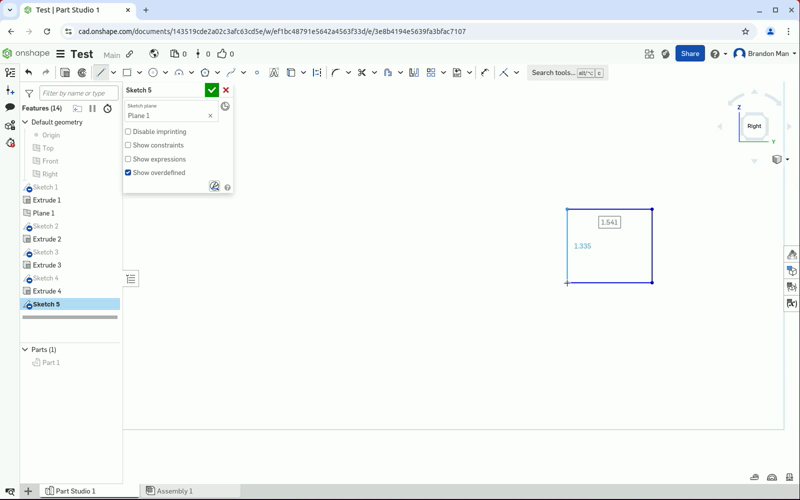
key_up(shift)
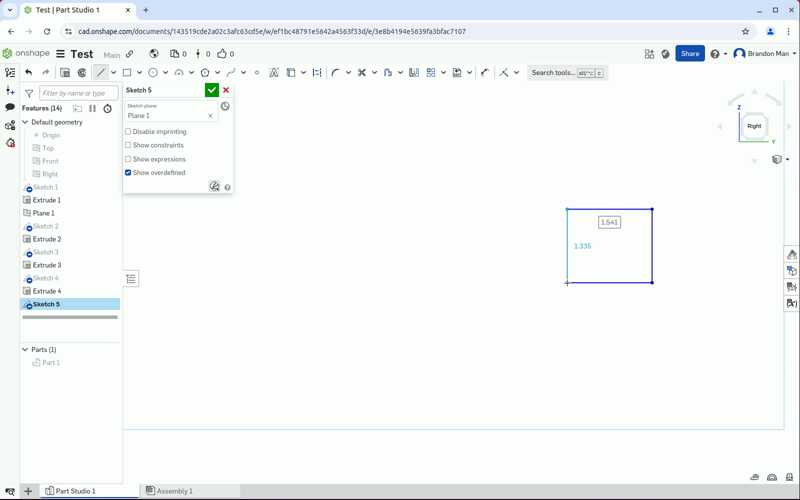
click(567, 282)
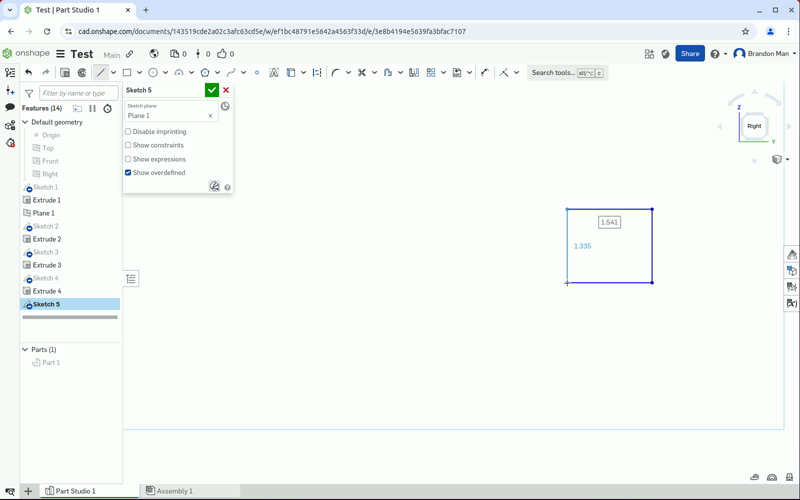
scroll(-6)
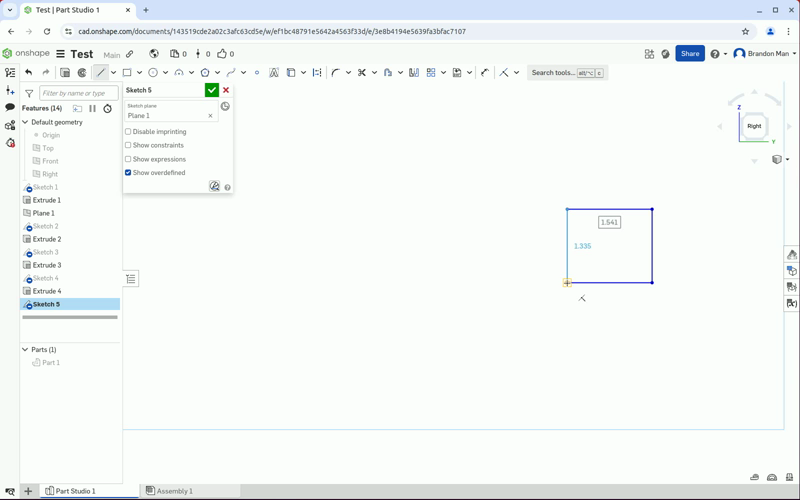
scroll(-6)
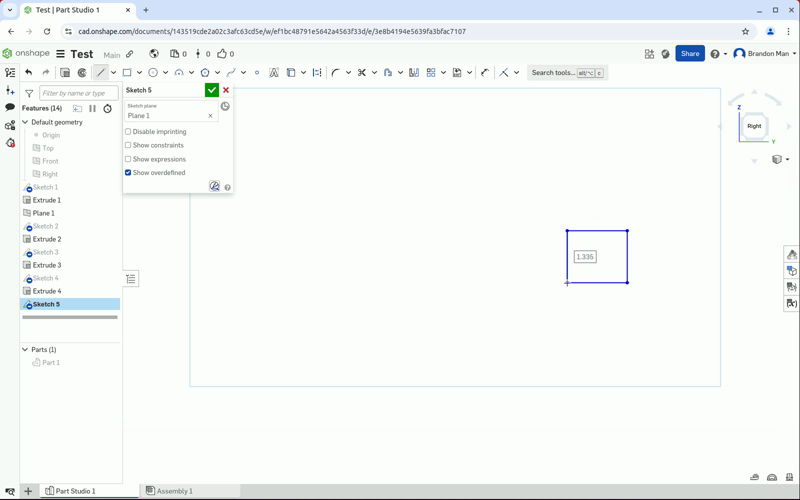
scroll(-6)
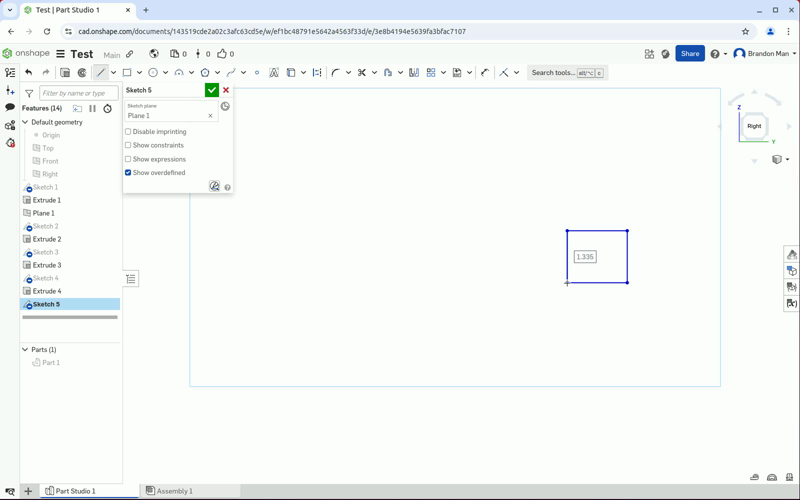
scroll(-6)
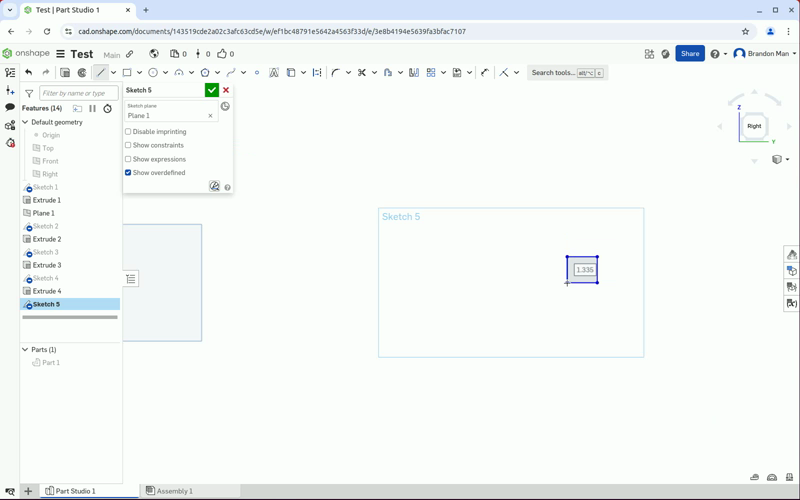
scroll(-6)
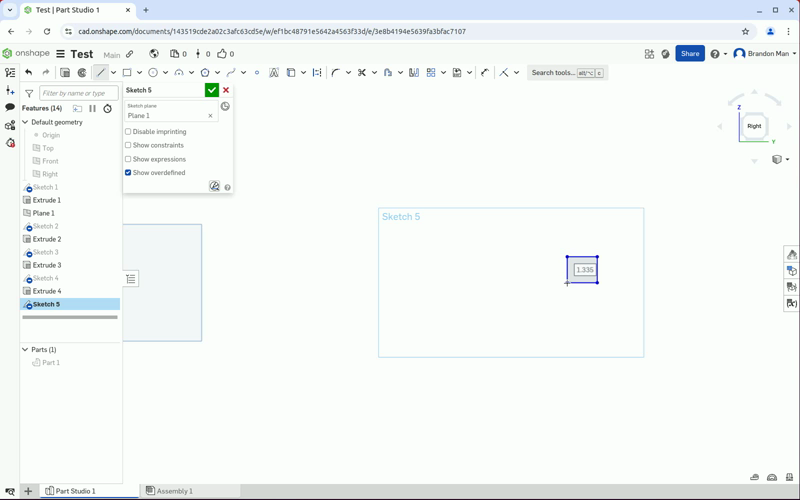
scroll(-6)
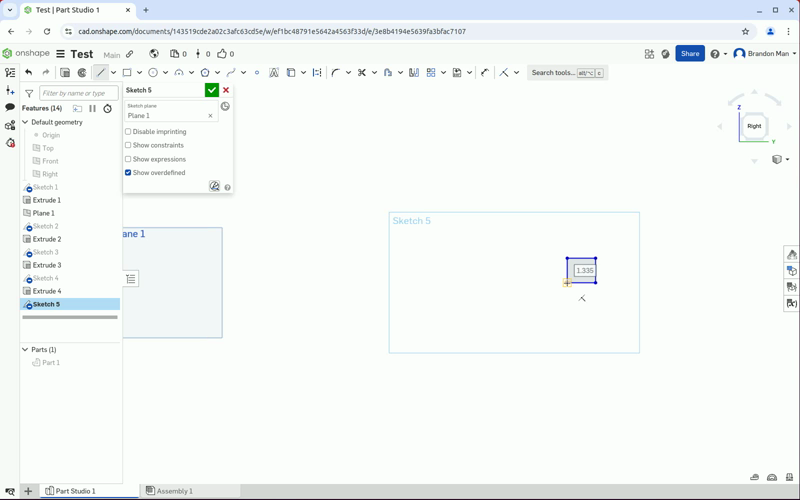
scroll(-6)
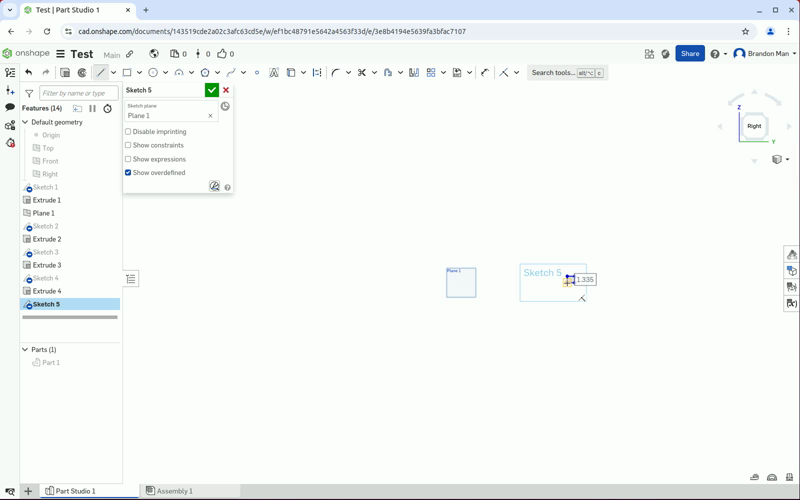
key(esc)
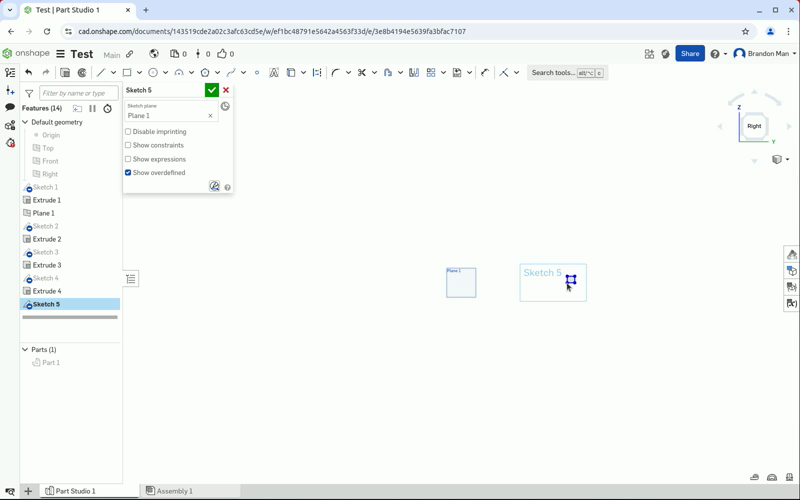
mouse_move(571, 281)
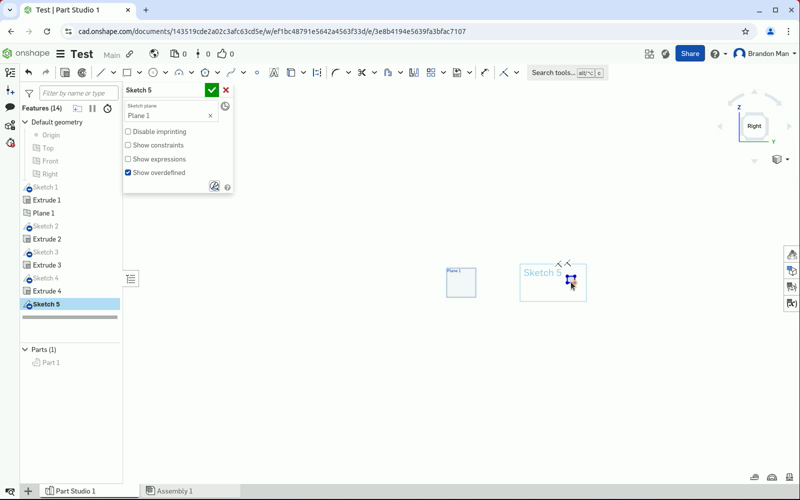
scroll(6)
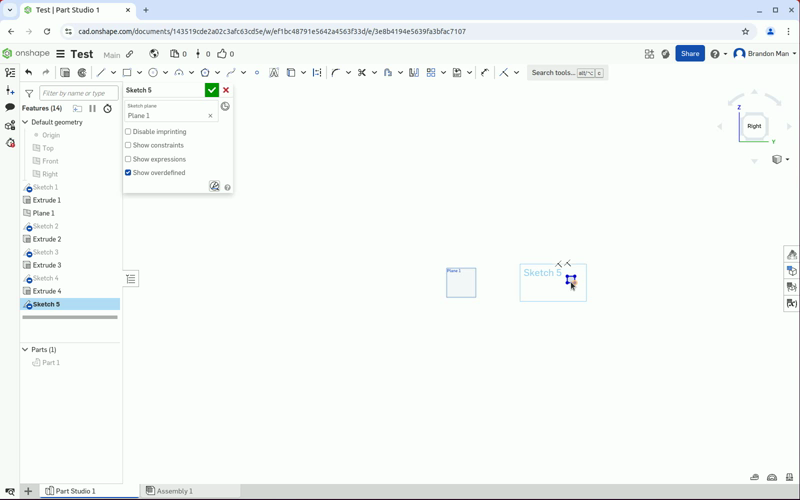
scroll(6)
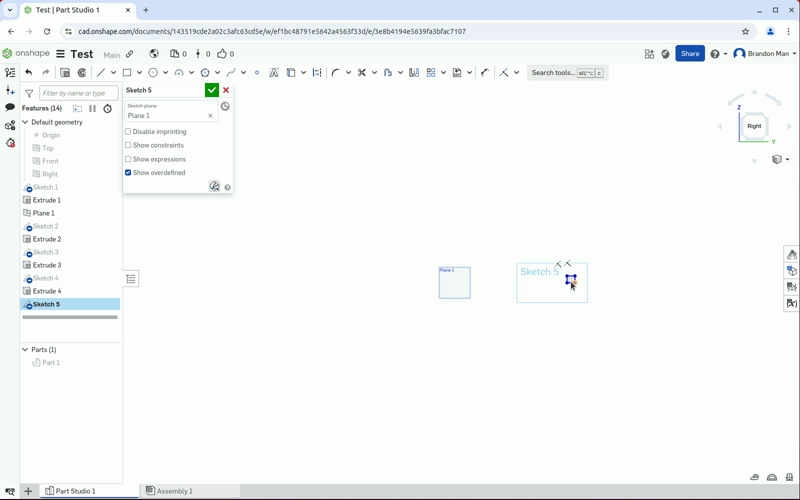
scroll(6)
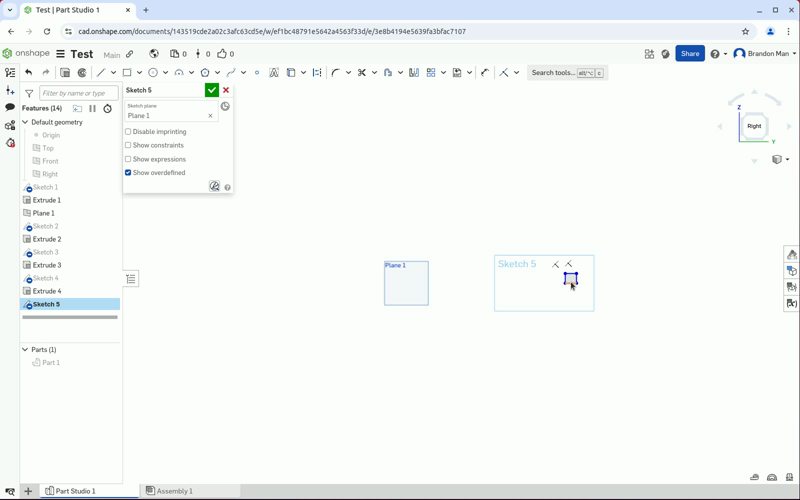
scroll(6)
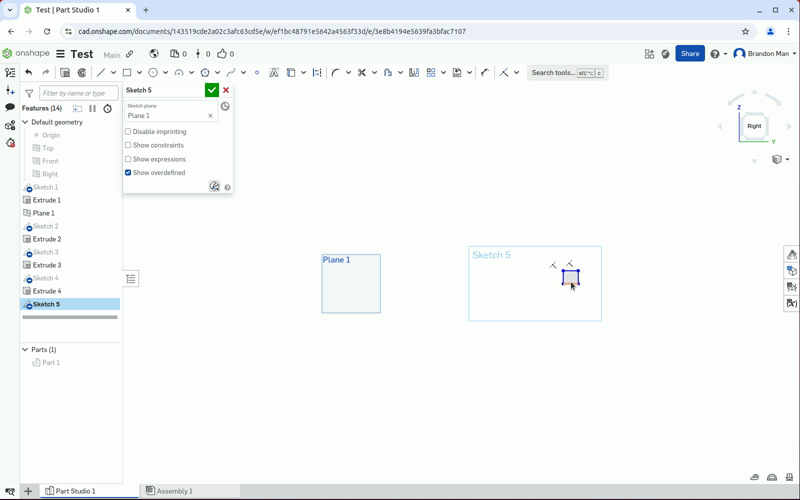
scroll(6)
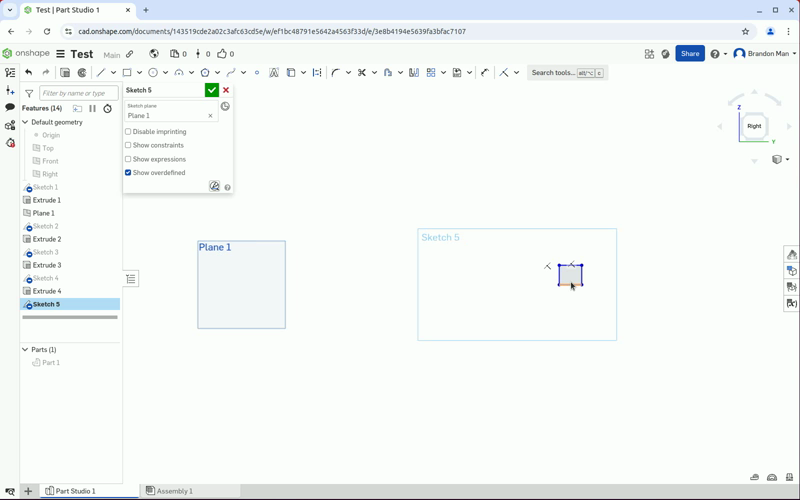
scroll(6)
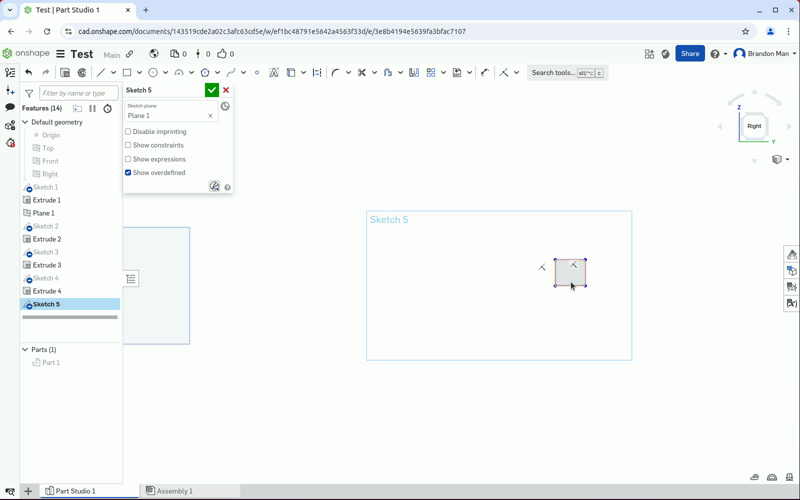
scroll(6)
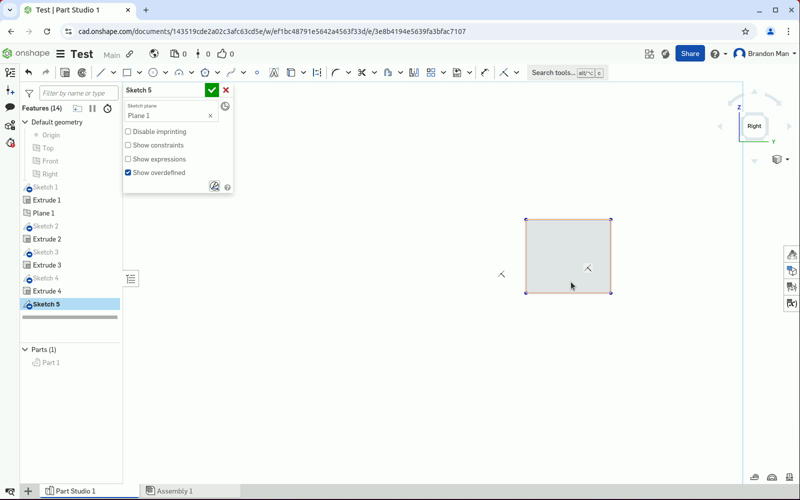
click(571, 281)
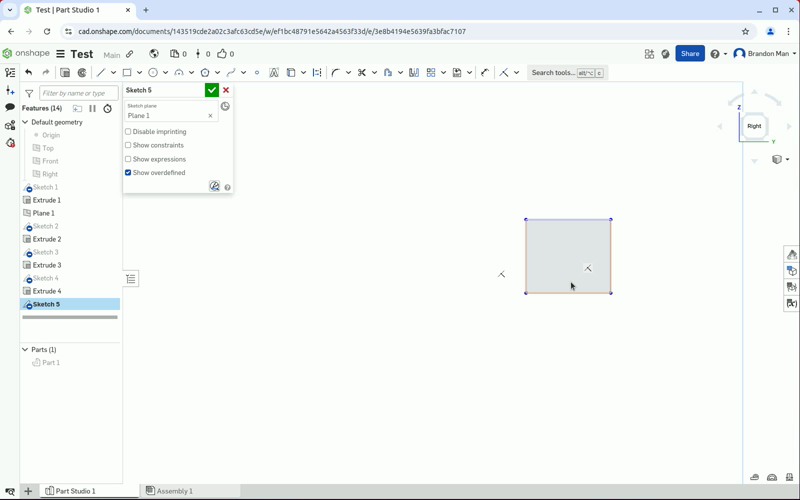
scroll(-6)
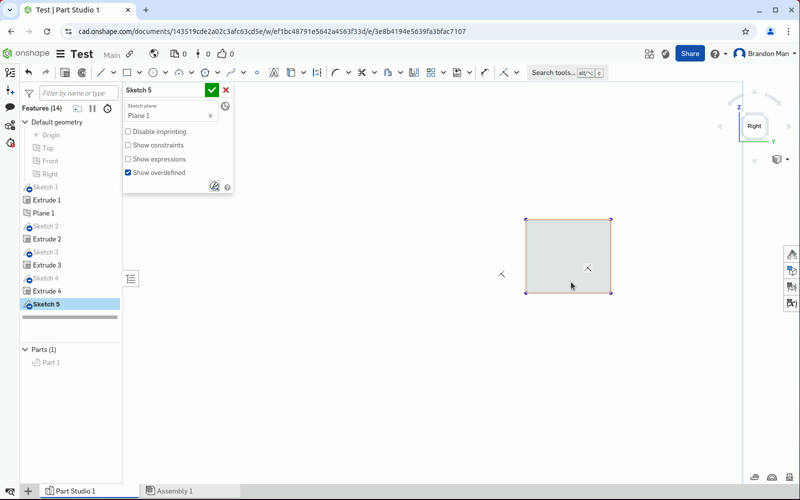
scroll(-6)
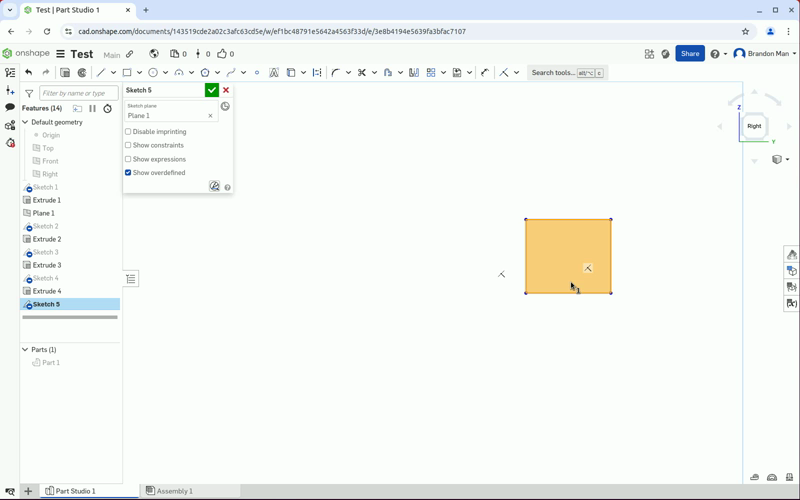
scroll(-6)
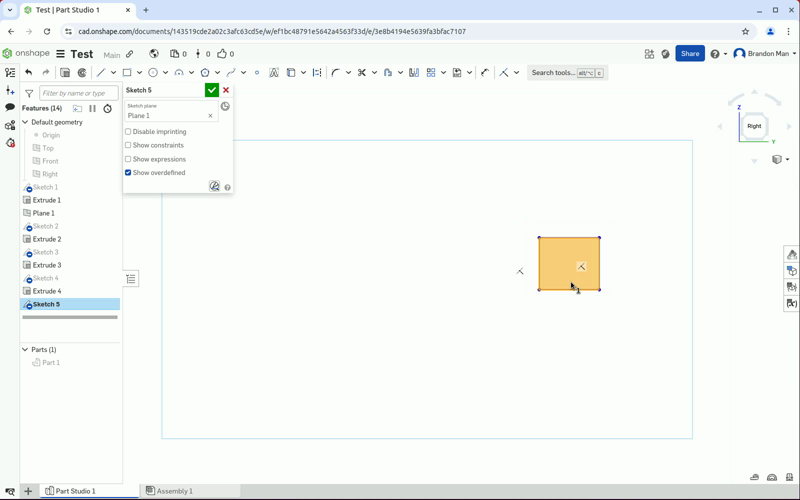
scroll(-6)
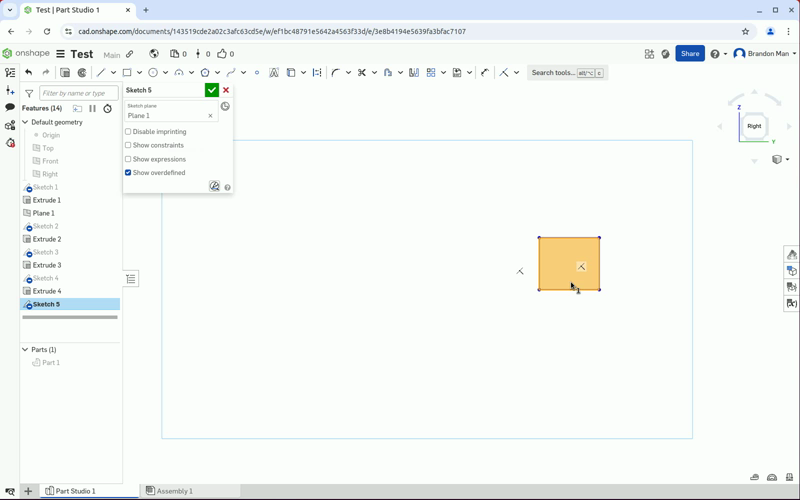
scroll(-6)
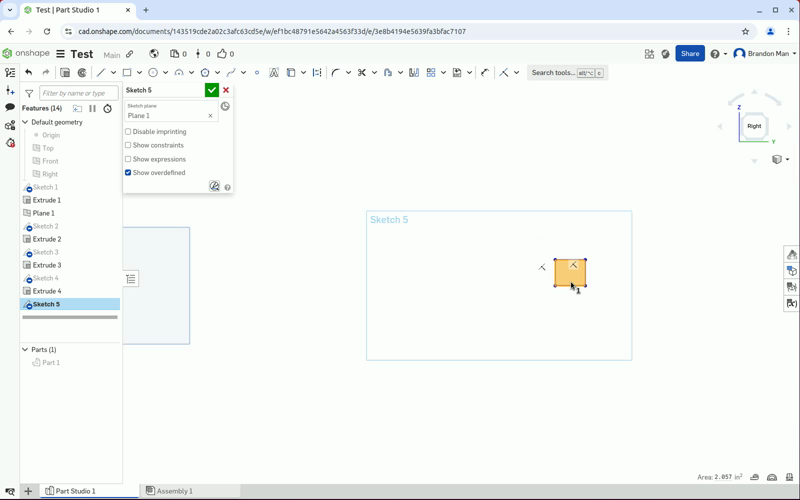
scroll(-6)
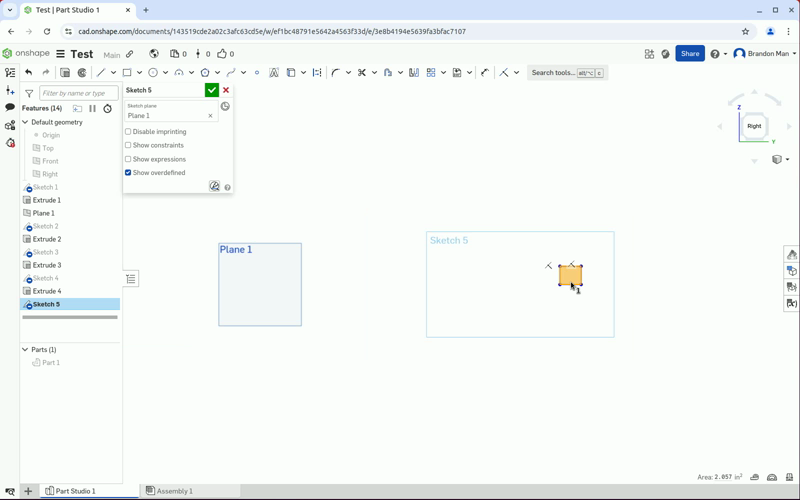
scroll(-6)
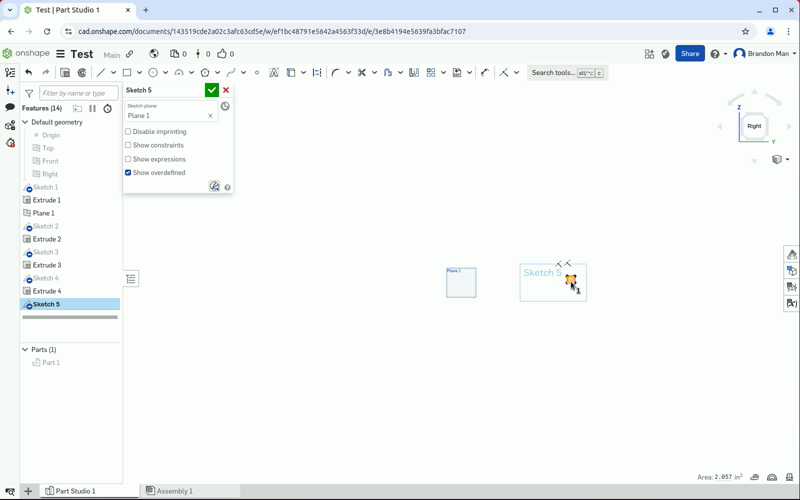
mouse_move(73, 352)
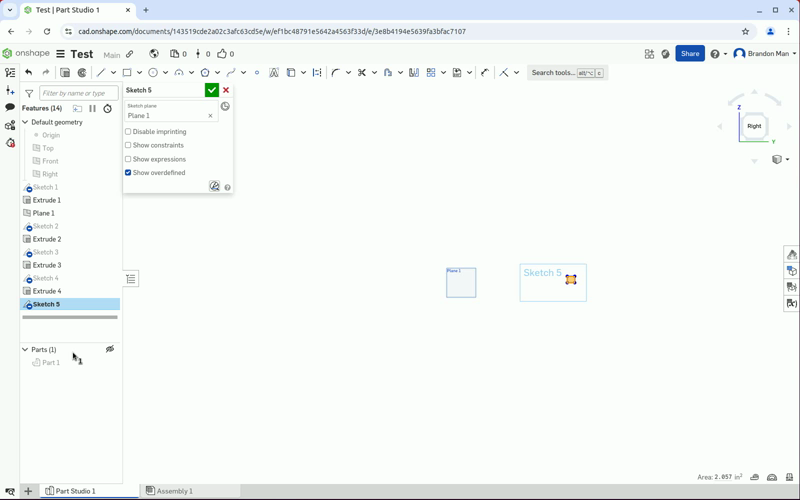
key(shift+y)
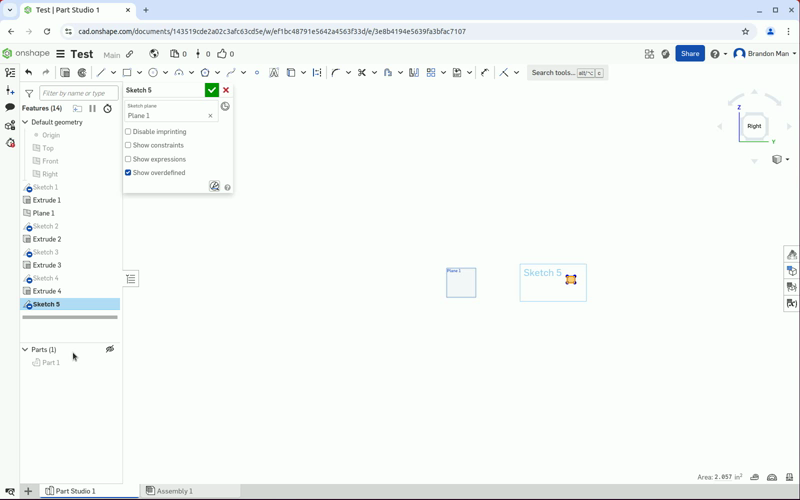
key(shift+e)
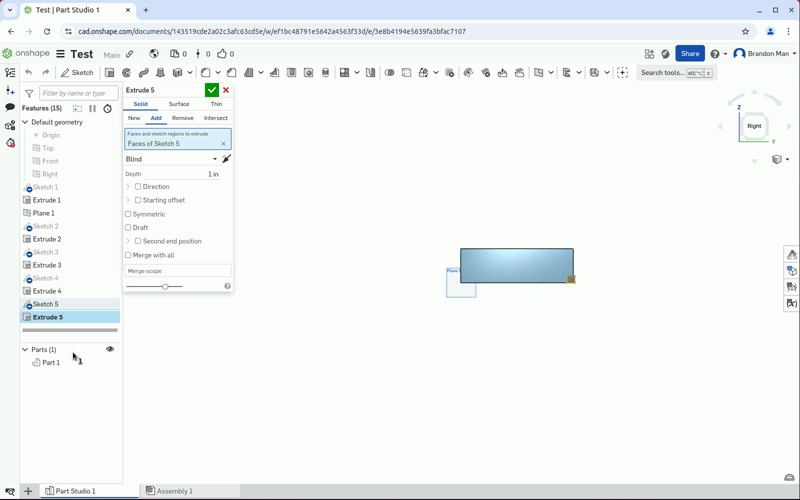
mouse_move(143, 106)
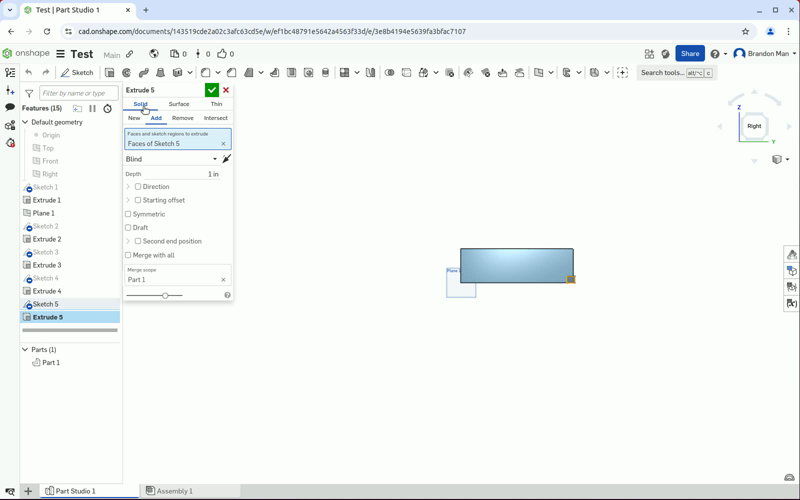
click(143, 106)
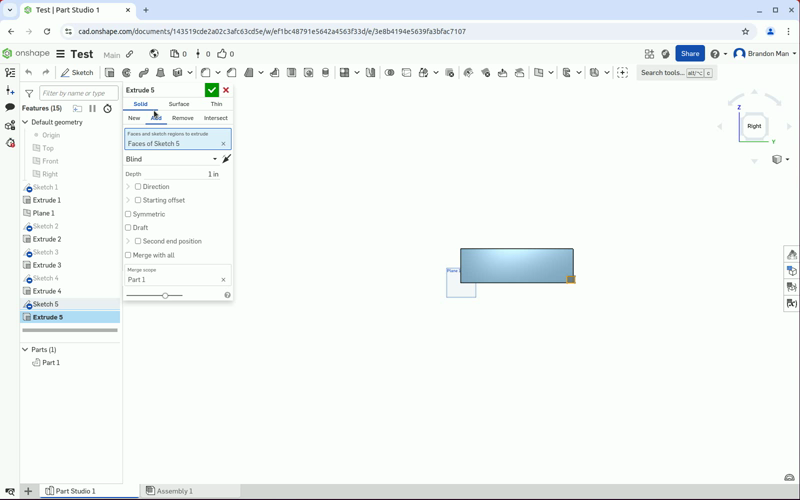
mouse_move(186, 120)
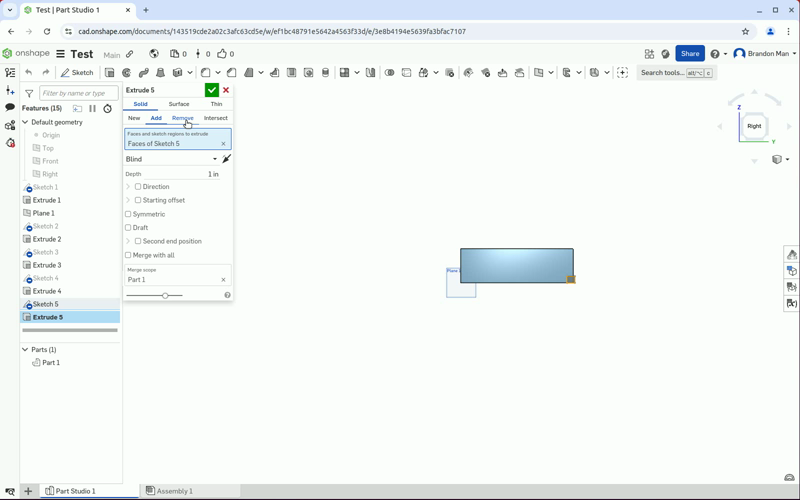
click(186, 120)
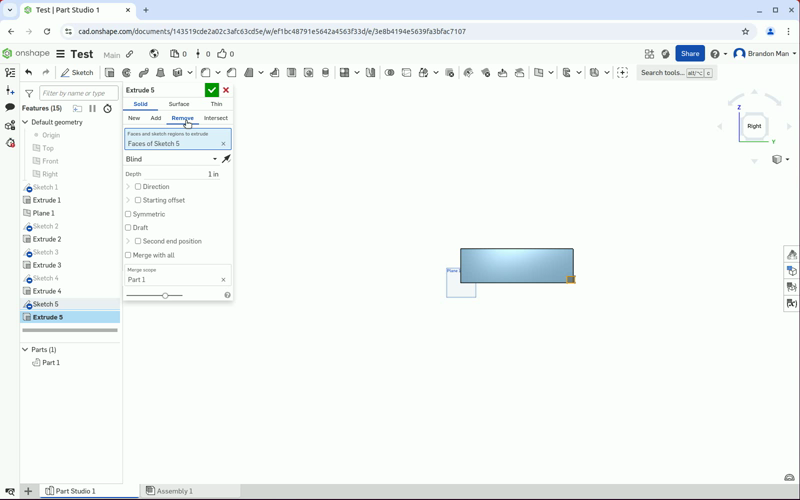
key(tab, 4)
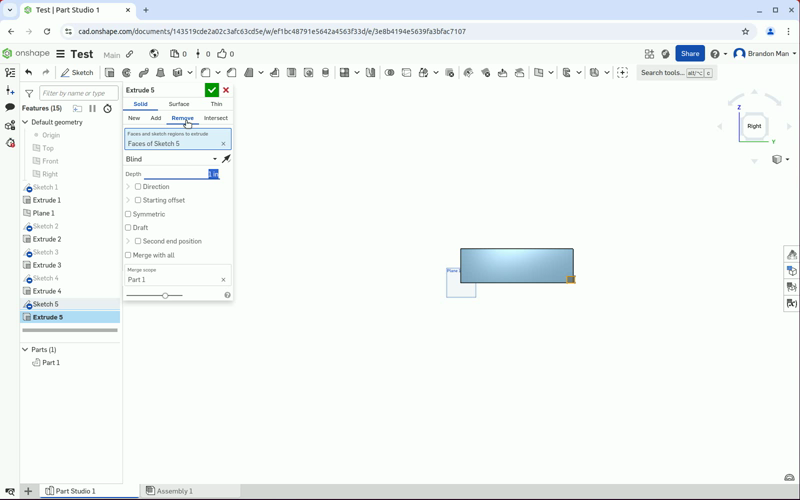
text(1.444)
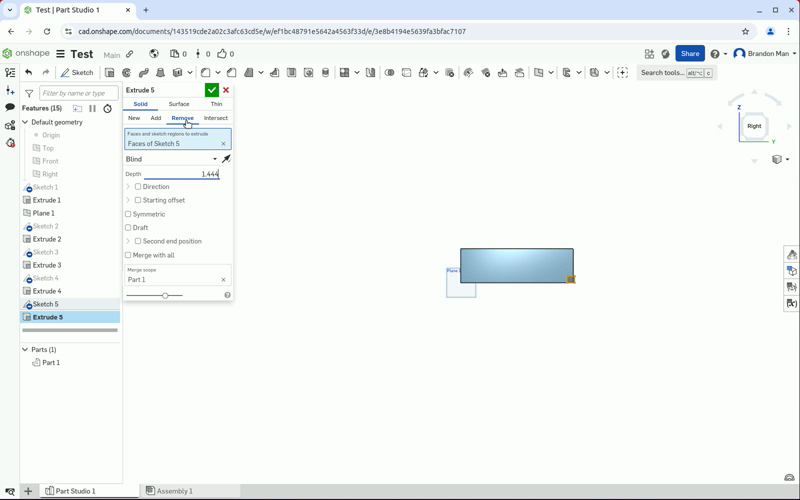
key(tab, 6)
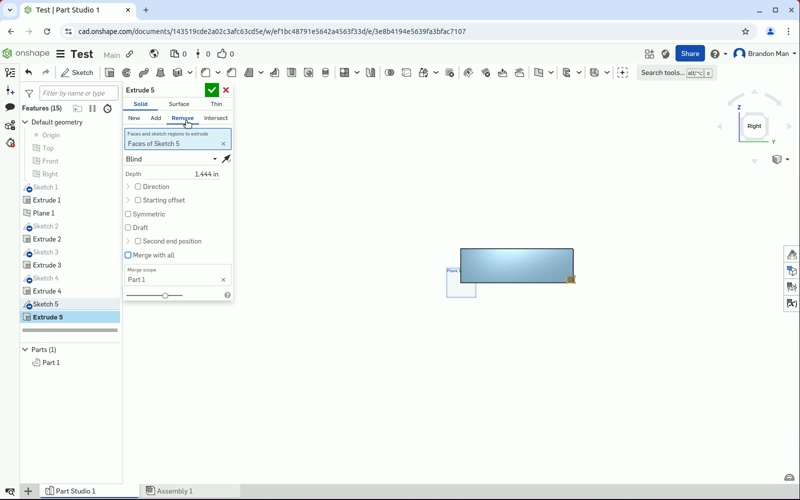
key(space)
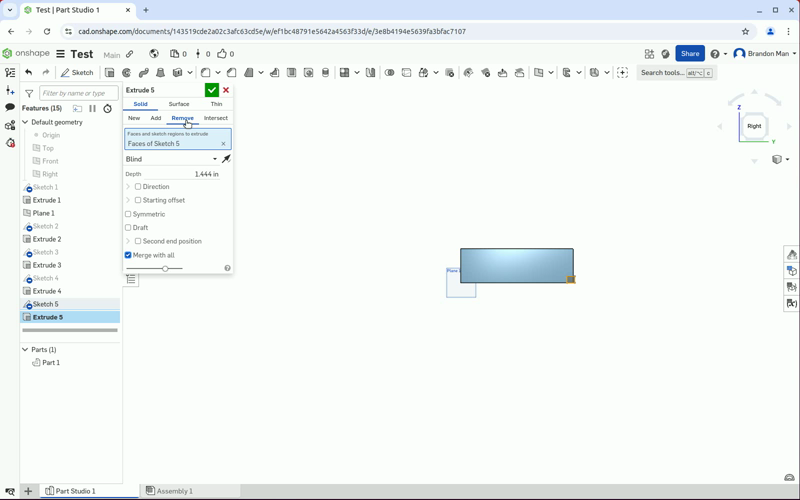
key(enter)
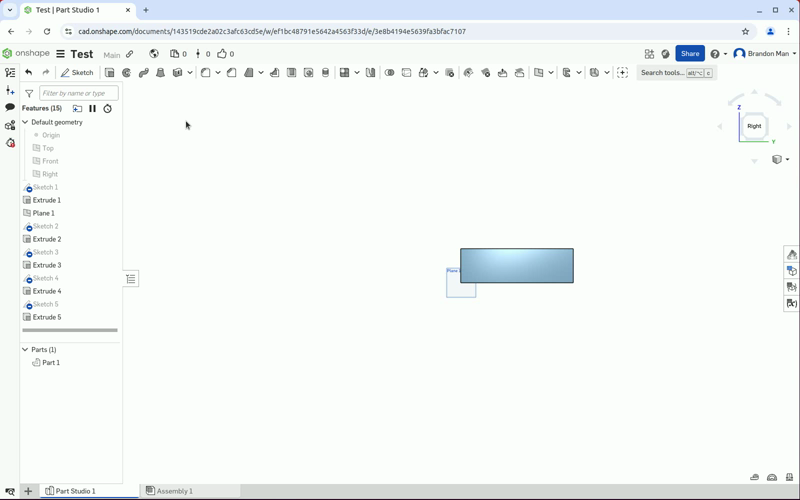
key(shift+h)
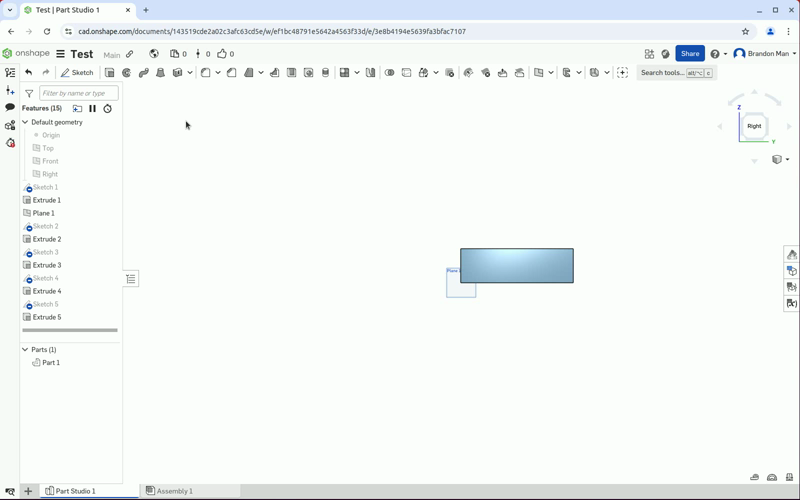
key(shift+h)
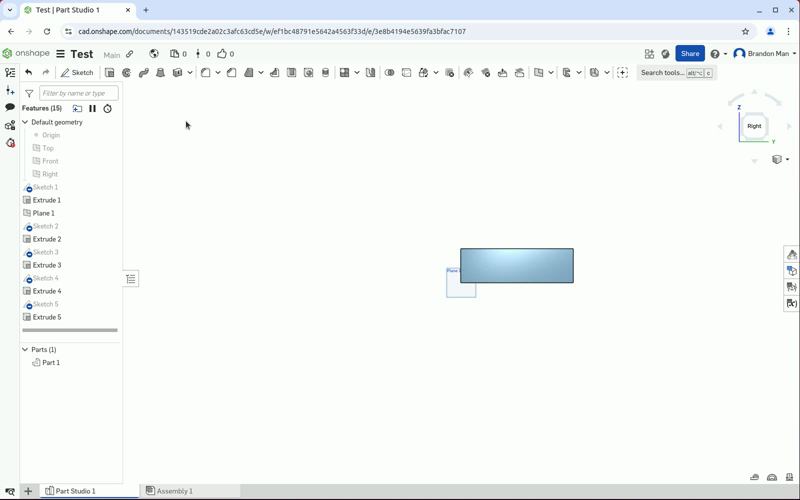
mouse_move(73, 189)
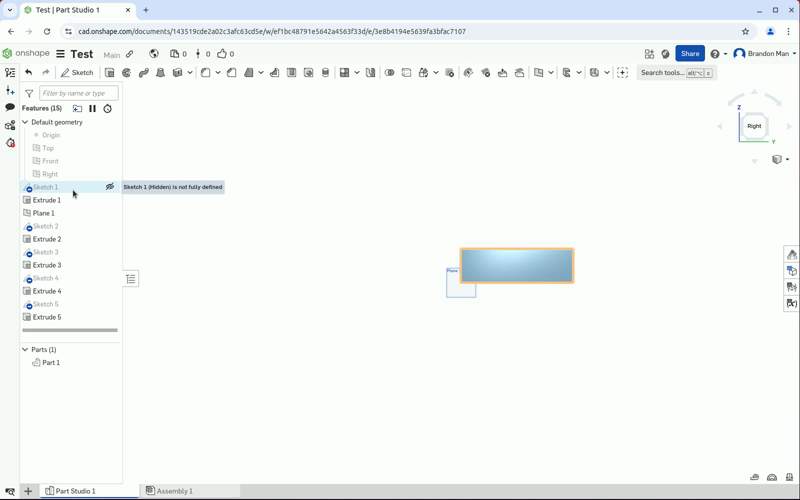
click(73, 189)
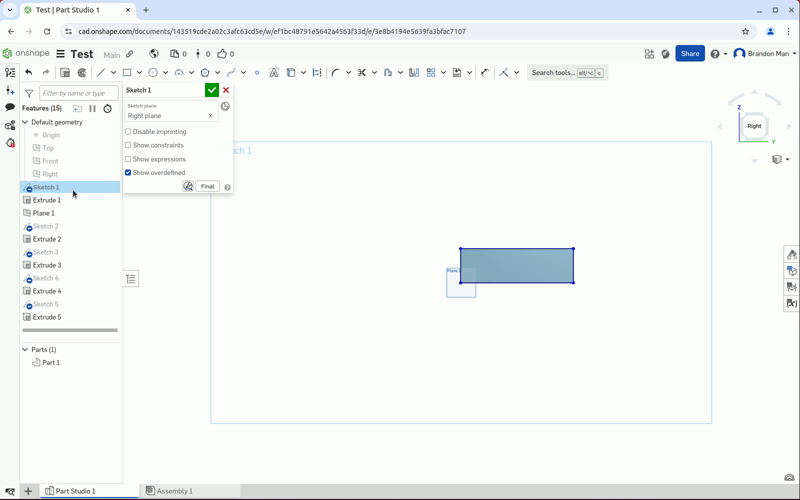
mouse_move(229, 92)
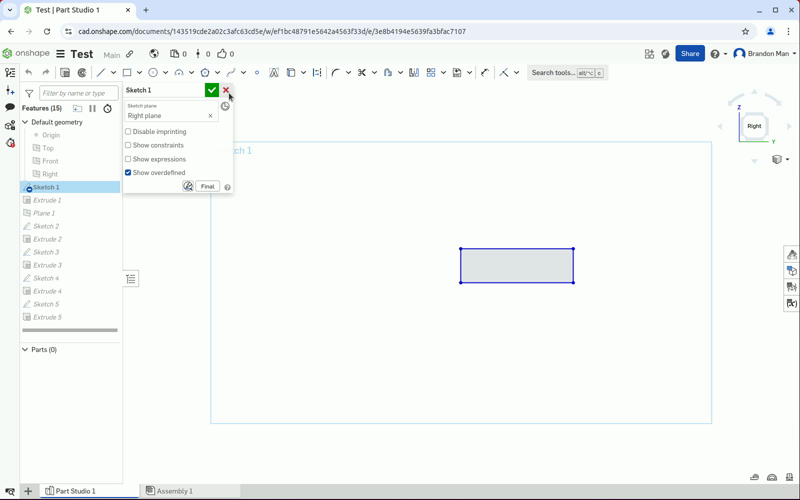
click(229, 92)
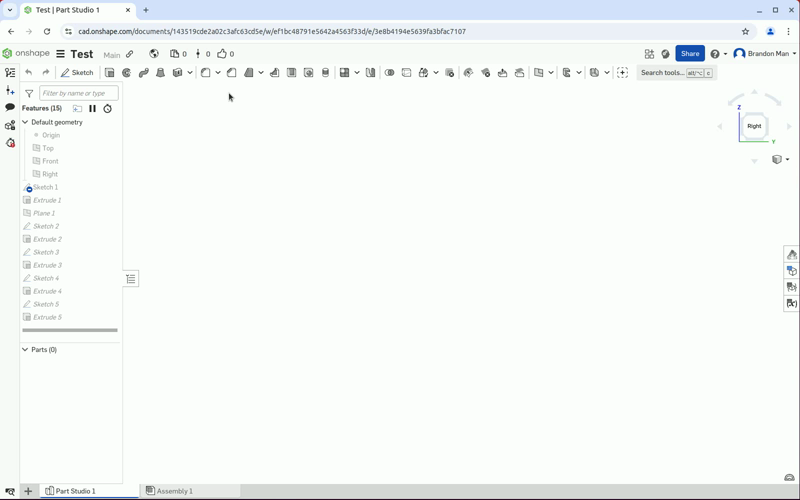
key(shift+s)
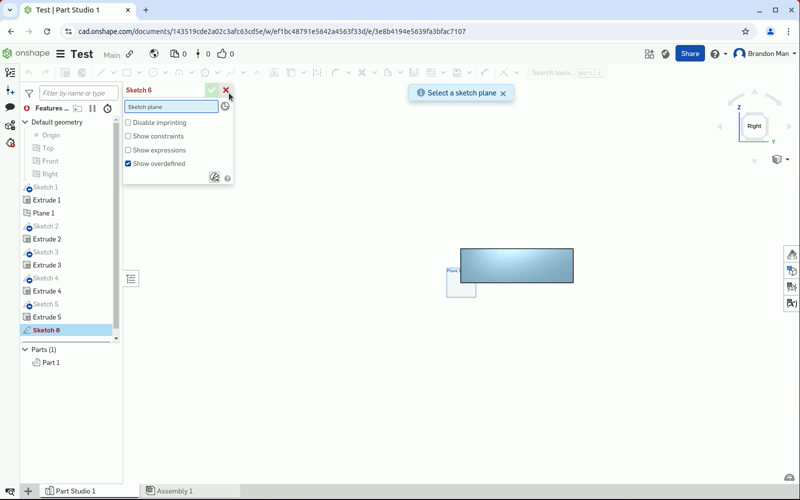
mouse_move(69, 215)
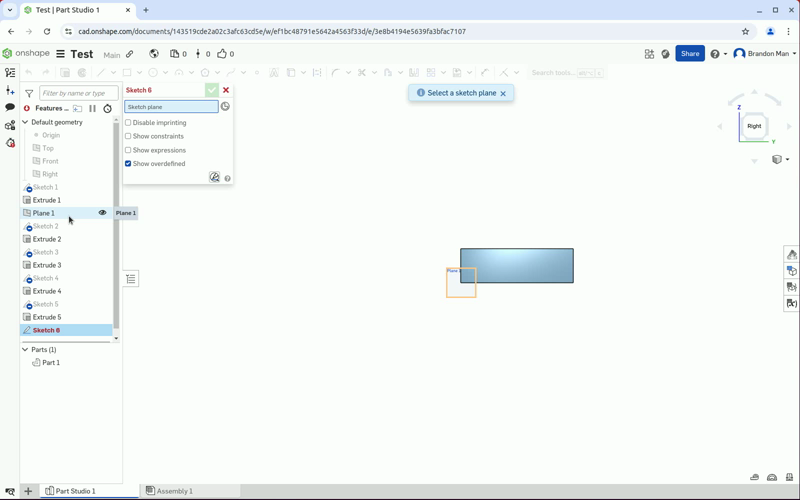
click(69, 215)
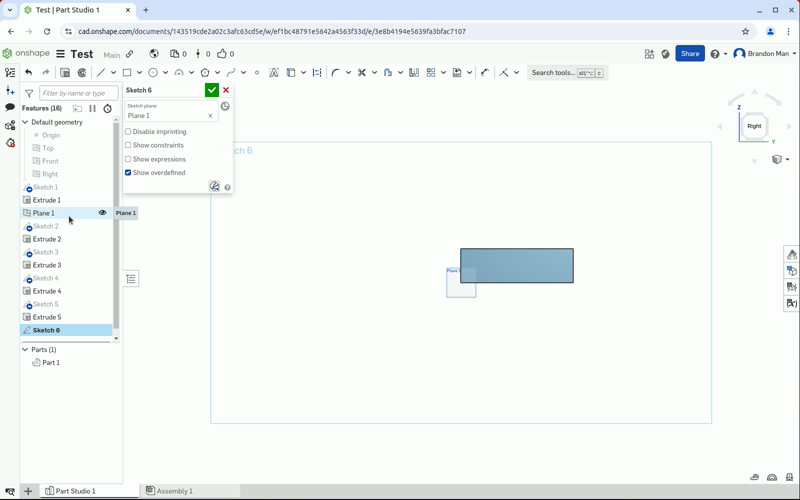
mouse_move(73, 352)
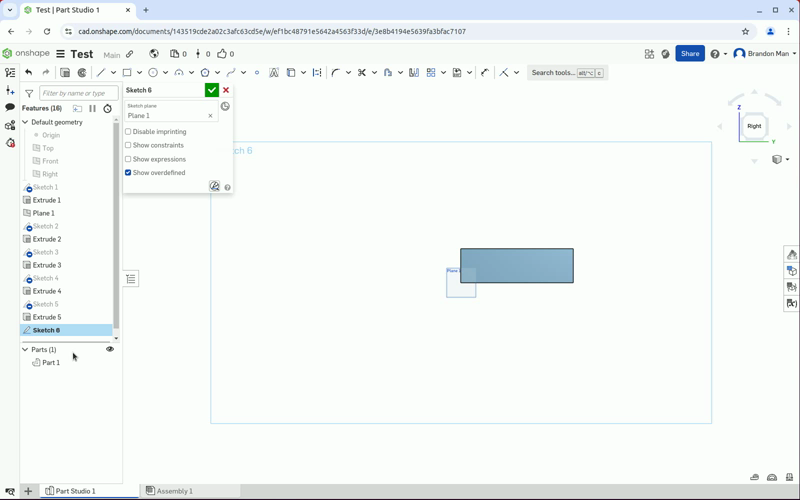
key(y)
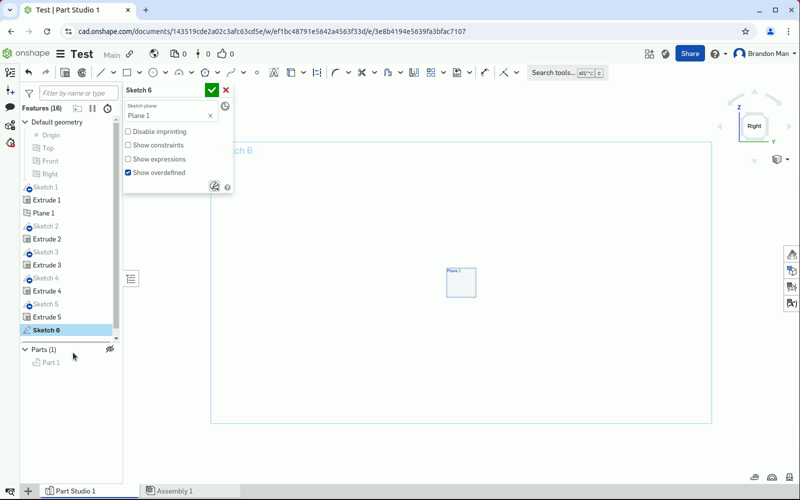
key(l)
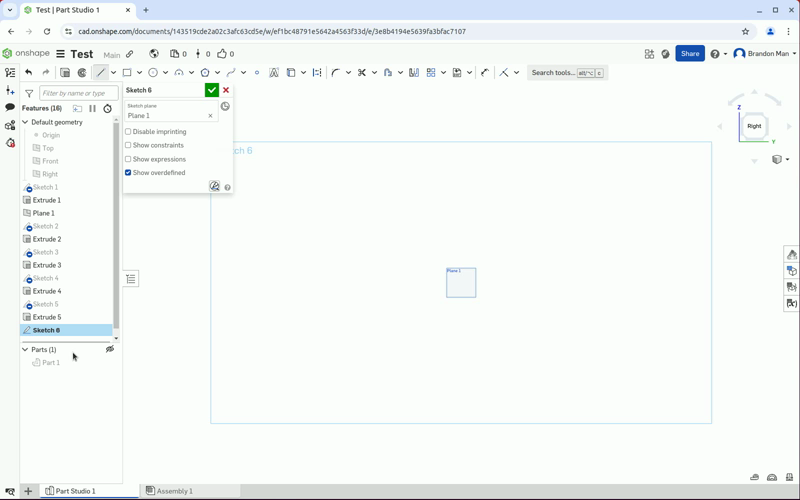
key_down(shift)
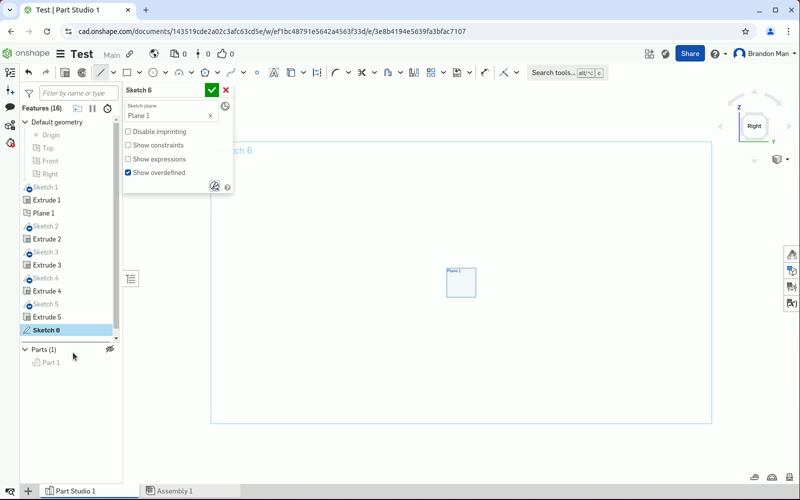
mouse_move(567, 271)
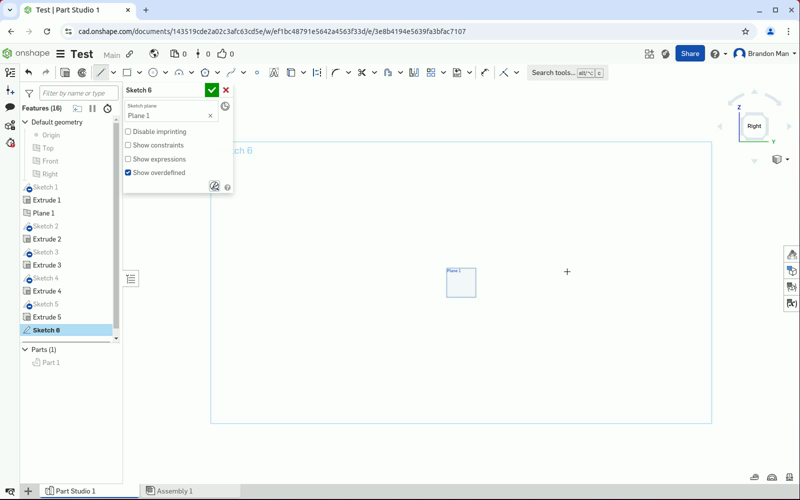
click(567, 271)
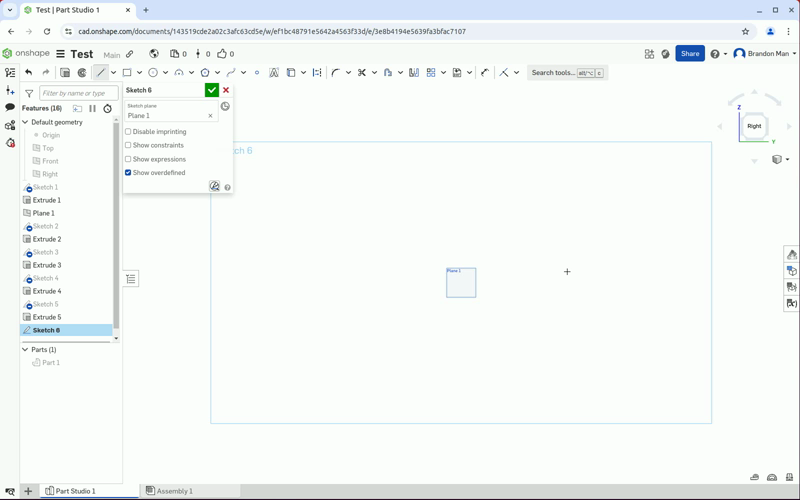
key_up(shift)
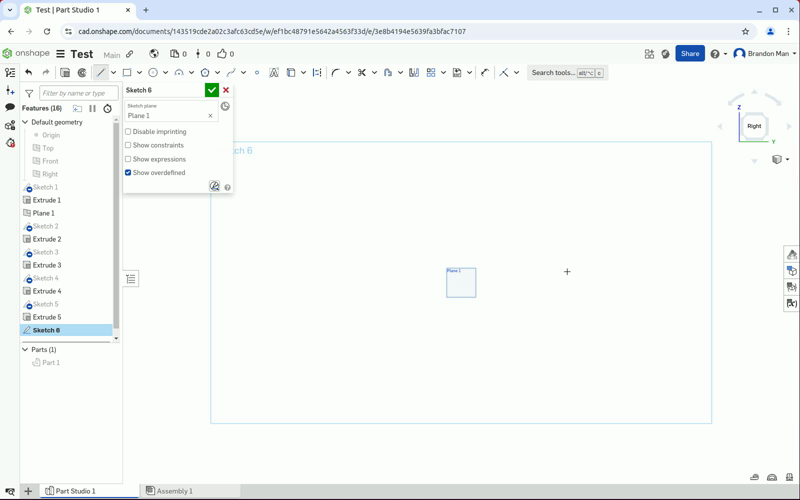
key_down(shift)
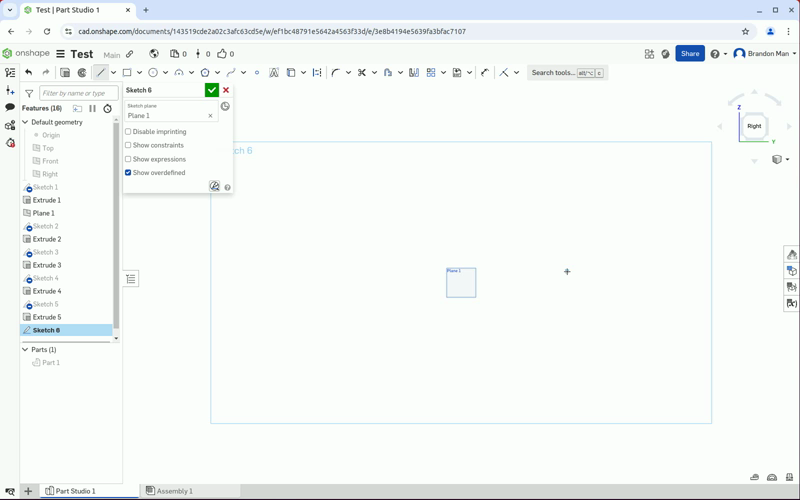
mouse_move(589, 271)
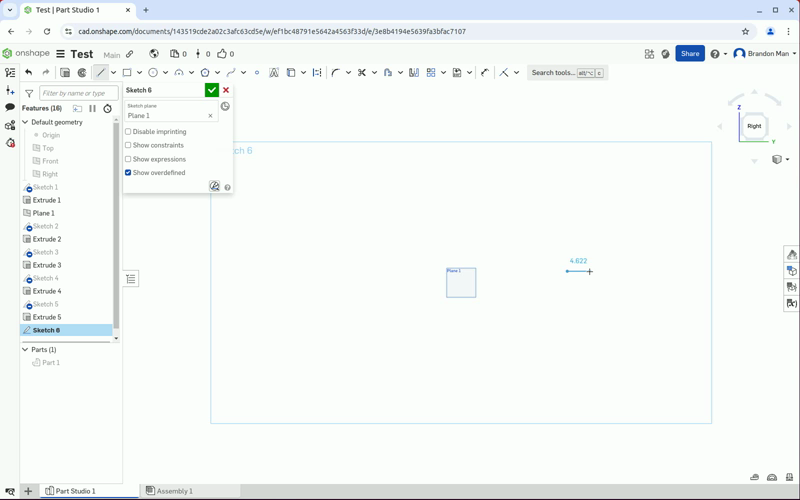
mouse_move(574, 271)
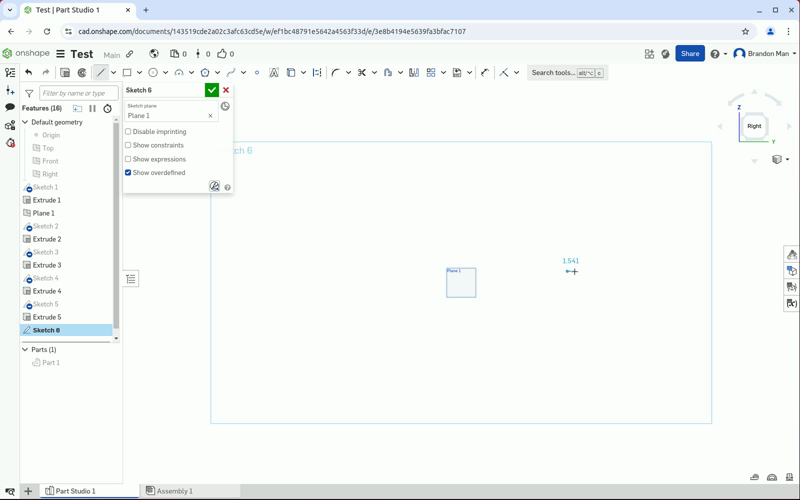
scroll(6)
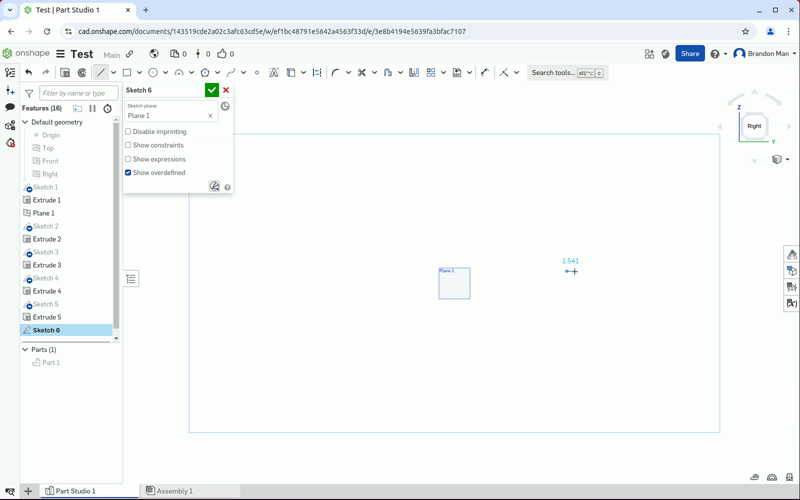
scroll(6)
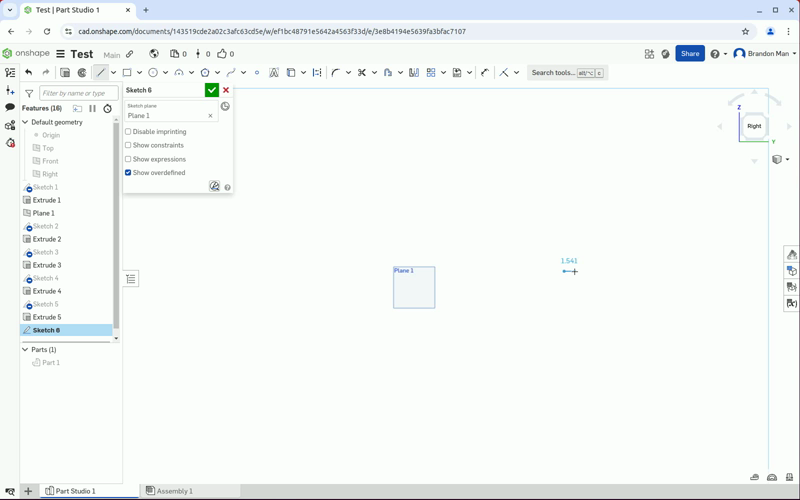
scroll(6)
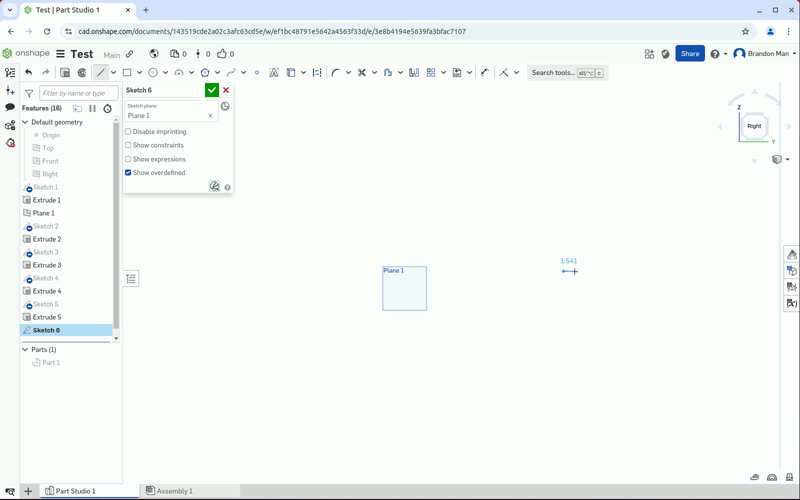
scroll(6)
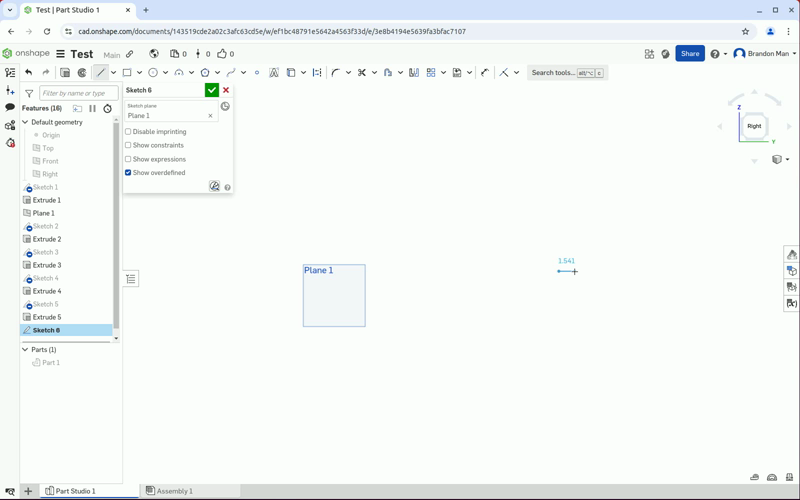
scroll(6)
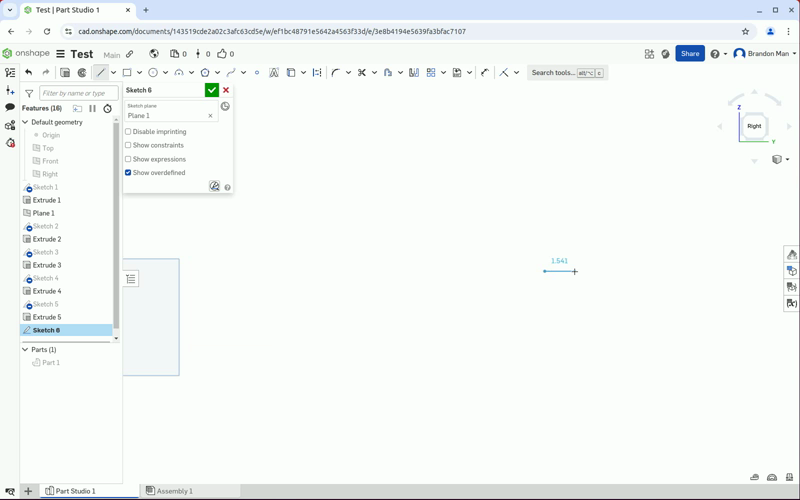
scroll(6)
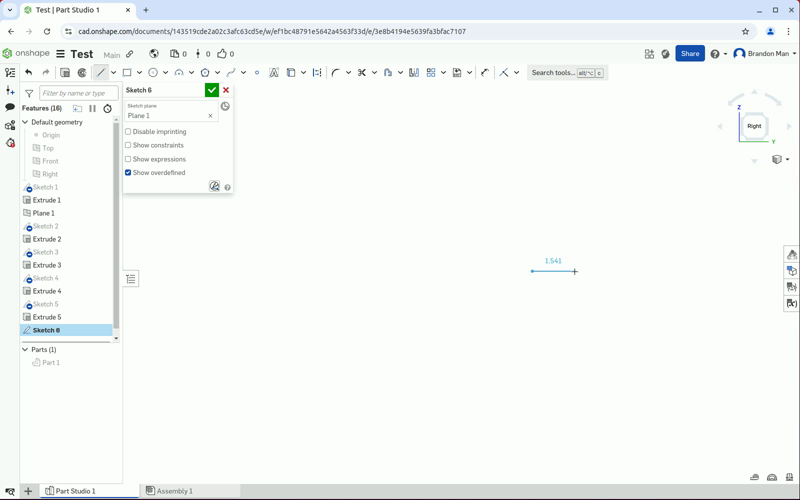
scroll(6)
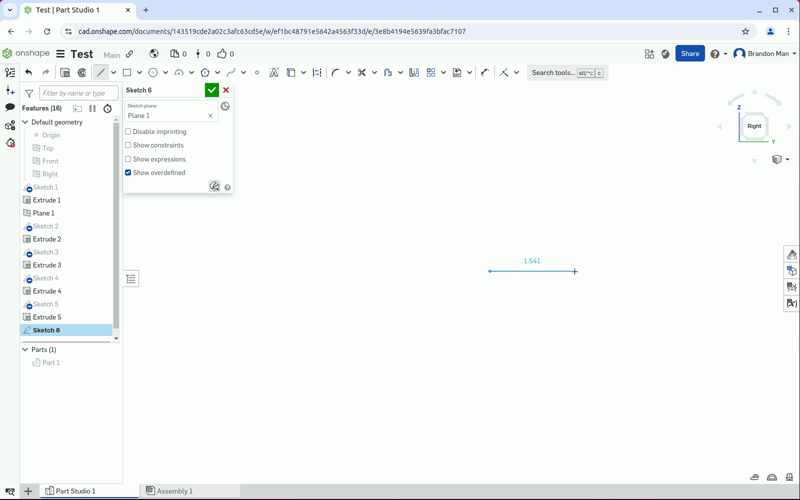
click(574, 271)
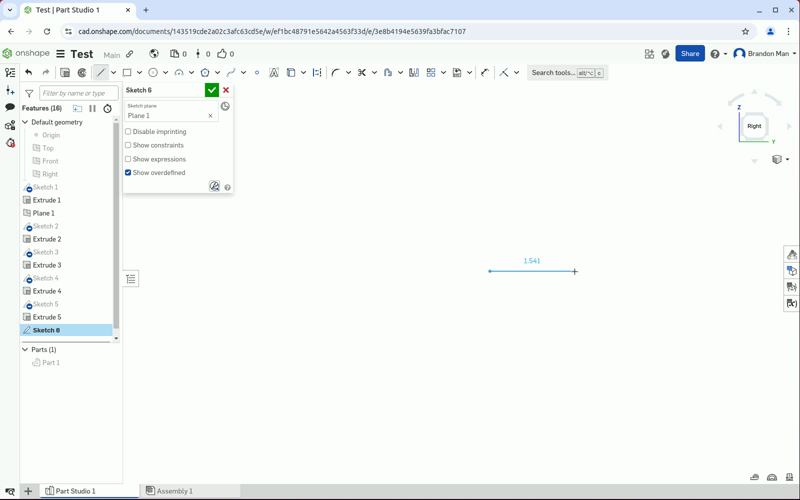
scroll(-6)
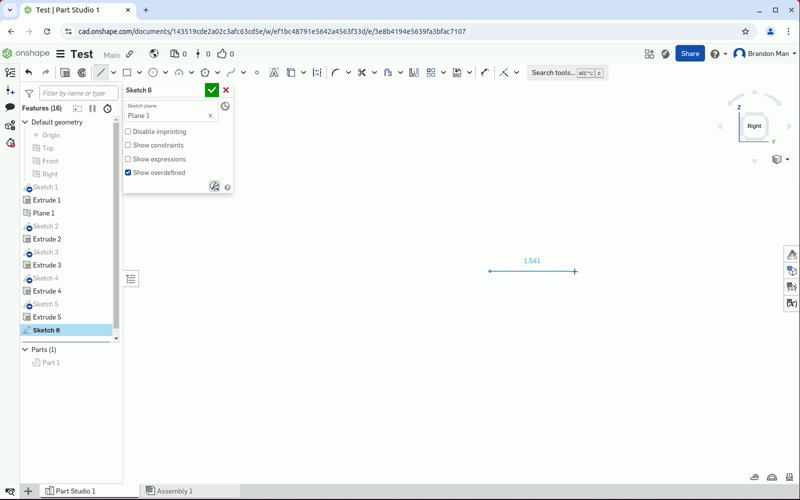
scroll(-6)
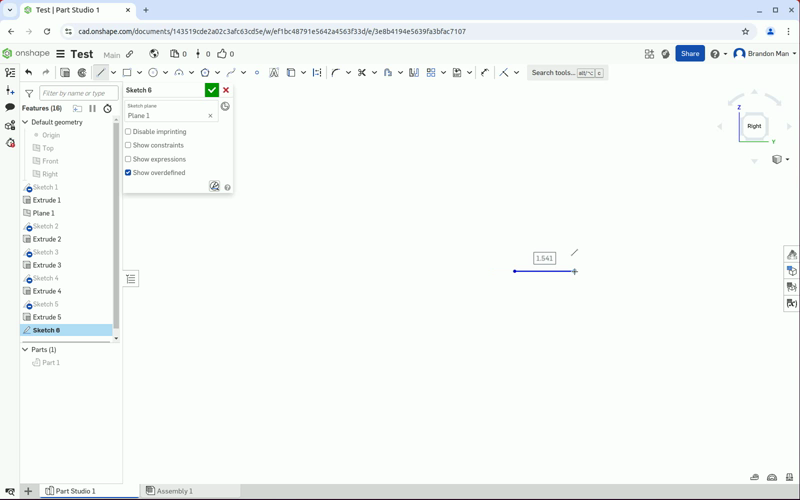
scroll(-6)
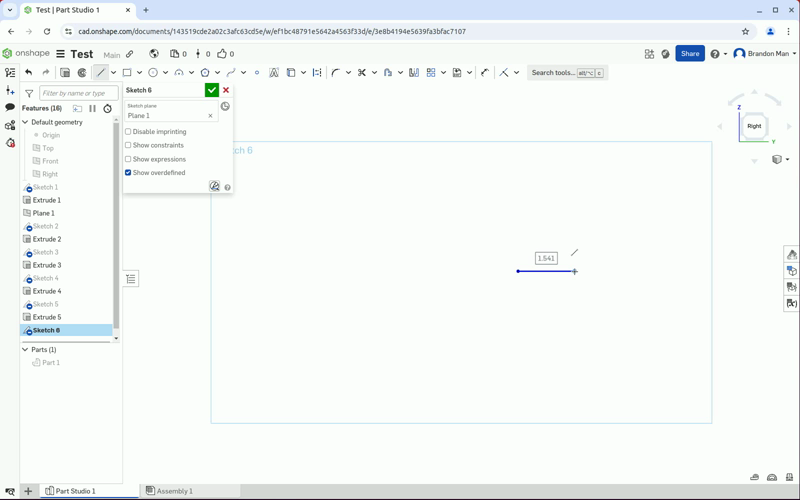
scroll(-6)
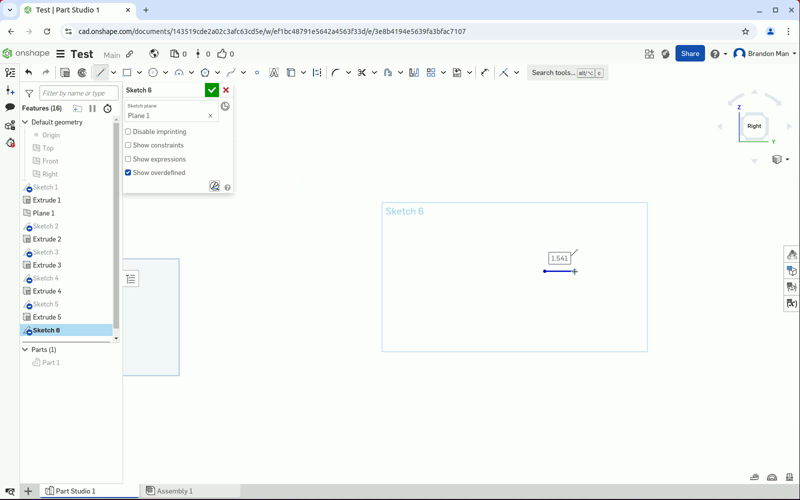
scroll(-6)
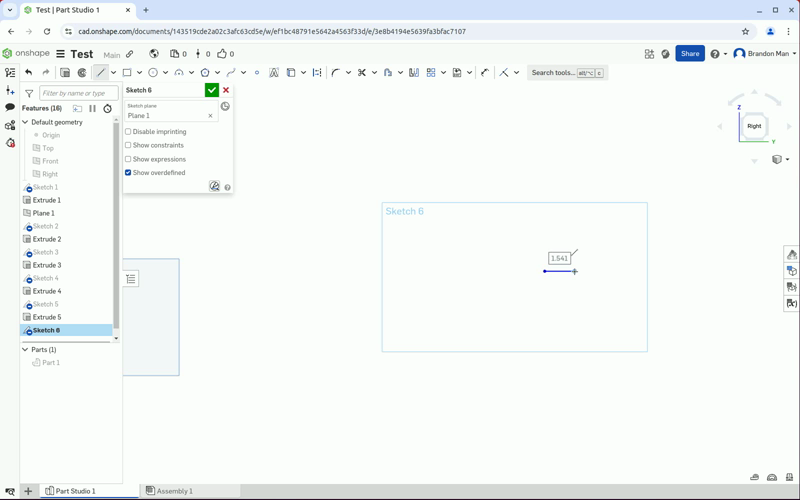
scroll(-6)
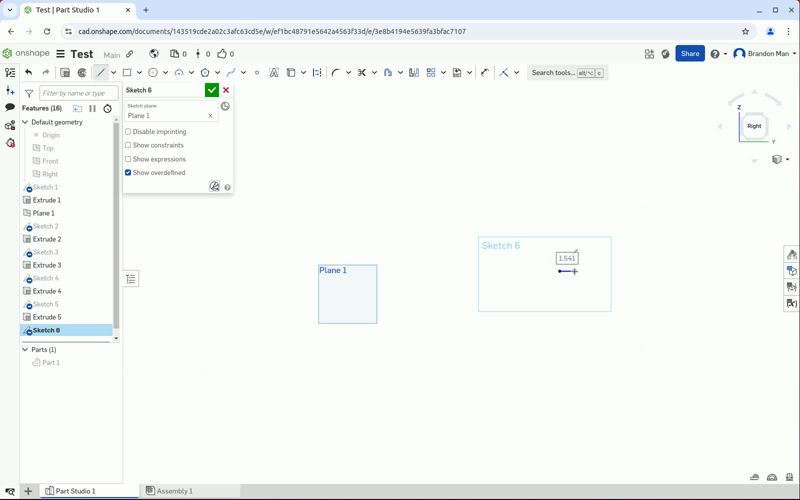
scroll(-6)
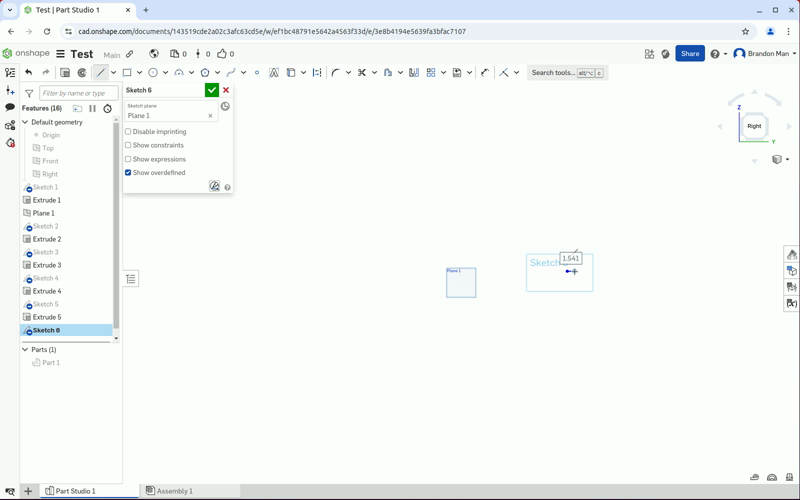
key_up(shift)
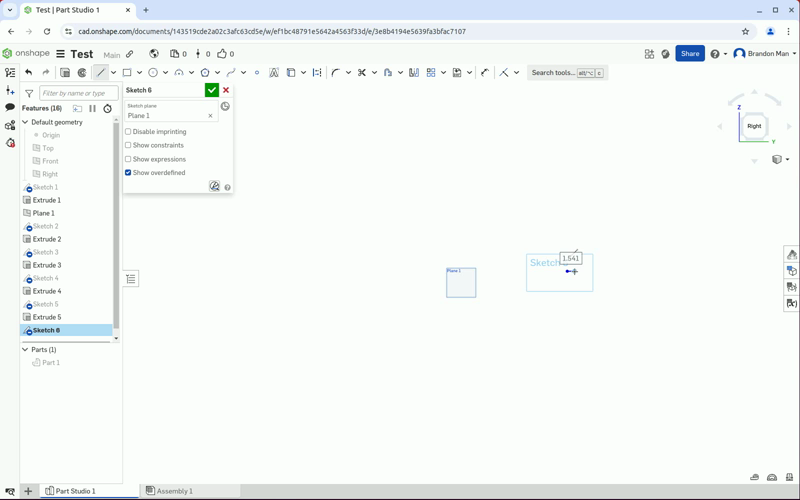
key_down(shift)
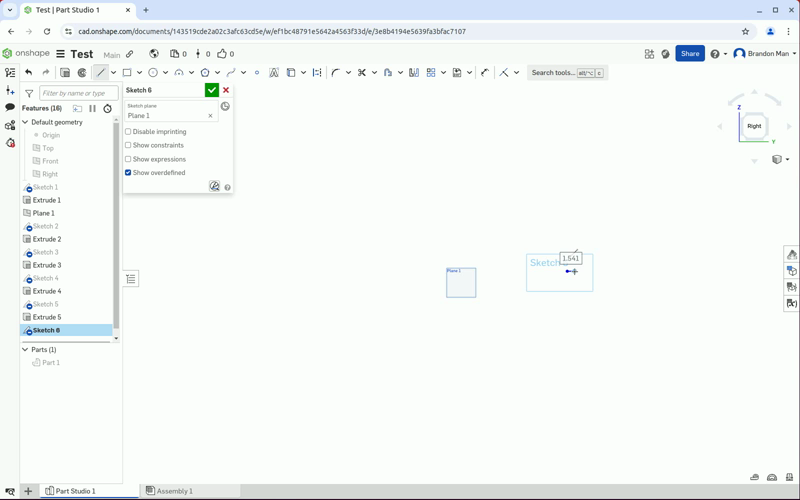
mouse_move(589, 271)
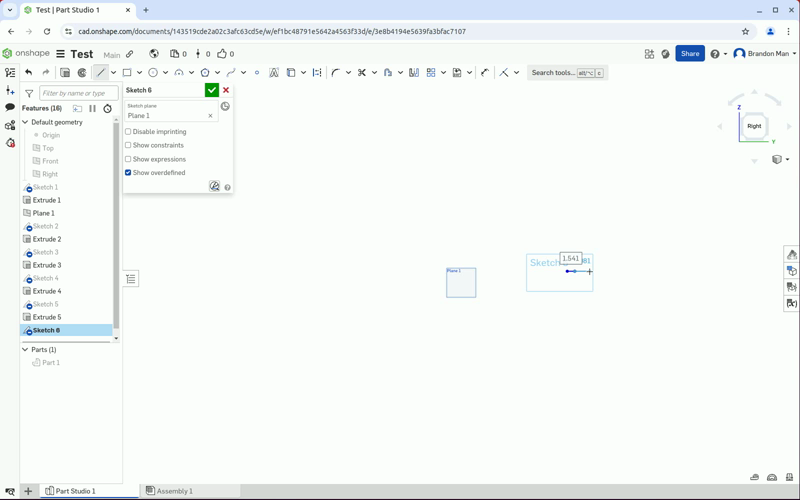
mouse_move(574, 264)
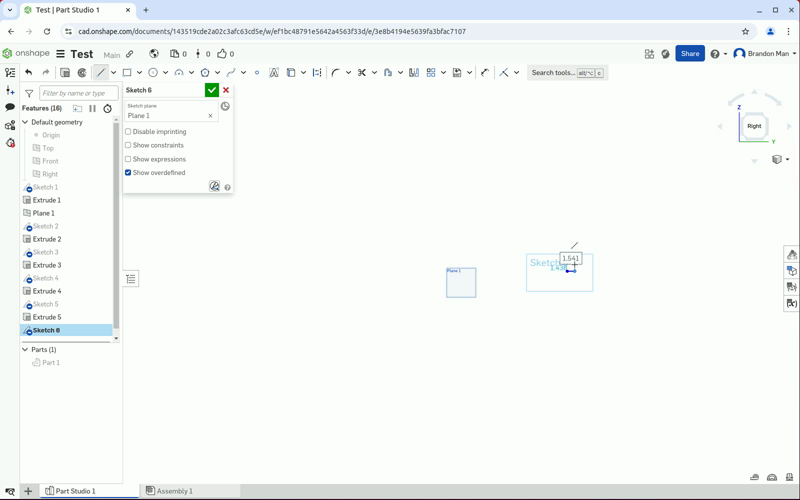
scroll(6)
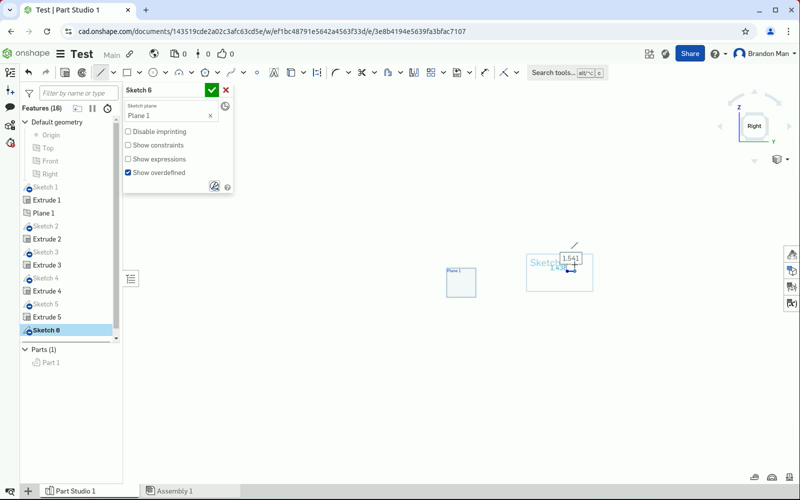
scroll(6)
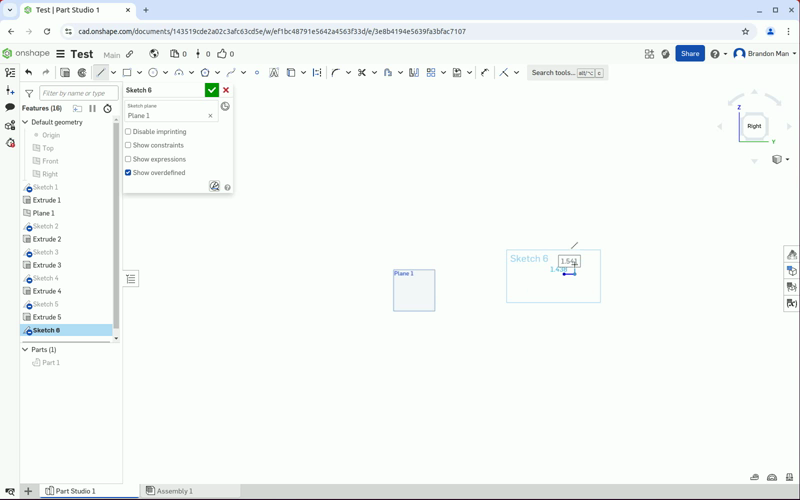
scroll(6)
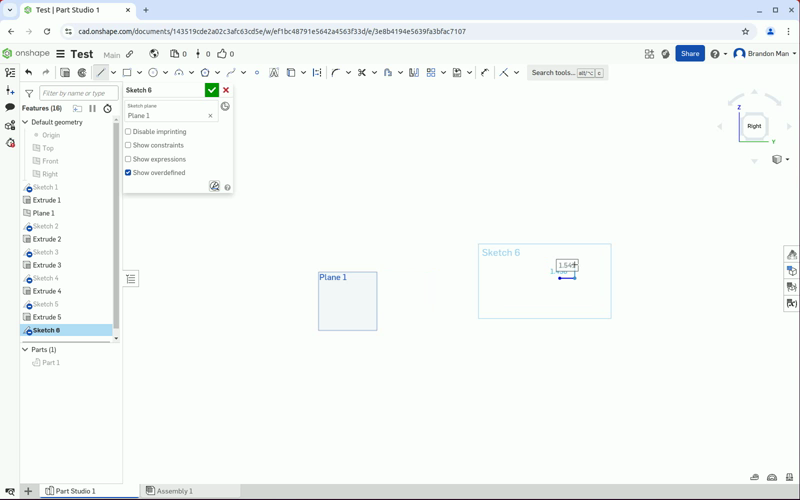
scroll(6)
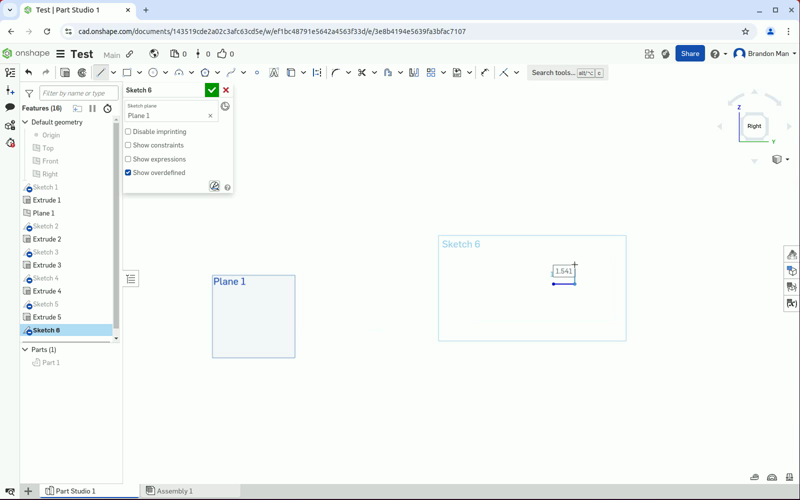
scroll(6)
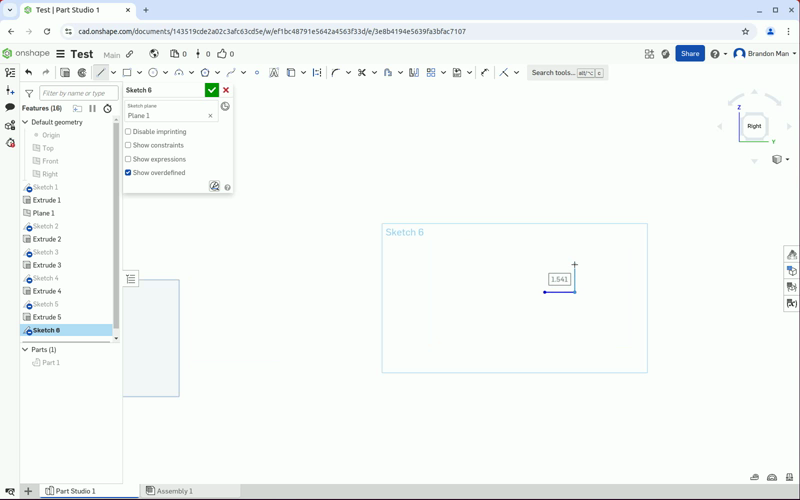
scroll(6)
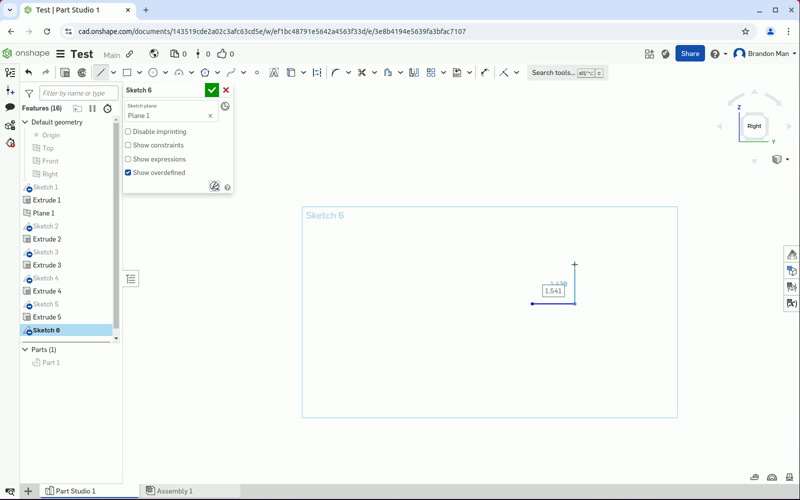
scroll(6)
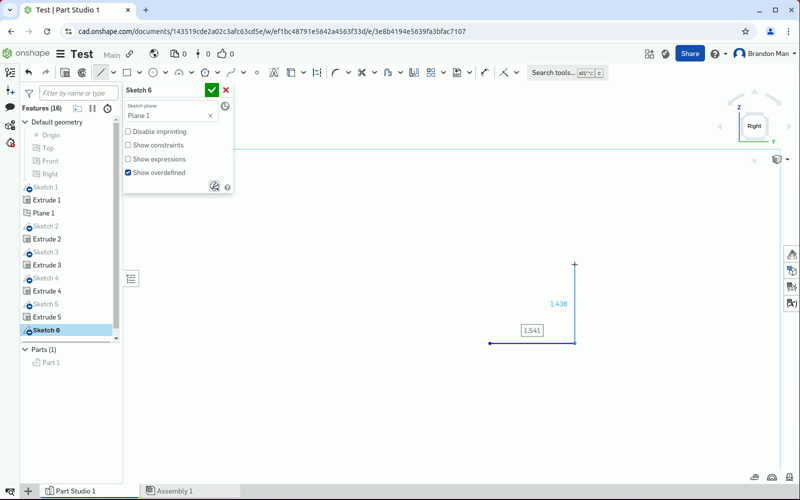
click(574, 264)
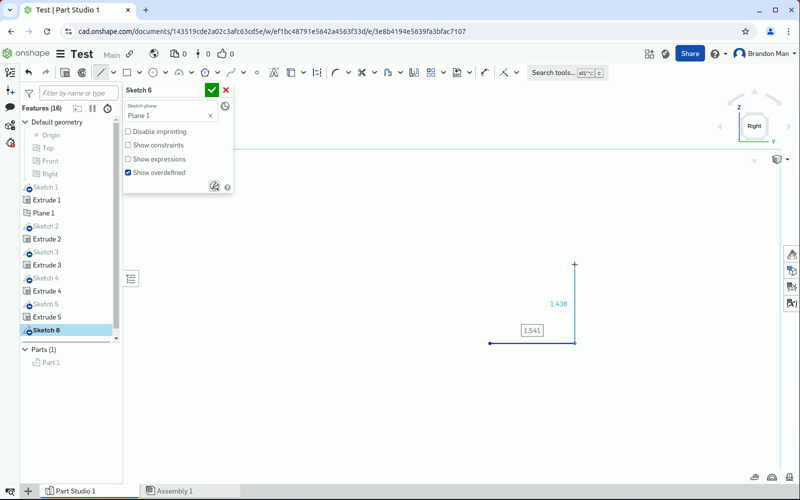
scroll(-6)
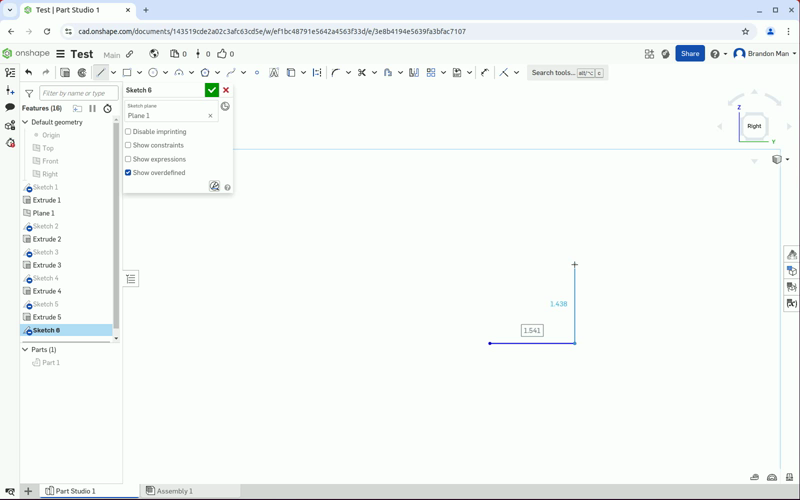
scroll(-6)
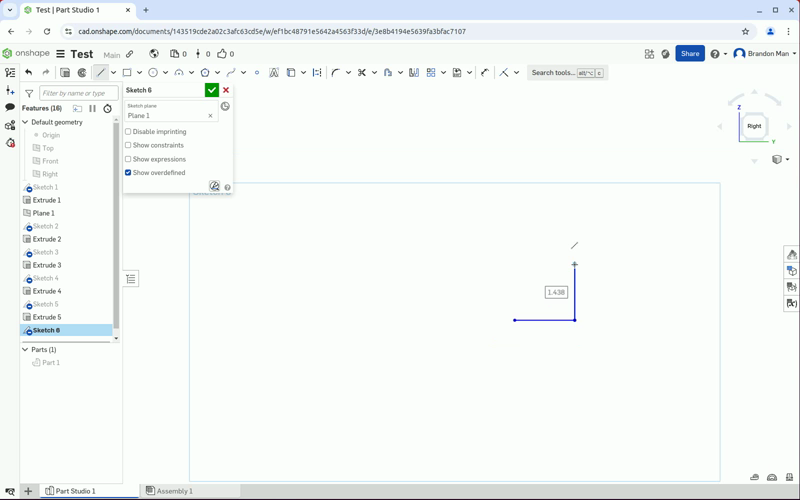
scroll(-6)
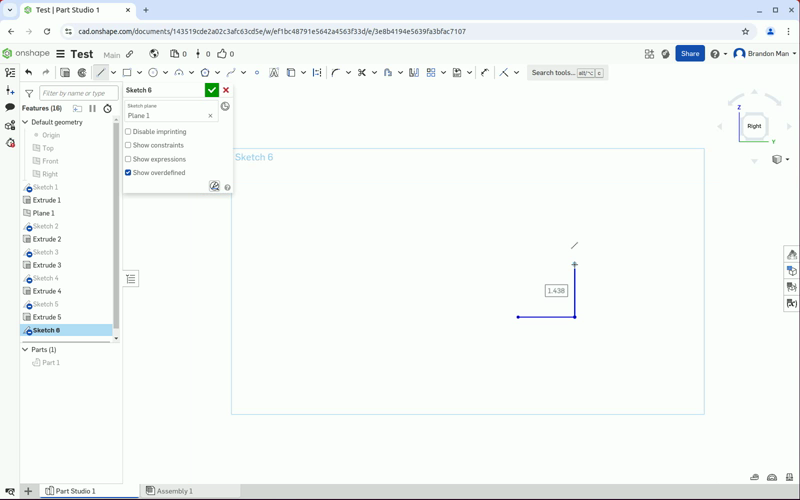
scroll(-6)
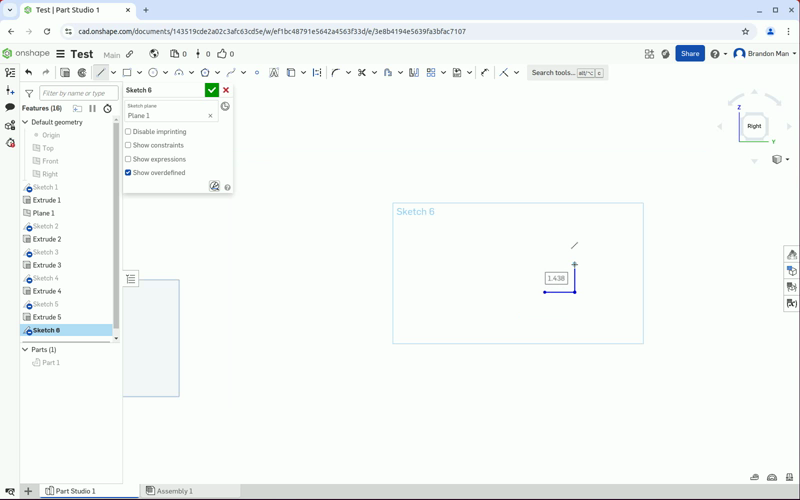
scroll(-6)
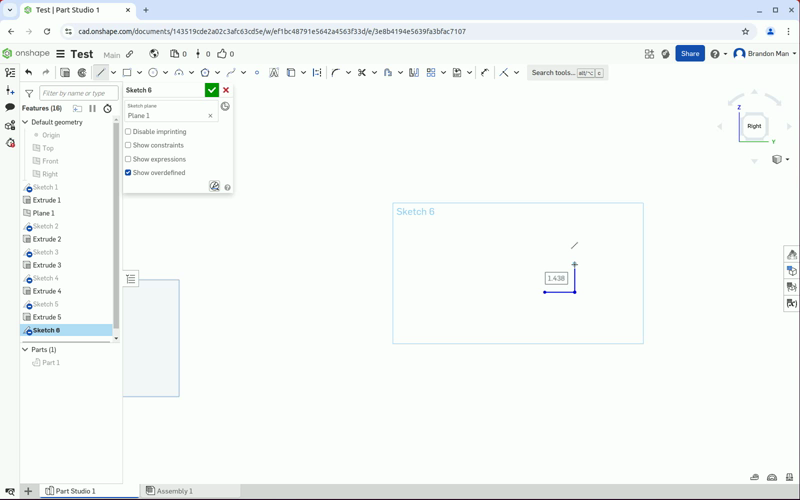
scroll(-6)
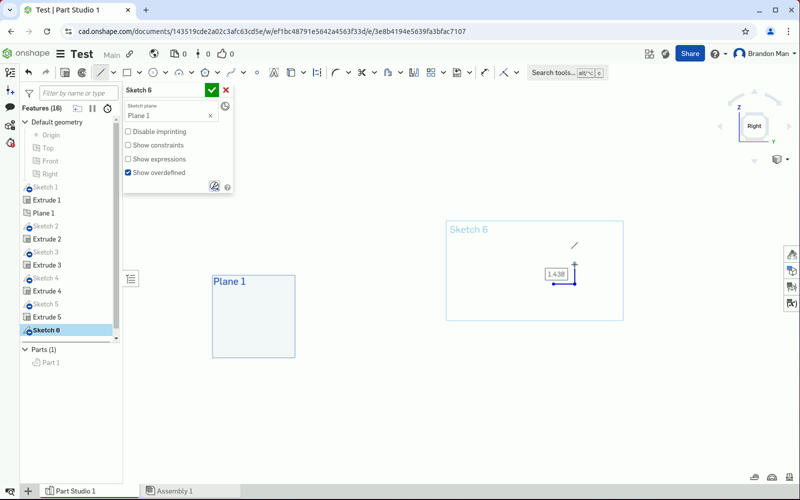
scroll(-6)
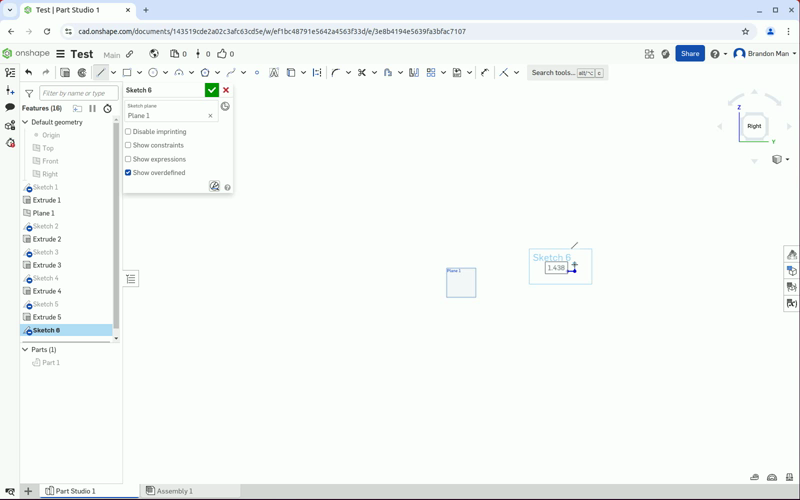
key_up(shift)
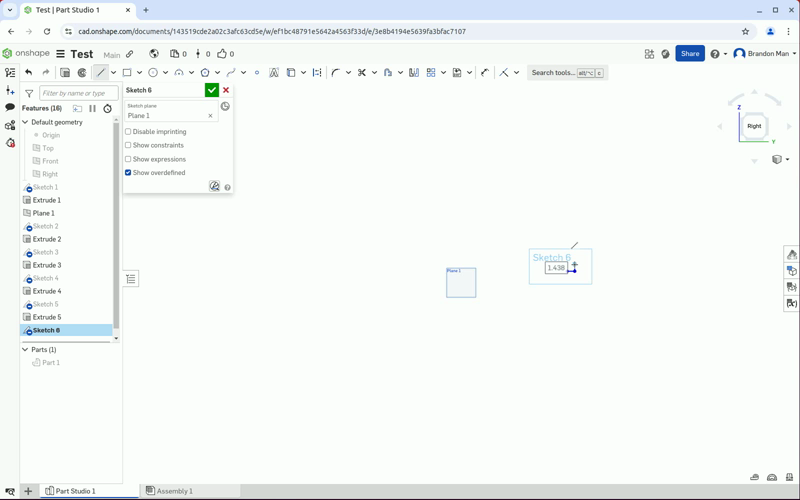
key_down(shift)
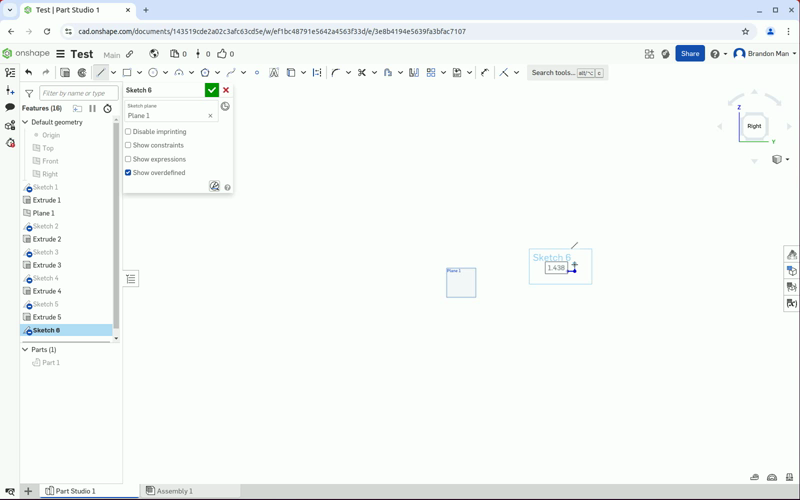
mouse_move(589, 264)
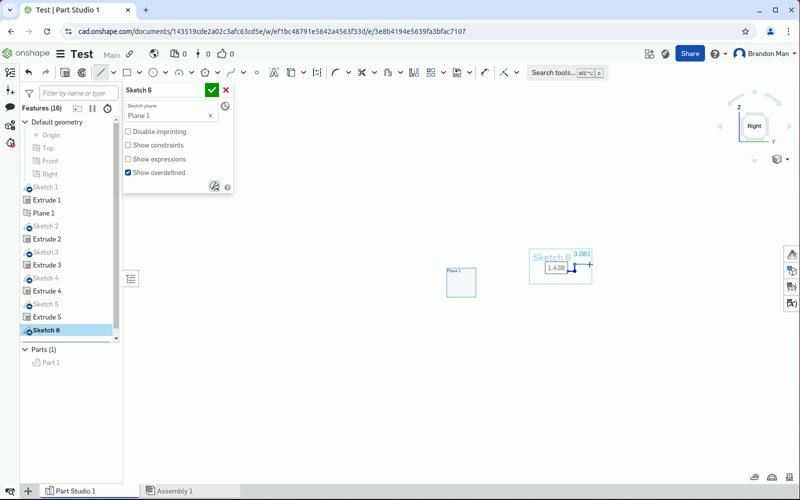
mouse_move(567, 264)
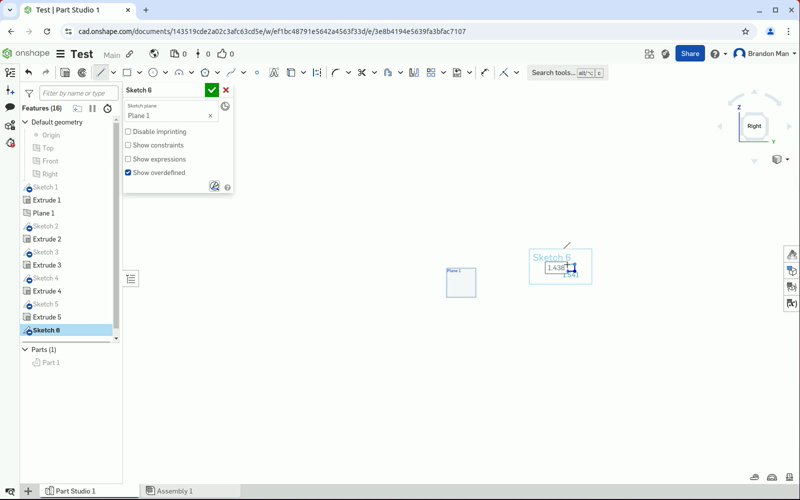
scroll(6)
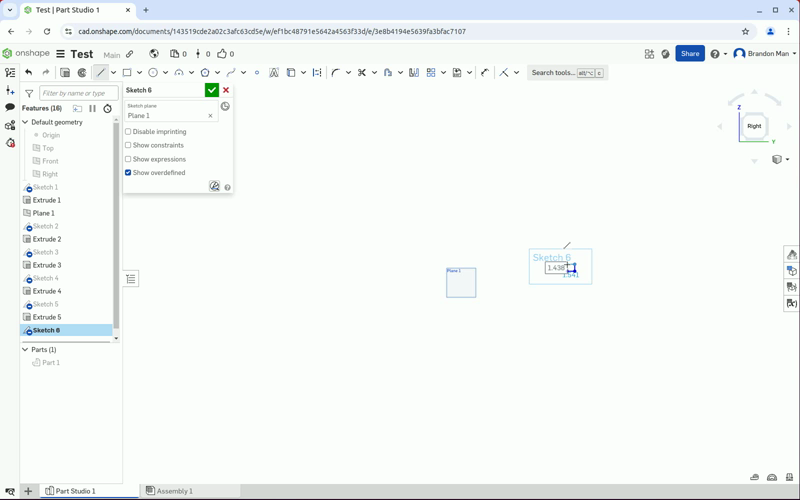
scroll(6)
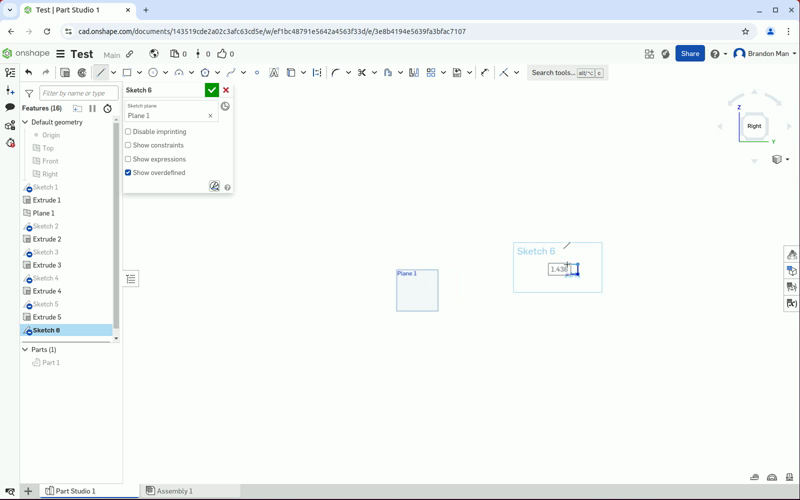
scroll(6)
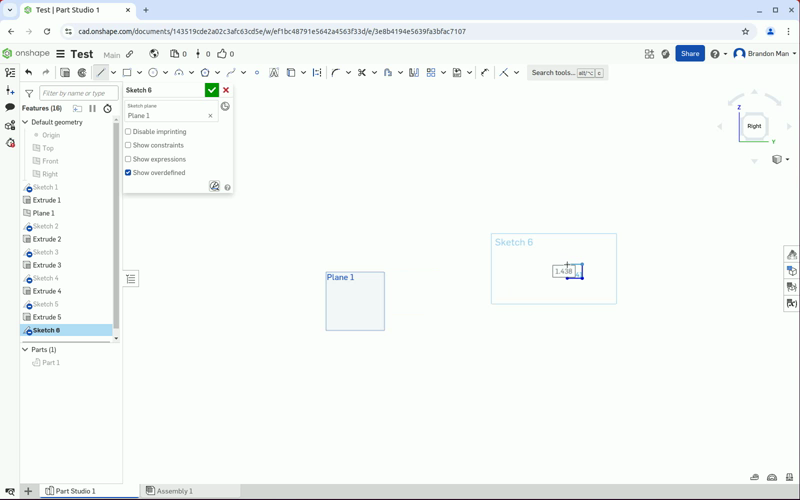
scroll(6)
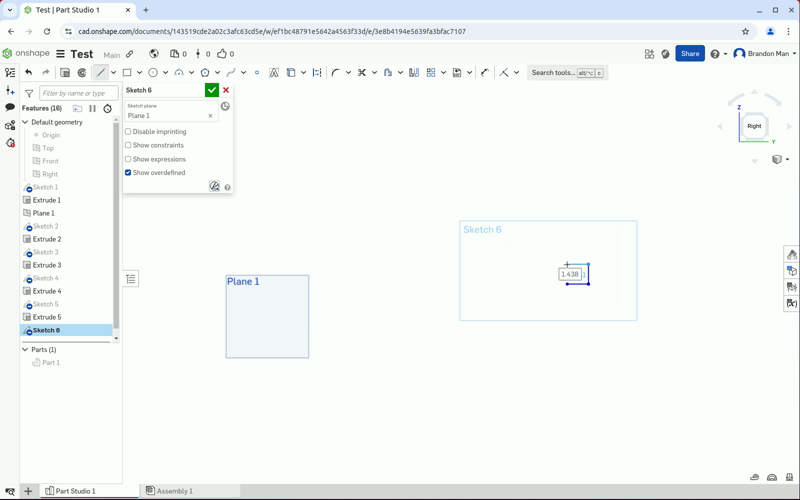
scroll(6)
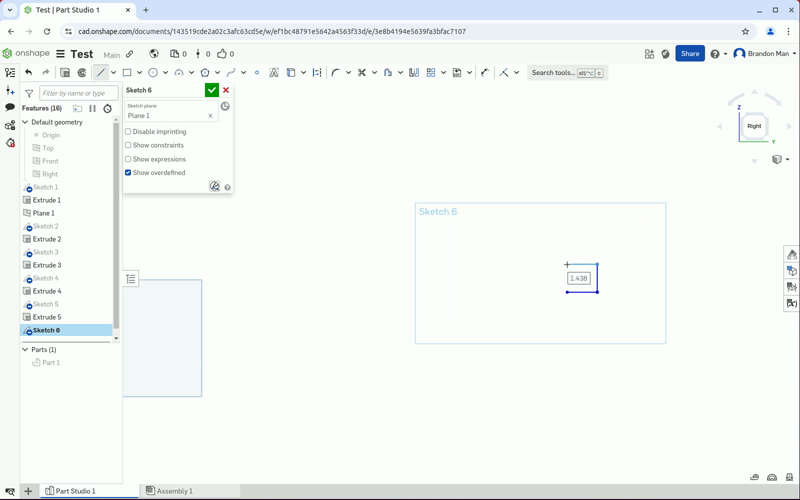
scroll(6)
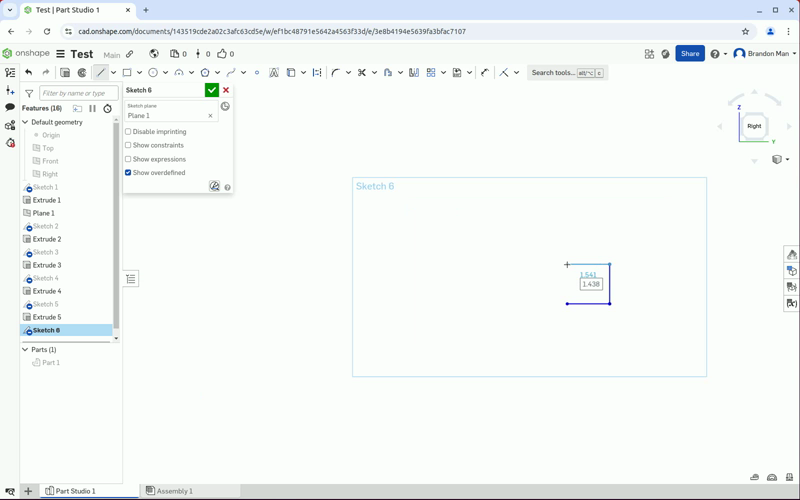
scroll(6)
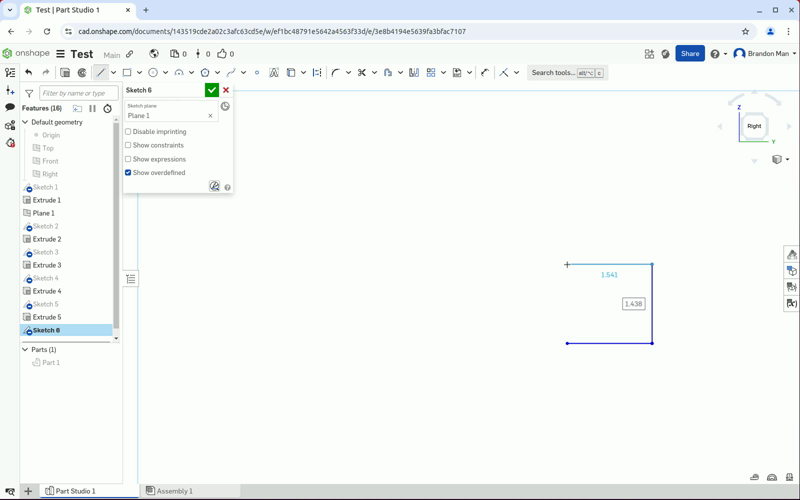
click(567, 264)
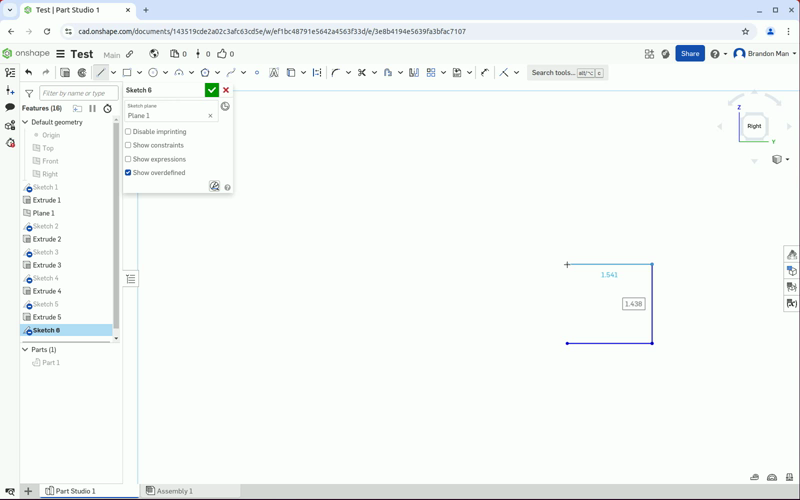
scroll(-6)
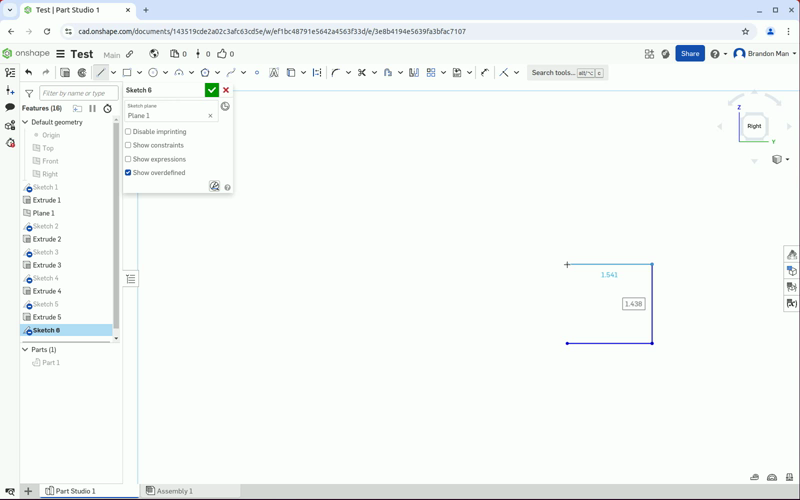
scroll(-6)
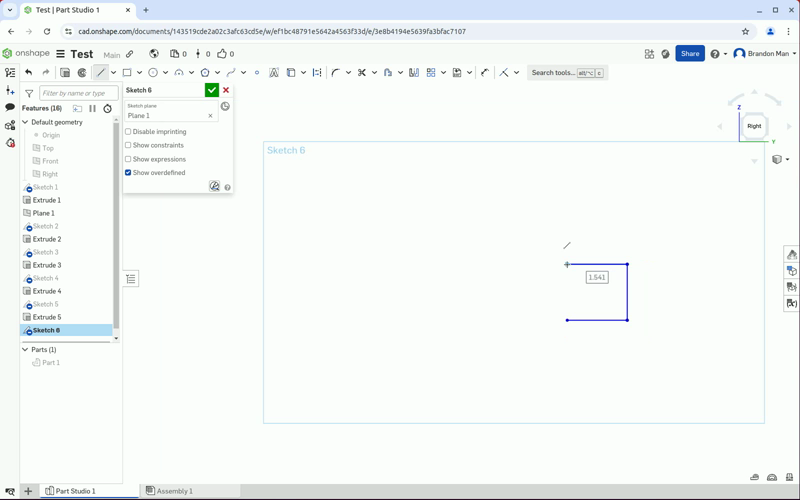
scroll(-6)
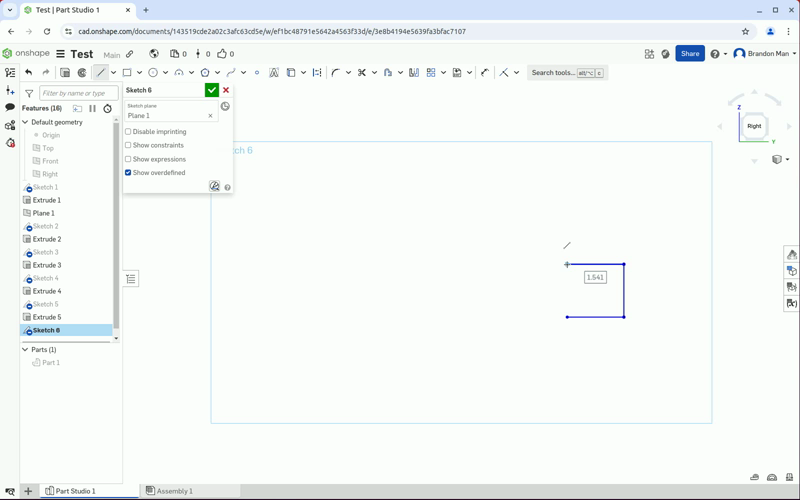
scroll(-6)
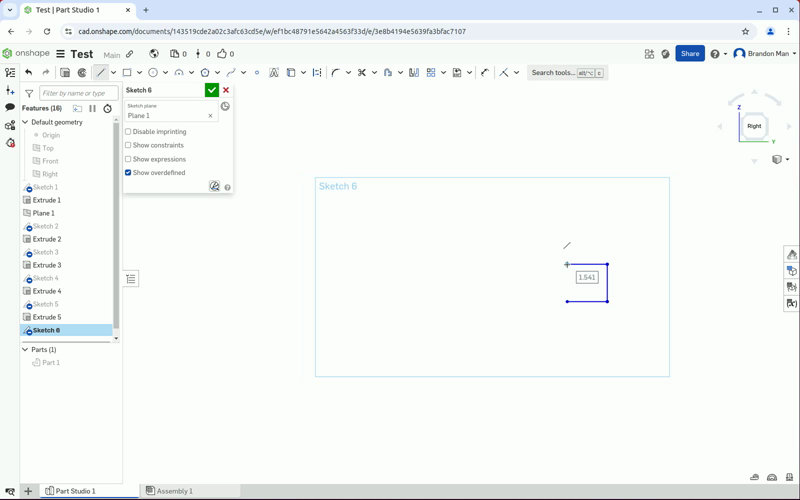
scroll(-6)
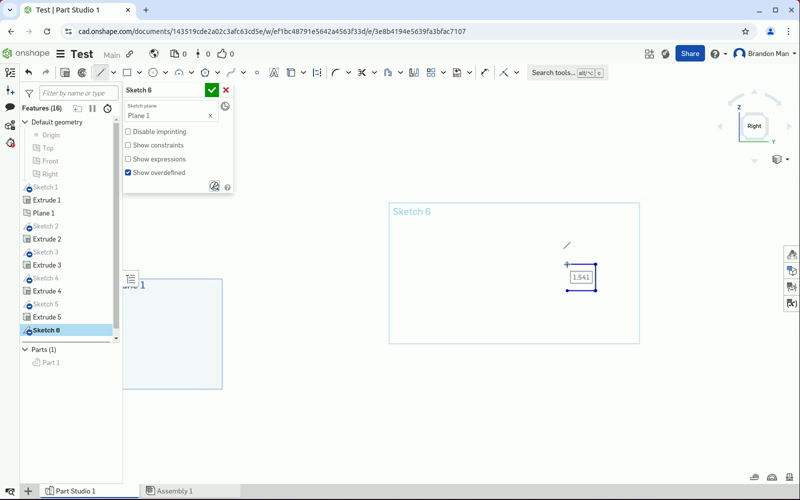
scroll(-6)
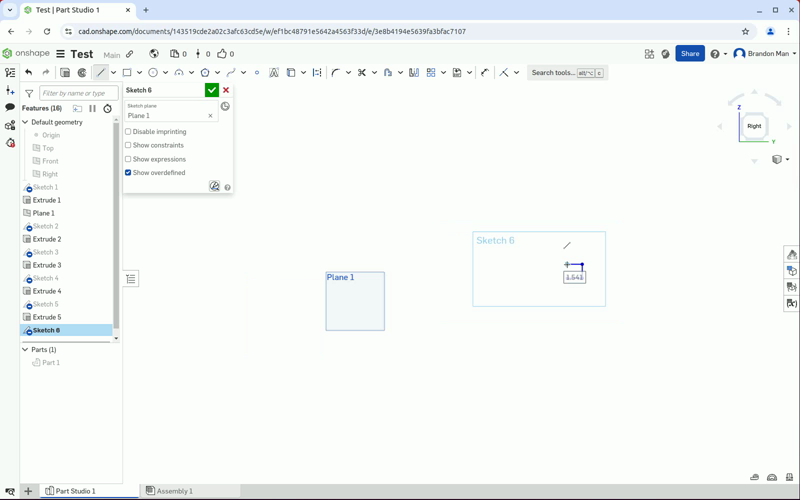
scroll(-6)
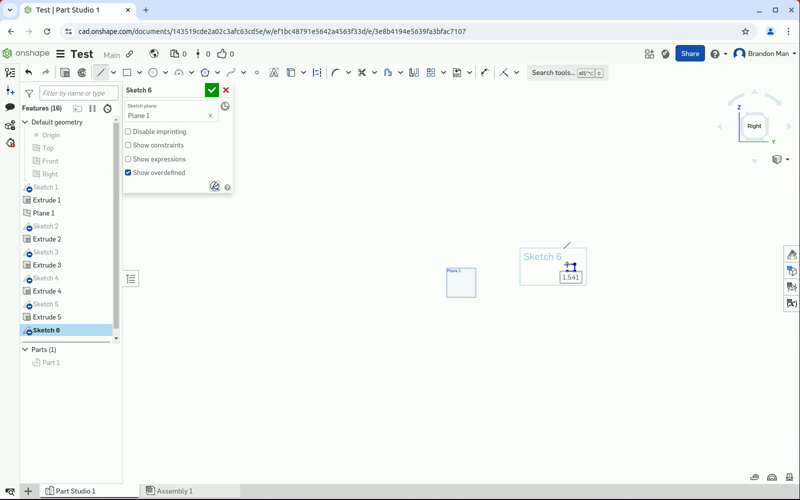
key_up(shift)
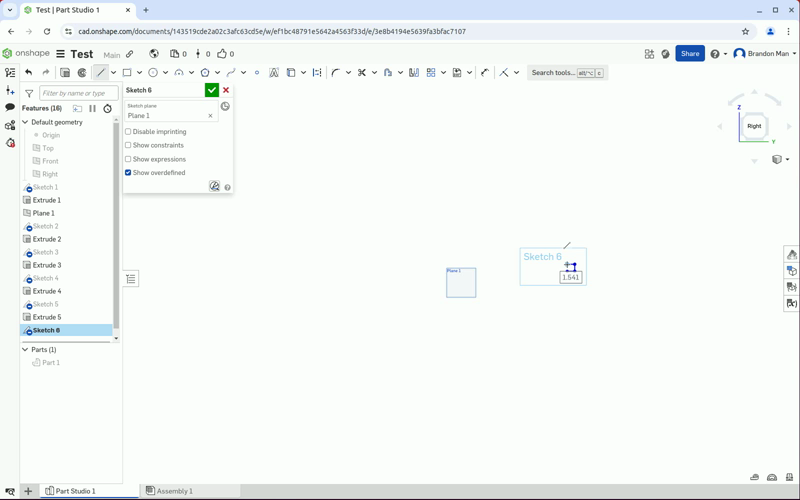
mouse_move(589, 264)
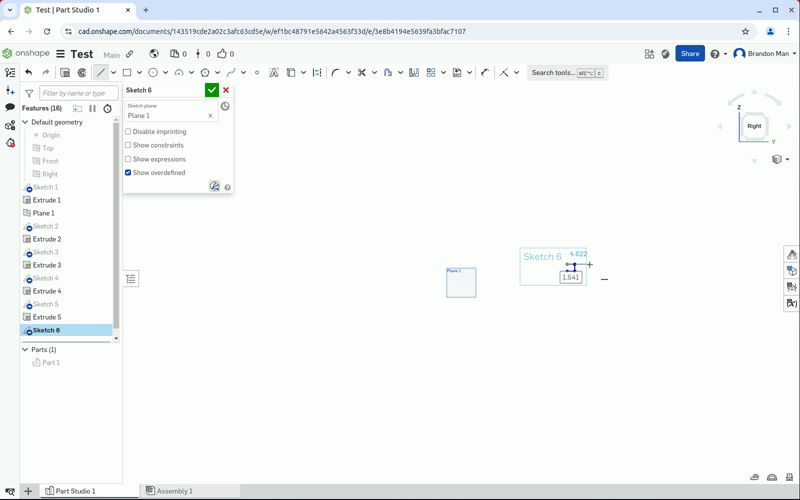
key_down(shift)
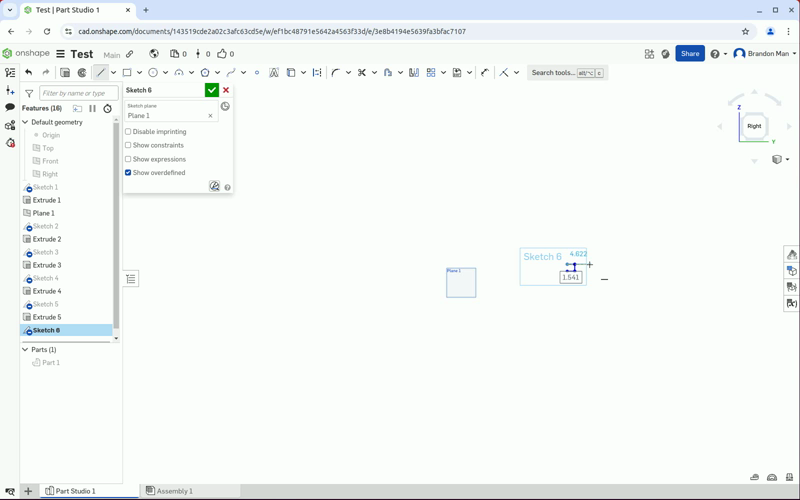
mouse_move(567, 271)
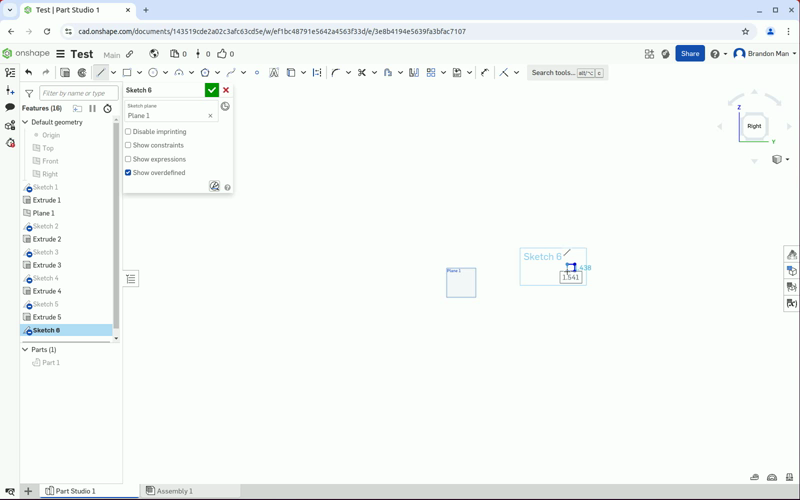
scroll(6)
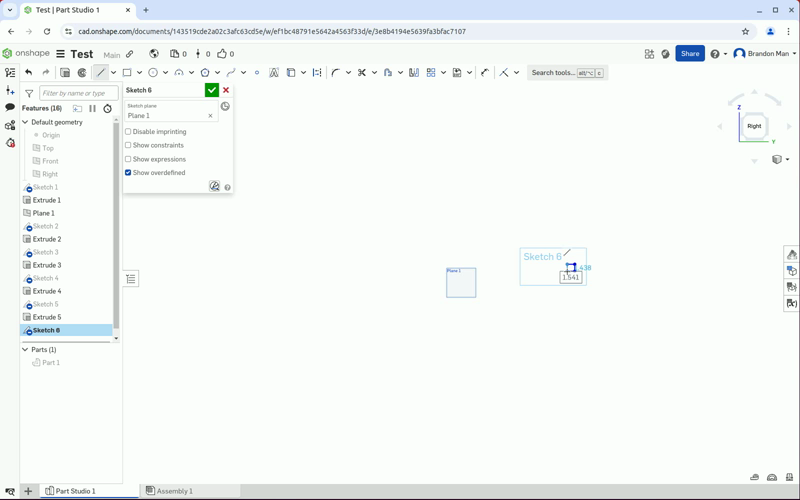
scroll(6)
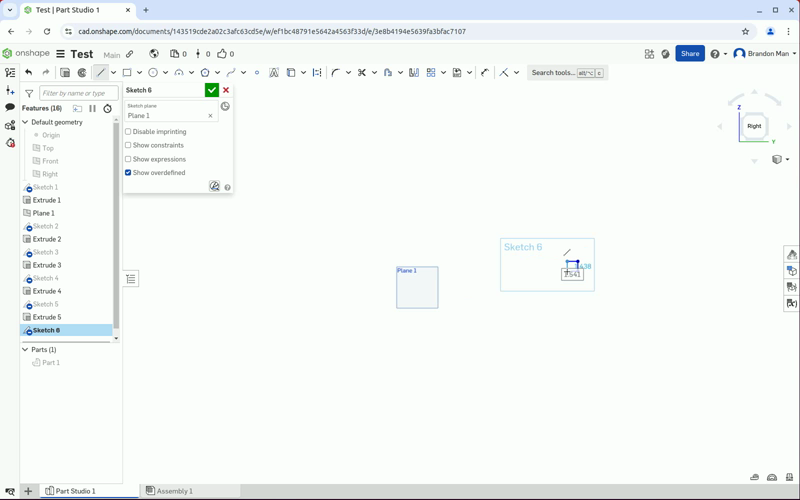
scroll(6)
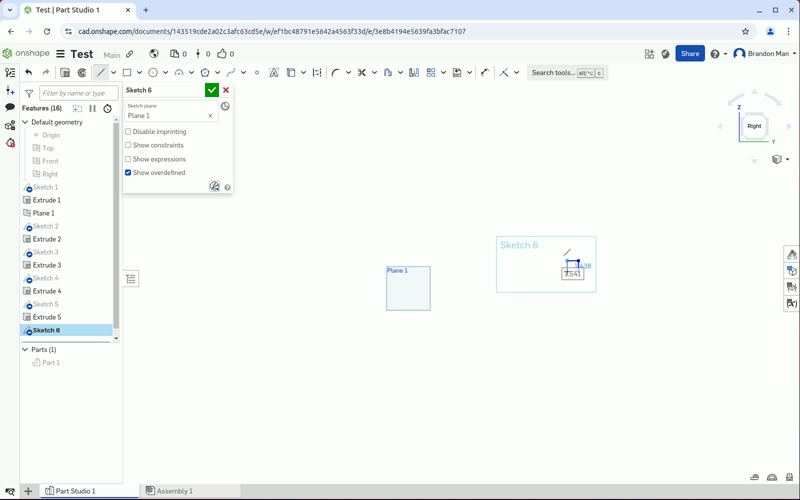
scroll(6)
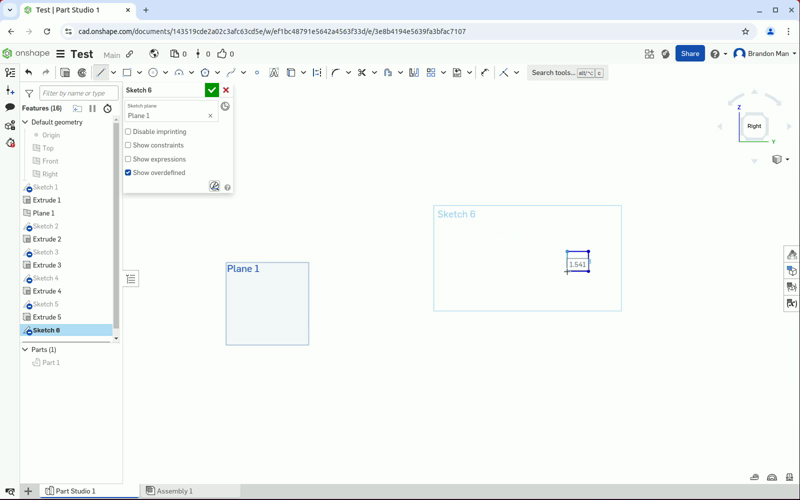
scroll(6)
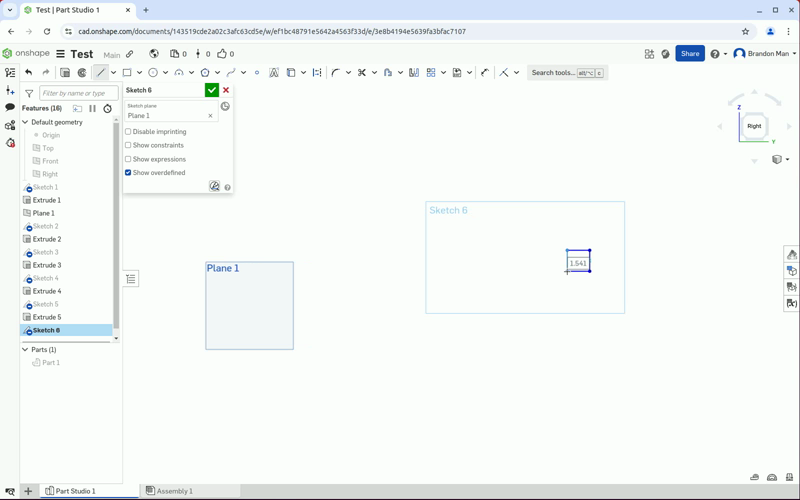
scroll(6)
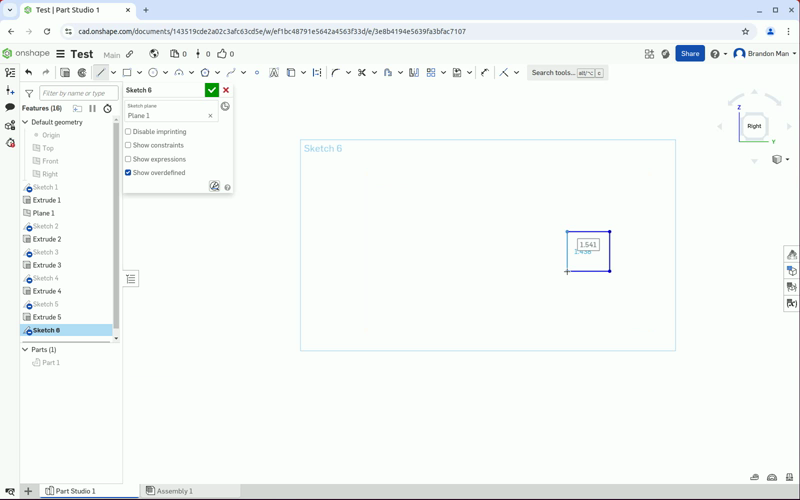
scroll(6)
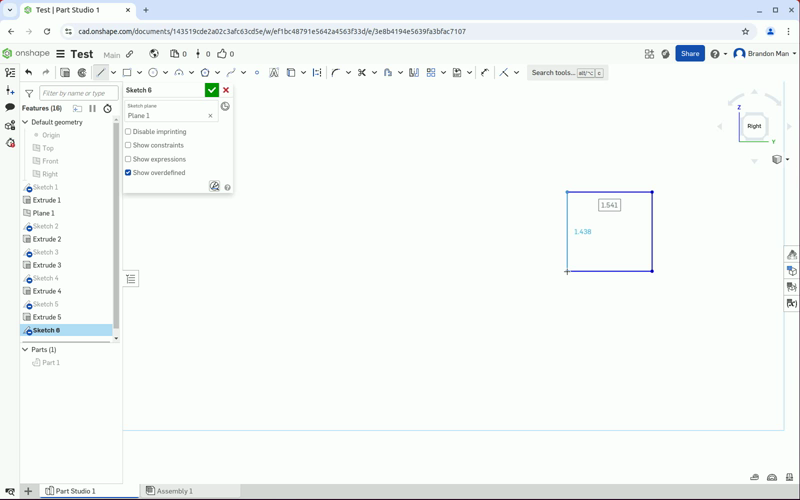
key_up(shift)
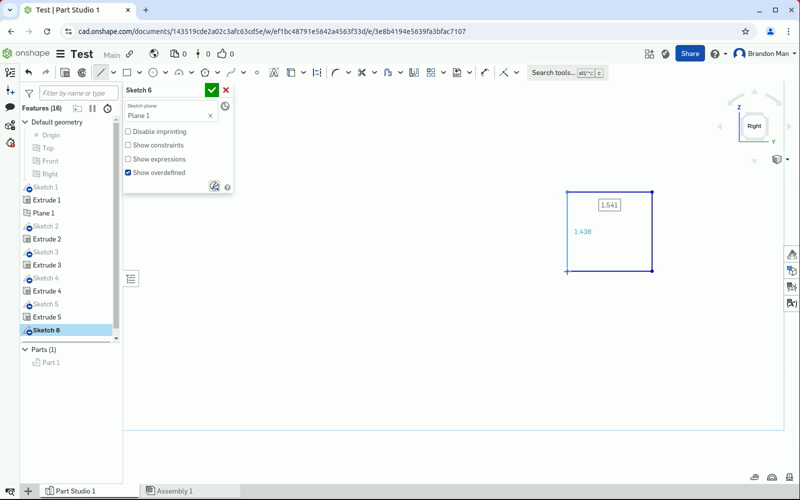
click(567, 271)
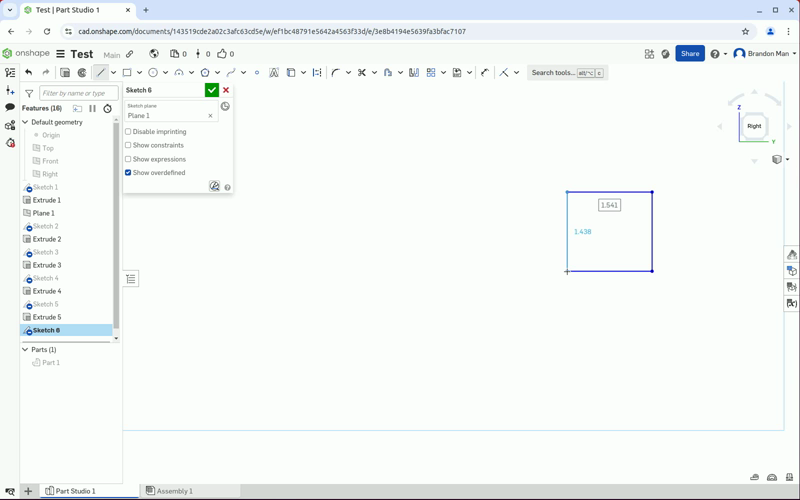
scroll(-6)
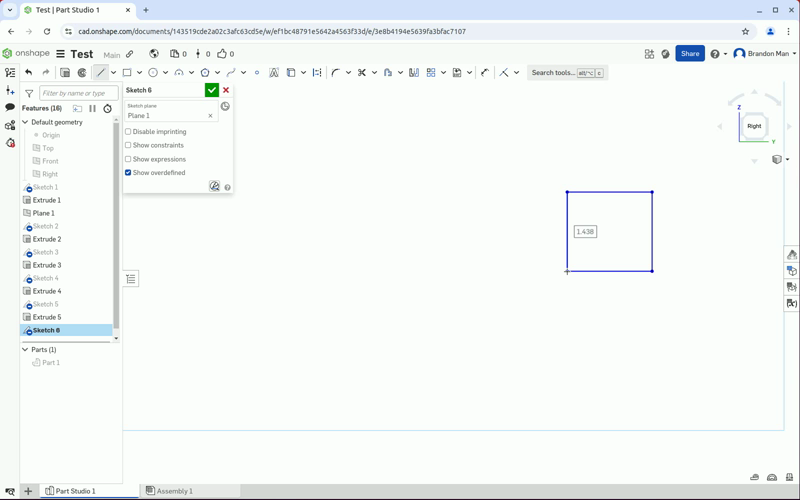
scroll(-6)
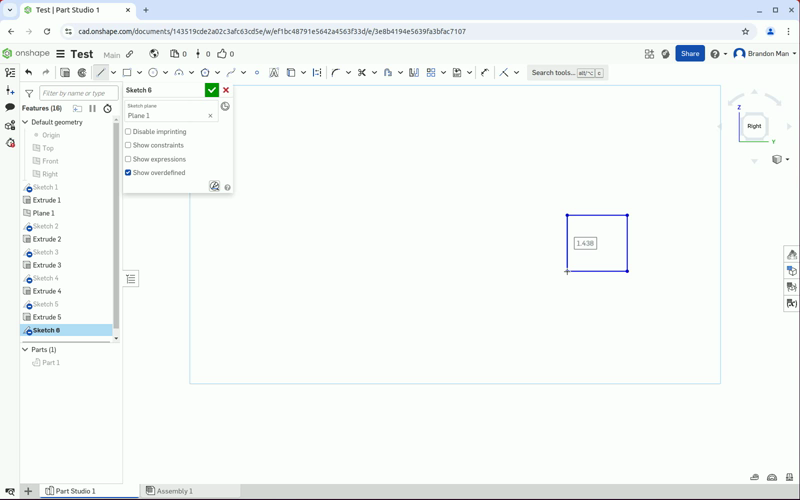
scroll(-6)
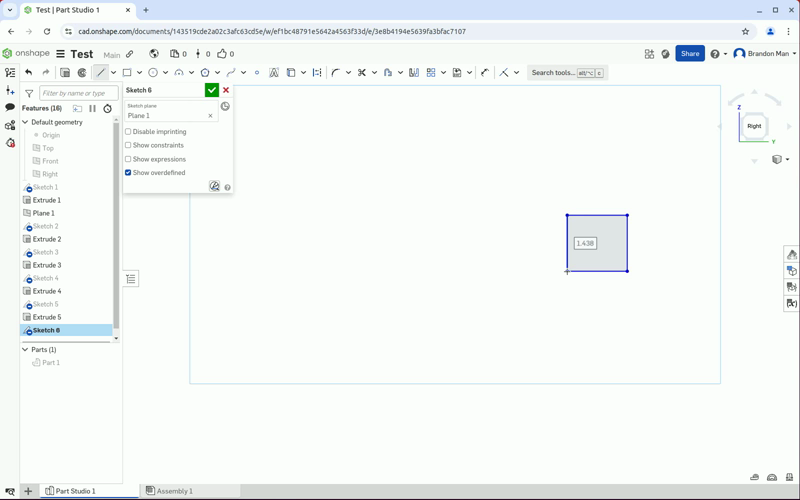
scroll(-6)
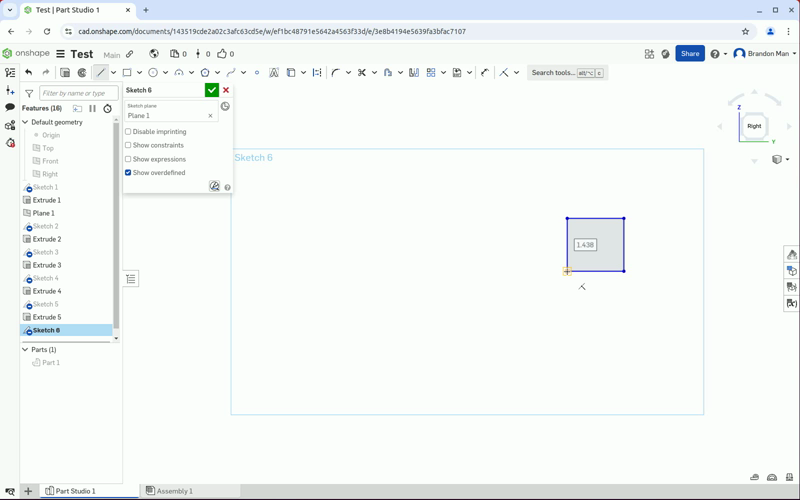
scroll(-6)
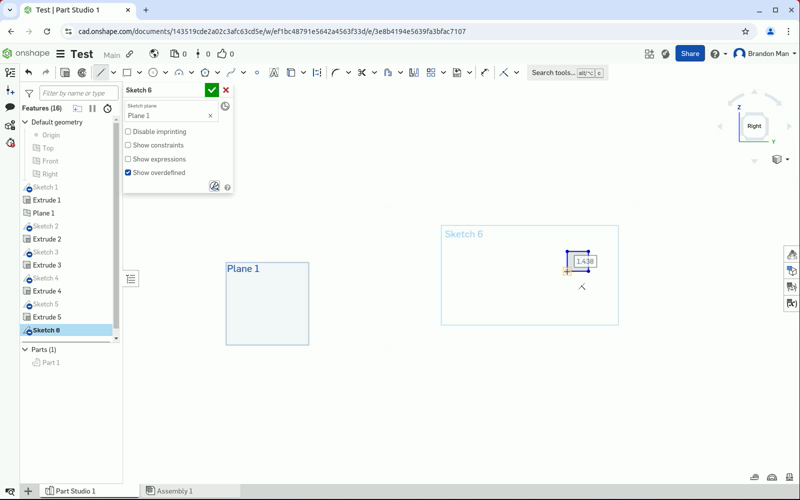
scroll(-6)
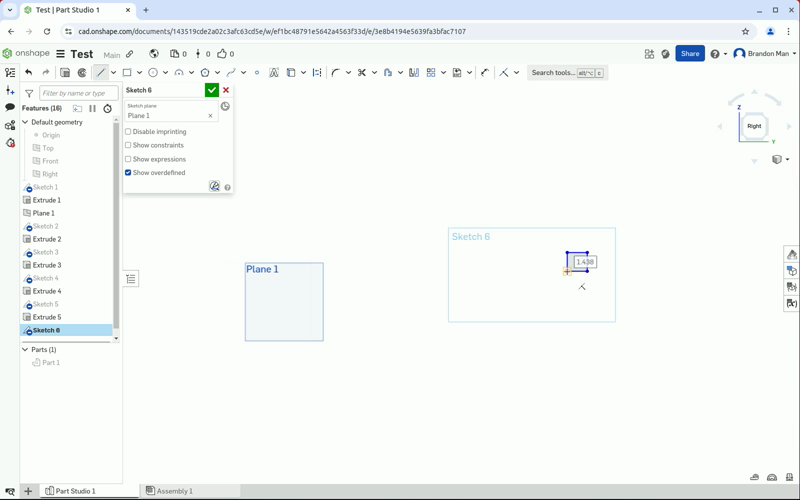
scroll(-6)
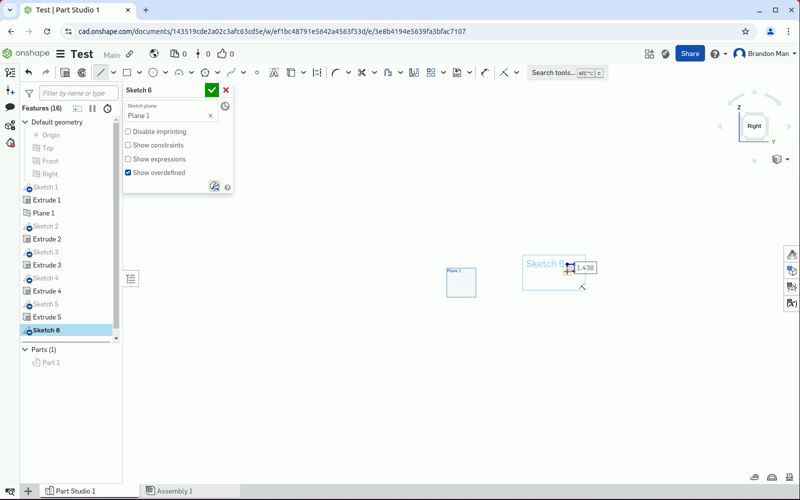
key(esc)
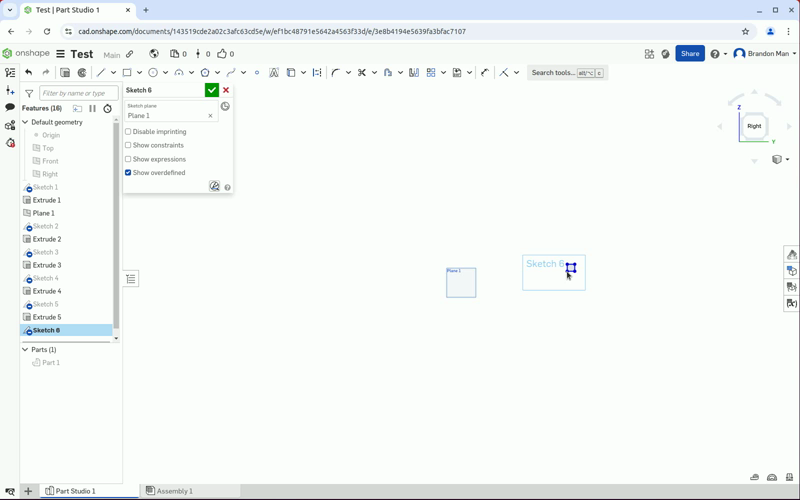
mouse_move(571, 265)
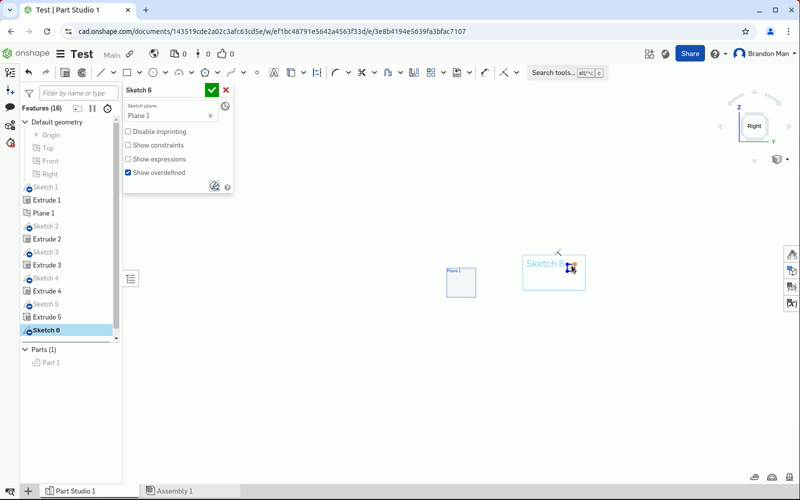
scroll(6)
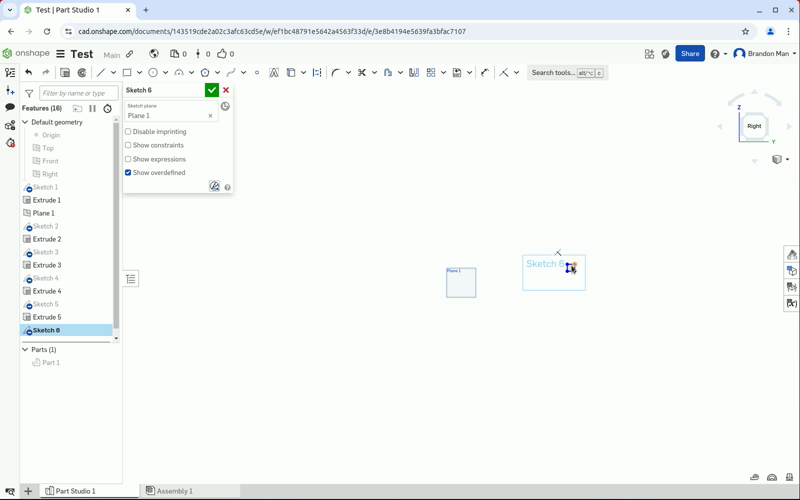
scroll(6)
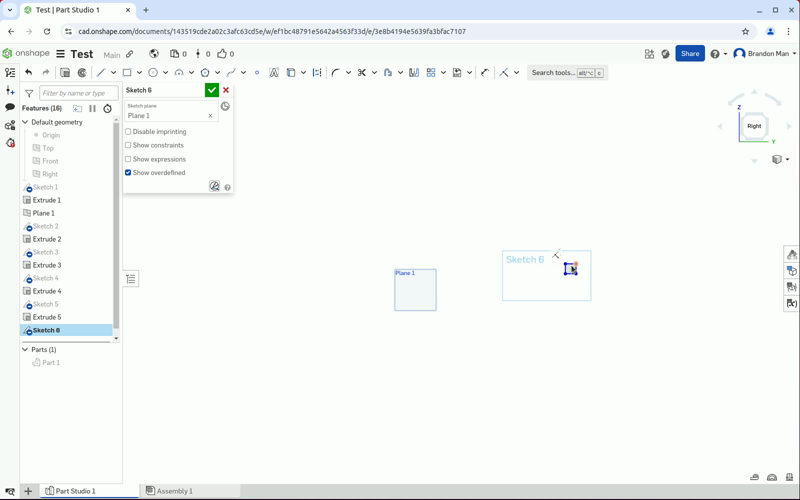
scroll(6)
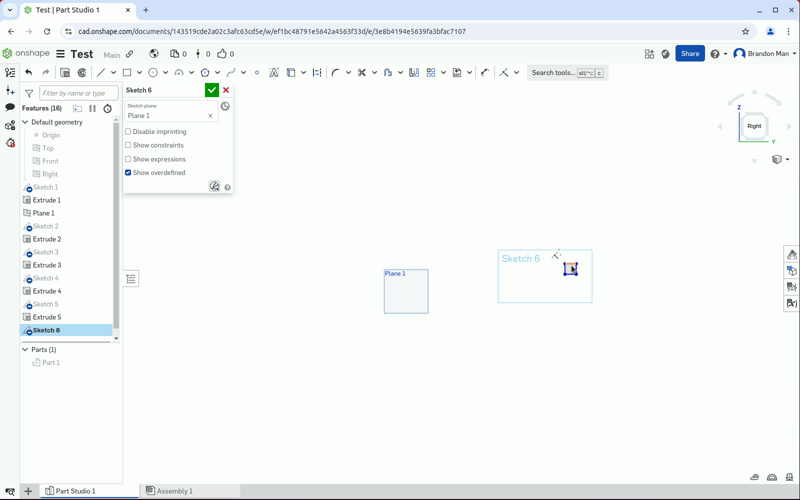
scroll(6)
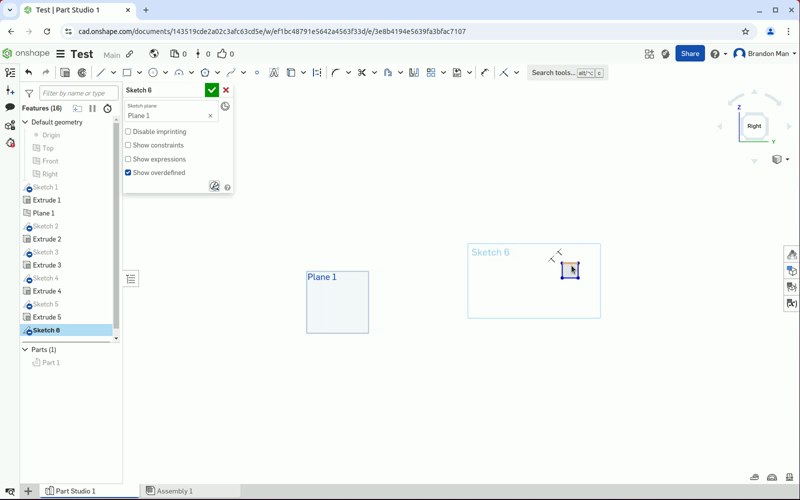
scroll(6)
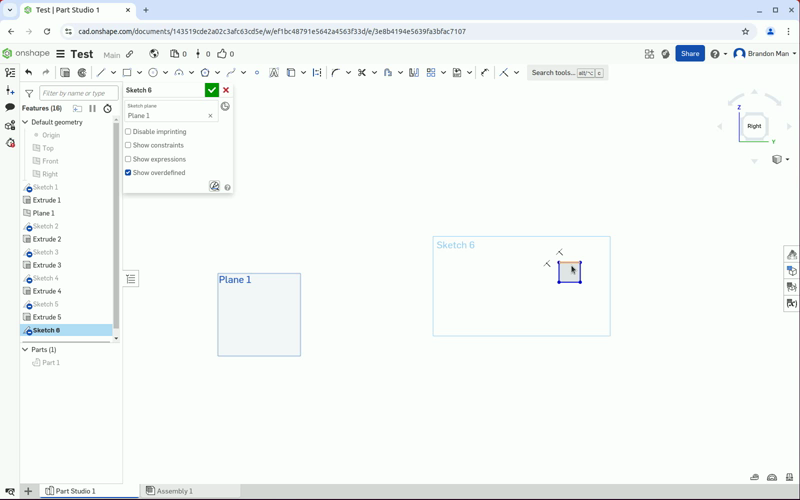
scroll(6)
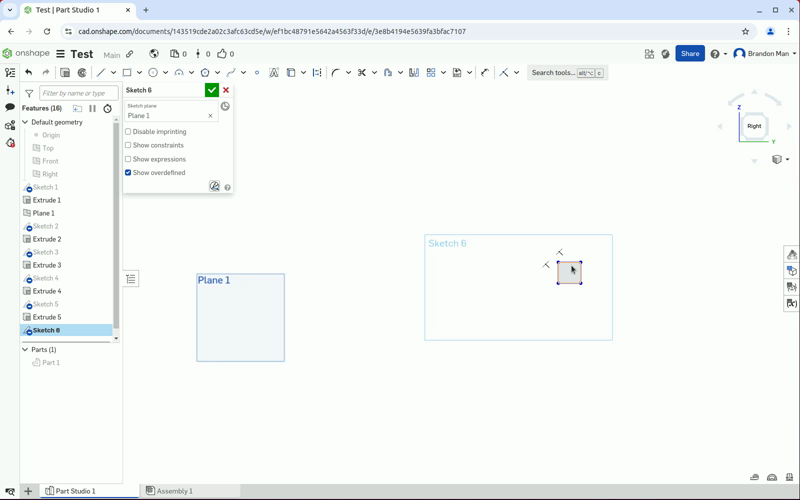
scroll(6)
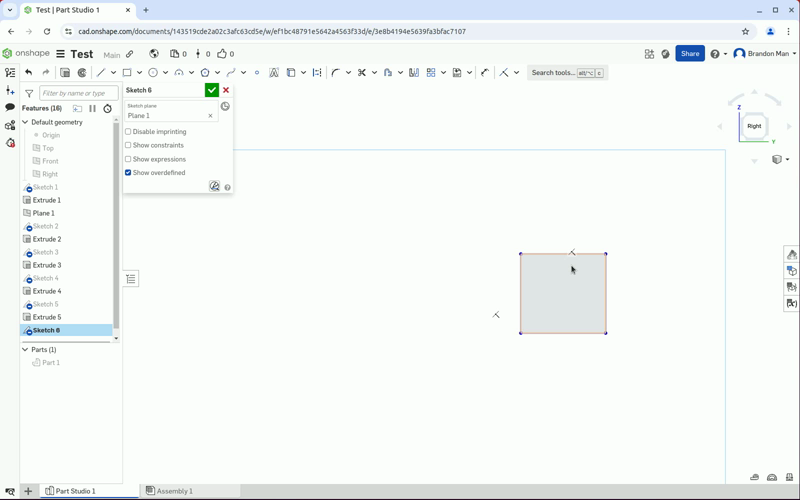
click(571, 265)
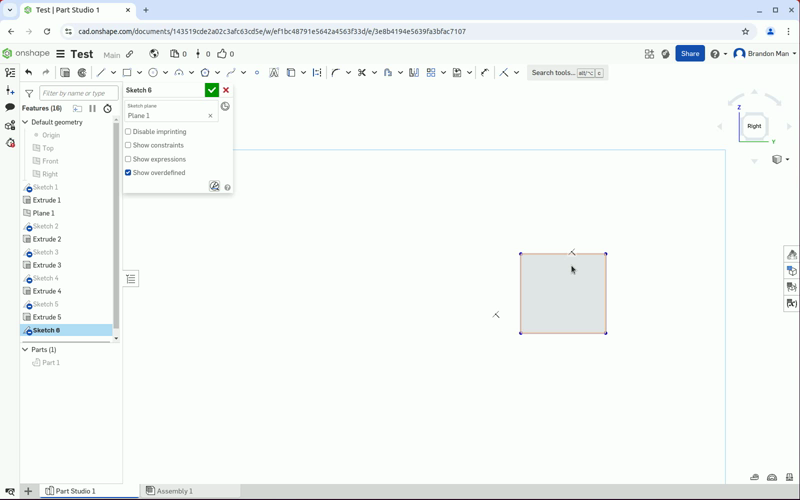
scroll(-6)
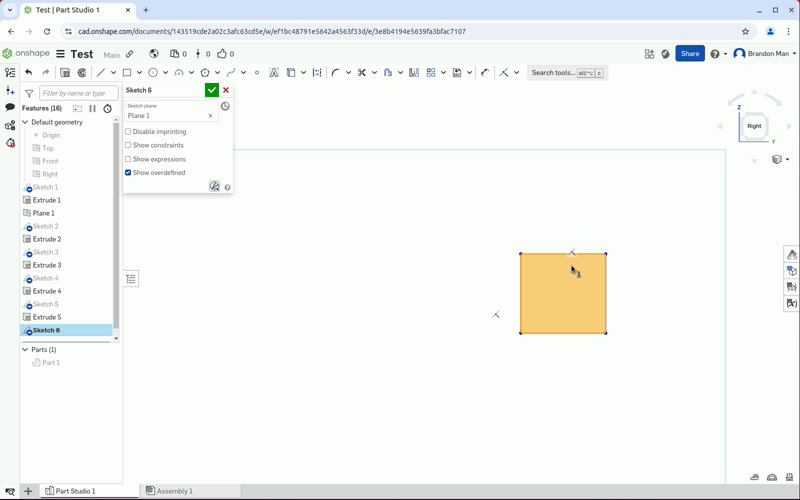
scroll(-6)
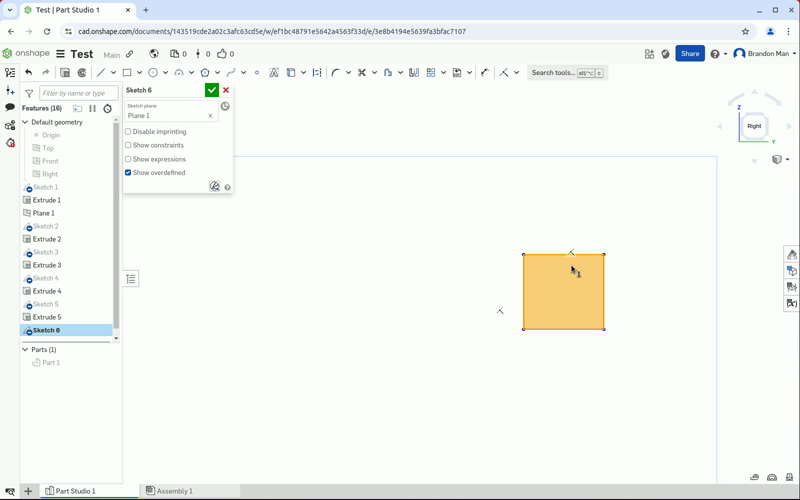
scroll(-6)
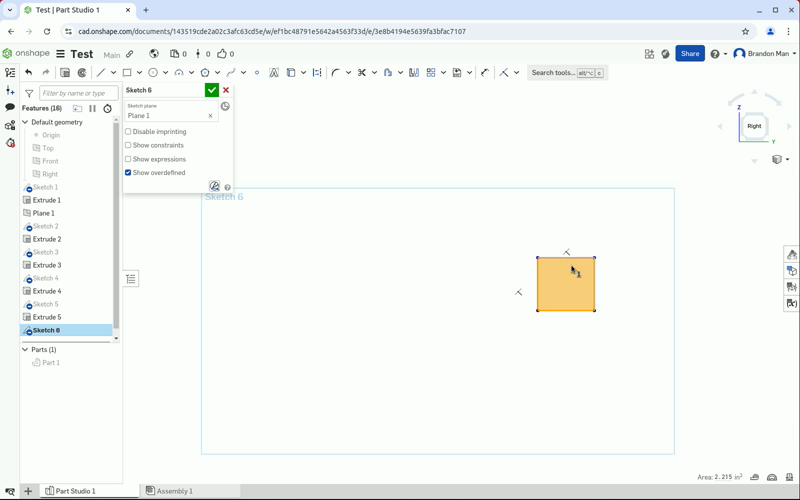
scroll(-6)
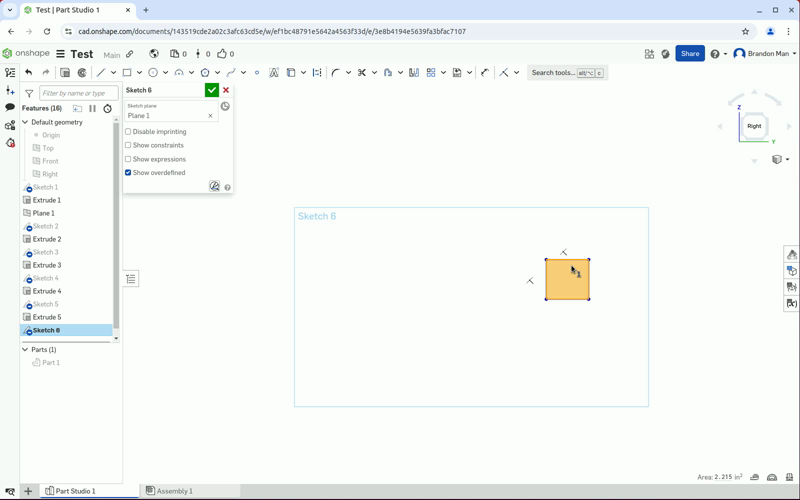
scroll(-6)
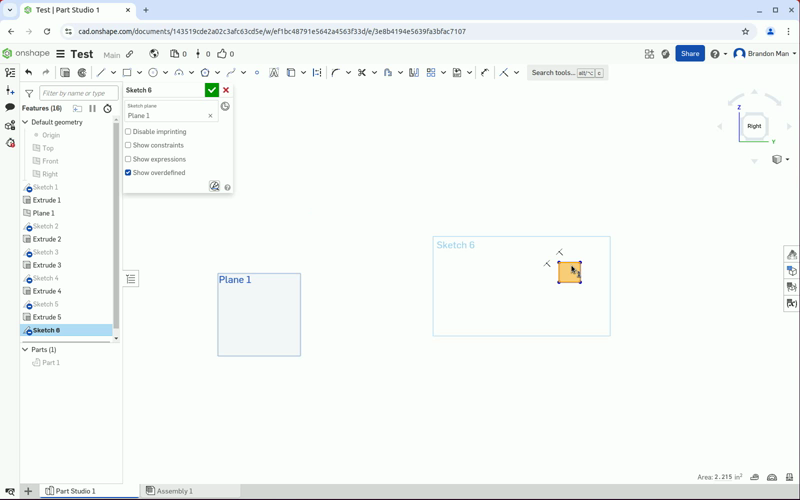
scroll(-6)
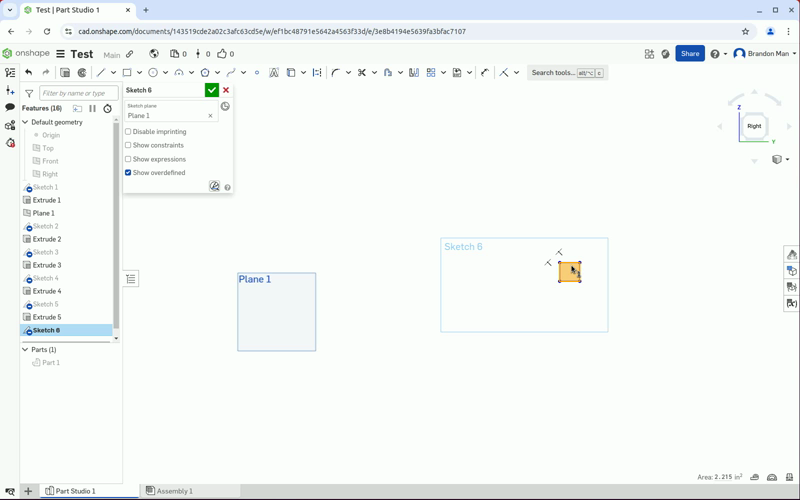
scroll(-6)
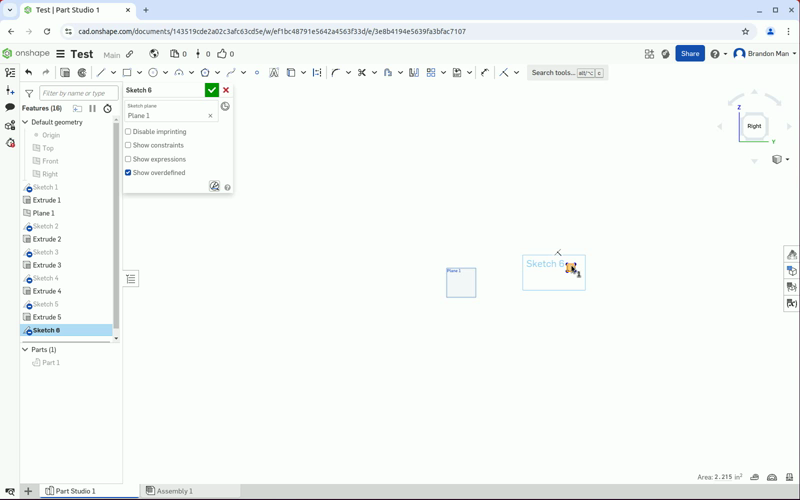
mouse_move(73, 352)
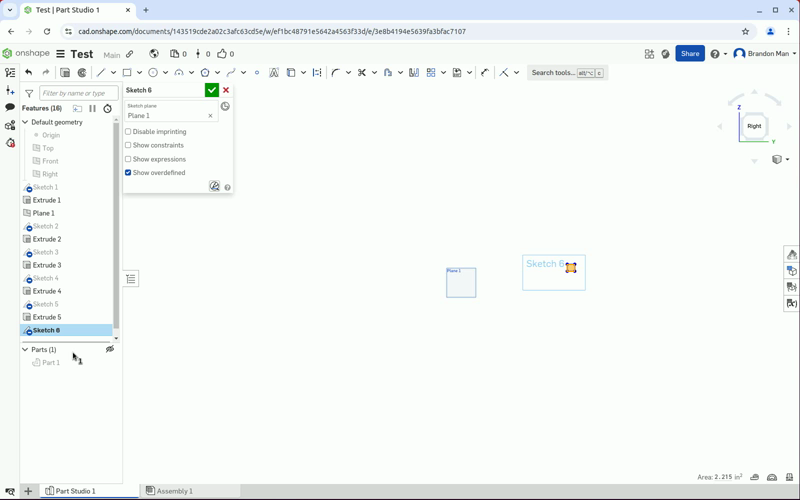
key(shift+y)
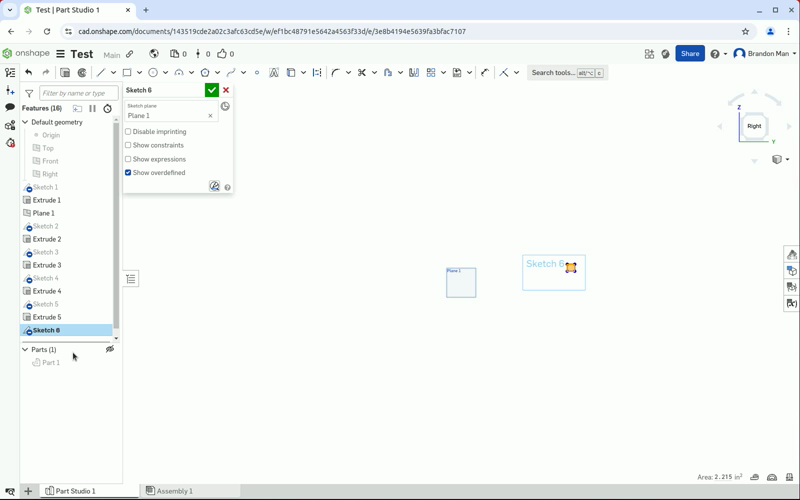
key(shift+e)
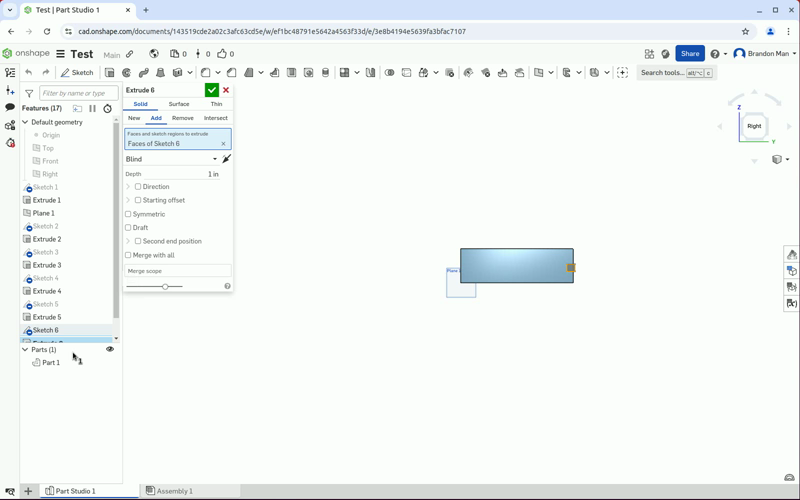
mouse_move(143, 106)
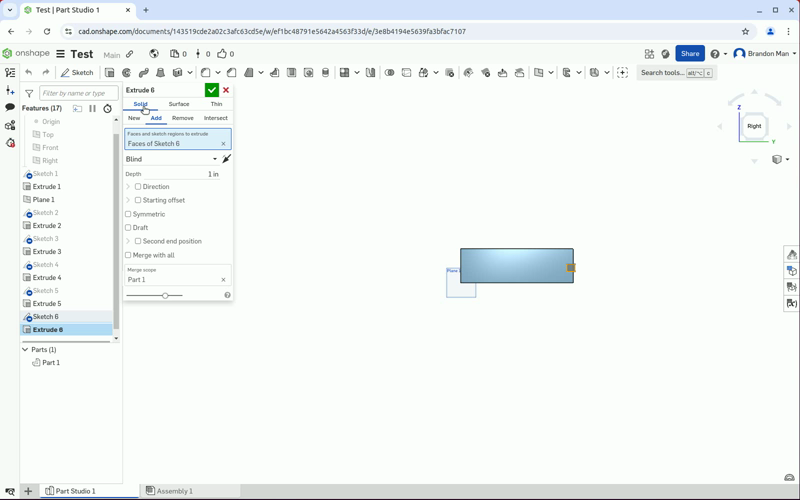
click(143, 106)
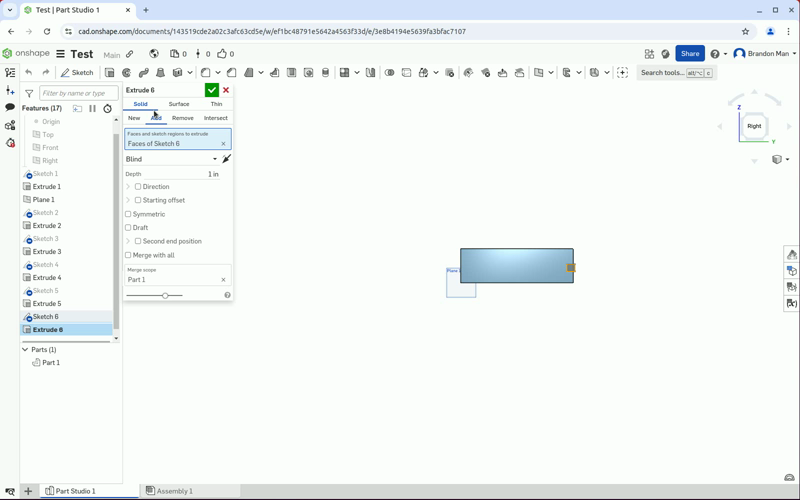
mouse_move(186, 120)
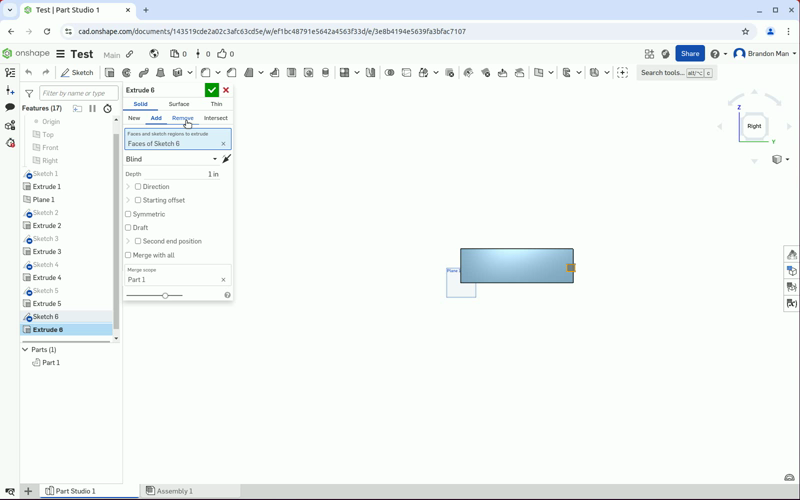
click(186, 120)
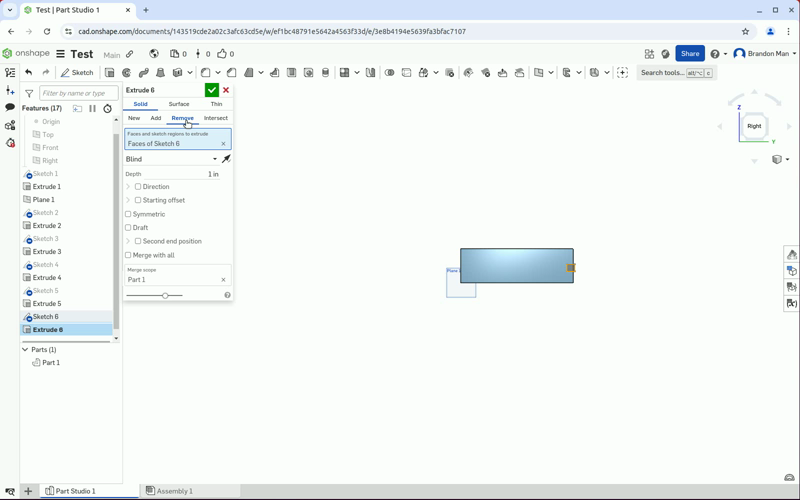
key(tab, 4)
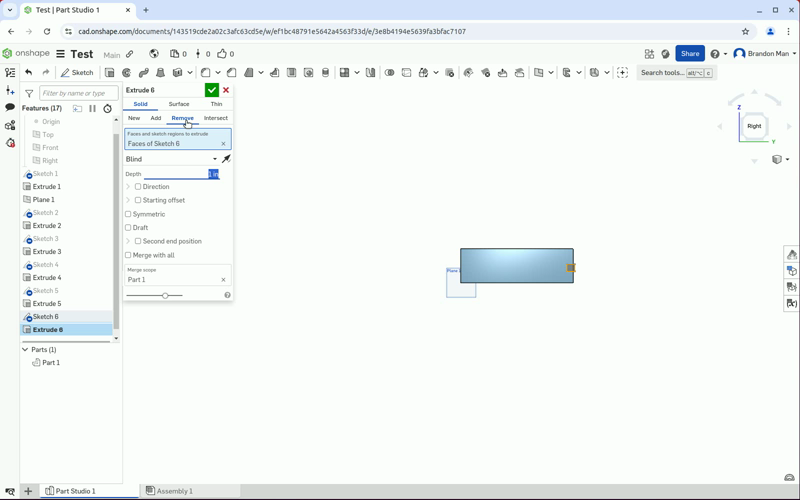
text(1.444)
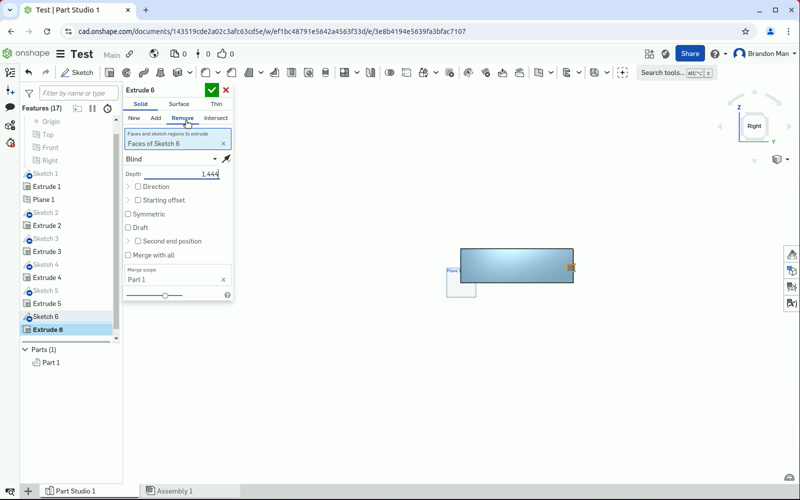
key(tab, 6)
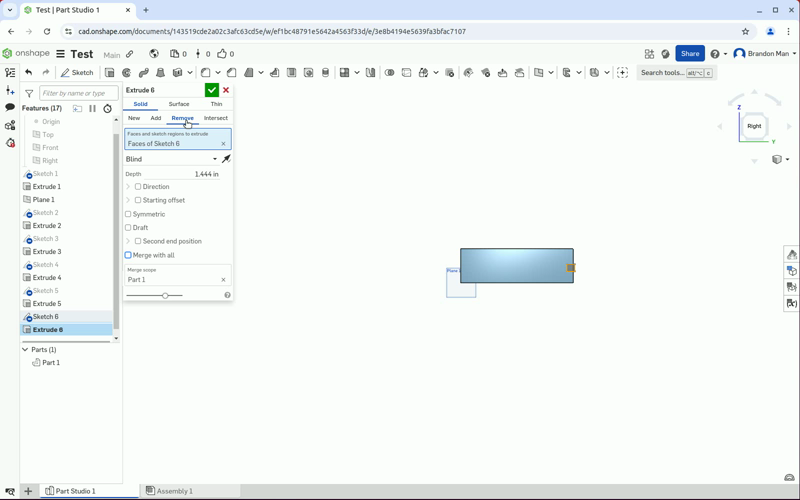
key(space)
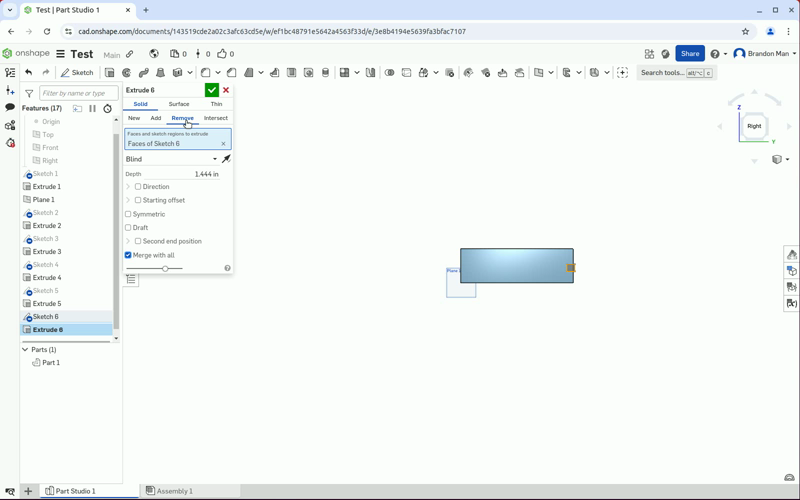
key(enter)
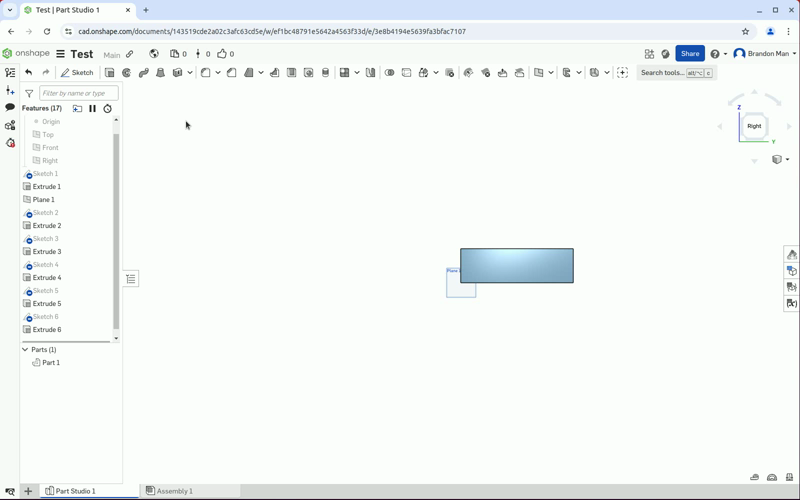
key(shift+h)
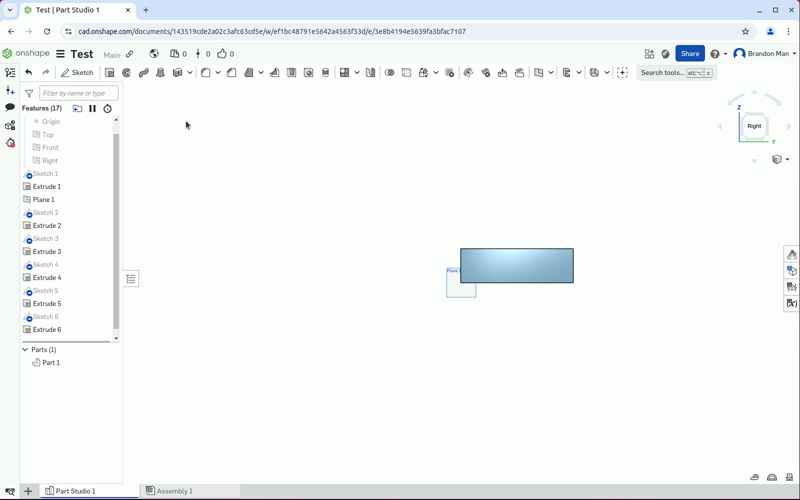
key(shift+h)
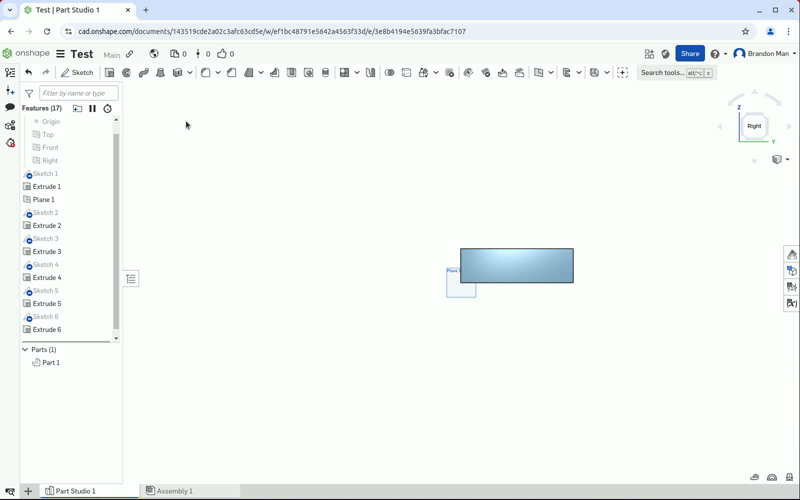
mouse_move(69, 176)
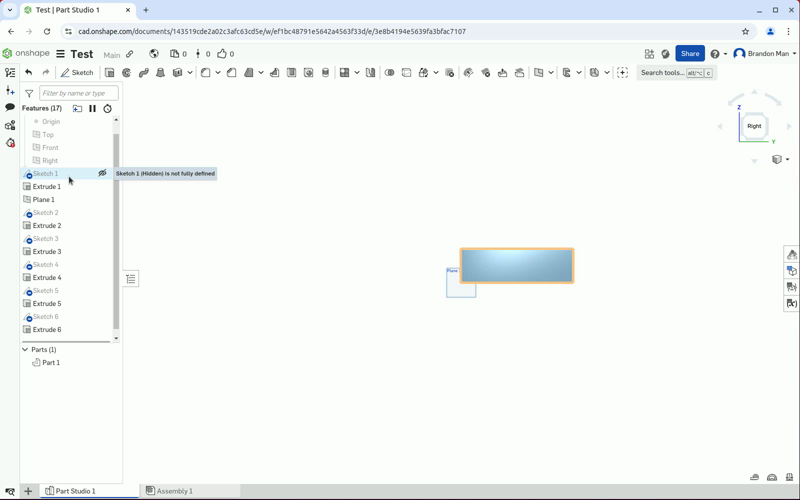
click(69, 176)
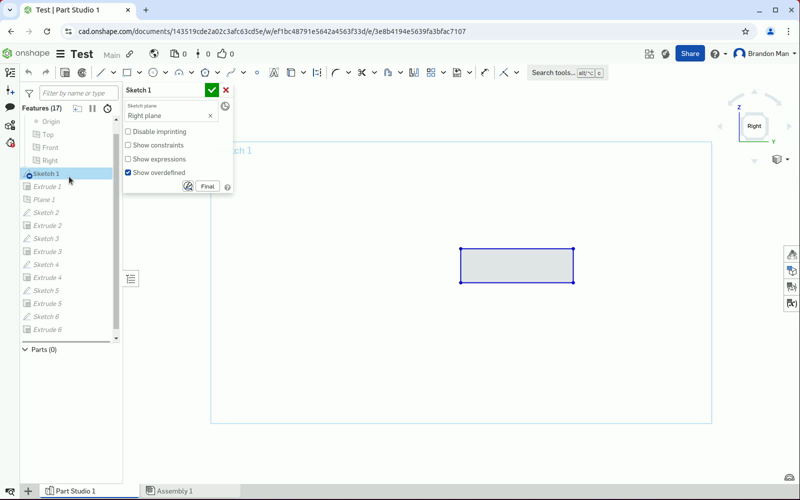
mouse_move(229, 92)
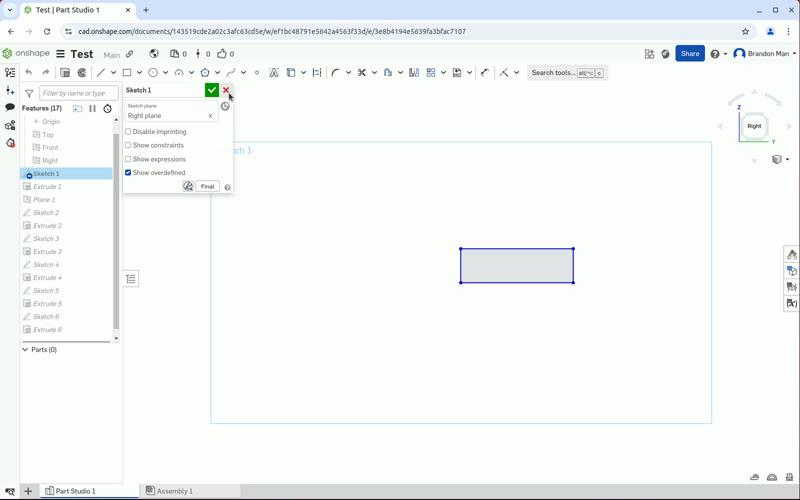
click(229, 92)
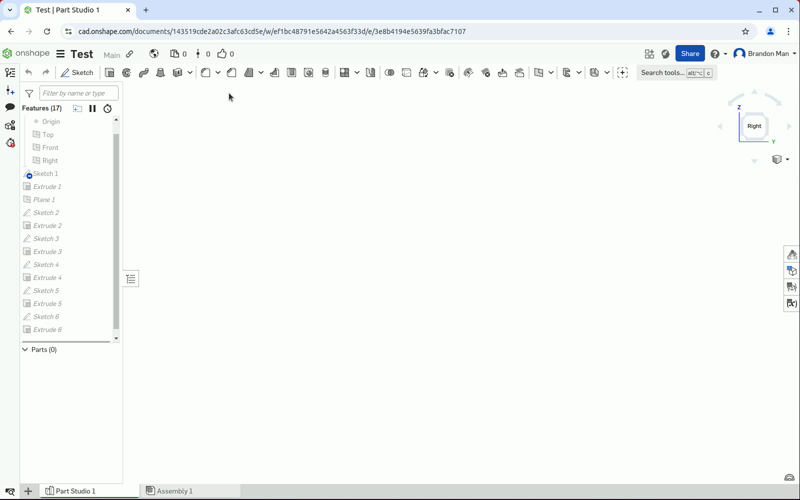
key(shift+s)
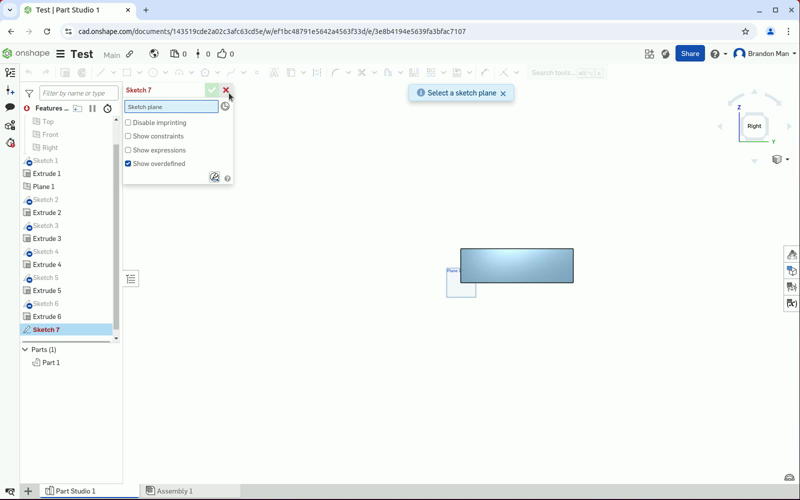
mouse_move(69, 189)
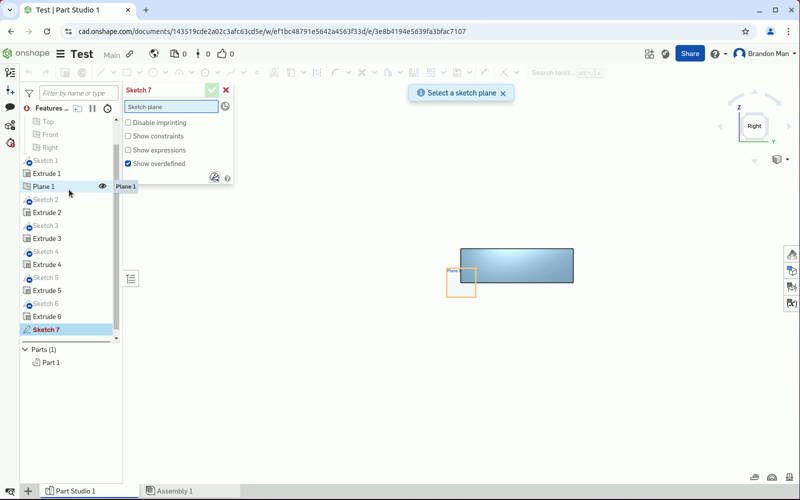
click(69, 189)
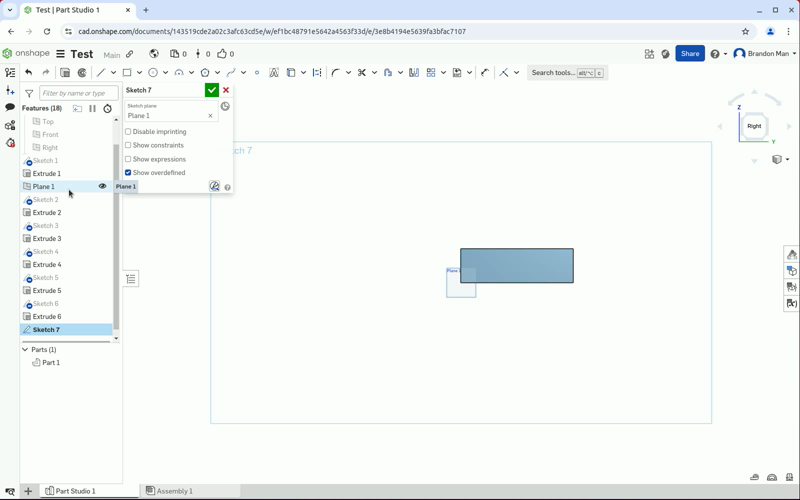
mouse_move(73, 352)
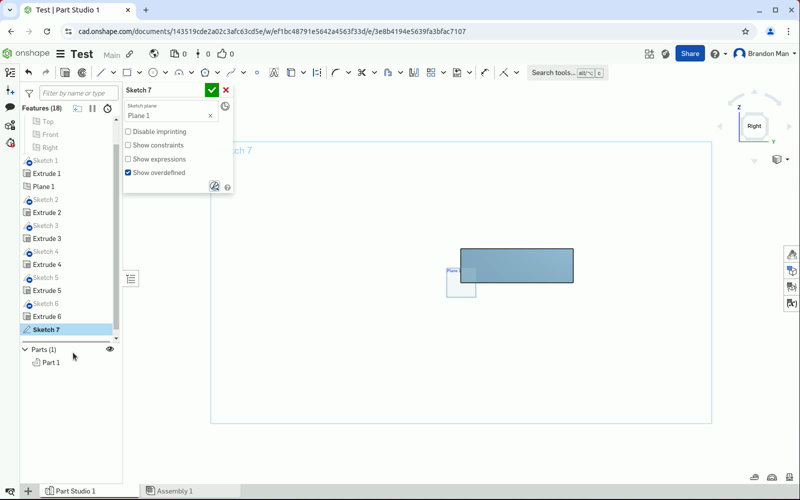
key(y)
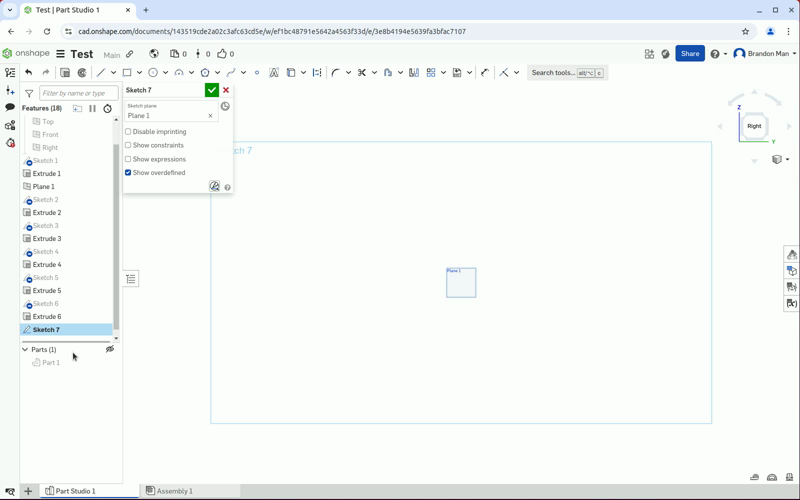
key(l)
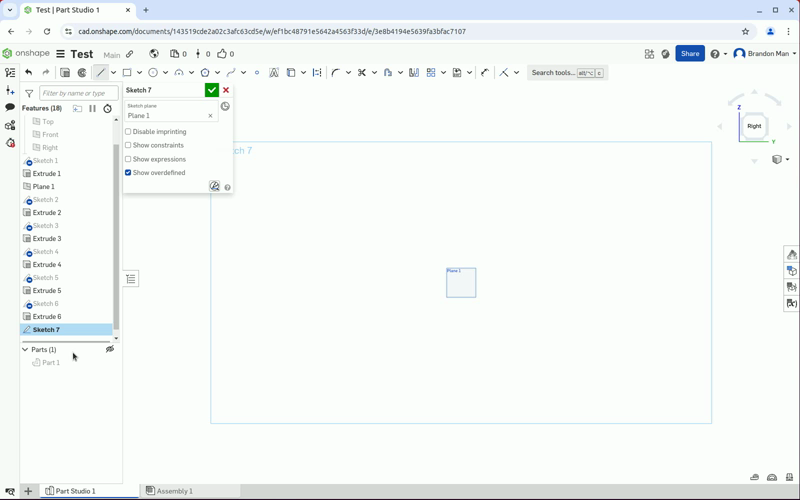
key_down(shift)
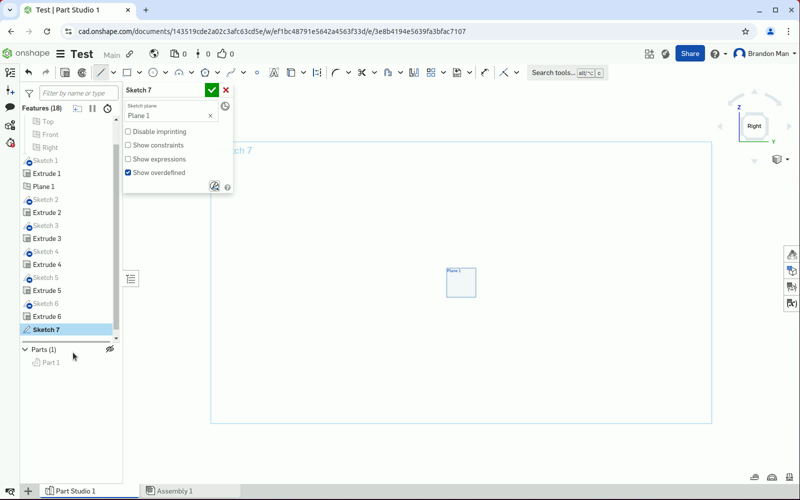
mouse_move(567, 259)
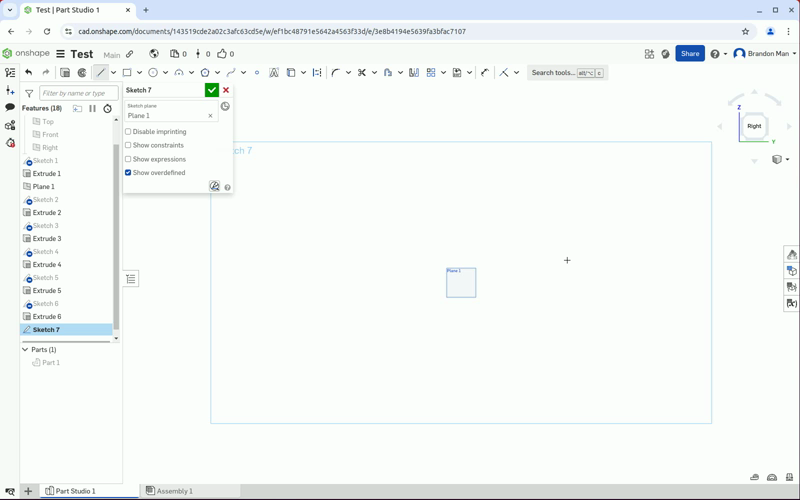
click(567, 259)
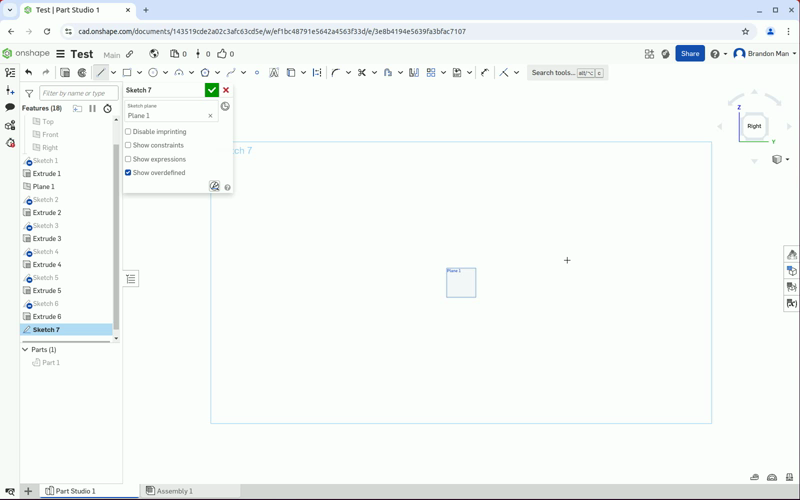
key_up(shift)
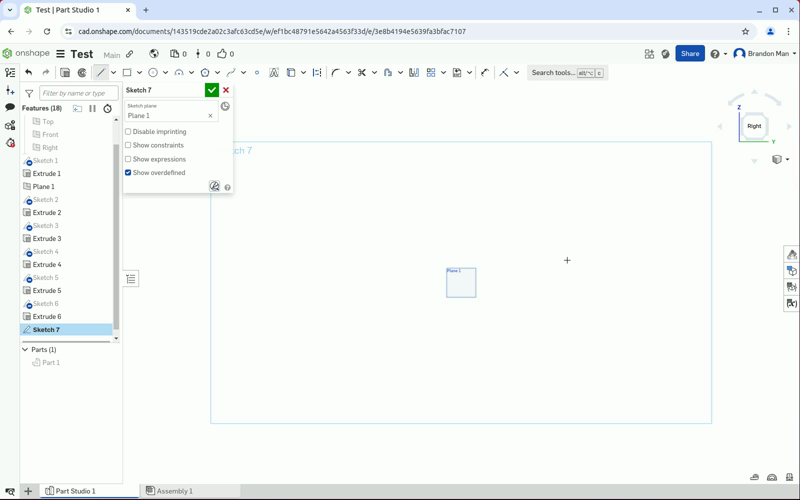
key_down(shift)
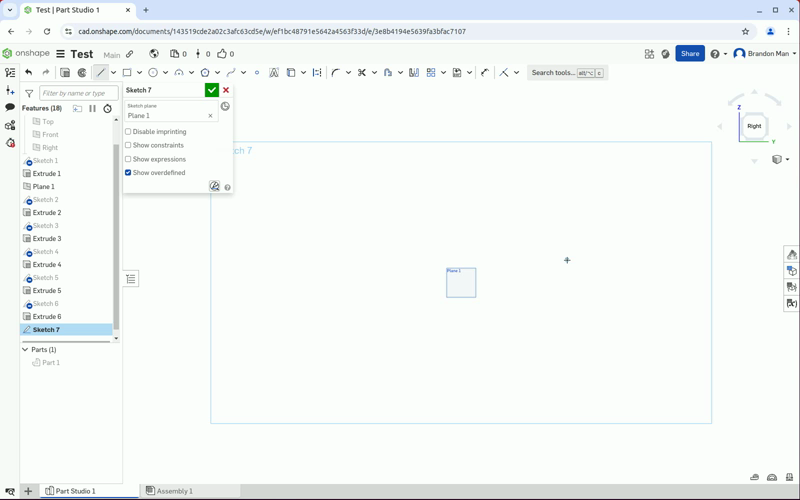
mouse_move(589, 259)
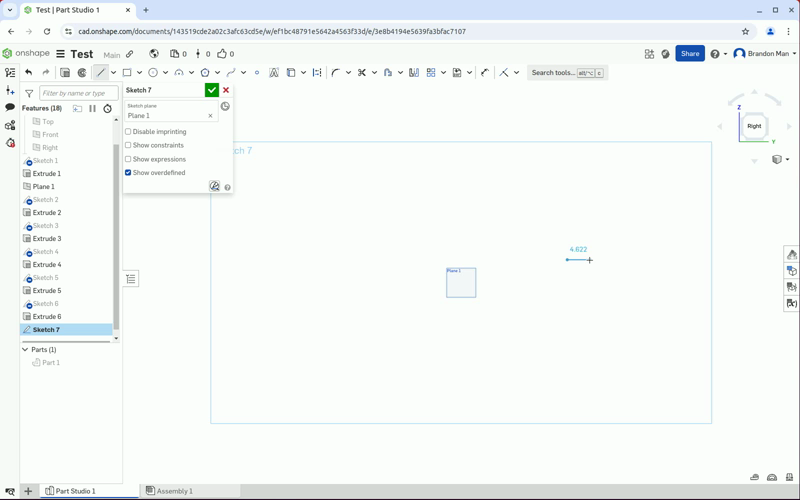
mouse_move(574, 259)
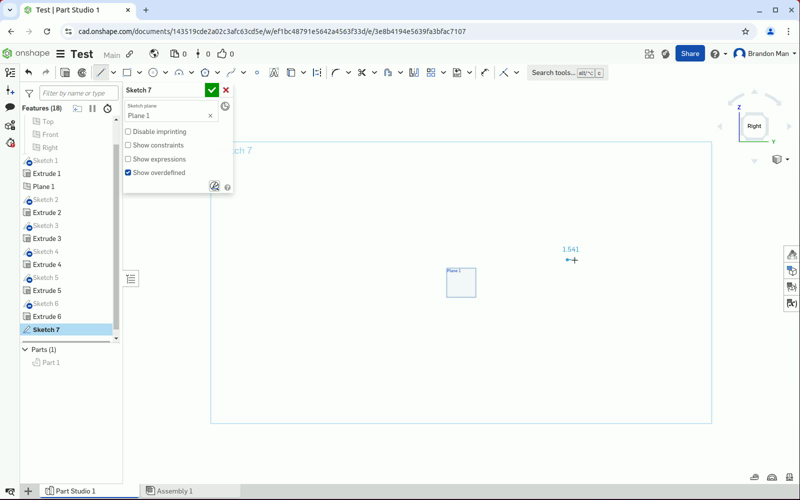
scroll(6)
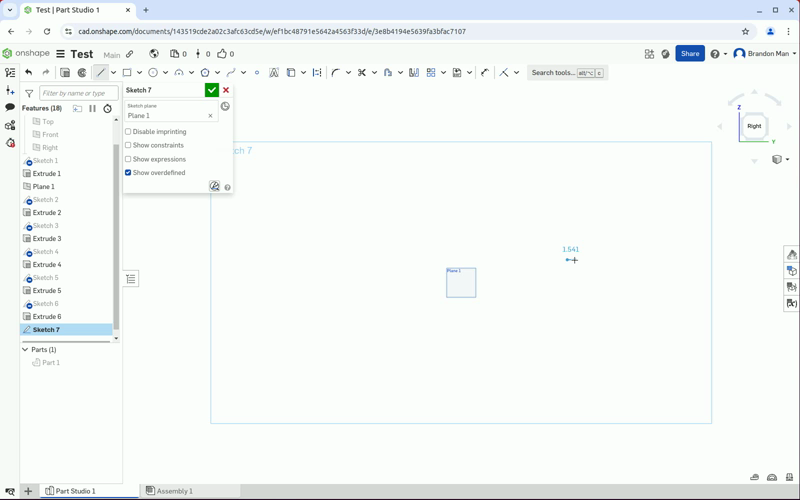
scroll(6)
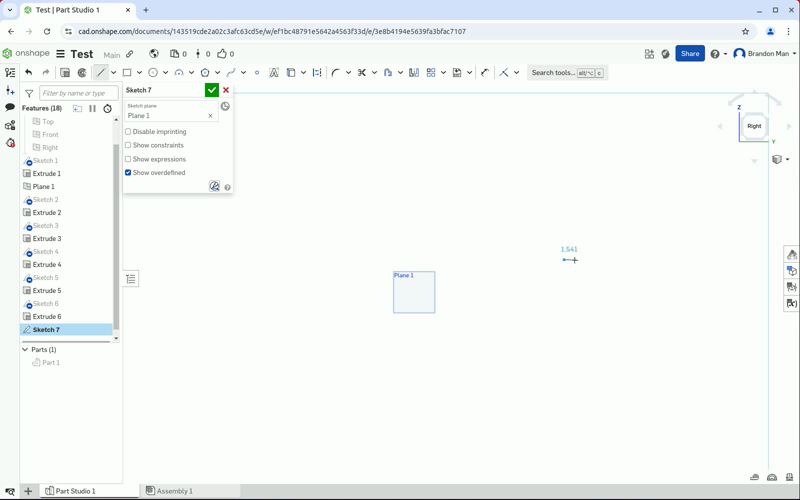
scroll(6)
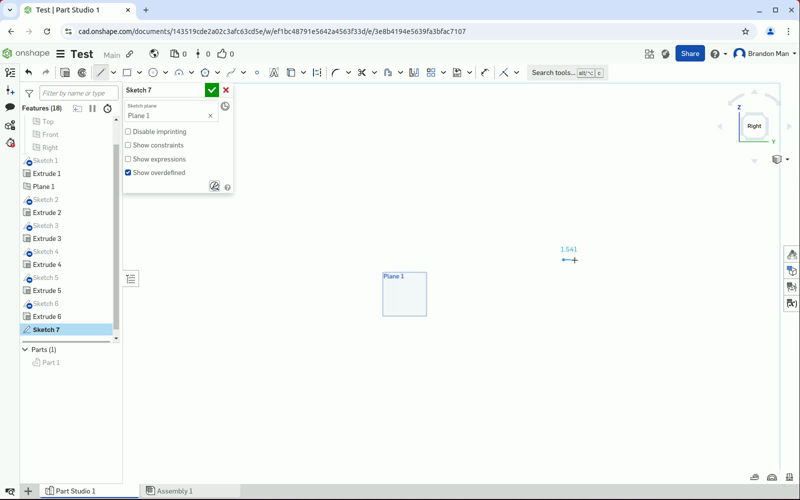
scroll(6)
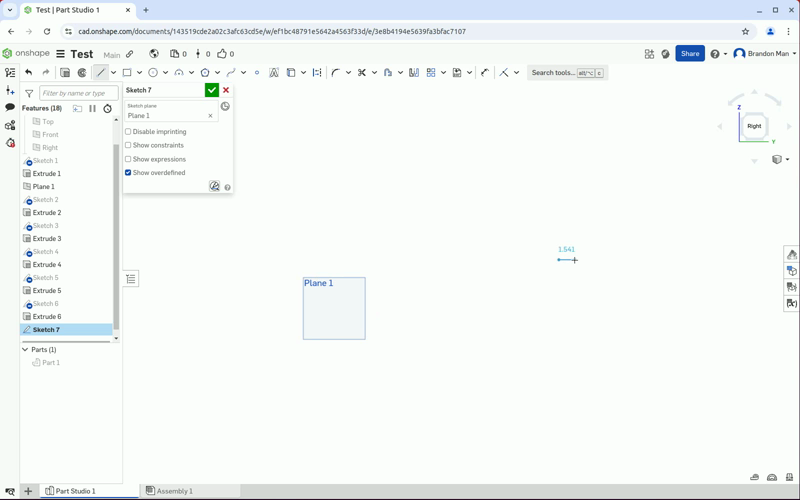
scroll(6)
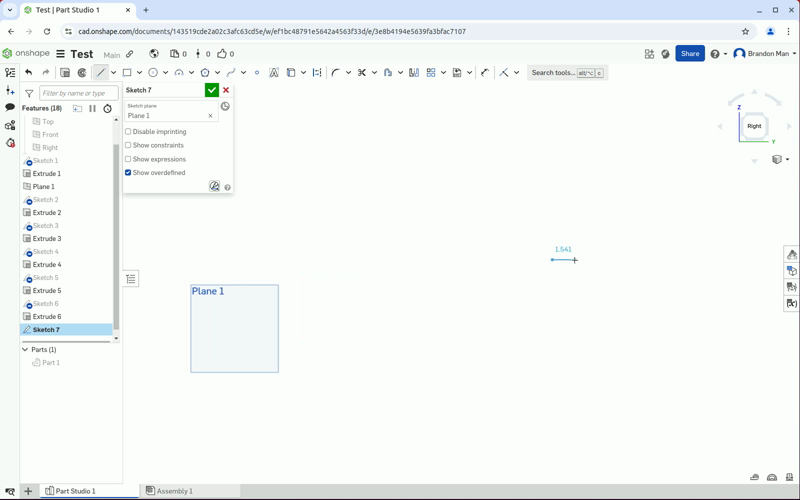
scroll(6)
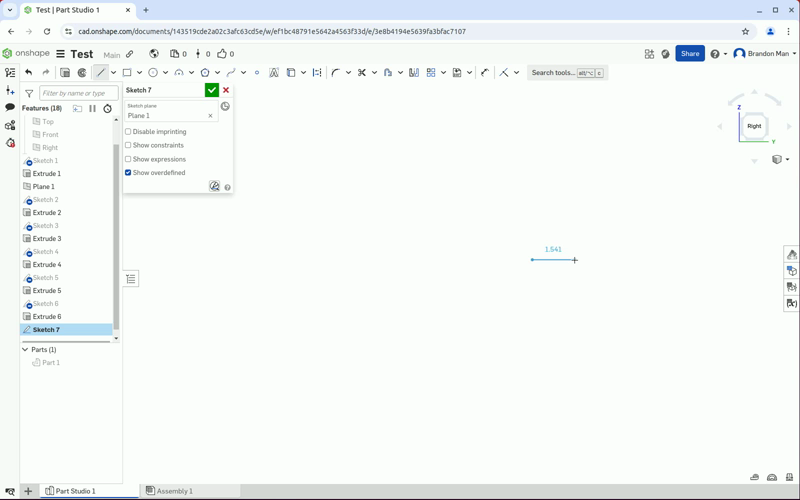
scroll(6)
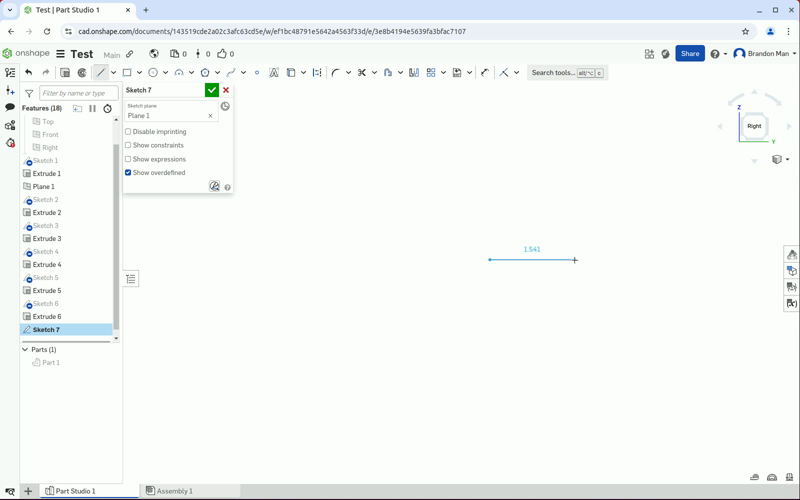
click(574, 259)
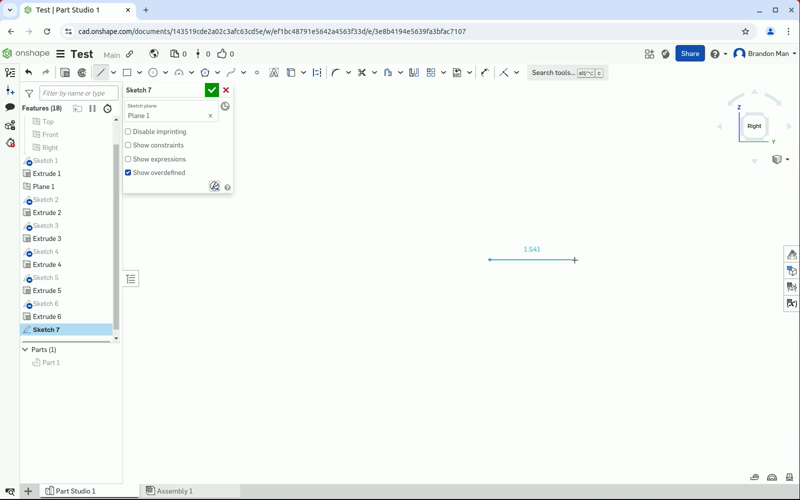
scroll(-6)
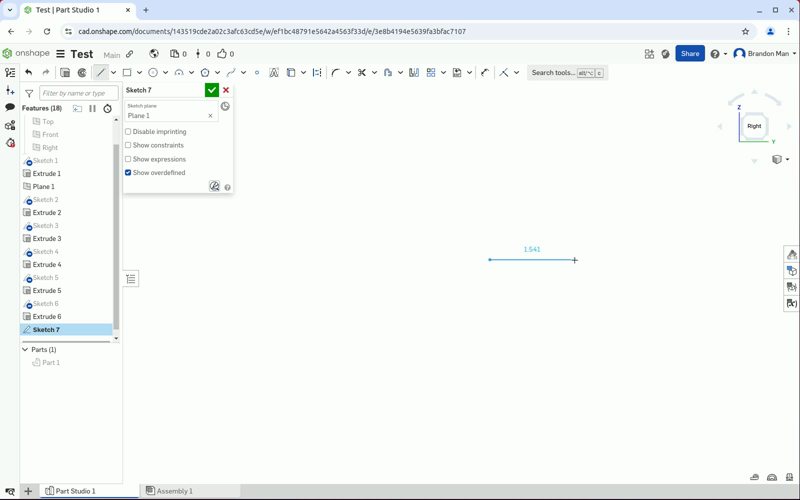
scroll(-6)
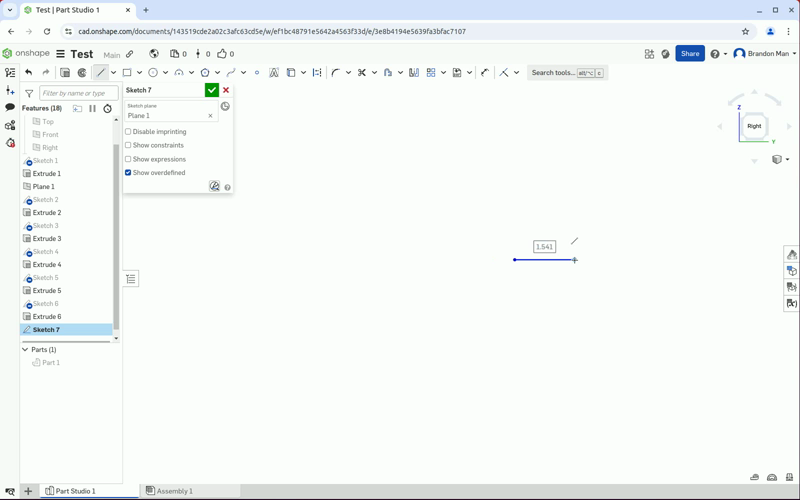
scroll(-6)
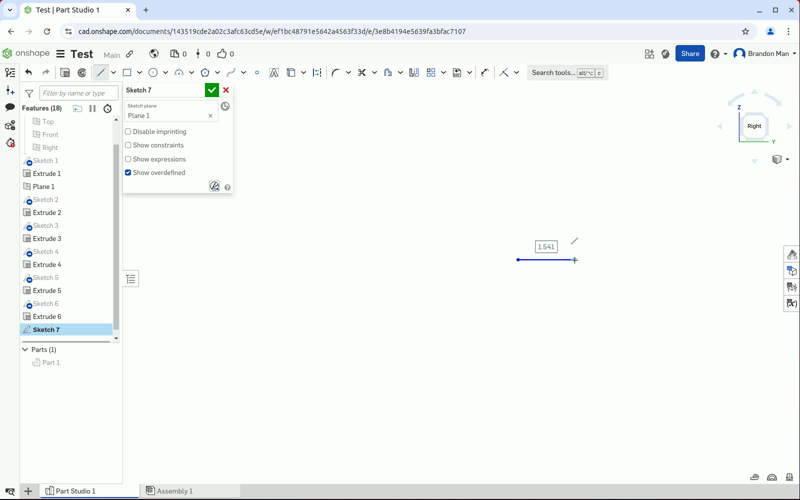
scroll(-6)
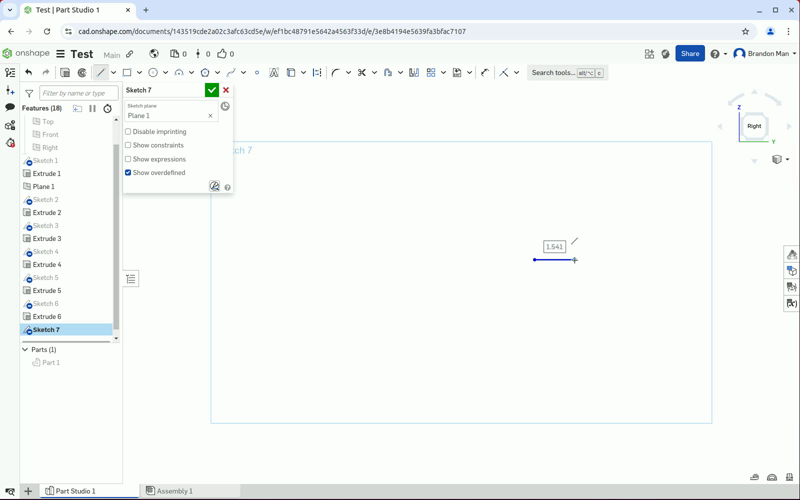
scroll(-6)
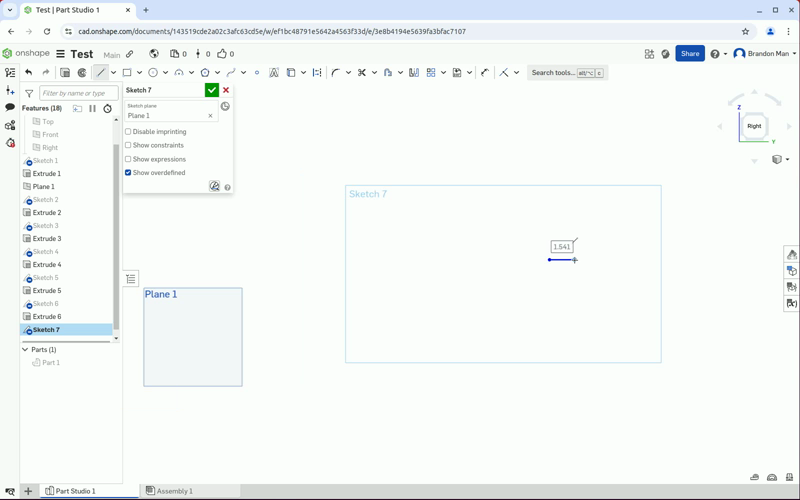
scroll(-6)
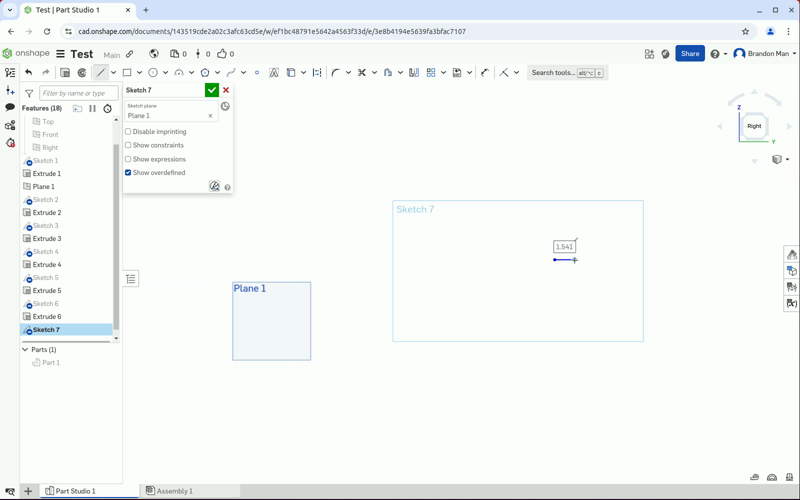
scroll(-6)
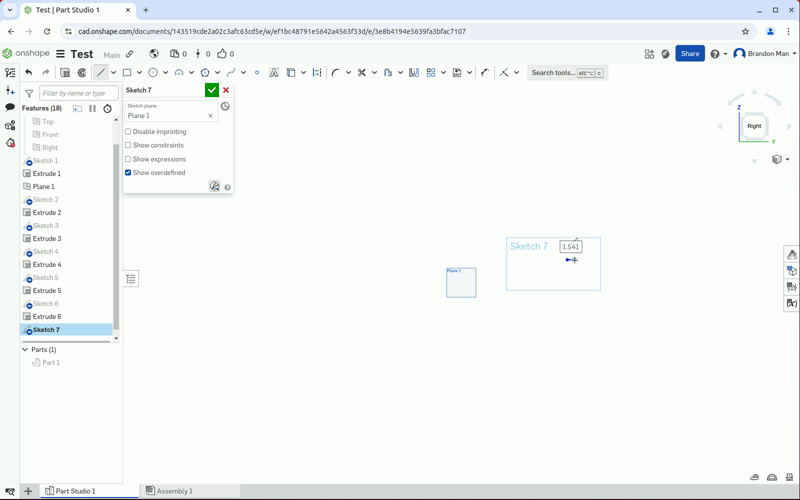
key_up(shift)
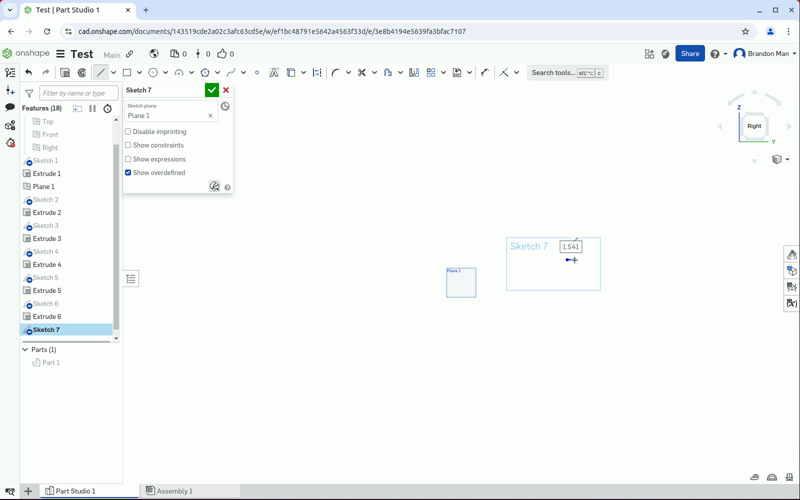
key_down(shift)
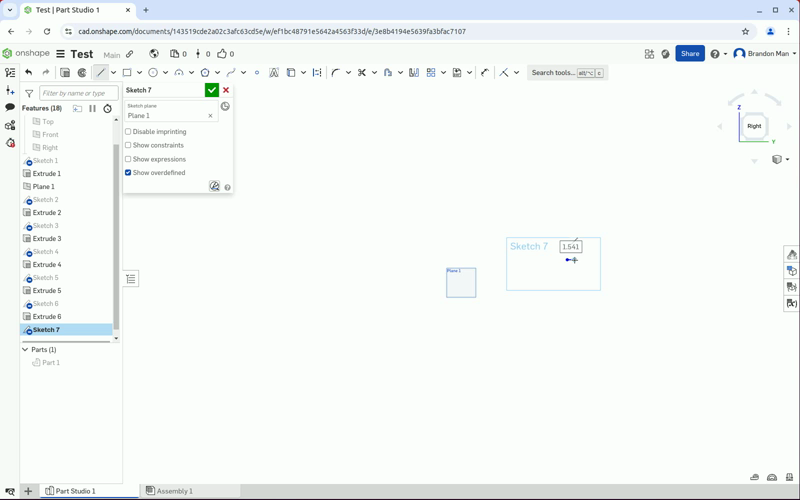
mouse_move(589, 259)
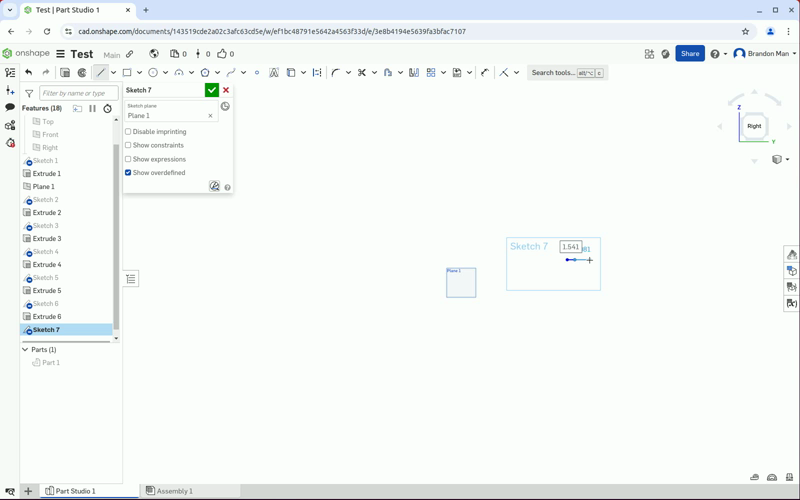
mouse_move(574, 252)
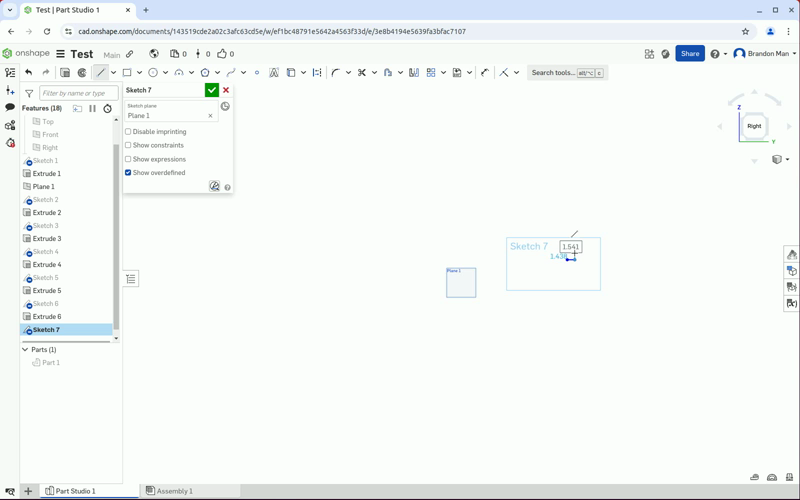
scroll(6)
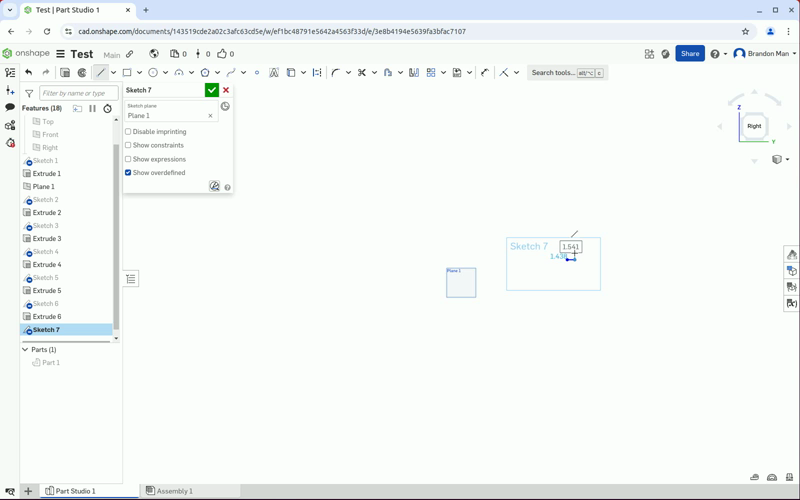
scroll(6)
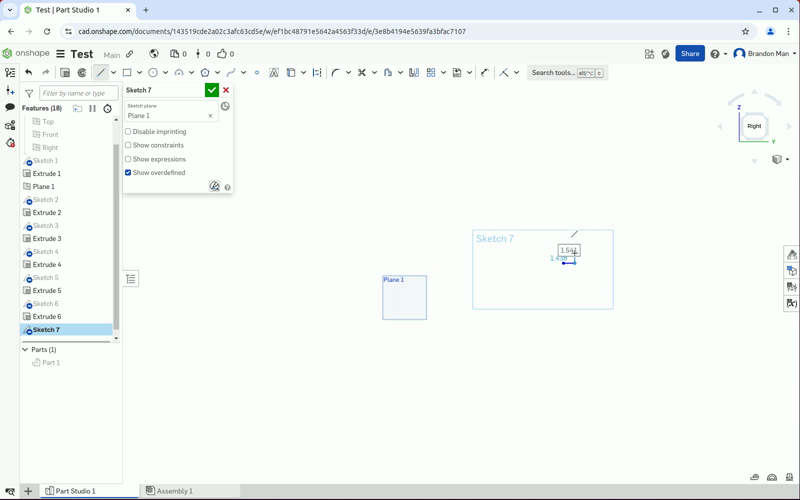
scroll(6)
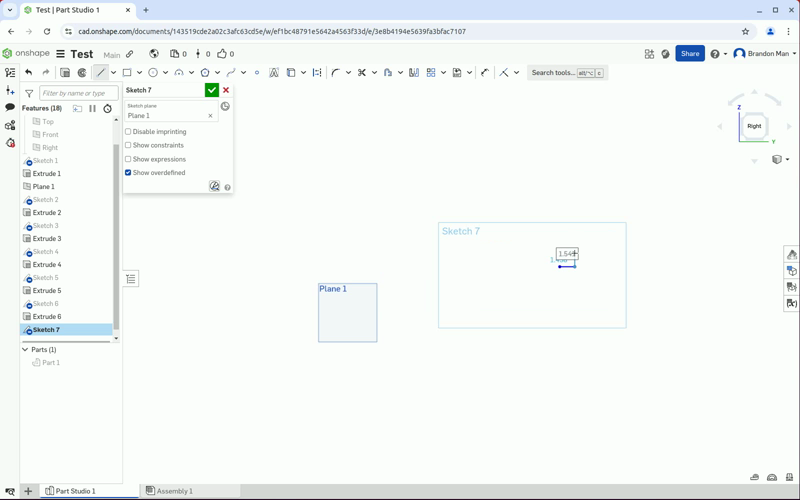
scroll(6)
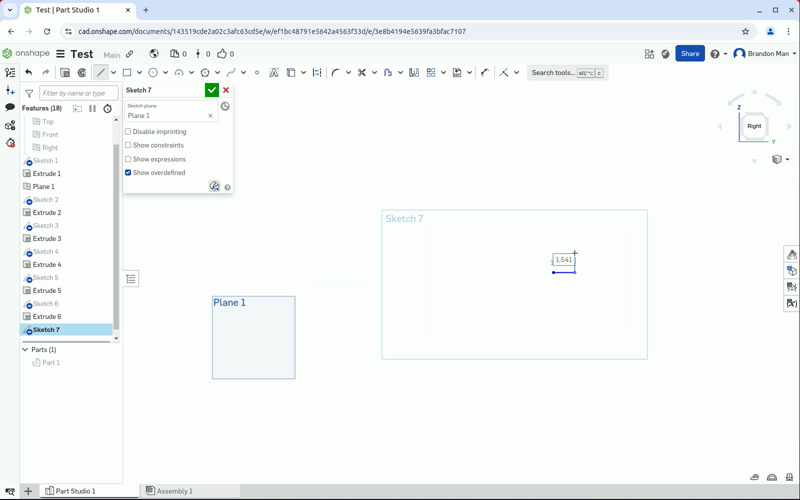
scroll(6)
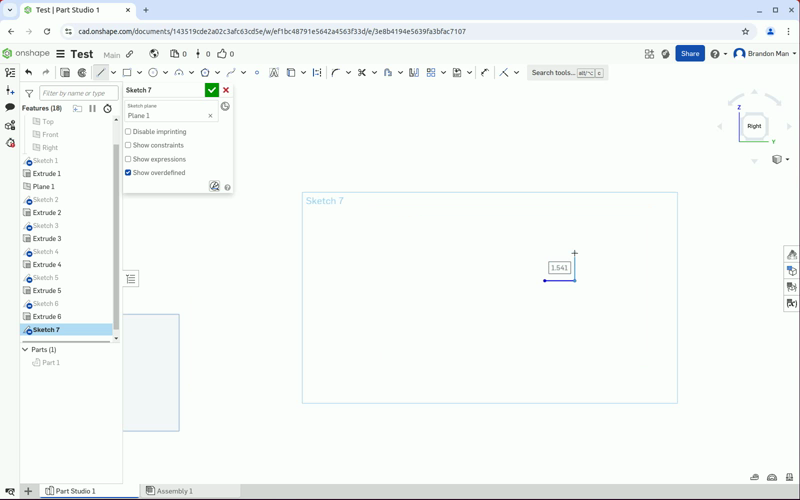
scroll(6)
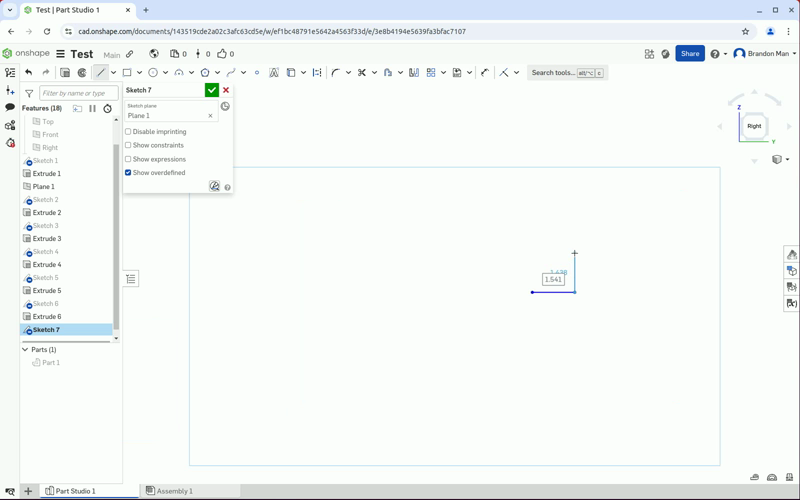
scroll(6)
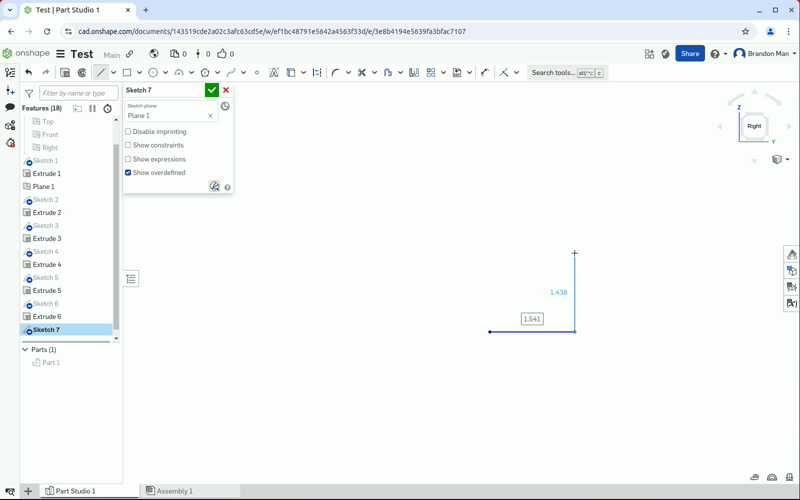
click(574, 252)
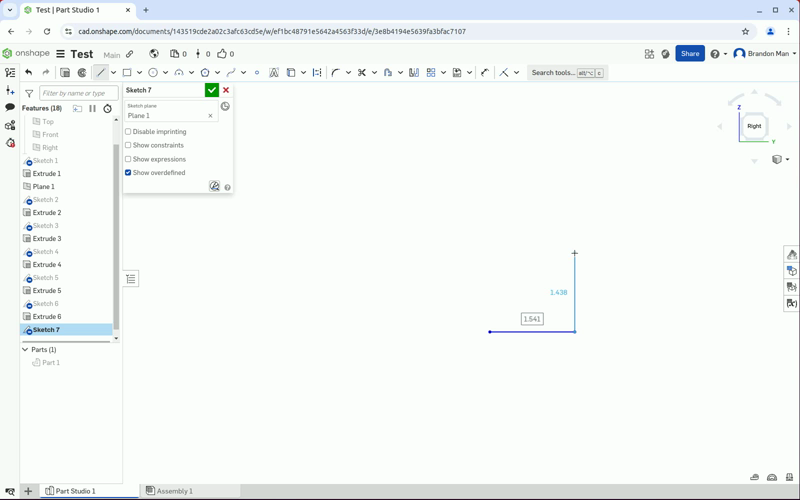
scroll(-6)
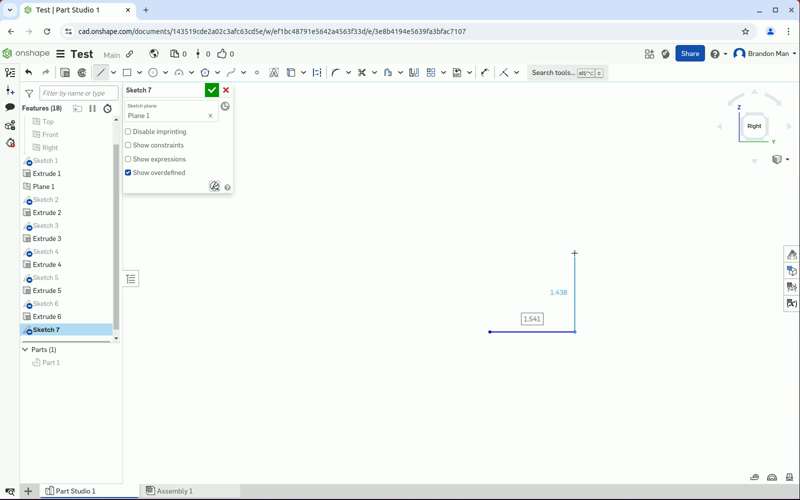
scroll(-6)
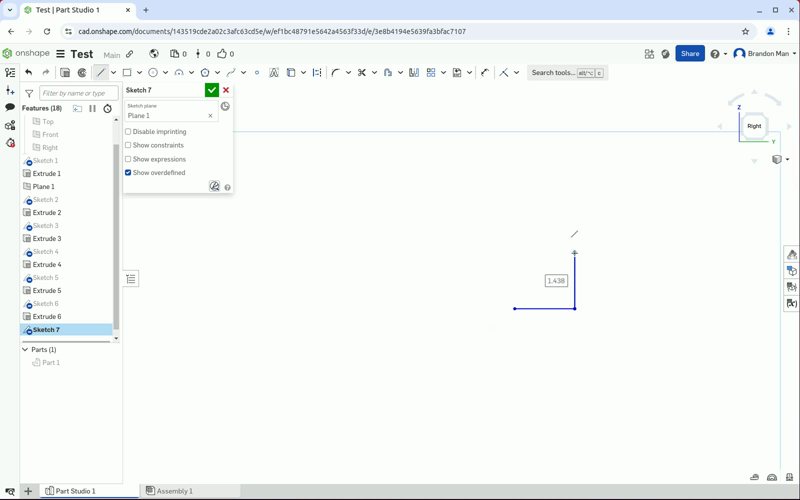
scroll(-6)
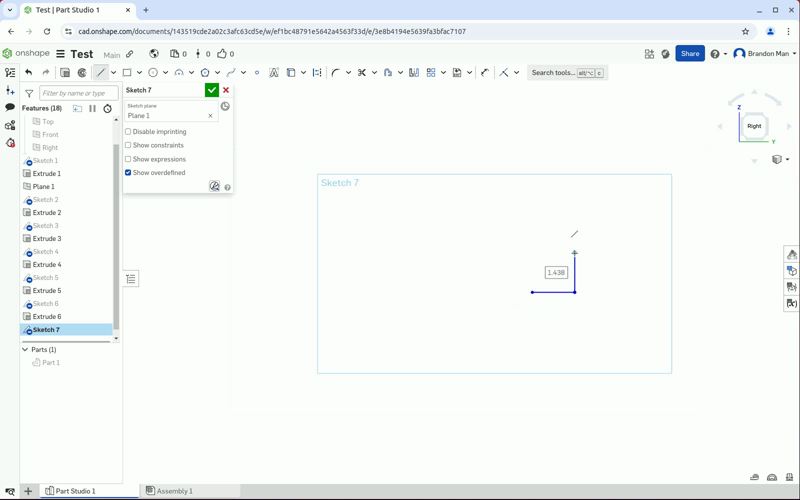
scroll(-6)
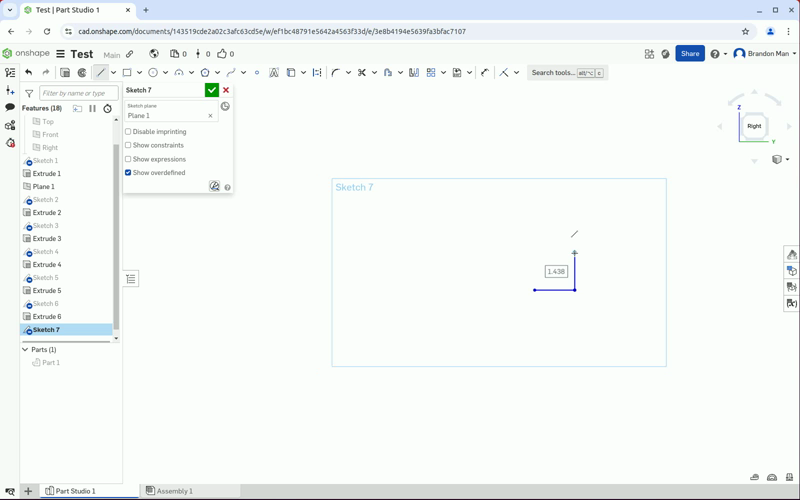
scroll(-6)
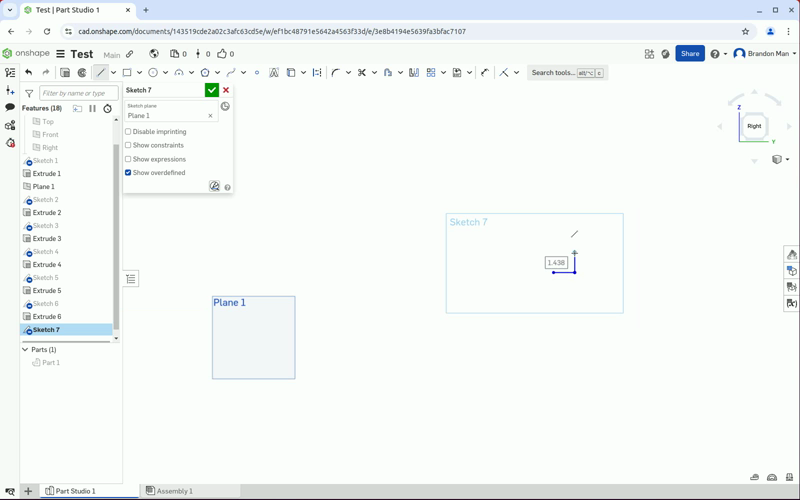
scroll(-6)
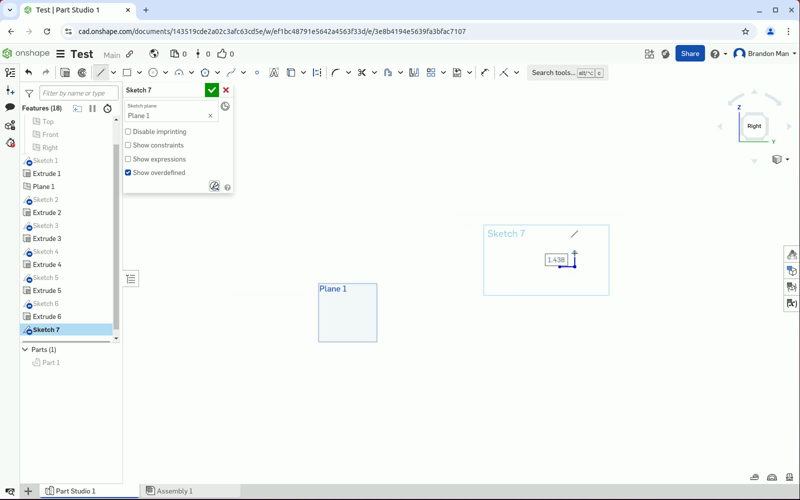
scroll(-6)
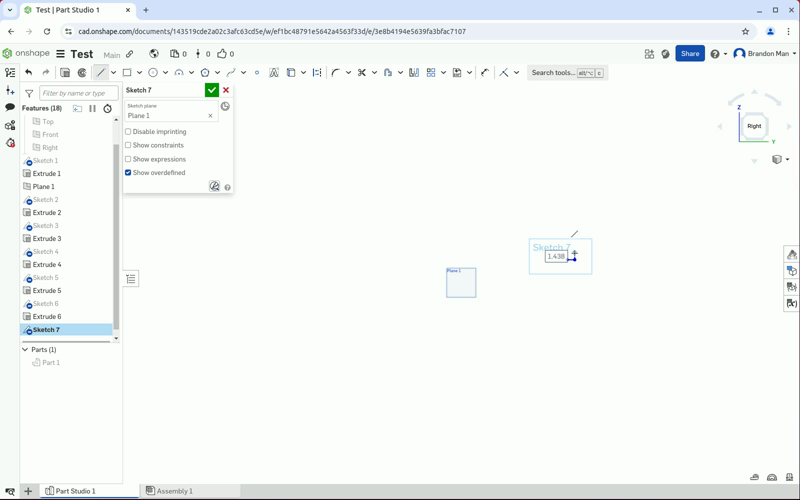
key_up(shift)
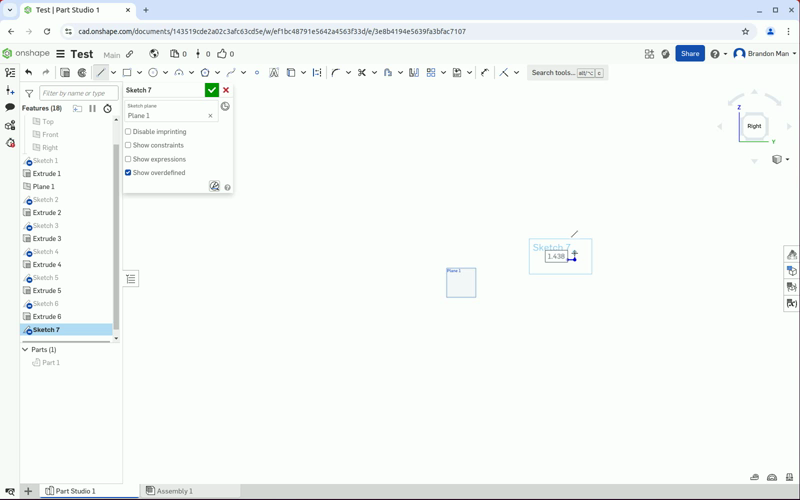
key_down(shift)
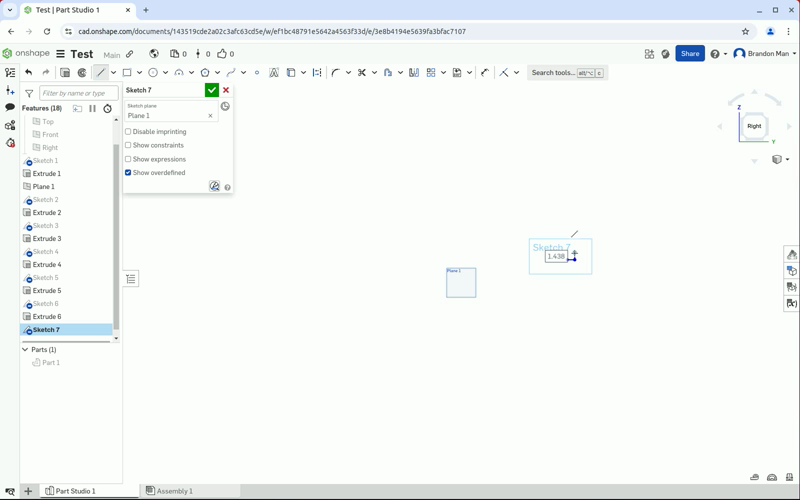
mouse_move(589, 252)
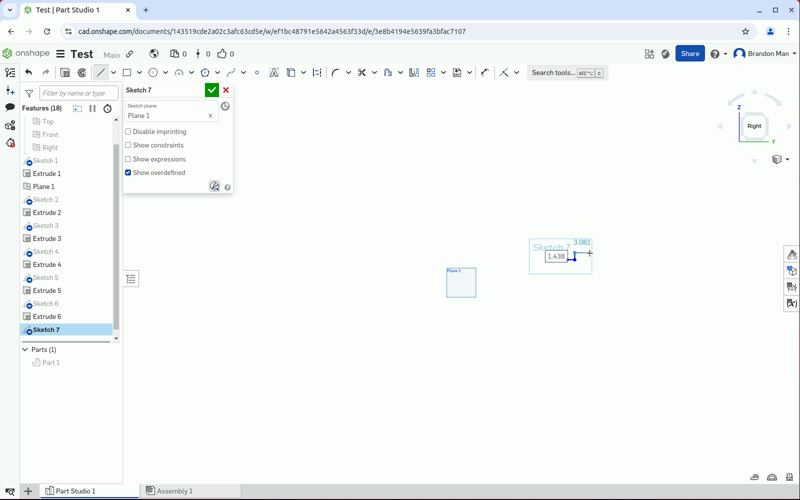
mouse_move(567, 252)
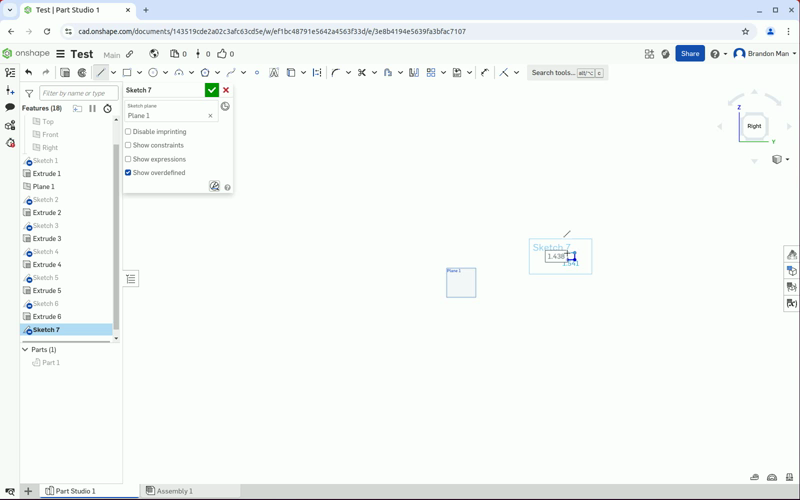
scroll(6)
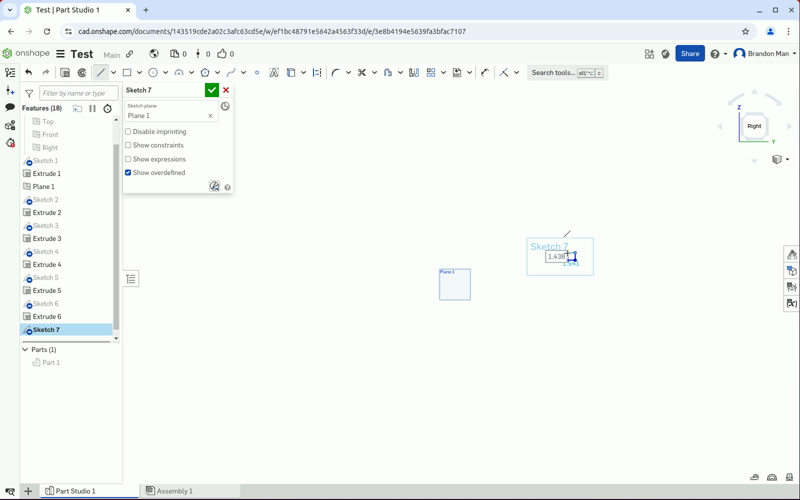
scroll(6)
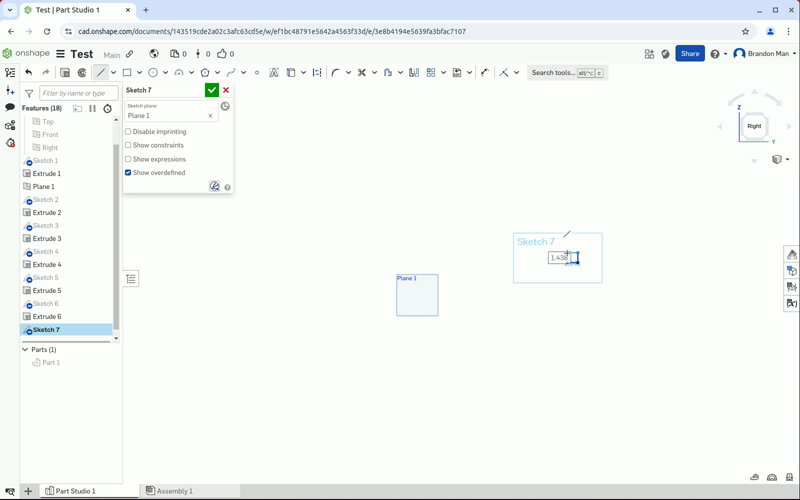
scroll(6)
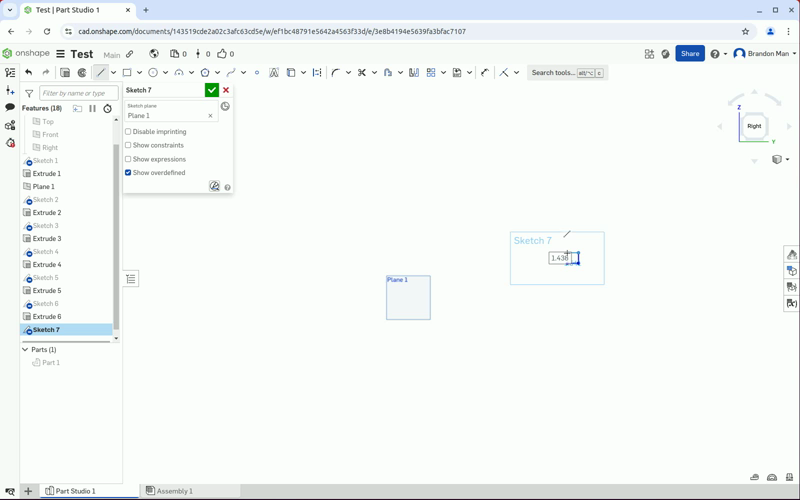
scroll(6)
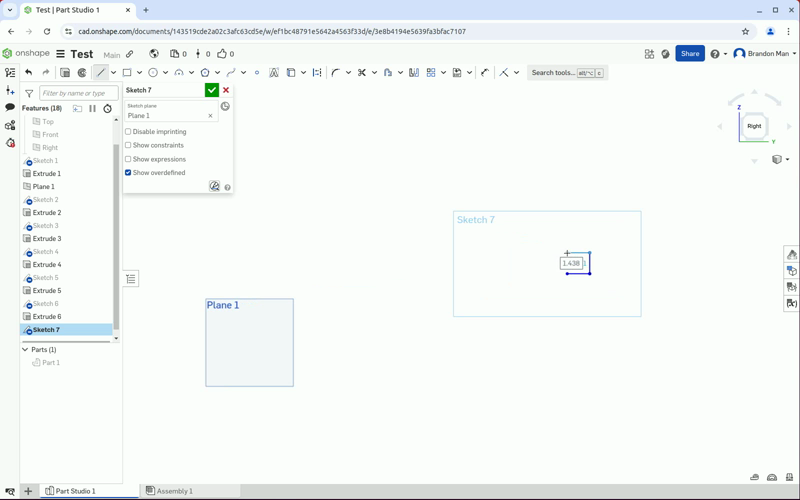
scroll(6)
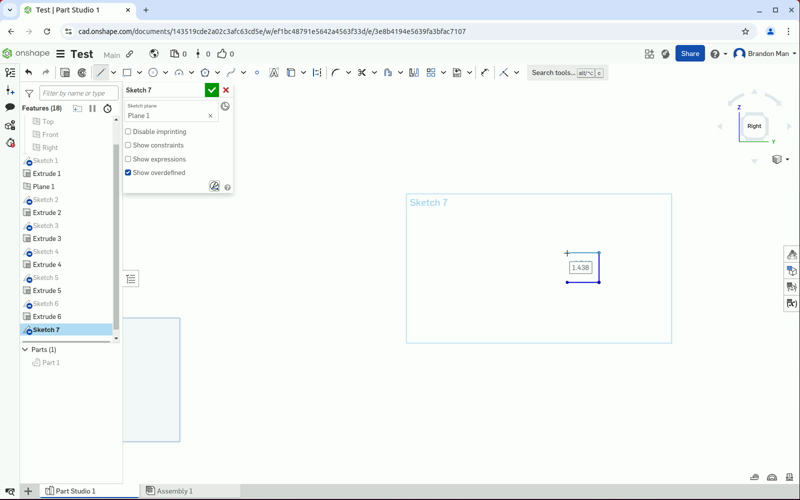
scroll(6)
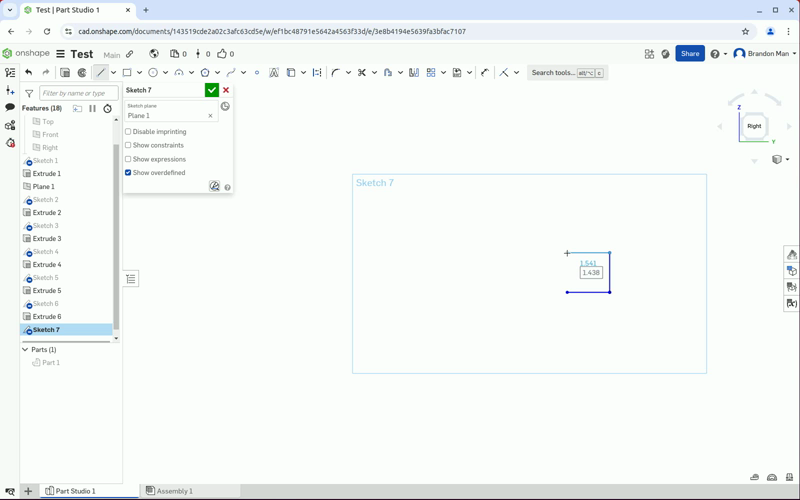
scroll(6)
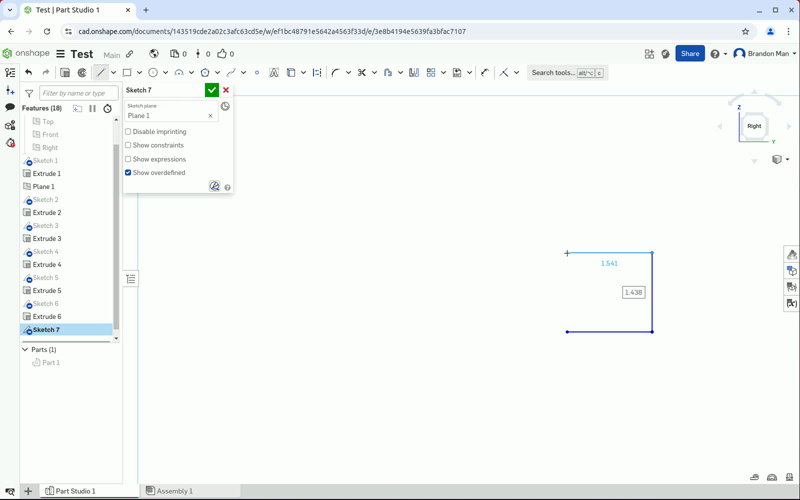
click(567, 252)
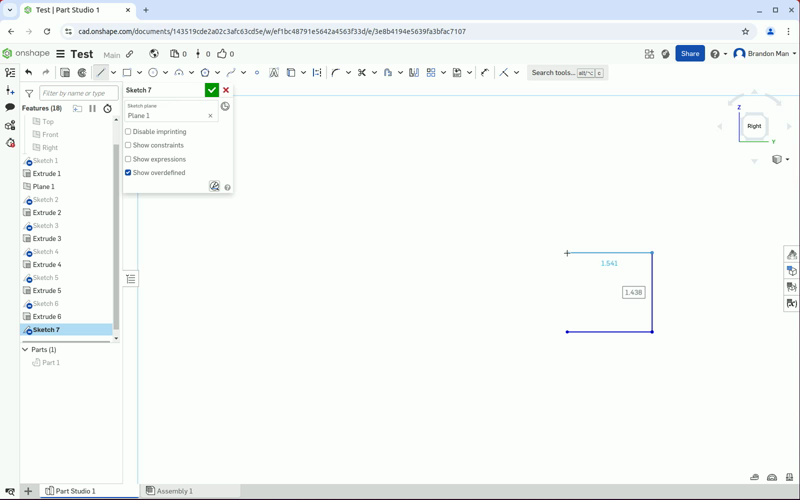
scroll(-6)
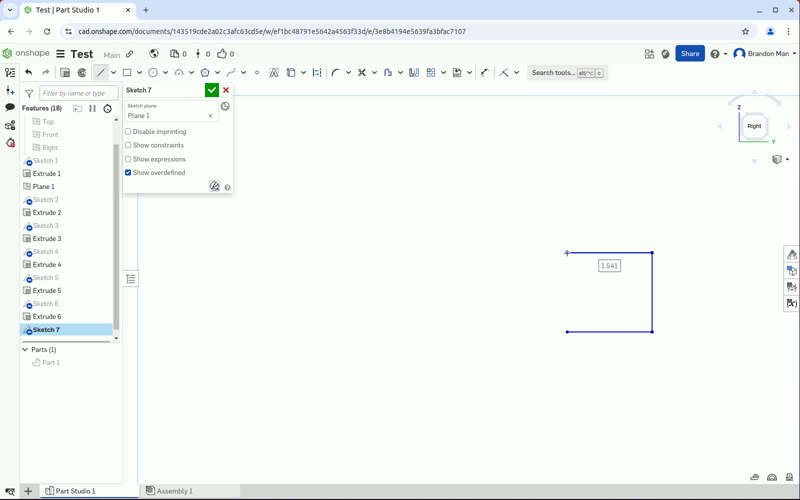
scroll(-6)
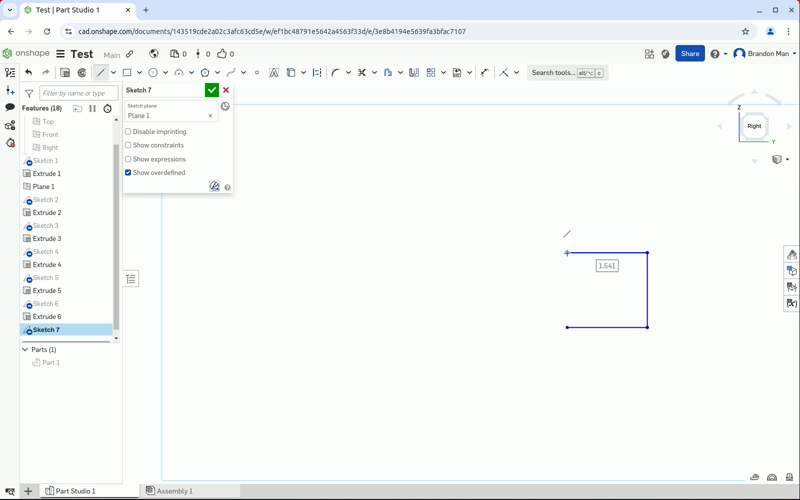
scroll(-6)
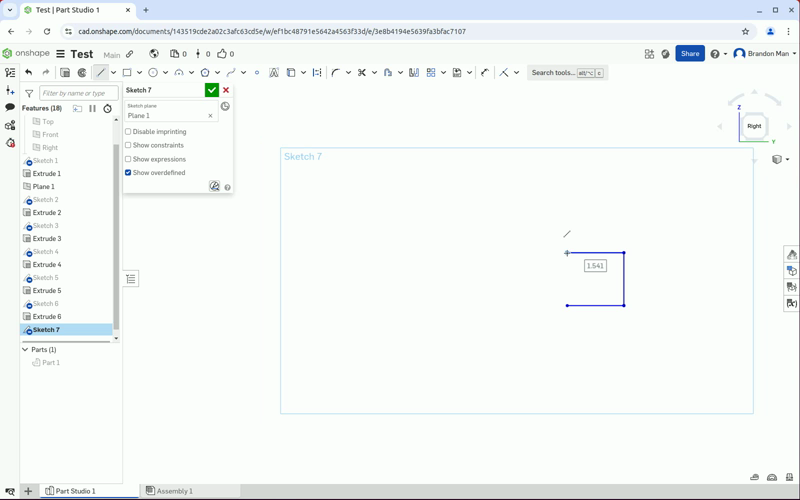
scroll(-6)
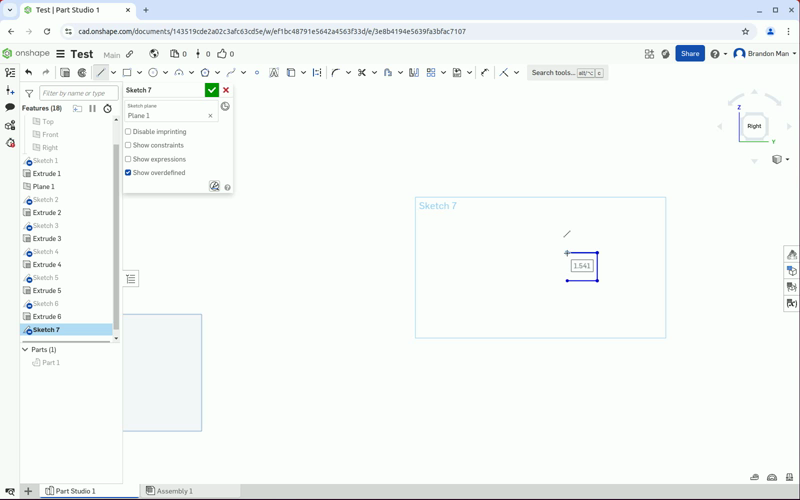
scroll(-6)
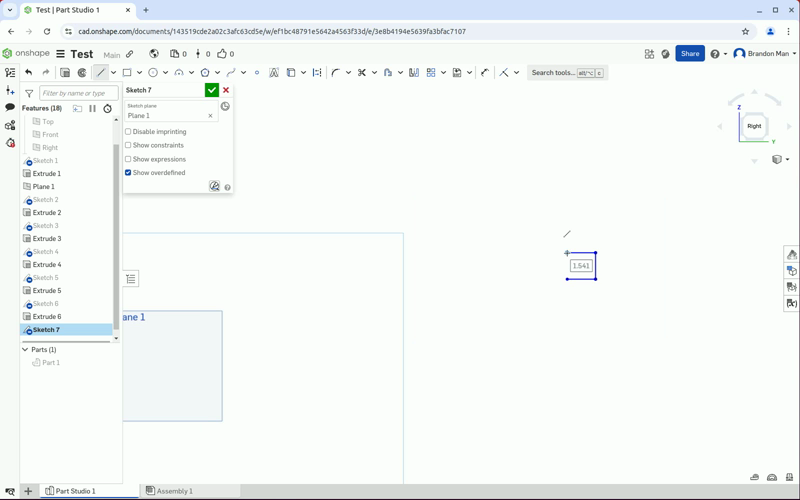
scroll(-6)
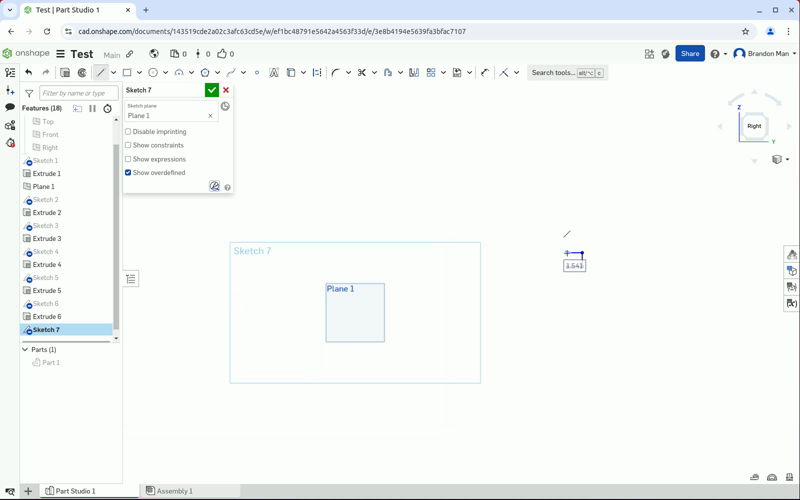
scroll(-6)
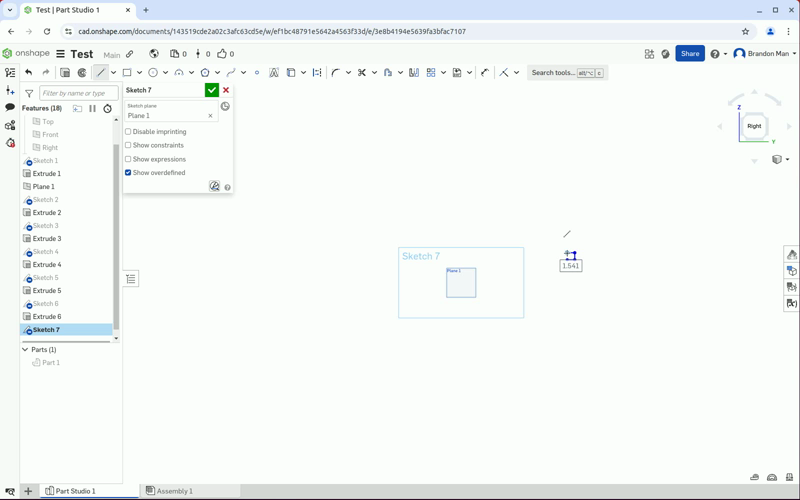
key_up(shift)
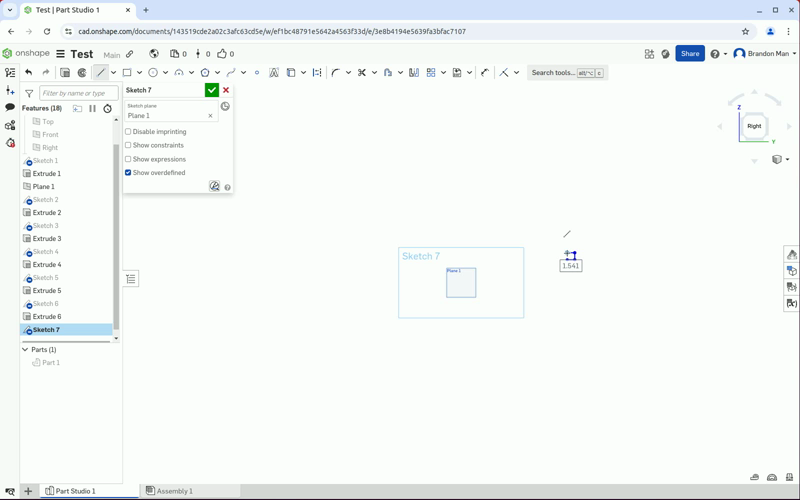
mouse_move(589, 252)
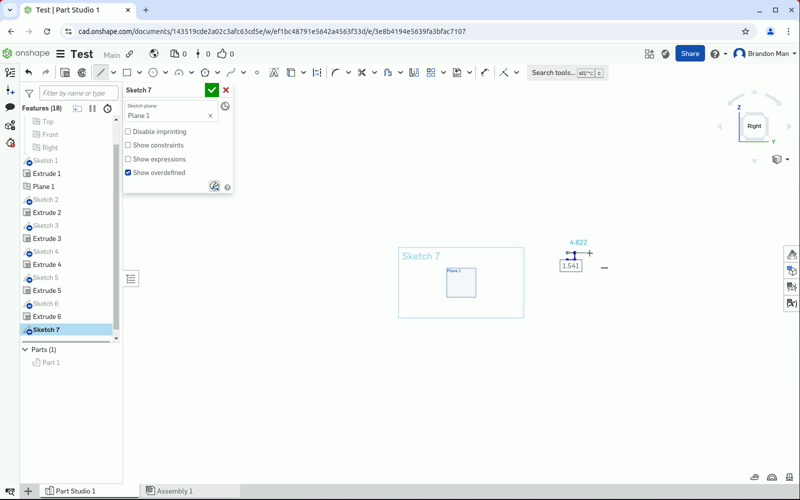
key_down(shift)
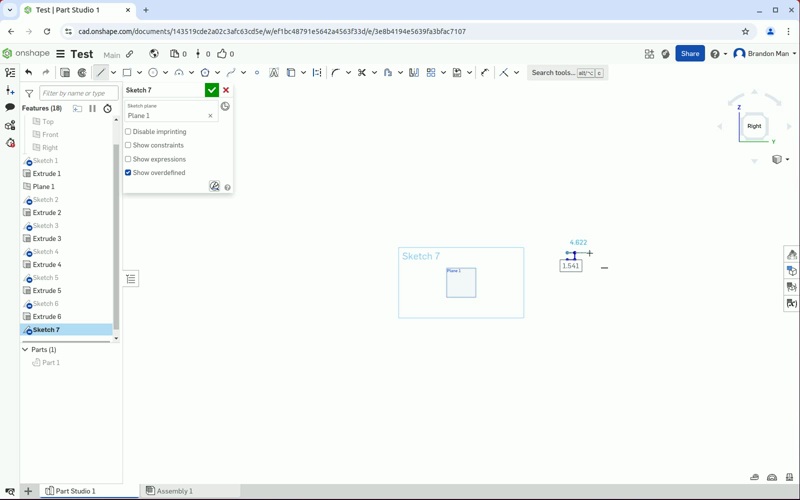
mouse_move(567, 259)
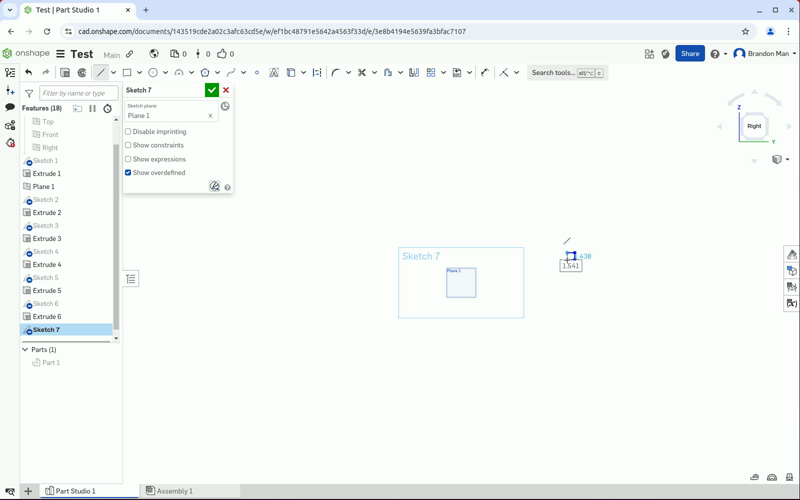
scroll(6)
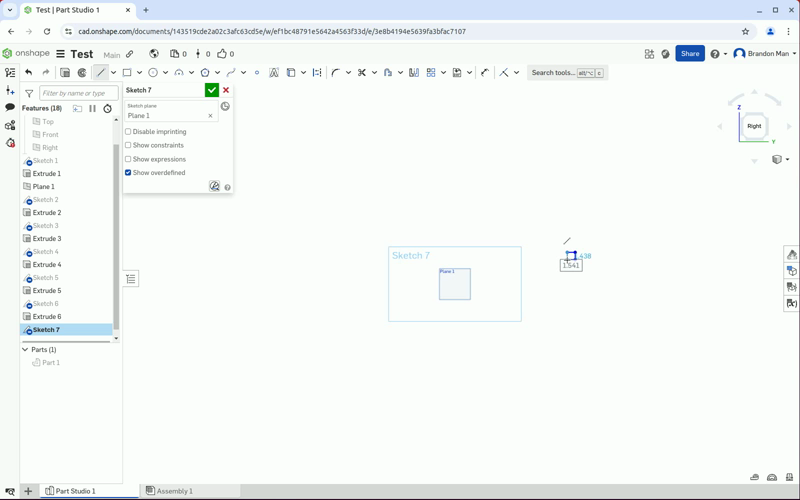
scroll(6)
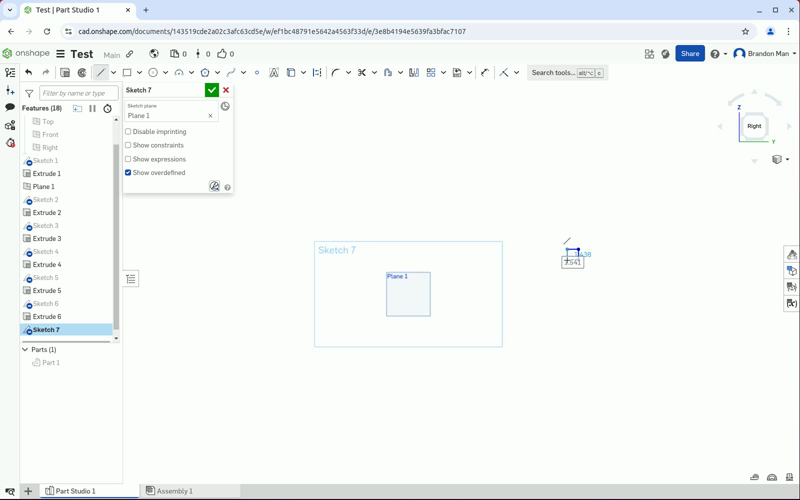
scroll(6)
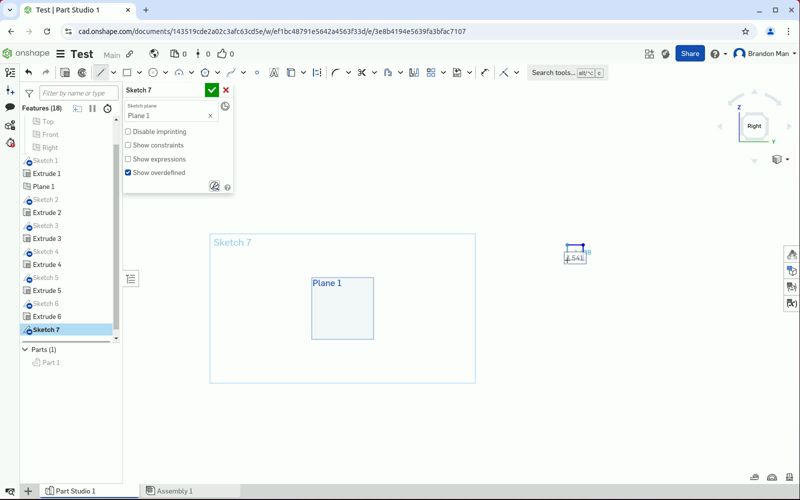
scroll(6)
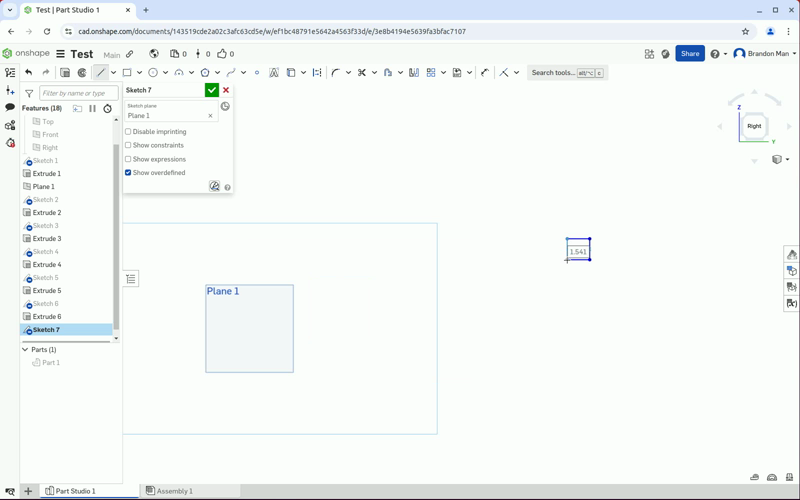
scroll(6)
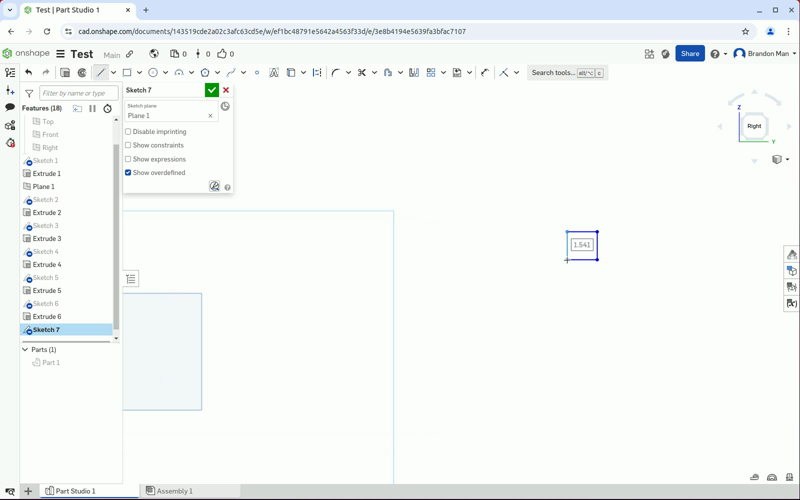
scroll(6)
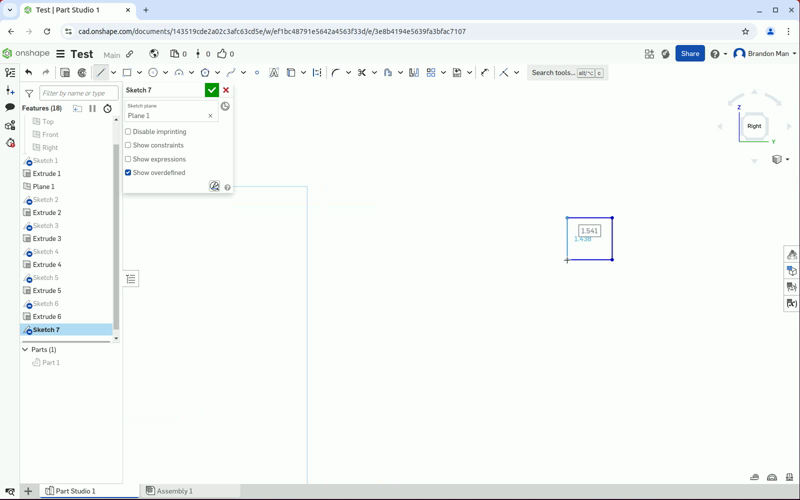
scroll(6)
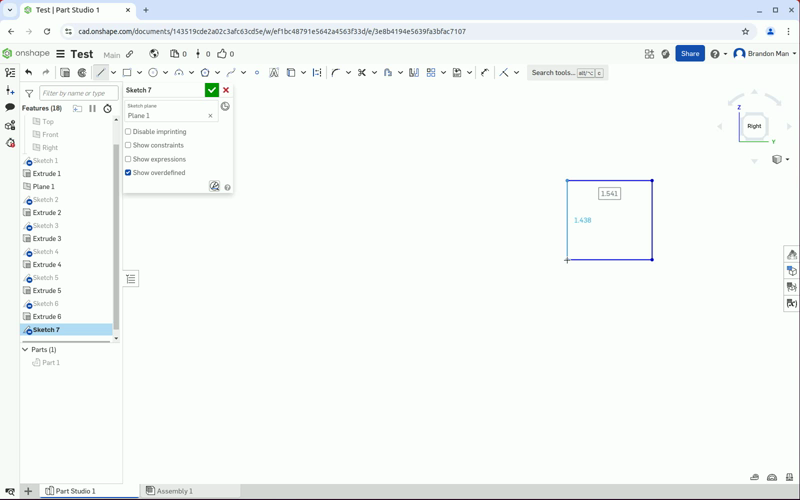
key_up(shift)
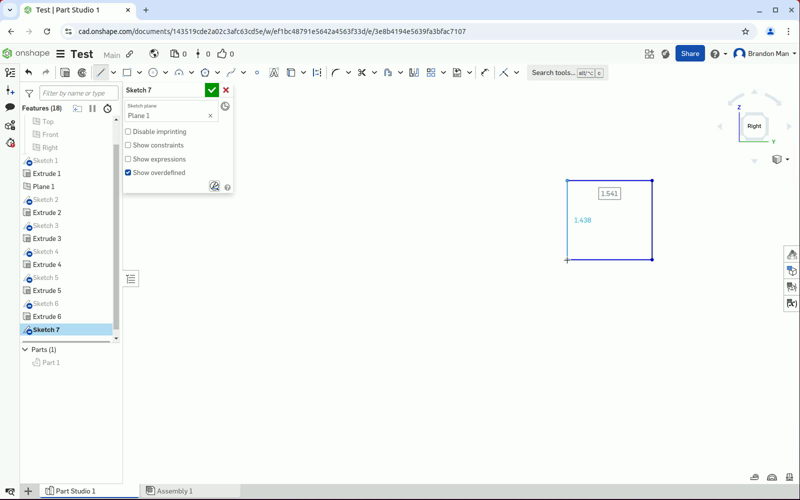
click(567, 259)
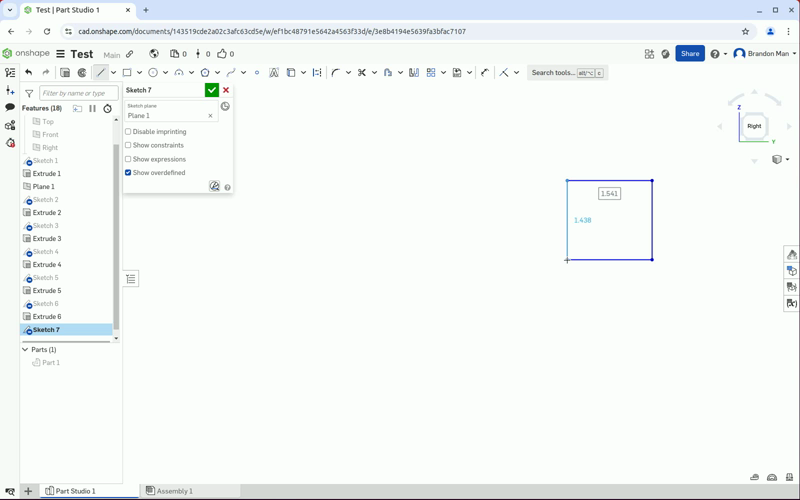
scroll(-6)
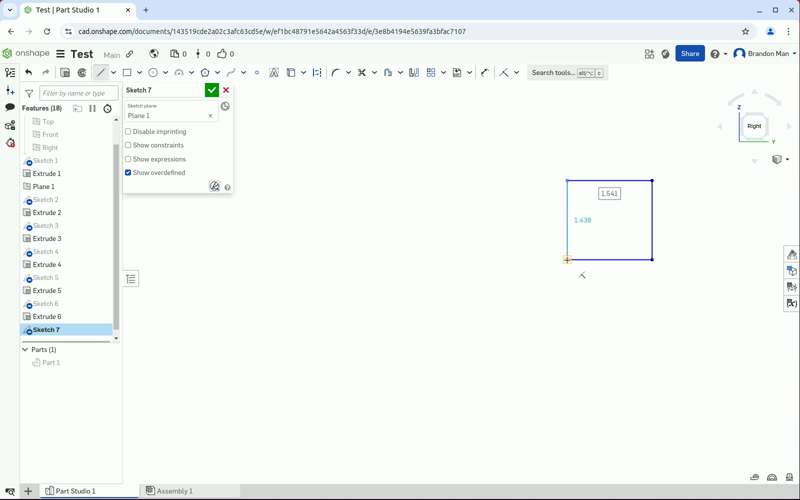
scroll(-6)
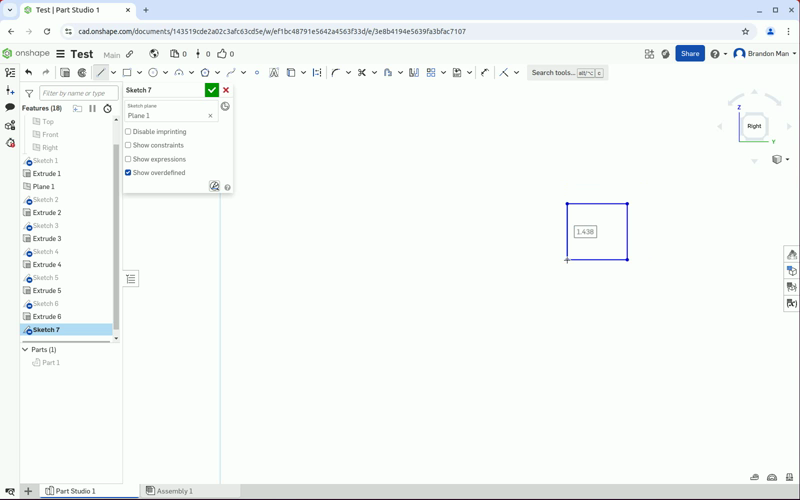
scroll(-6)
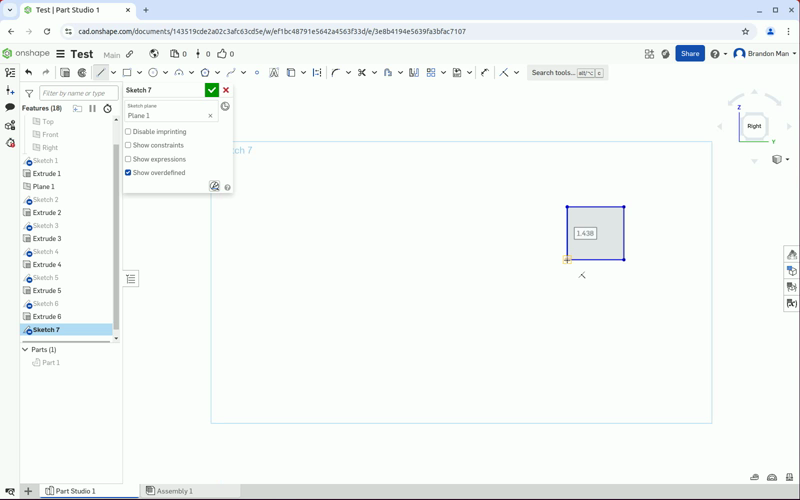
scroll(-6)
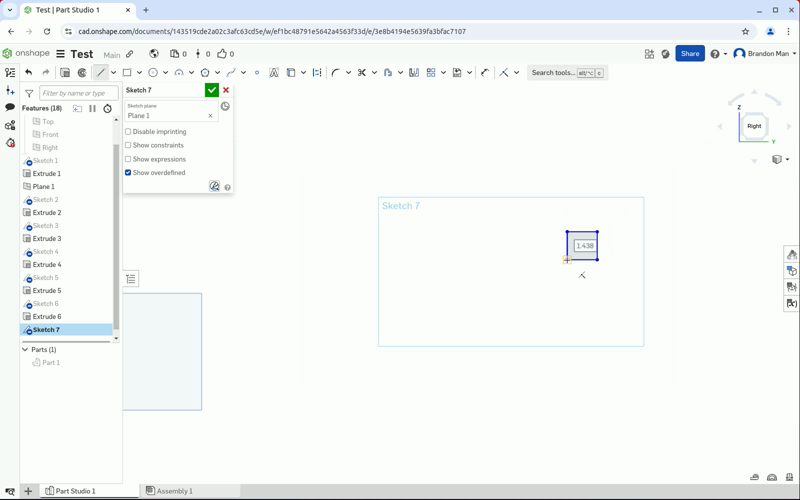
scroll(-6)
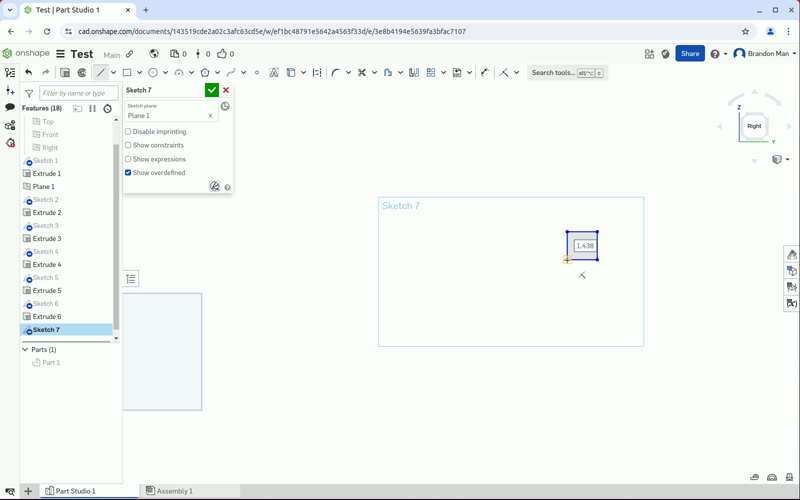
scroll(-6)
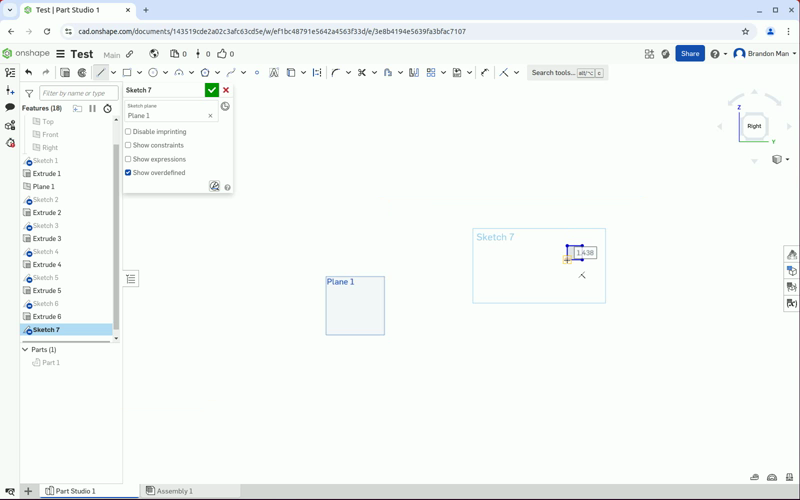
scroll(-6)
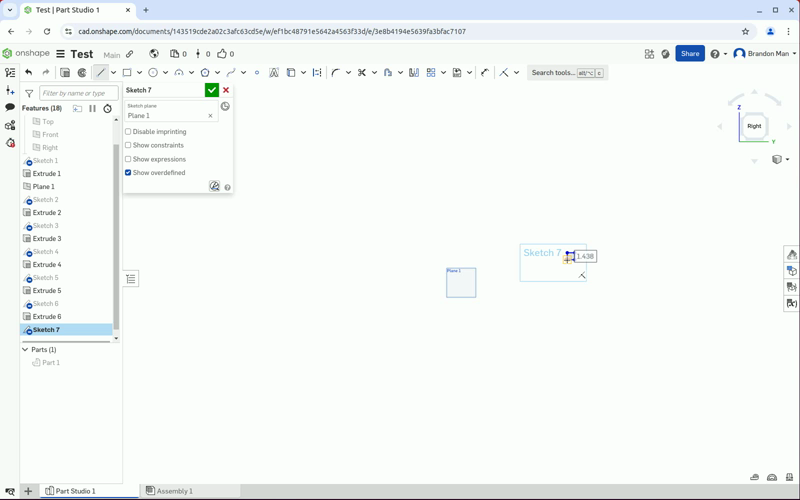
key(esc)
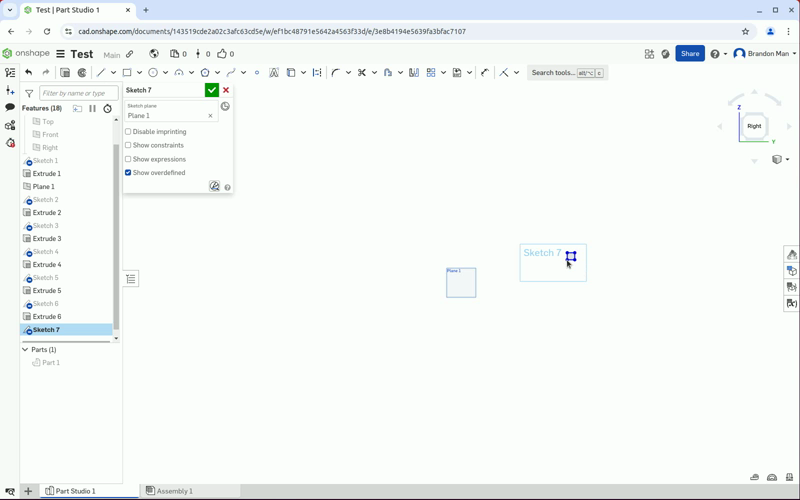
mouse_move(572, 255)
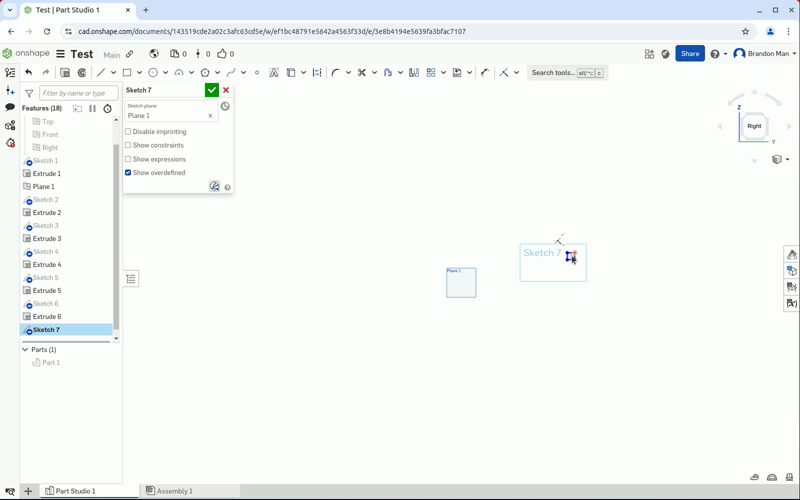
scroll(6)
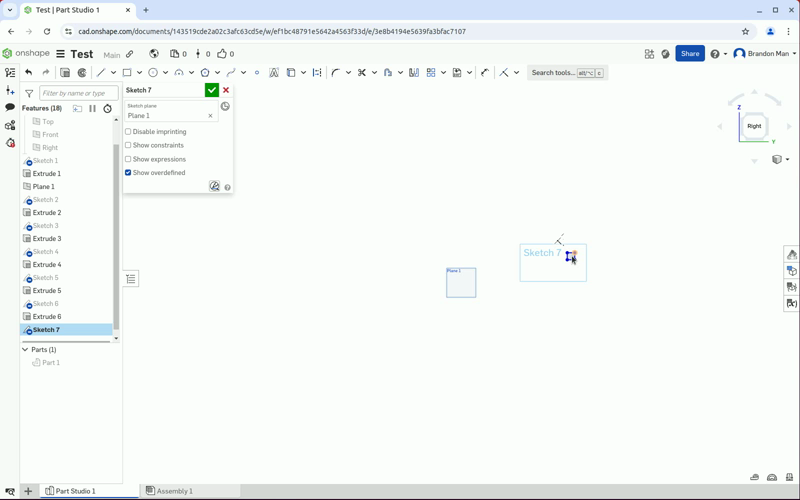
scroll(6)
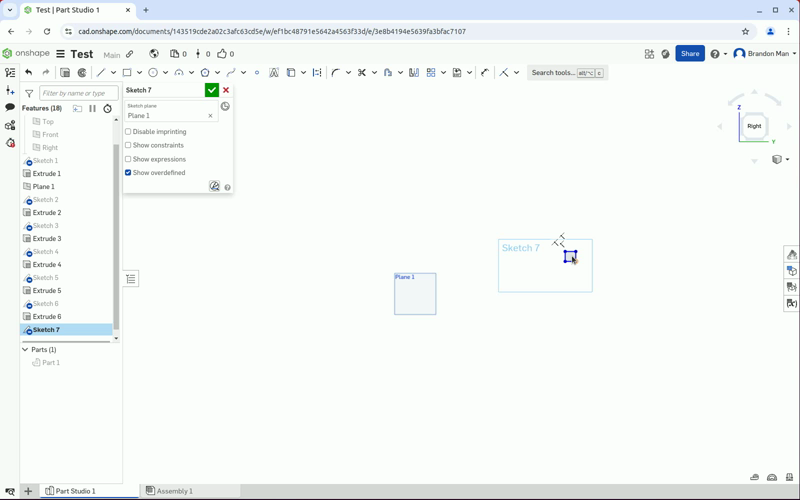
scroll(6)
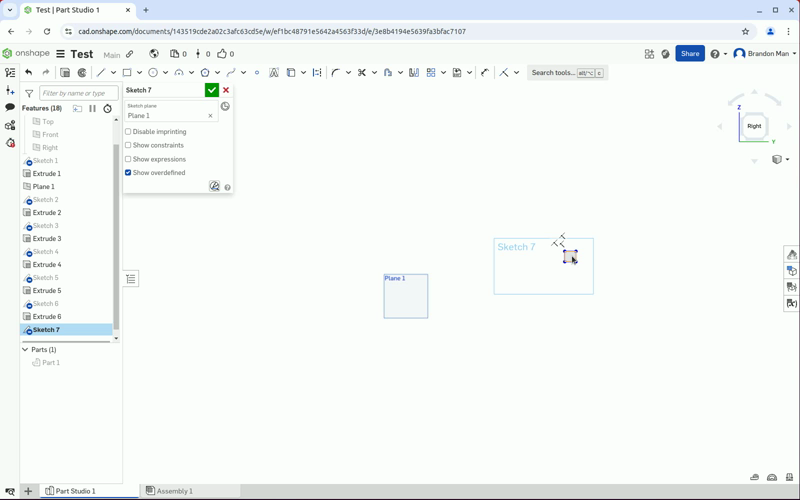
scroll(6)
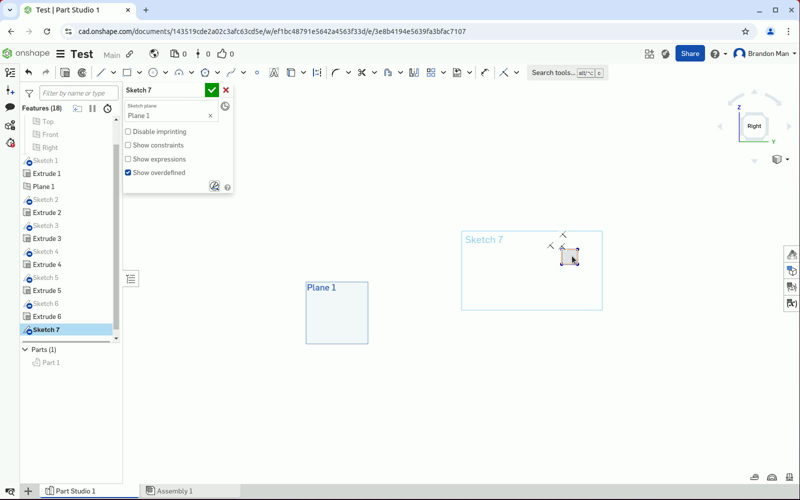
scroll(6)
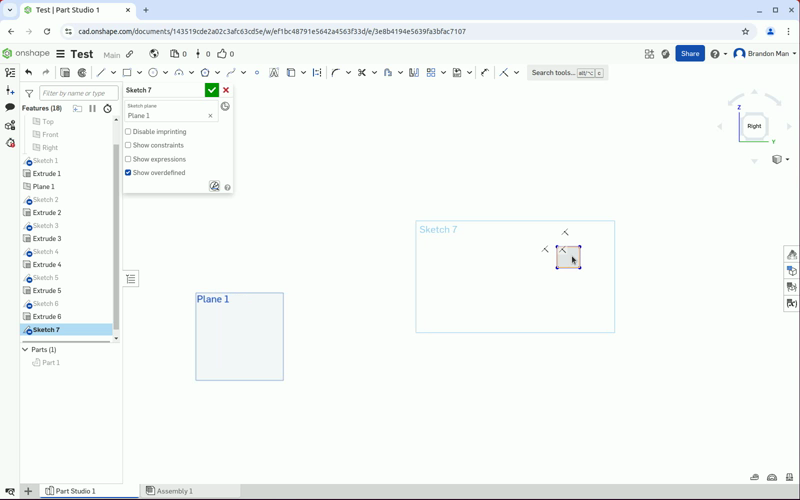
scroll(6)
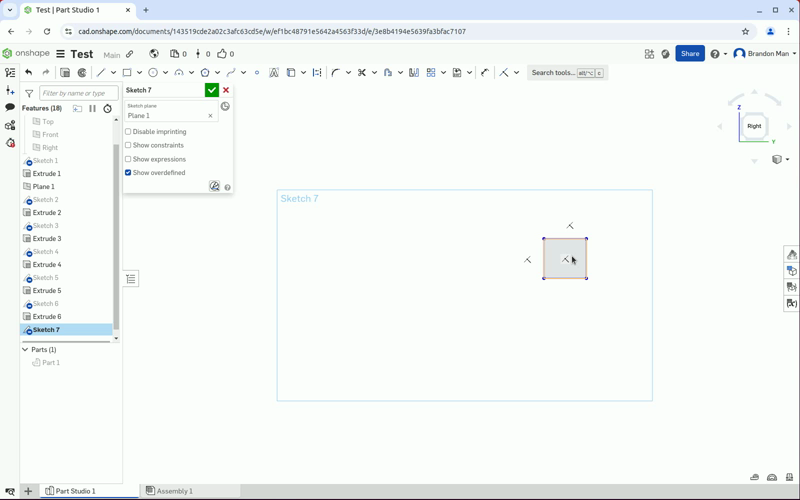
scroll(6)
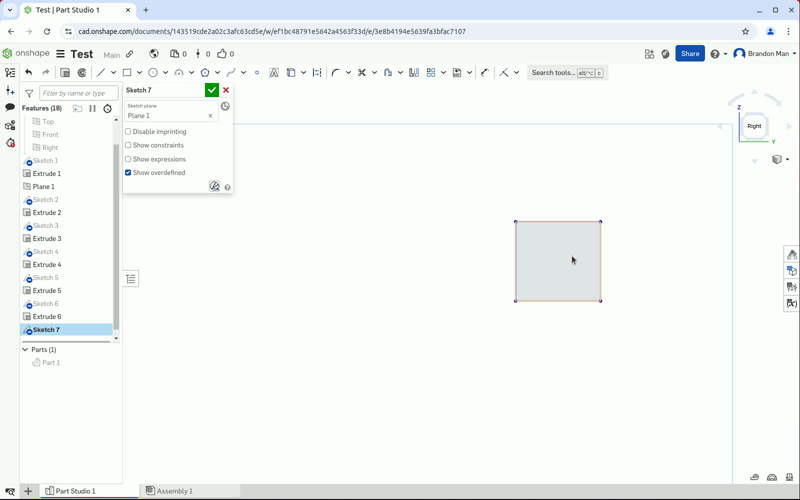
click(572, 255)
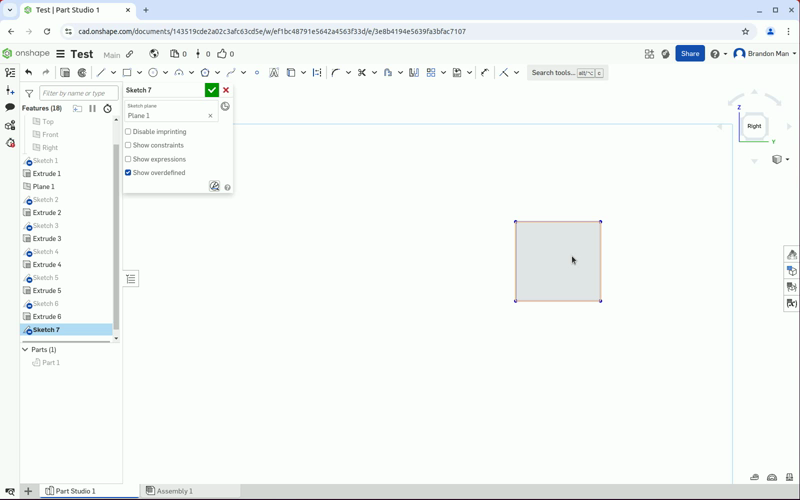
scroll(-6)
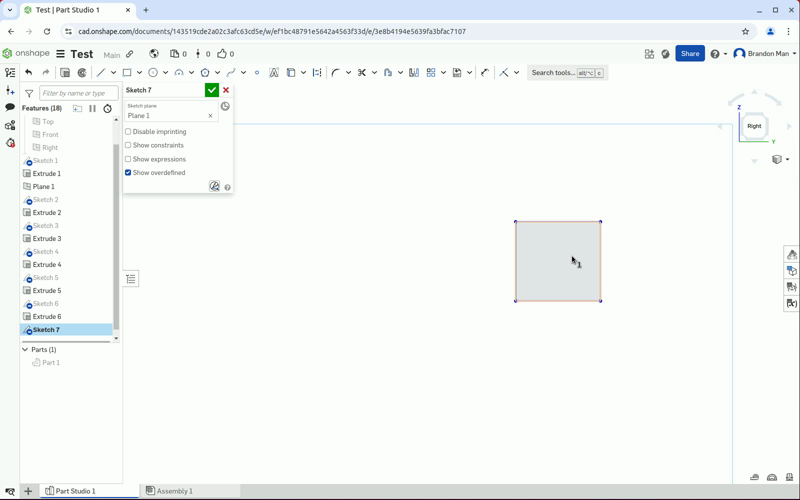
scroll(-6)
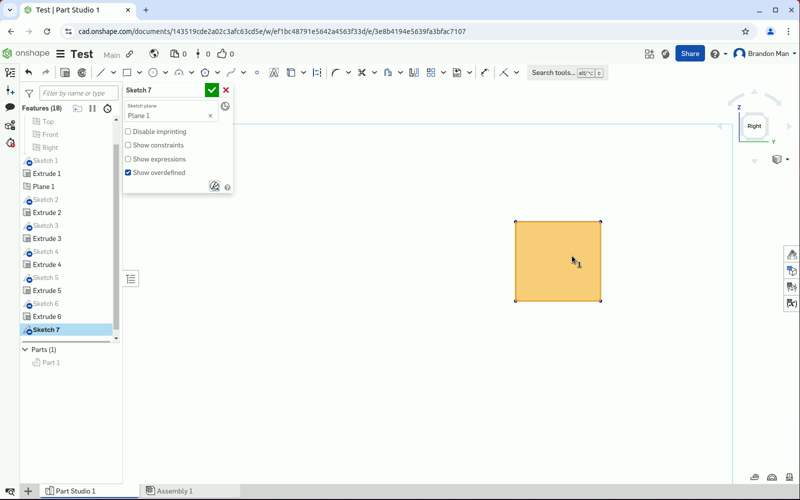
scroll(-6)
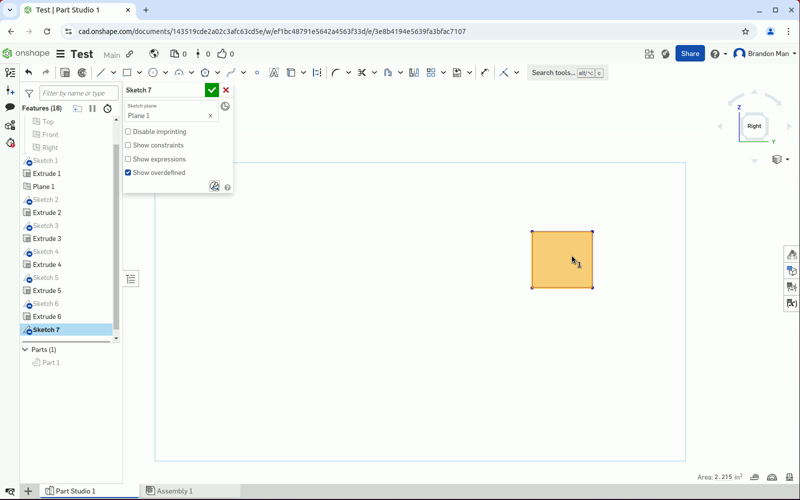
scroll(-6)
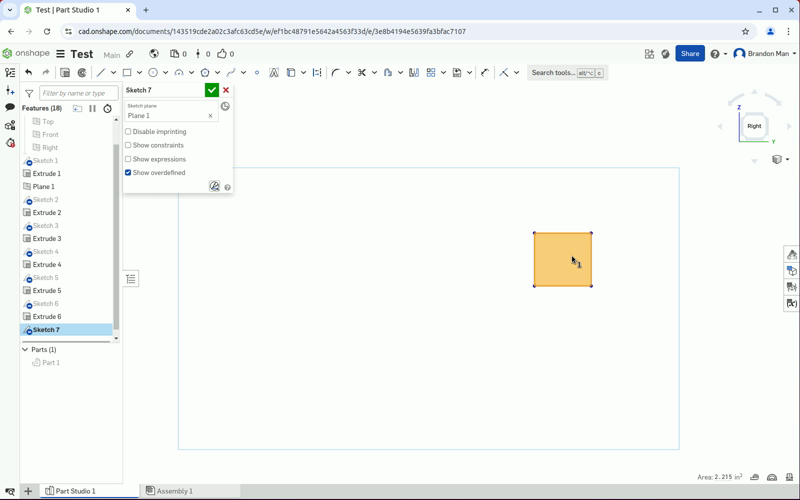
scroll(-6)
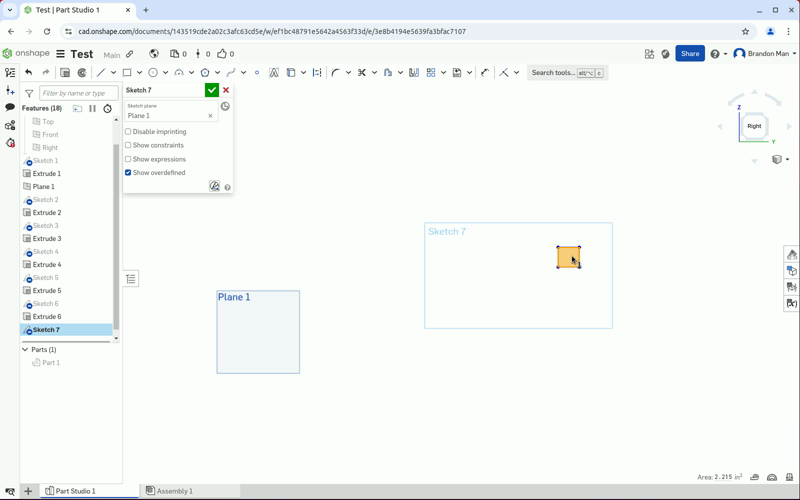
scroll(-6)
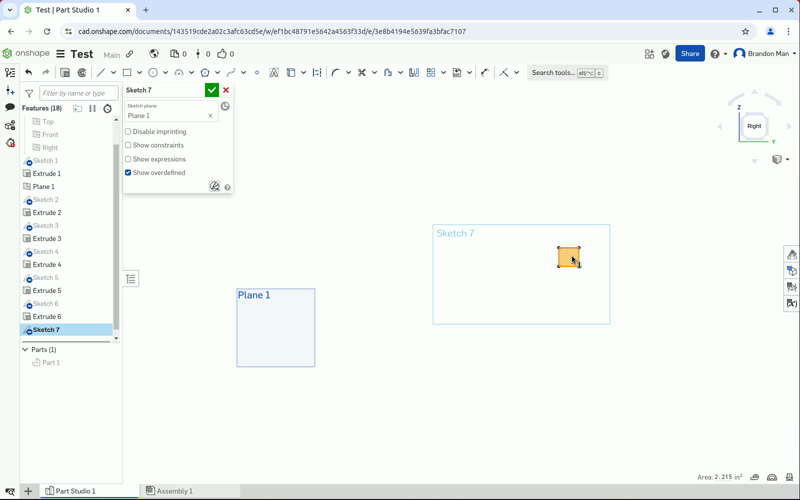
scroll(-6)
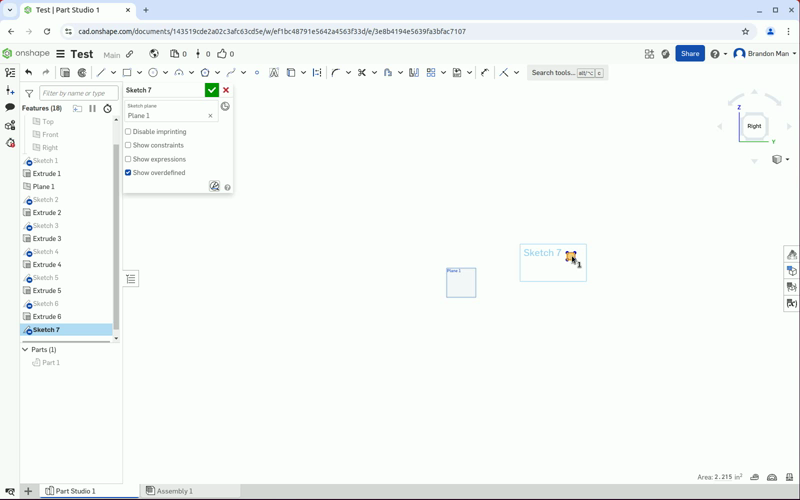
mouse_move(73, 352)
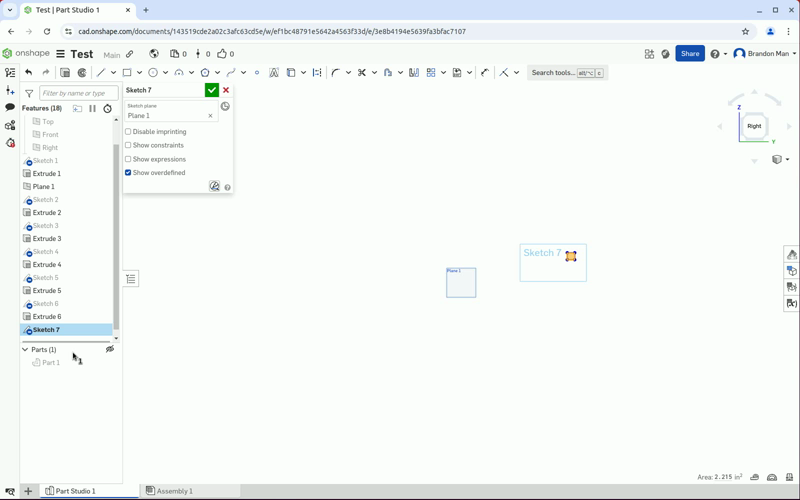
key(shift+y)
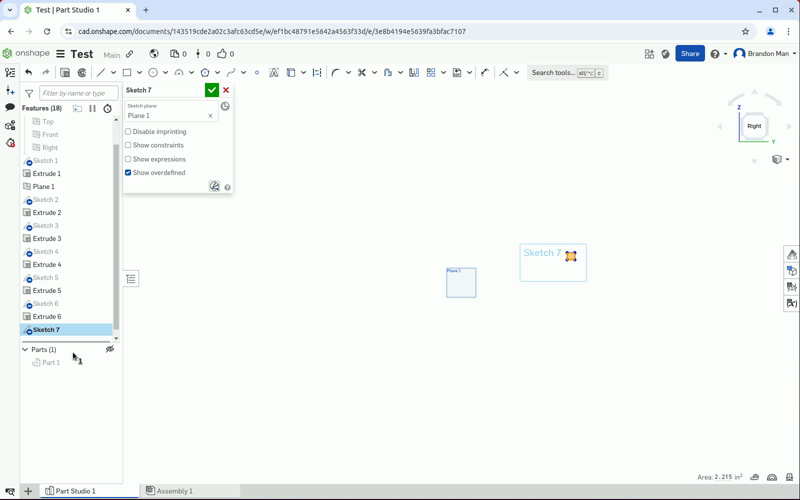
key(shift+e)
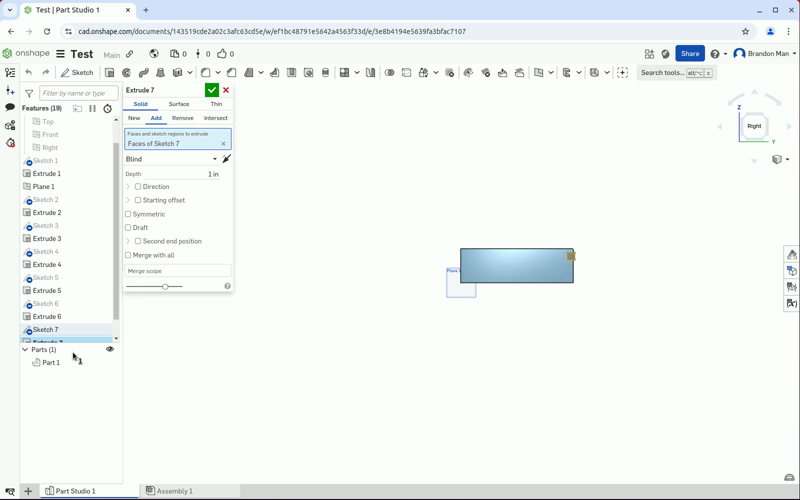
mouse_move(143, 106)
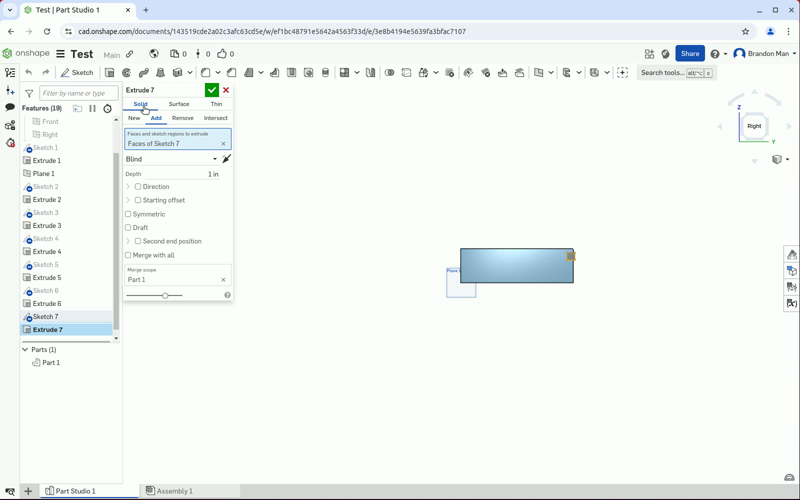
click(143, 106)
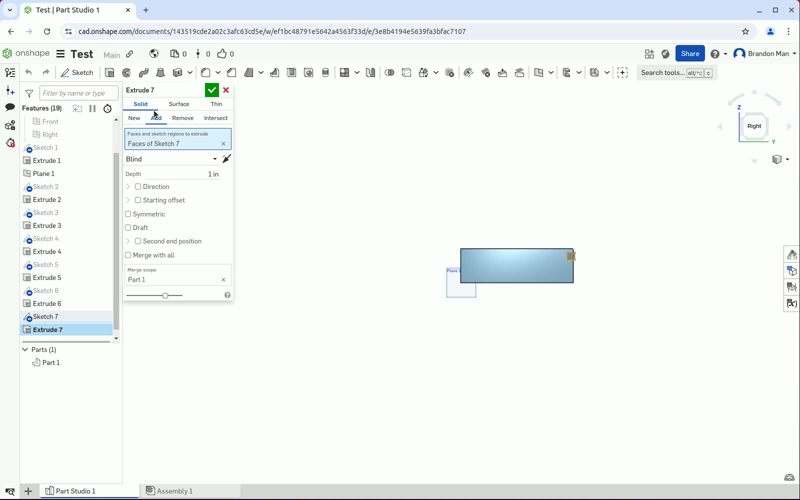
mouse_move(186, 120)
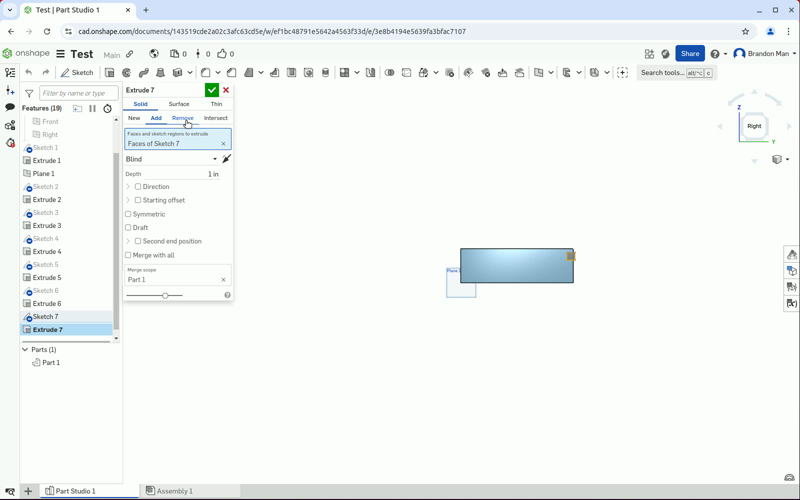
click(186, 120)
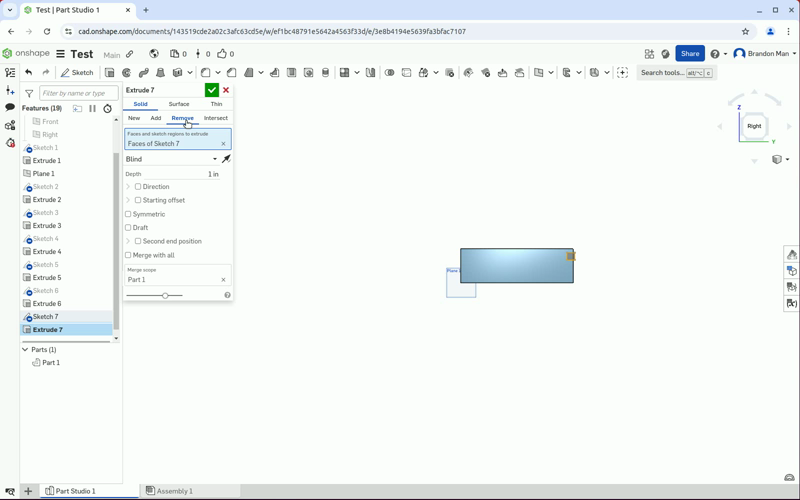
key(tab, 4)
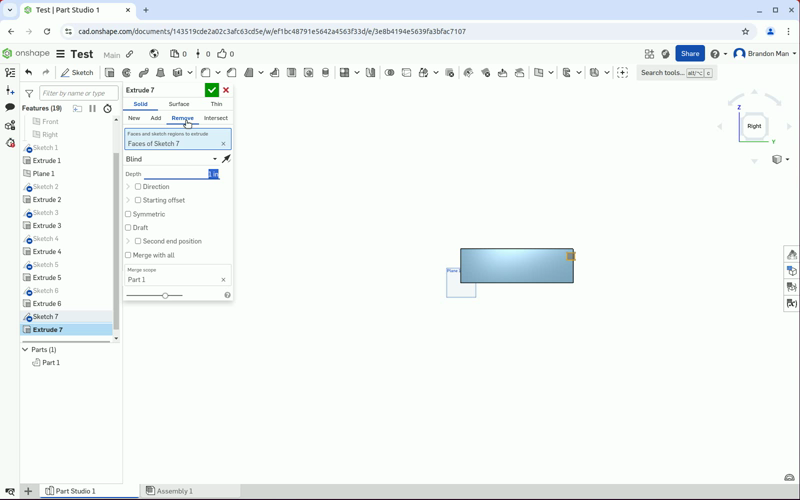
text(1.444)
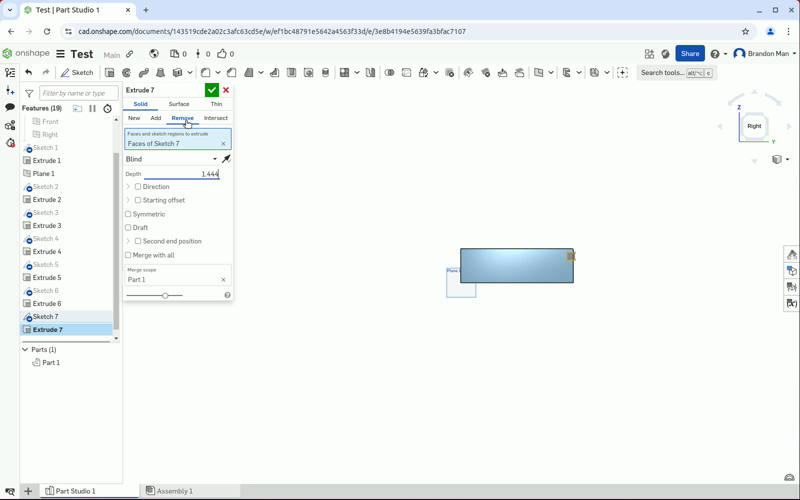
key(tab, 6)
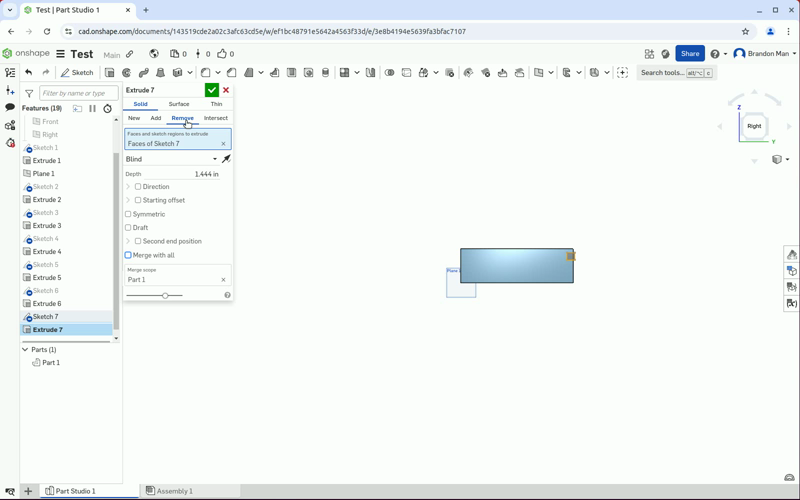
key(space)
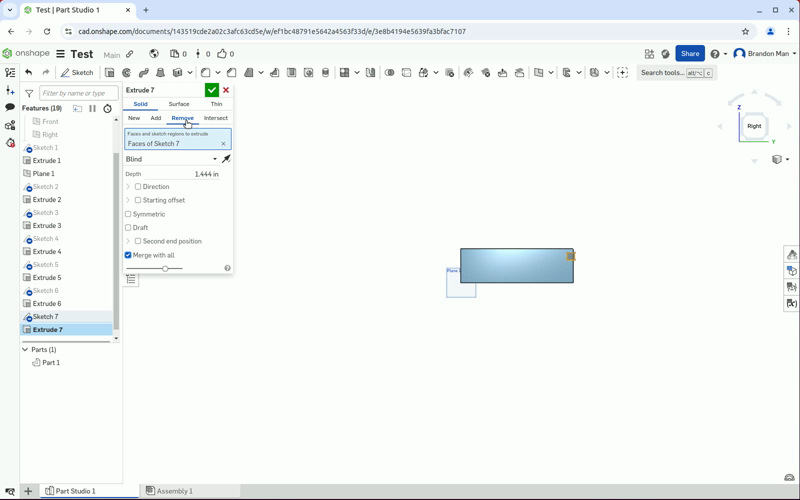
key(enter)
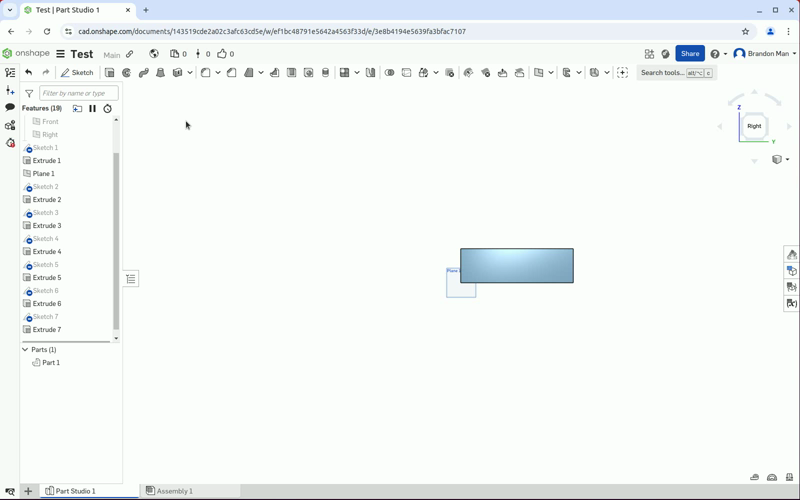
key(shift+h)
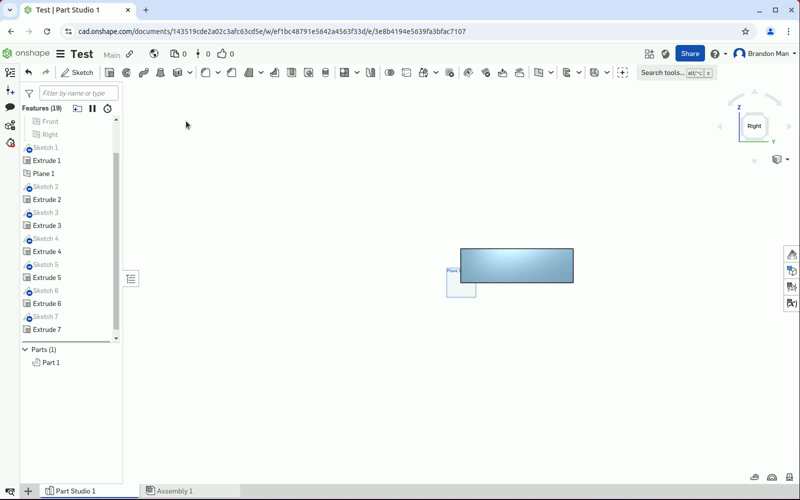
key(shift+h)
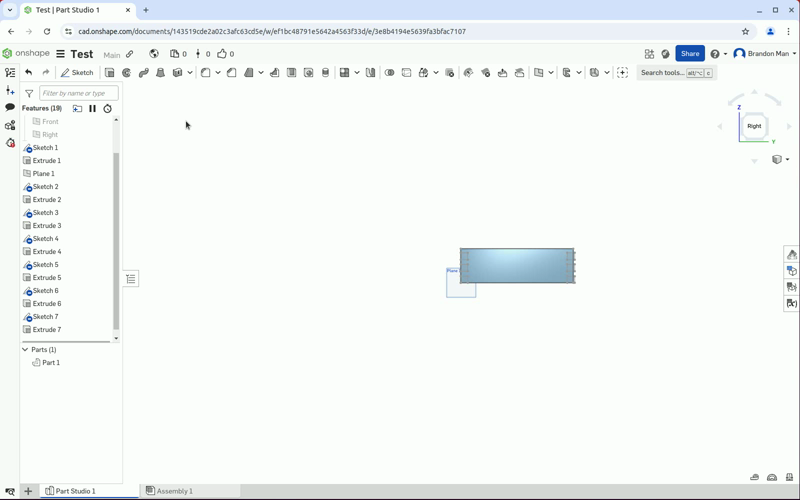
key(shift+7)
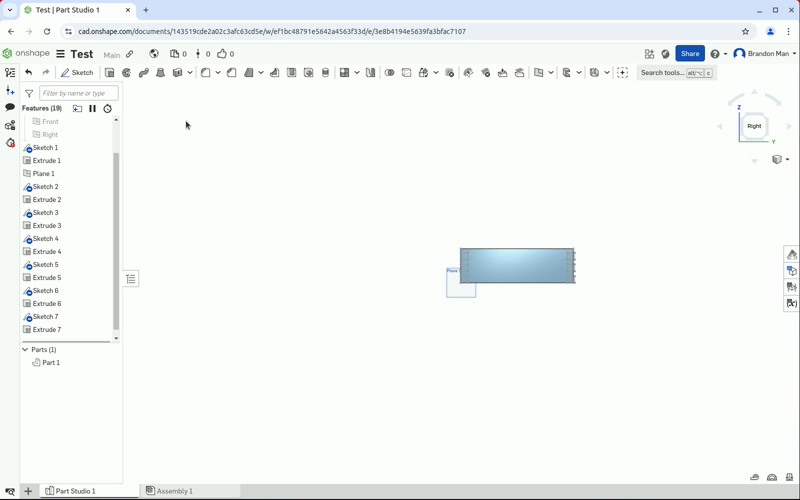
key(right, 2)
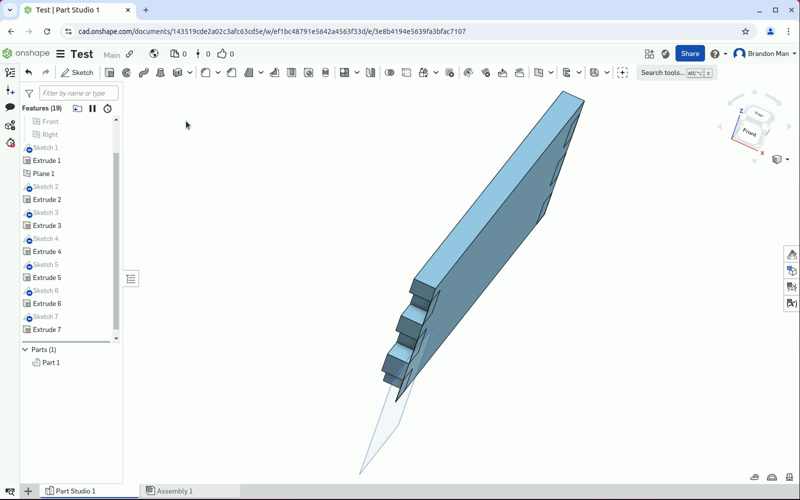
key(down, 2)
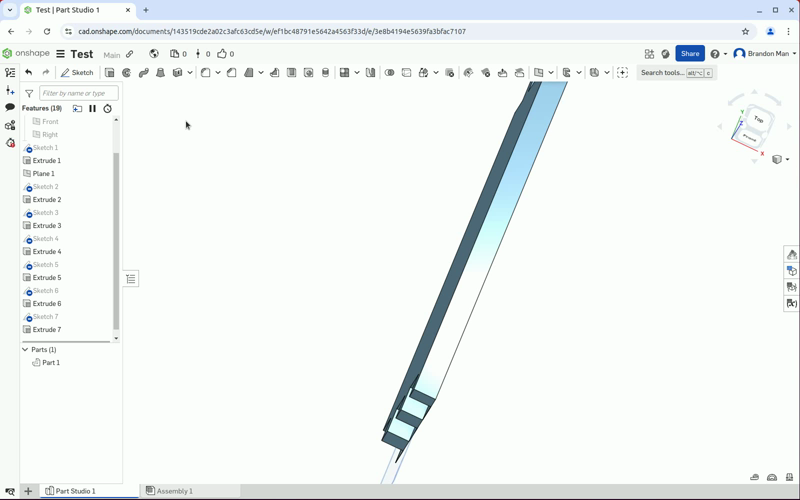
key(up, 2)
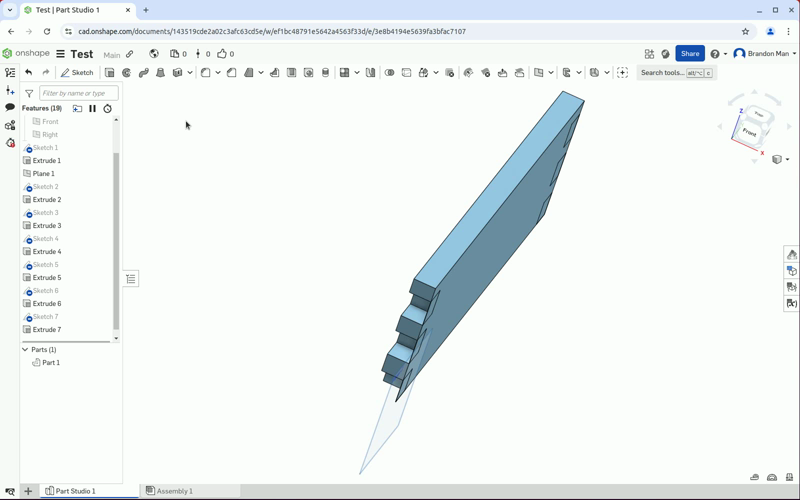
key(left, 2)
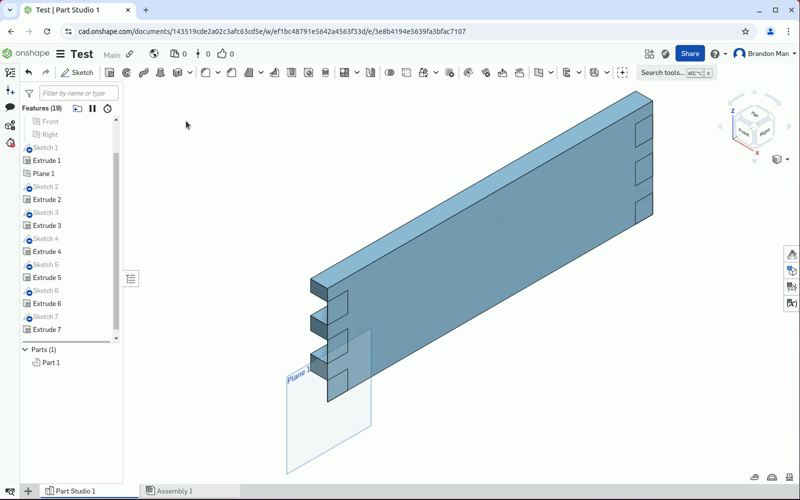
mouse_move(69, 150)
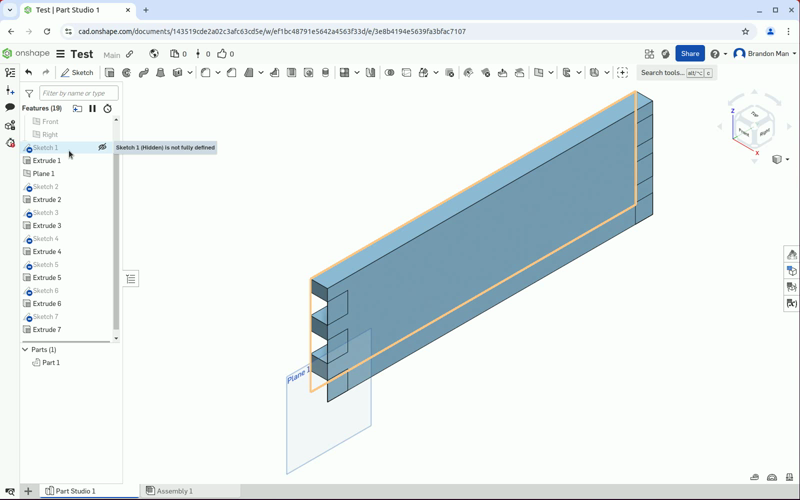
click(69, 150)